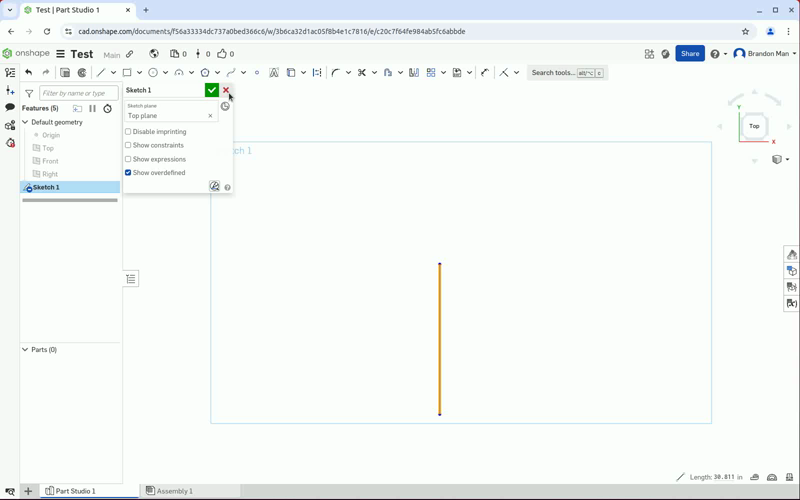
key(shift+h)
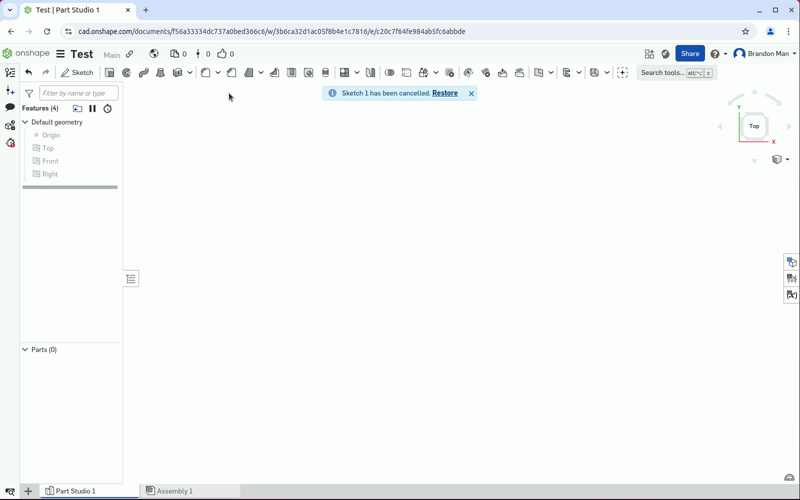
mouse_move(73, 352)
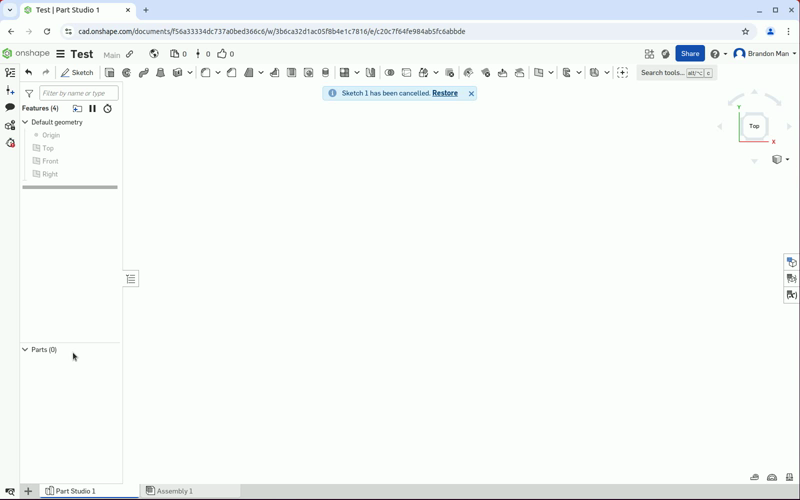
key(y)
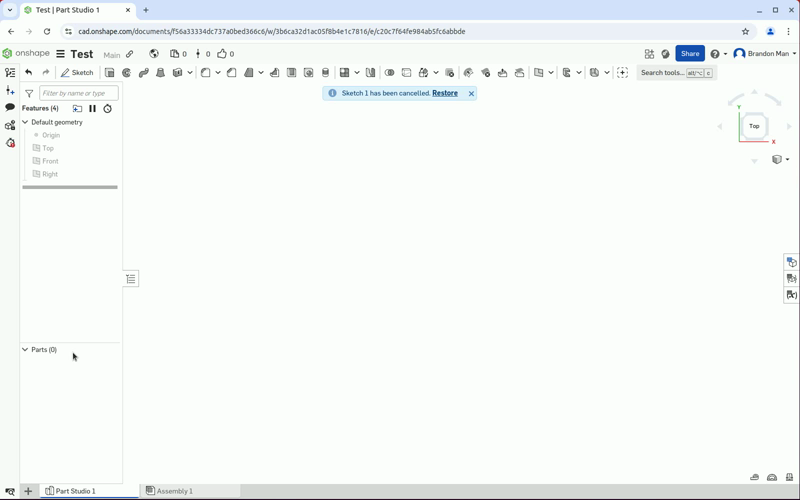
key(shift+p)
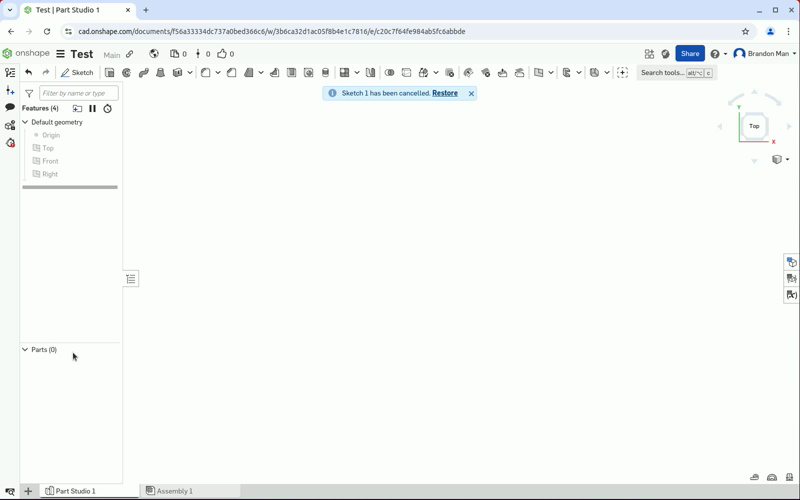
key(space)
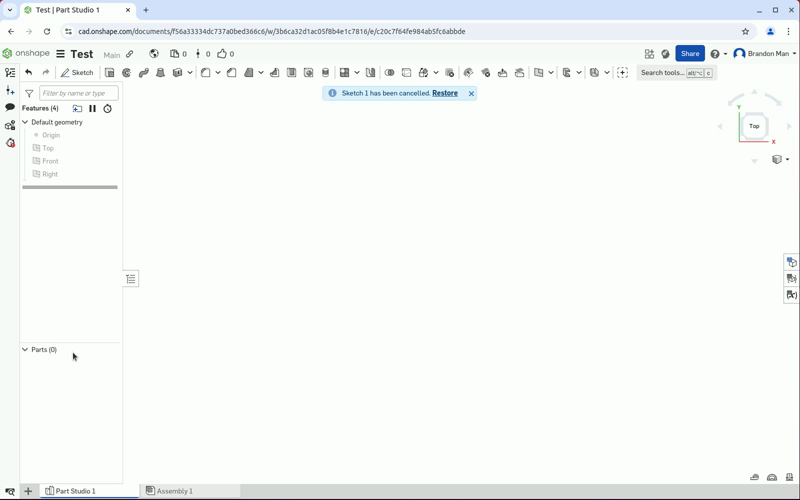
key_down(shift)
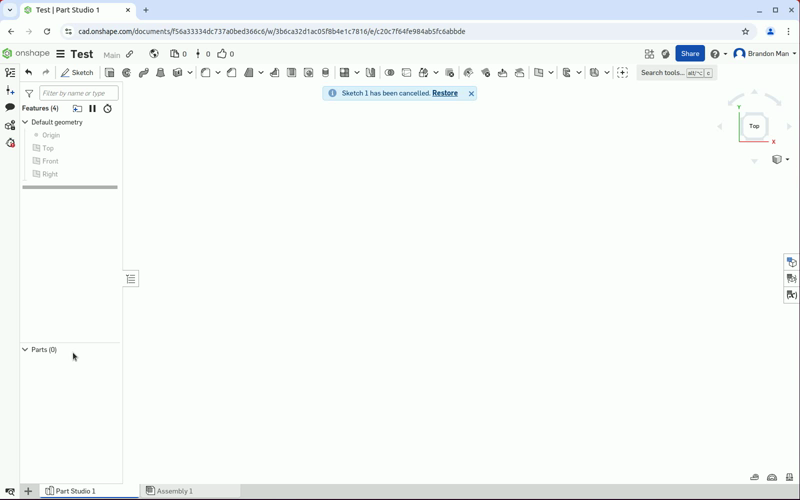
key(up)
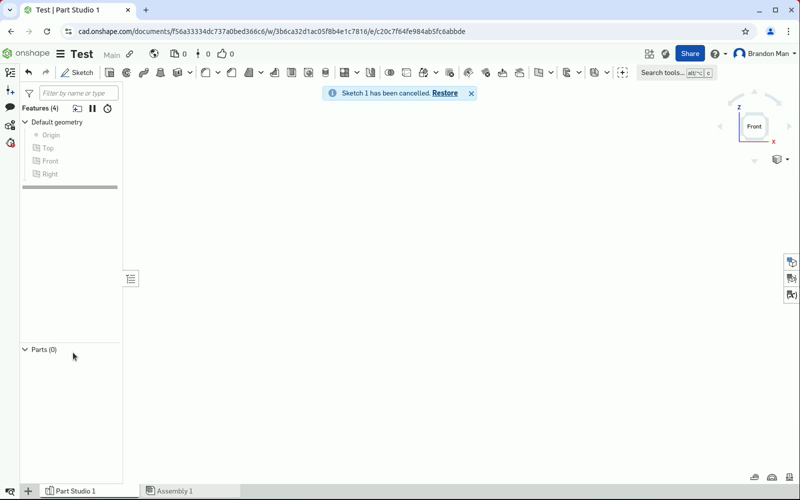
key_up(shift)
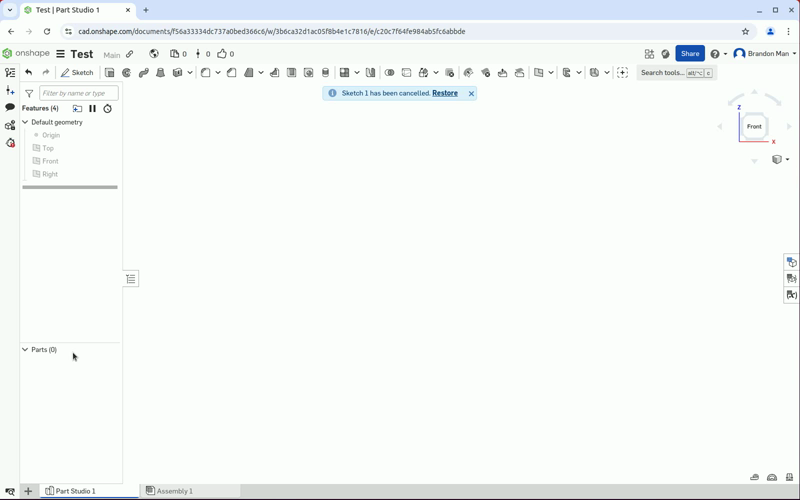
mouse_move(73, 352)
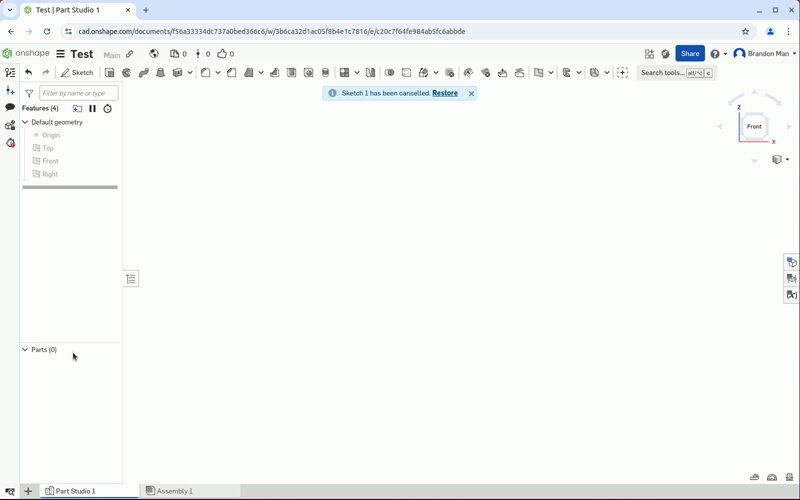
key(shift+y)
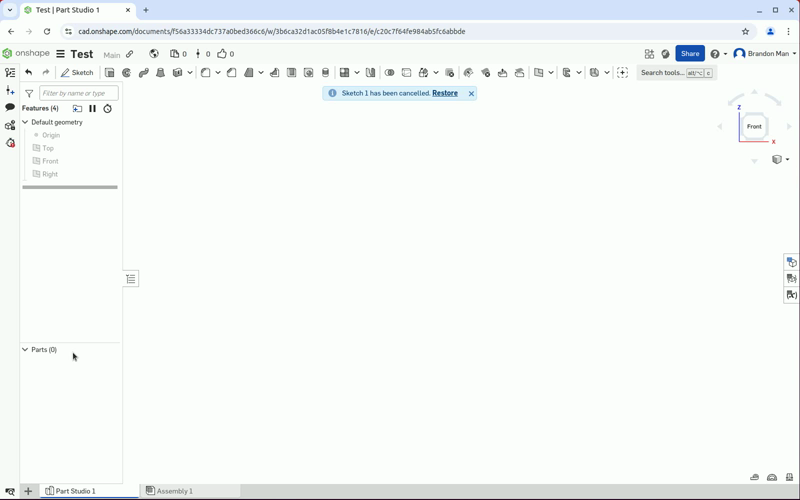
key(shift+s)
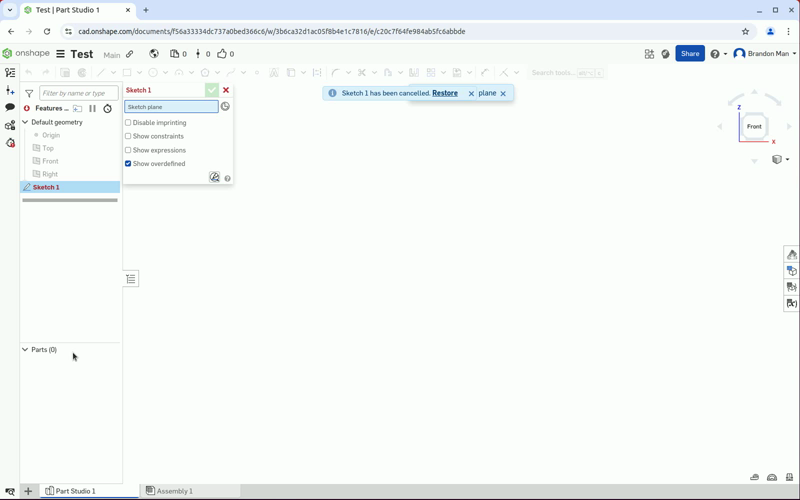
mouse_move(73, 163)
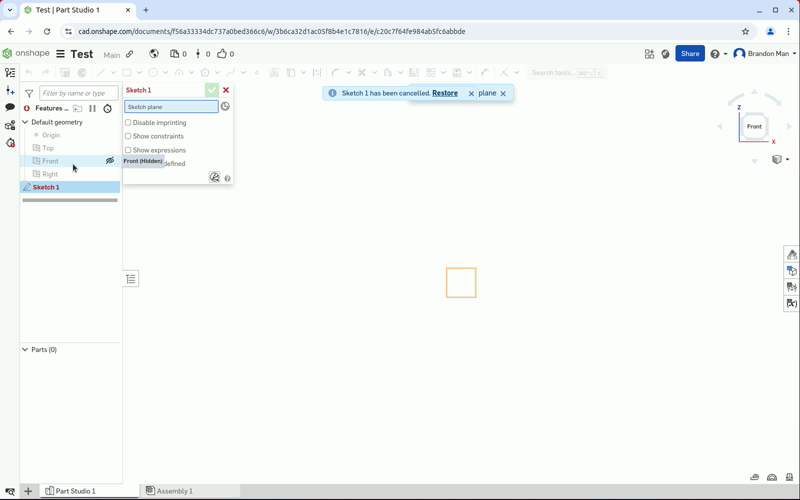
click(73, 163)
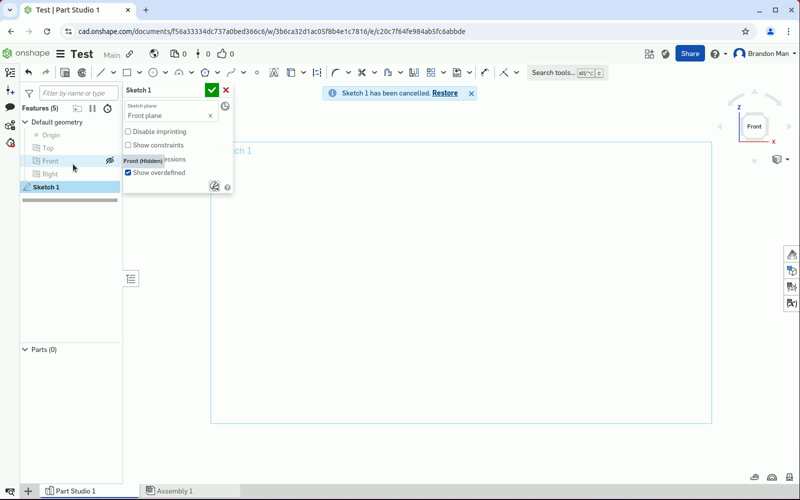
mouse_move(73, 352)
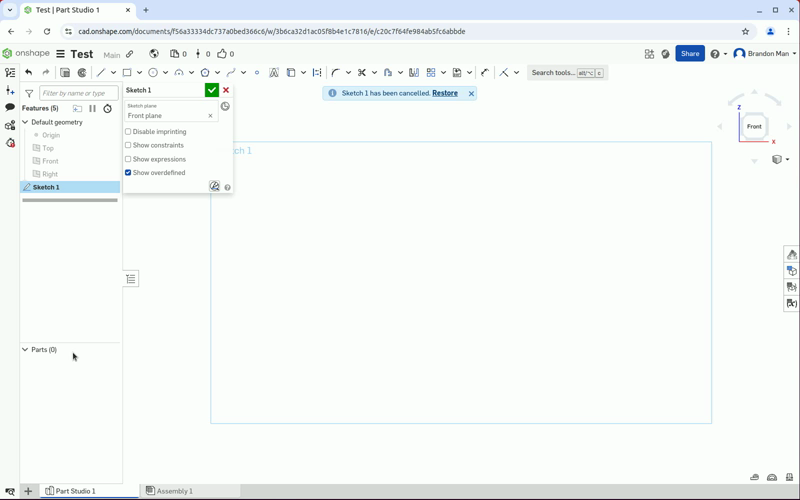
key(y)
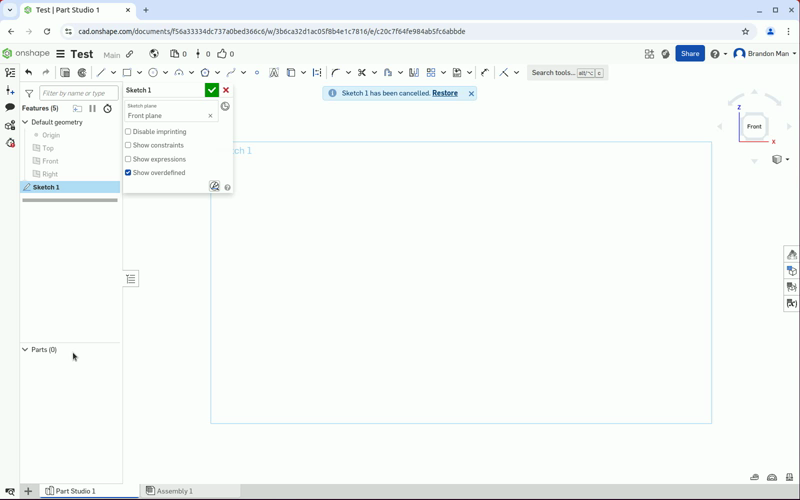
key(a)
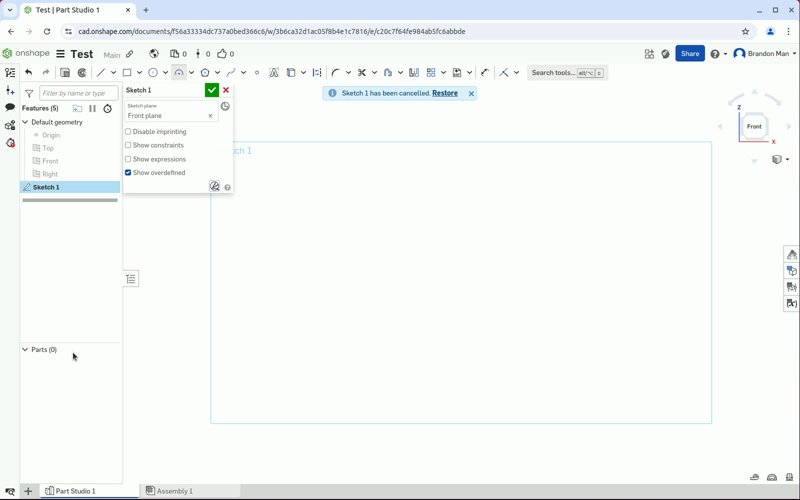
key_down(shift)
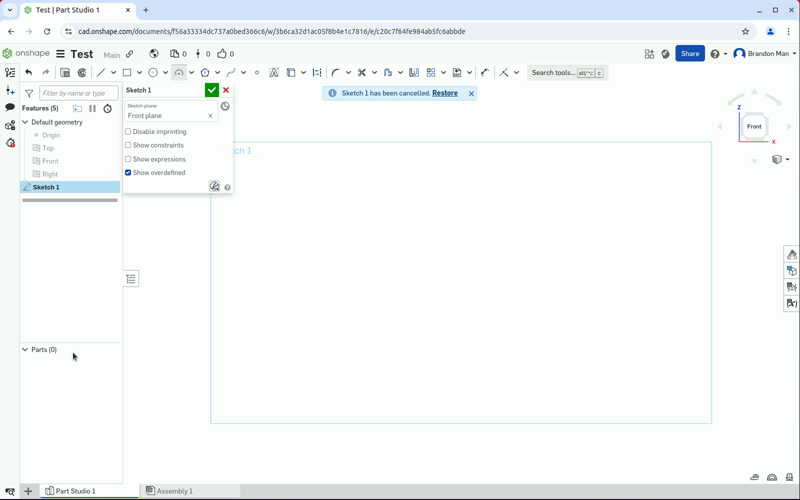
mouse_move(451, 271)
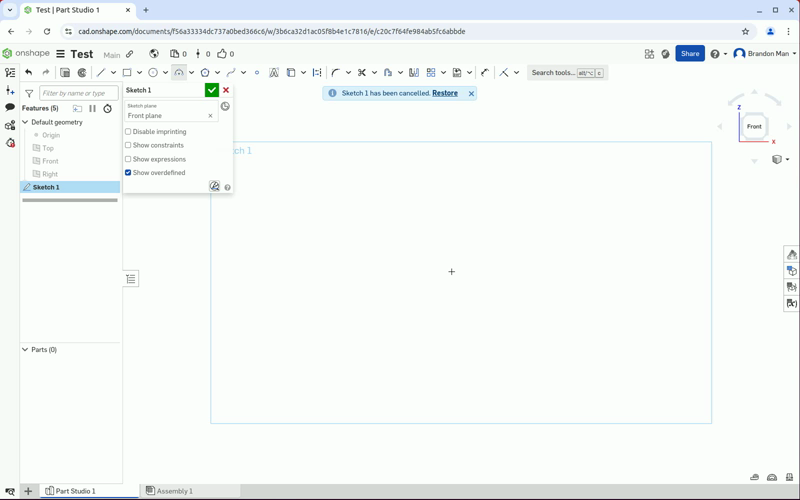
click(451, 271)
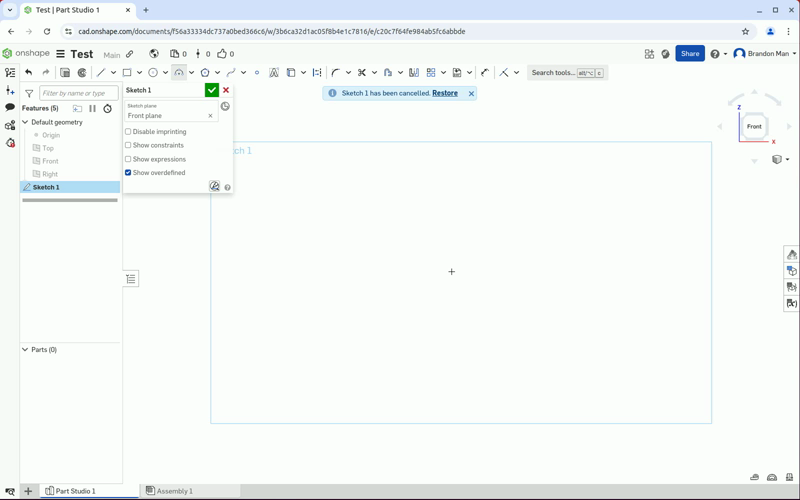
key_up(shift)
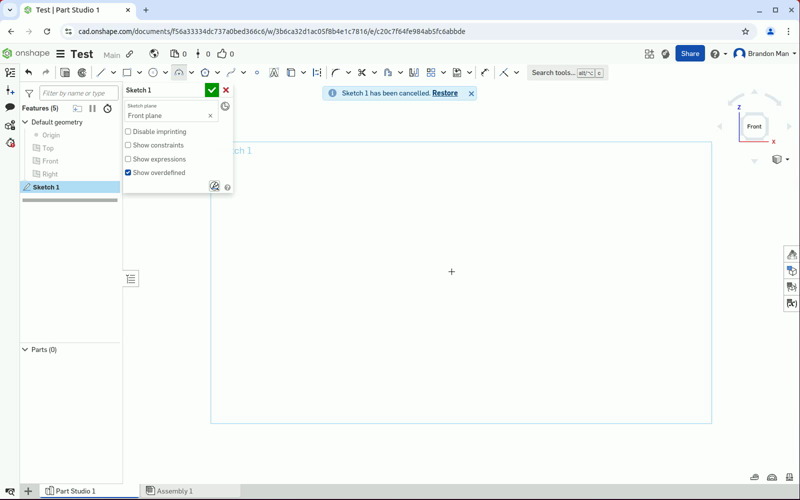
key_down(shift)
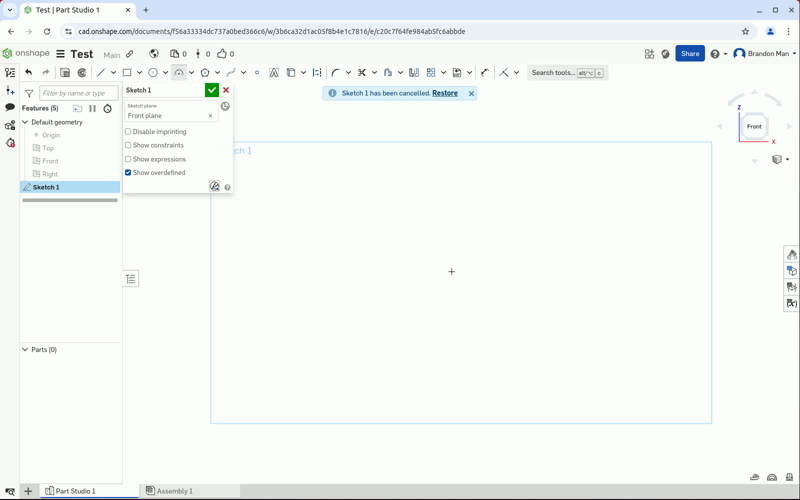
mouse_move(452, 266)
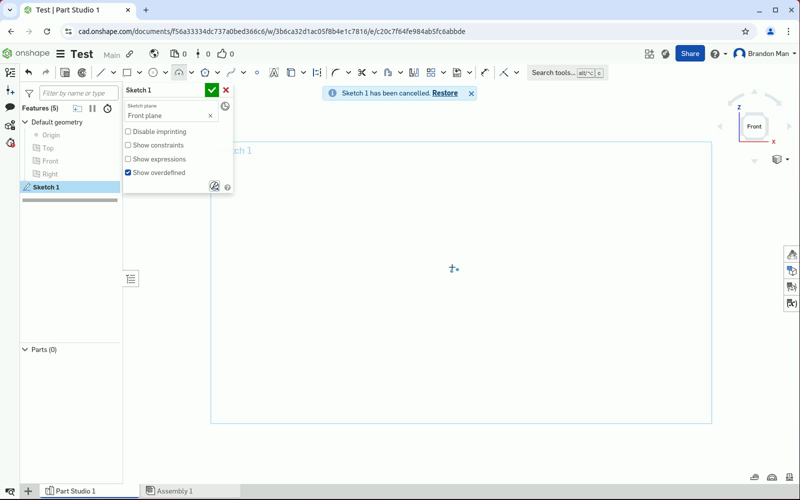
scroll(6)
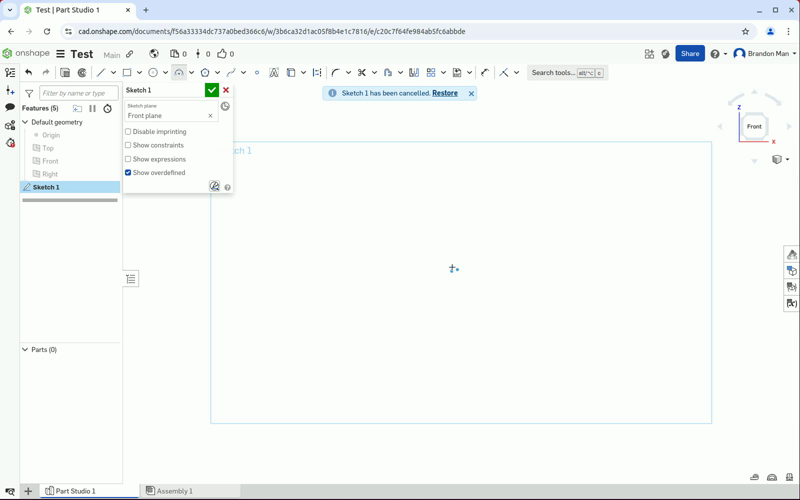
scroll(6)
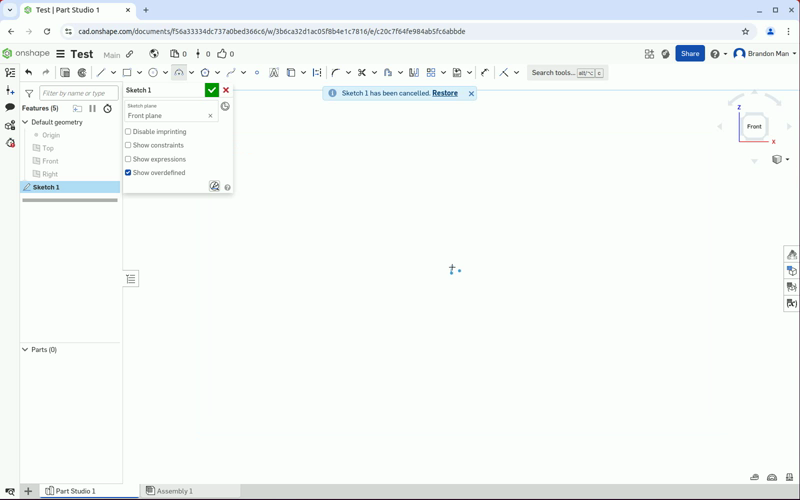
scroll(6)
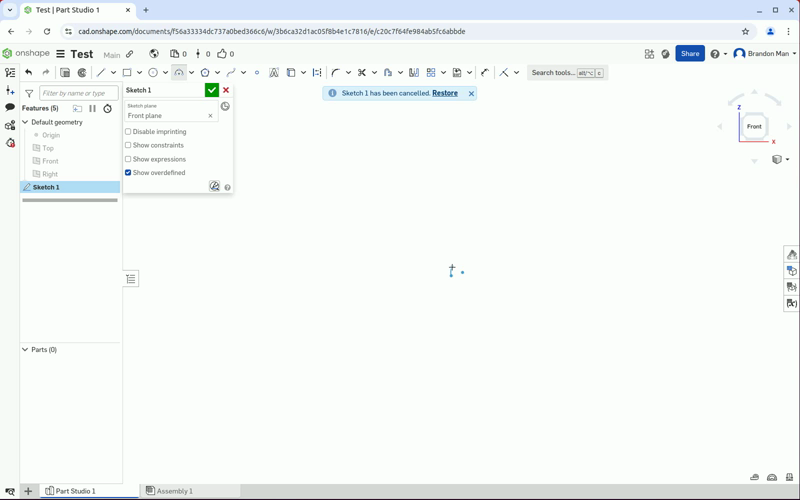
scroll(6)
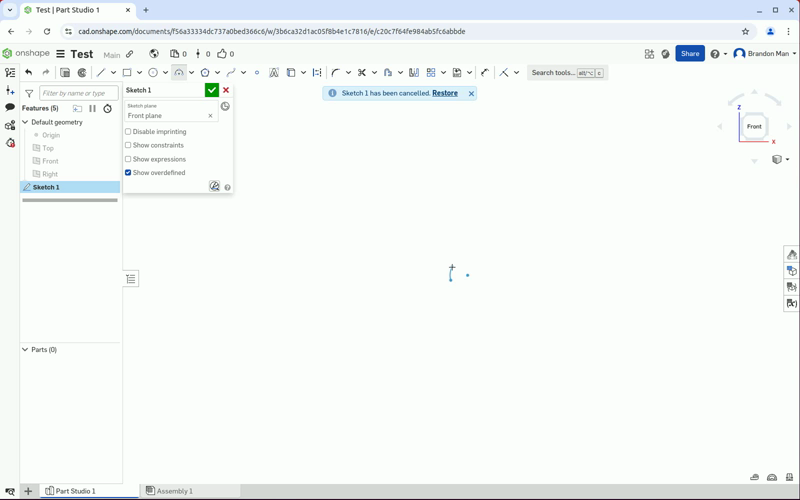
scroll(6)
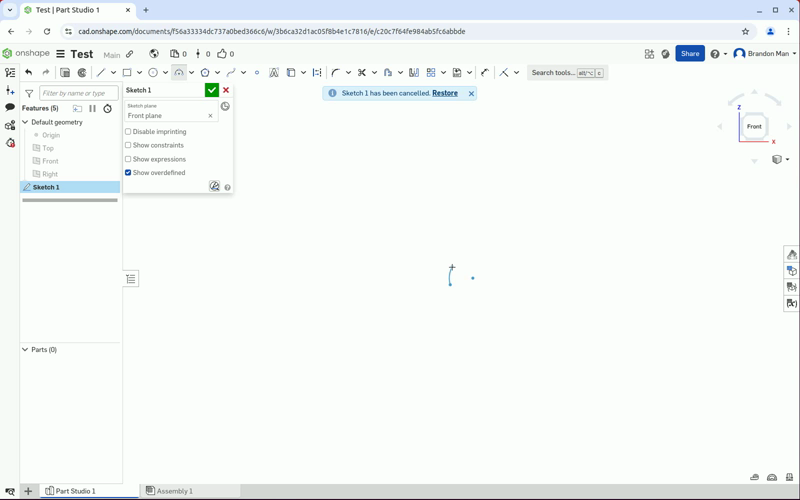
scroll(6)
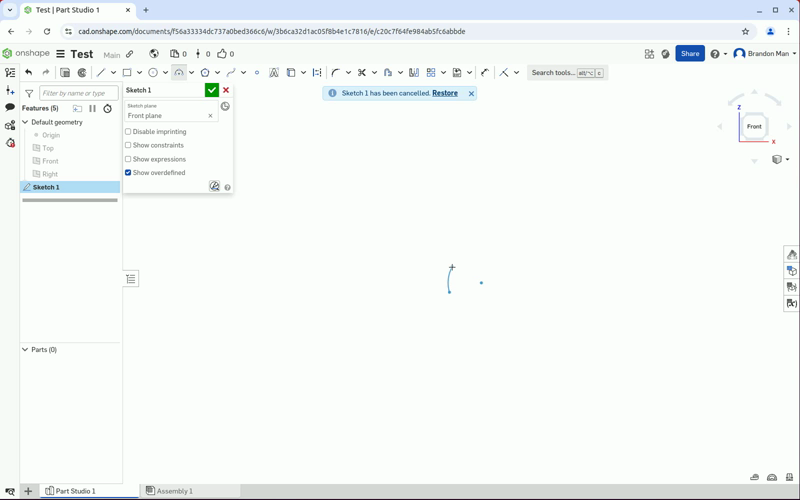
scroll(6)
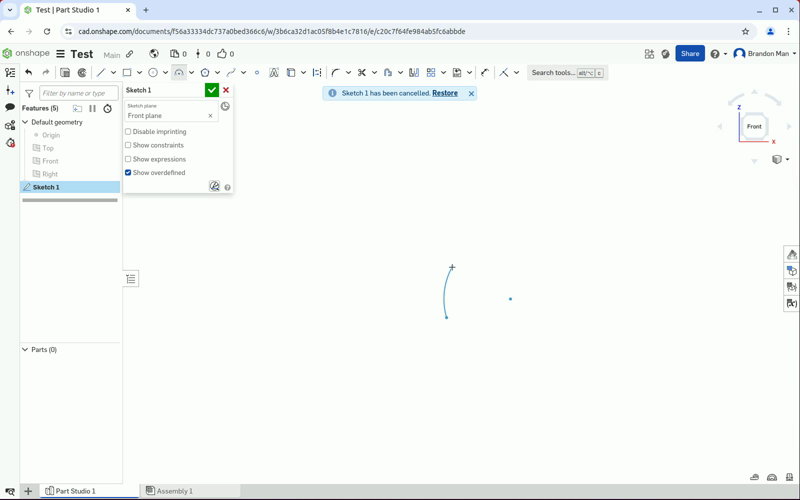
click(452, 266)
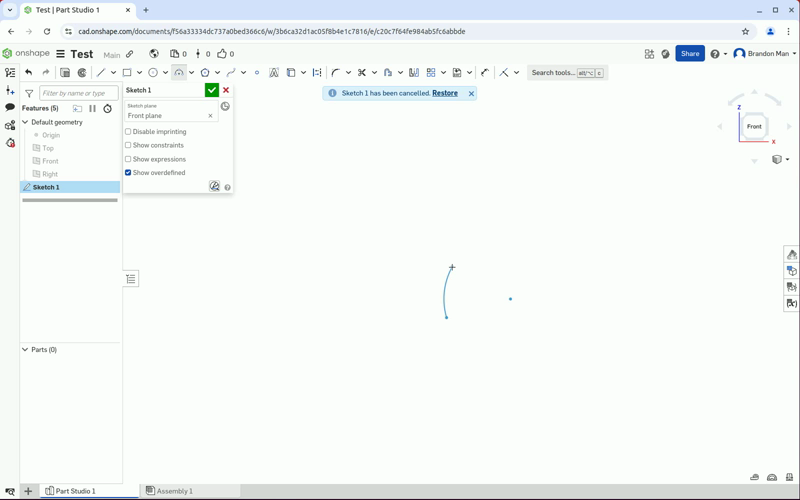
scroll(-6)
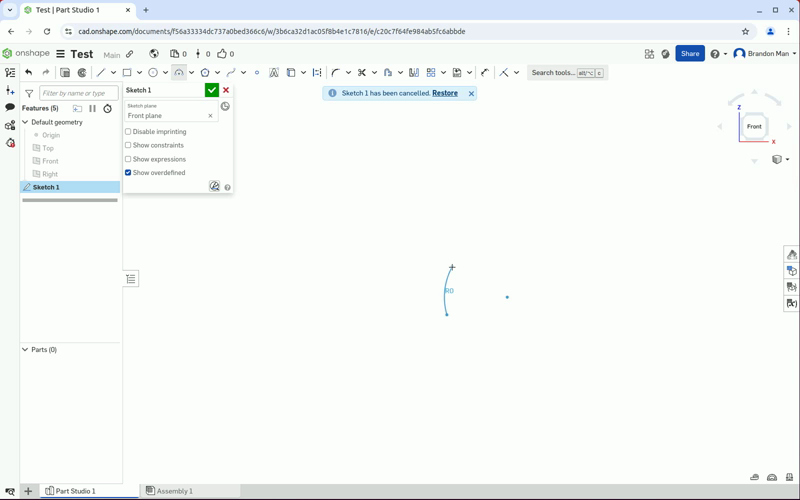
scroll(-6)
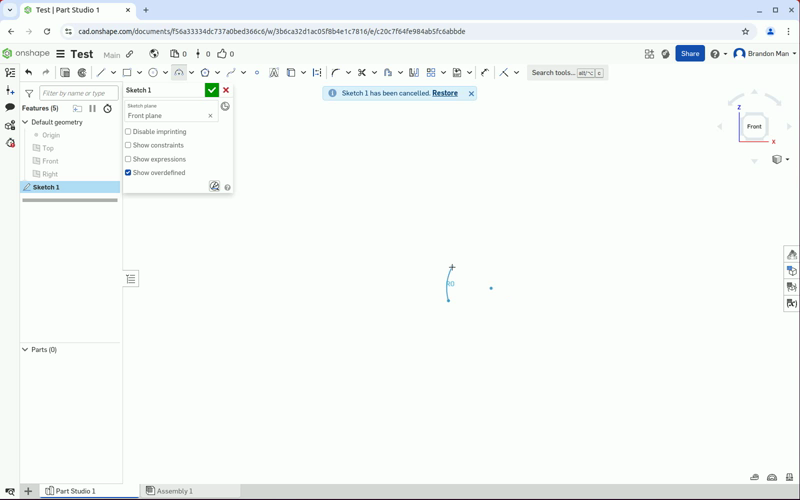
scroll(-6)
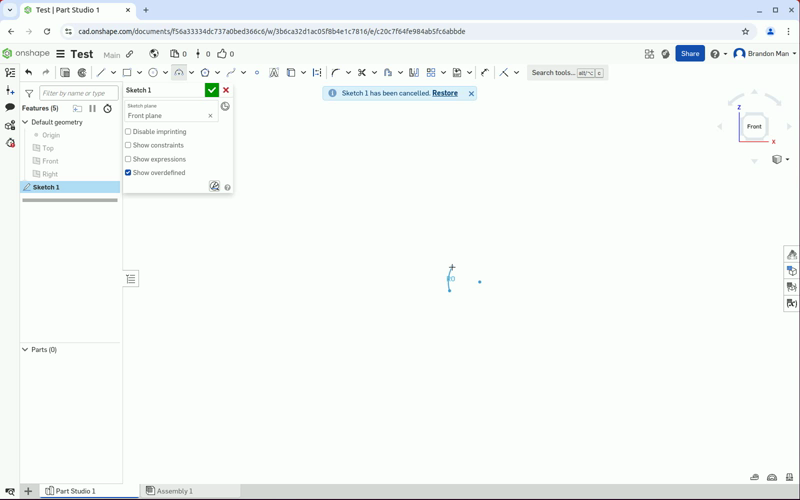
scroll(-6)
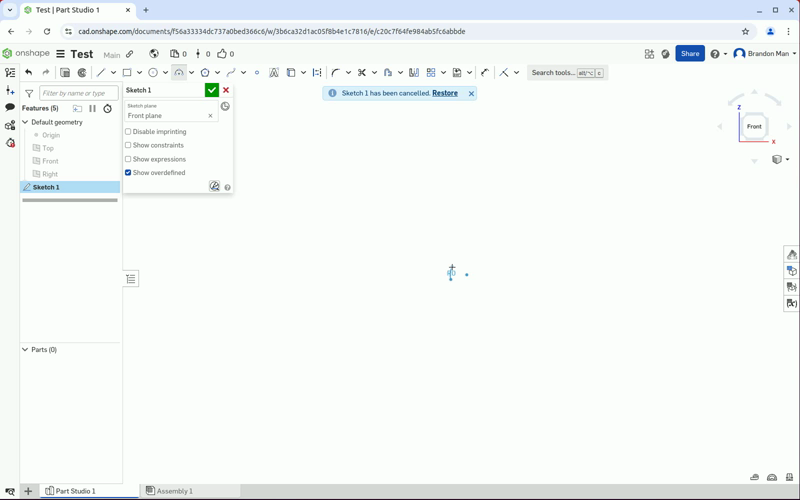
scroll(-6)
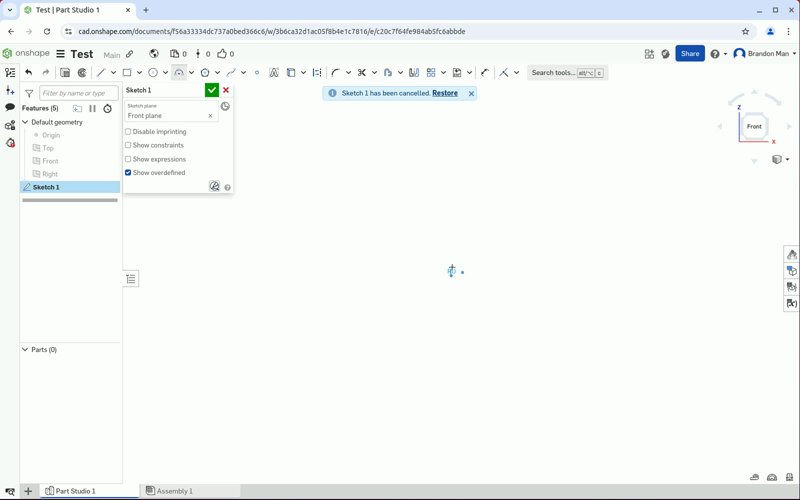
scroll(-6)
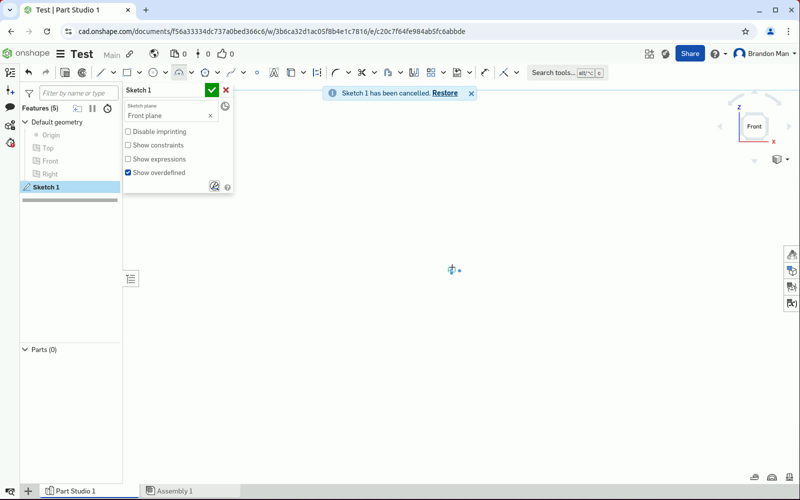
scroll(-6)
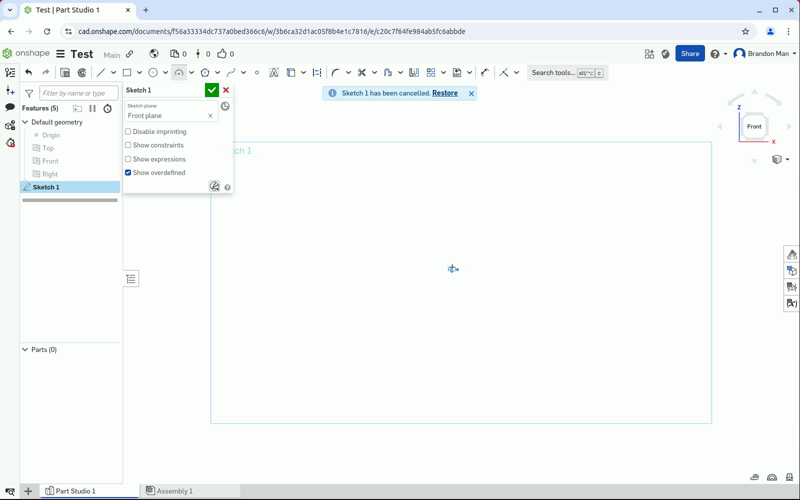
mouse_move(452, 268)
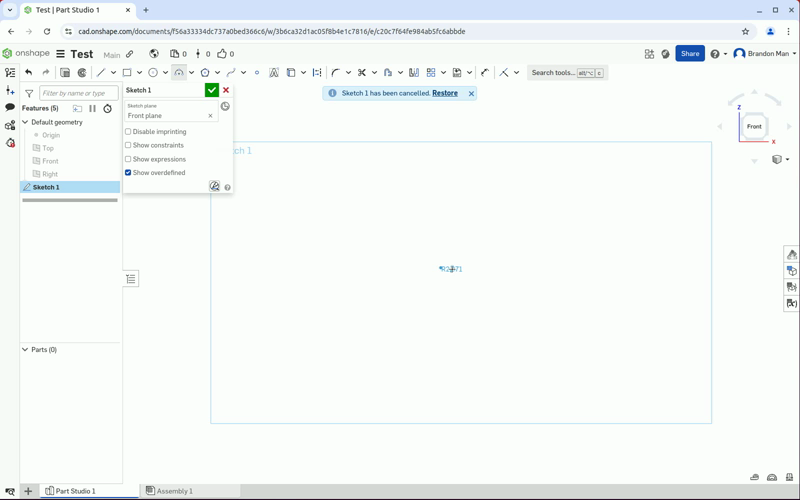
scroll(6)
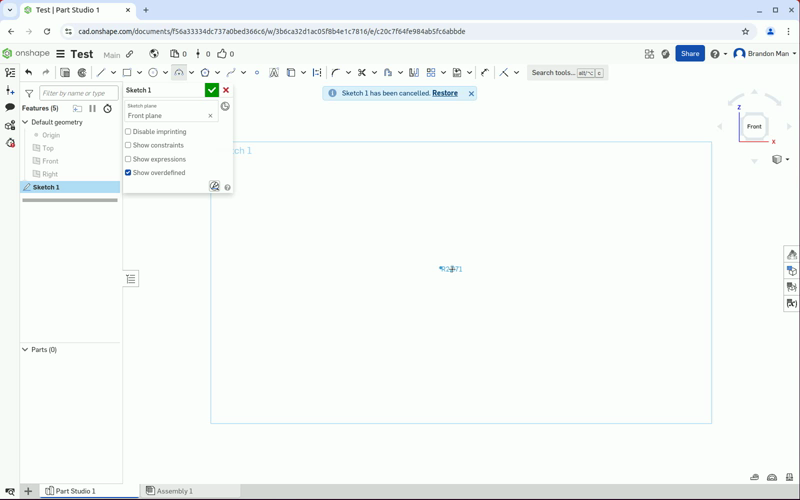
scroll(6)
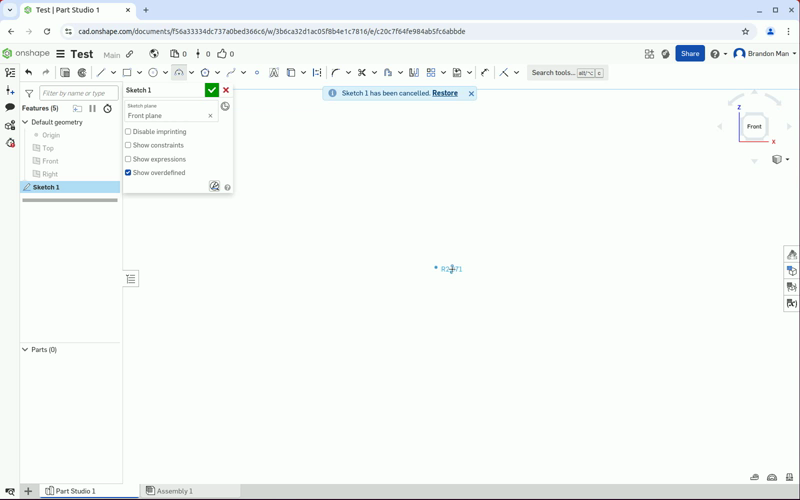
scroll(6)
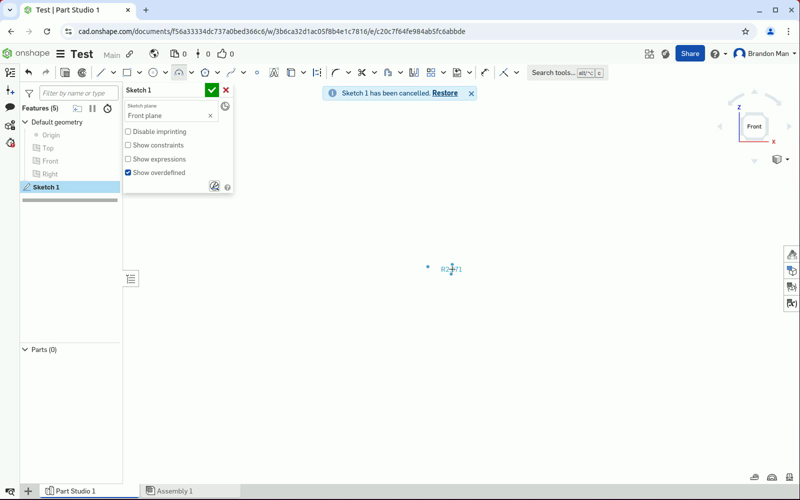
scroll(6)
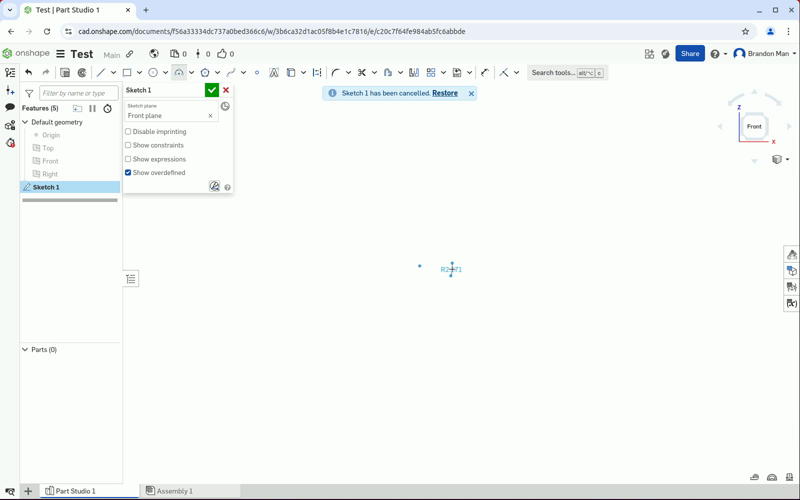
scroll(6)
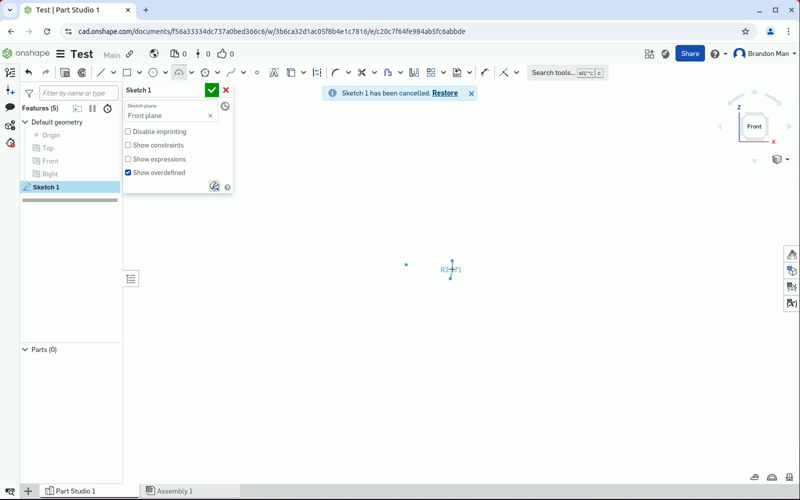
scroll(6)
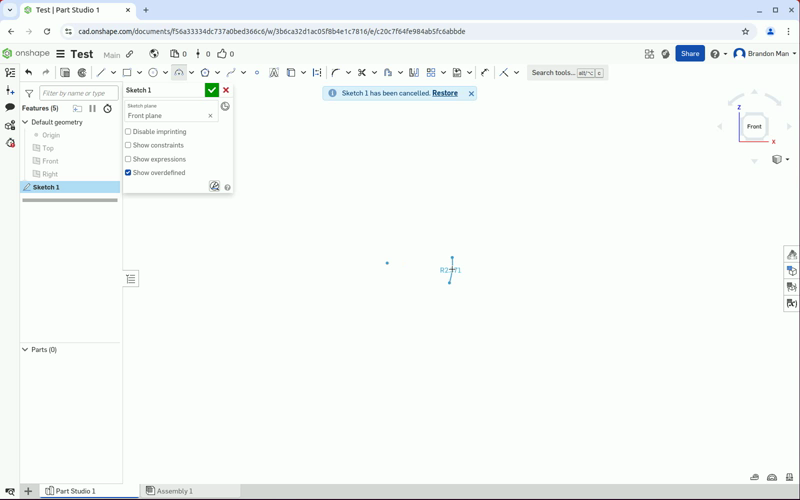
scroll(6)
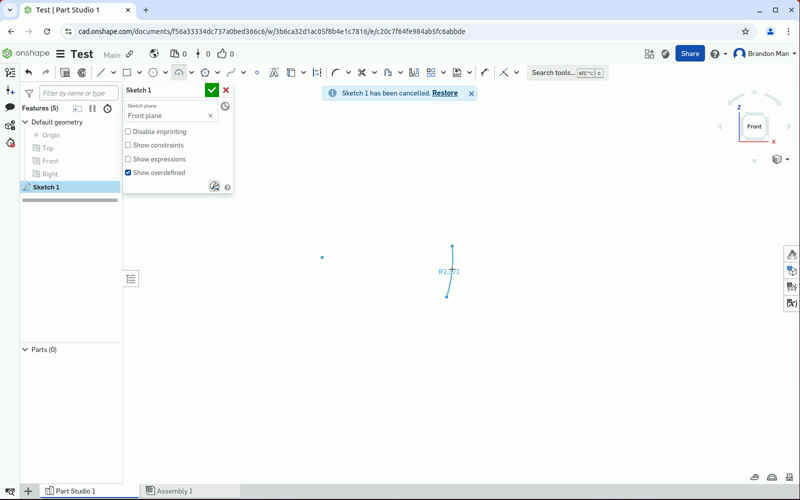
click(452, 268)
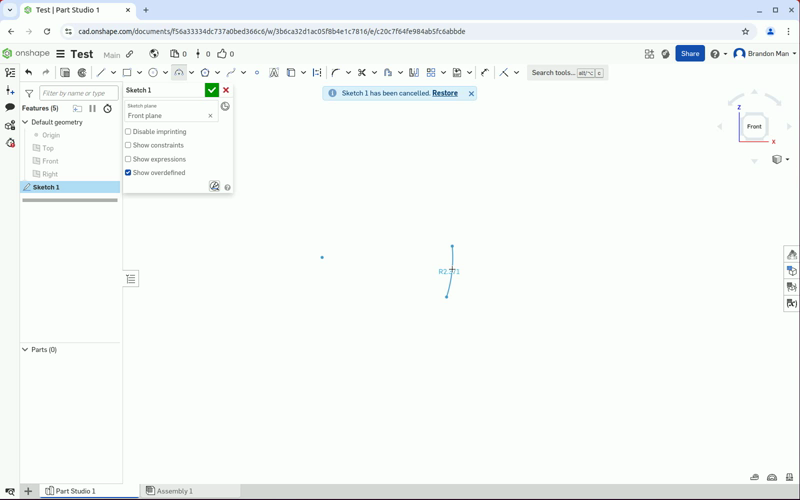
scroll(-6)
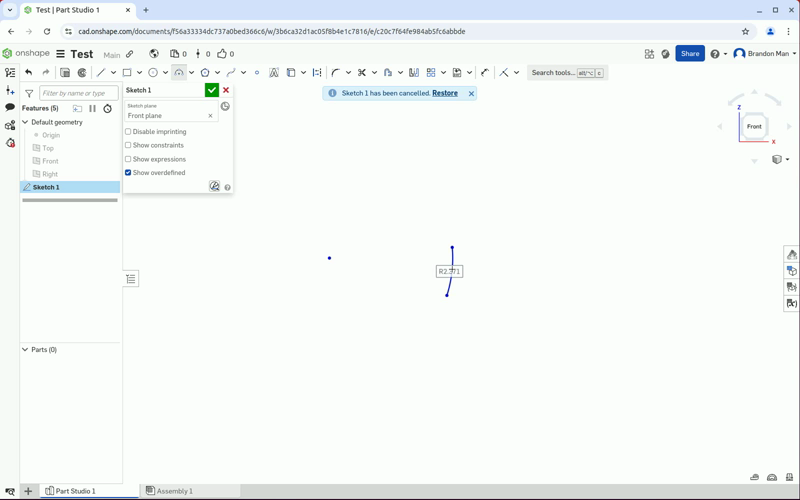
scroll(-6)
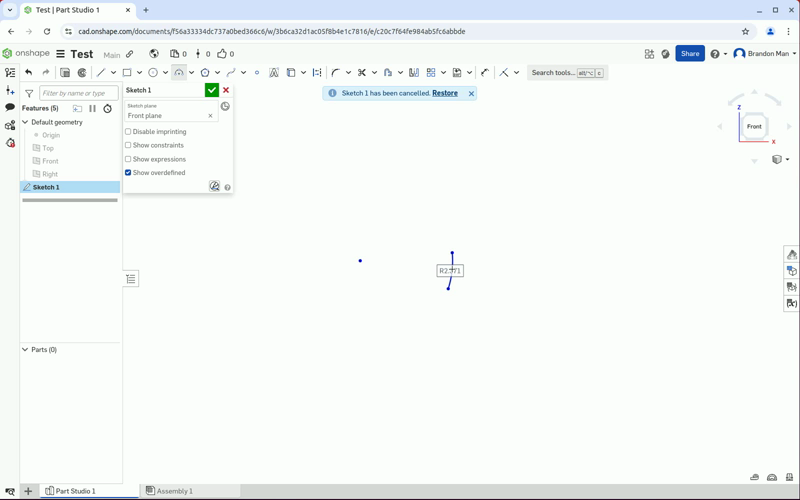
scroll(-6)
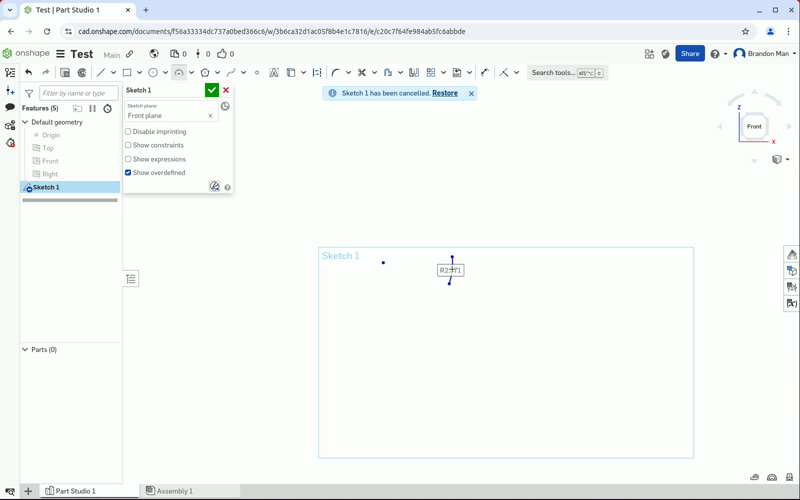
scroll(-6)
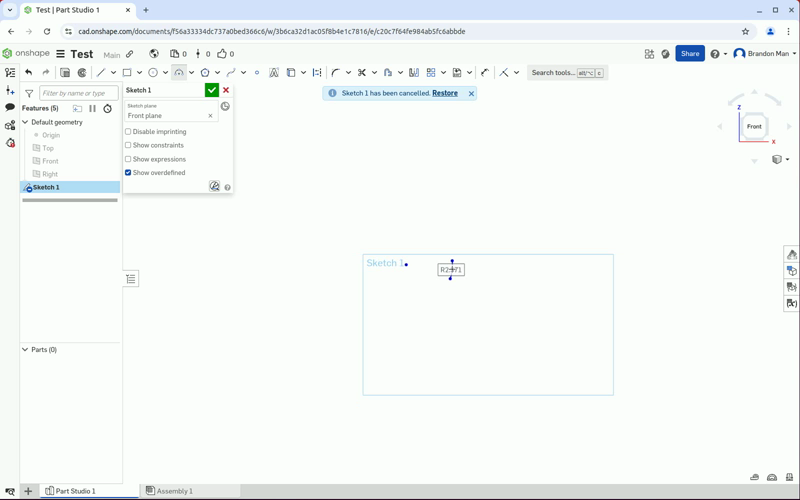
scroll(-6)
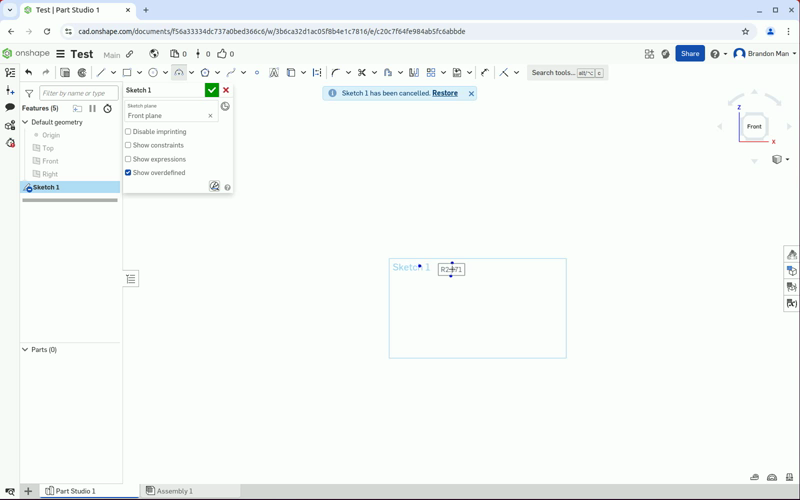
scroll(-6)
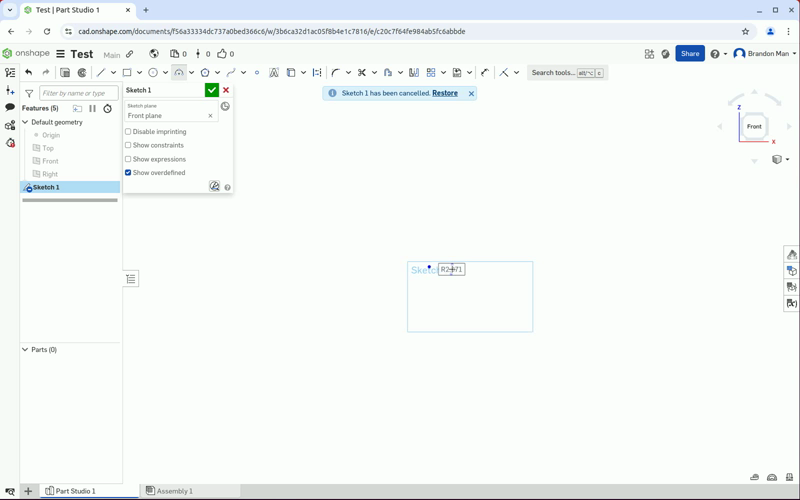
scroll(-6)
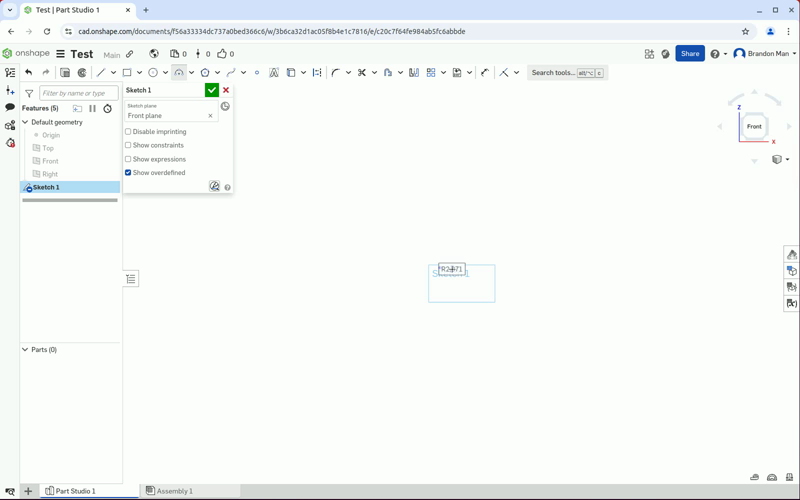
key_up(shift)
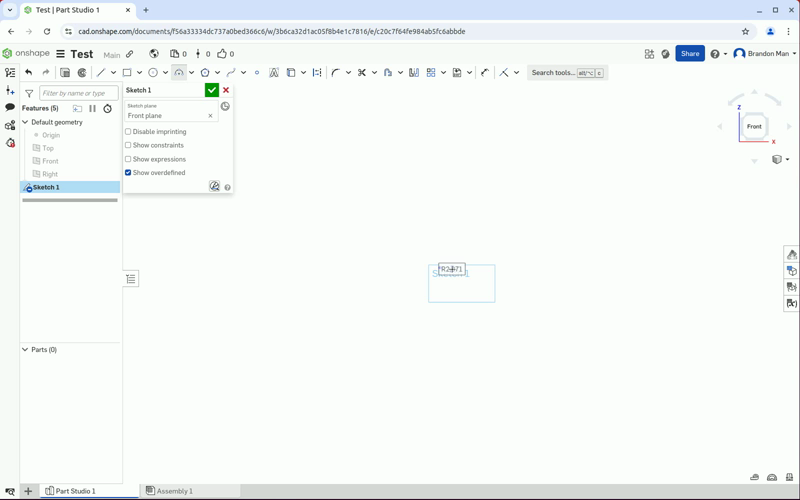
key(esc)
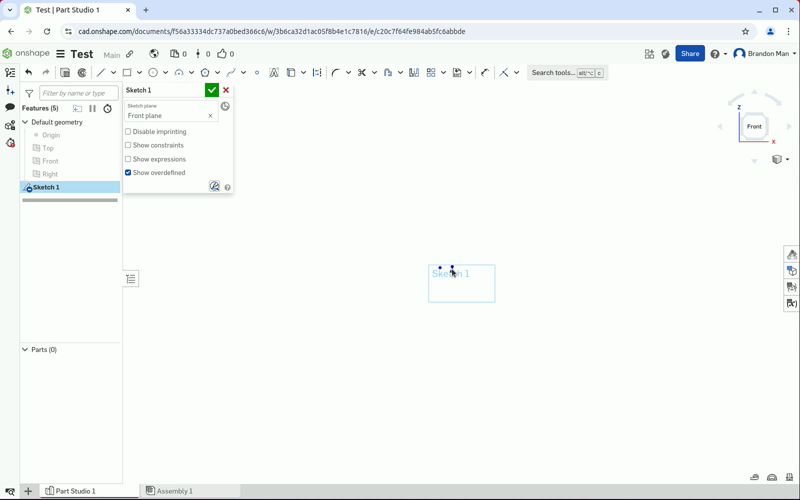
key(l)
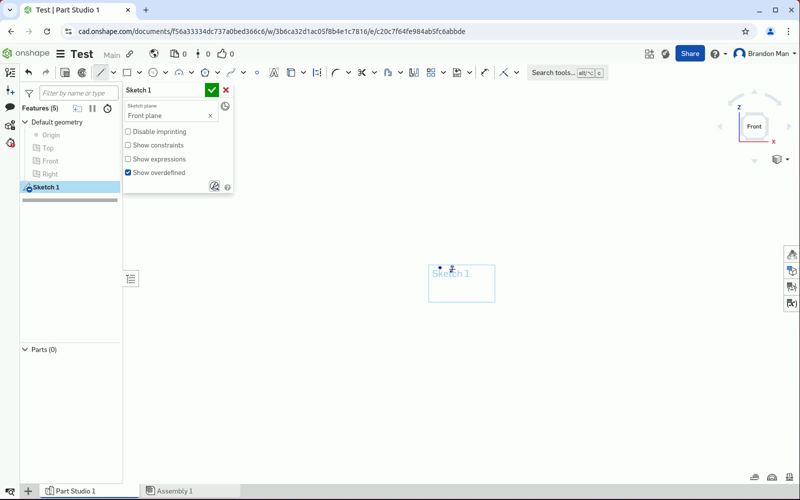
mouse_move(452, 266)
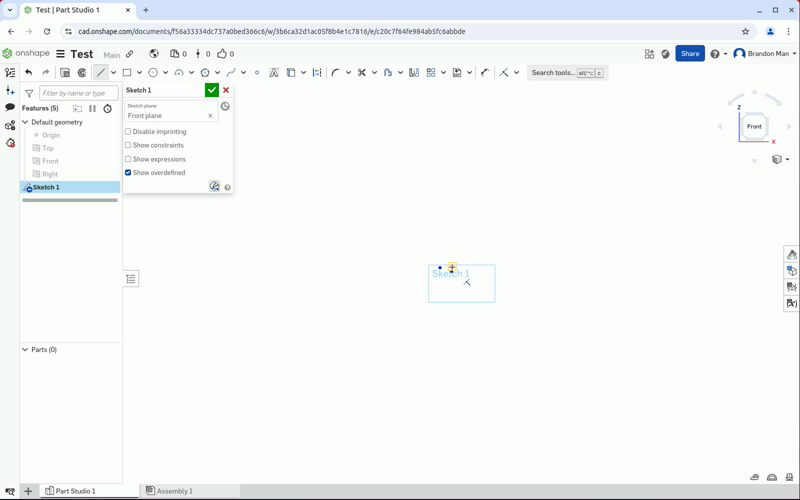
scroll(6)
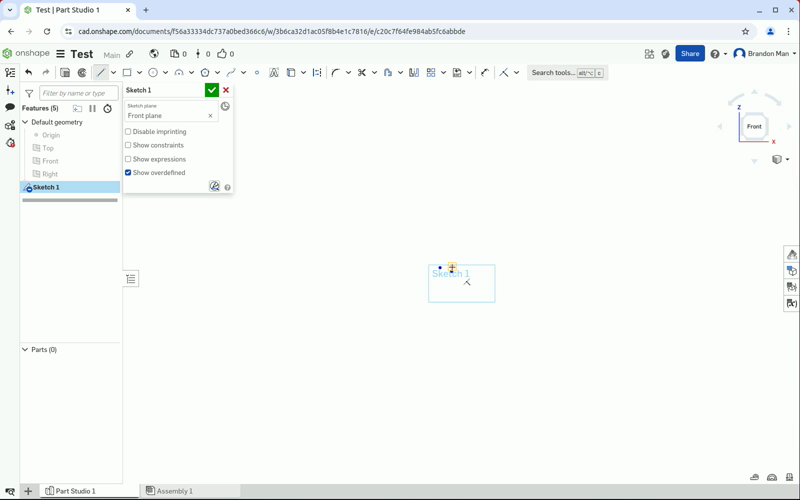
scroll(6)
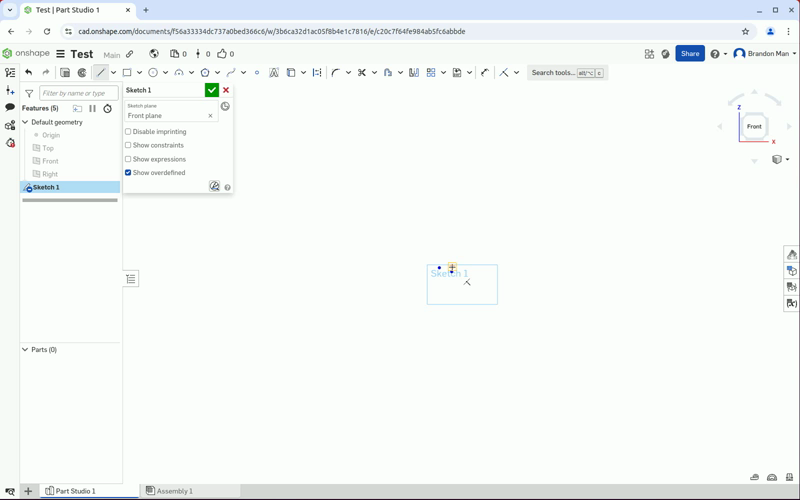
scroll(6)
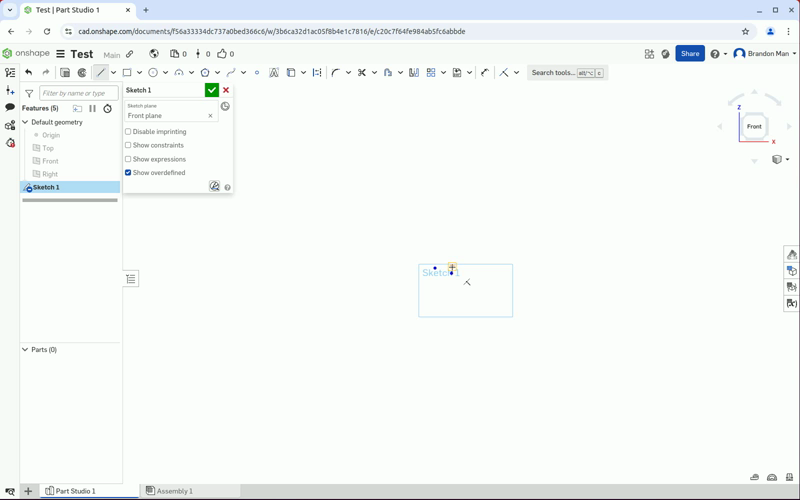
scroll(6)
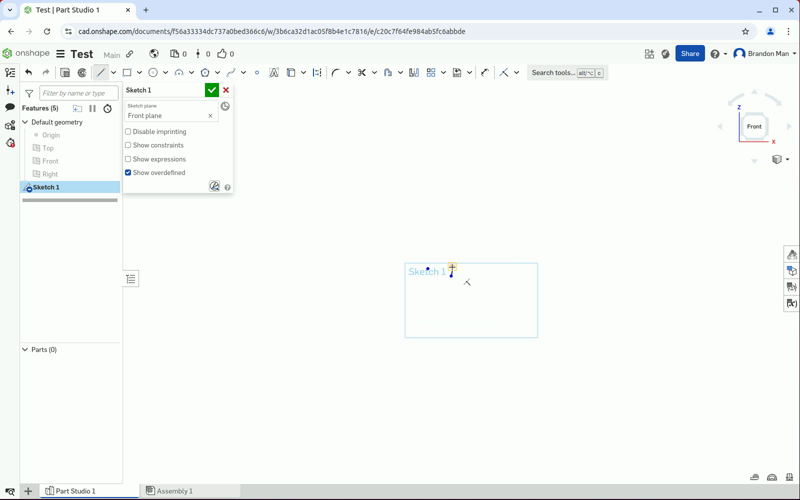
scroll(6)
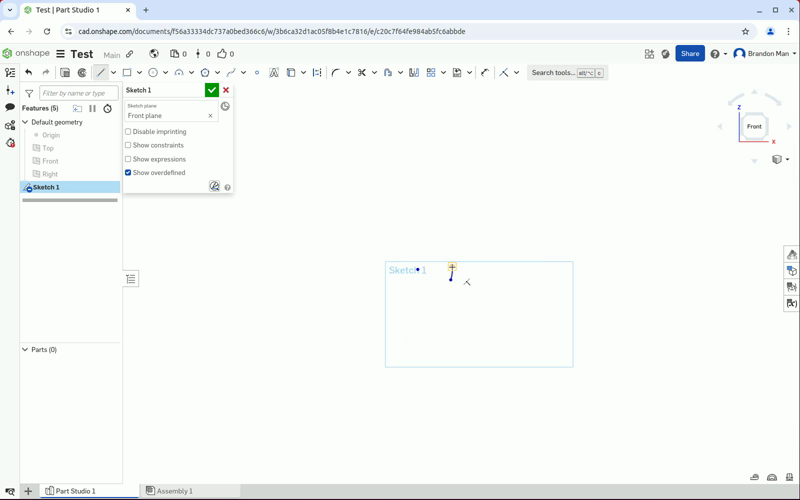
scroll(6)
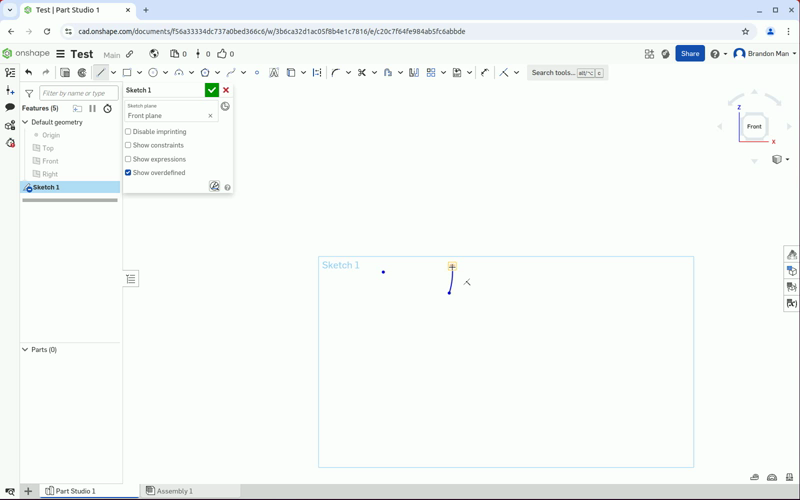
scroll(6)
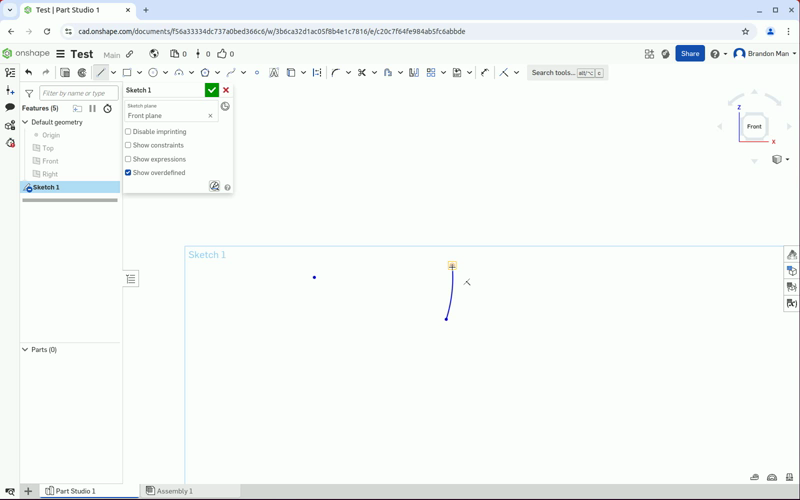
click(452, 266)
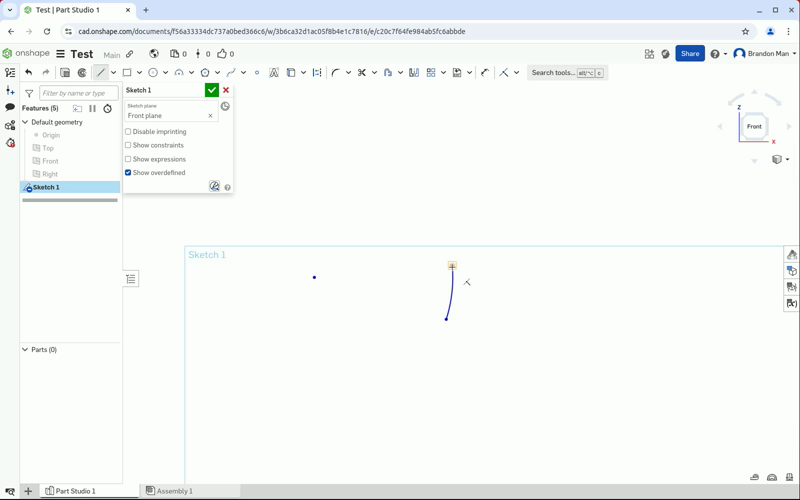
scroll(-6)
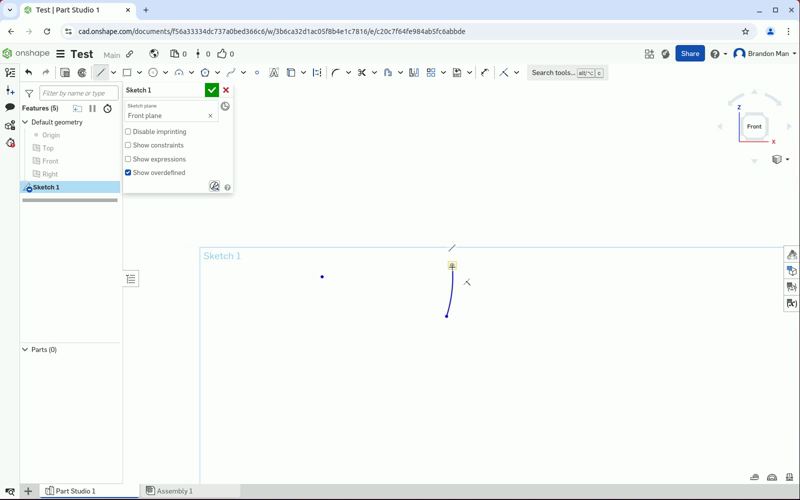
scroll(-6)
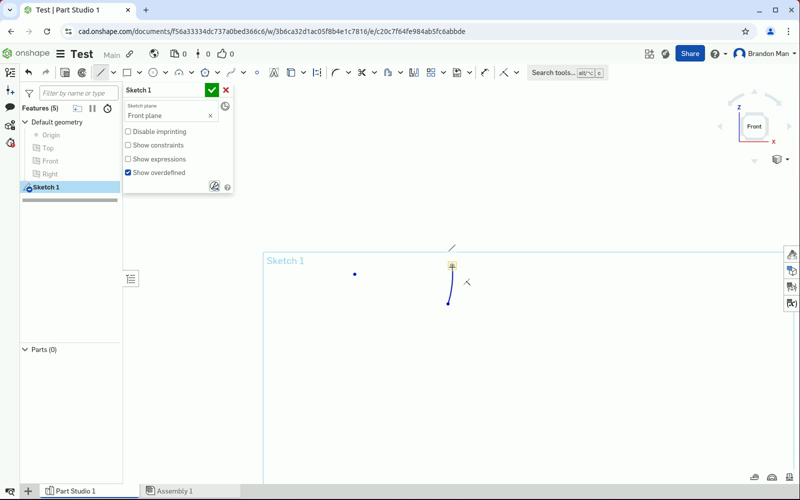
scroll(-6)
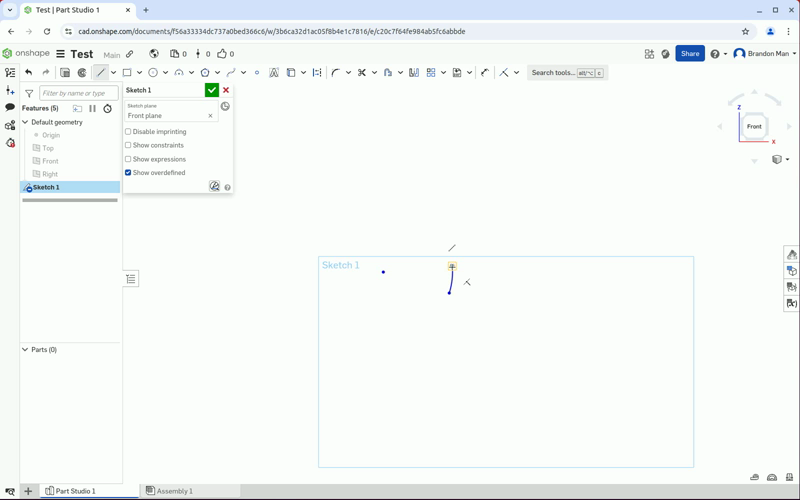
scroll(-6)
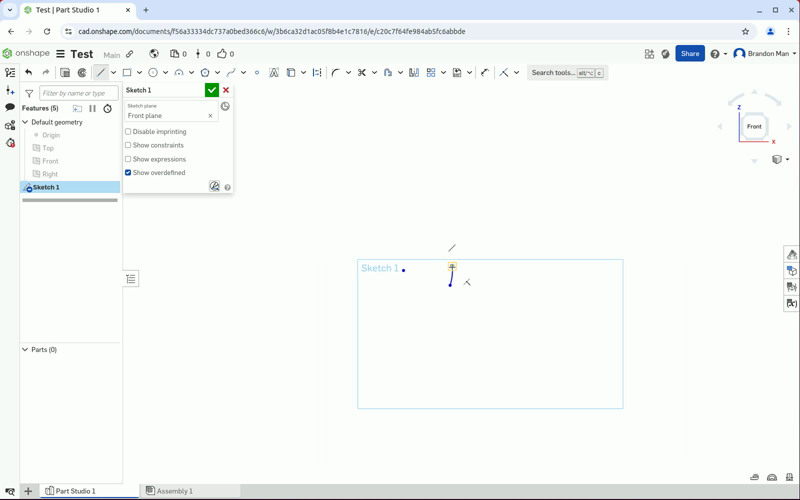
scroll(-6)
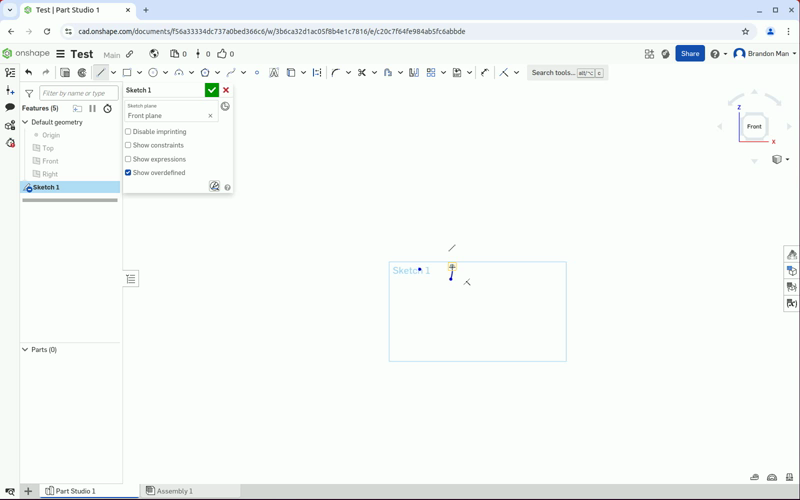
scroll(-6)
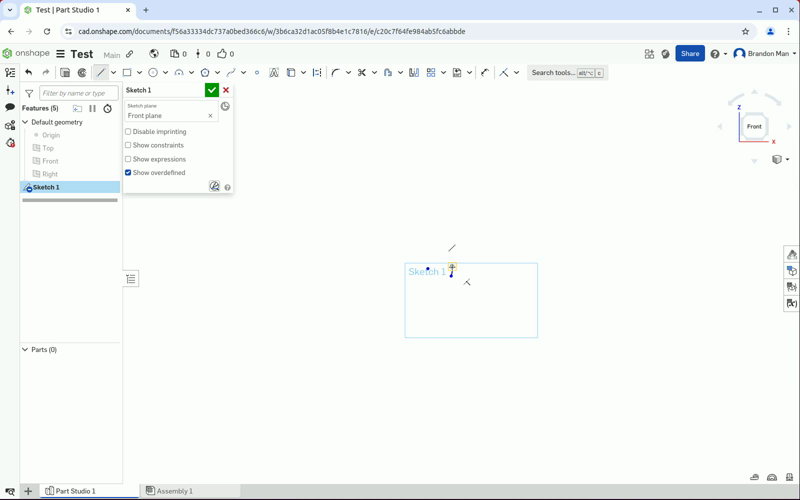
scroll(-6)
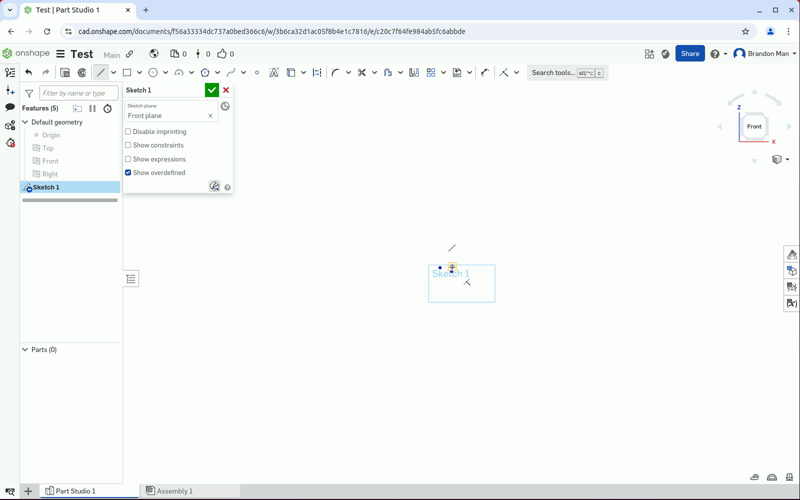
mouse_move(482, 266)
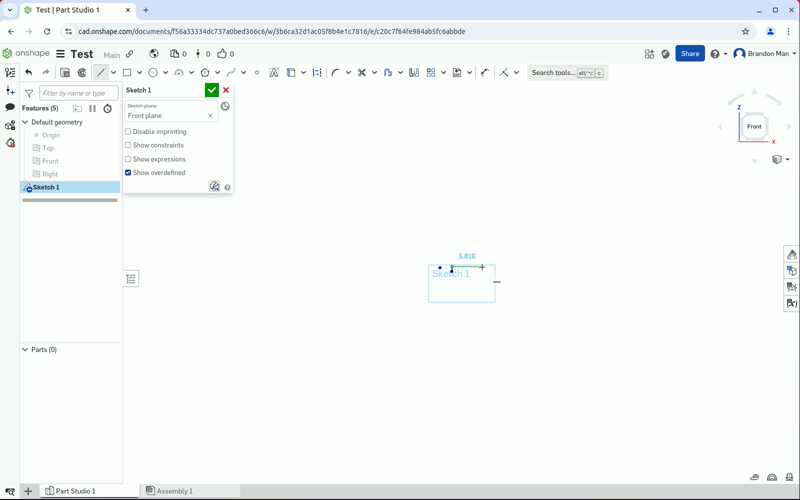
key_down(shift)
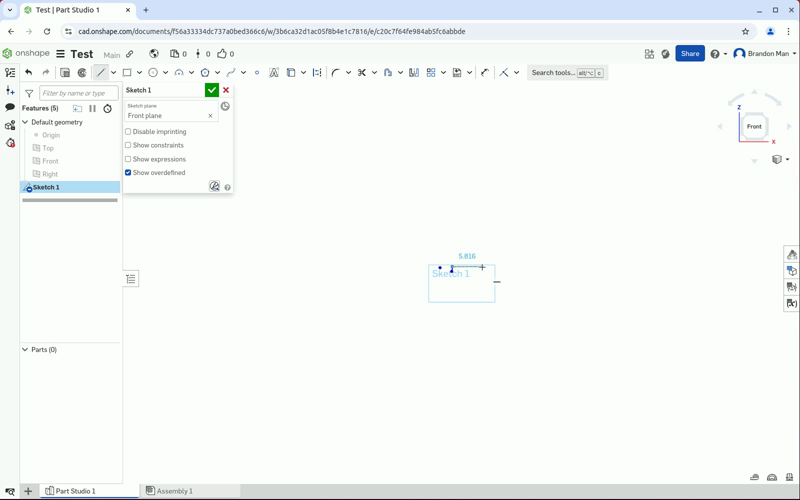
mouse_move(451, 271)
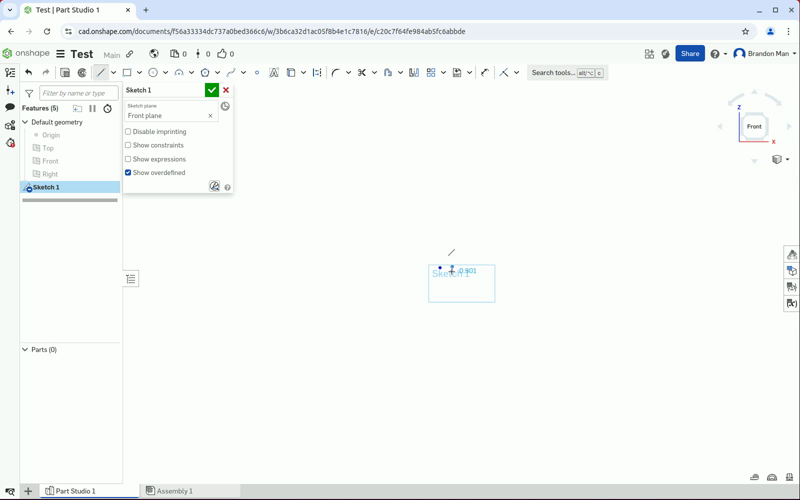
scroll(6)
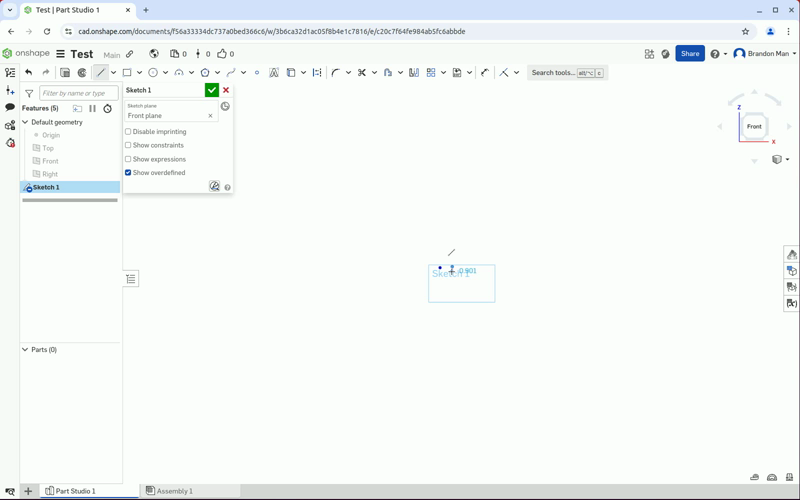
scroll(6)
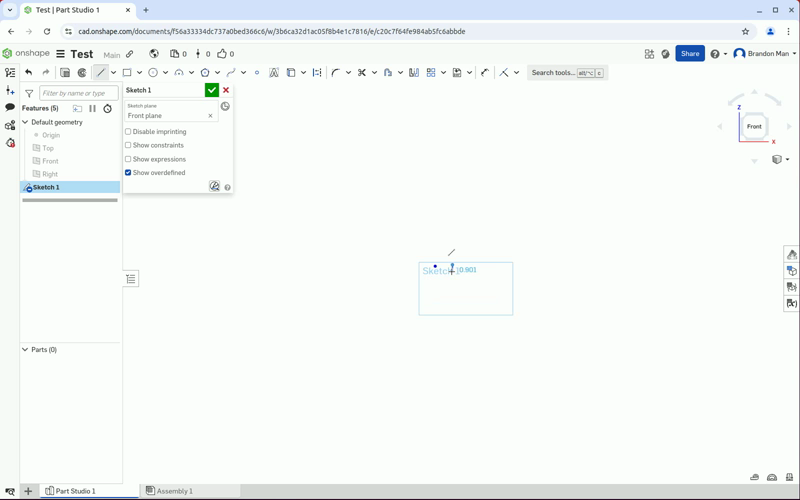
scroll(6)
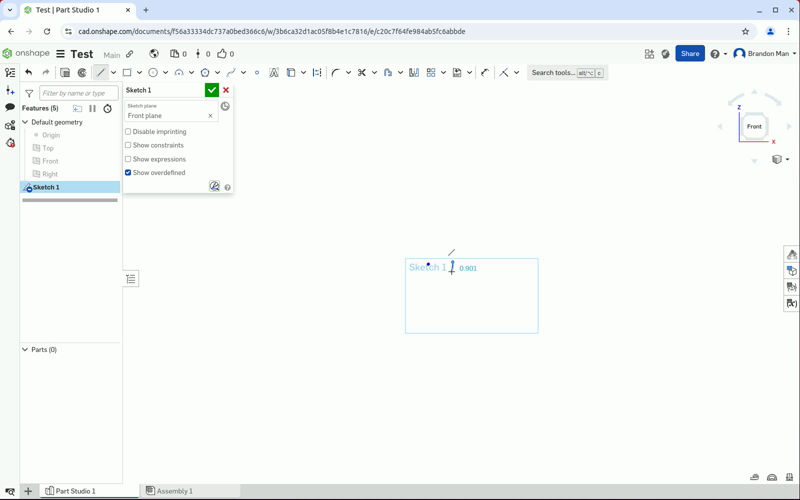
scroll(6)
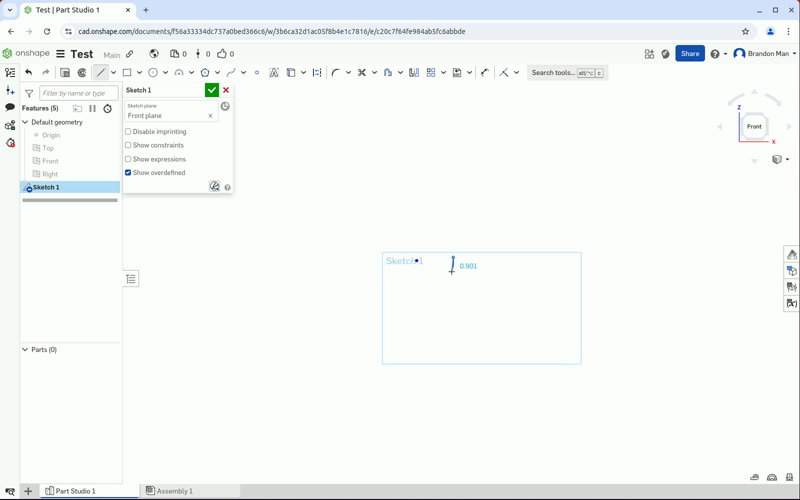
scroll(6)
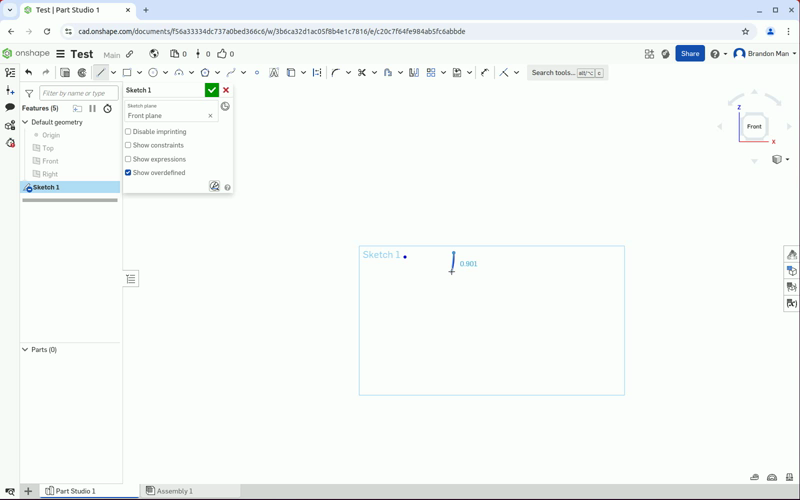
scroll(6)
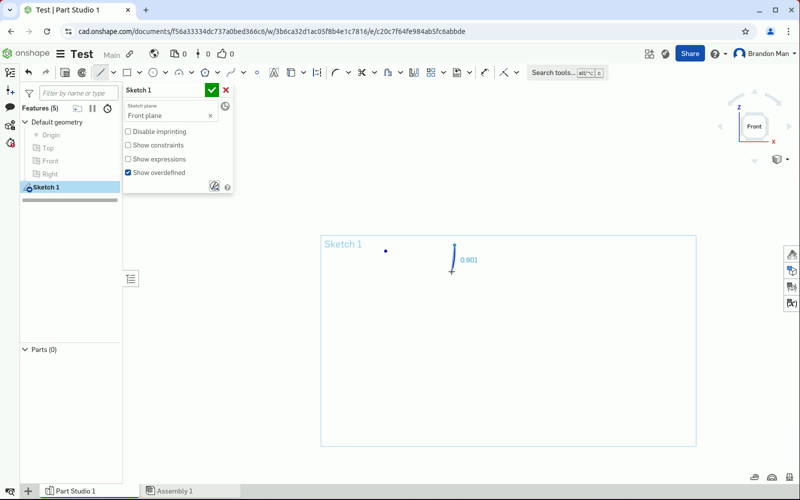
scroll(6)
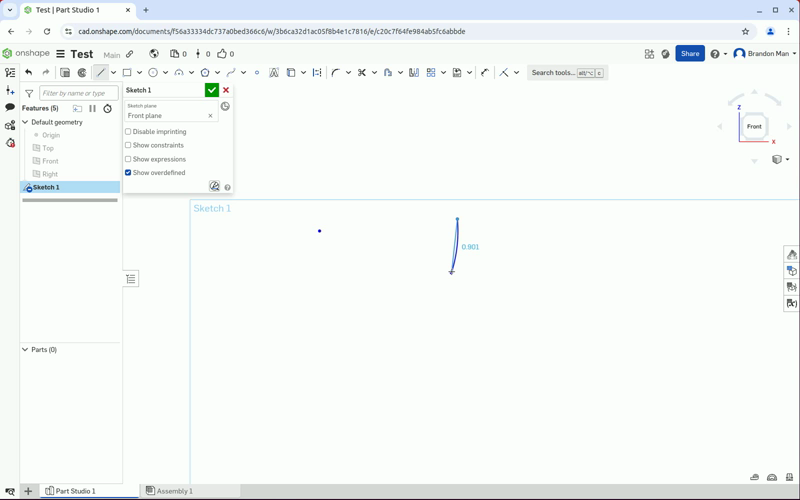
key_up(shift)
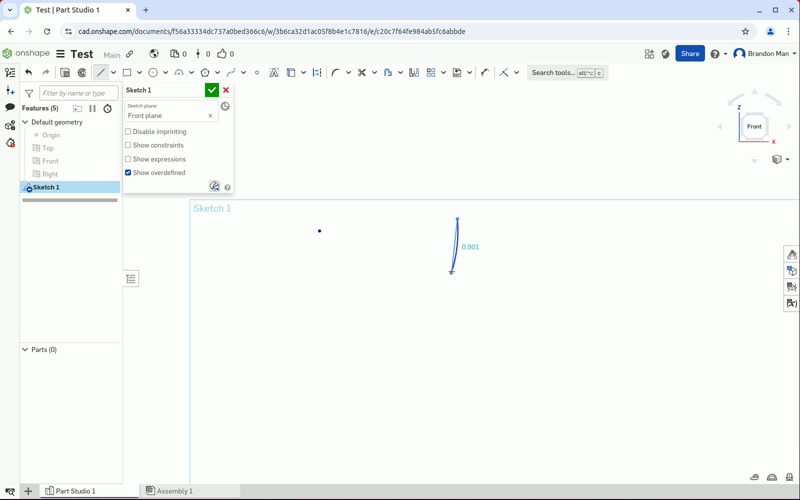
click(451, 271)
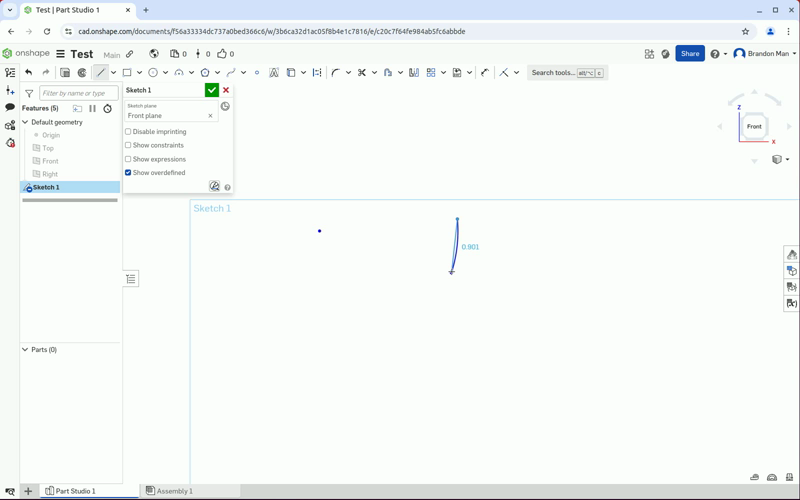
scroll(-6)
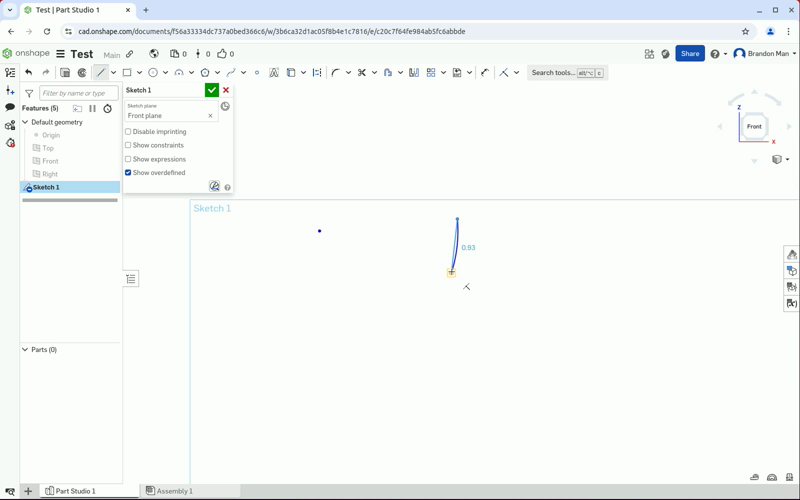
scroll(-6)
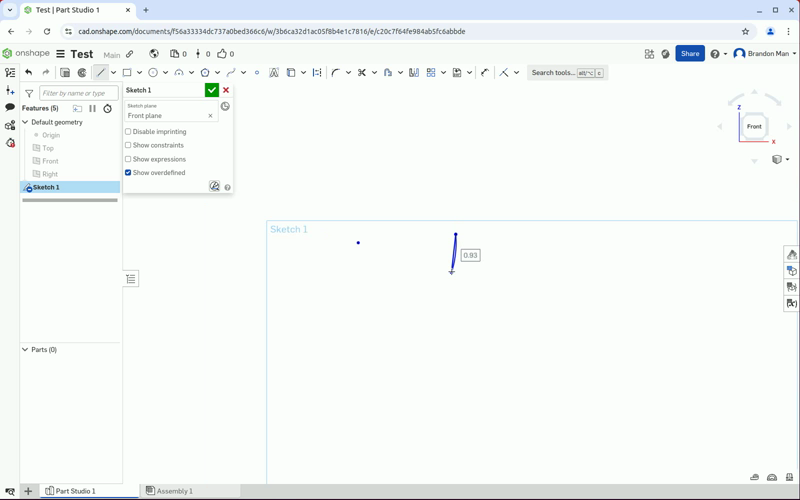
scroll(-6)
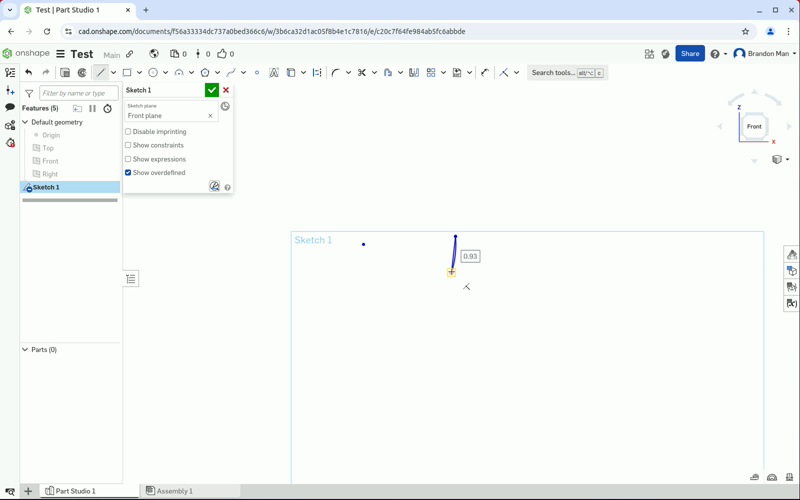
scroll(-6)
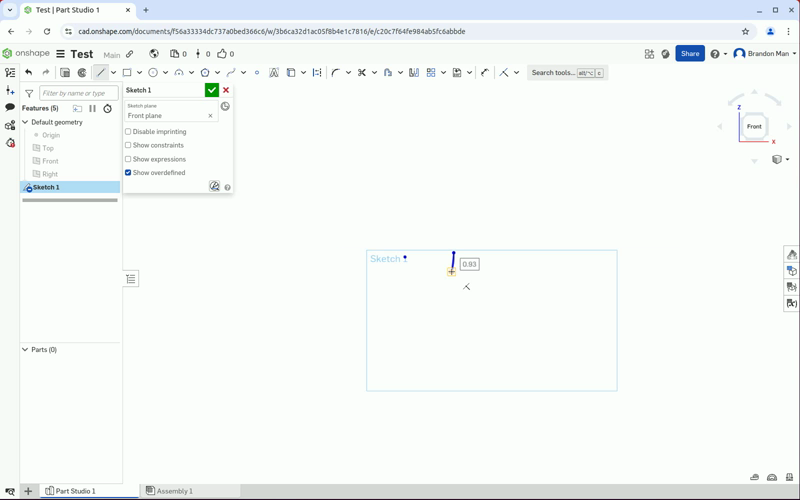
scroll(-6)
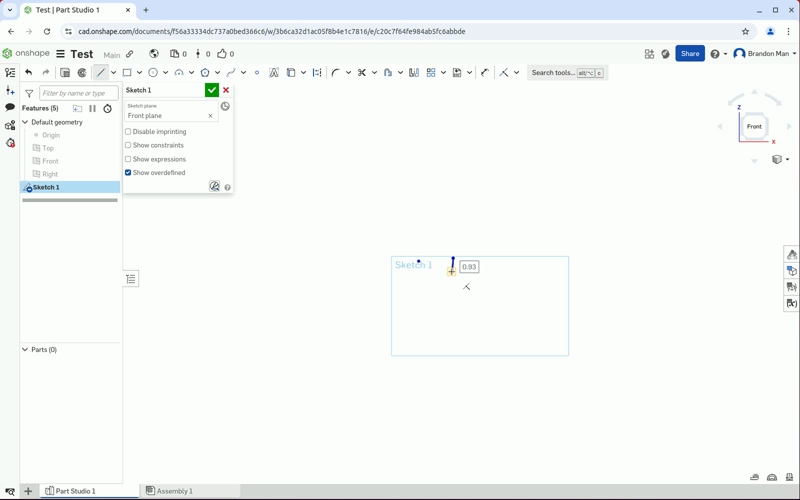
scroll(-6)
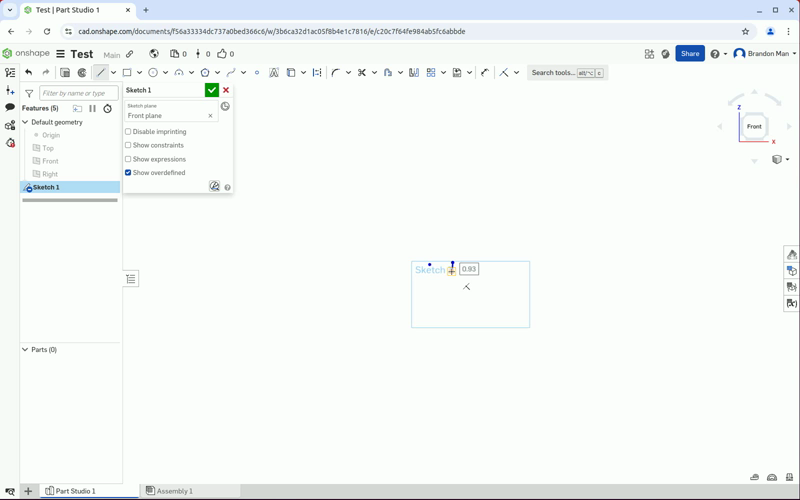
scroll(-6)
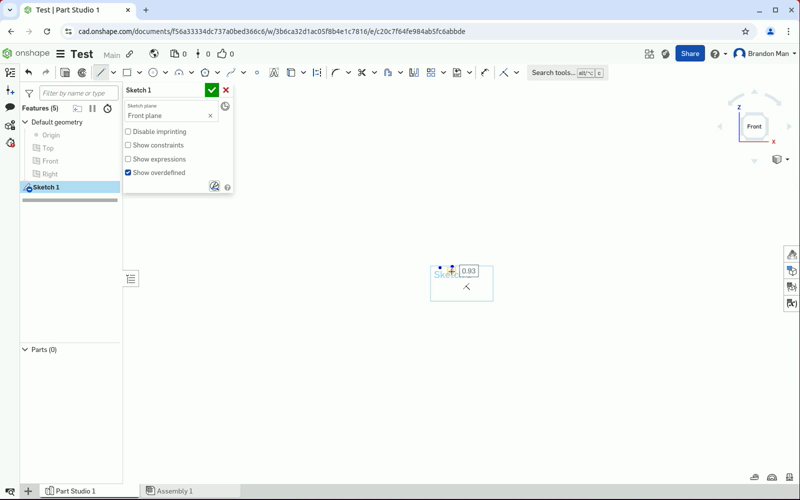
key(esc)
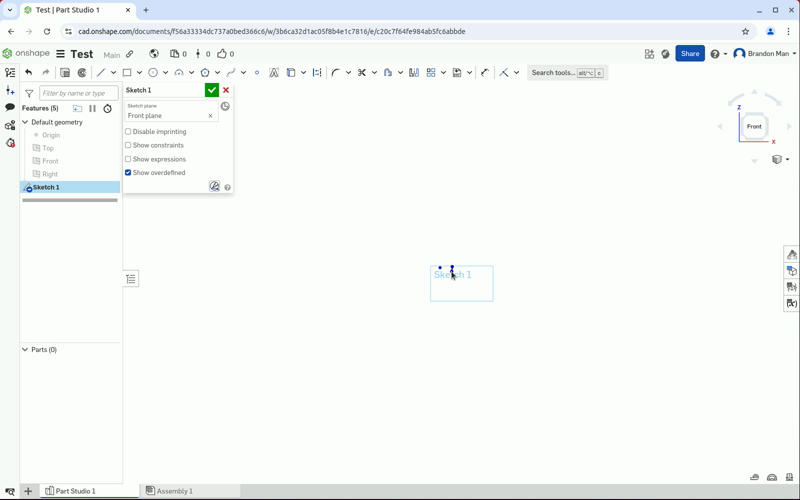
mouse_move(452, 266)
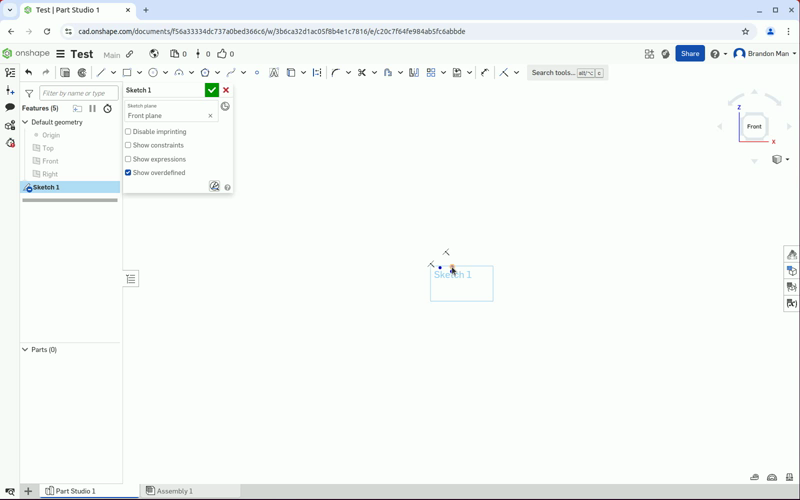
scroll(6)
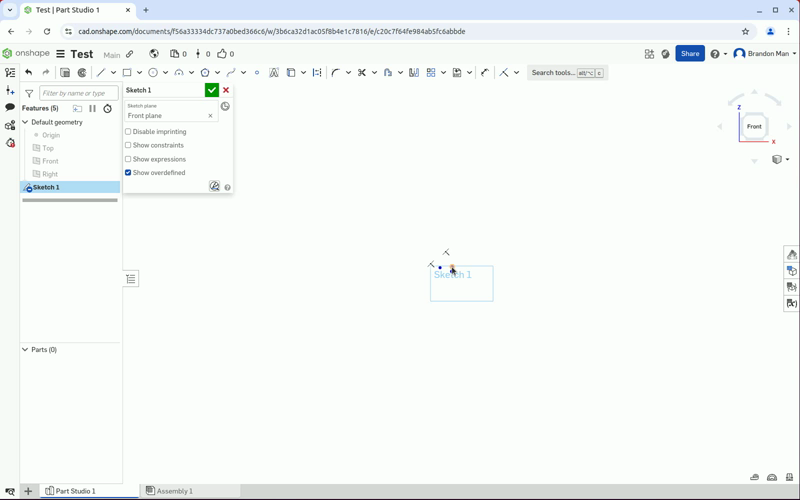
scroll(6)
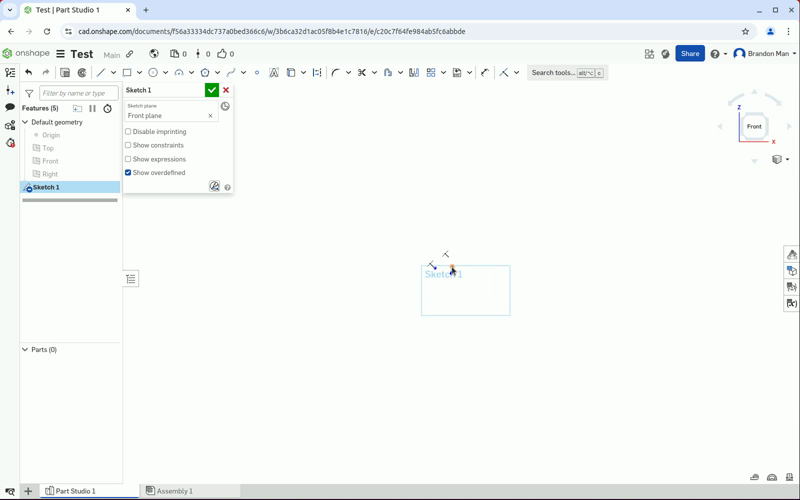
scroll(6)
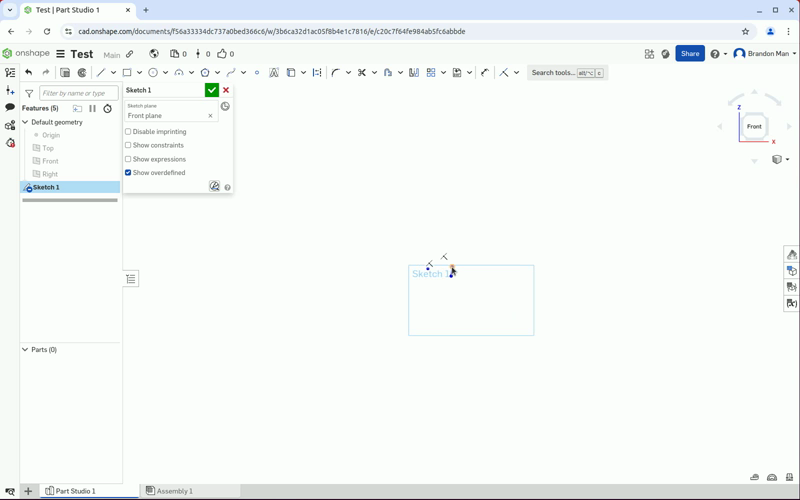
scroll(6)
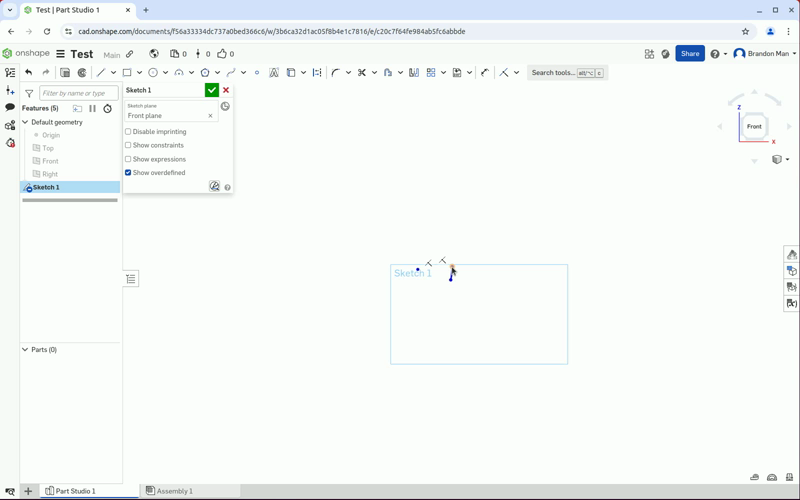
scroll(6)
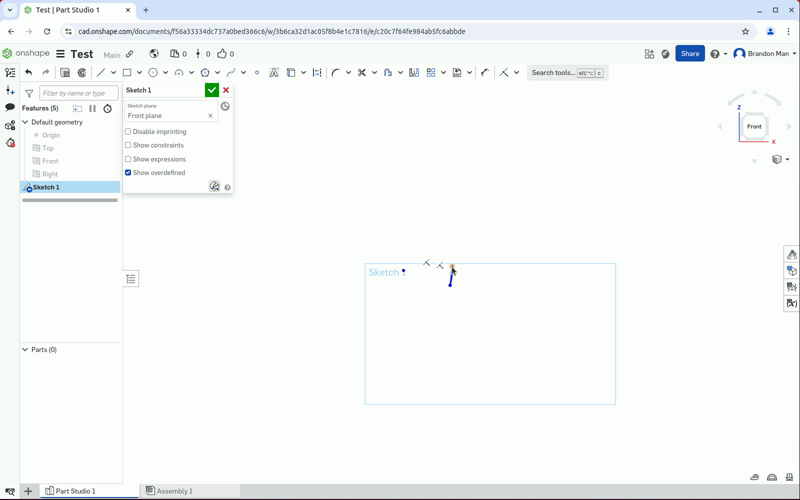
scroll(6)
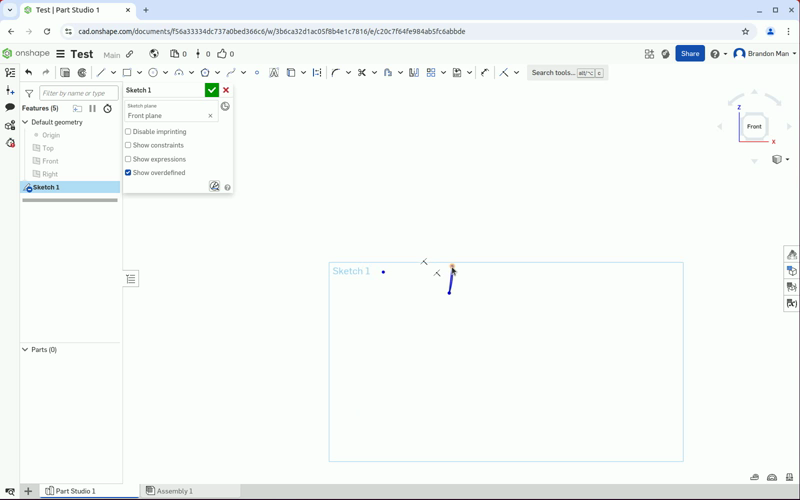
scroll(6)
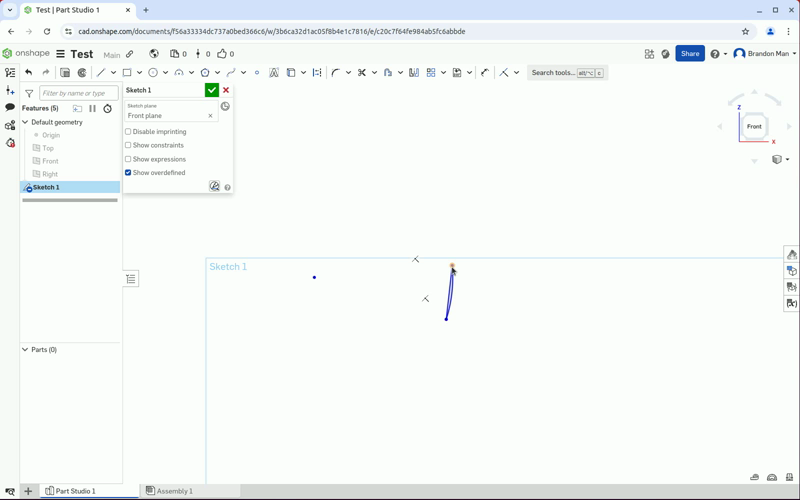
click(452, 266)
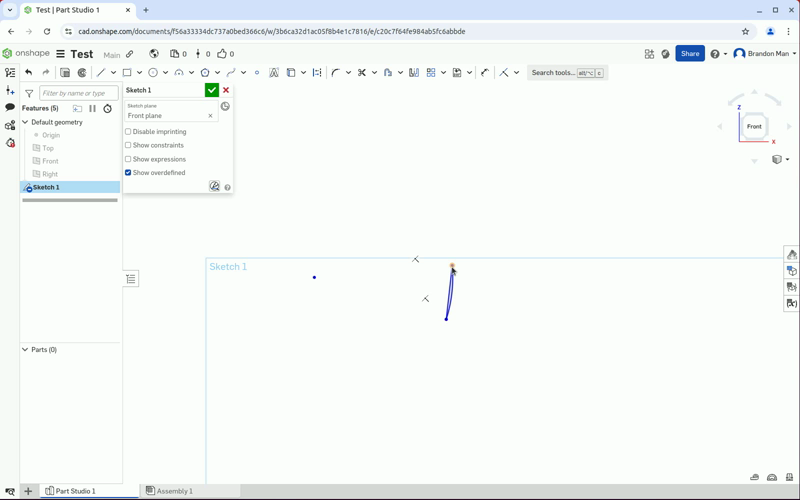
scroll(-6)
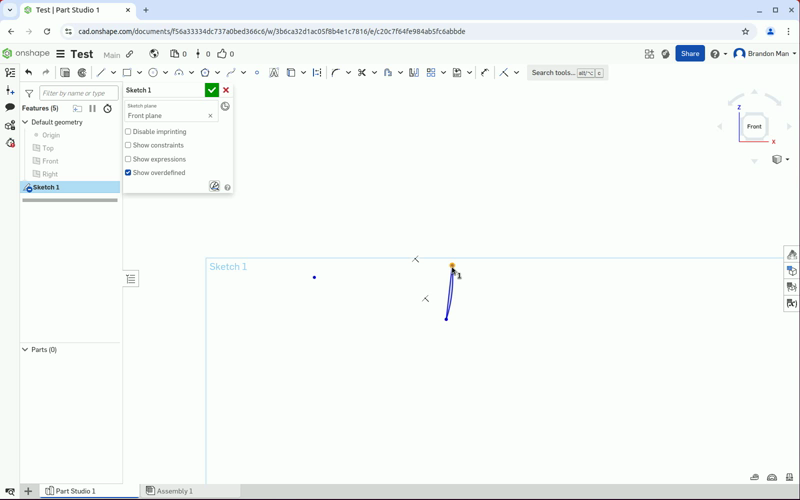
scroll(-6)
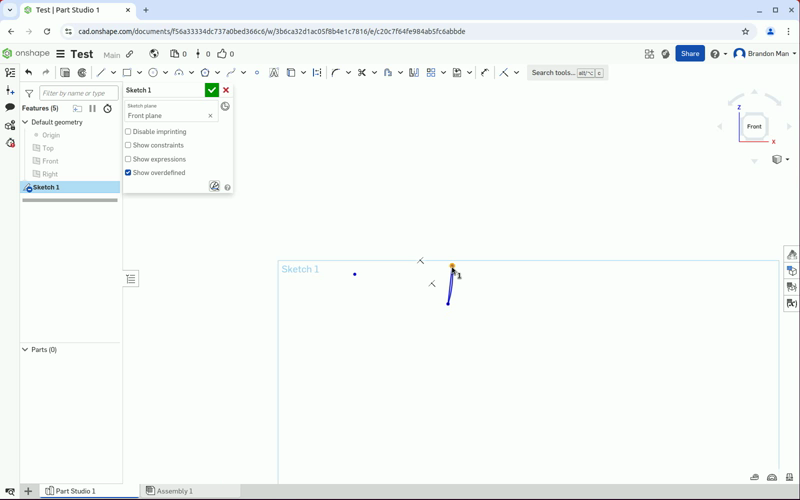
scroll(-6)
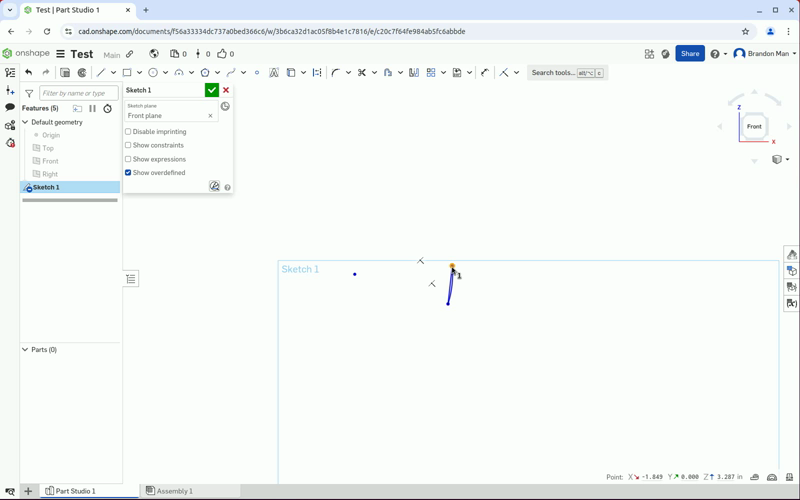
scroll(-6)
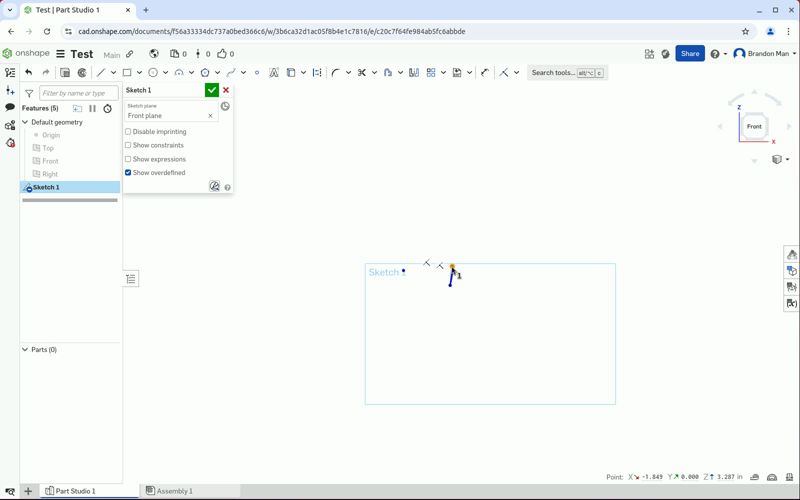
scroll(-6)
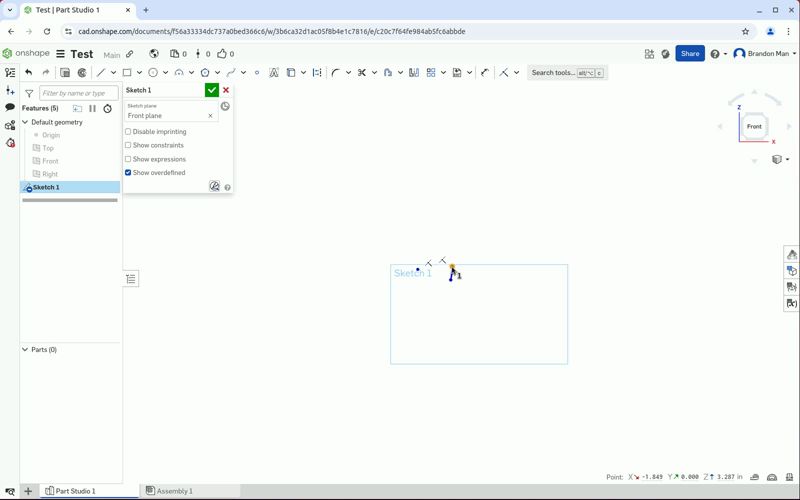
scroll(-6)
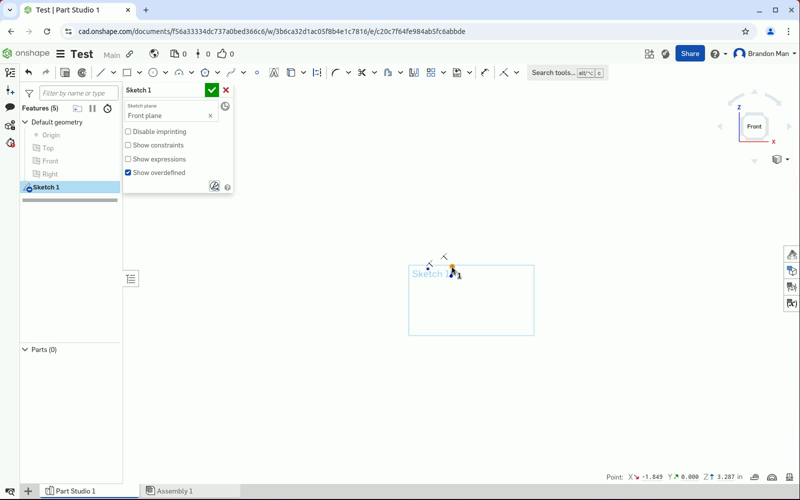
scroll(-6)
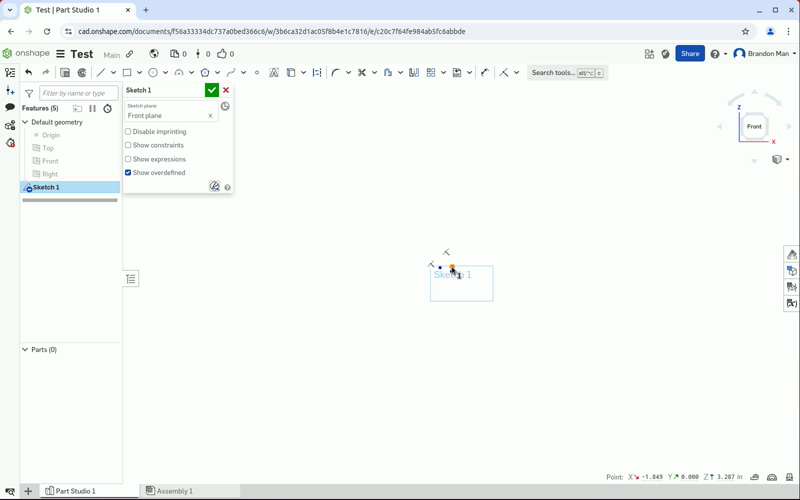
mouse_move(73, 352)
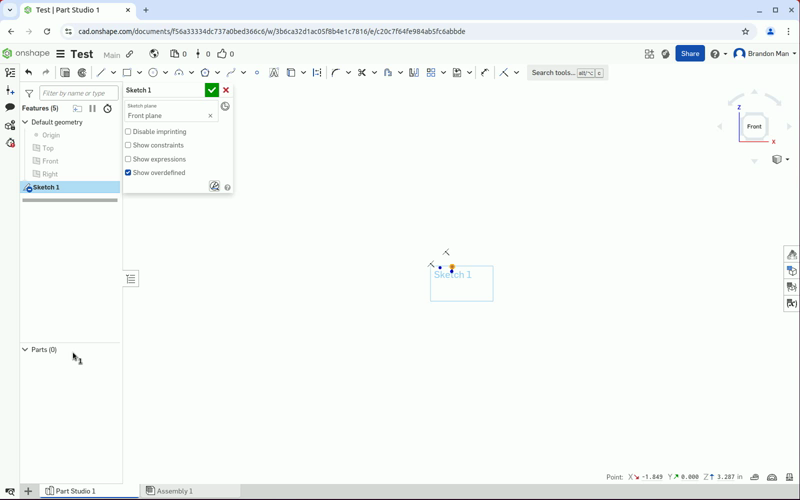
key(shift+y)
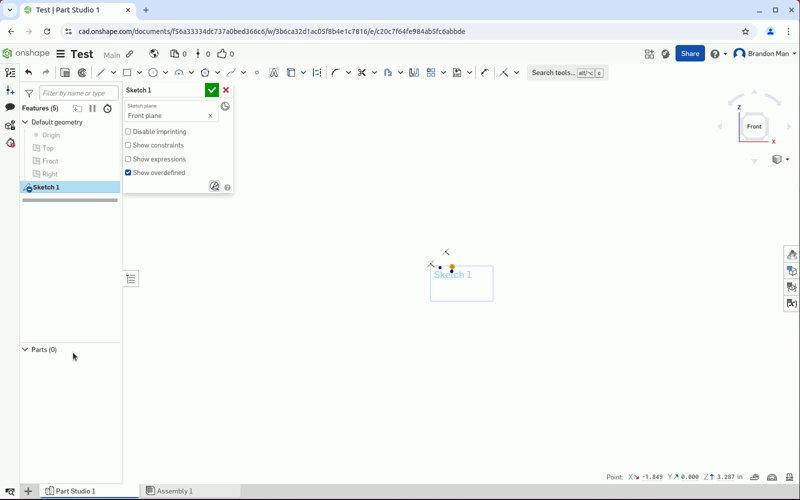
key(shift+e)
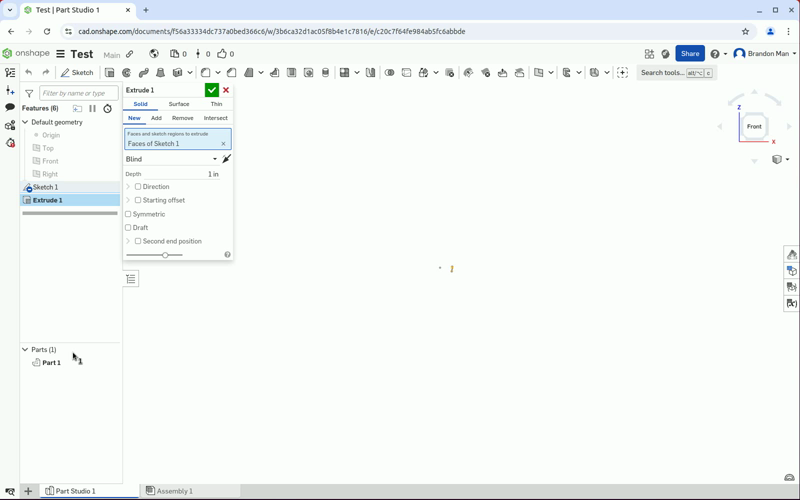
mouse_move(143, 106)
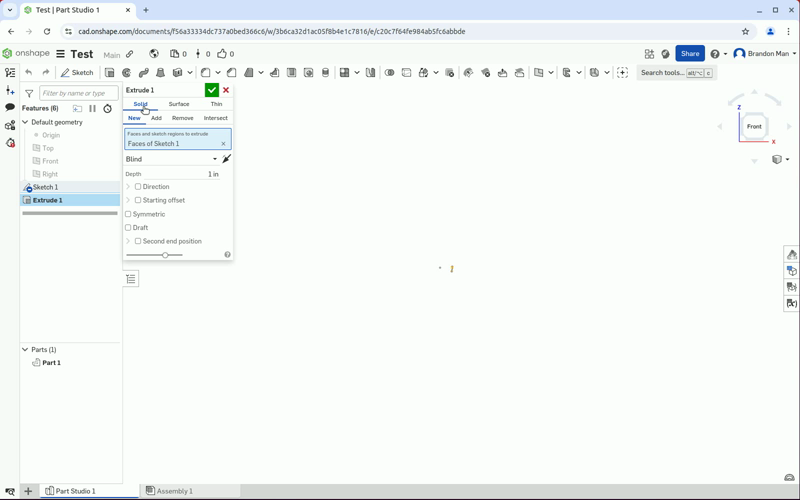
click(143, 106)
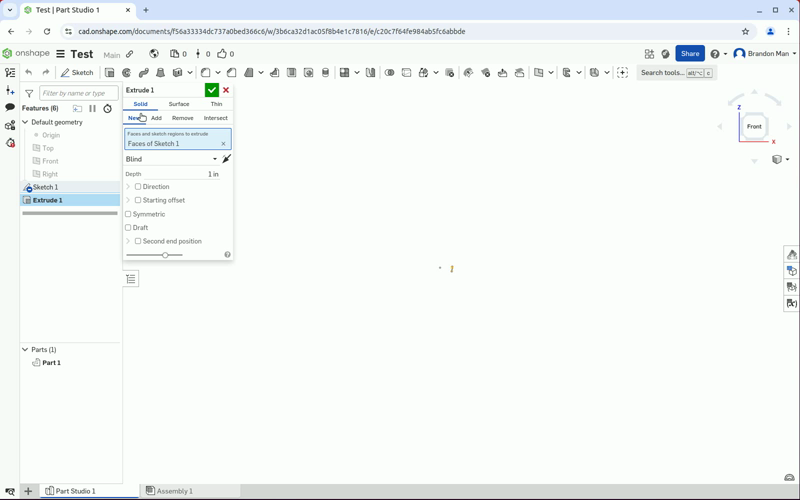
mouse_move(137, 120)
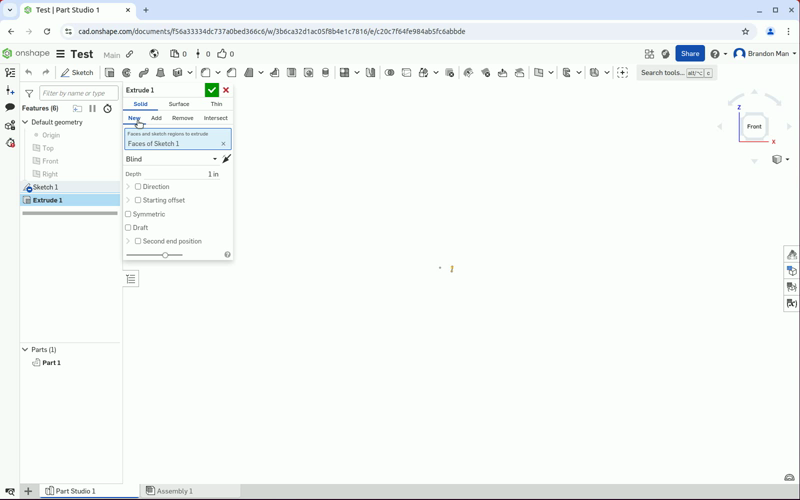
click(137, 120)
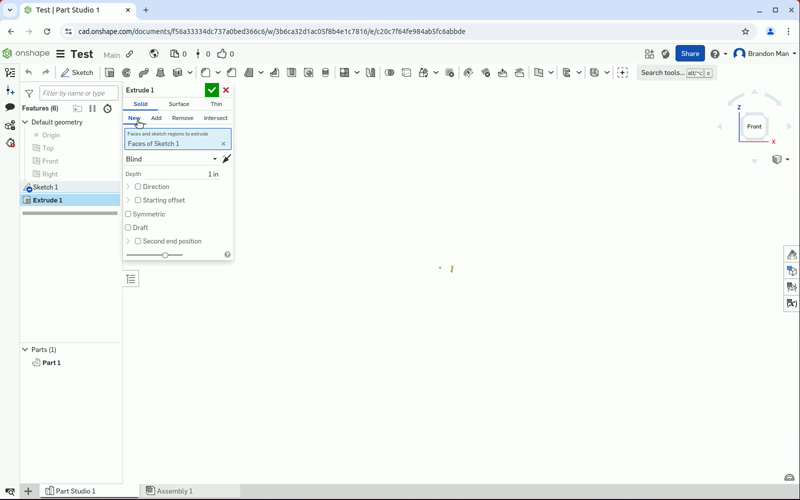
key(tab, 4)
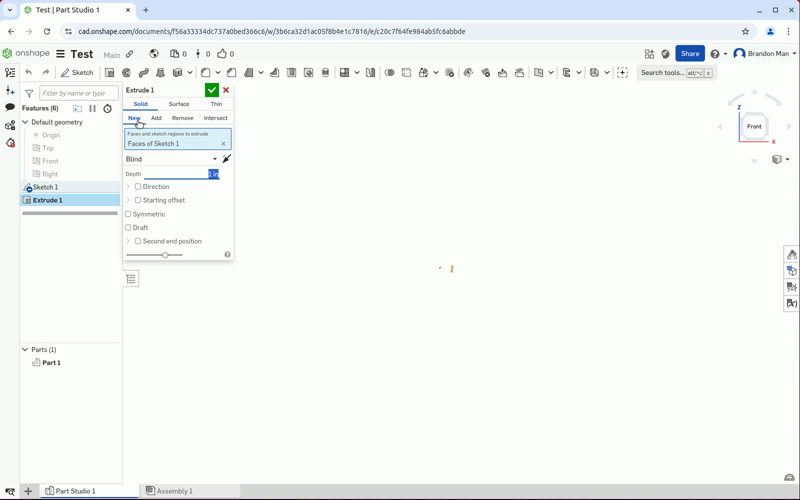
text(0.963)
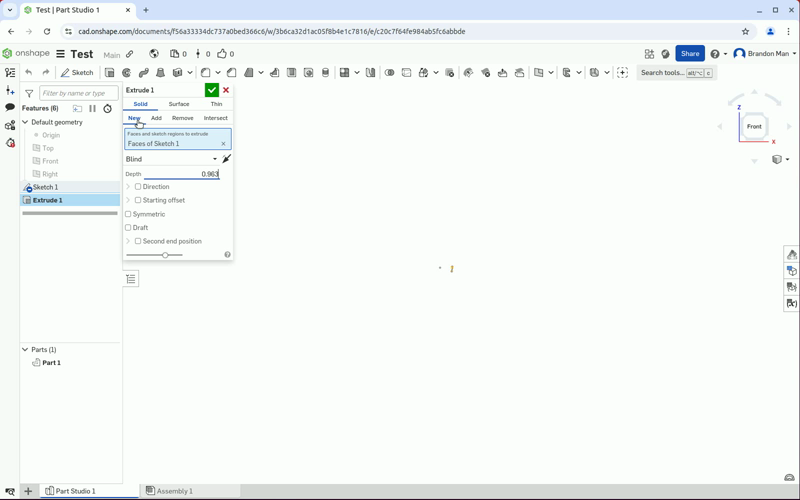
key(enter)
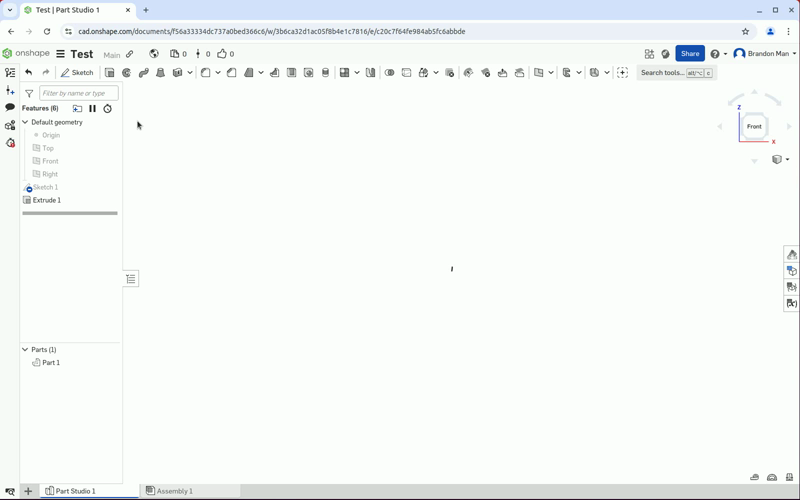
key(shift+h)
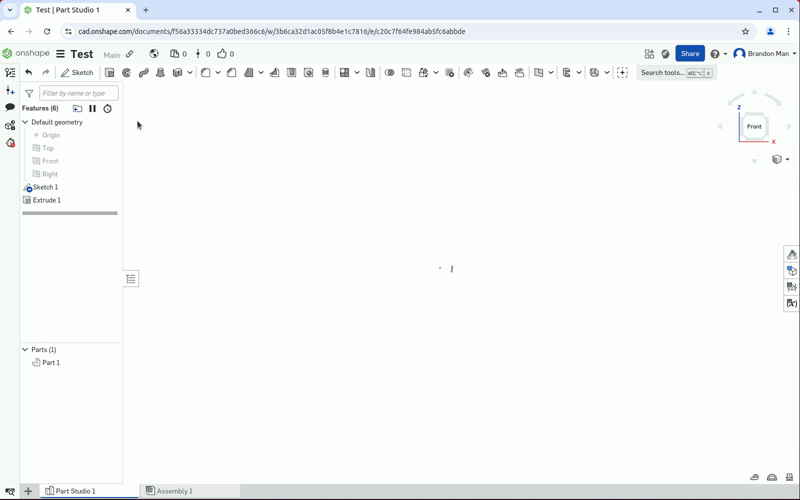
key(shift+h)
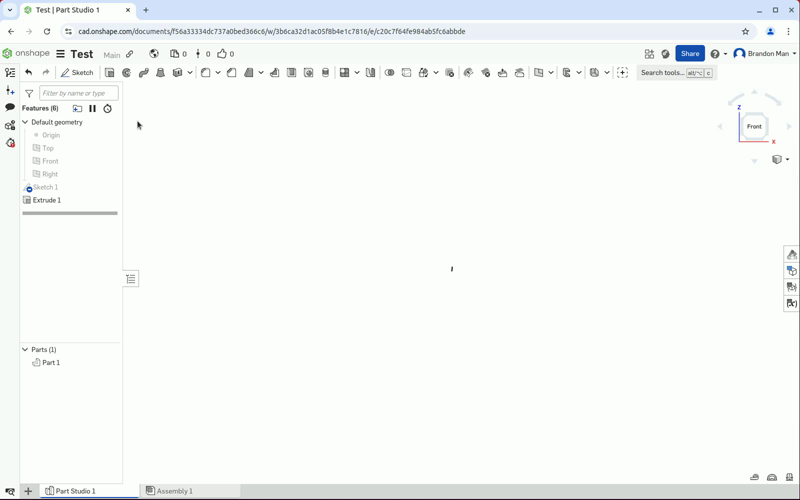
mouse_move(73, 189)
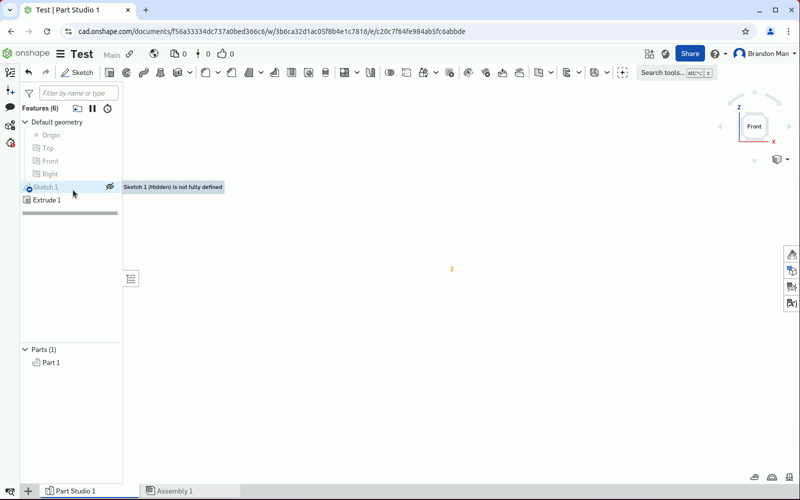
click(73, 189)
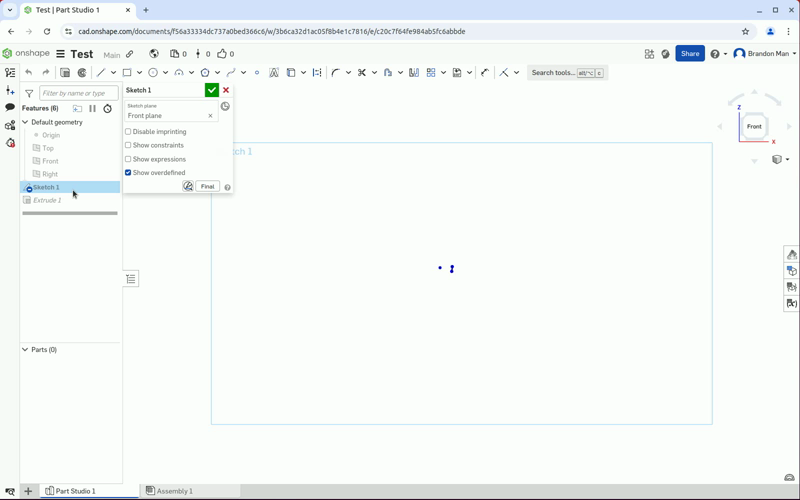
mouse_move(229, 92)
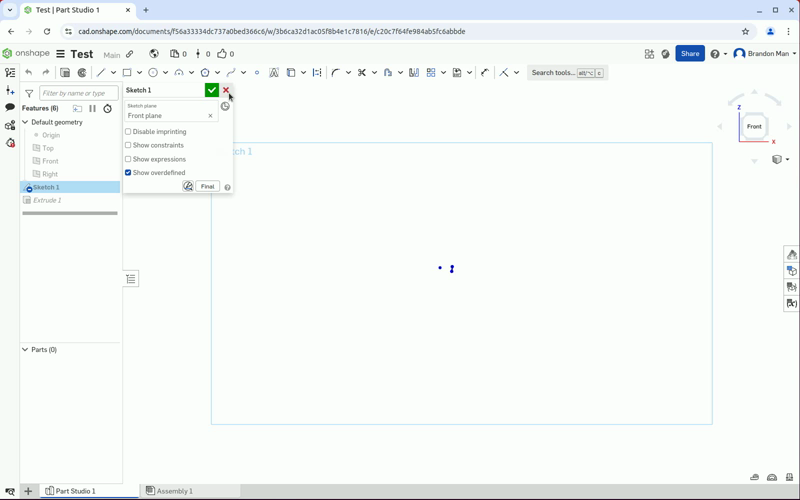
click(229, 92)
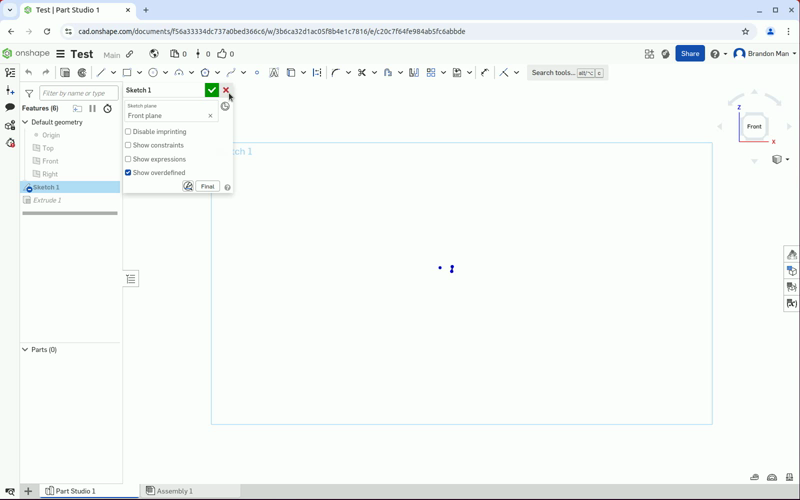
key(shift+s)
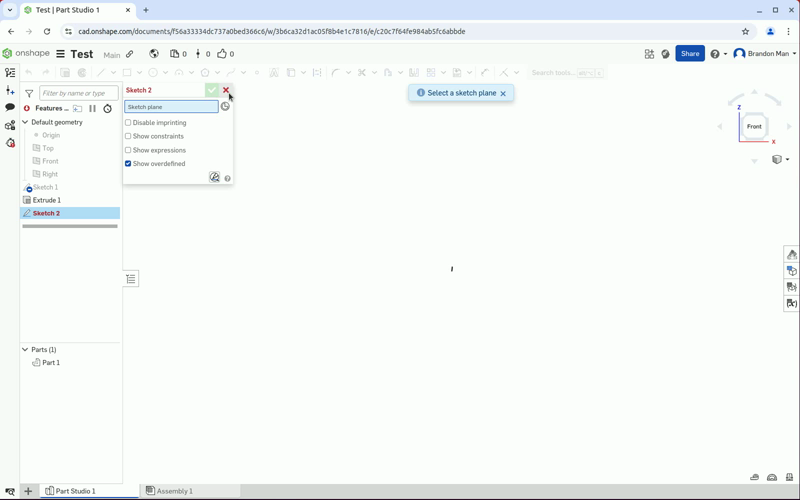
mouse_move(73, 163)
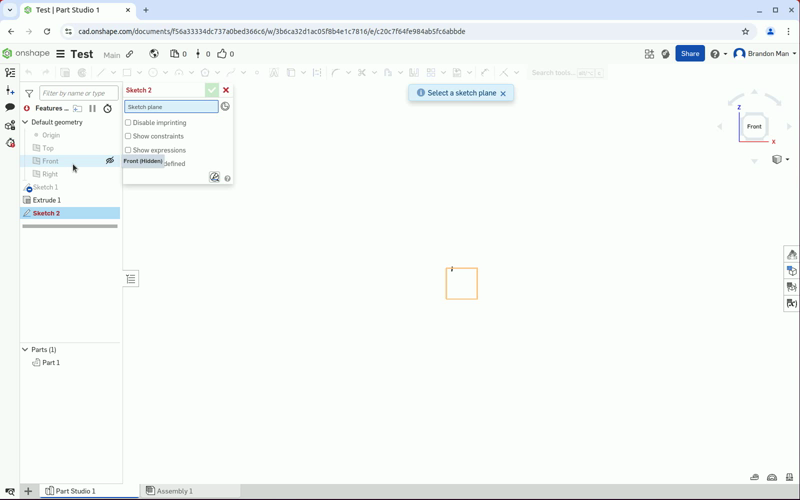
click(73, 163)
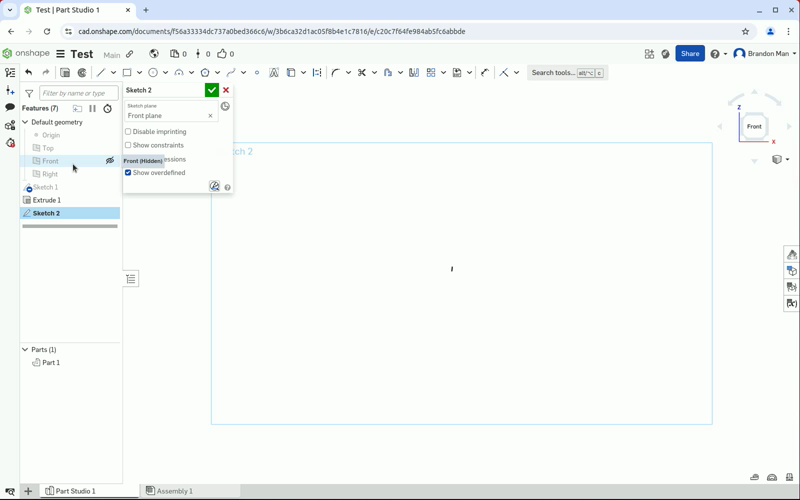
mouse_move(73, 352)
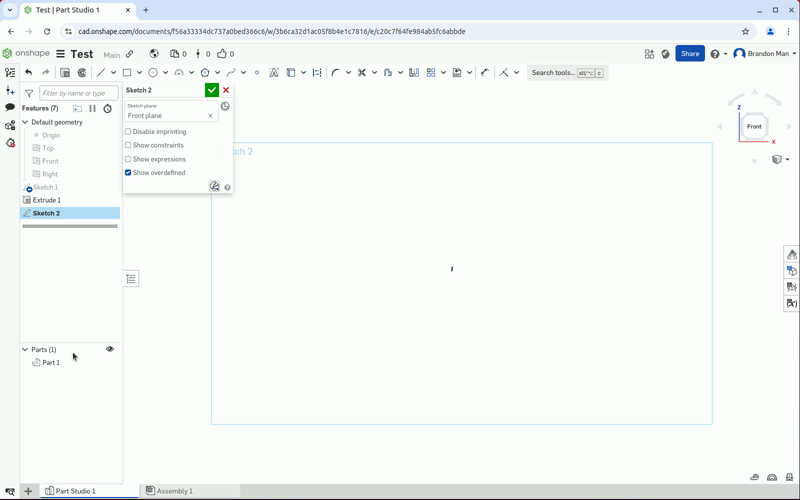
key(y)
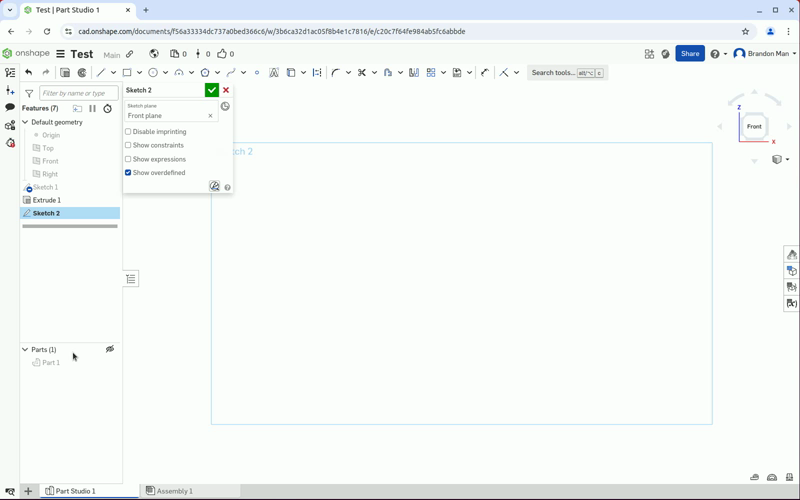
key(a)
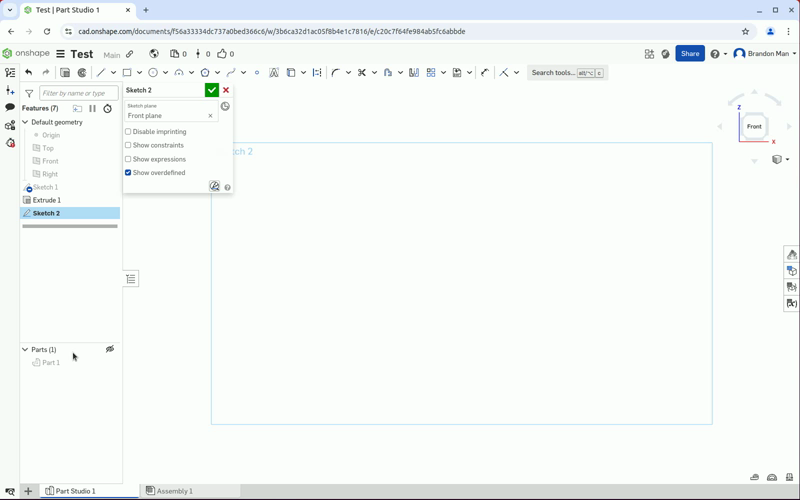
key_down(shift)
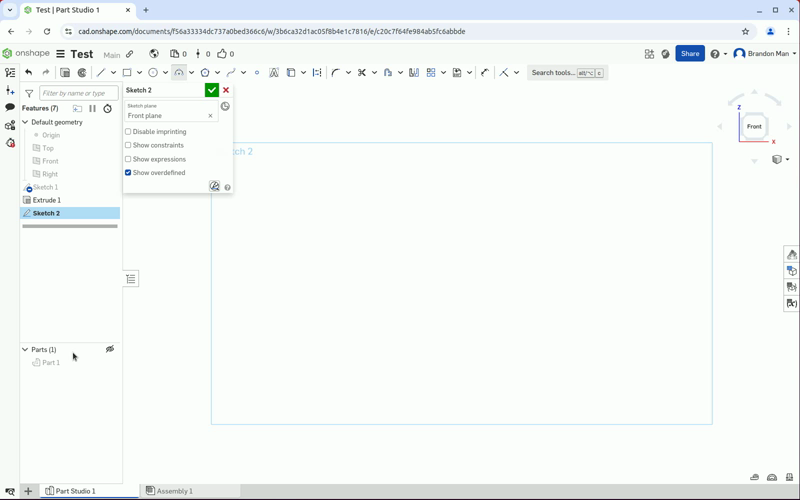
mouse_move(425, 384)
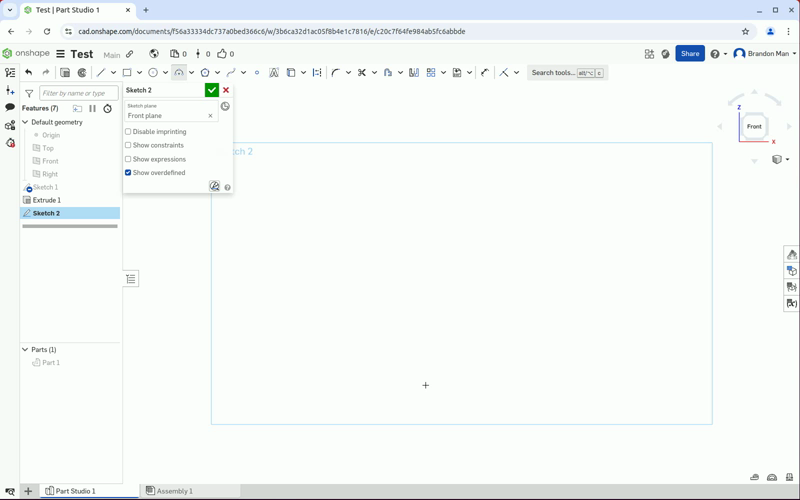
click(425, 384)
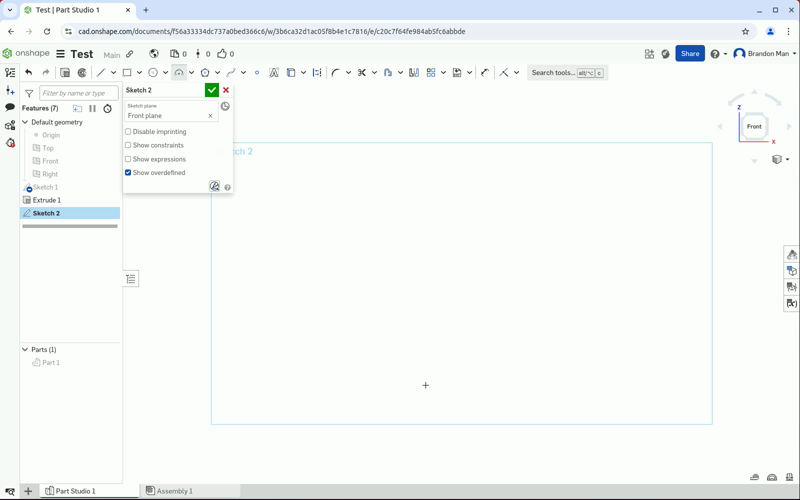
key_up(shift)
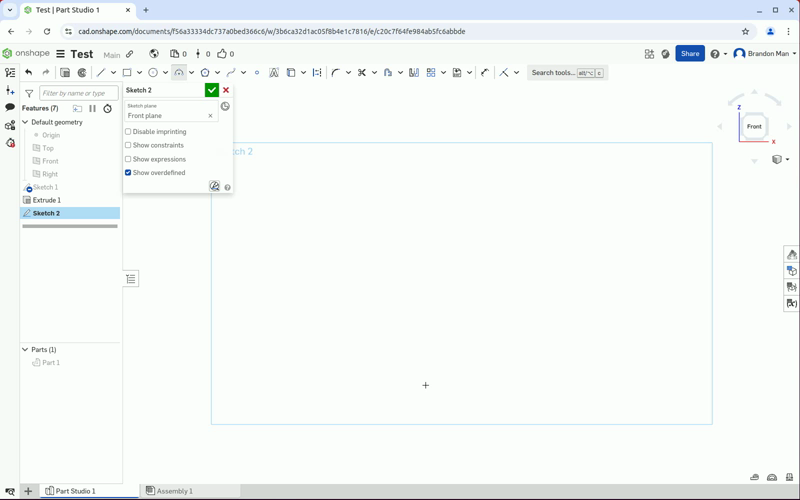
key_down(shift)
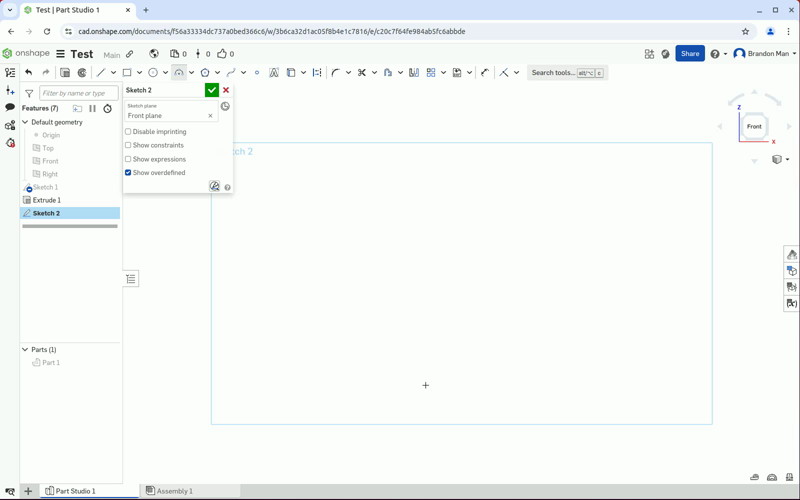
mouse_move(429, 384)
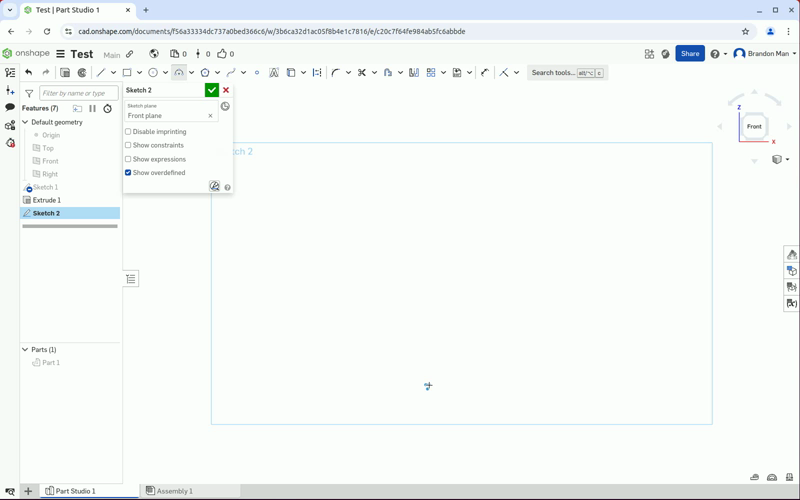
scroll(6)
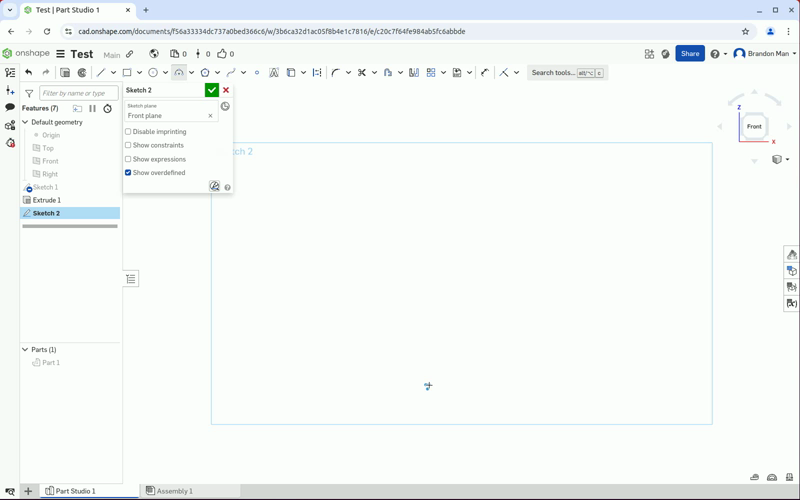
scroll(6)
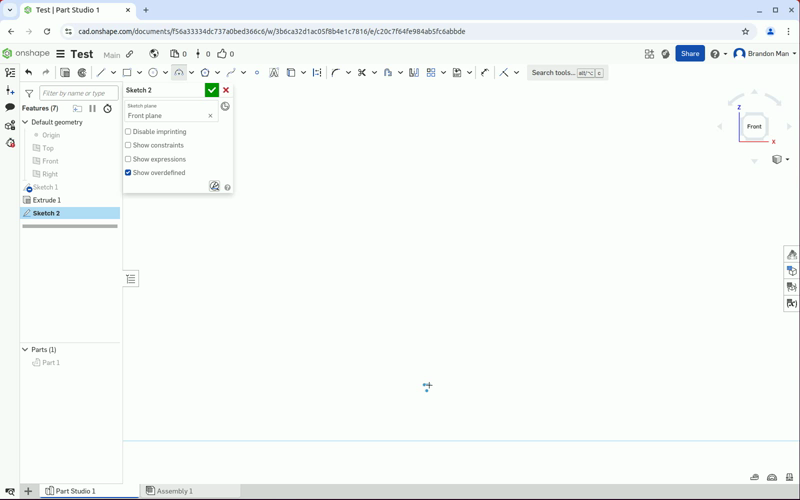
scroll(6)
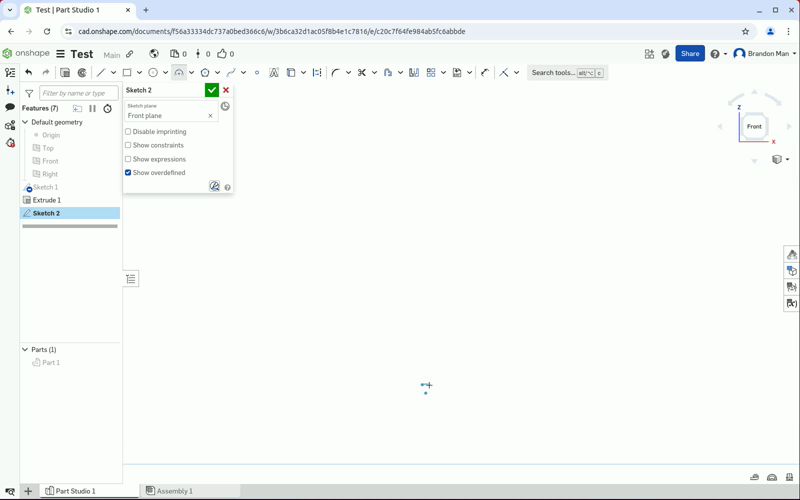
scroll(6)
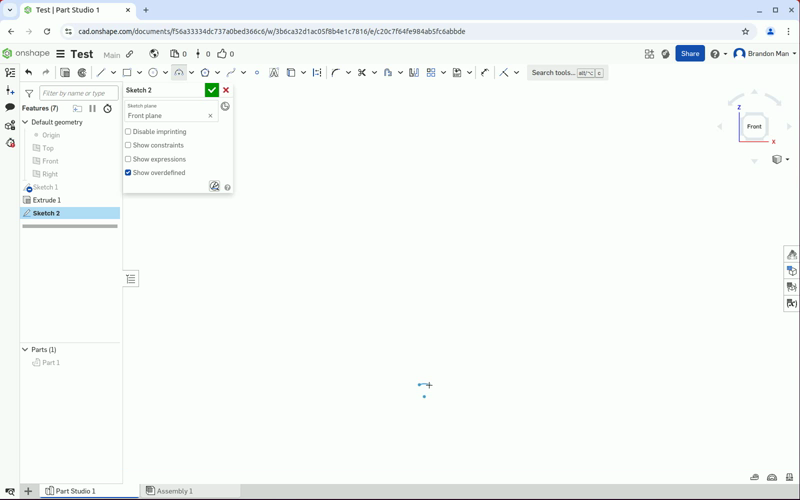
scroll(6)
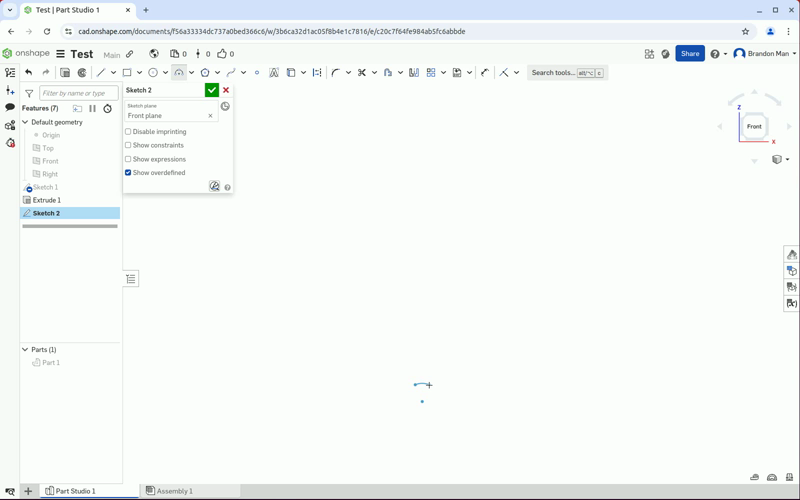
scroll(6)
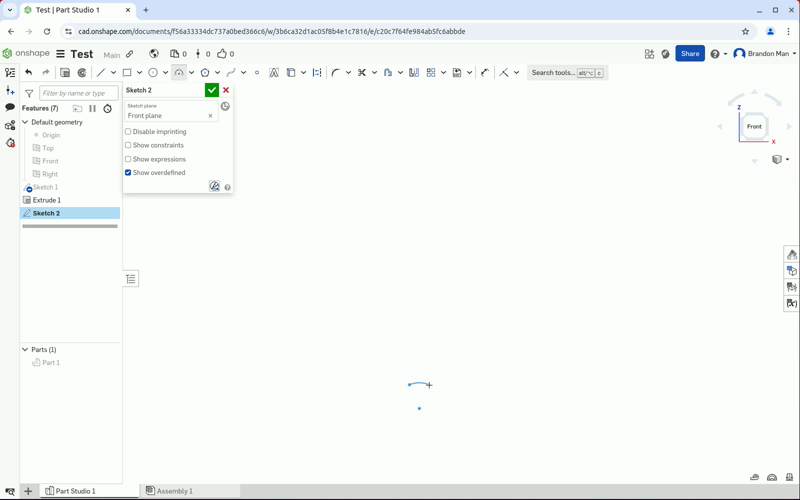
scroll(6)
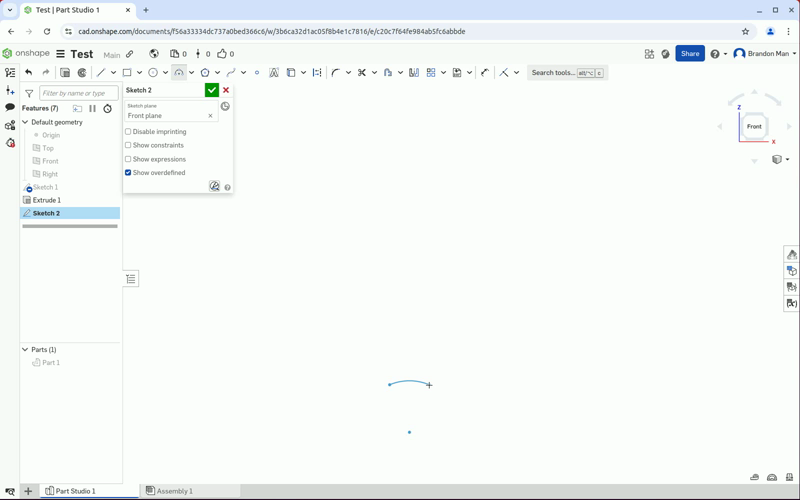
click(429, 384)
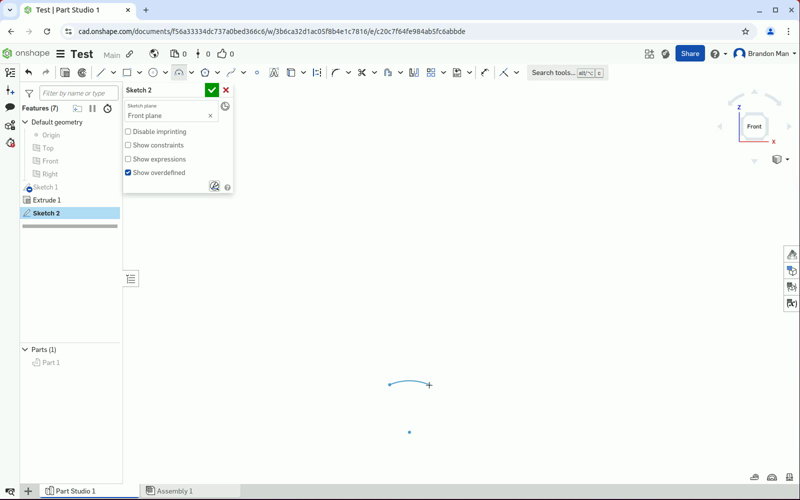
scroll(-6)
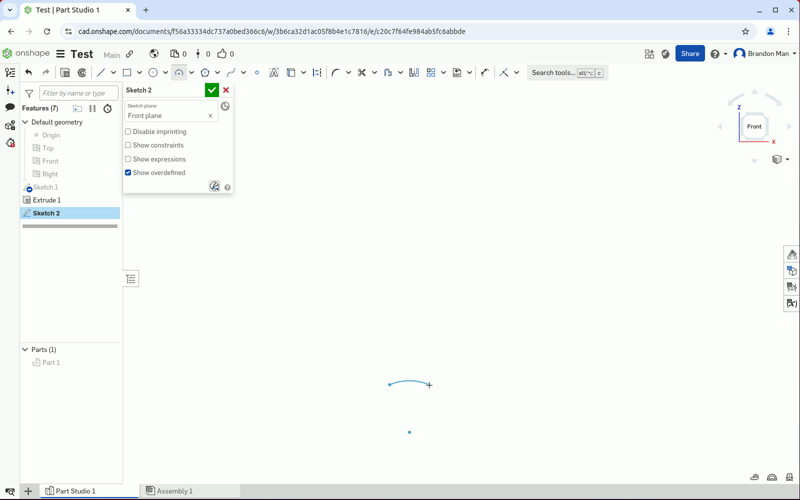
scroll(-6)
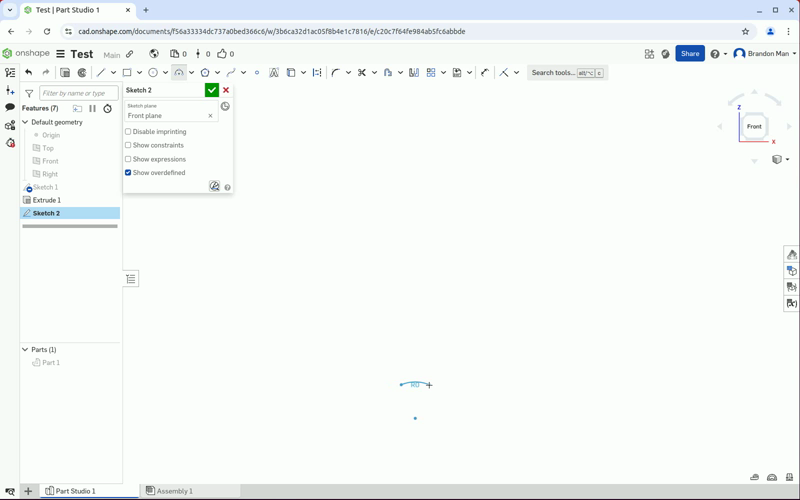
scroll(-6)
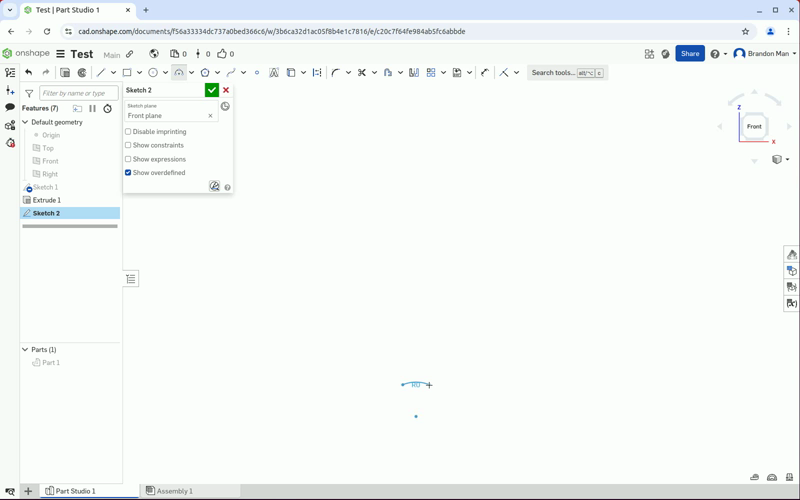
scroll(-6)
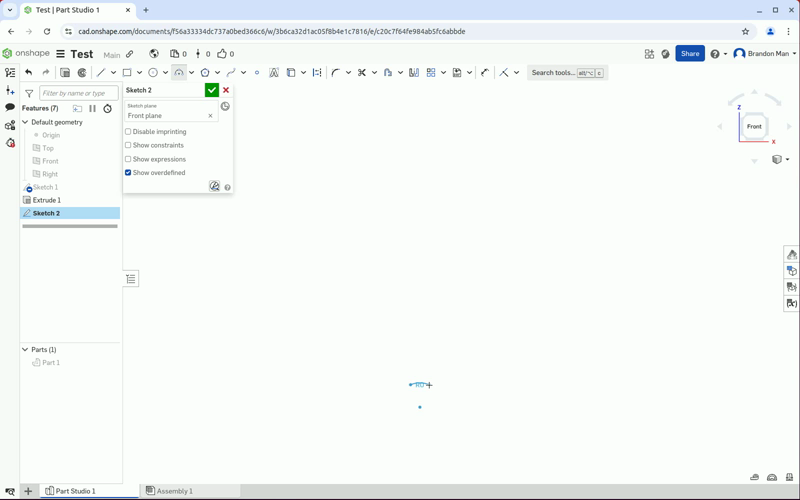
scroll(-6)
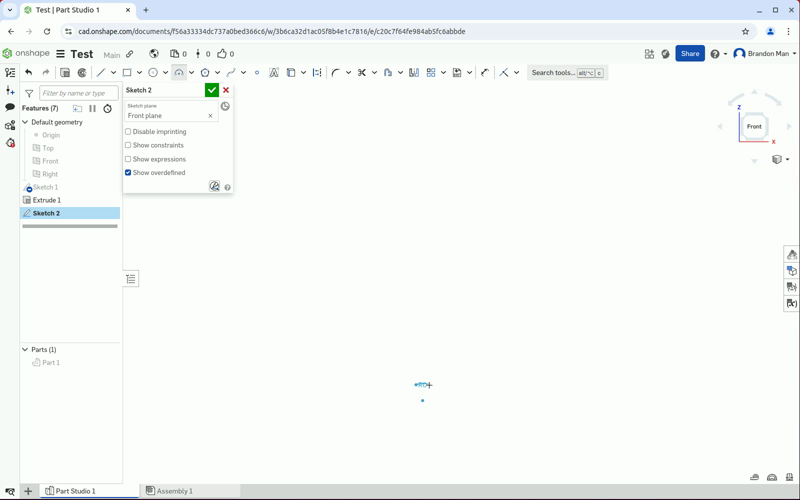
scroll(-6)
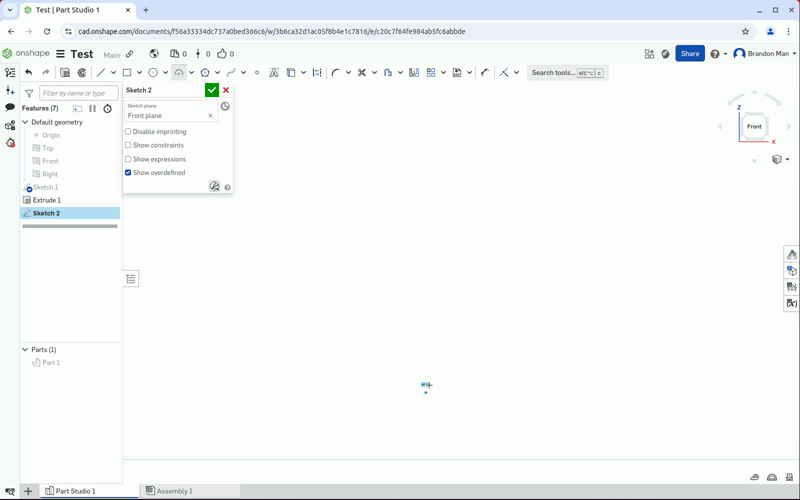
scroll(-6)
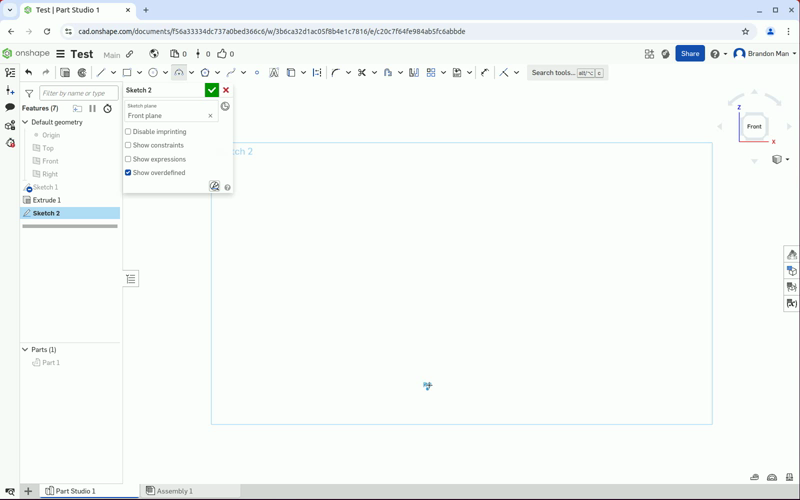
mouse_move(427, 385)
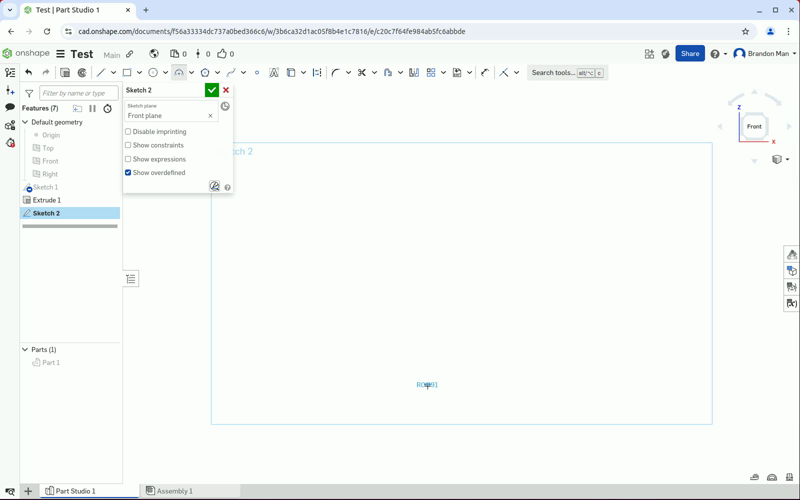
scroll(6)
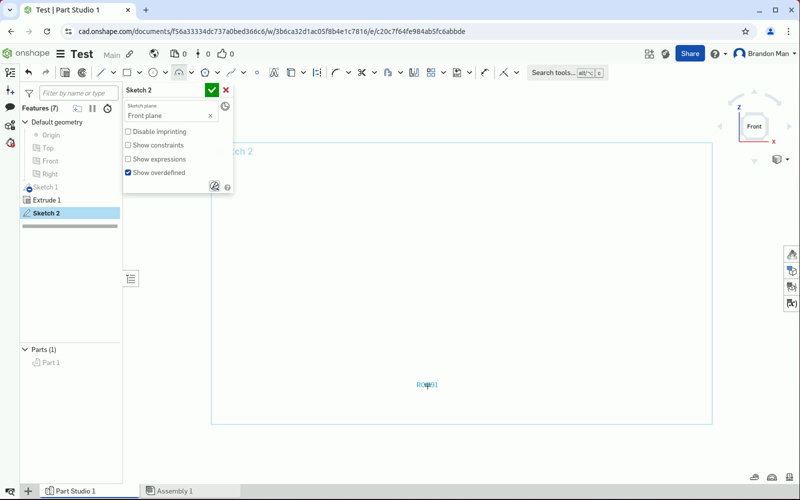
scroll(6)
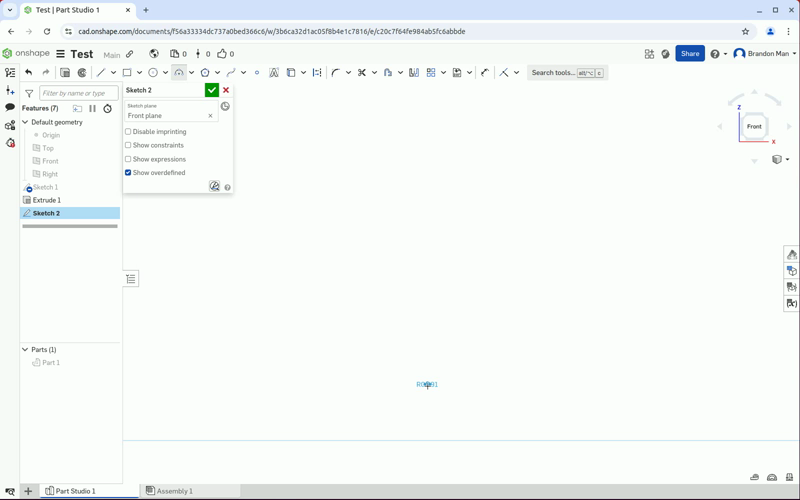
scroll(6)
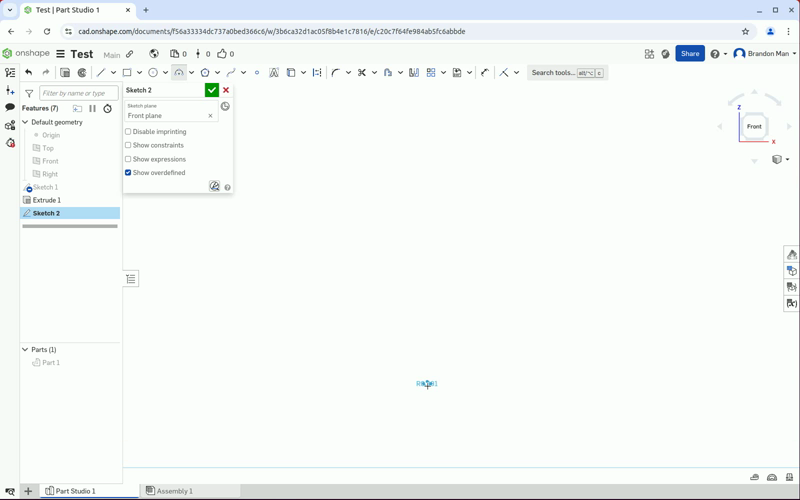
scroll(6)
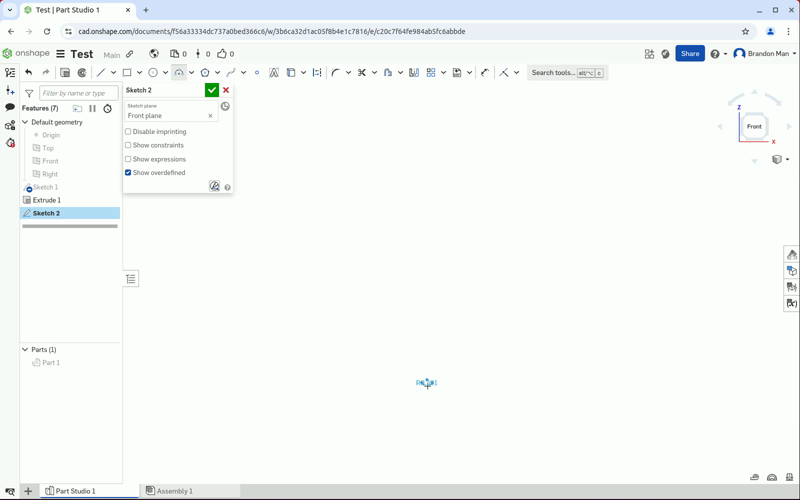
scroll(6)
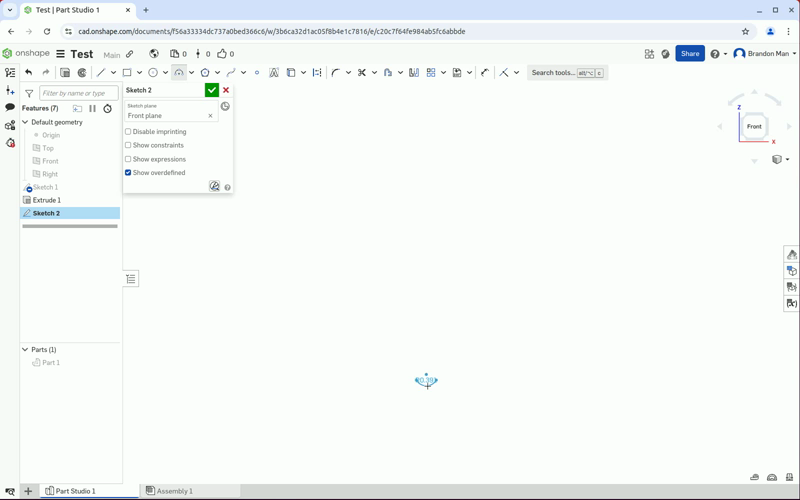
scroll(6)
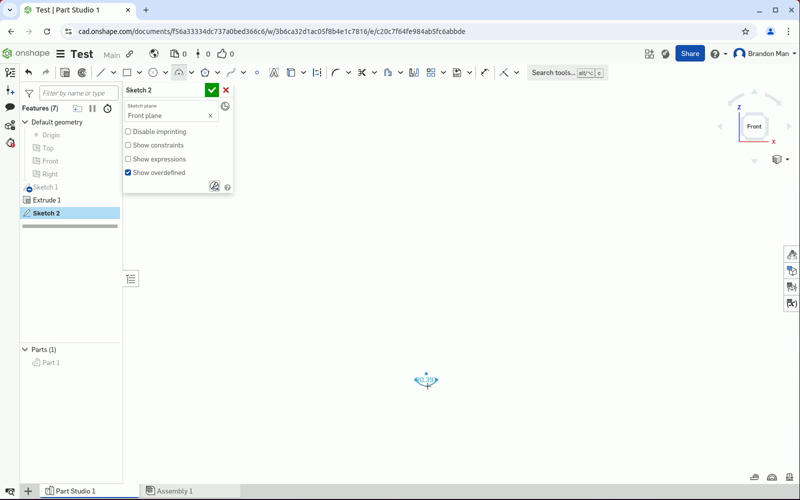
scroll(6)
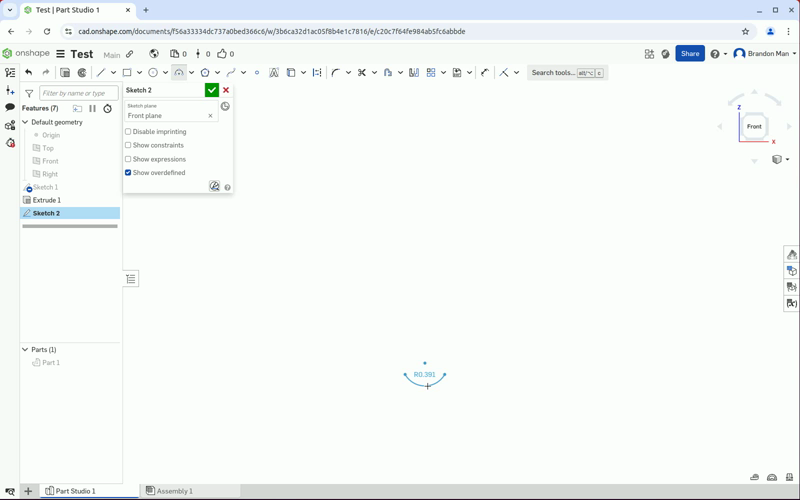
click(427, 385)
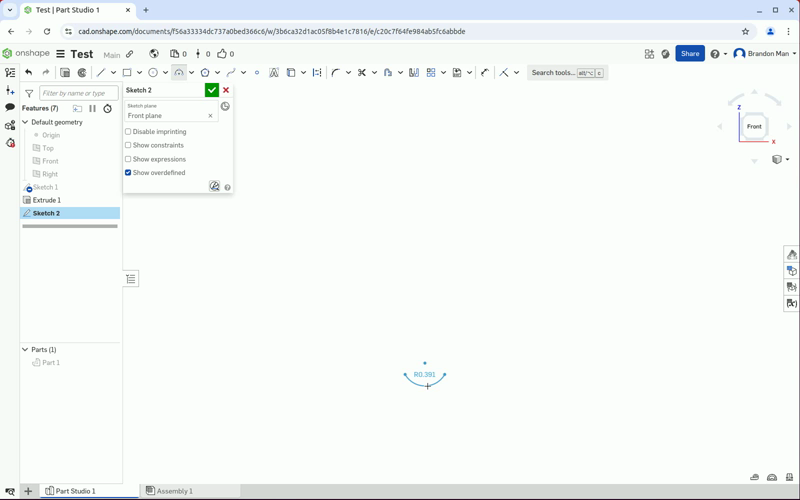
scroll(-6)
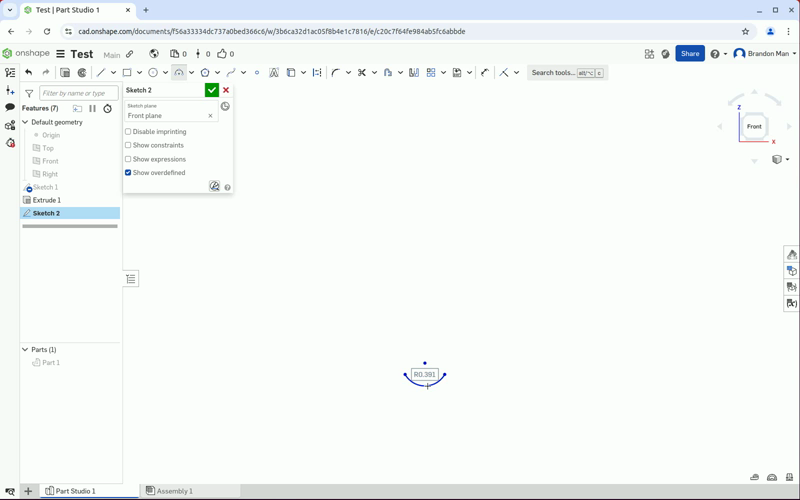
scroll(-6)
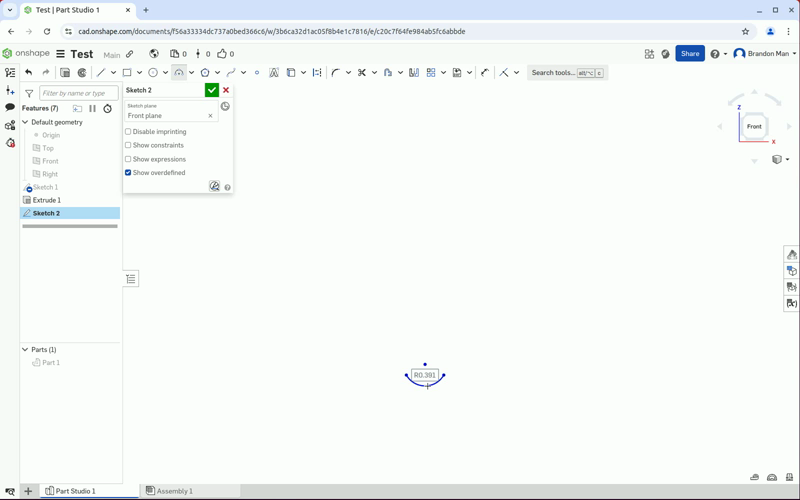
scroll(-6)
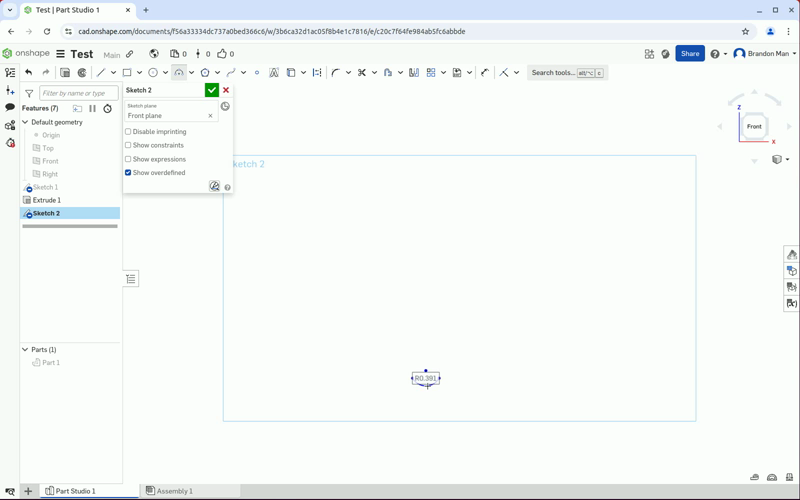
scroll(-6)
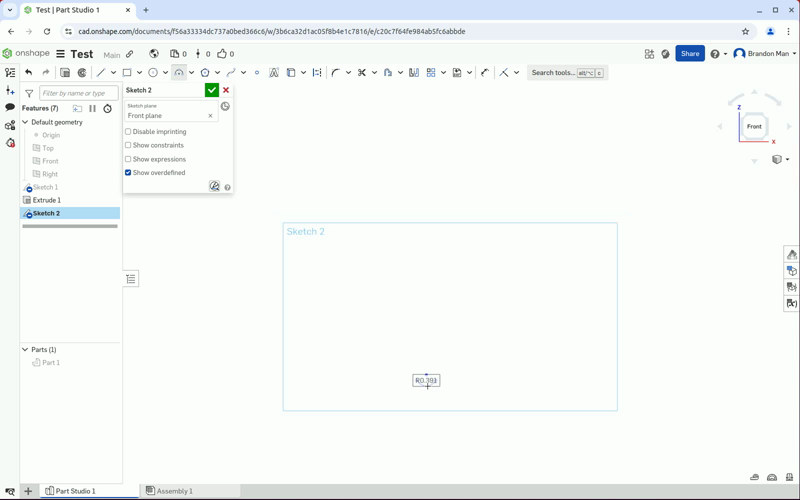
scroll(-6)
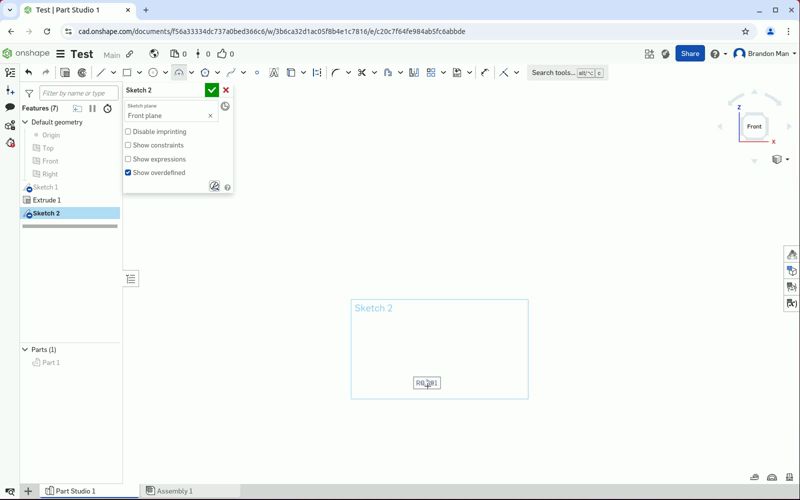
scroll(-6)
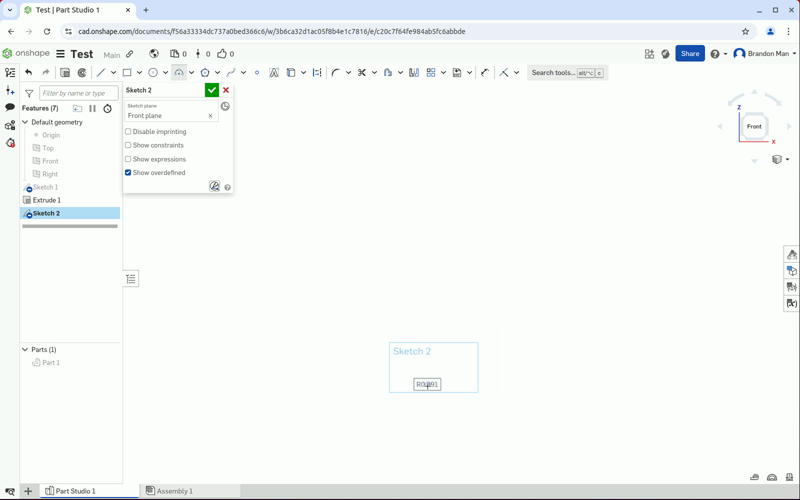
scroll(-6)
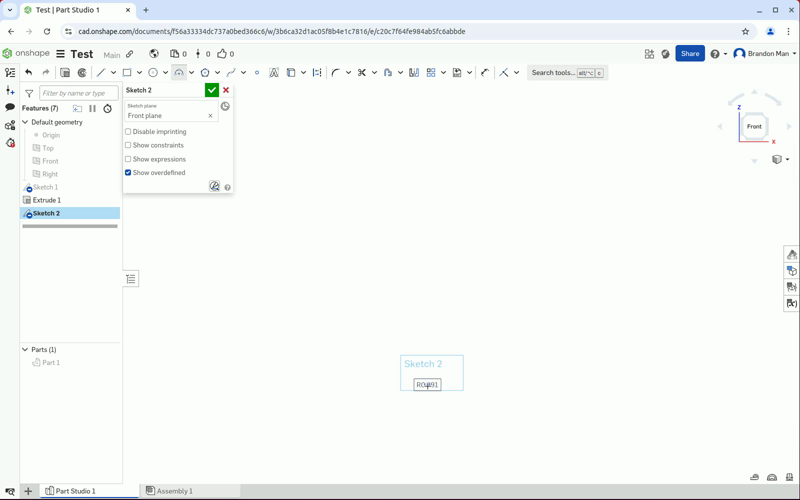
key_up(shift)
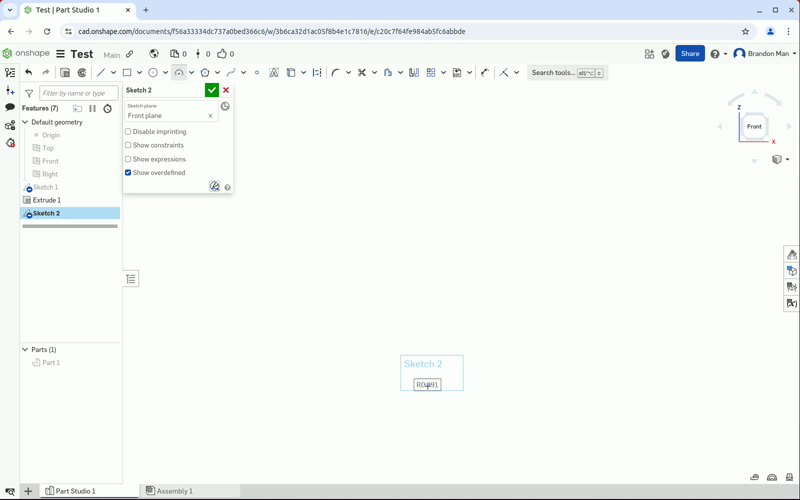
key(esc)
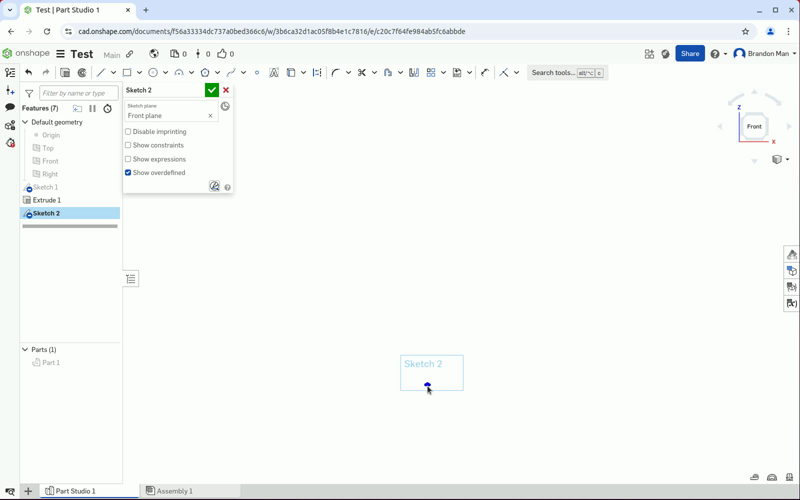
key(l)
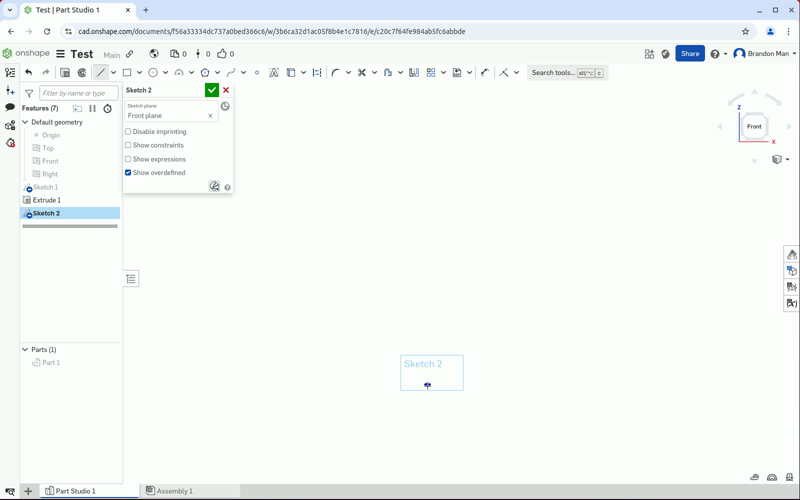
mouse_move(429, 384)
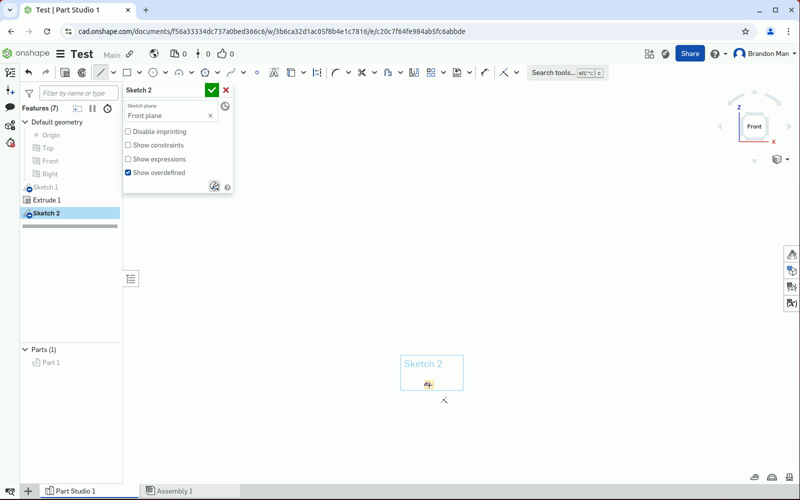
scroll(6)
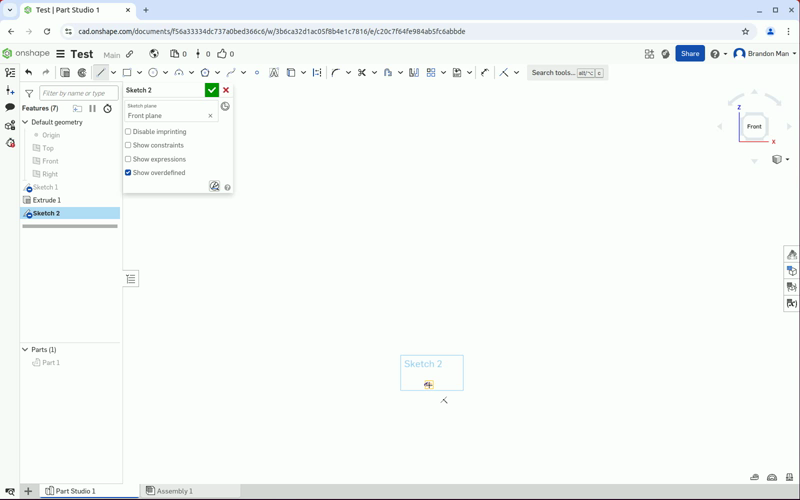
scroll(6)
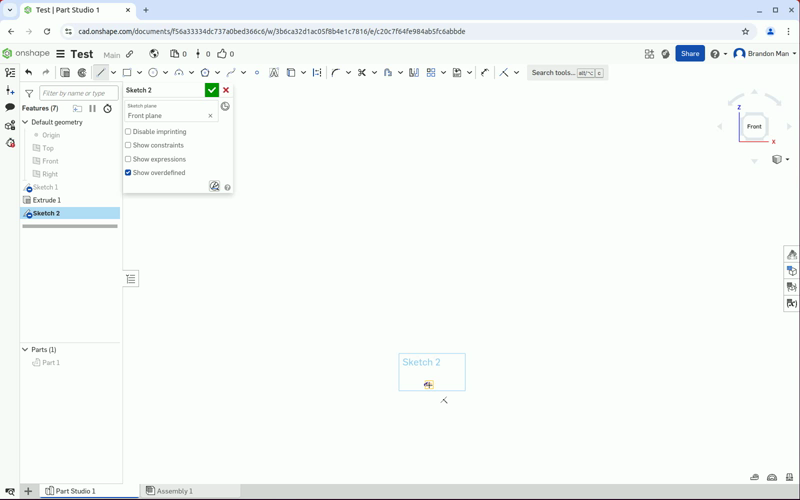
scroll(6)
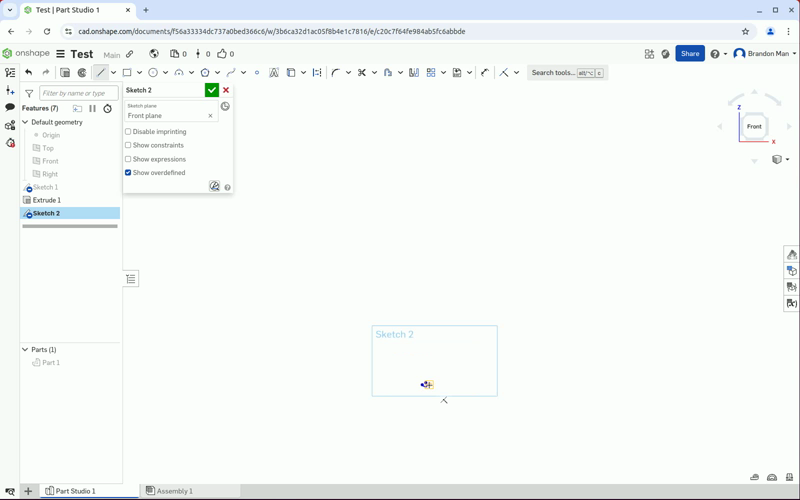
scroll(6)
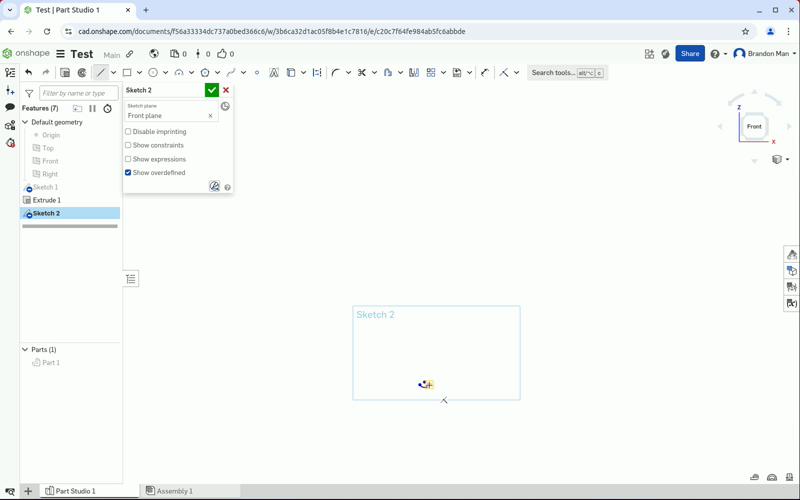
scroll(6)
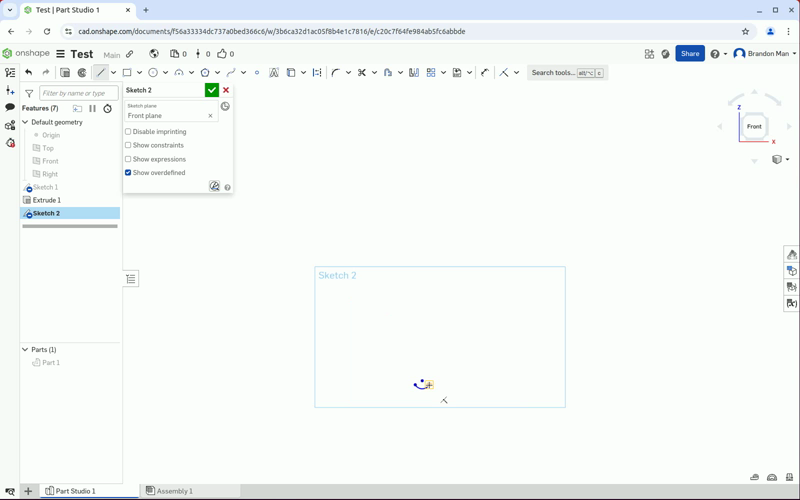
scroll(6)
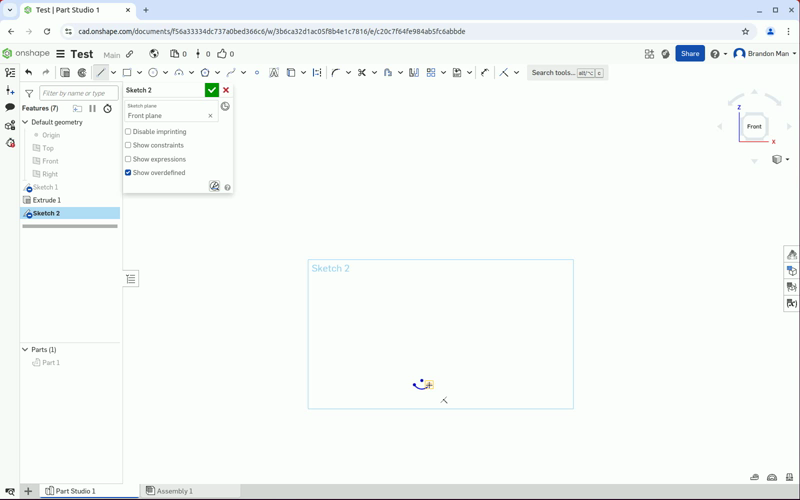
scroll(6)
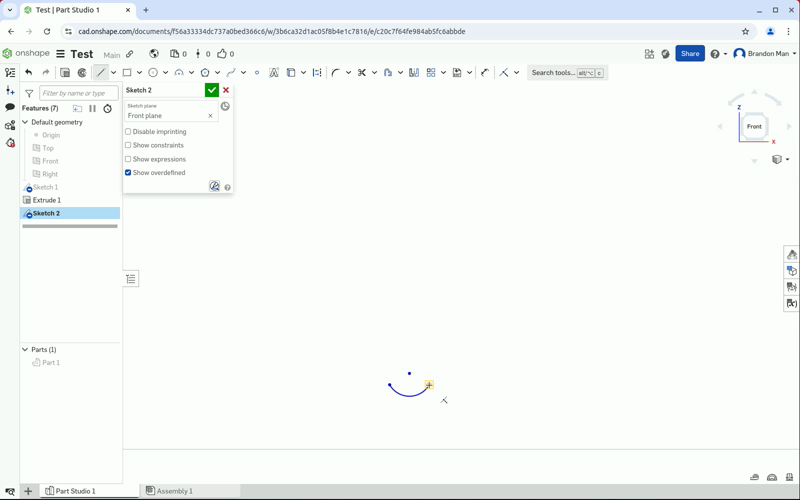
click(429, 384)
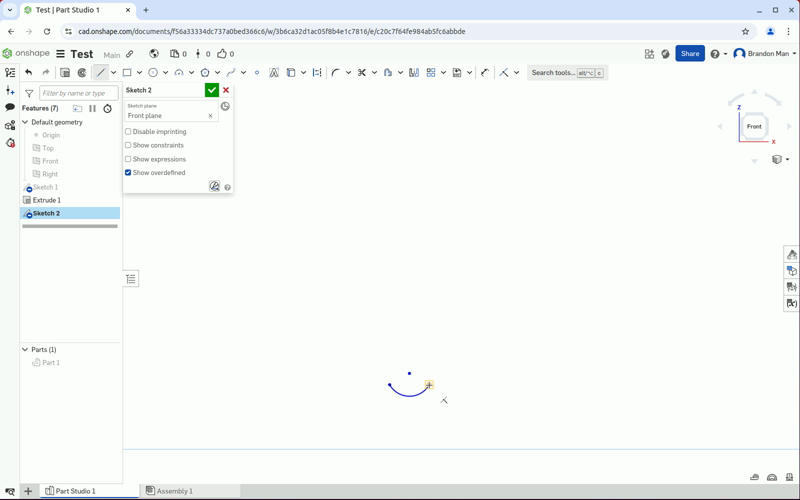
scroll(-6)
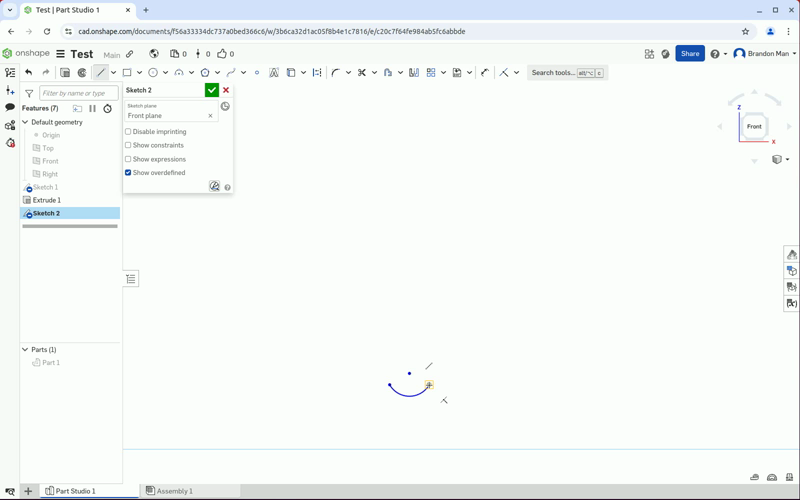
scroll(-6)
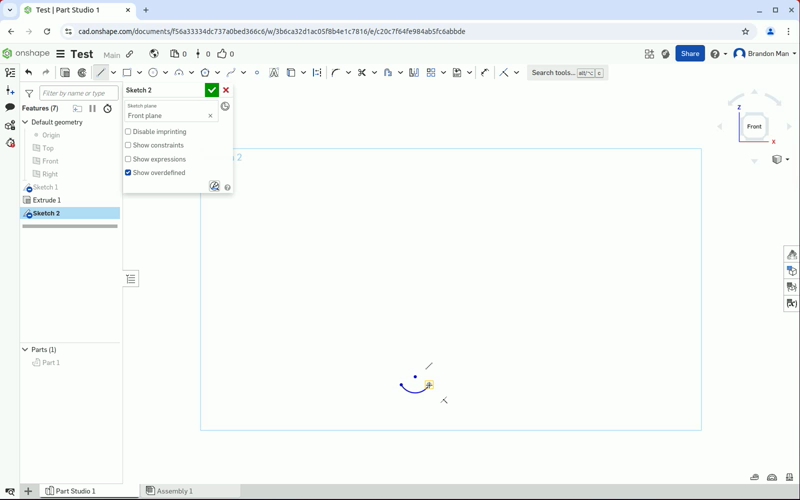
scroll(-6)
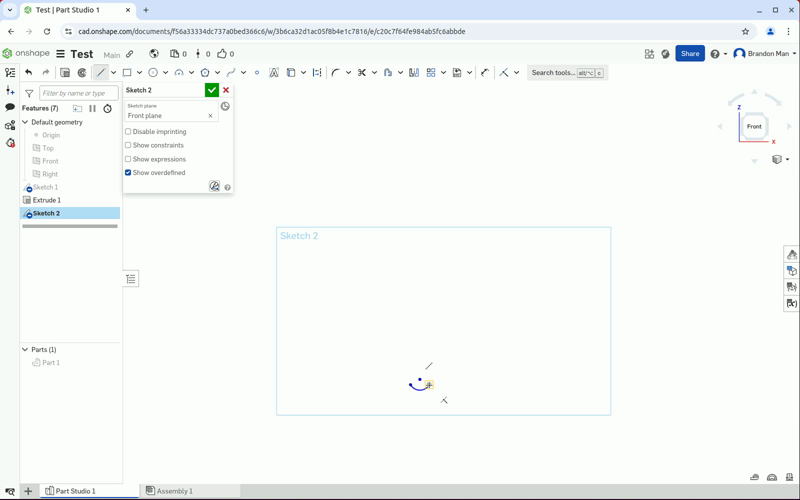
scroll(-6)
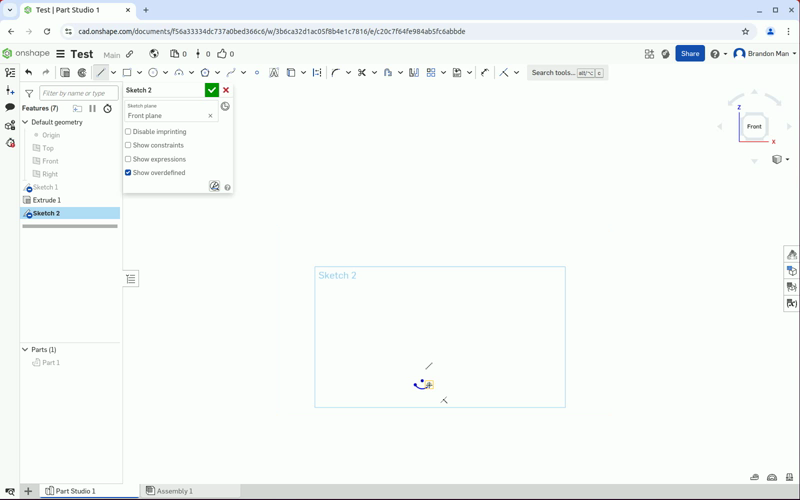
scroll(-6)
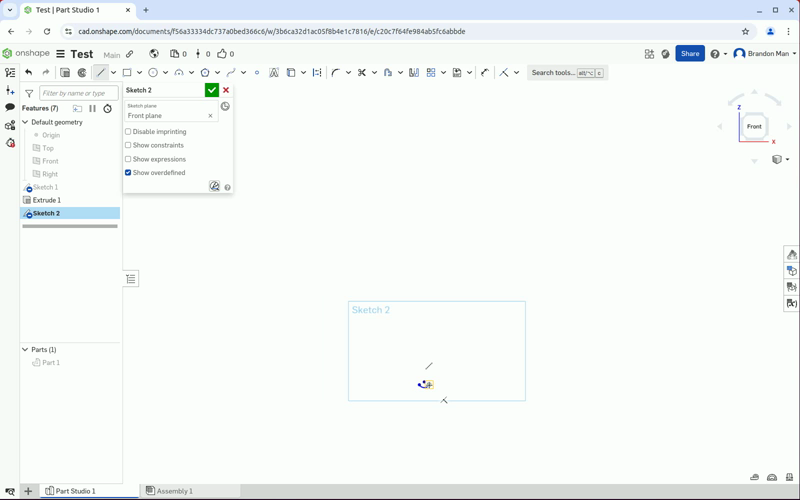
scroll(-6)
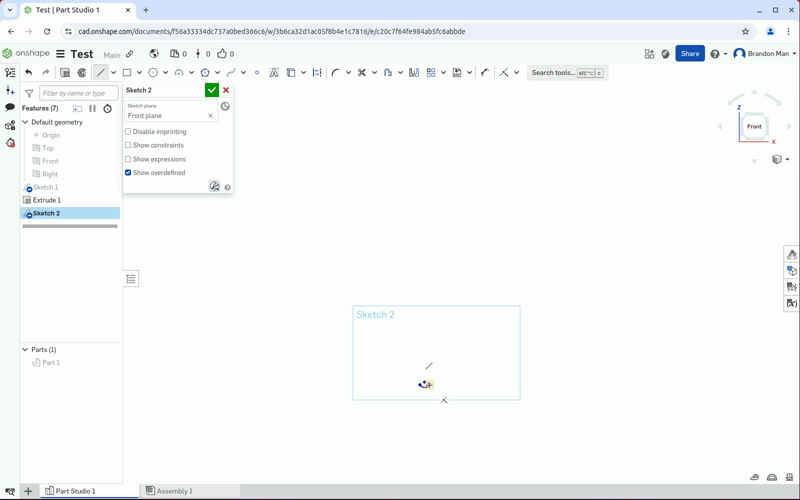
scroll(-6)
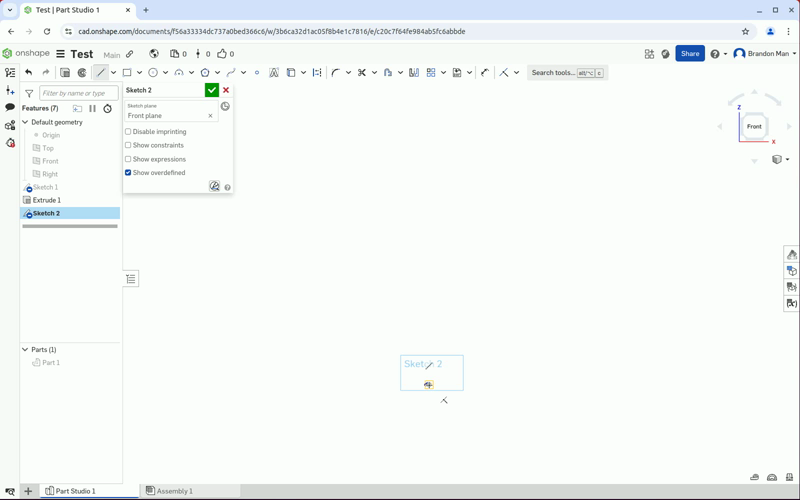
mouse_move(459, 384)
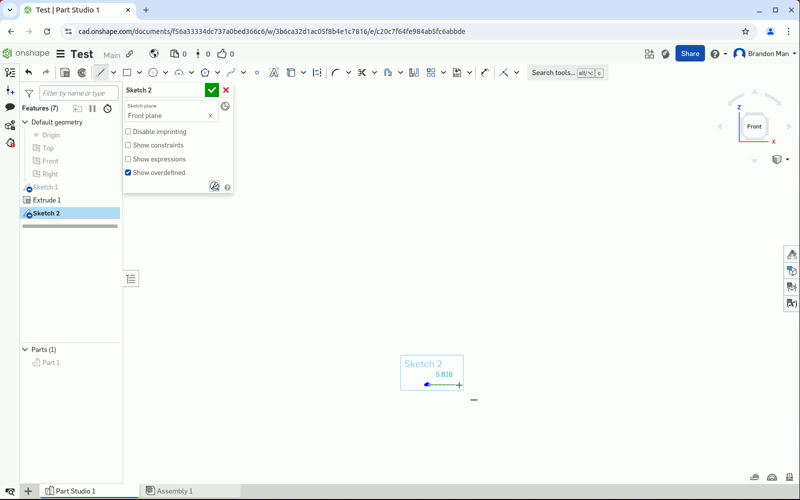
key_down(shift)
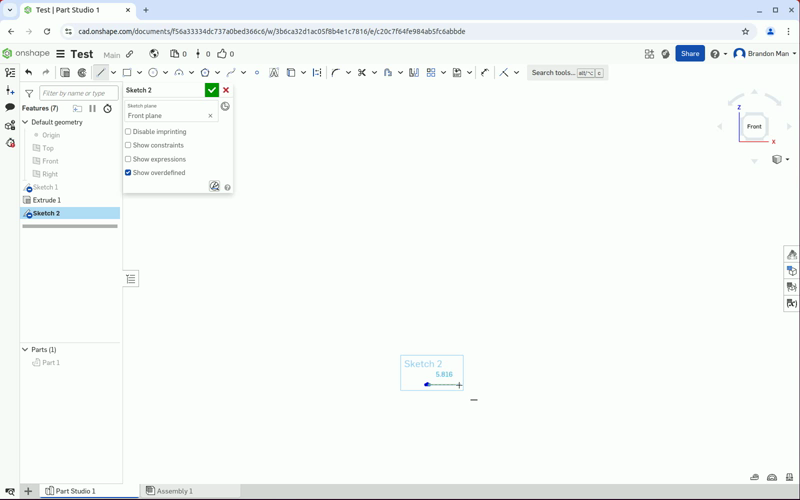
mouse_move(425, 384)
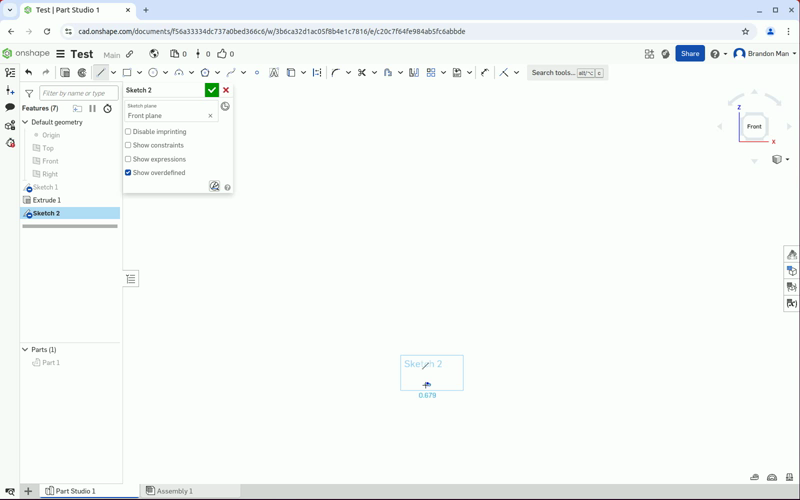
scroll(6)
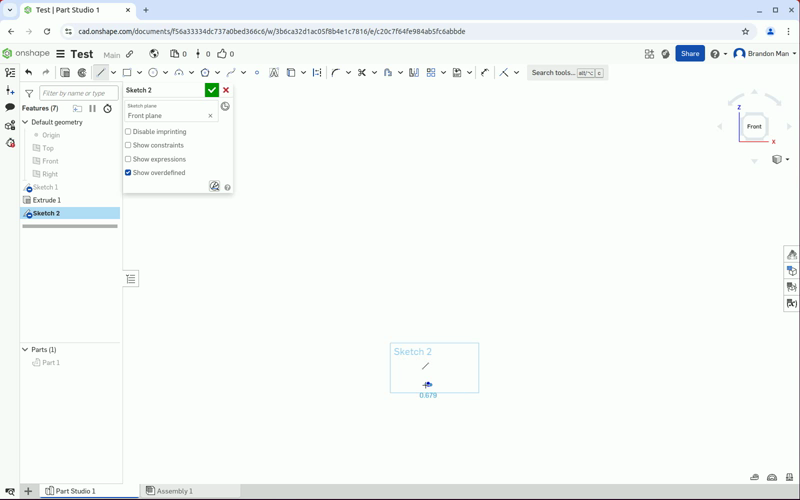
scroll(6)
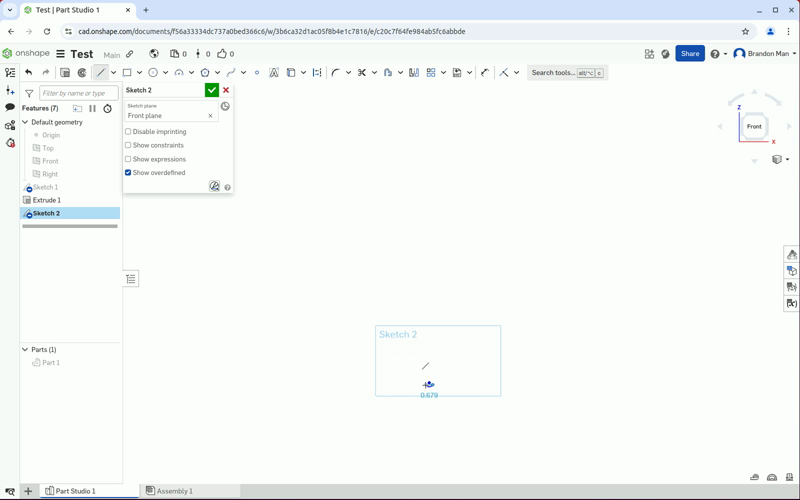
scroll(6)
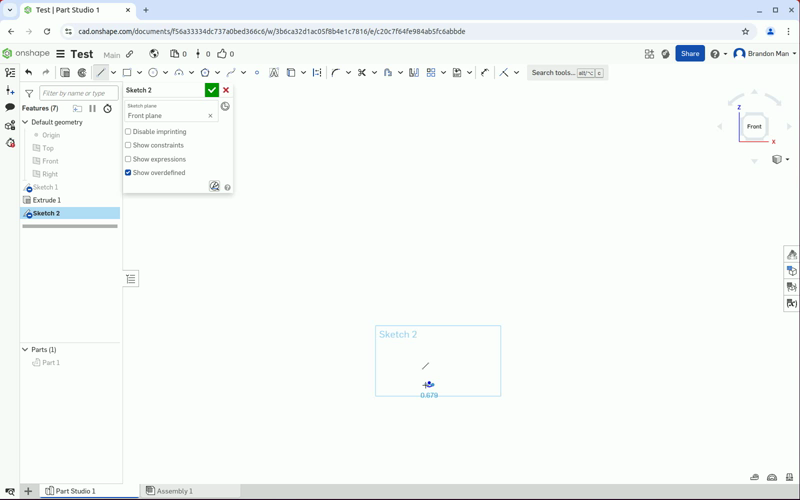
scroll(6)
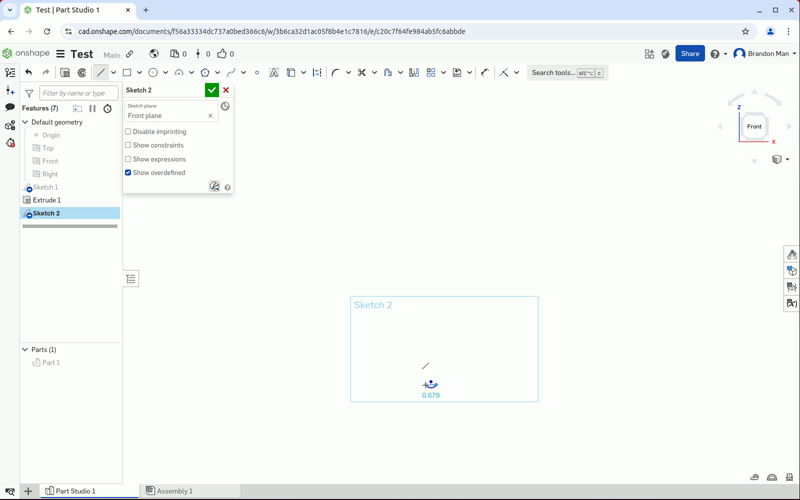
scroll(6)
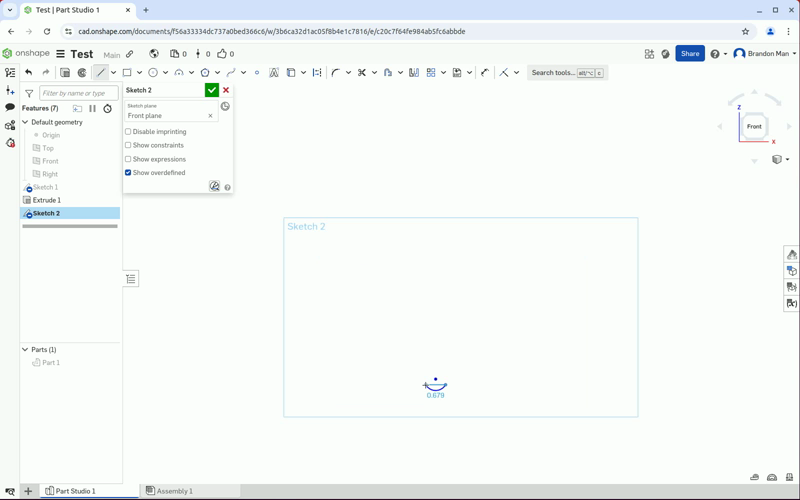
scroll(6)
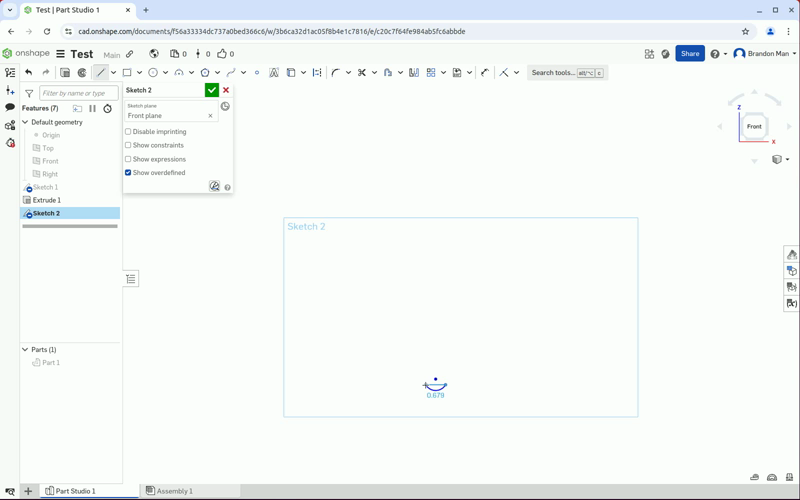
scroll(6)
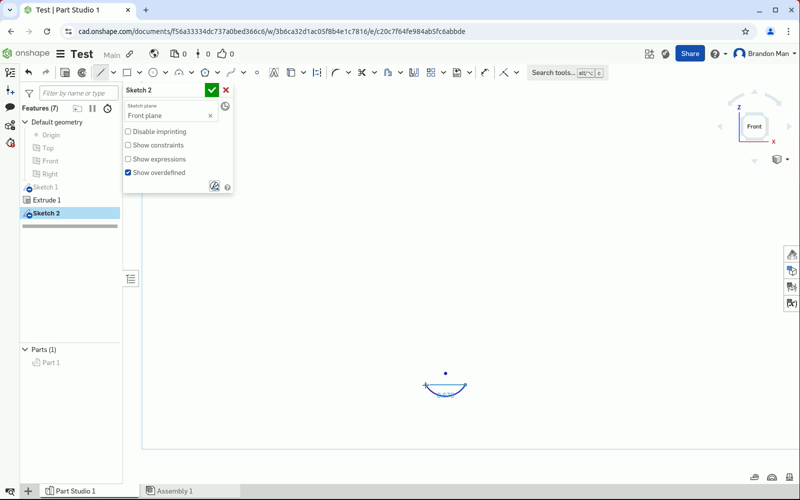
key_up(shift)
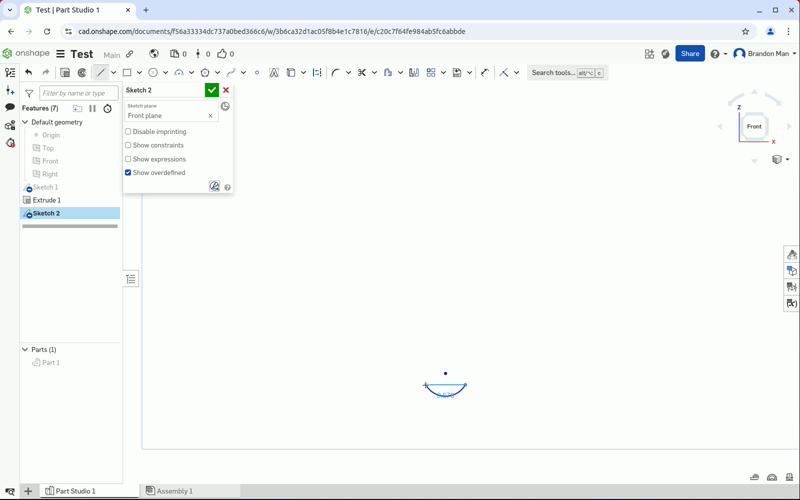
click(425, 384)
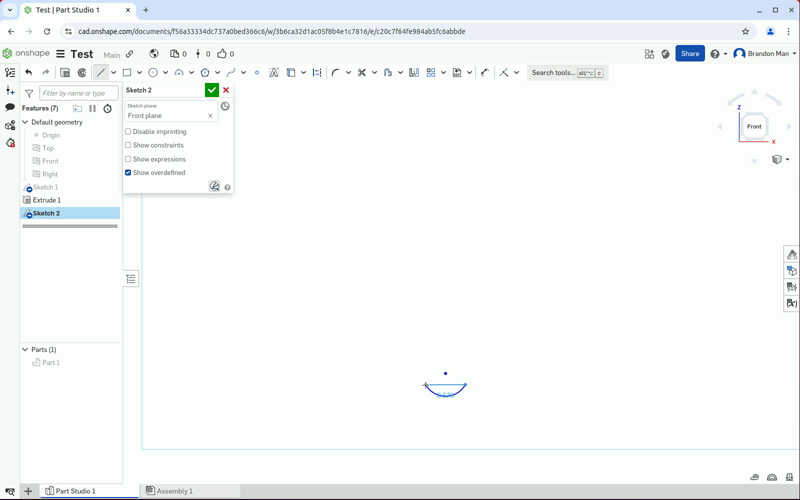
scroll(-6)
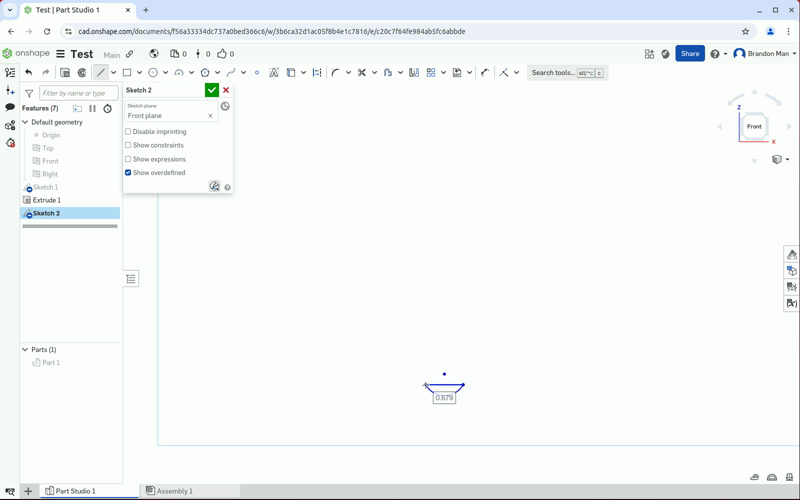
scroll(-6)
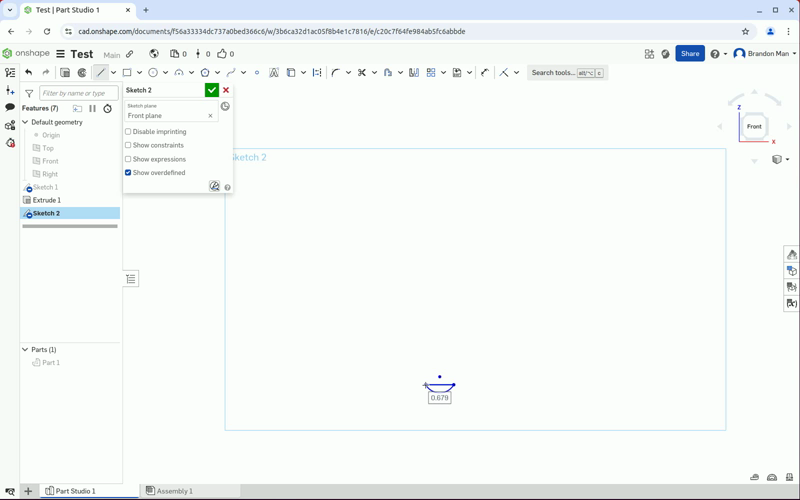
scroll(-6)
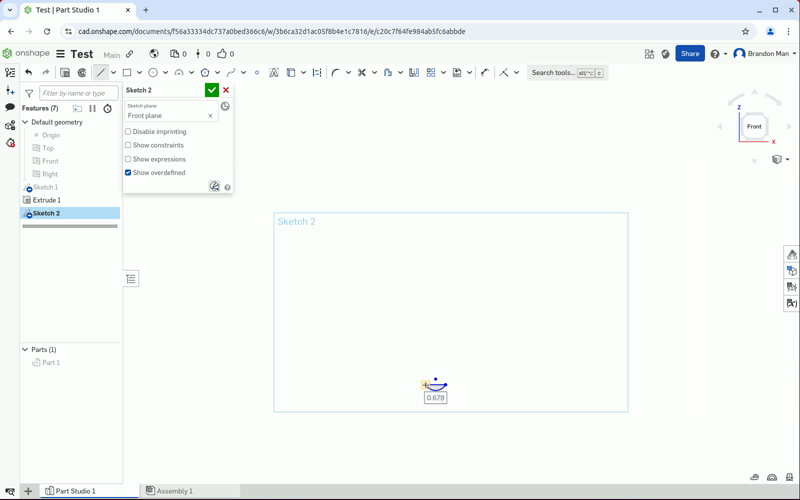
scroll(-6)
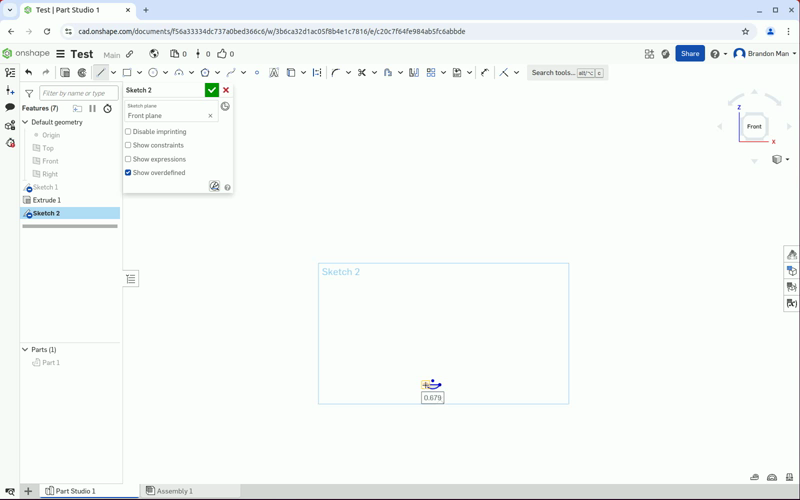
scroll(-6)
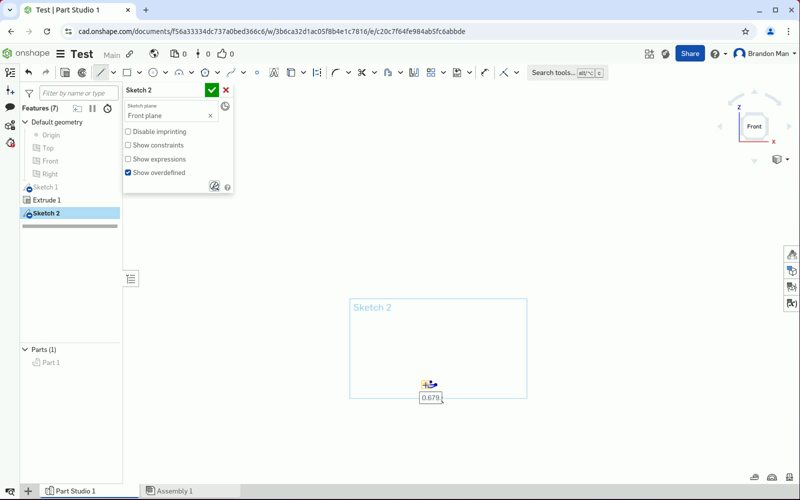
scroll(-6)
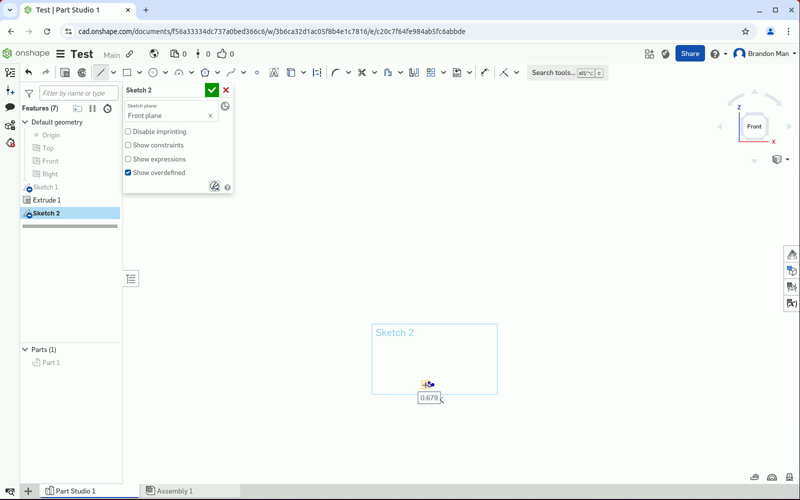
scroll(-6)
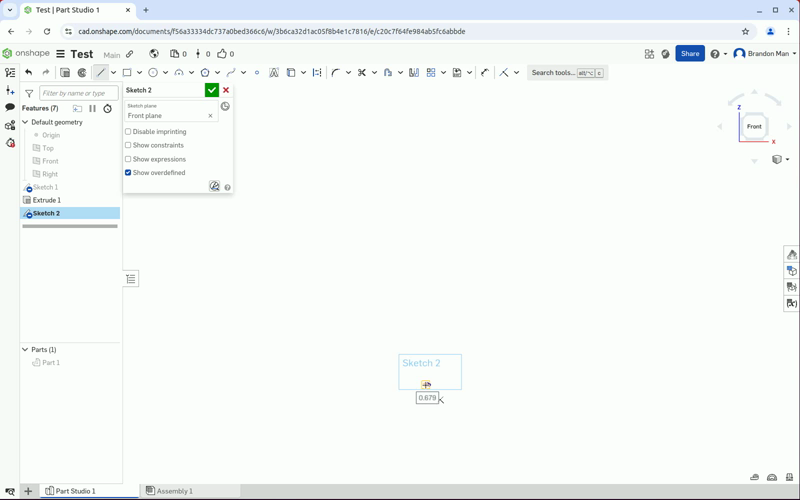
key(esc)
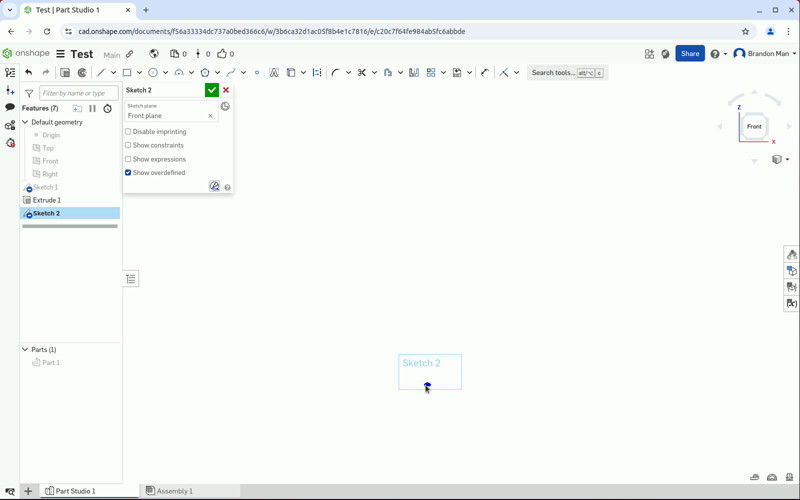
mouse_move(429, 384)
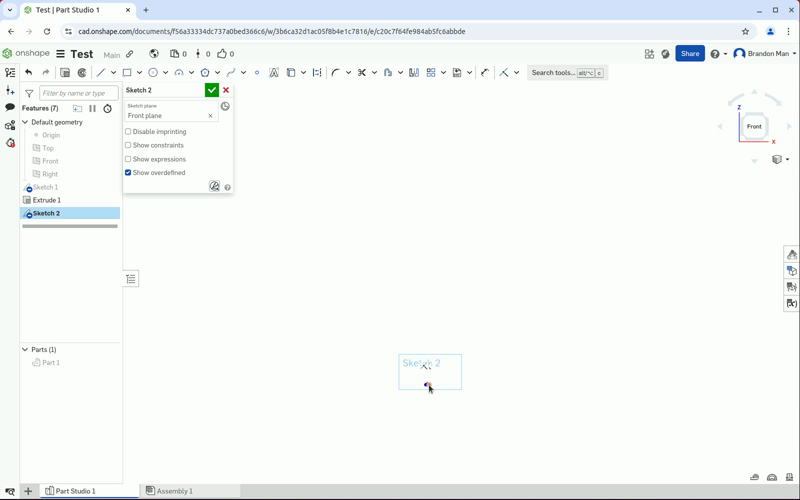
scroll(6)
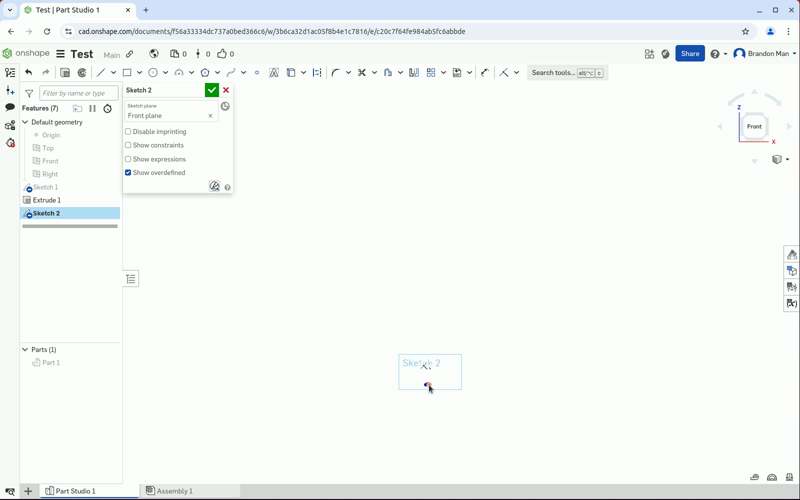
scroll(6)
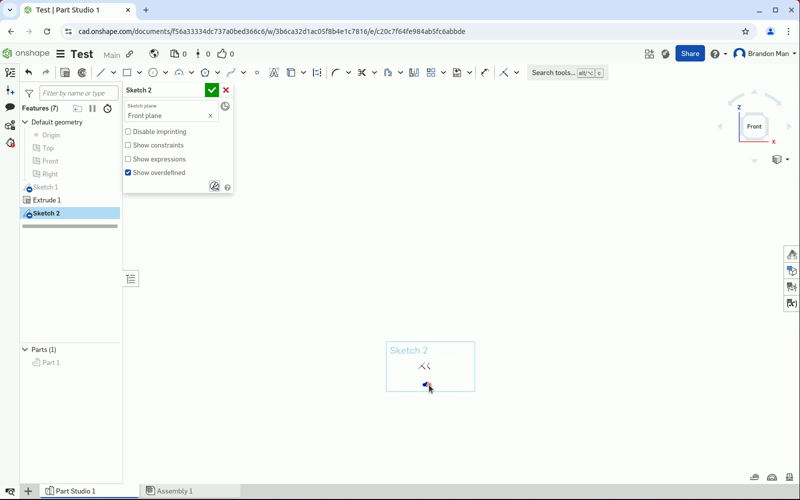
scroll(6)
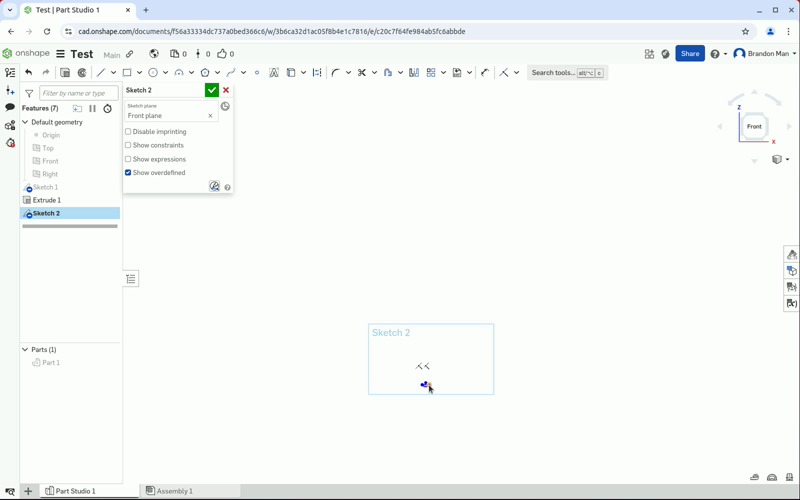
scroll(6)
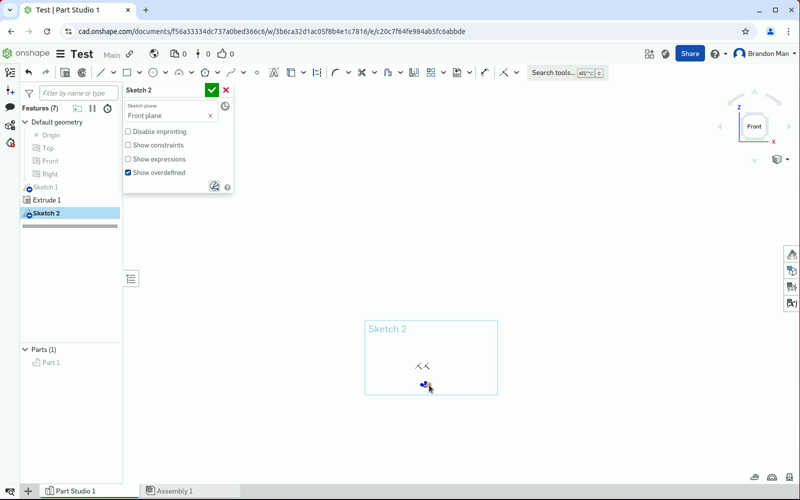
scroll(6)
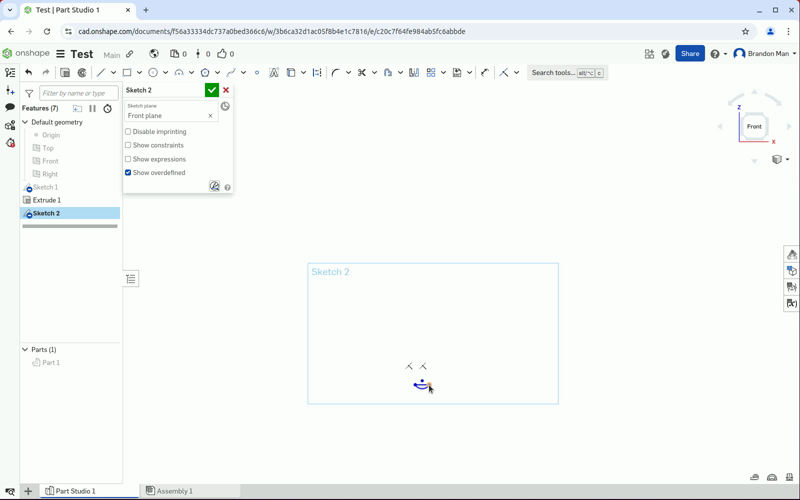
scroll(6)
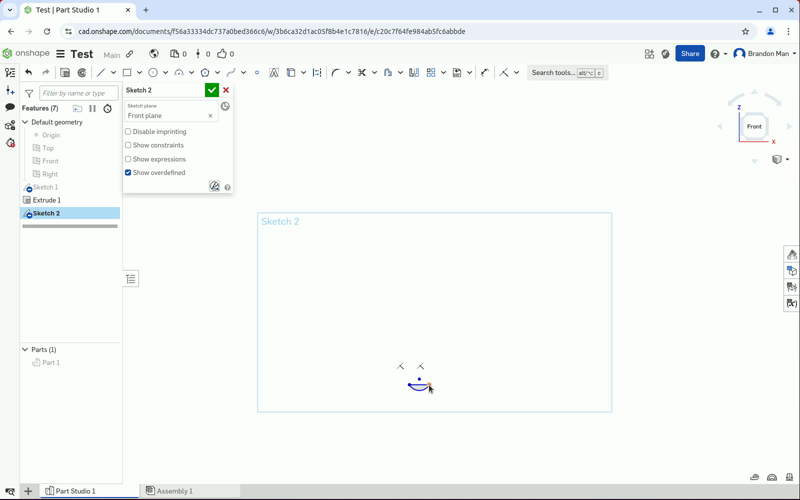
scroll(6)
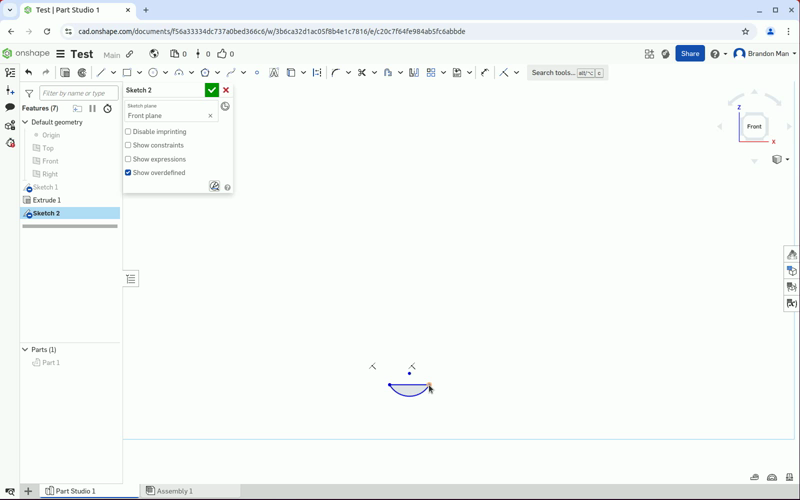
click(429, 384)
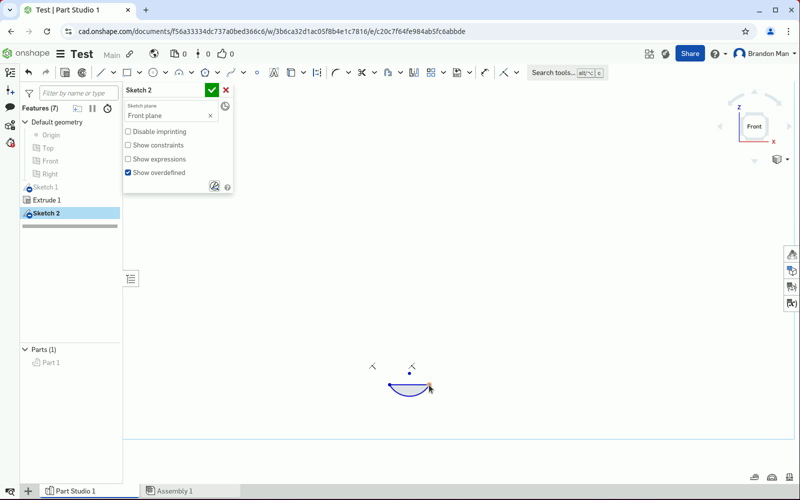
scroll(-6)
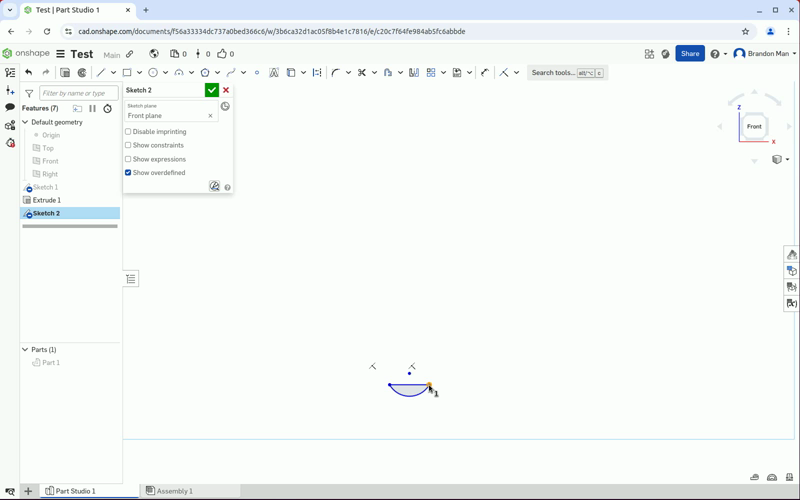
scroll(-6)
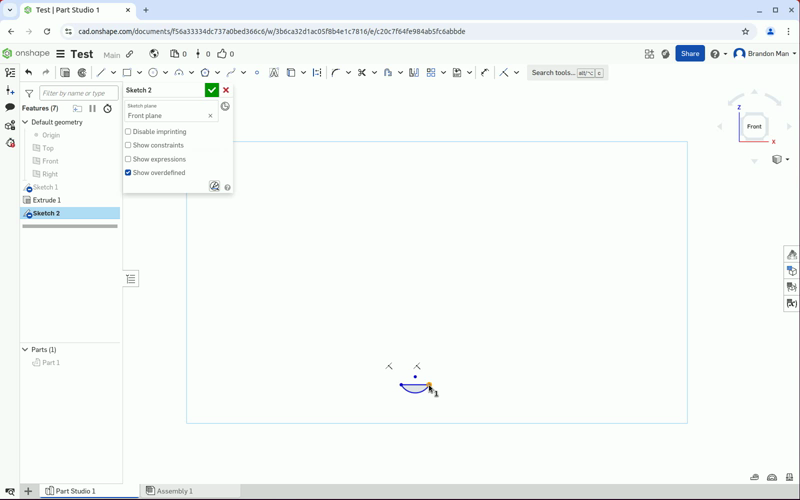
scroll(-6)
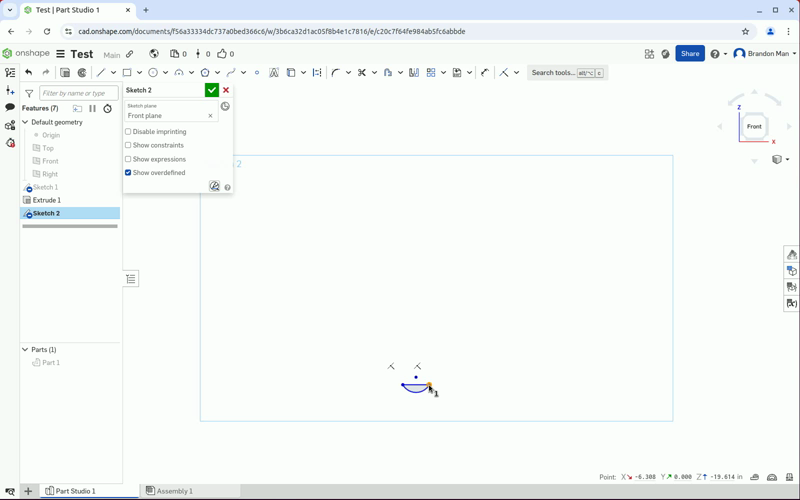
scroll(-6)
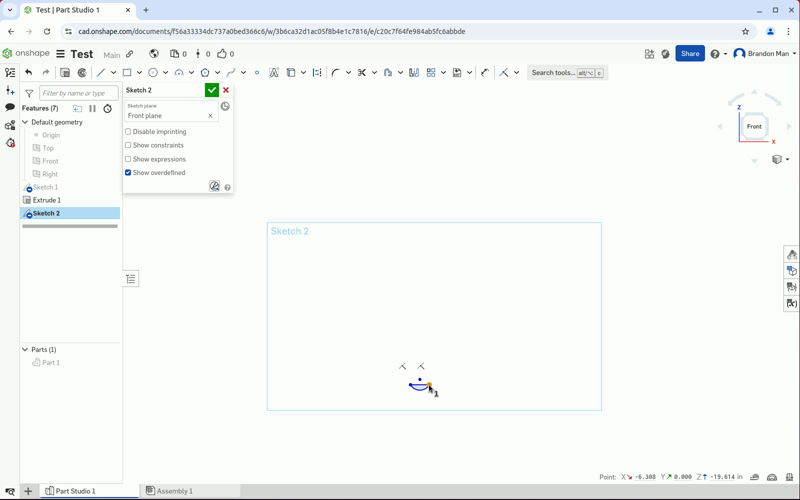
scroll(-6)
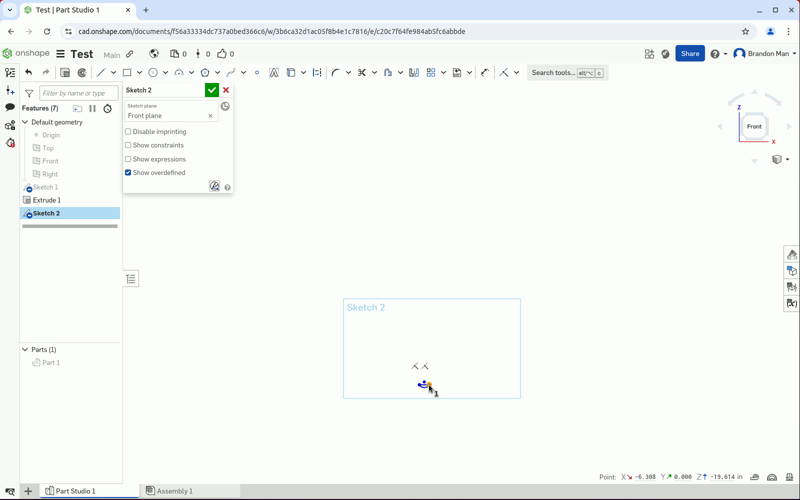
scroll(-6)
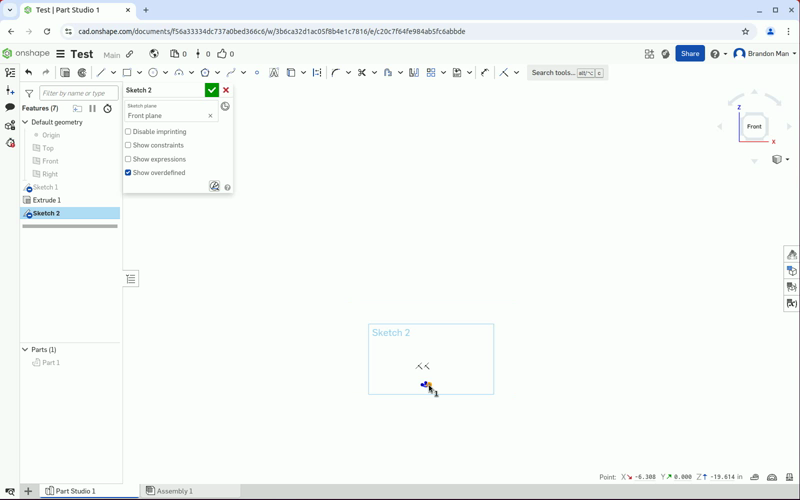
scroll(-6)
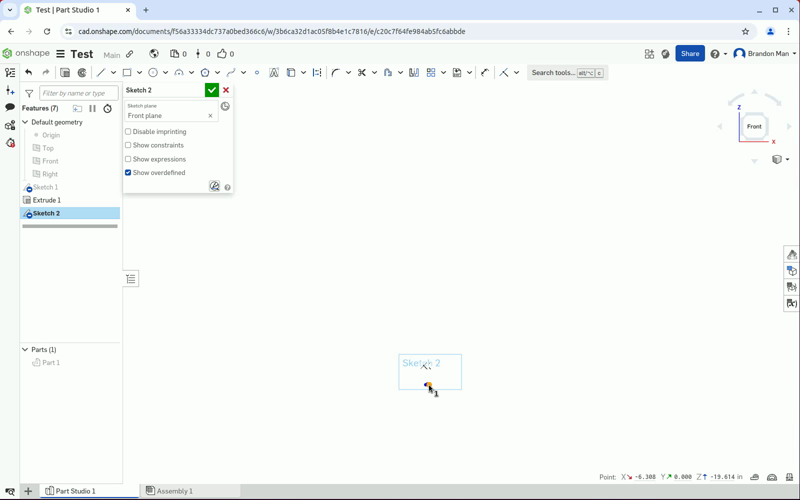
mouse_move(73, 352)
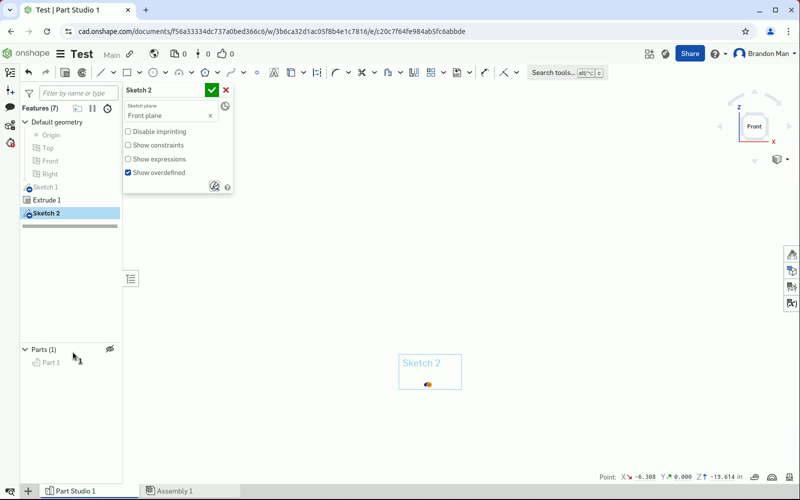
key(shift+y)
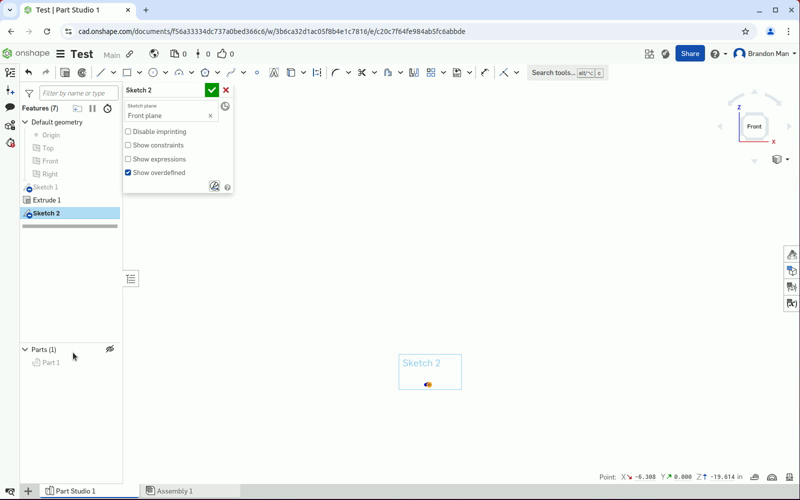
key(shift+e)
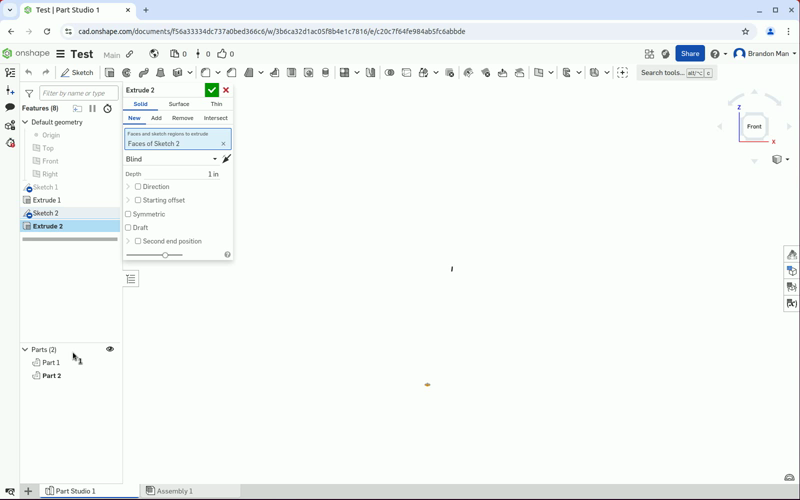
mouse_move(143, 106)
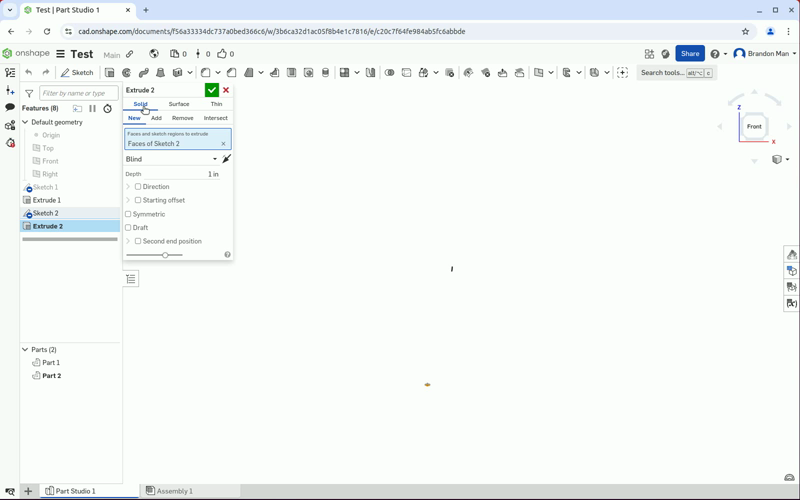
click(143, 106)
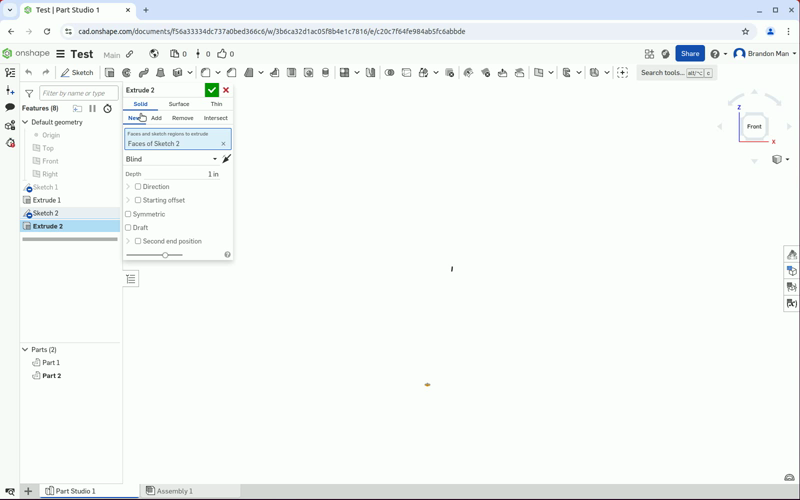
mouse_move(137, 120)
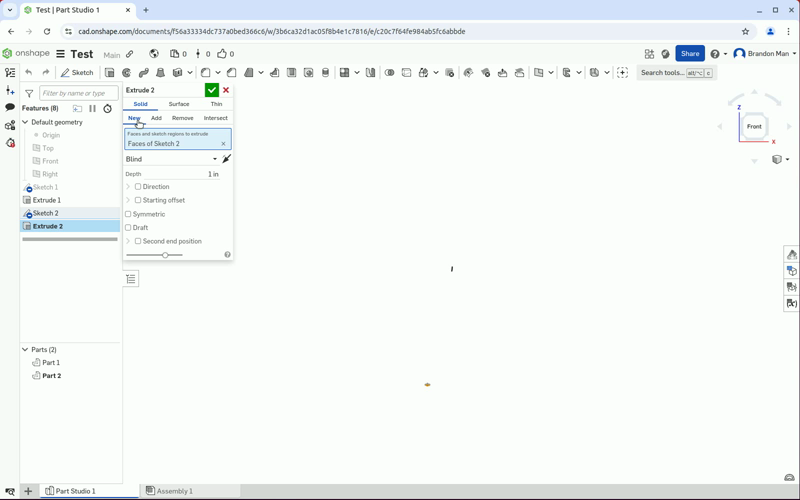
click(137, 120)
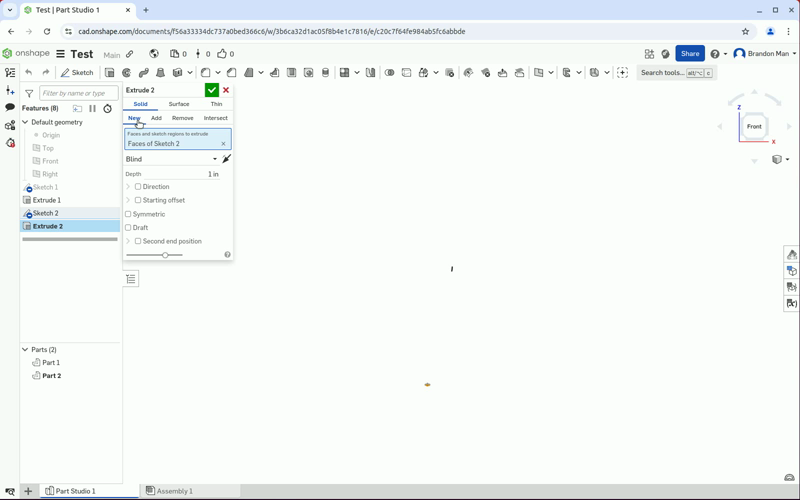
key(tab, 4)
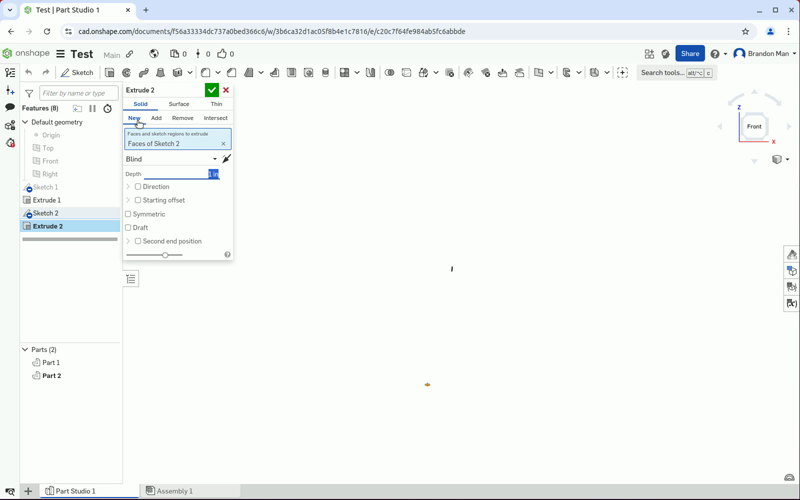
text(0.963)
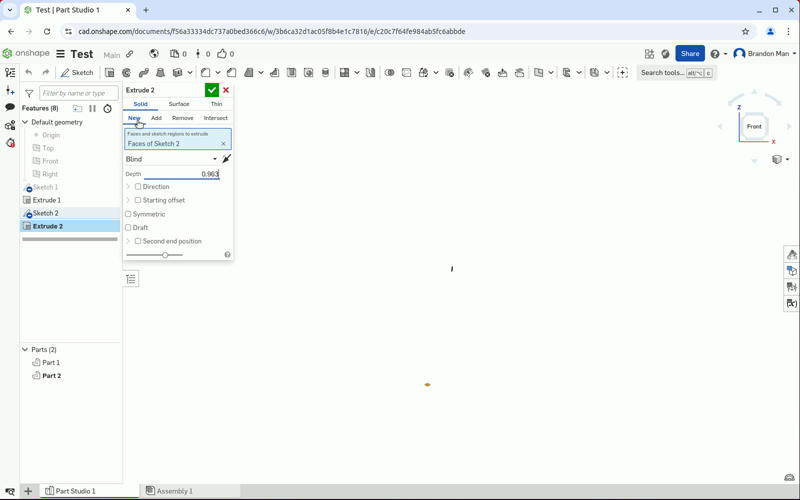
key(enter)
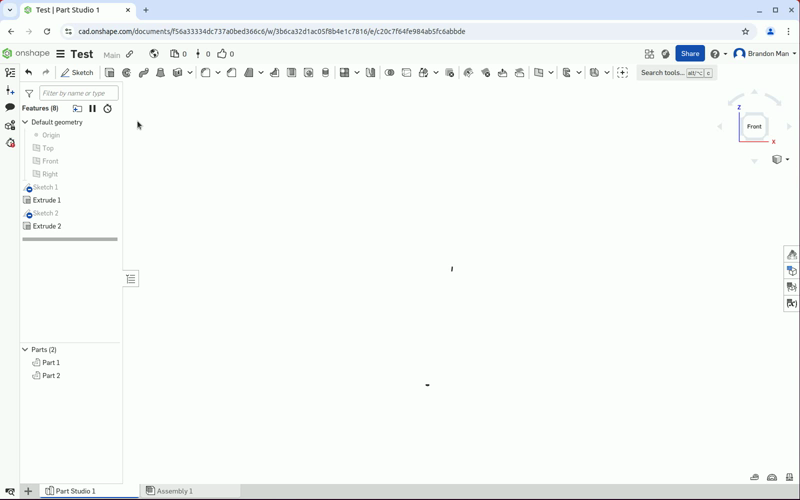
key(shift+h)
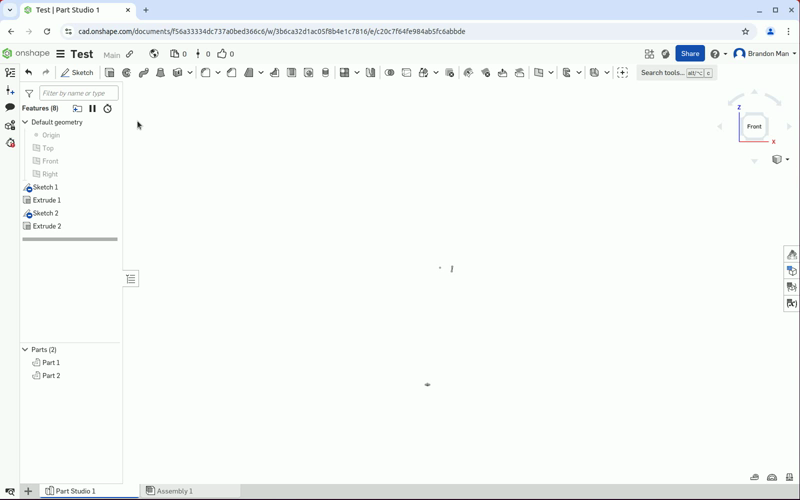
key(shift+h)
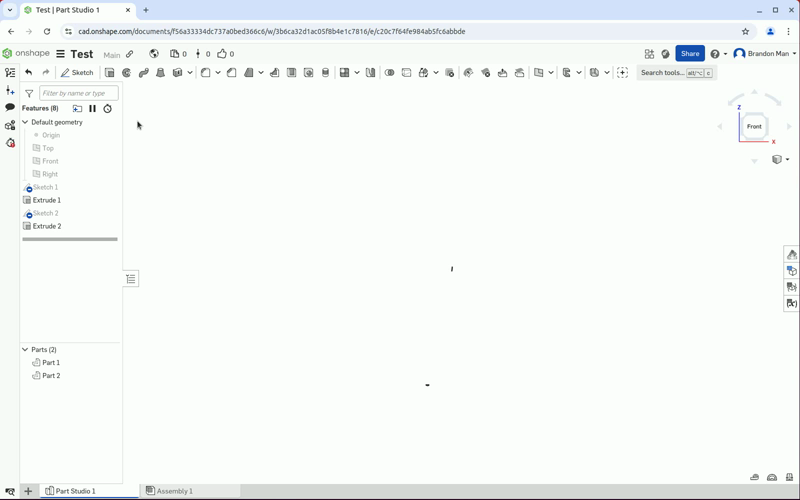
mouse_move(73, 189)
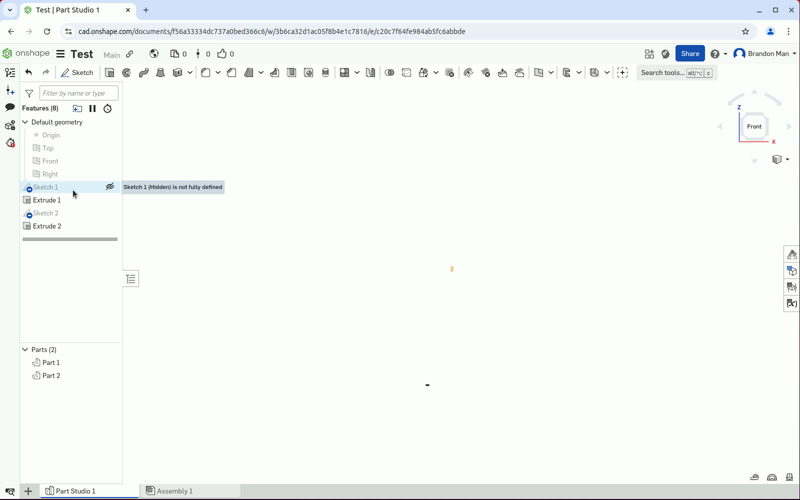
click(73, 189)
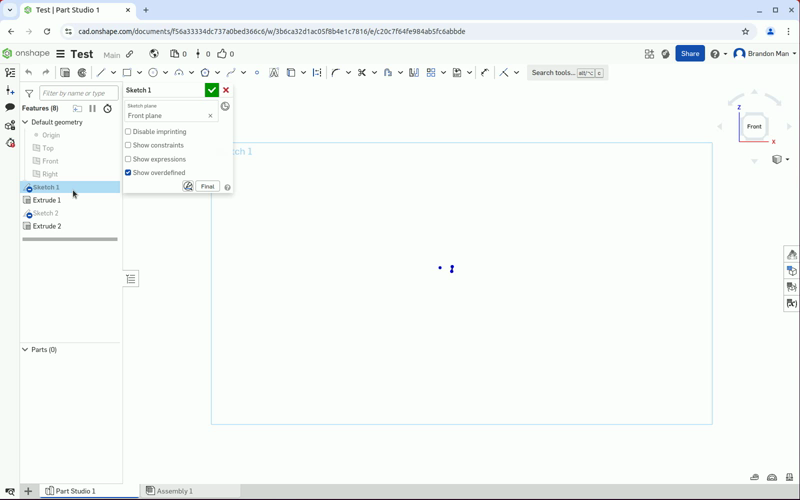
mouse_move(229, 92)
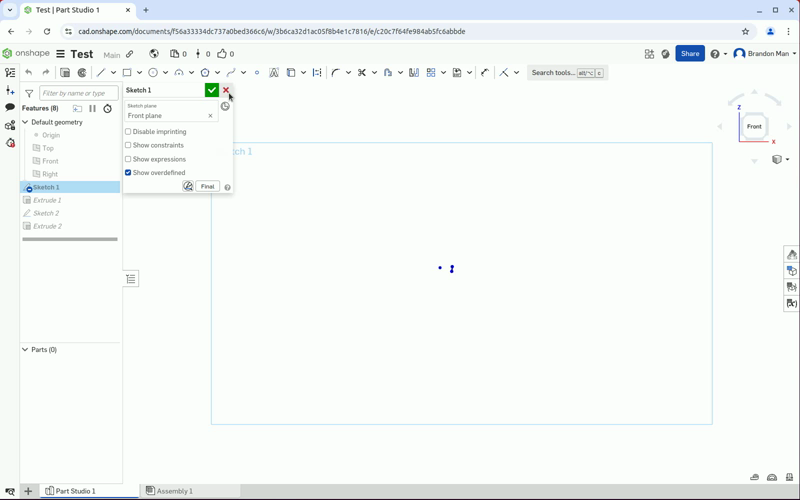
click(229, 92)
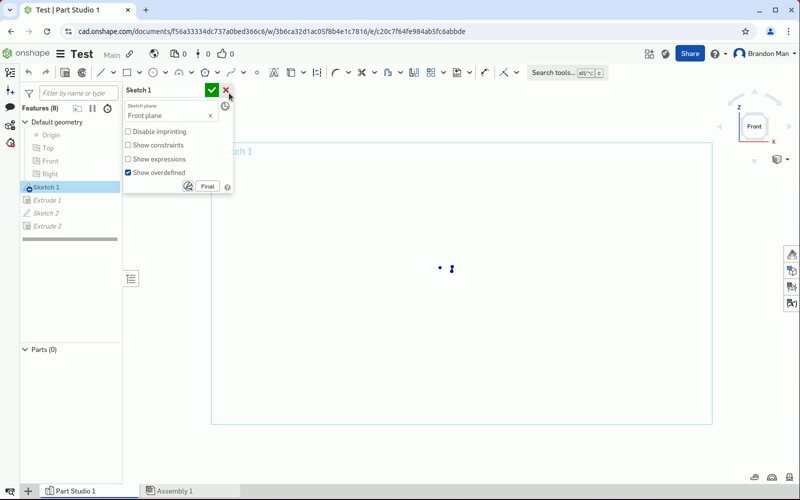
key(shift+s)
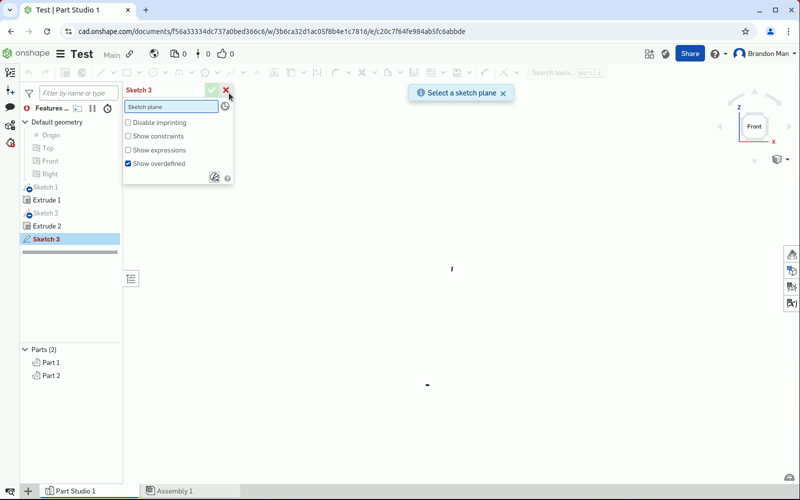
mouse_move(73, 163)
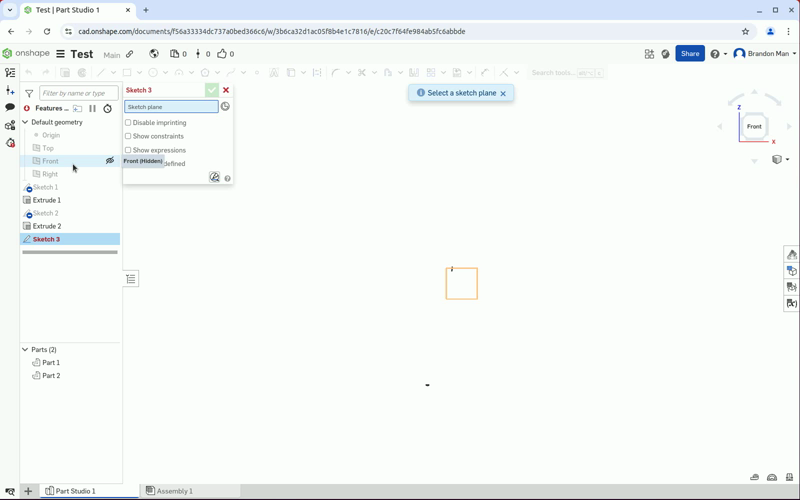
click(73, 163)
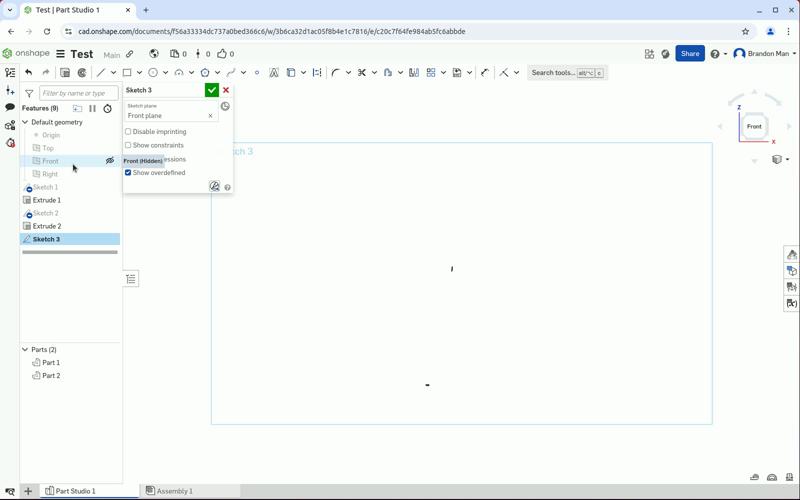
mouse_move(73, 352)
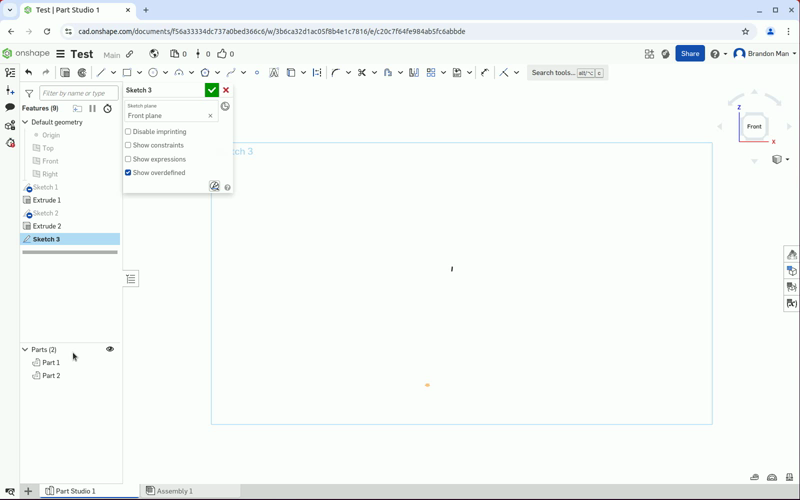
key(y)
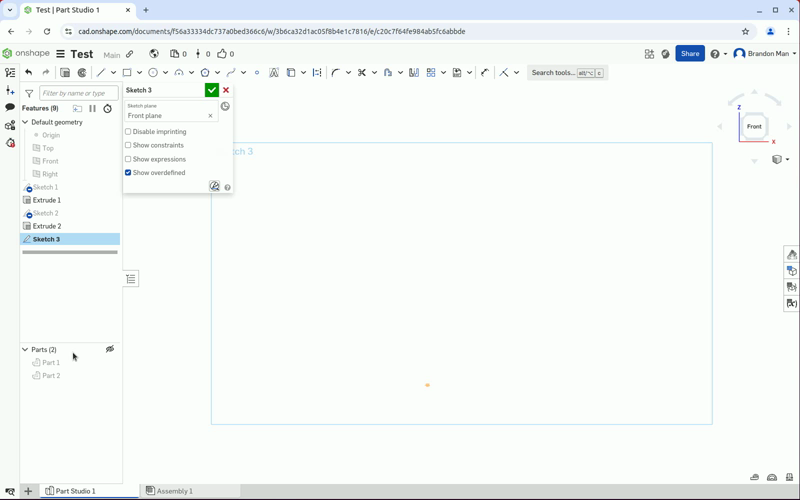
key(c)
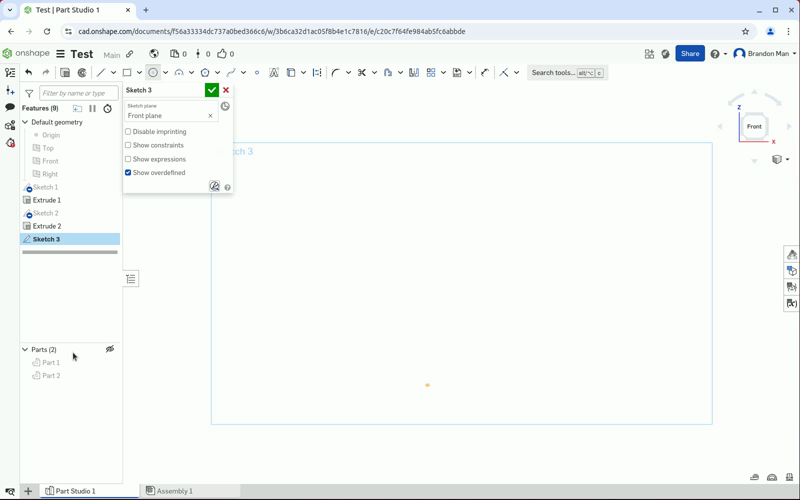
key_down(shift)
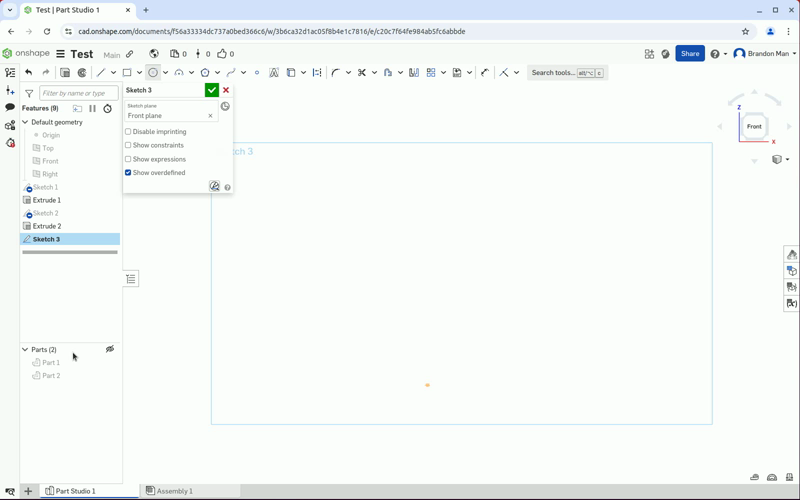
mouse_move(426, 185)
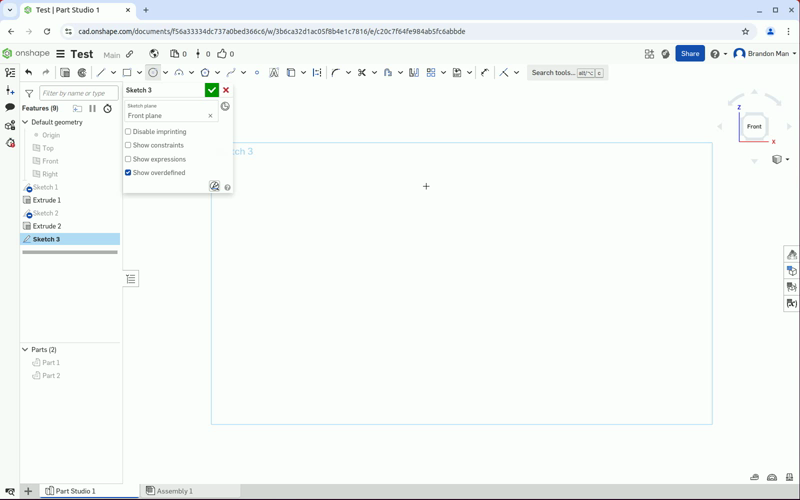
click(426, 185)
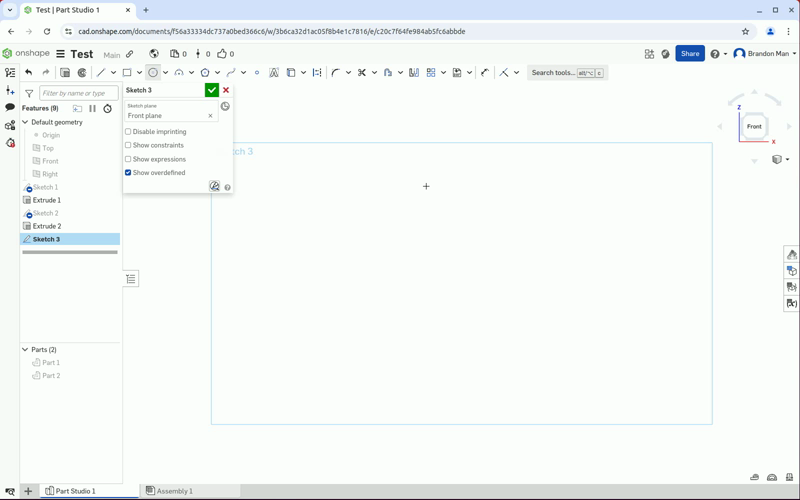
key_up(shift)
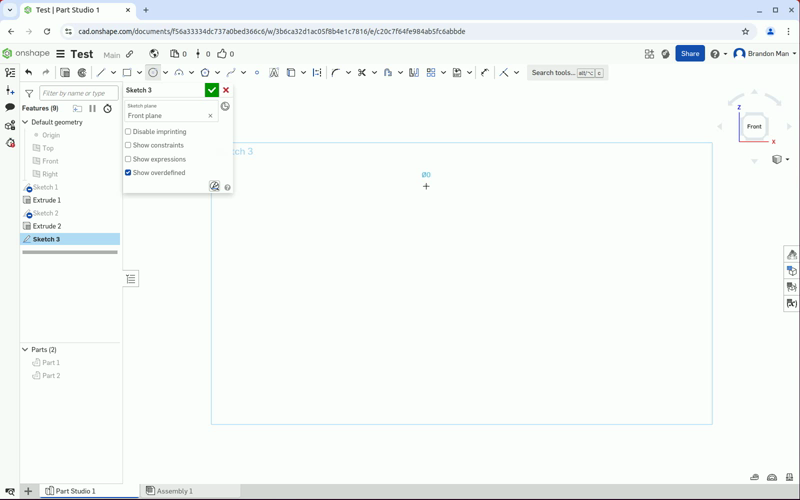
mouse_move(442, 185)
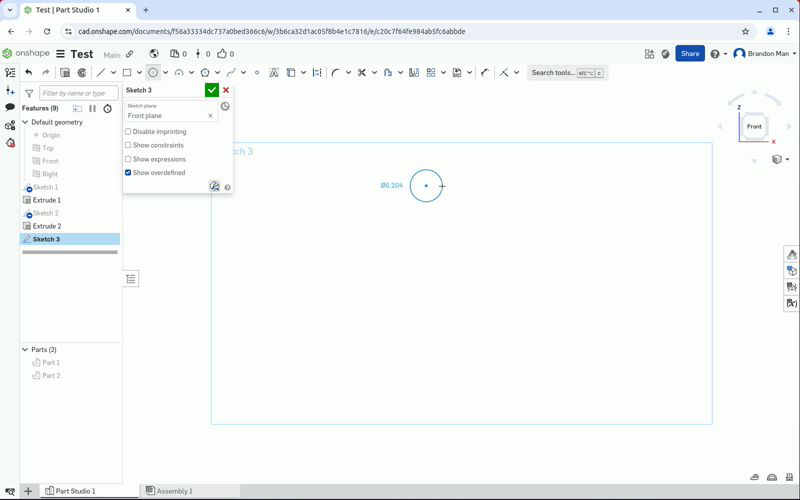
click(442, 185)
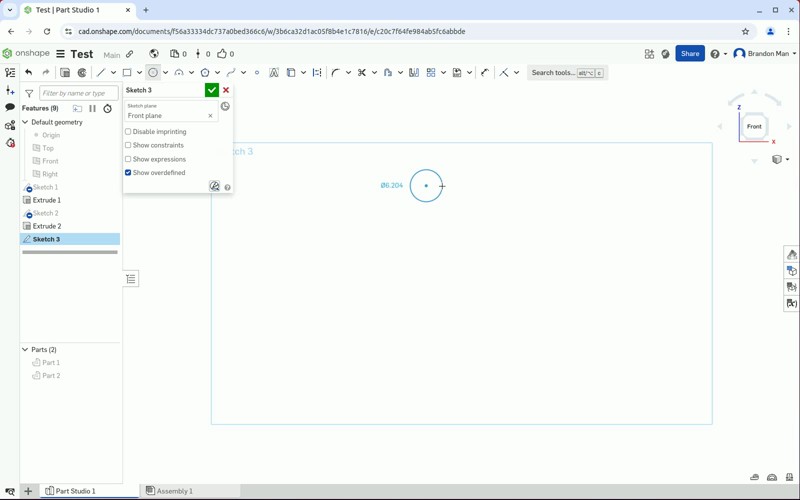
key(esc)
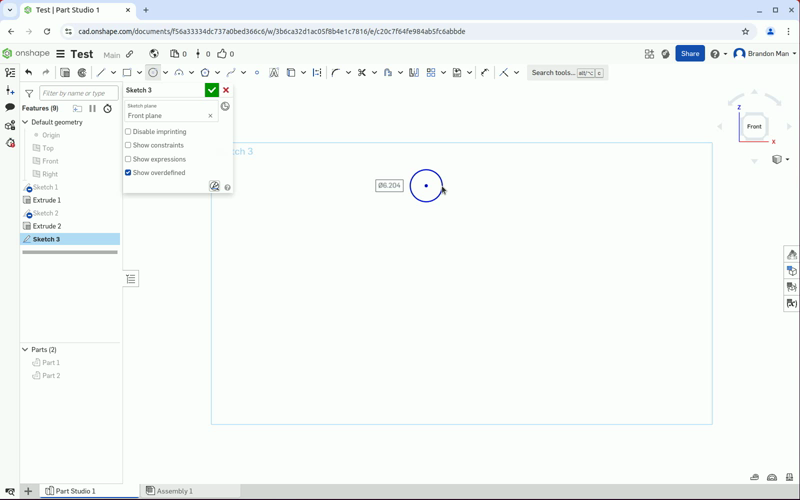
key(c)
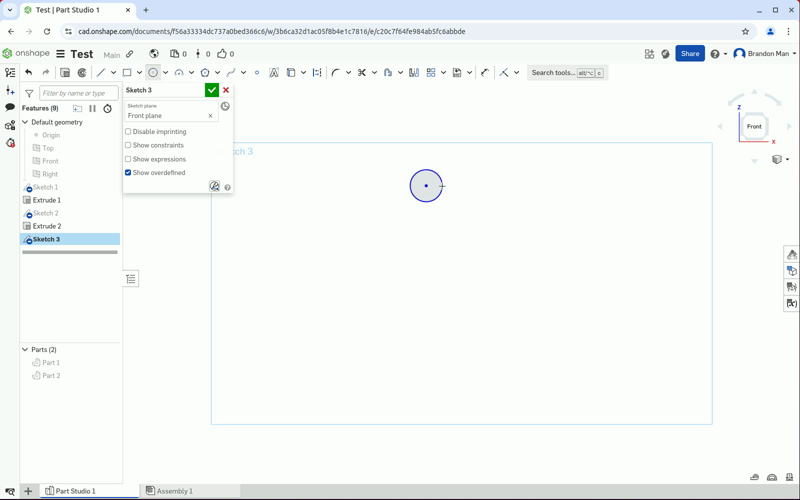
key_down(shift)
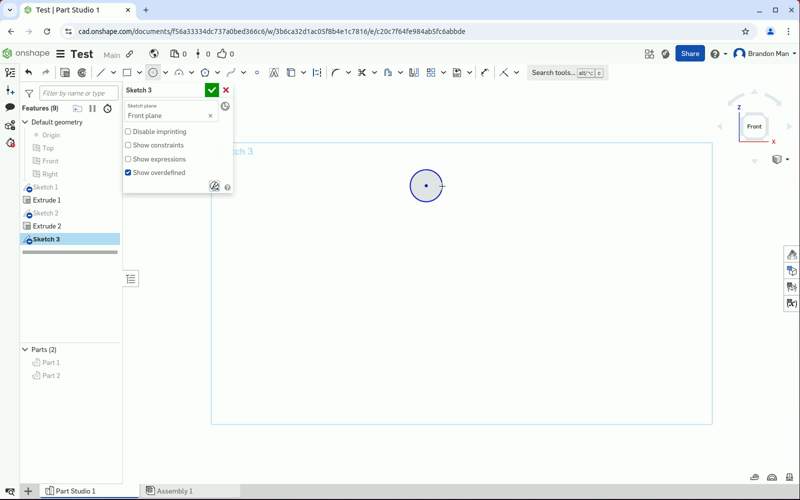
mouse_move(426, 185)
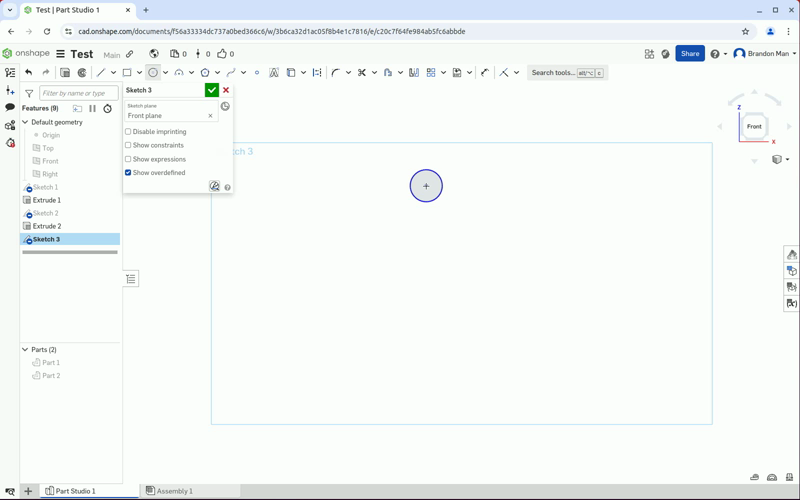
click(426, 185)
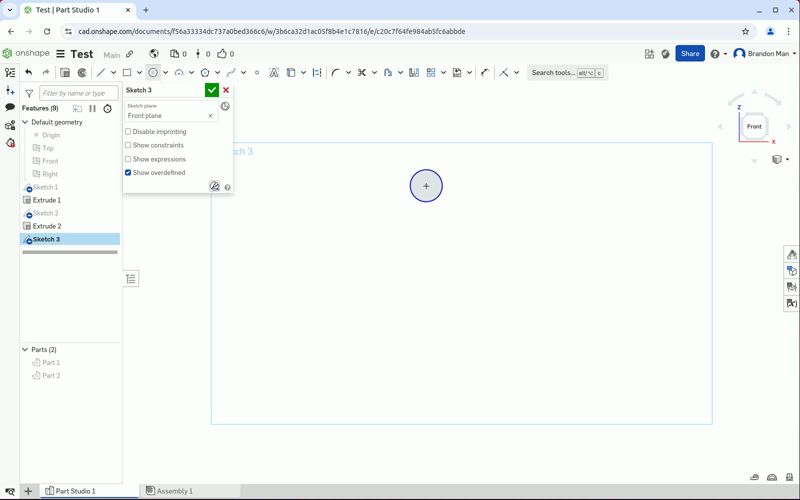
key_up(shift)
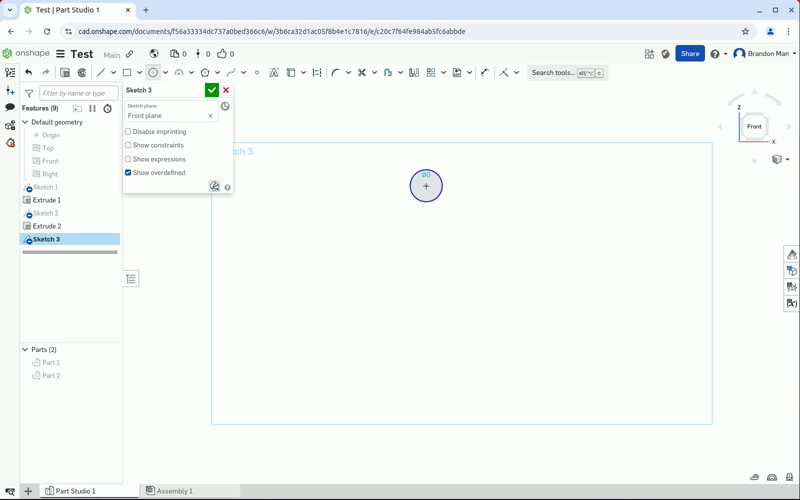
mouse_move(431, 185)
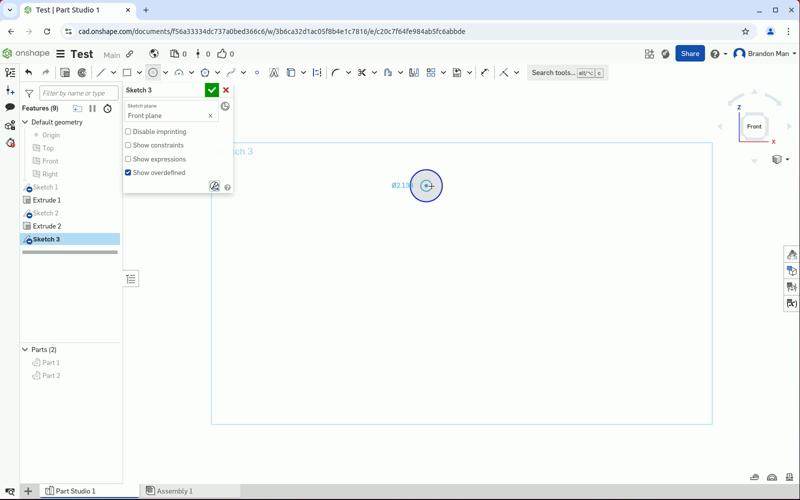
click(431, 185)
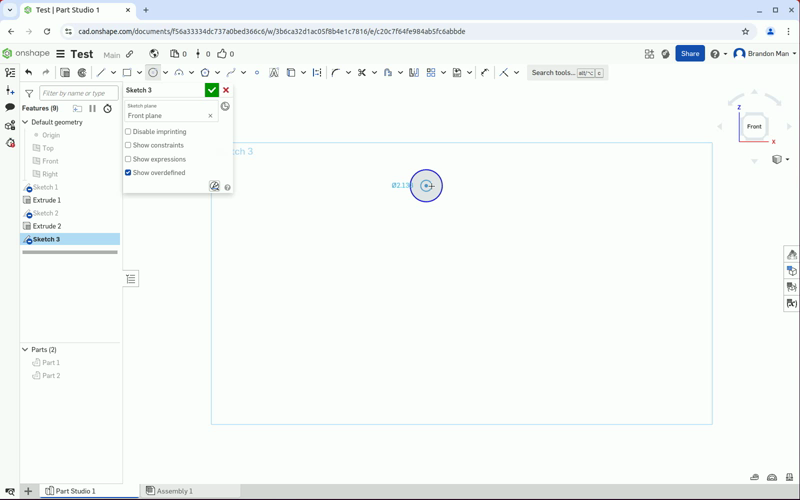
key(esc)
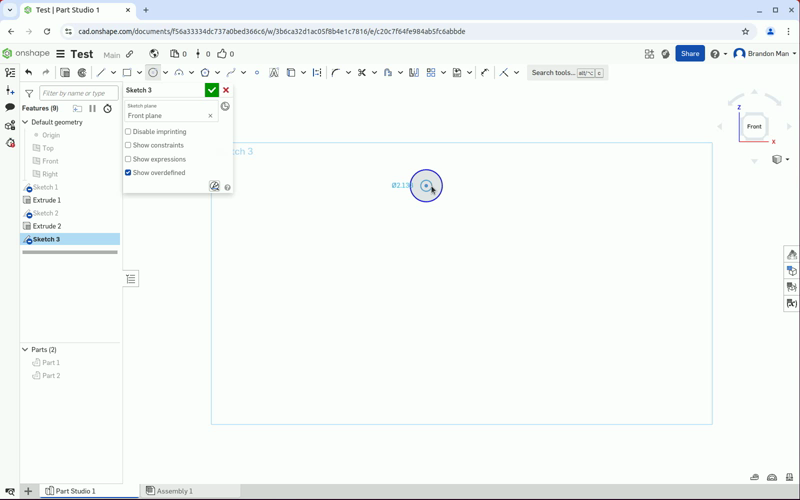
mouse_move(422, 177)
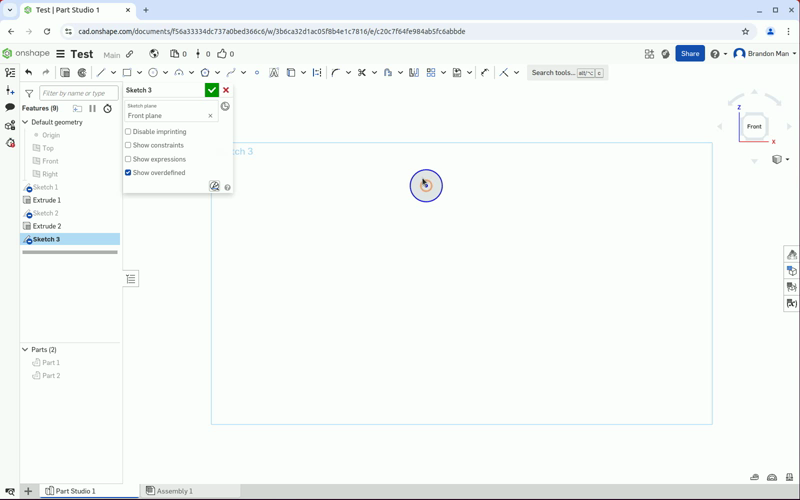
scroll(6)
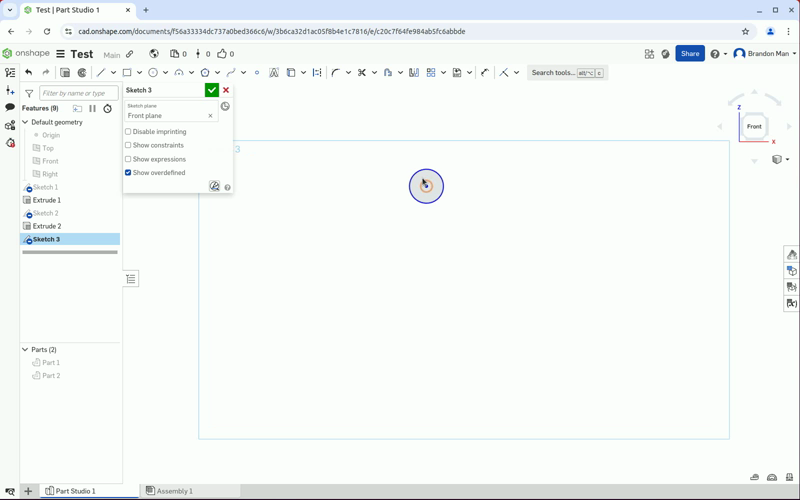
scroll(6)
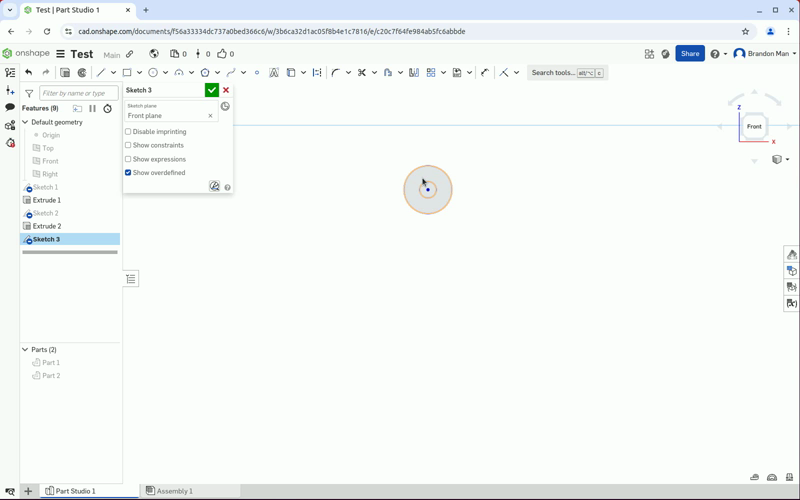
scroll(6)
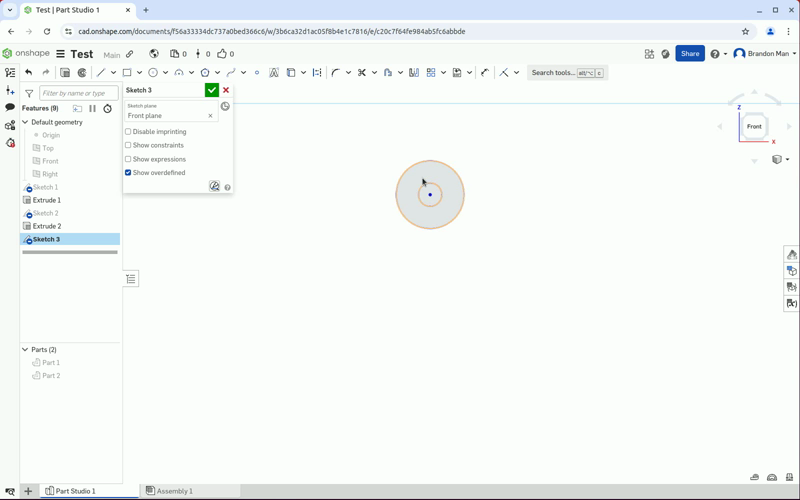
scroll(6)
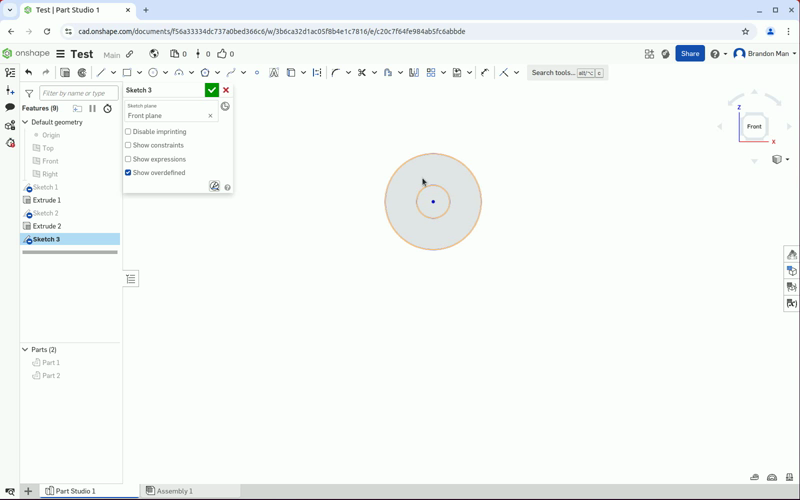
scroll(6)
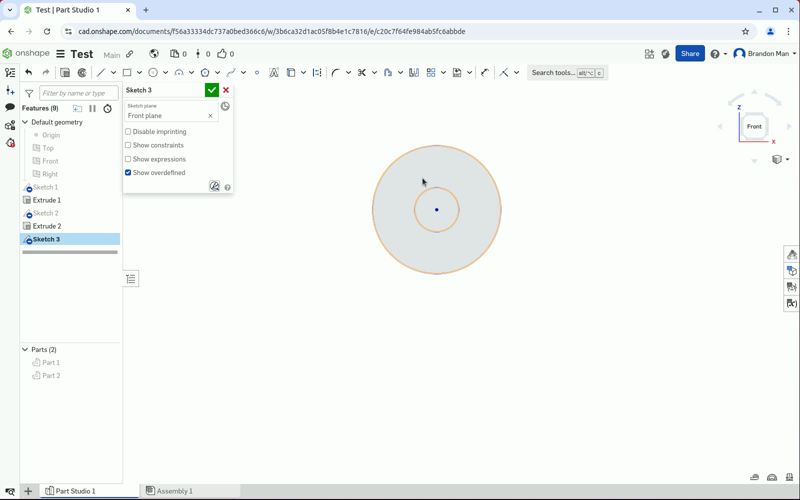
scroll(6)
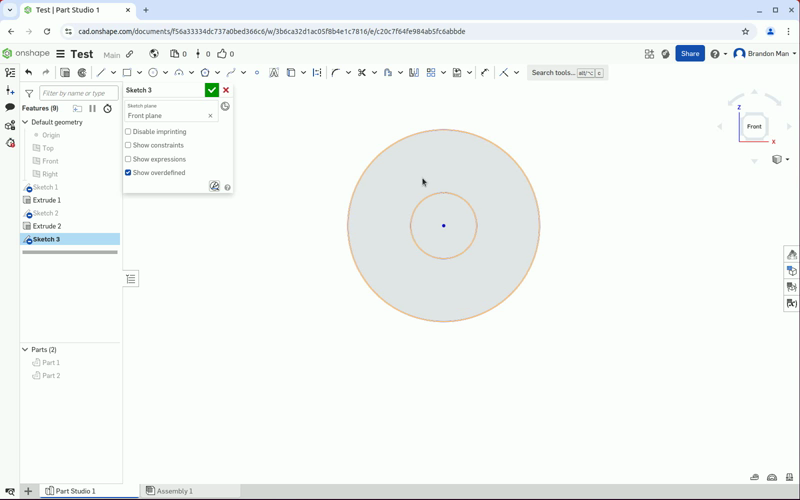
scroll(6)
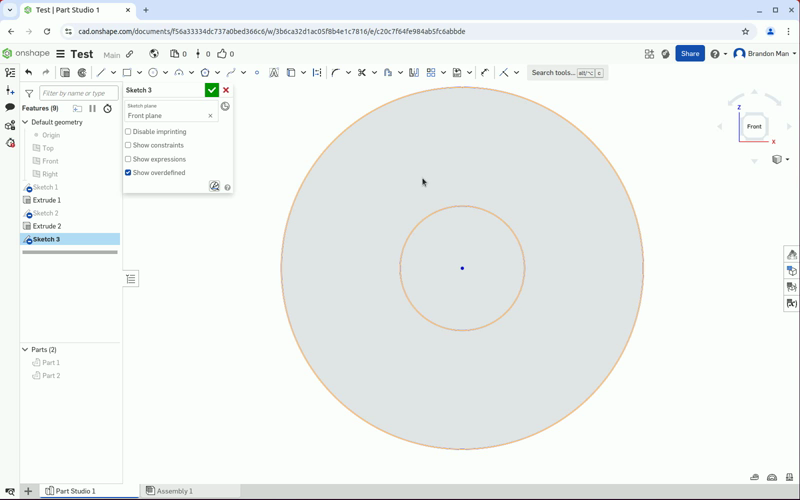
click(422, 177)
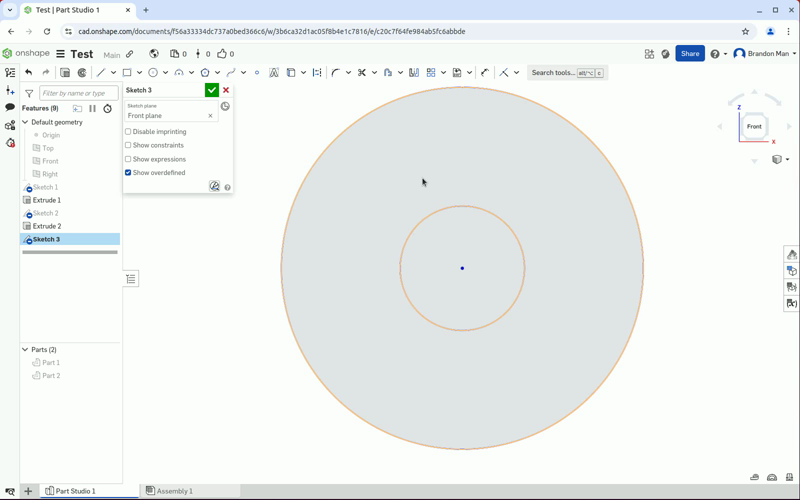
scroll(-6)
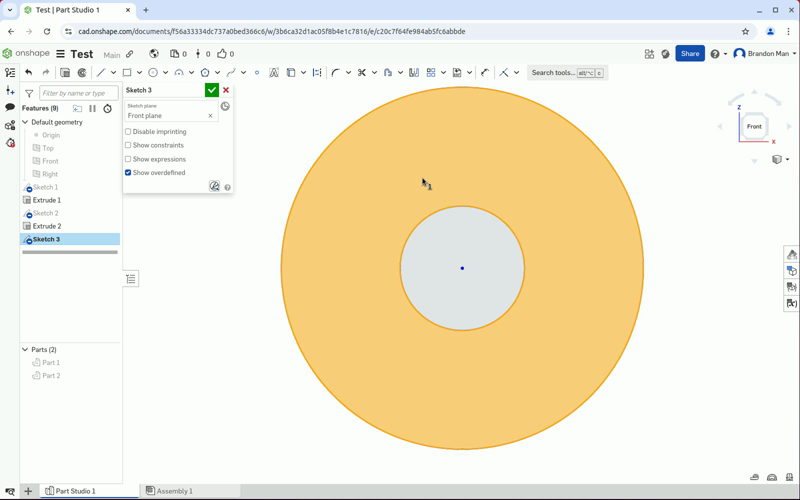
scroll(-6)
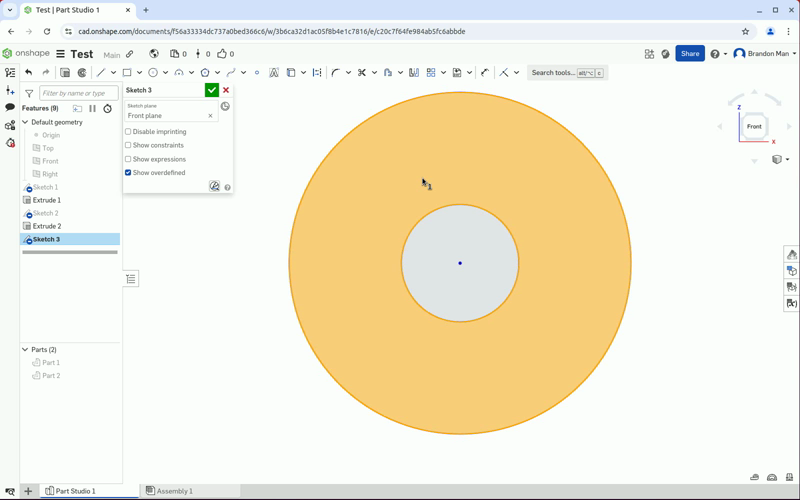
scroll(-6)
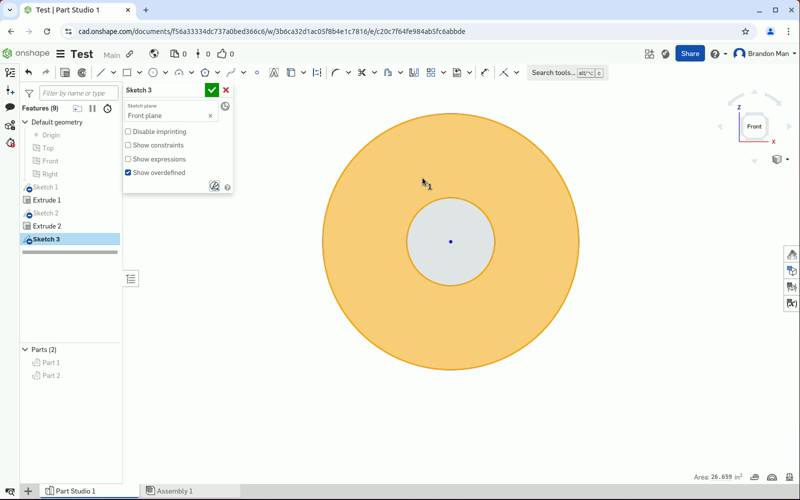
scroll(-6)
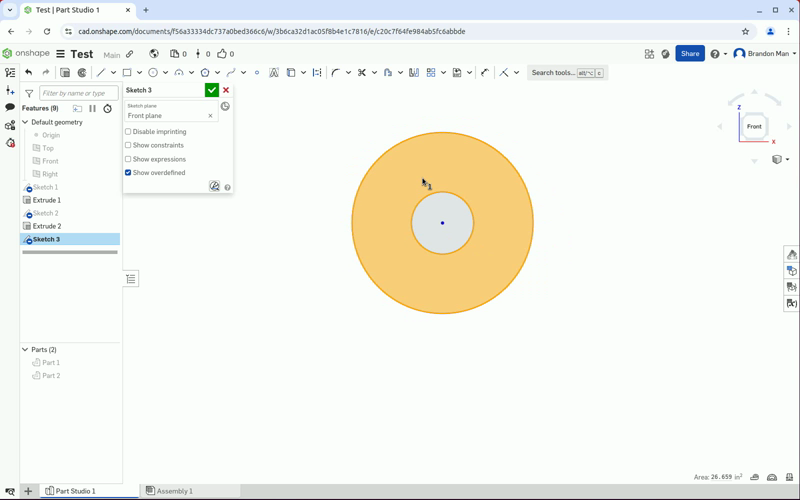
scroll(-6)
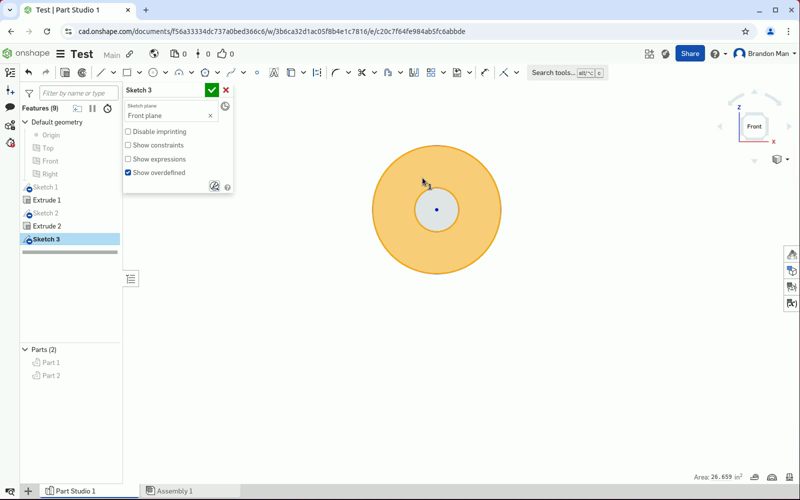
scroll(-6)
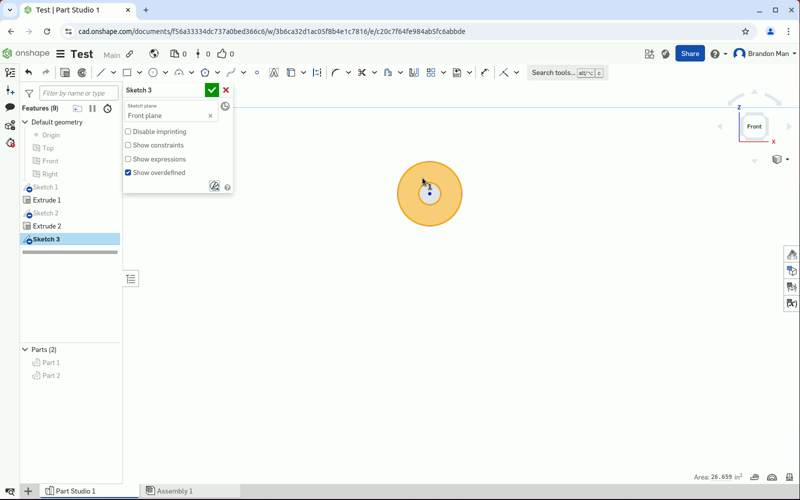
scroll(-6)
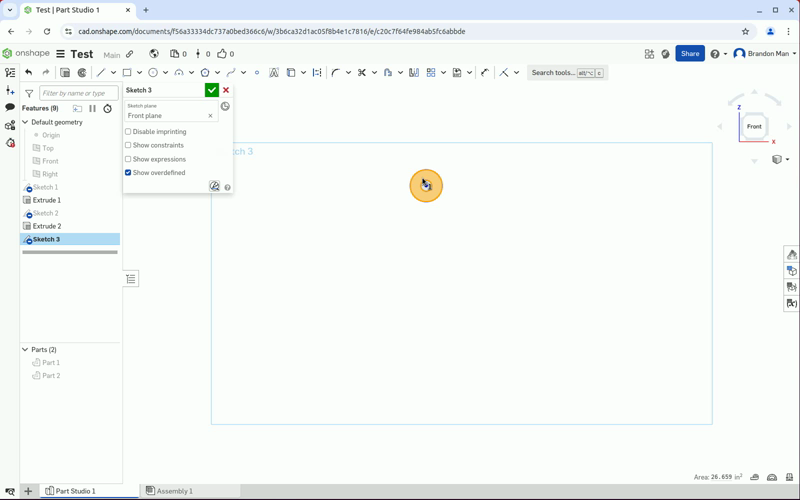
mouse_move(73, 352)
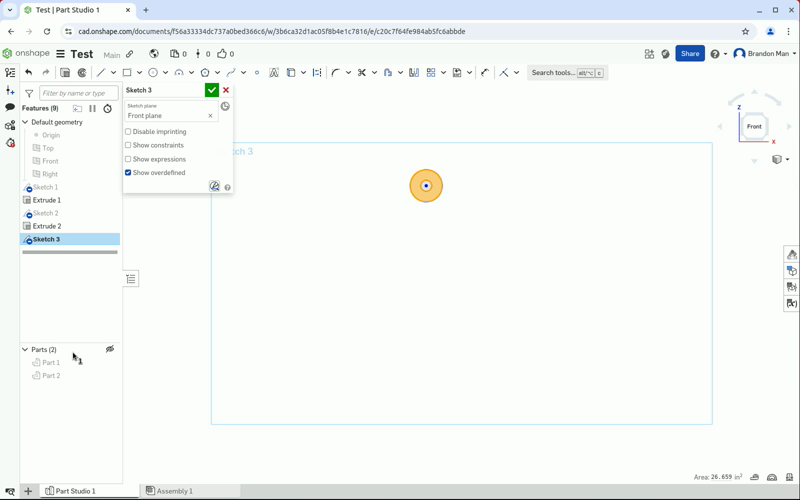
key(shift+y)
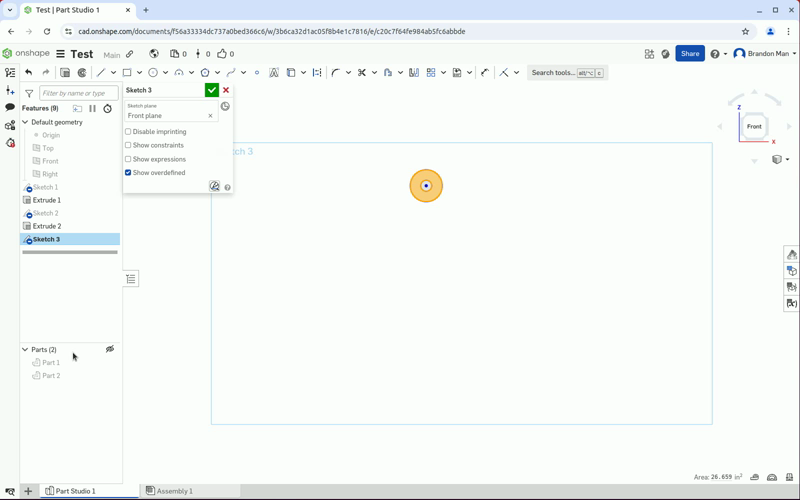
key(shift+e)
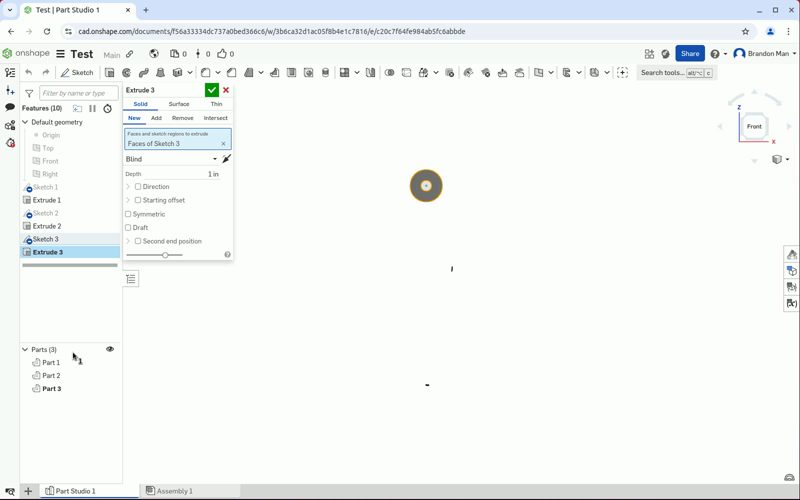
mouse_move(143, 106)
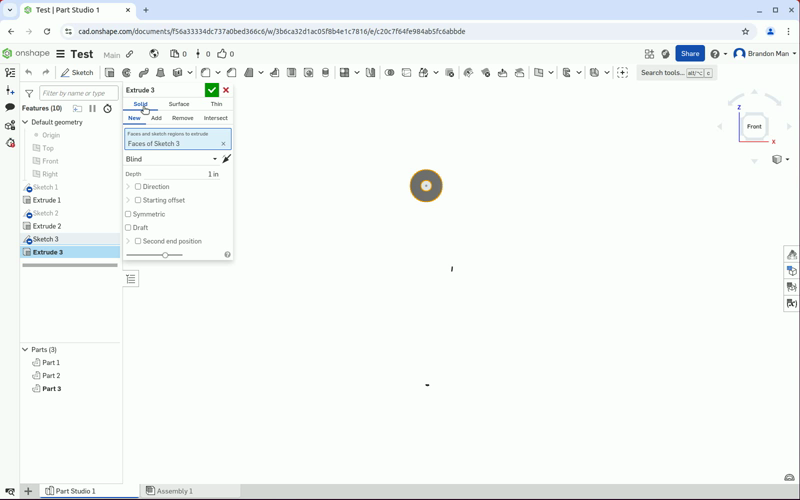
click(143, 106)
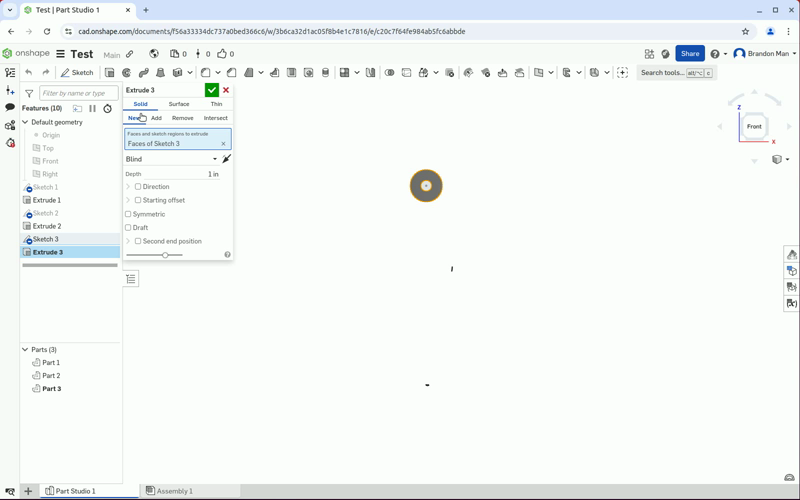
mouse_move(137, 120)
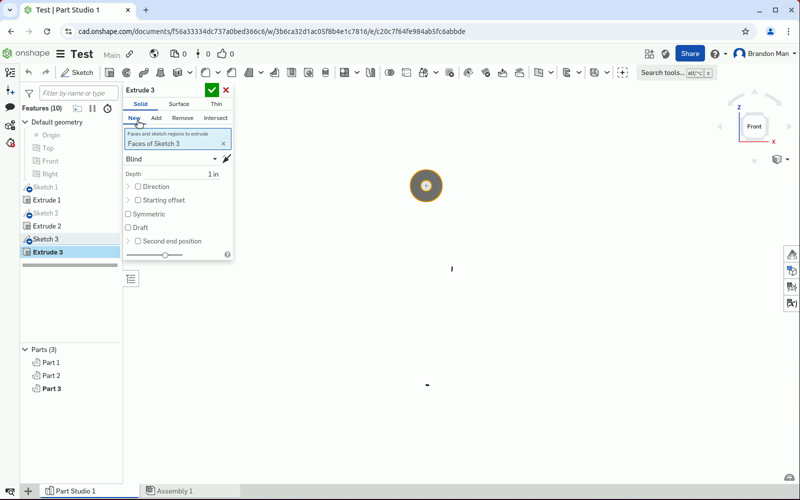
click(137, 120)
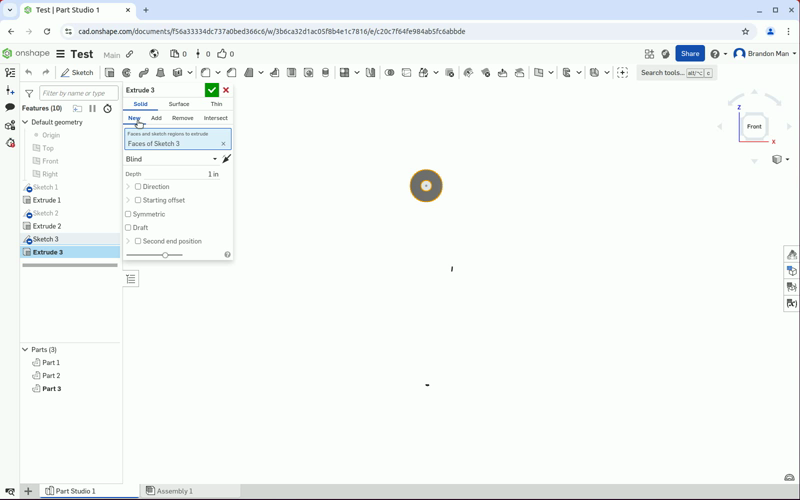
key(tab, 4)
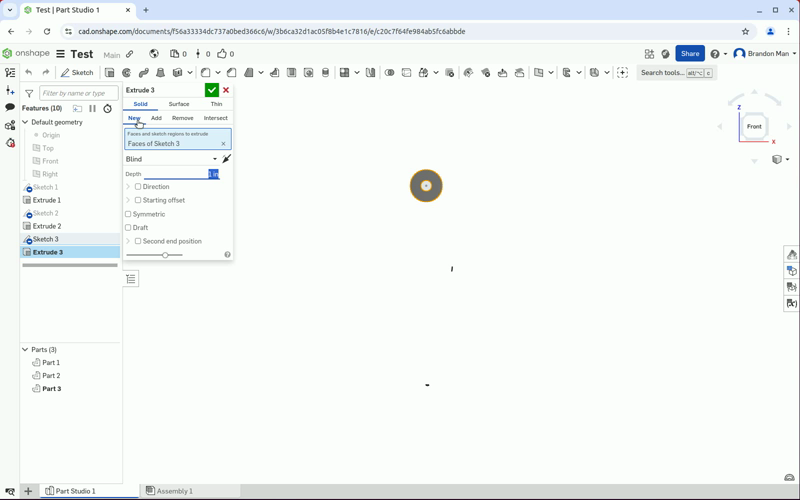
text(0.963)
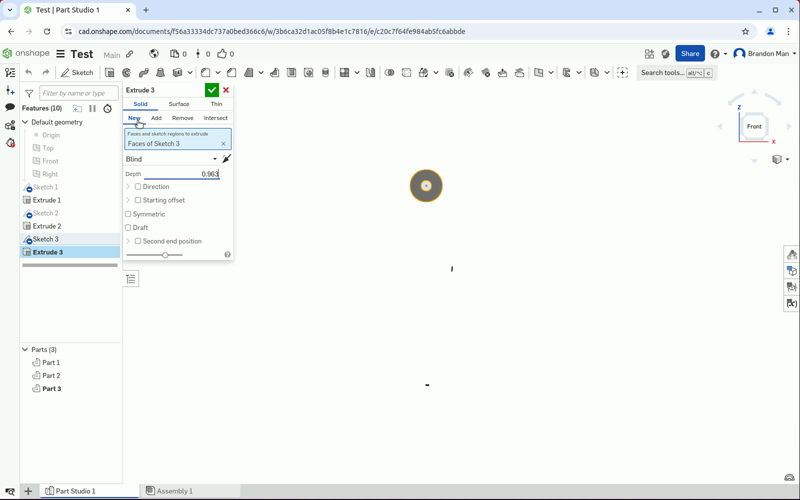
key(enter)
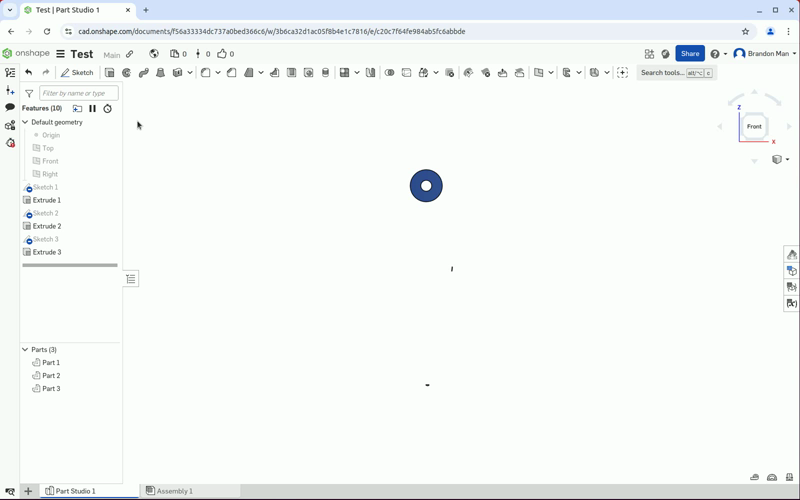
key(shift+h)
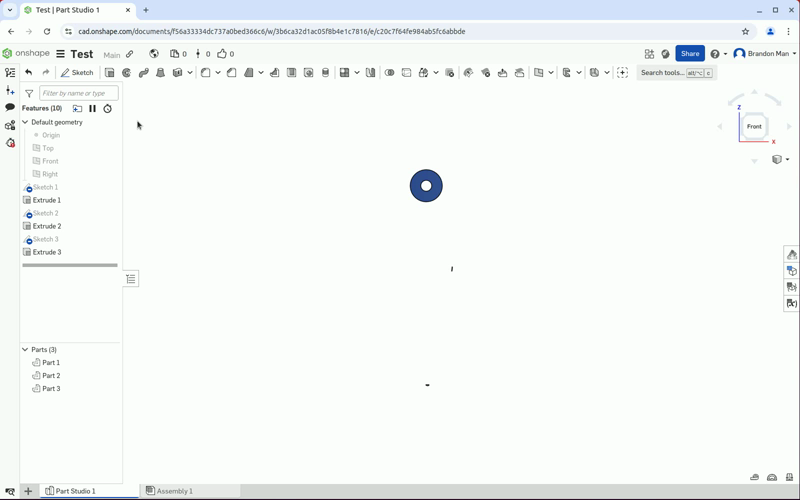
key(shift+h)
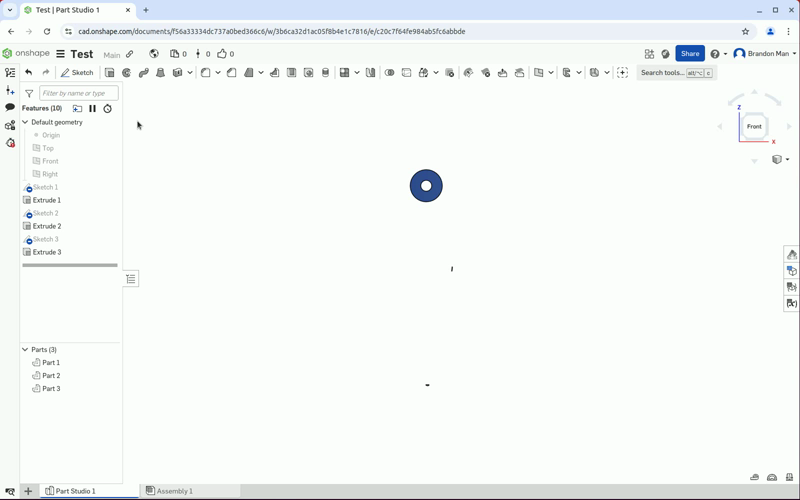
mouse_move(73, 189)
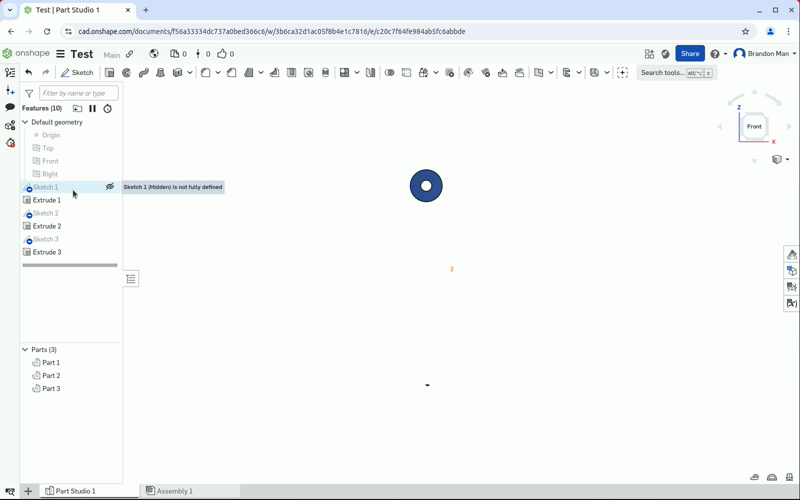
click(73, 189)
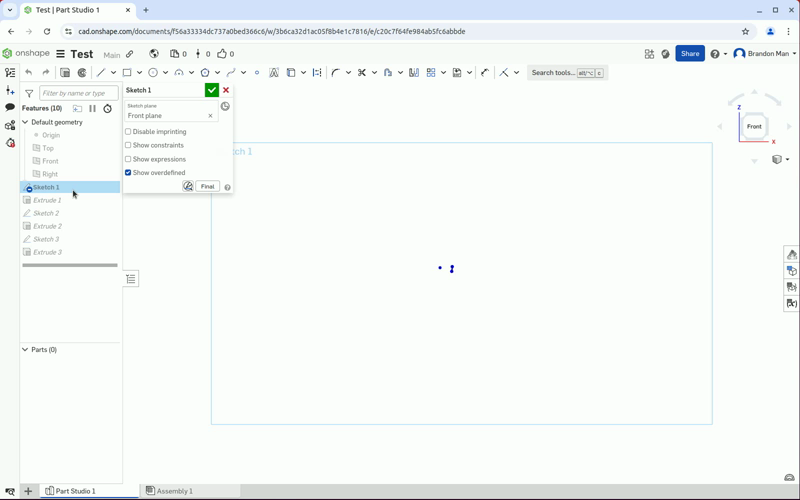
mouse_move(229, 92)
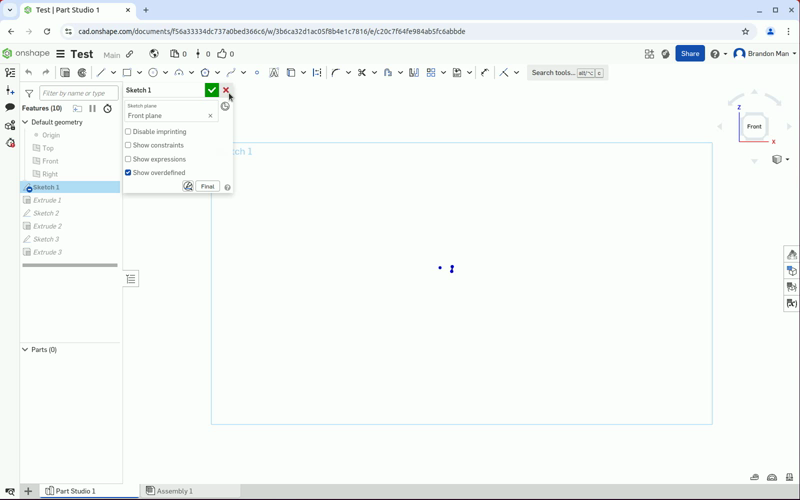
click(229, 92)
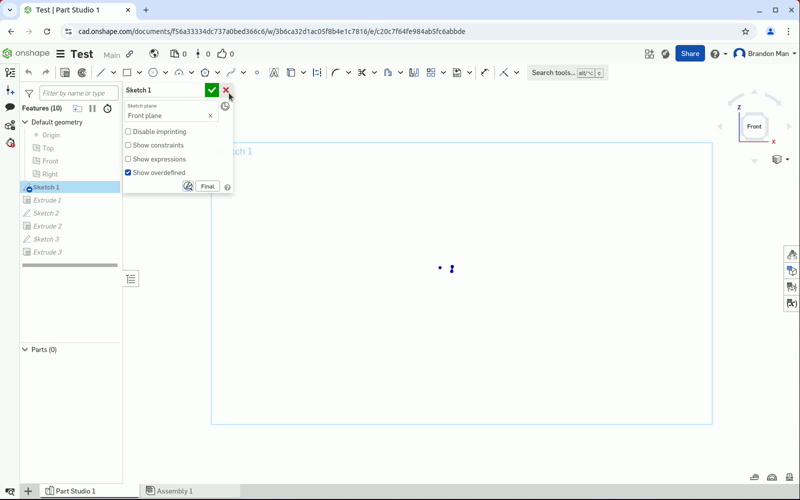
key(shift+s)
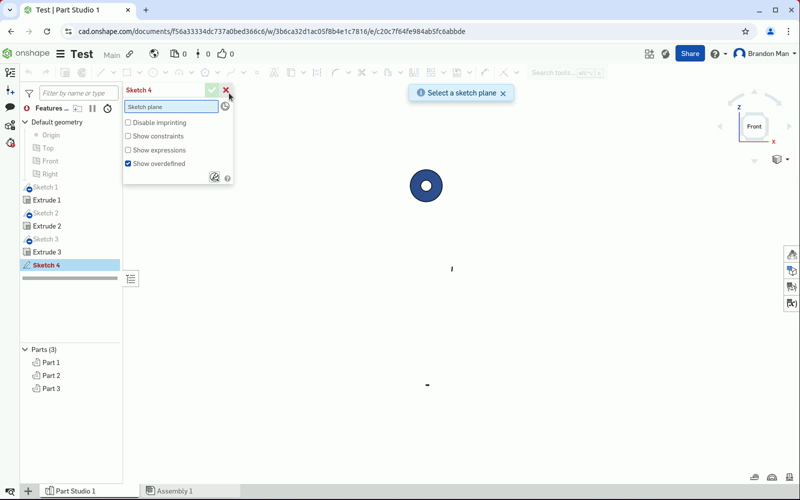
mouse_move(73, 163)
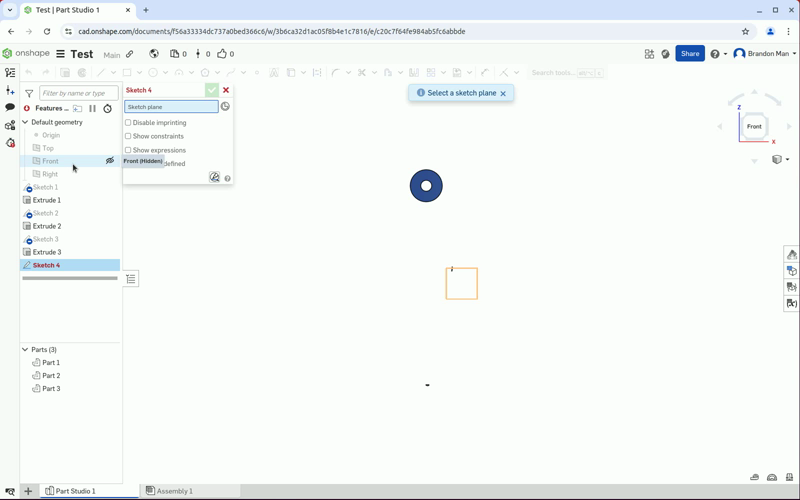
click(73, 163)
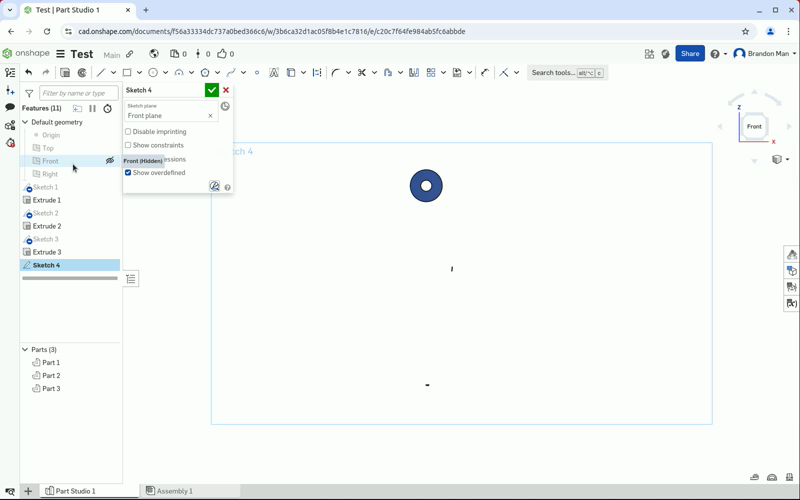
mouse_move(73, 352)
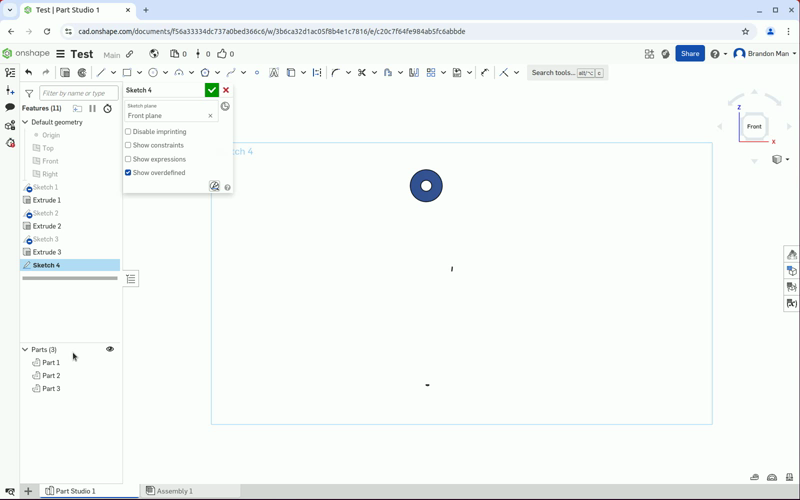
key(y)
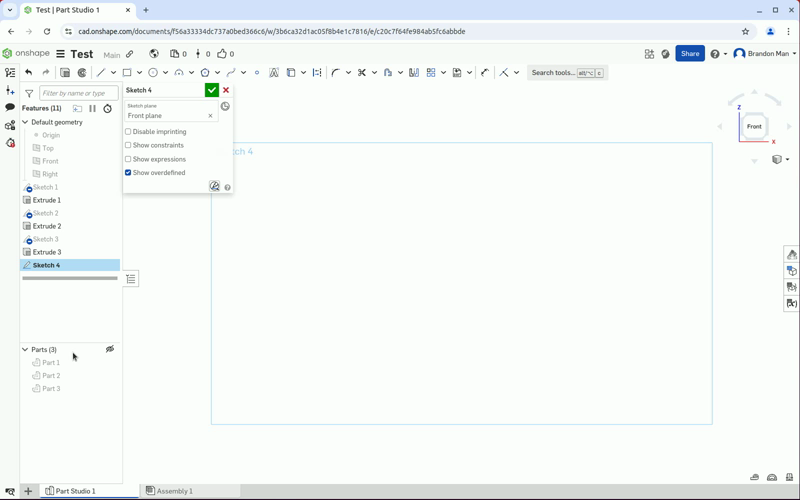
key(c)
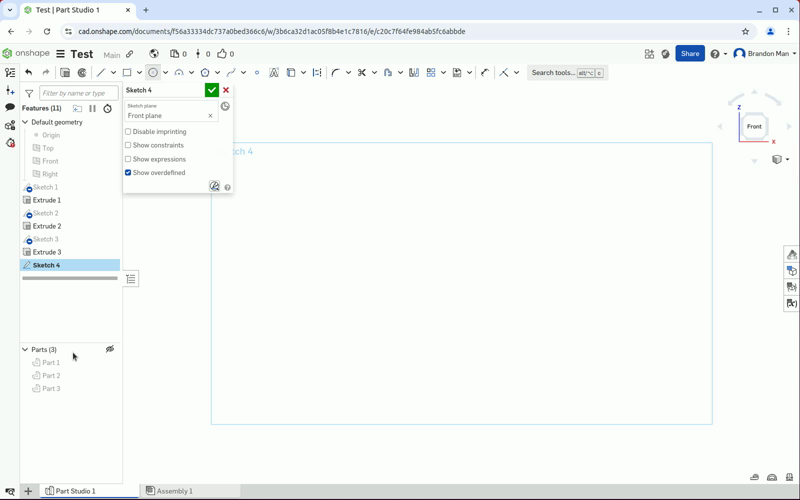
key_down(shift)
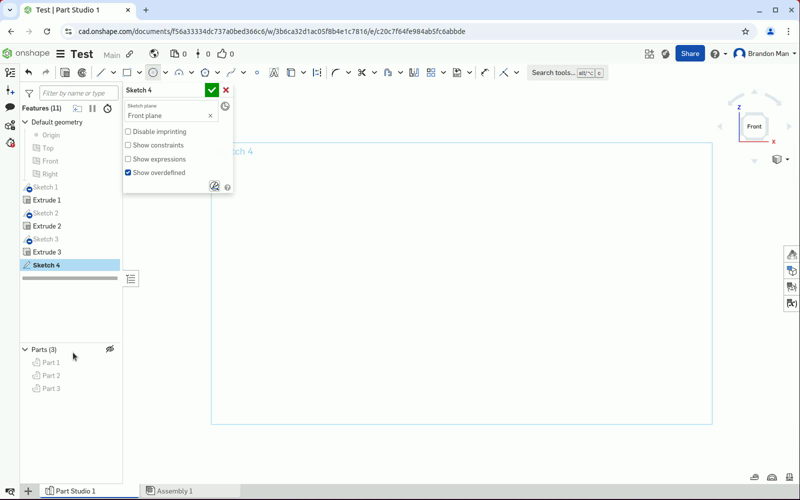
mouse_move(497, 369)
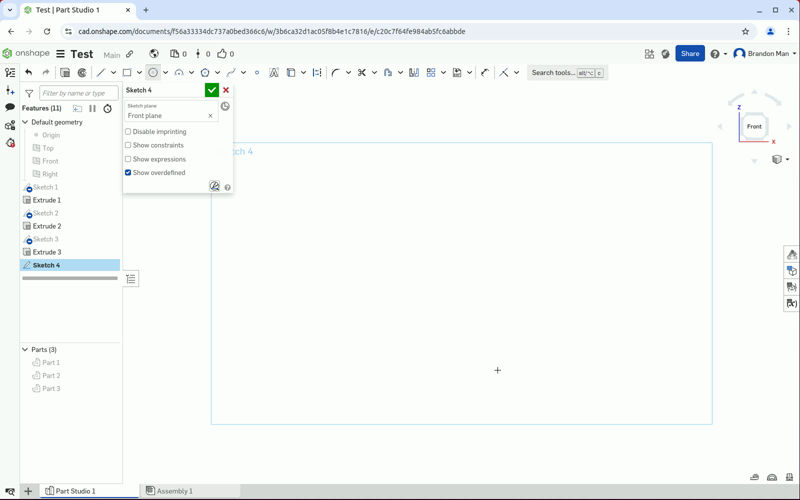
click(497, 369)
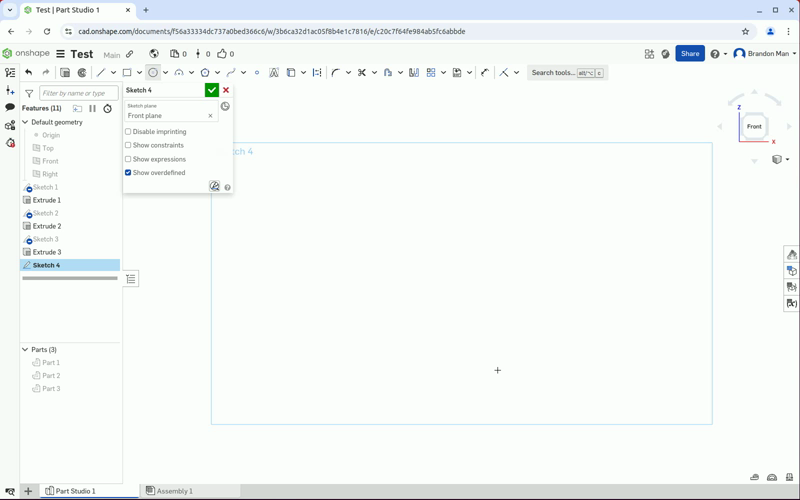
key_up(shift)
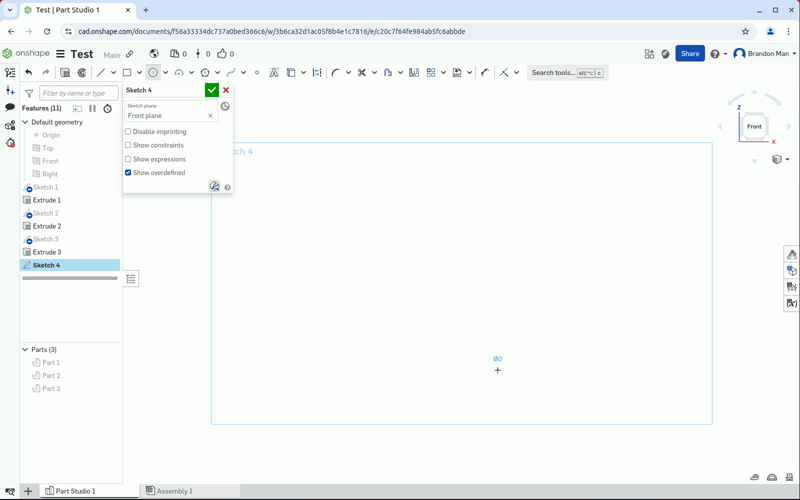
mouse_move(511, 369)
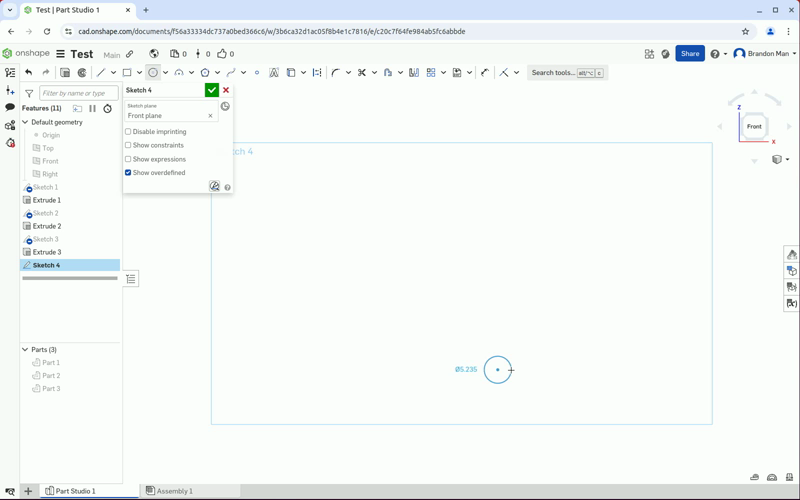
click(511, 369)
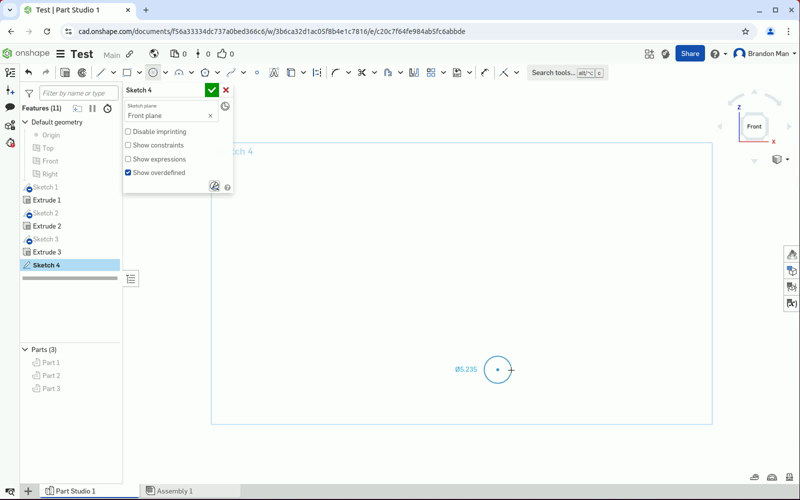
key(esc)
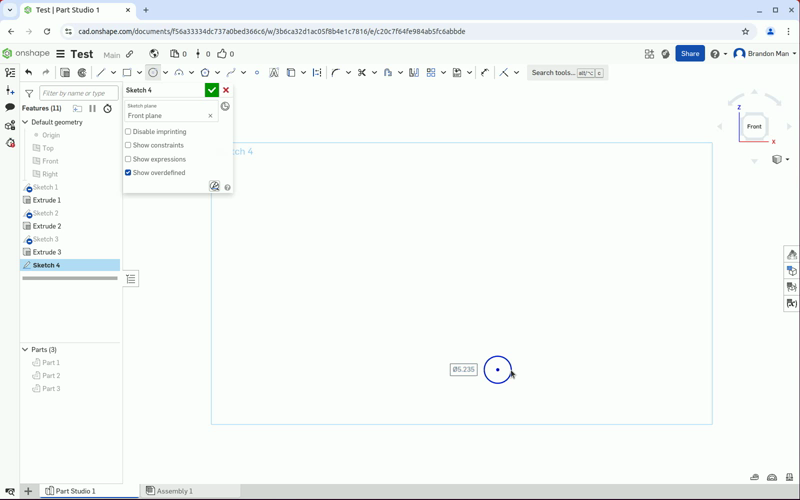
key(c)
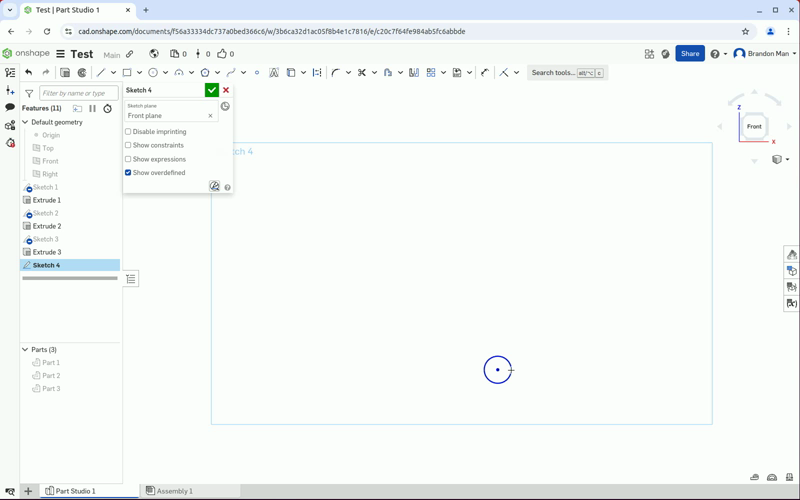
key_down(shift)
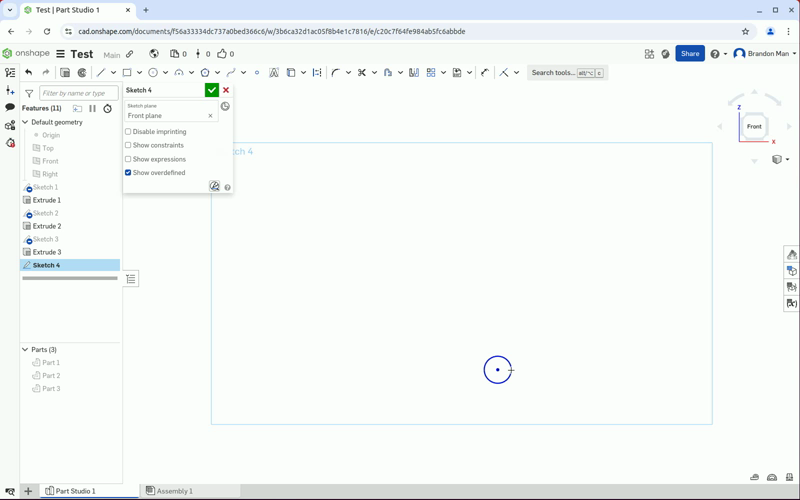
mouse_move(497, 369)
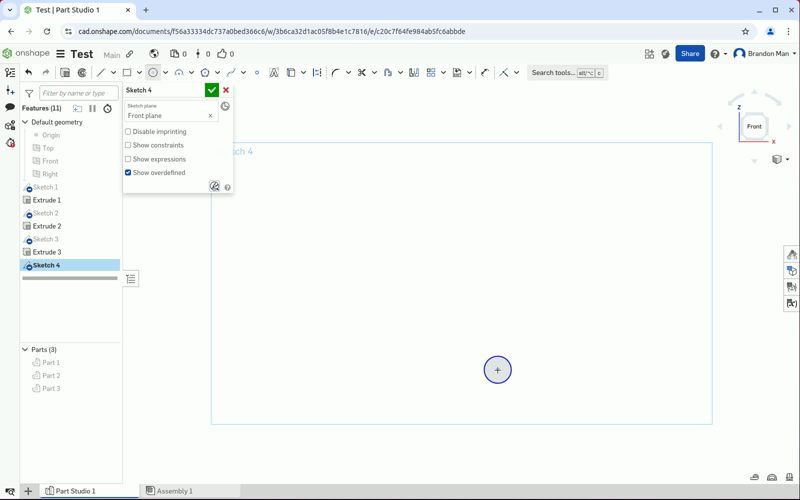
click(497, 369)
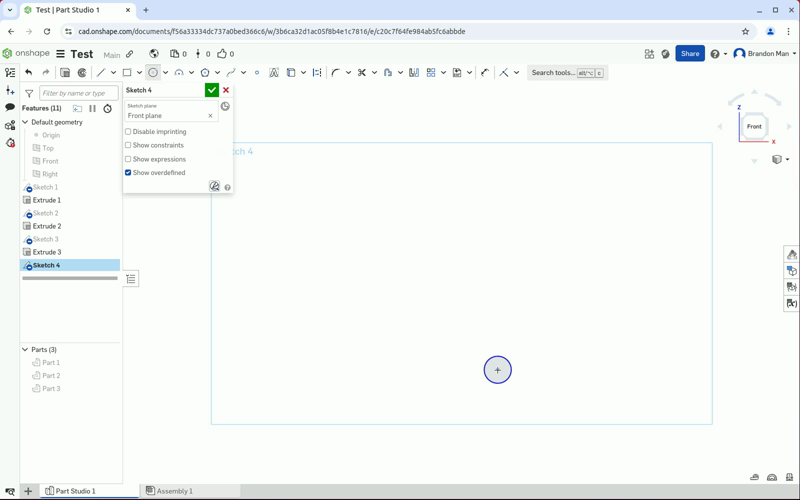
key_up(shift)
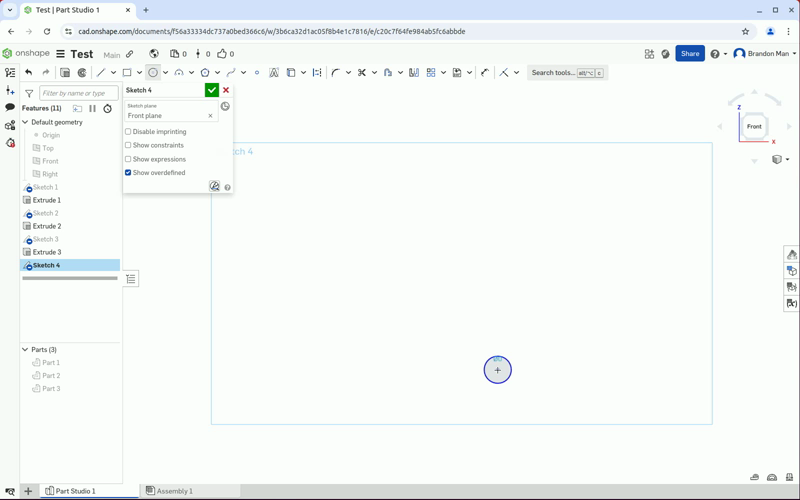
mouse_move(503, 369)
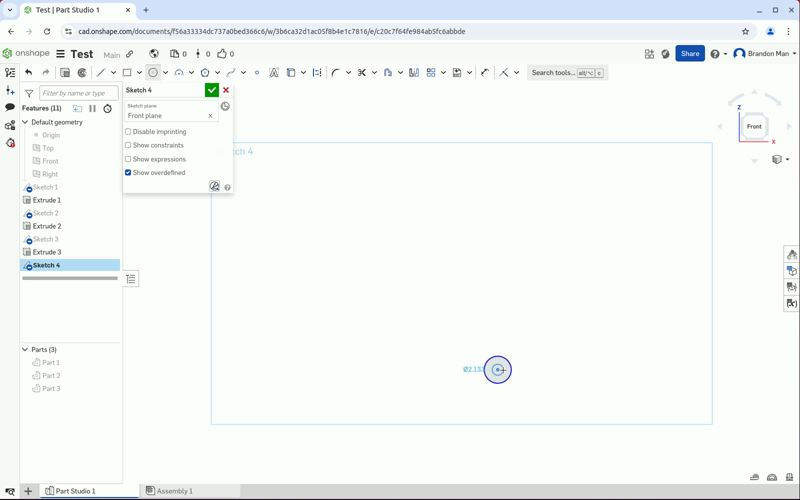
click(503, 369)
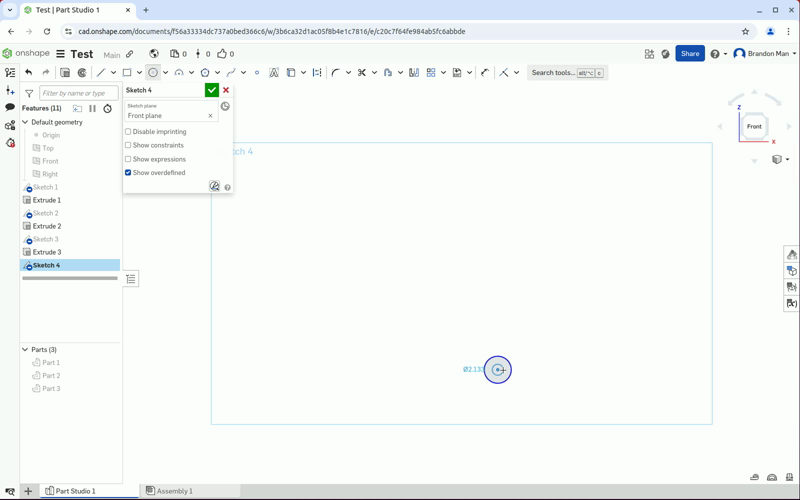
key(esc)
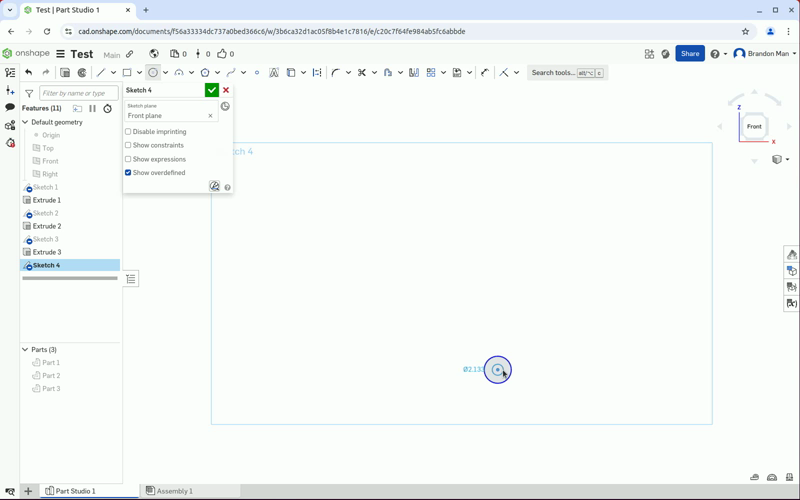
mouse_move(492, 363)
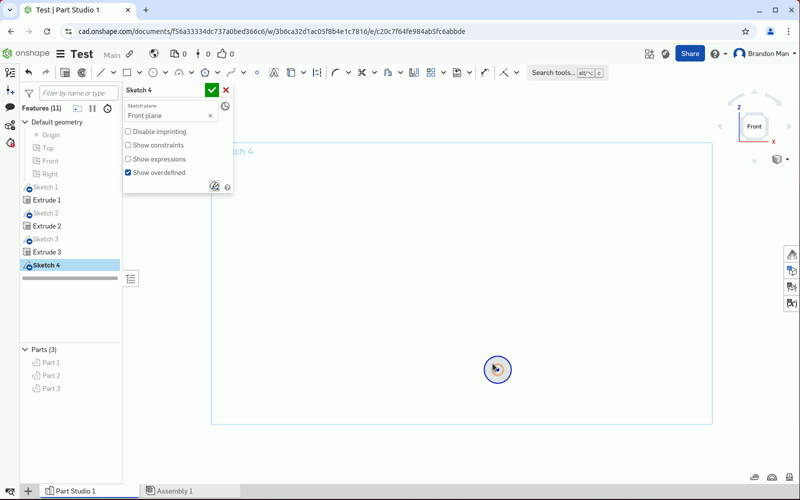
scroll(6)
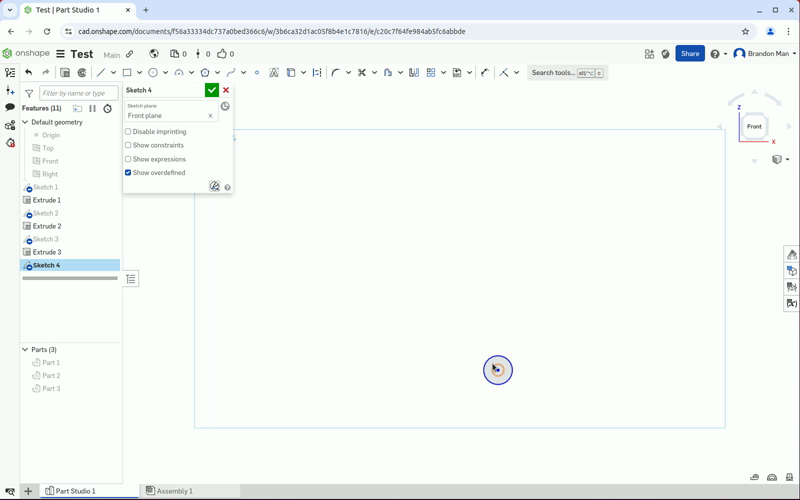
scroll(6)
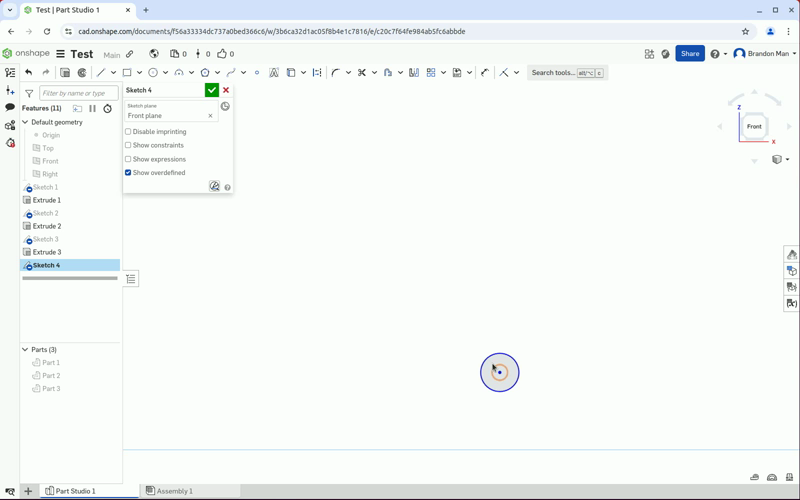
scroll(6)
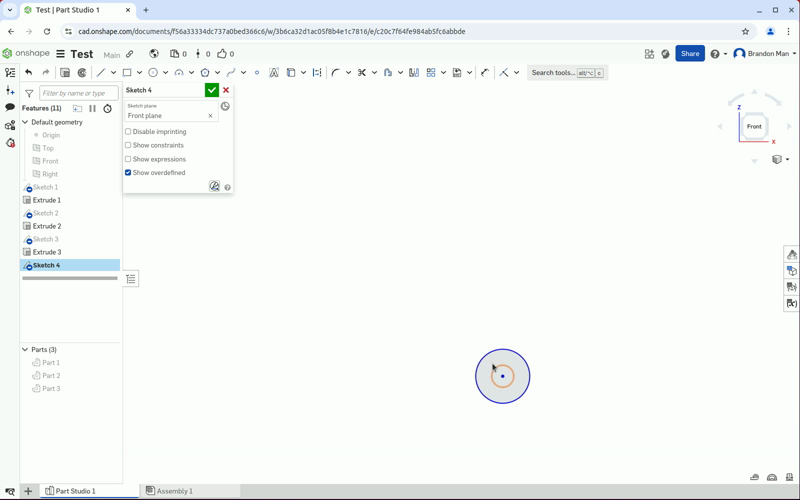
scroll(6)
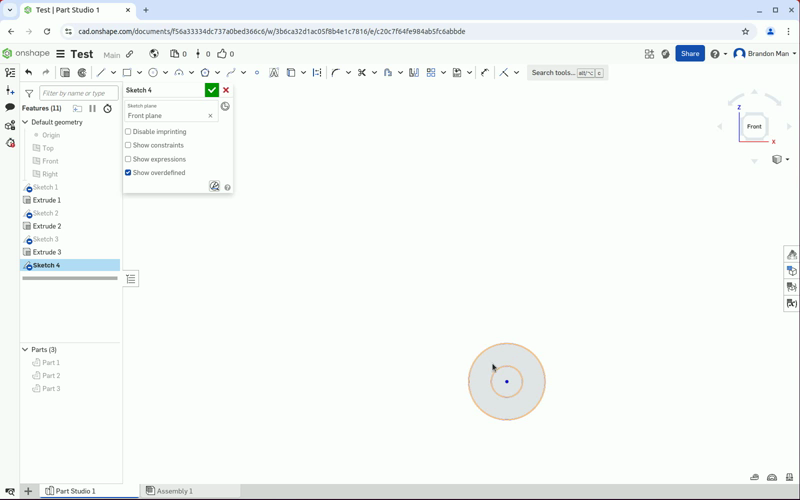
scroll(6)
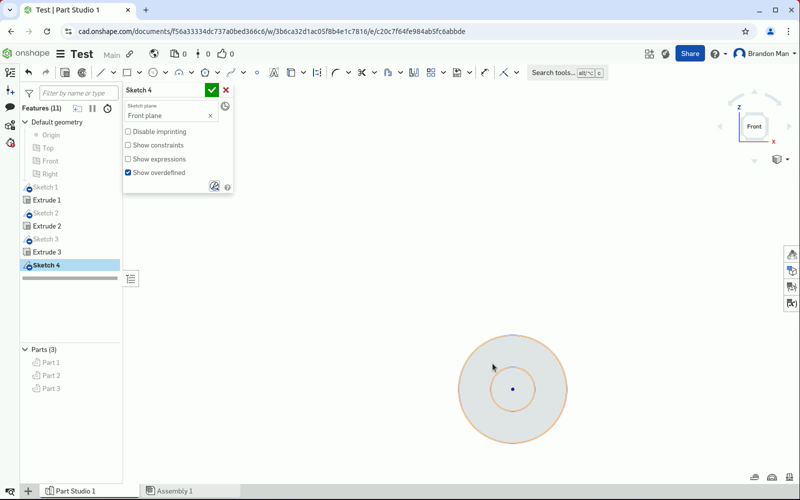
scroll(6)
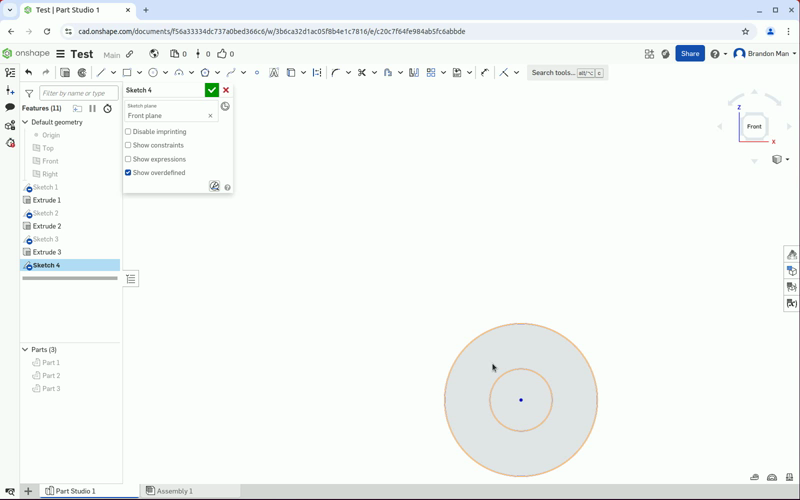
scroll(6)
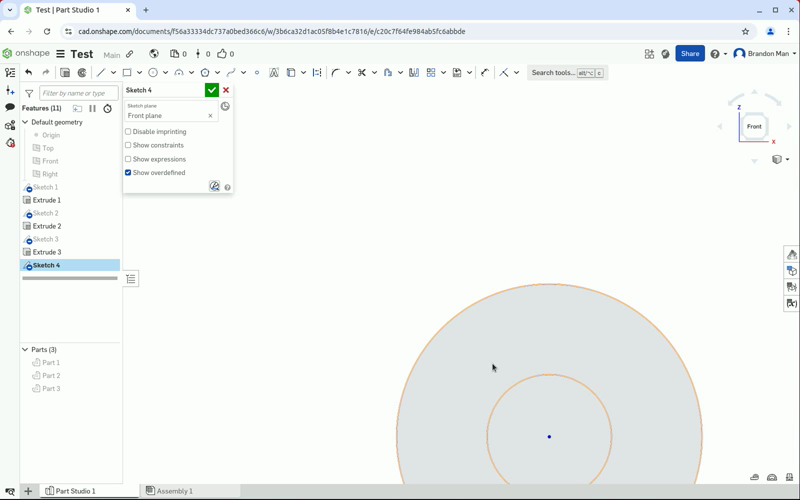
click(492, 363)
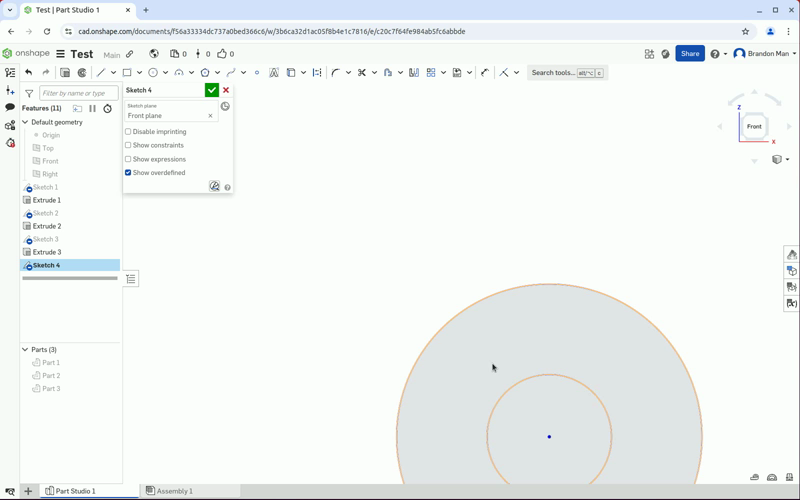
scroll(-6)
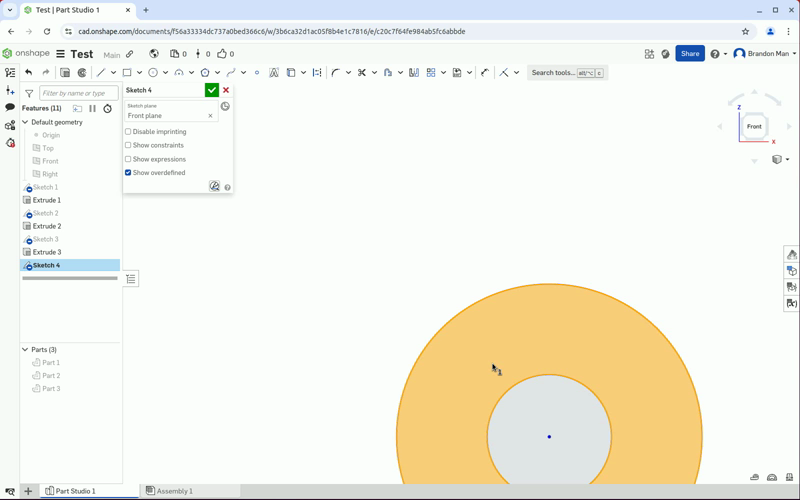
scroll(-6)
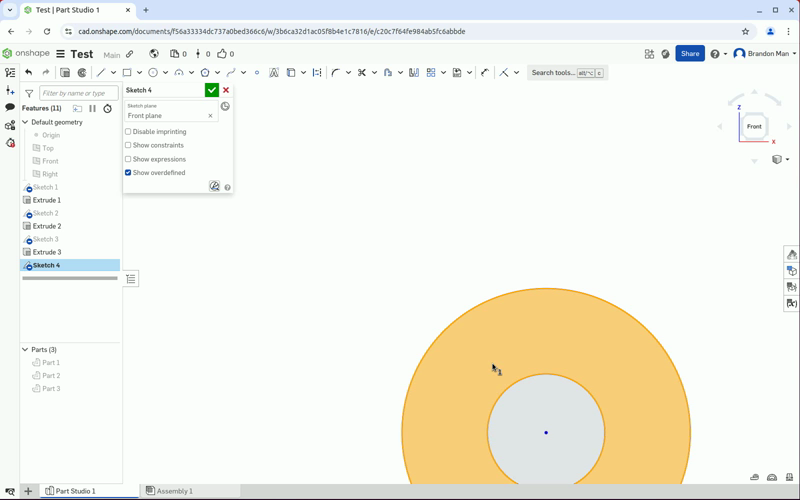
scroll(-6)
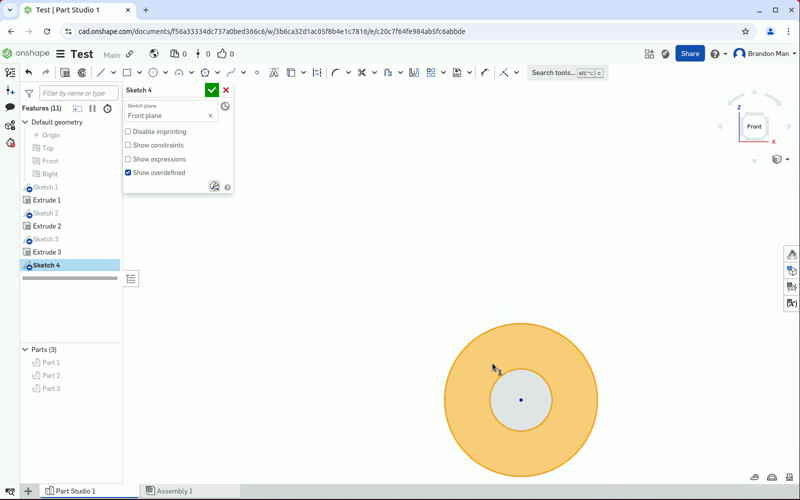
scroll(-6)
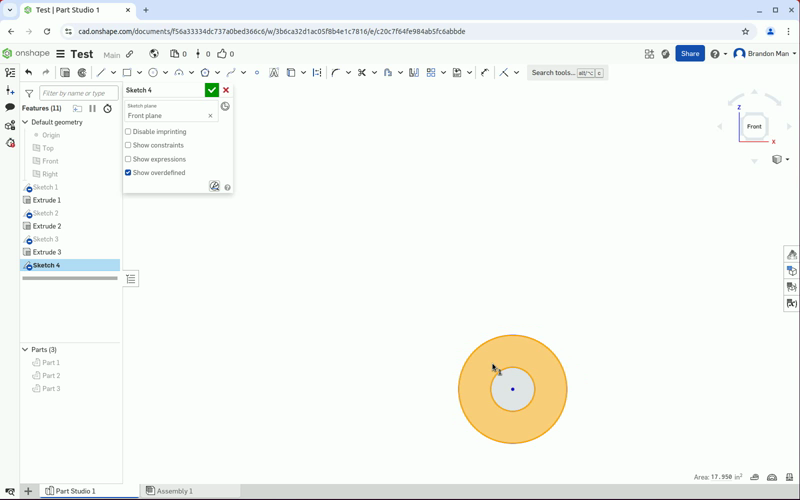
scroll(-6)
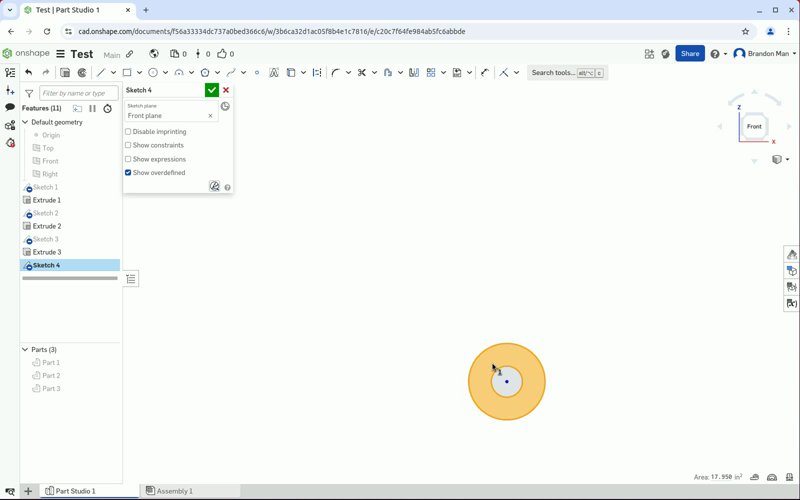
scroll(-6)
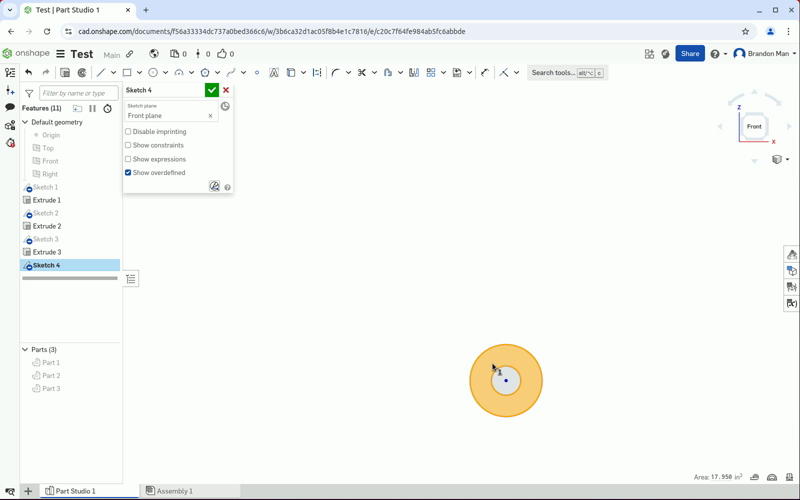
scroll(-6)
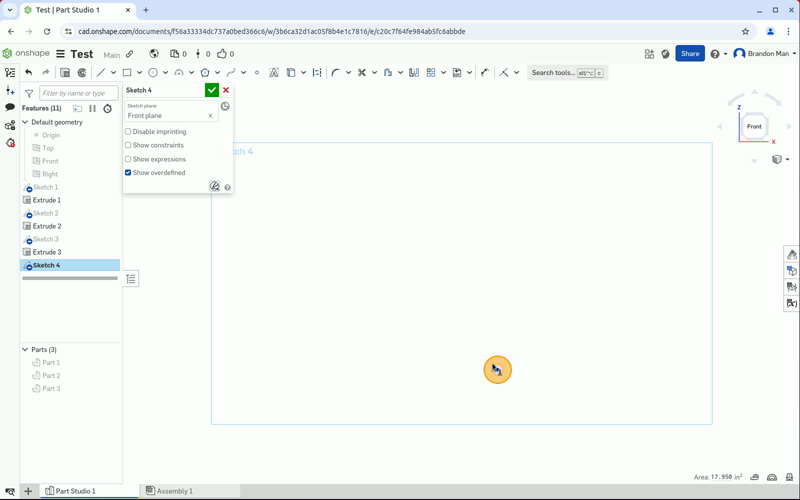
mouse_move(73, 352)
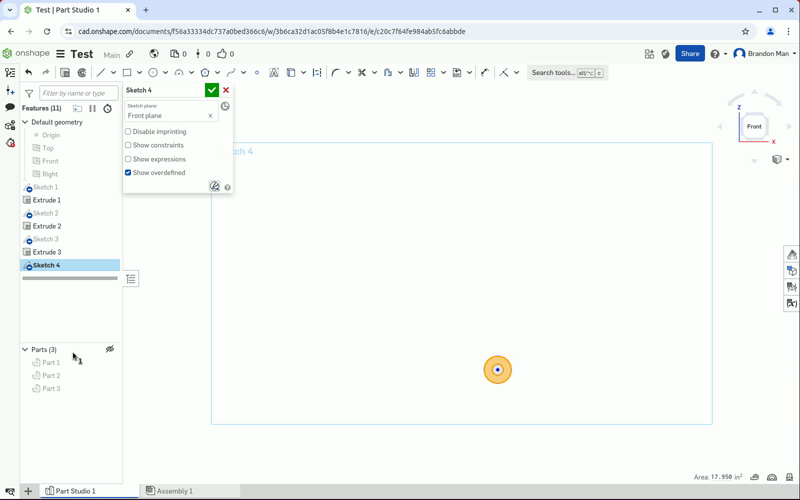
key(shift+y)
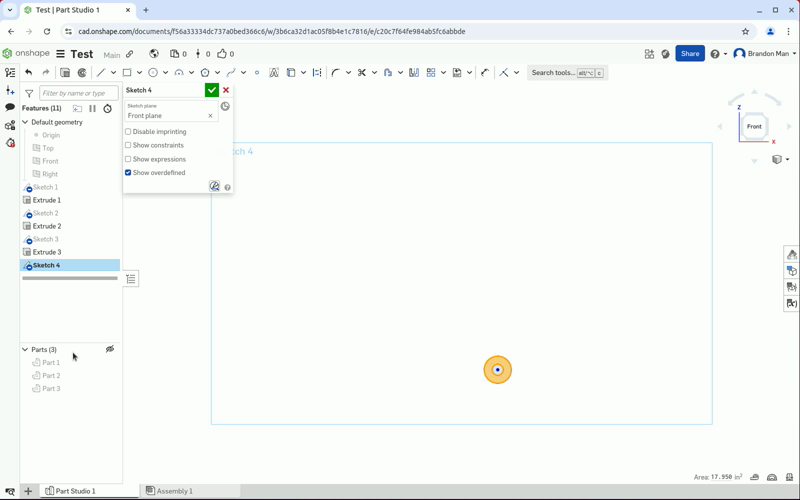
key(shift+e)
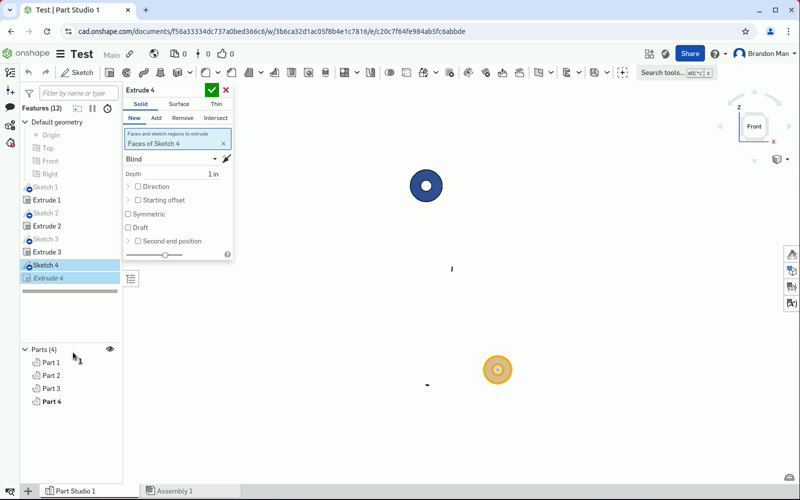
mouse_move(143, 106)
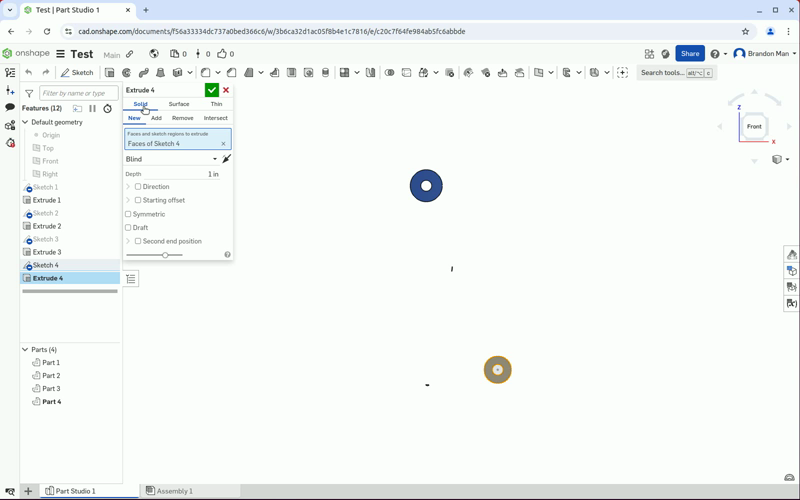
click(143, 106)
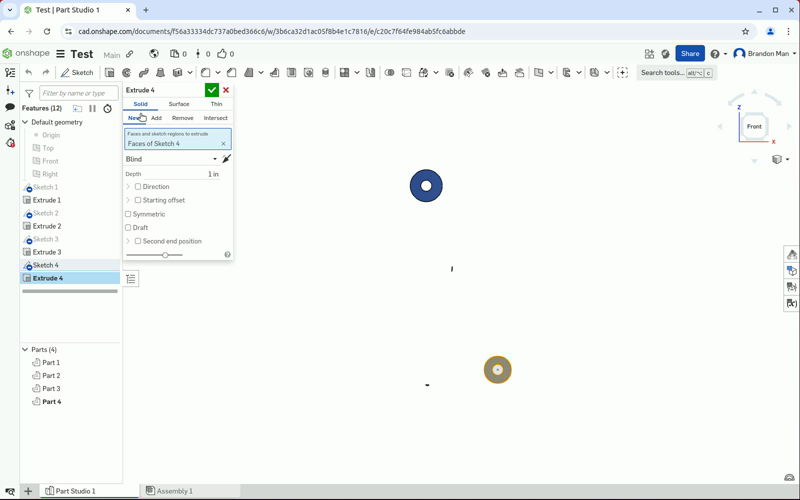
mouse_move(137, 120)
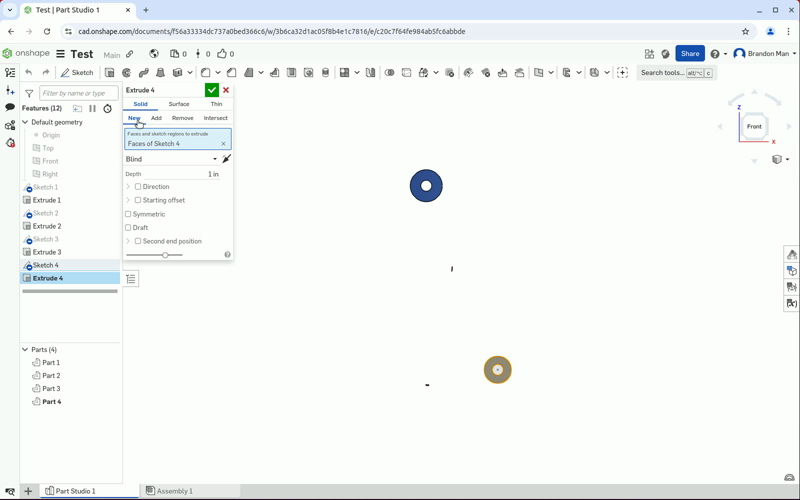
click(137, 120)
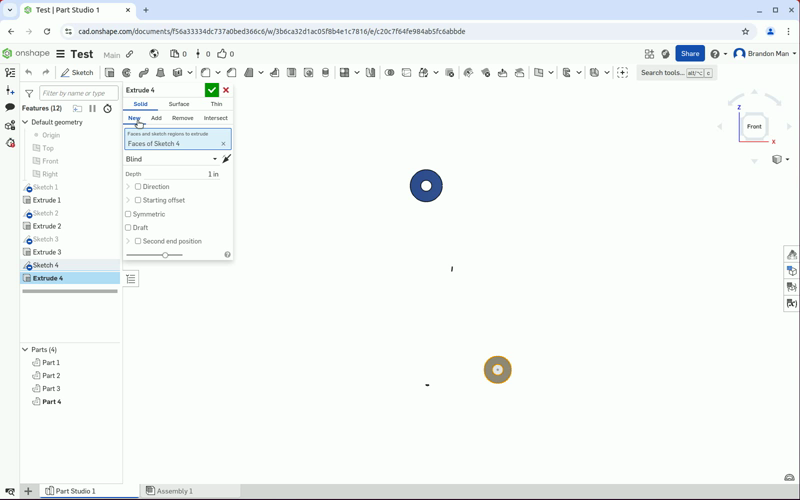
key(tab, 4)
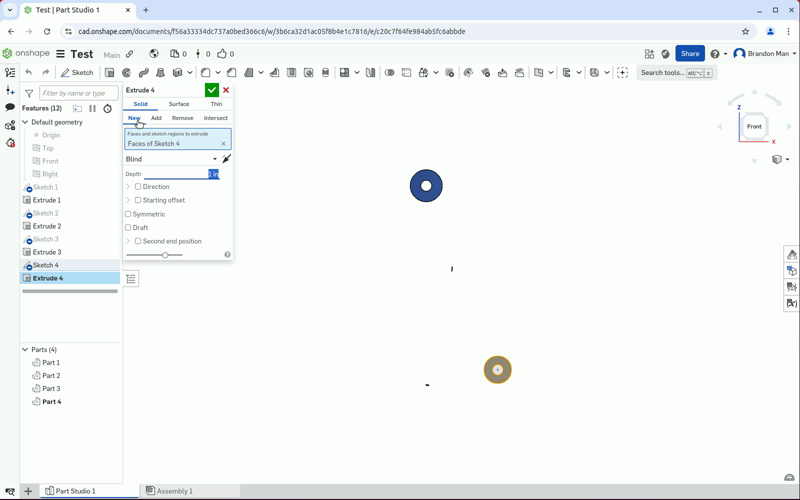
text(0.963)
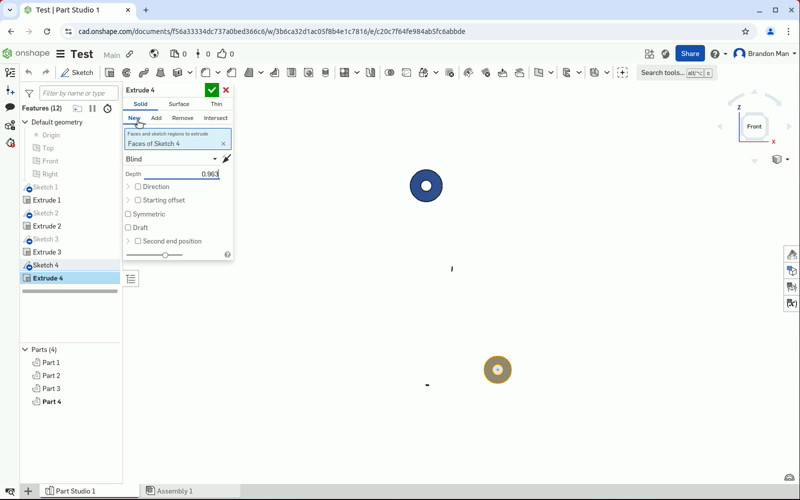
key(enter)
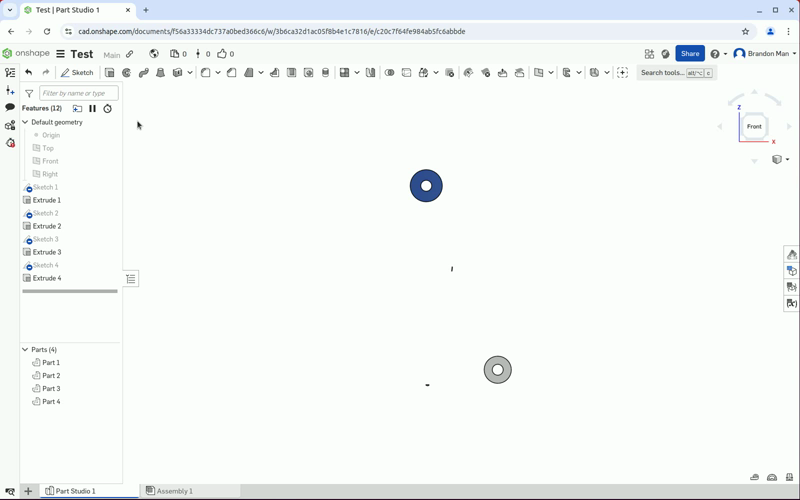
key(shift+h)
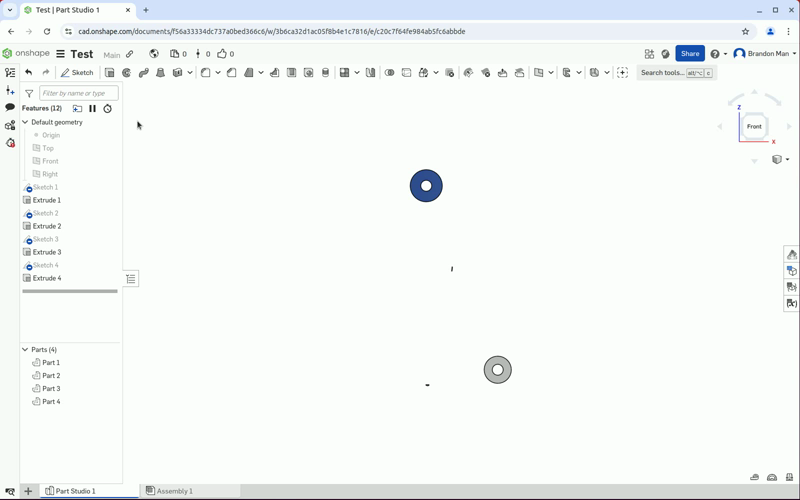
key(shift+h)
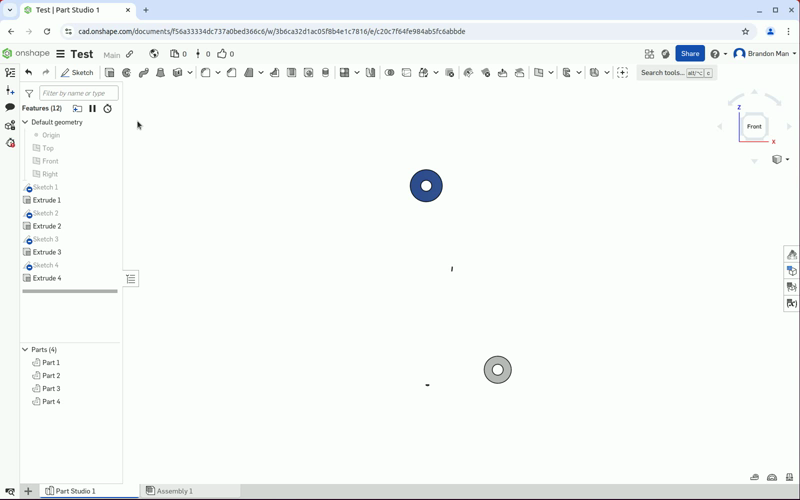
mouse_move(73, 189)
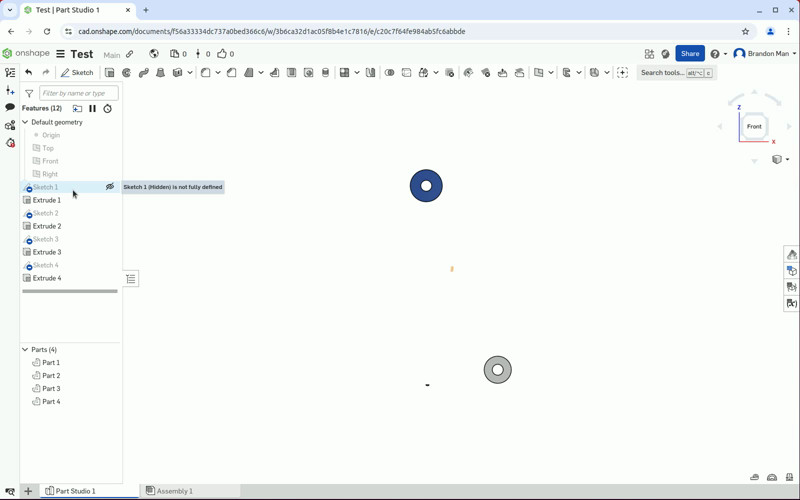
click(73, 189)
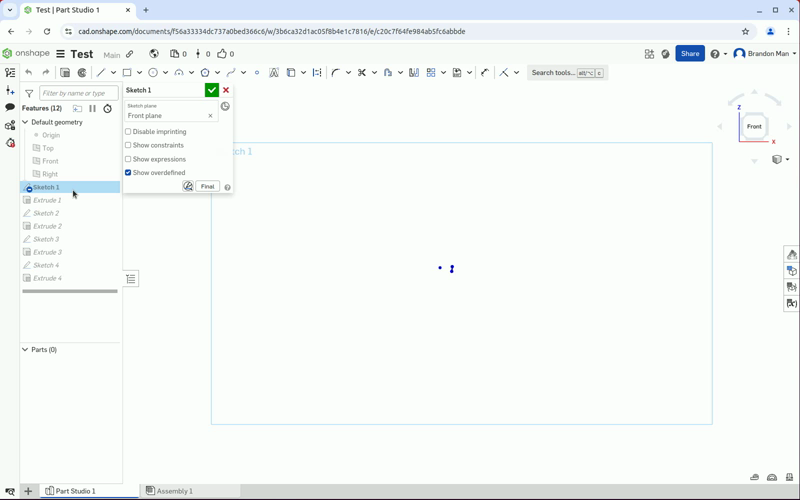
mouse_move(229, 92)
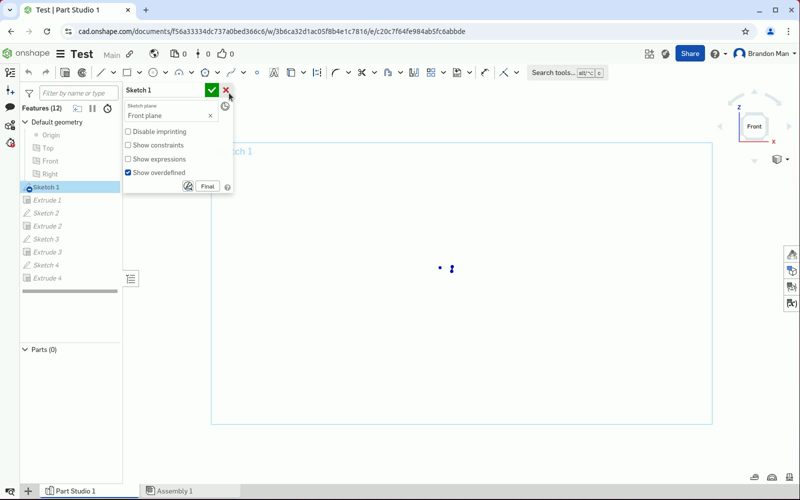
click(229, 92)
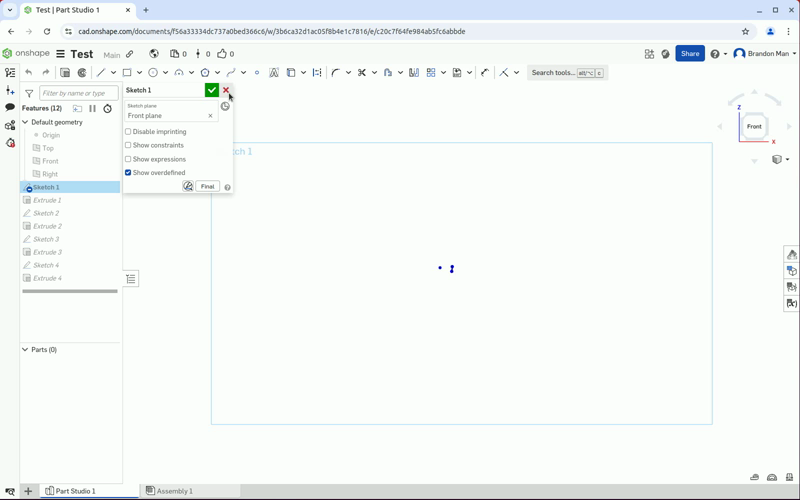
key(shift+s)
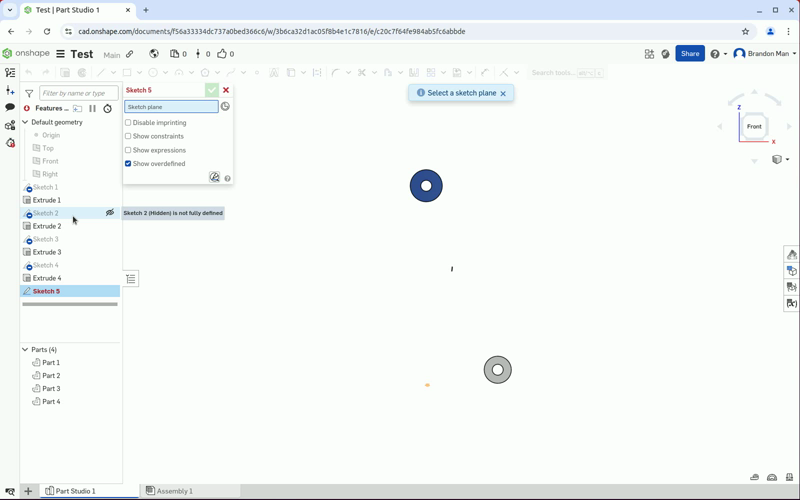
scroll(3)
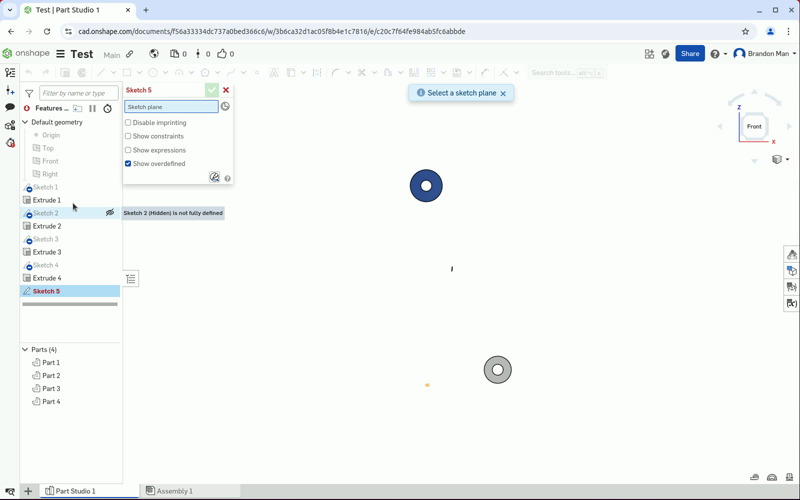
mouse_move(73, 163)
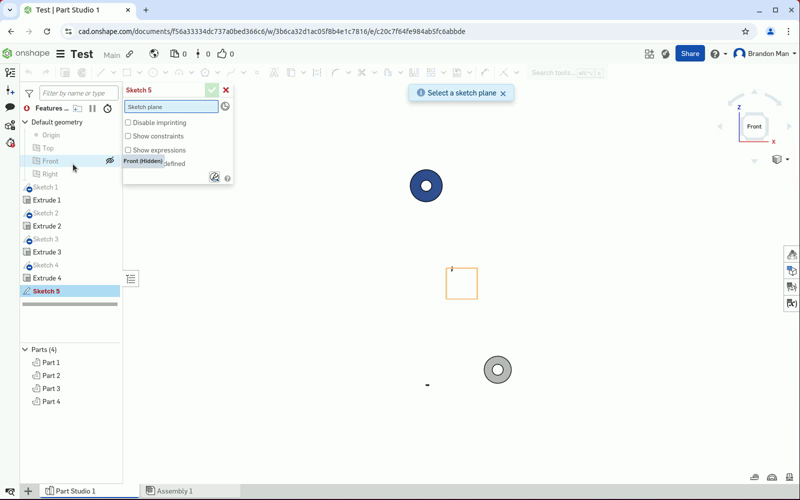
click(73, 163)
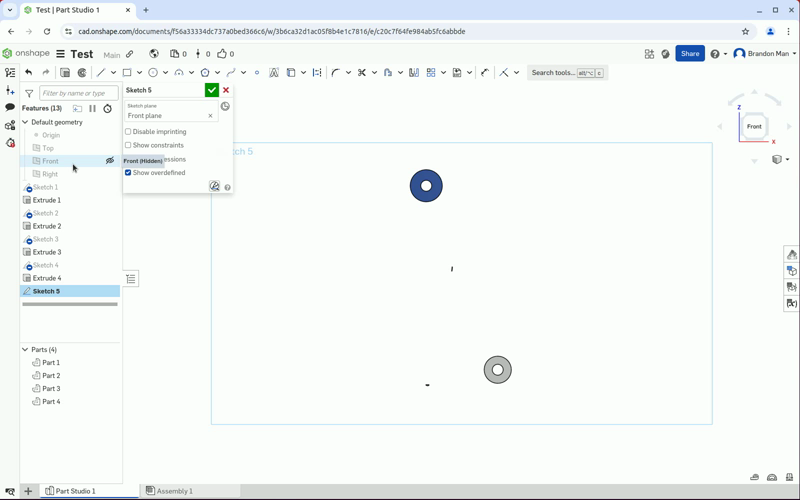
mouse_move(73, 352)
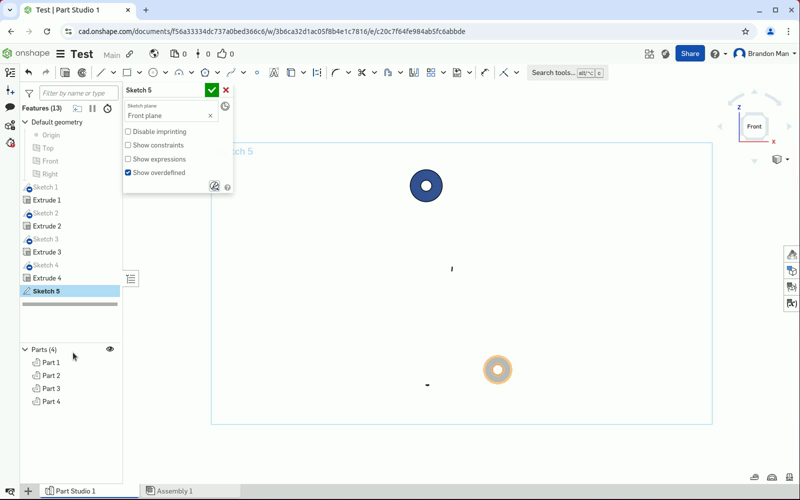
key(y)
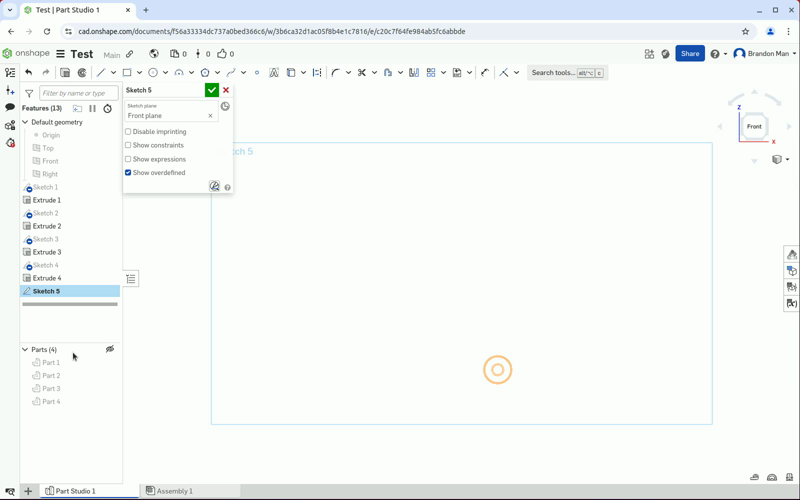
key(a)
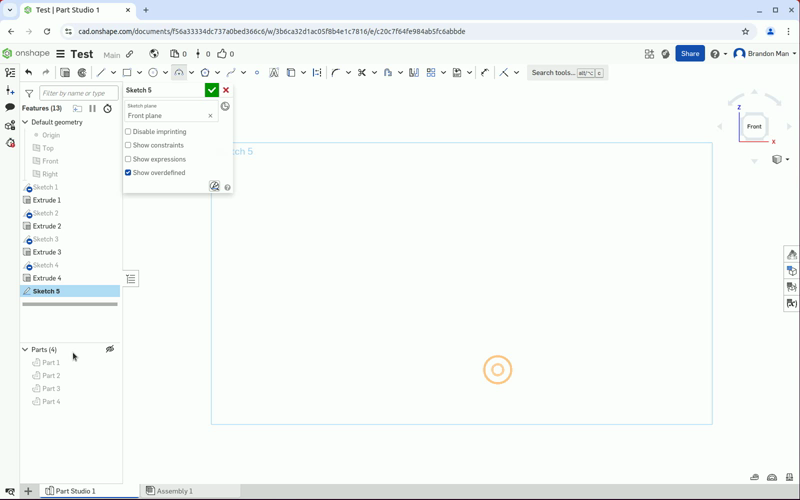
key_down(shift)
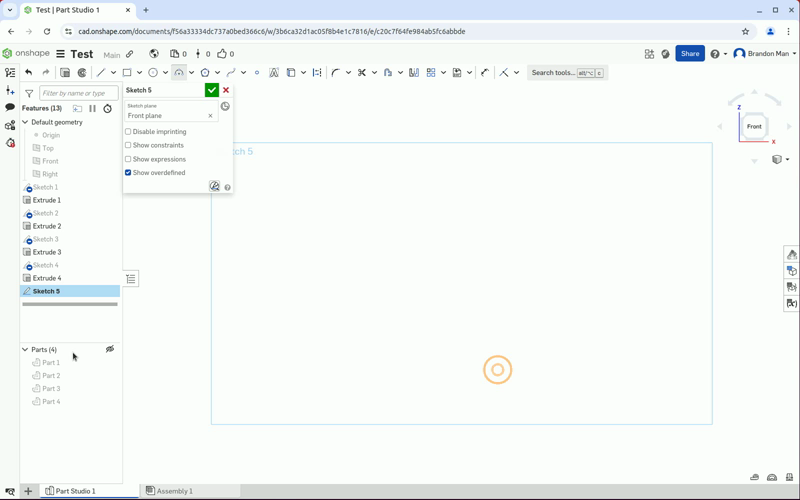
mouse_move(401, 264)
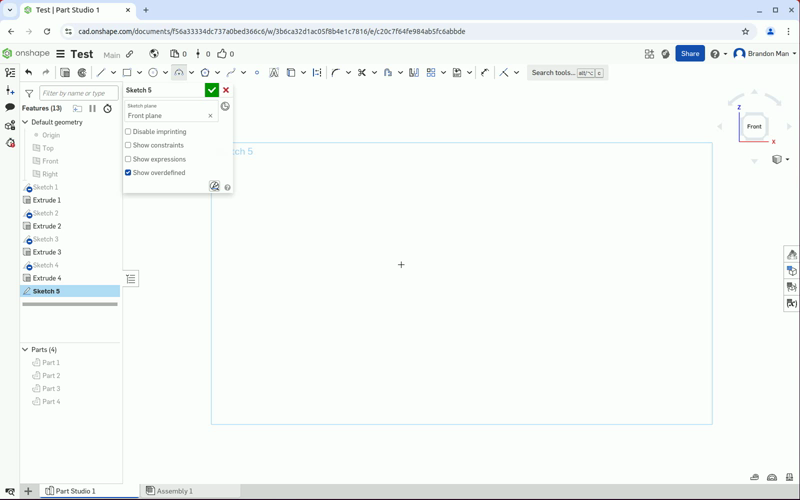
click(401, 264)
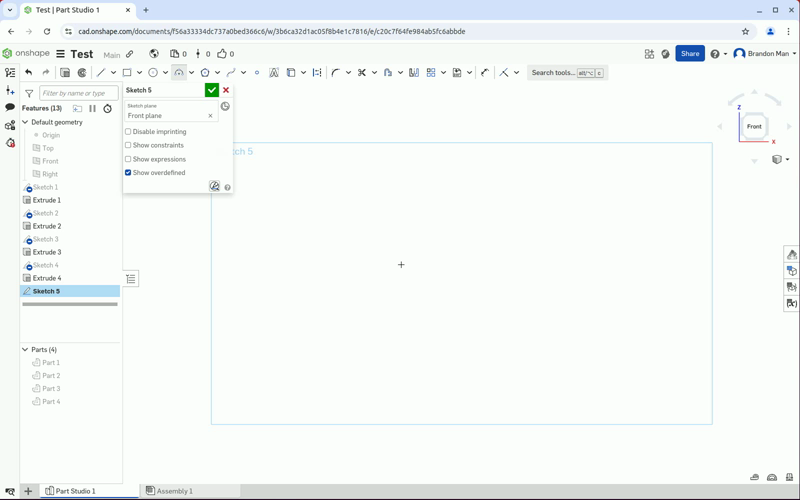
key_up(shift)
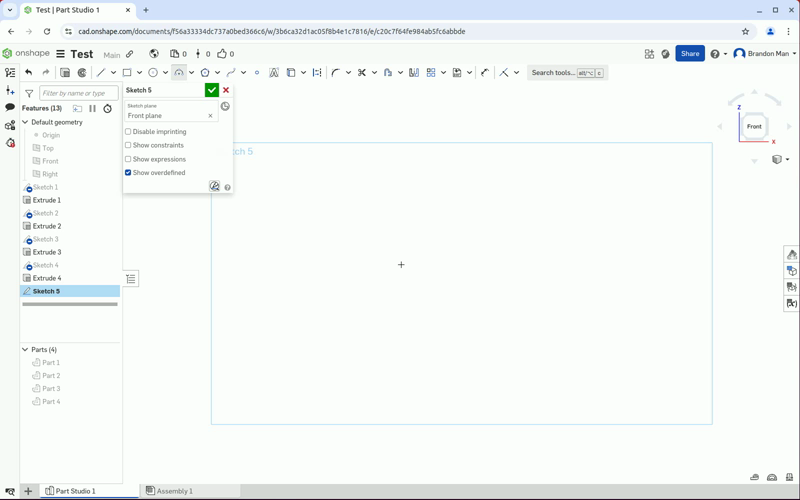
key_down(shift)
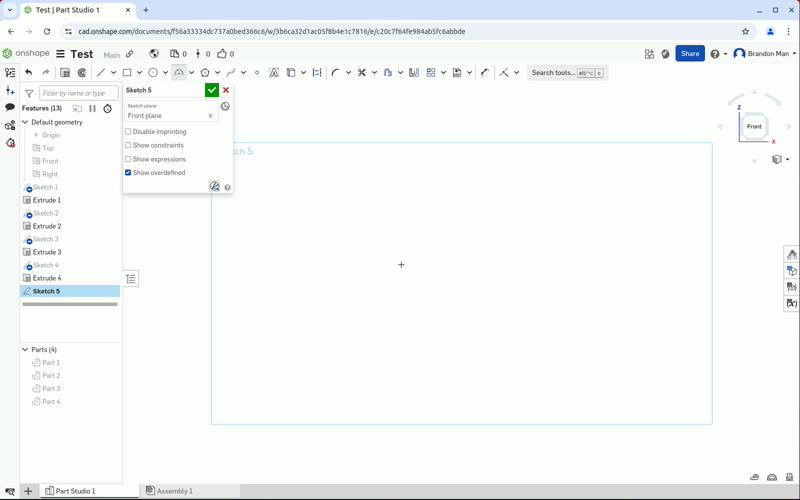
mouse_move(451, 262)
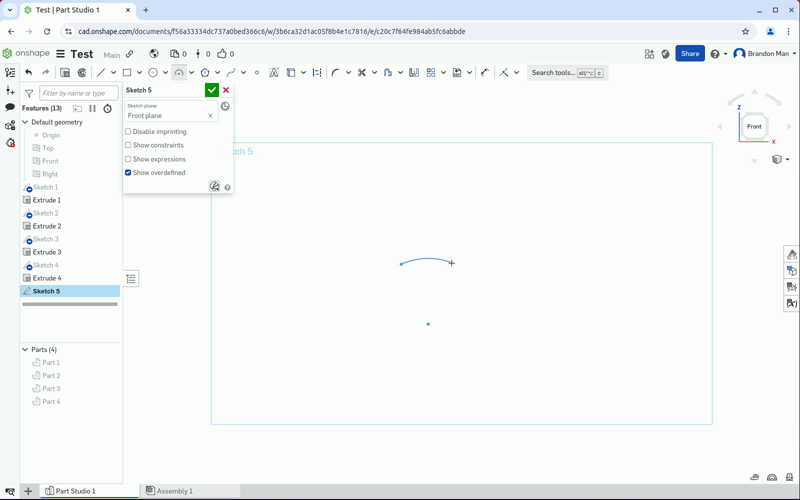
click(451, 262)
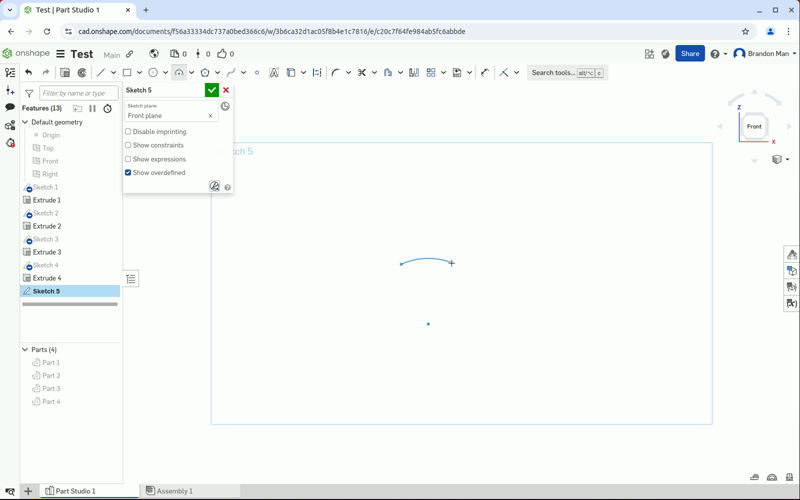
mouse_move(425, 242)
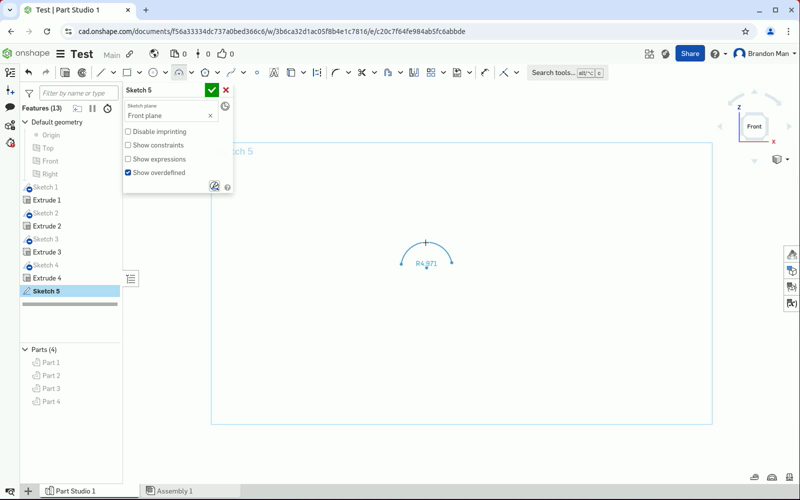
click(425, 242)
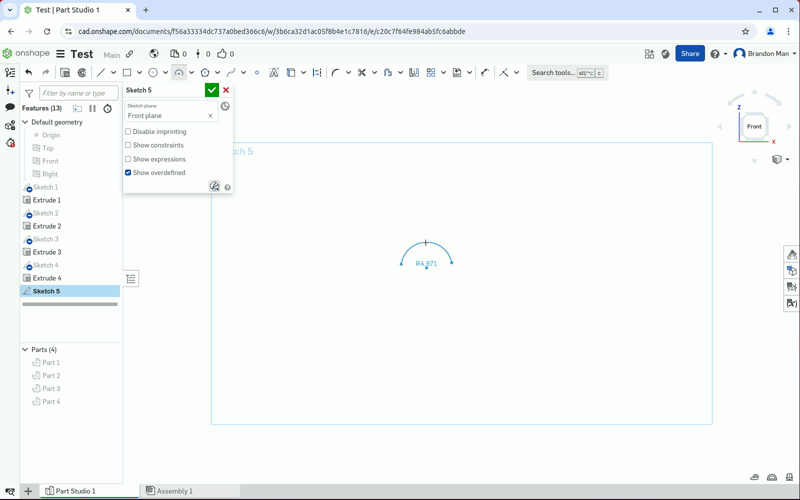
key_up(shift)
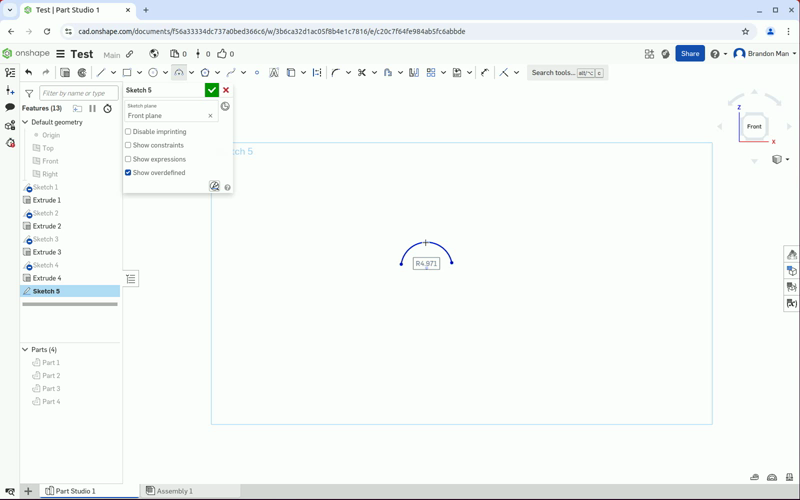
key(esc)
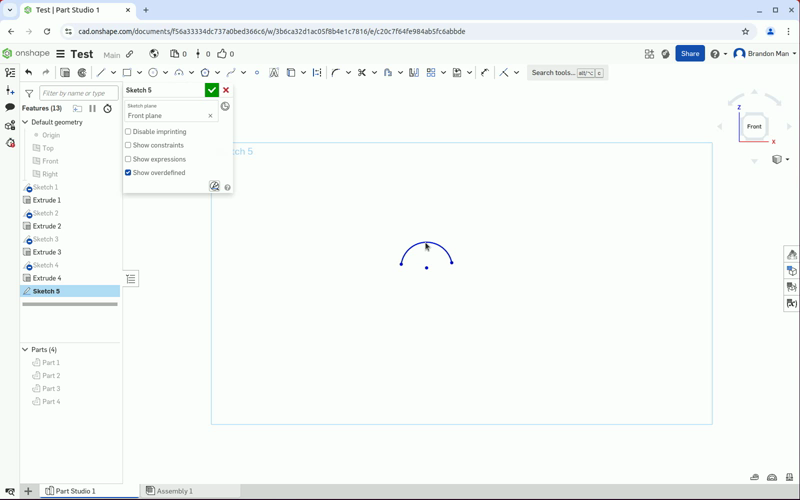
key(l)
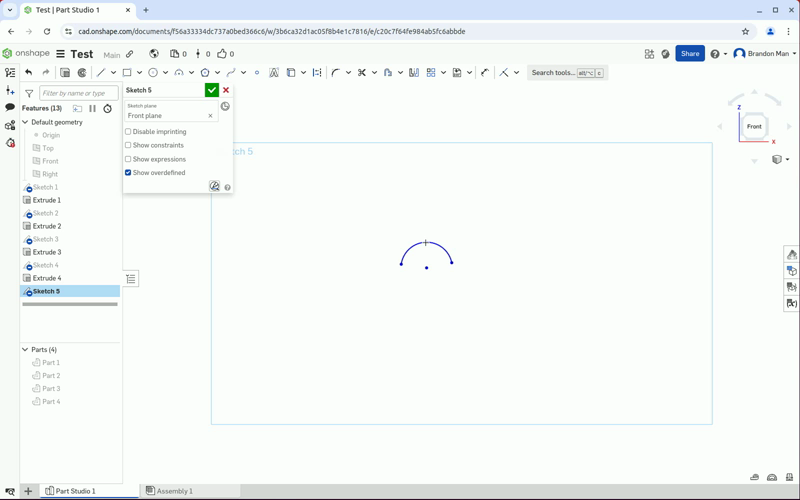
mouse_move(451, 262)
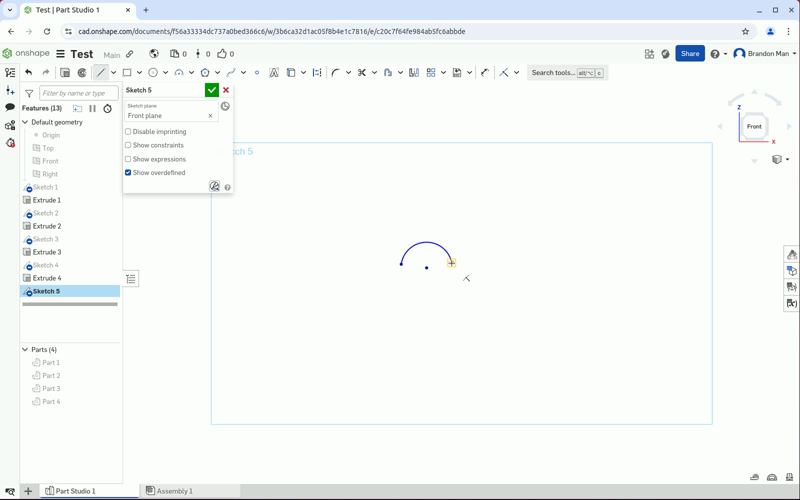
click(451, 262)
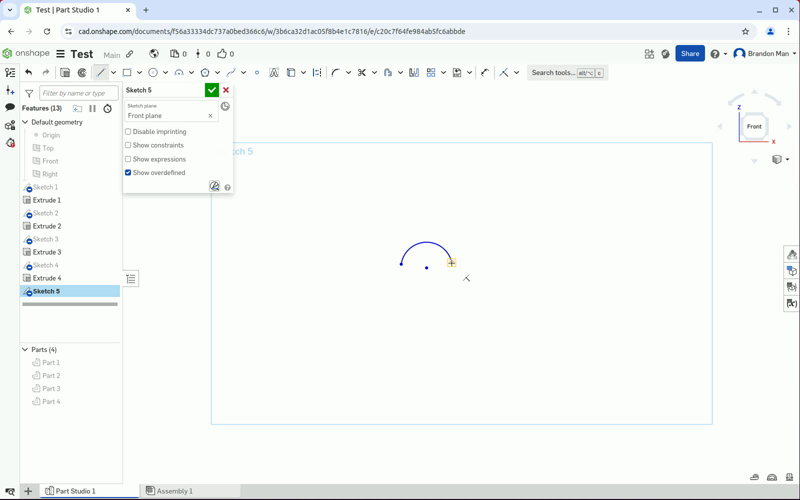
key_down(shift)
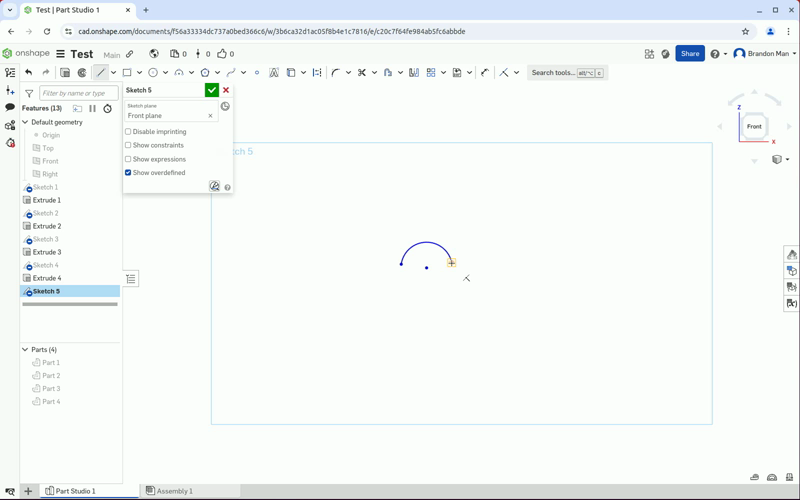
mouse_move(441, 184)
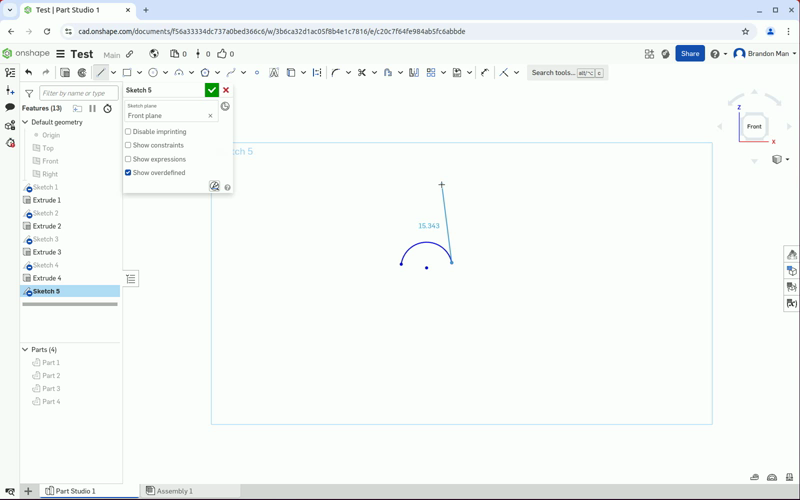
click(441, 184)
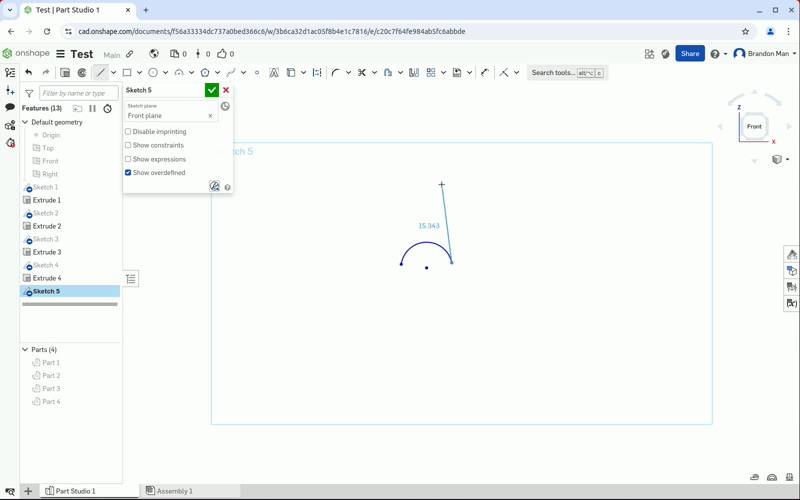
key_up(shift)
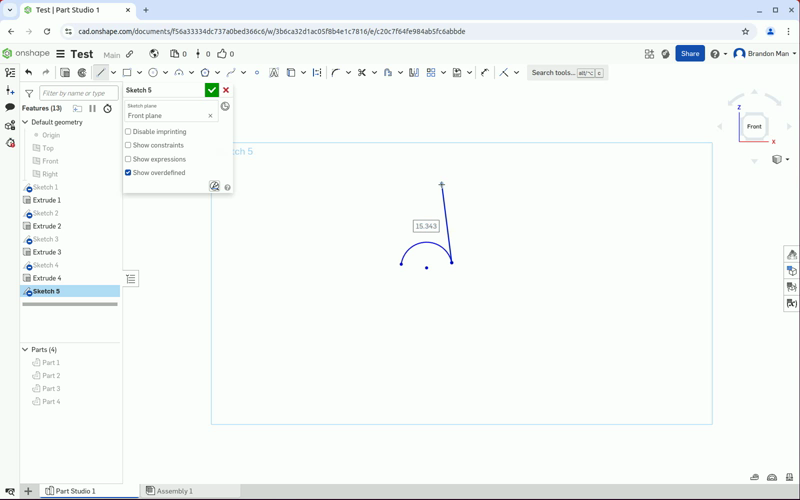
key(esc)
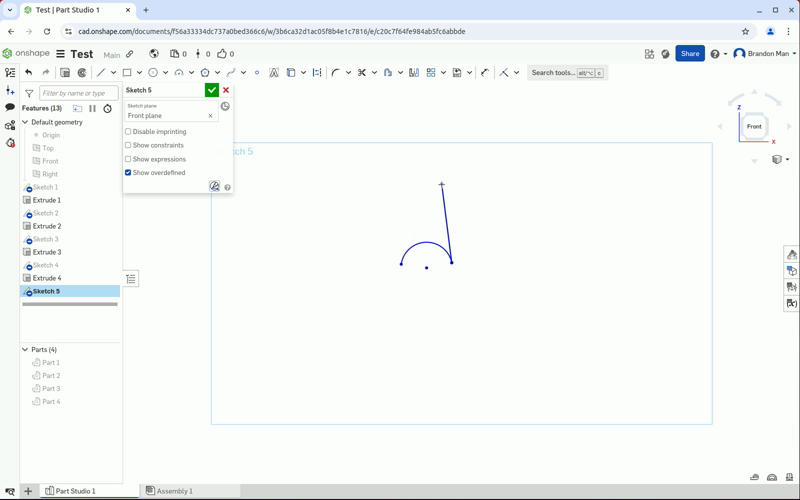
key(a)
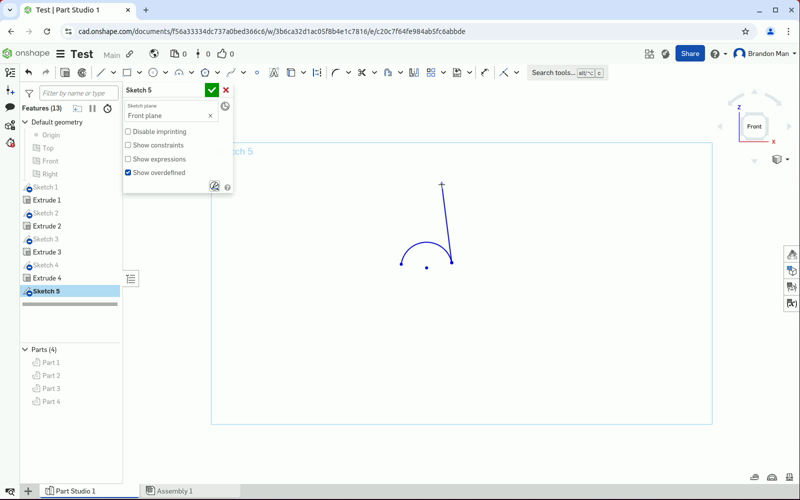
mouse_move(441, 184)
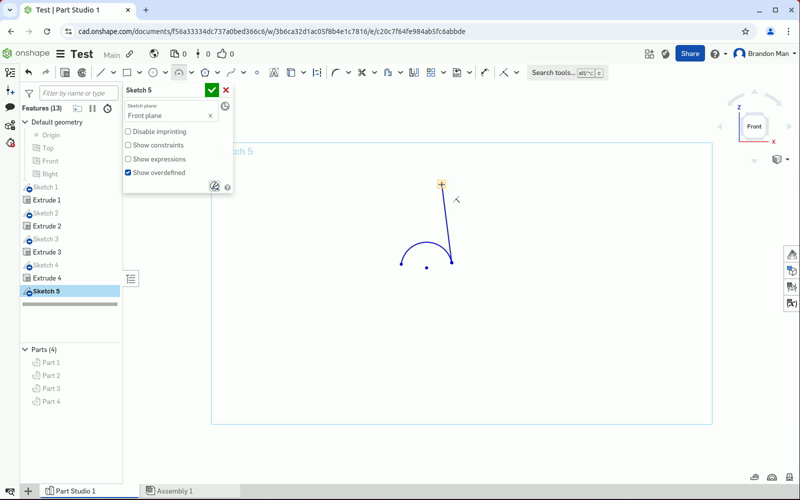
click(441, 184)
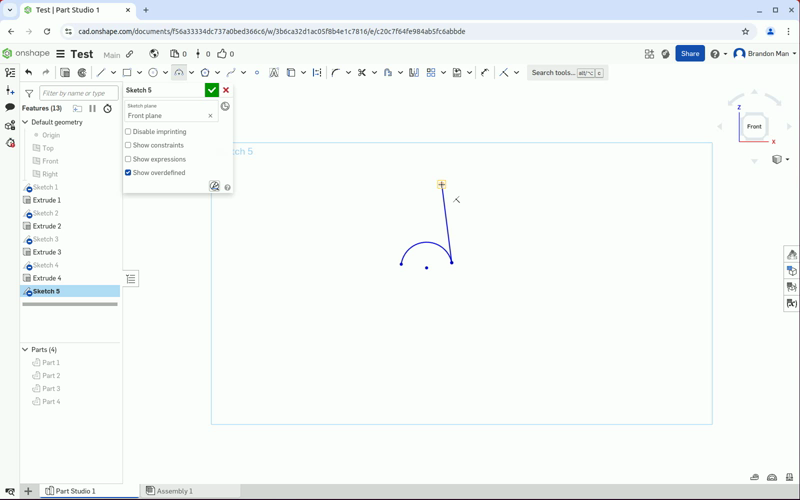
key_down(shift)
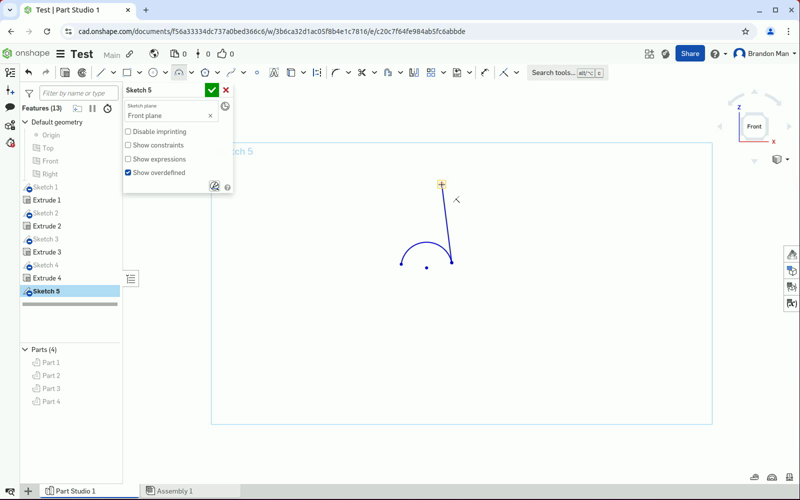
mouse_move(411, 184)
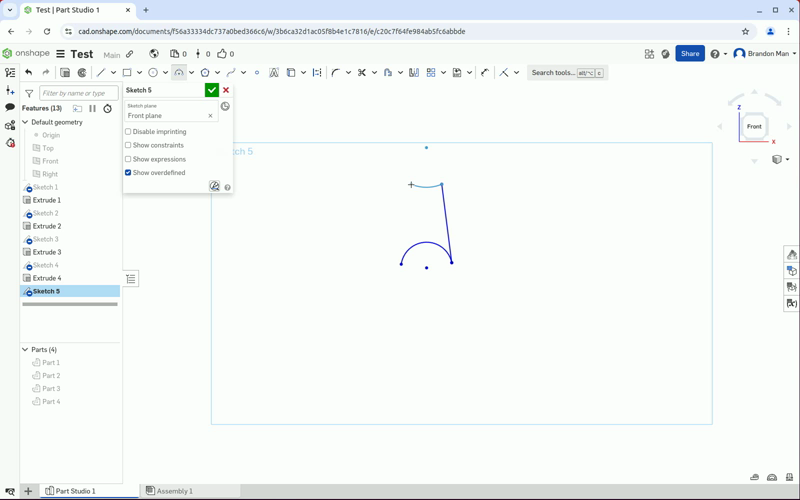
click(411, 184)
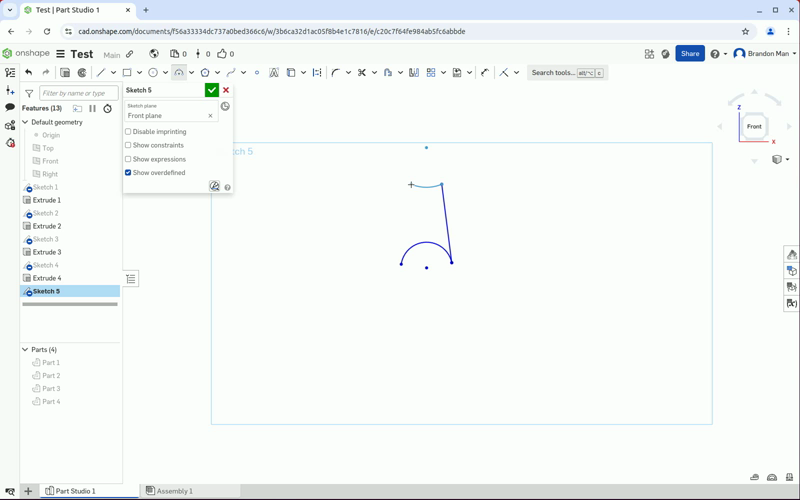
mouse_move(426, 201)
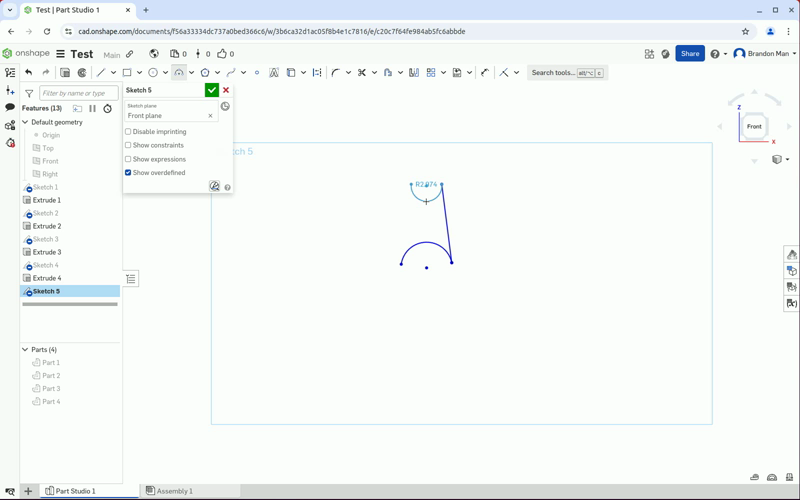
click(426, 201)
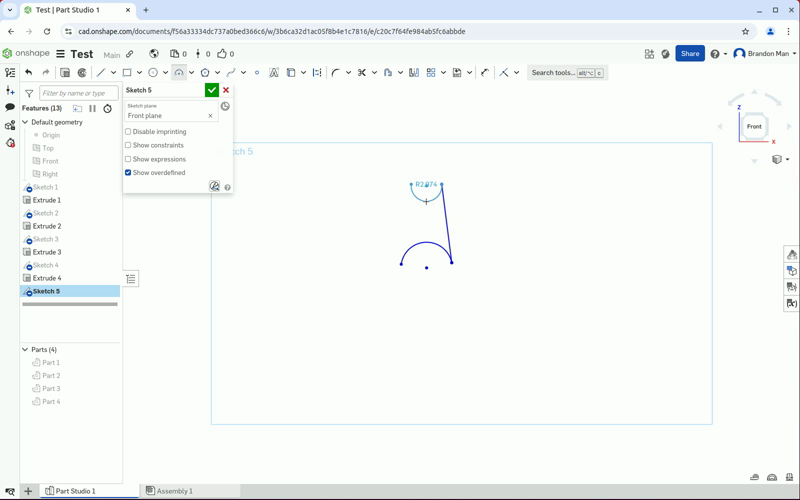
key_up(shift)
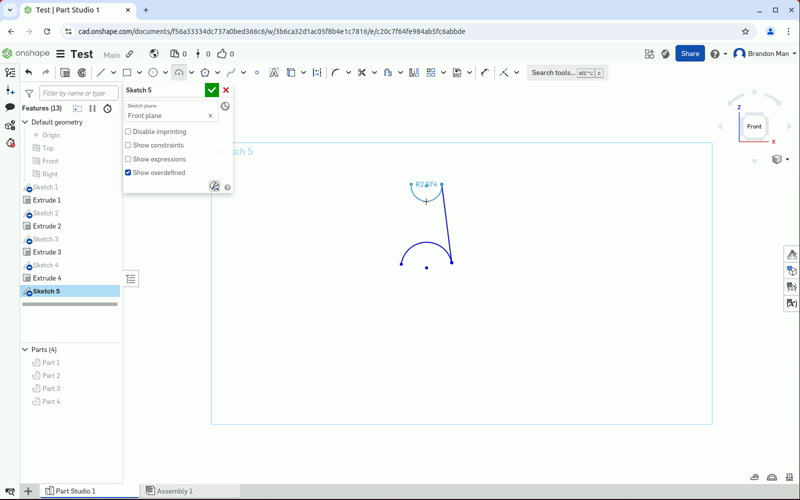
key(esc)
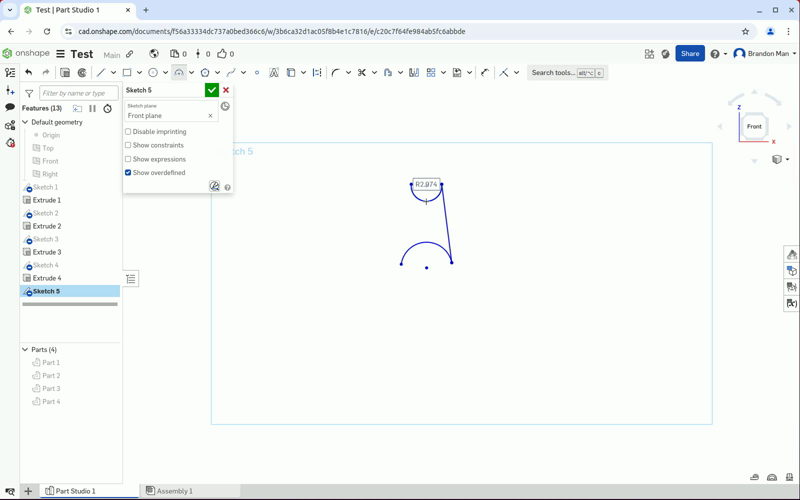
key(l)
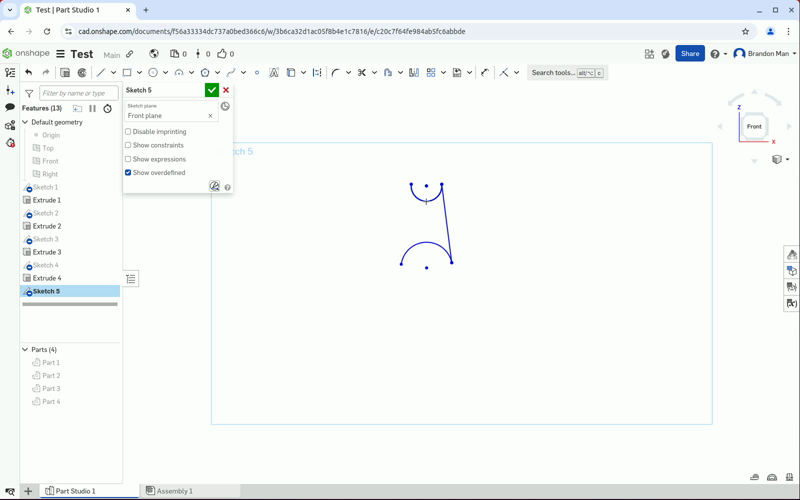
mouse_move(411, 184)
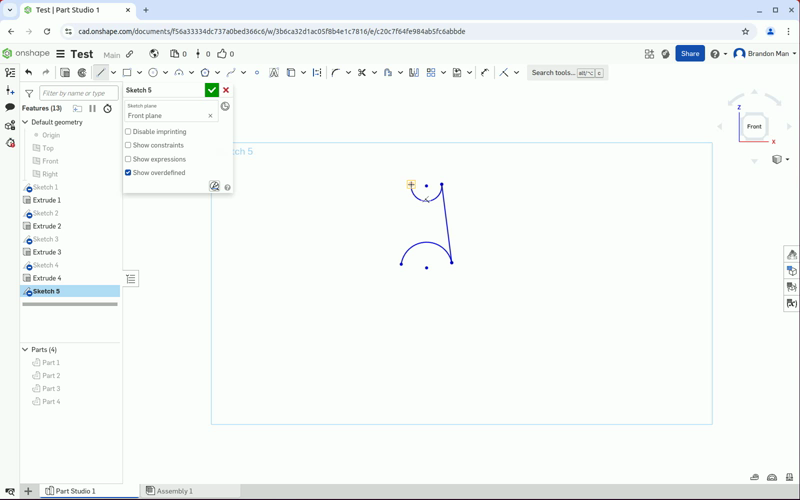
click(411, 184)
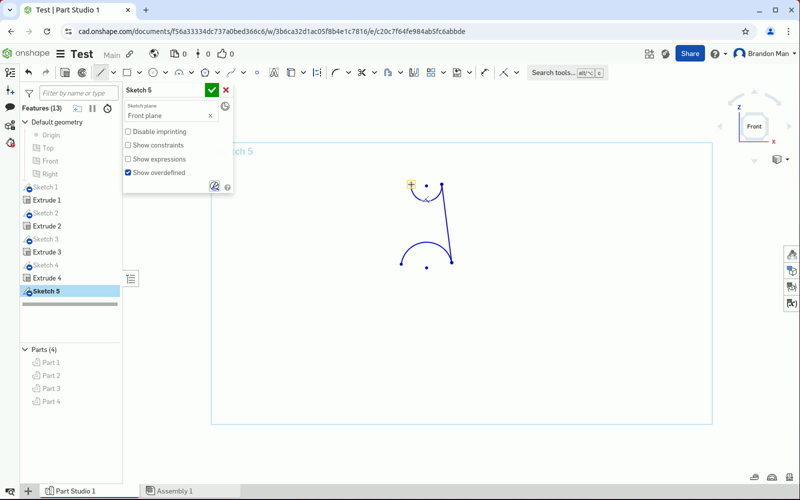
key_down(shift)
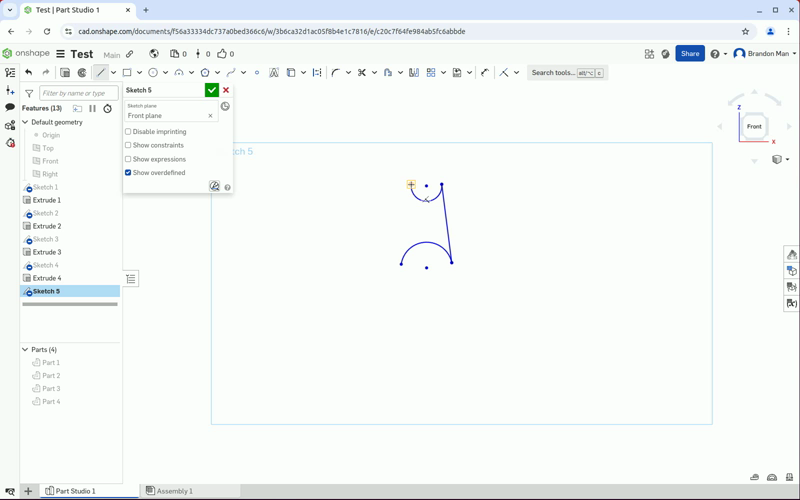
mouse_move(401, 264)
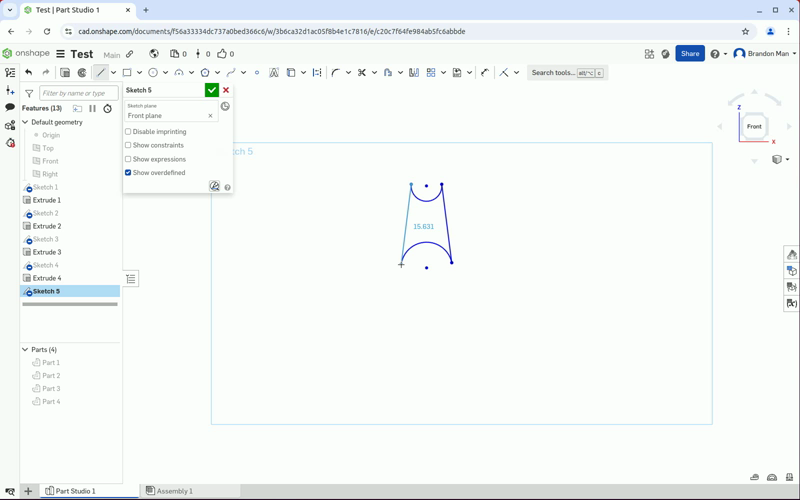
key_up(shift)
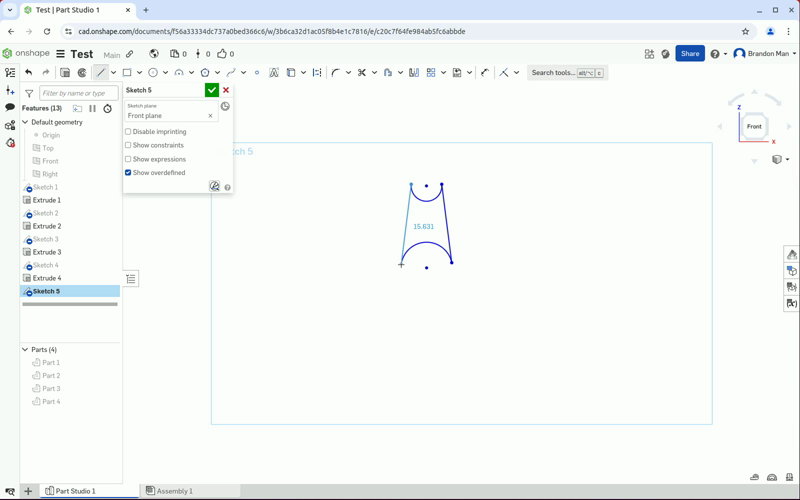
click(401, 264)
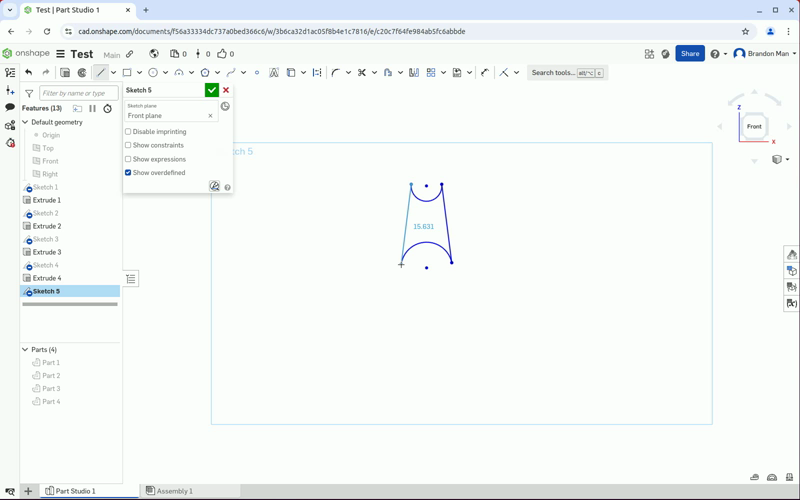
key(esc)
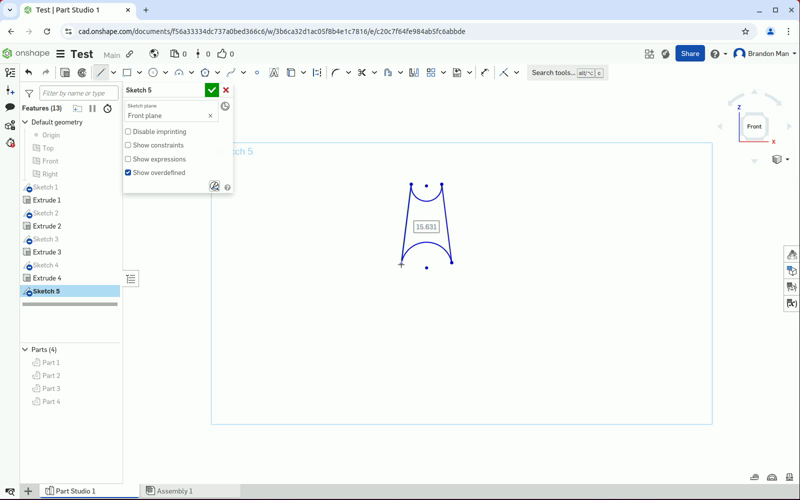
key(c)
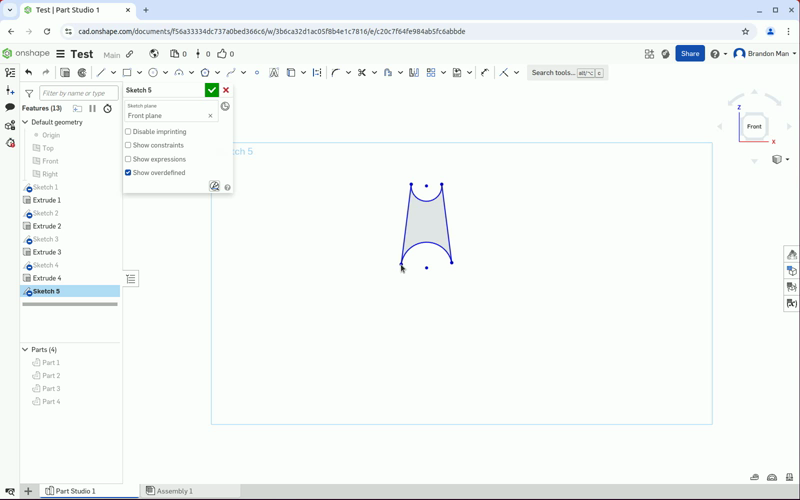
key_down(shift)
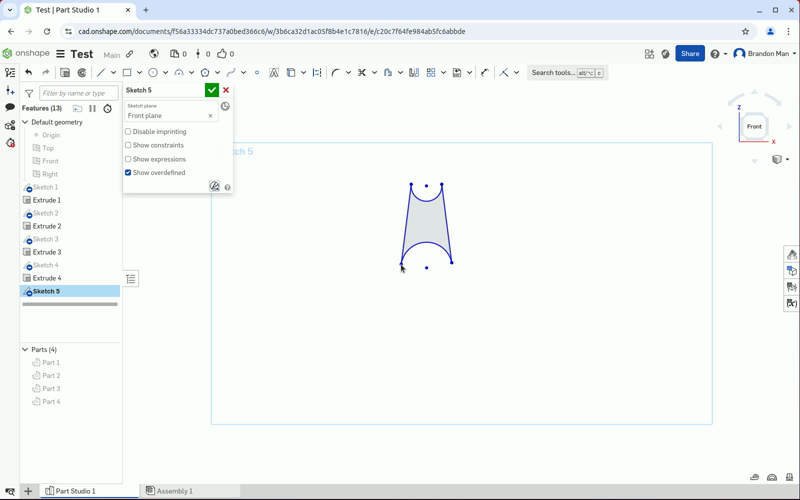
mouse_move(420, 209)
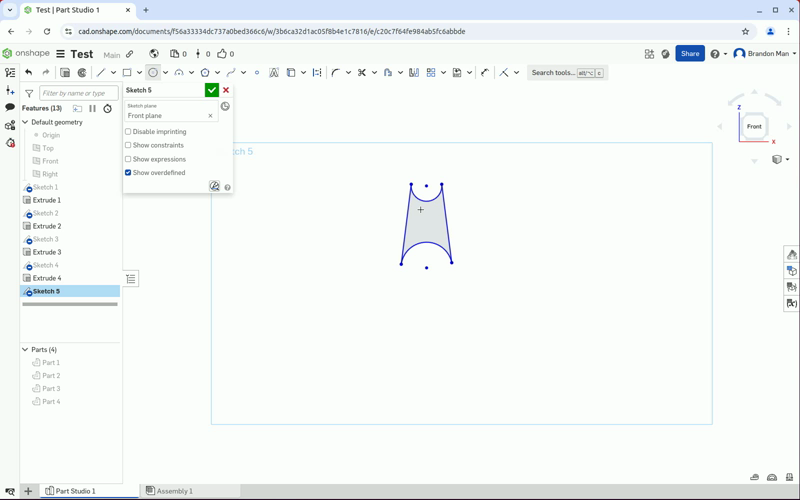
click(420, 209)
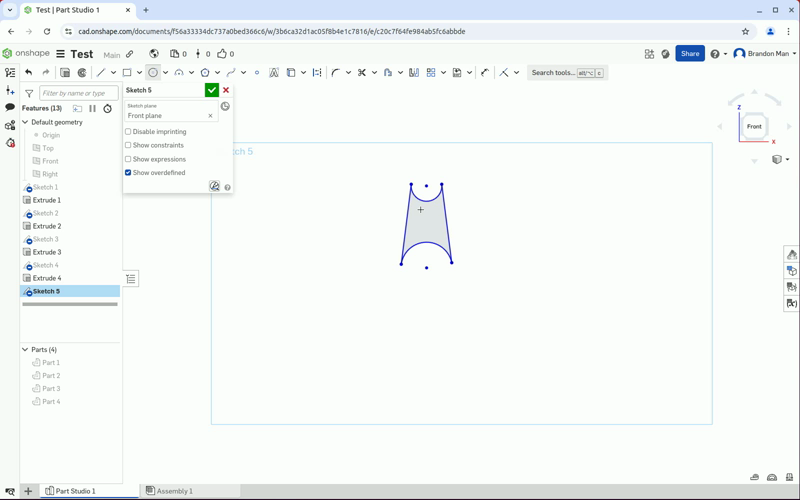
key_up(shift)
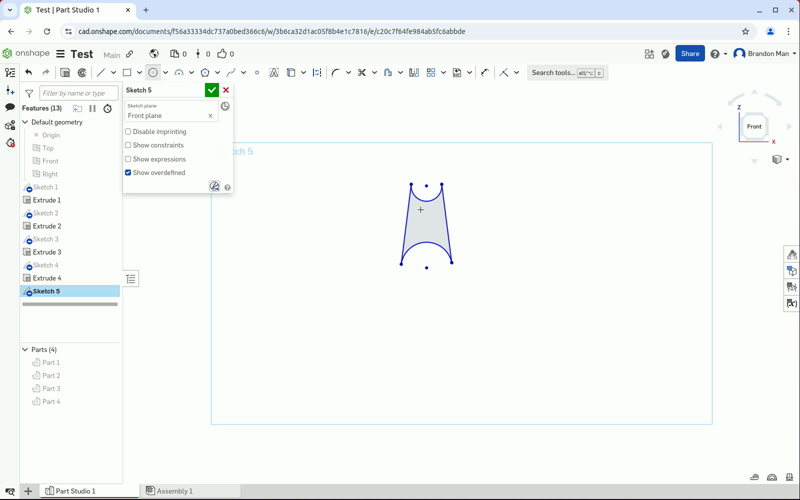
mouse_move(425, 209)
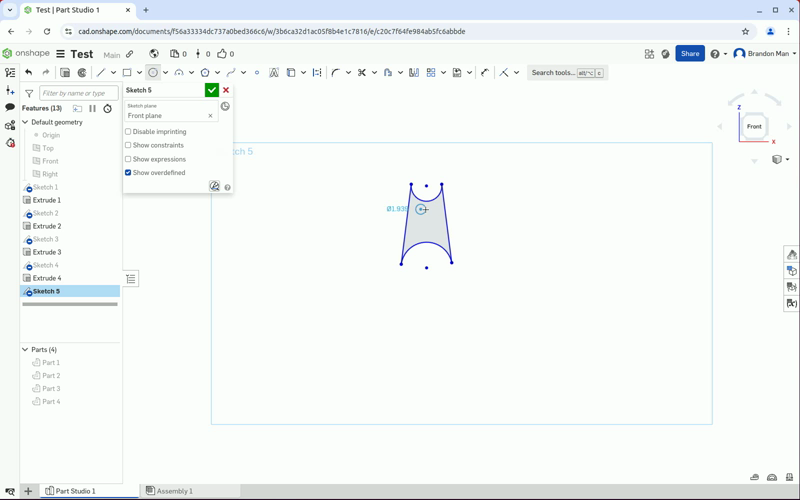
click(425, 209)
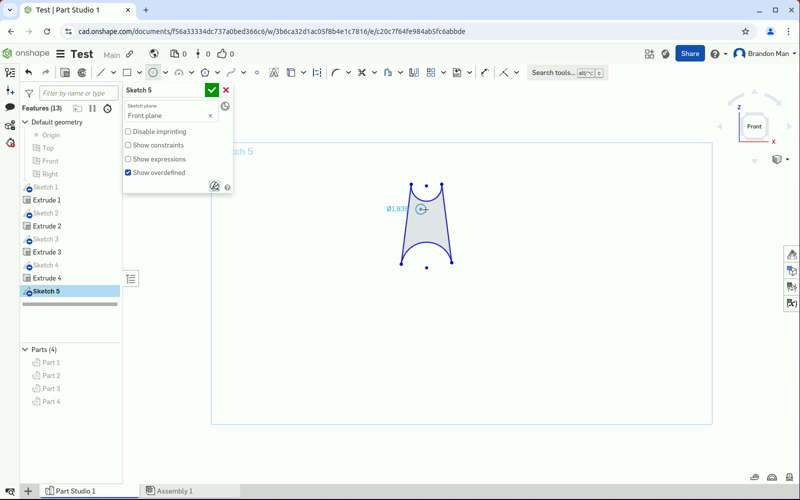
key(esc)
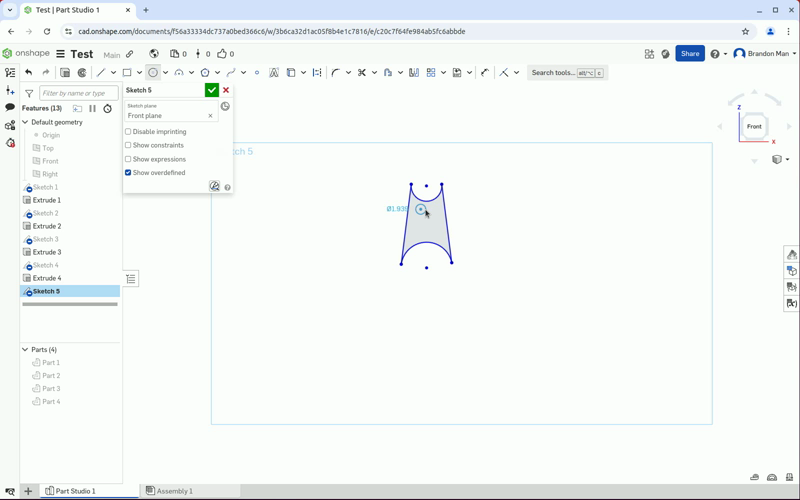
mouse_move(429, 224)
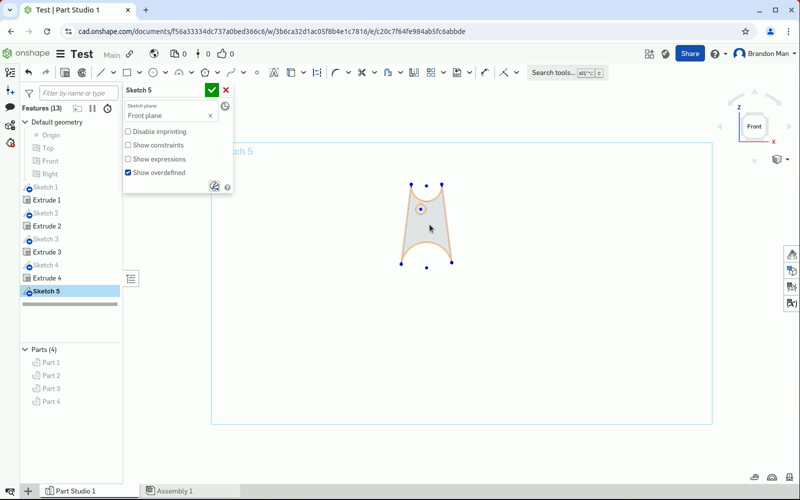
click(429, 224)
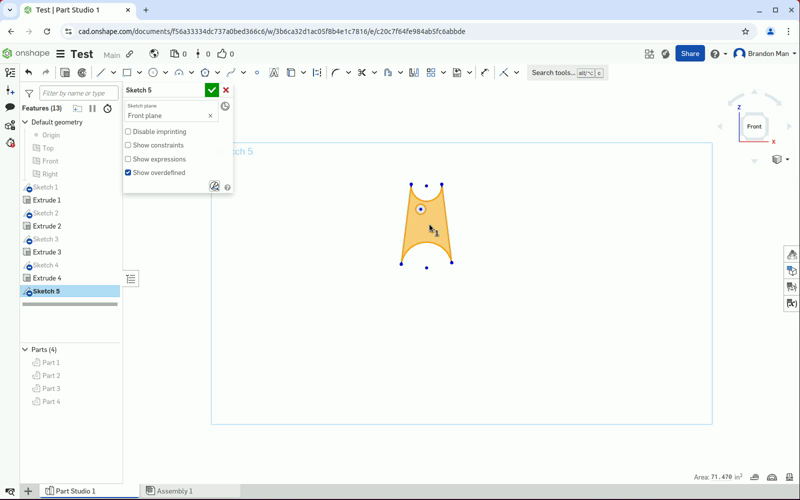
mouse_move(73, 352)
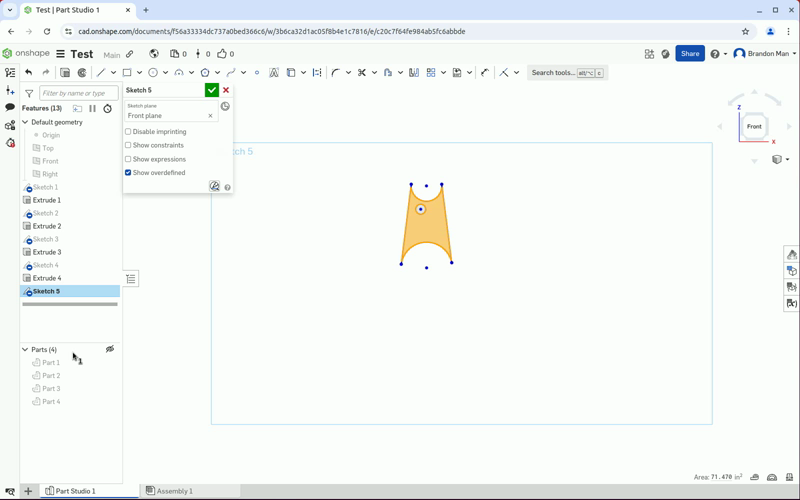
key(shift+y)
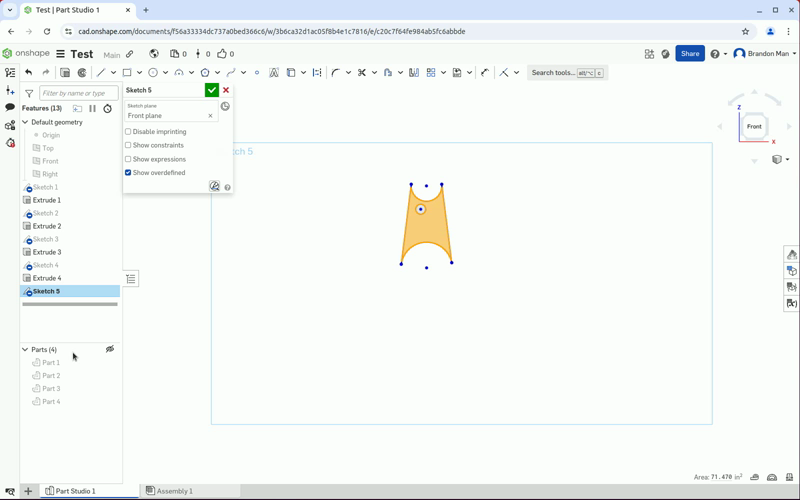
key(shift+e)
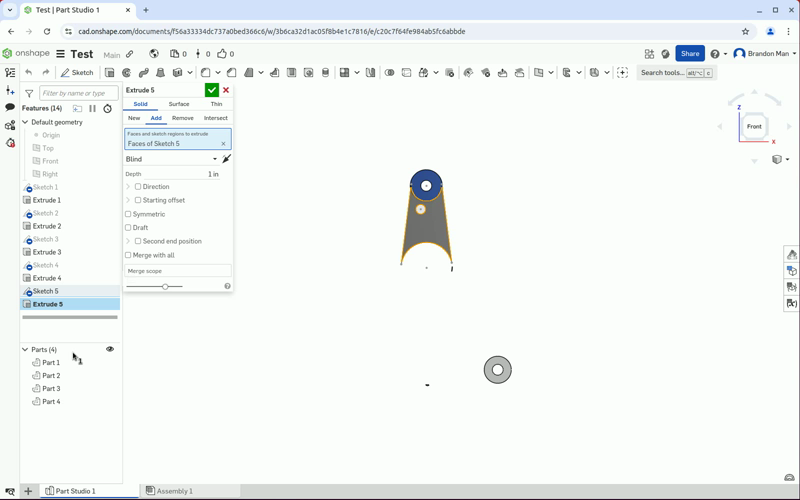
mouse_move(143, 106)
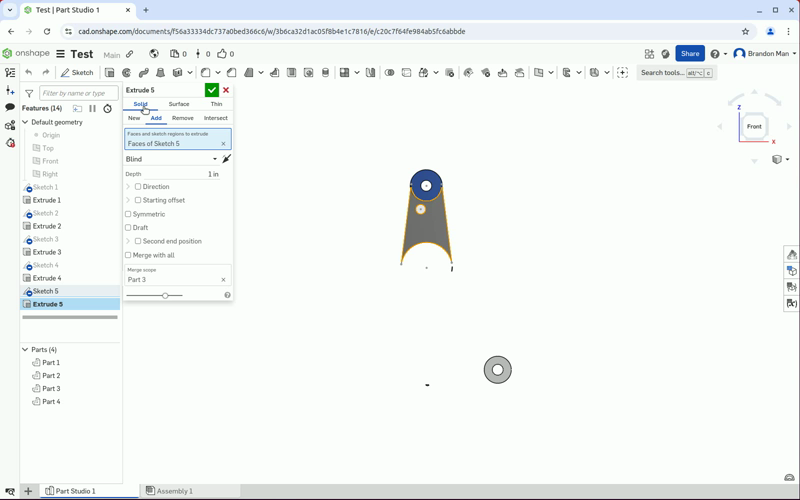
click(143, 106)
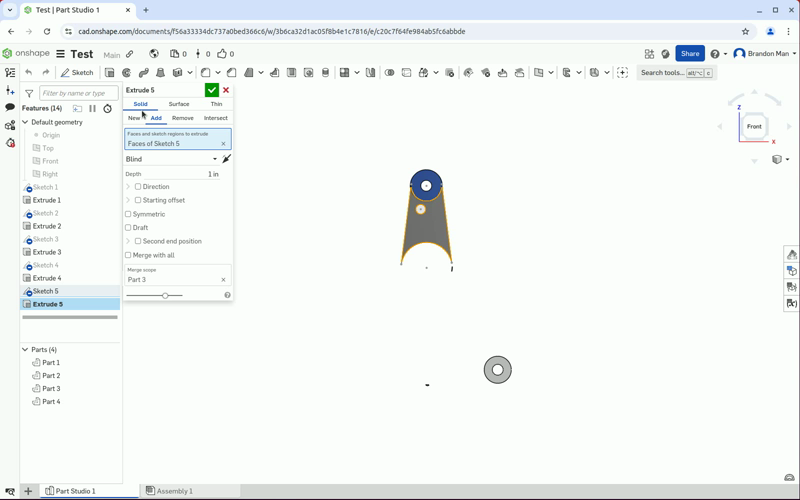
mouse_move(137, 120)
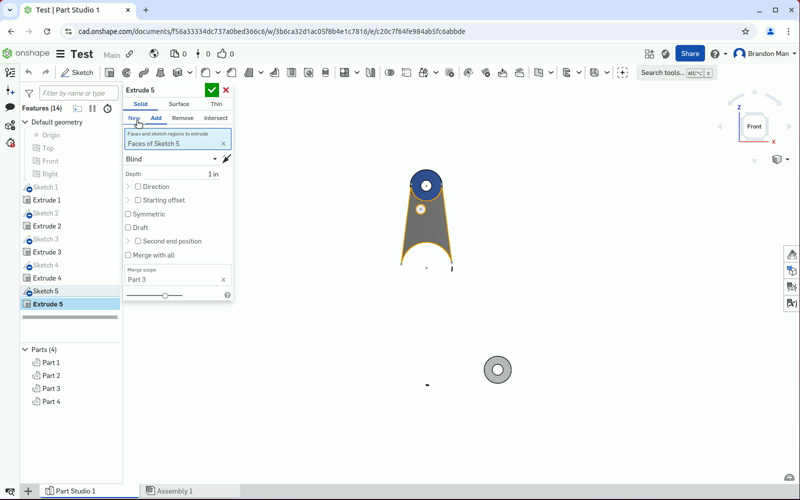
click(137, 120)
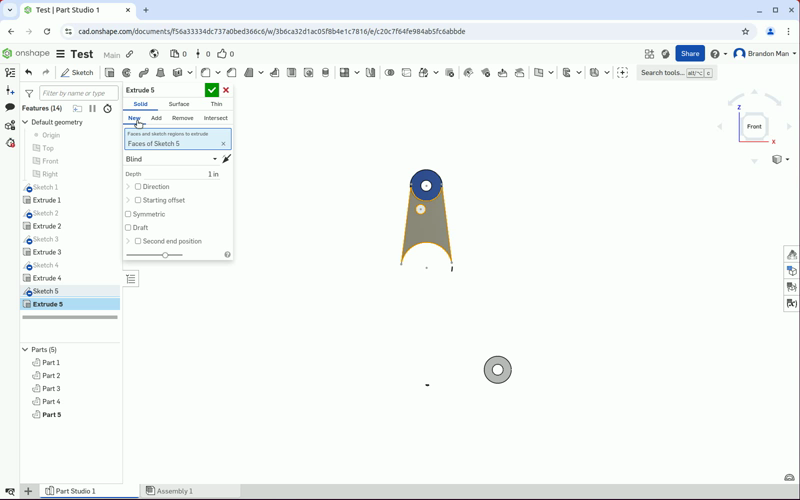
key(tab, 4)
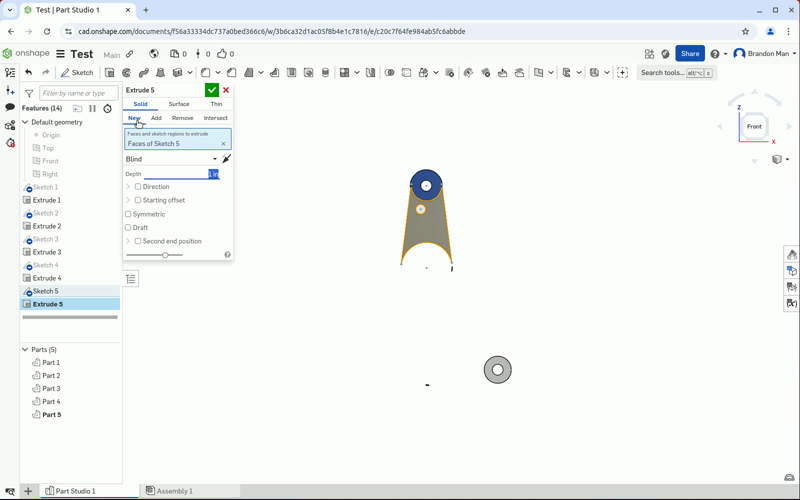
text(0.963)
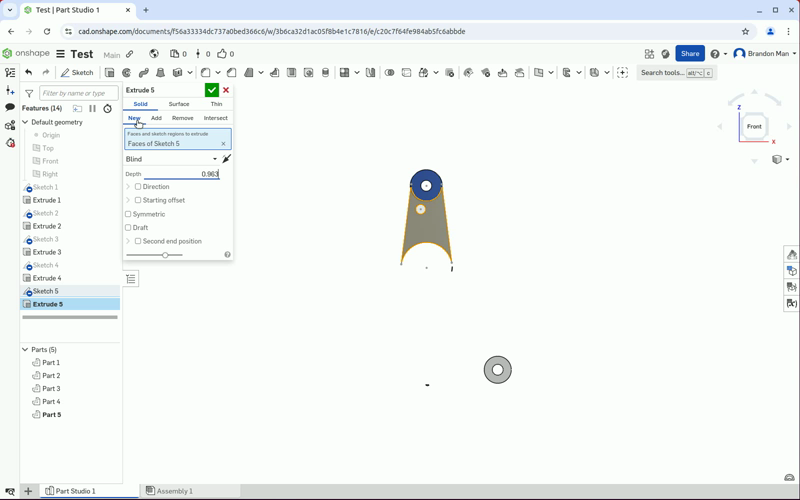
key(enter)
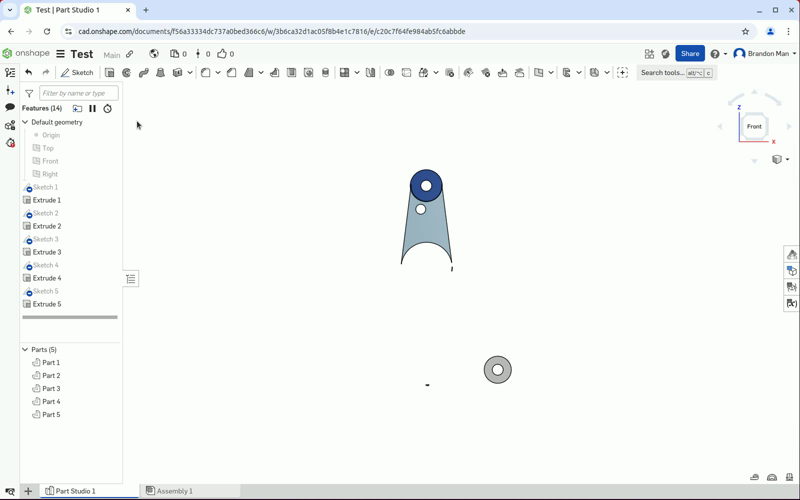
key(shift+h)
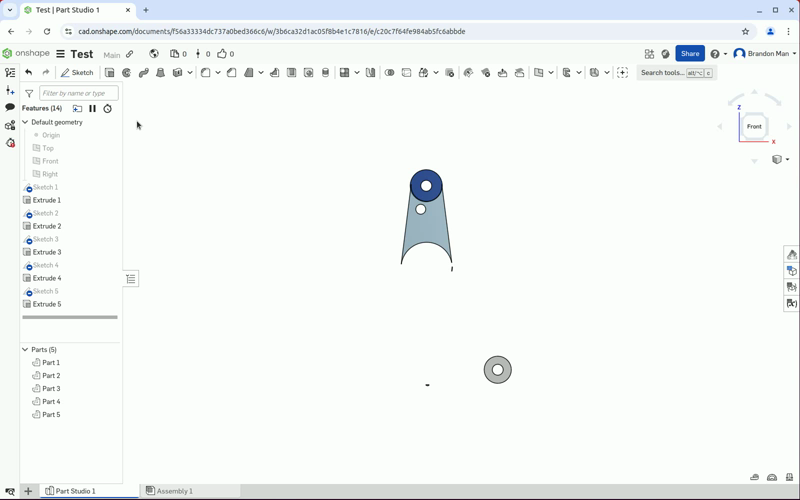
key(shift+h)
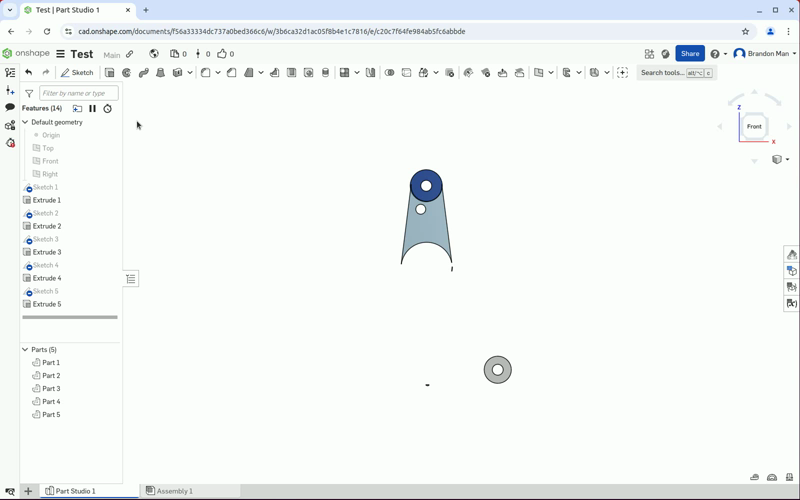
mouse_move(73, 189)
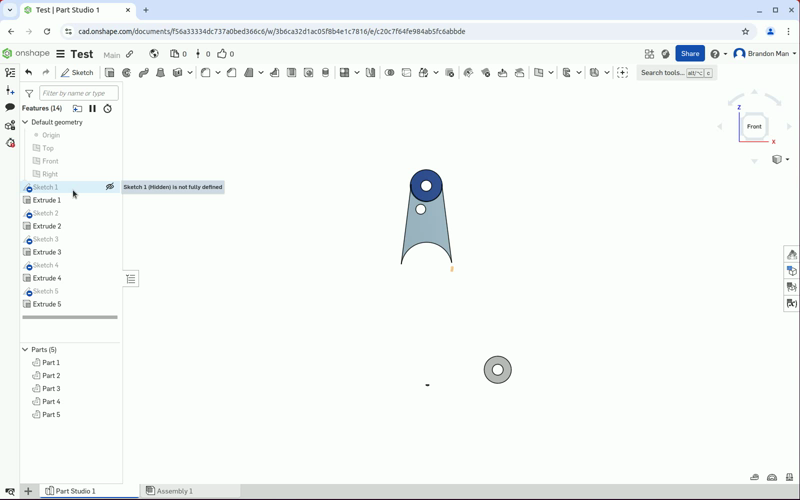
click(73, 189)
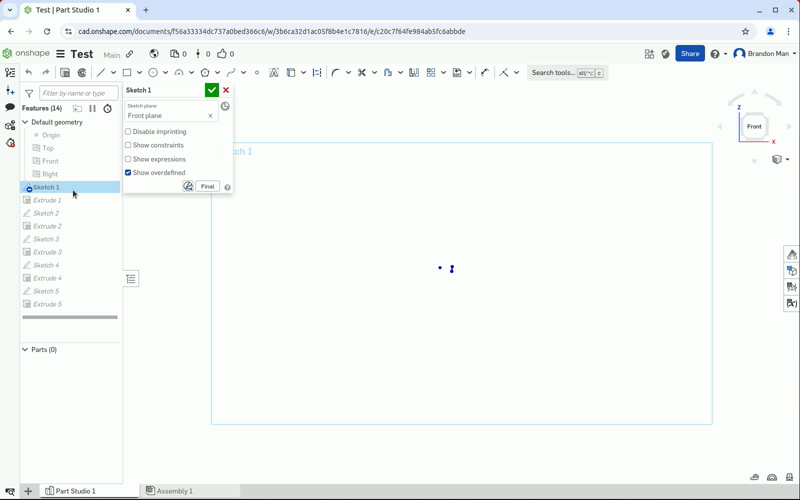
mouse_move(229, 92)
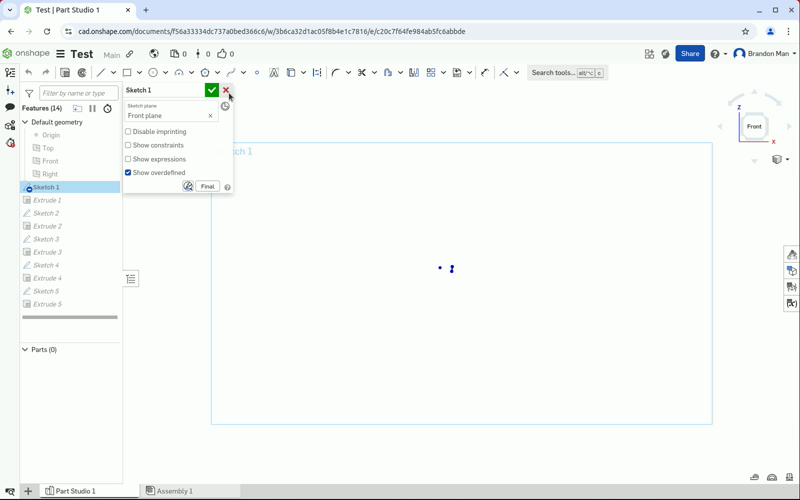
click(229, 92)
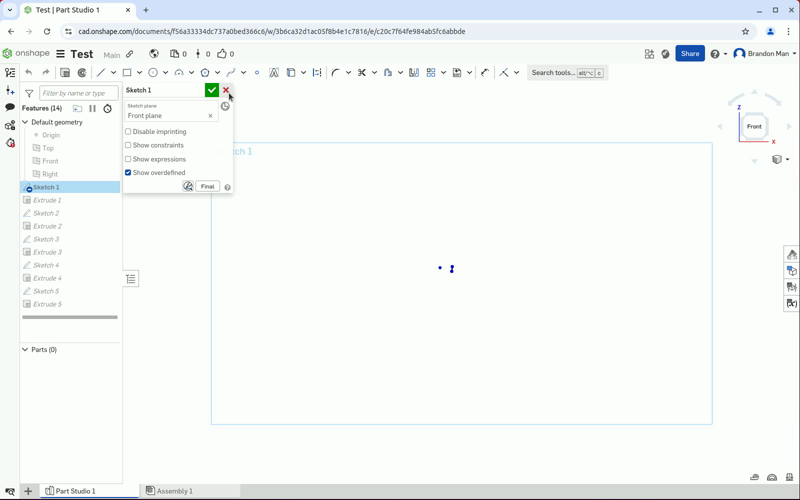
key(shift+s)
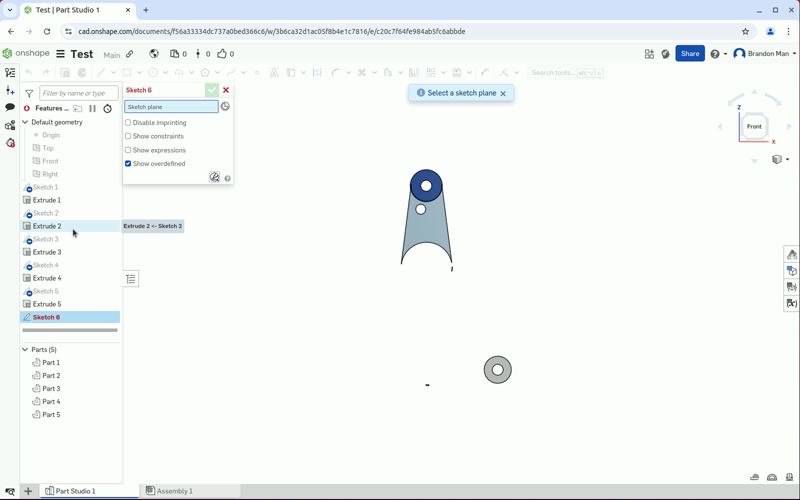
scroll(3)
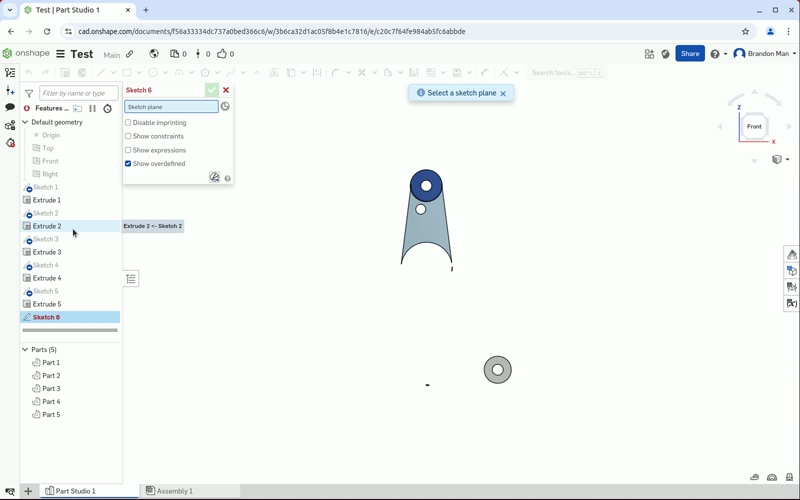
mouse_move(73, 163)
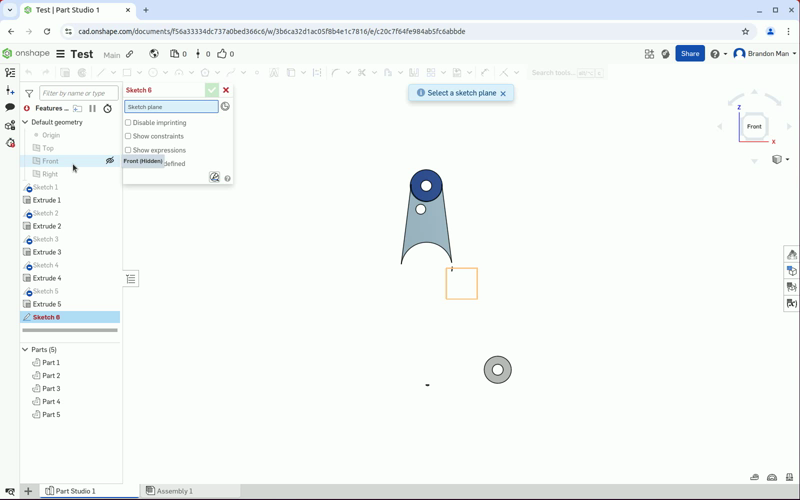
click(73, 163)
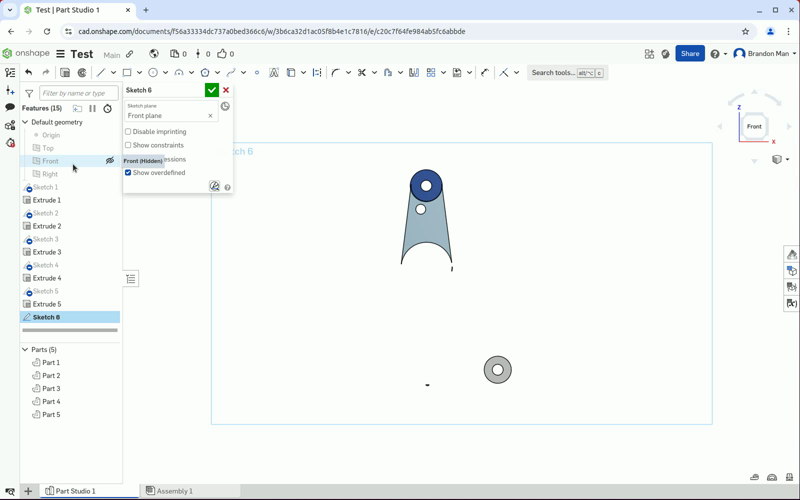
mouse_move(73, 352)
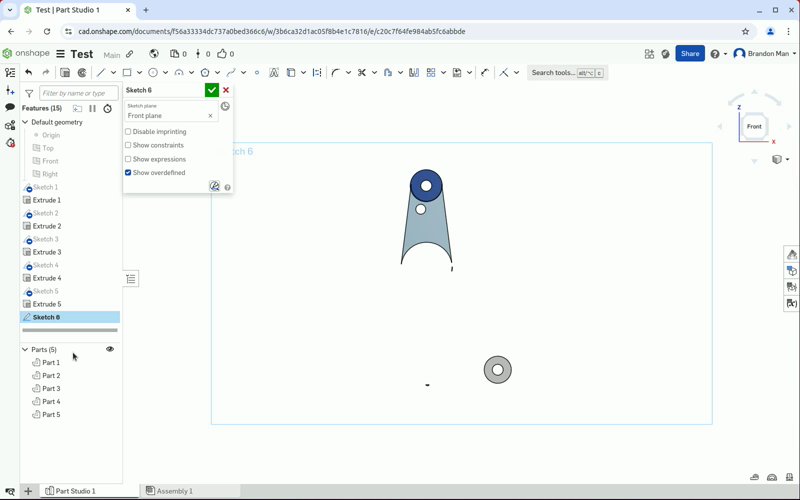
key(y)
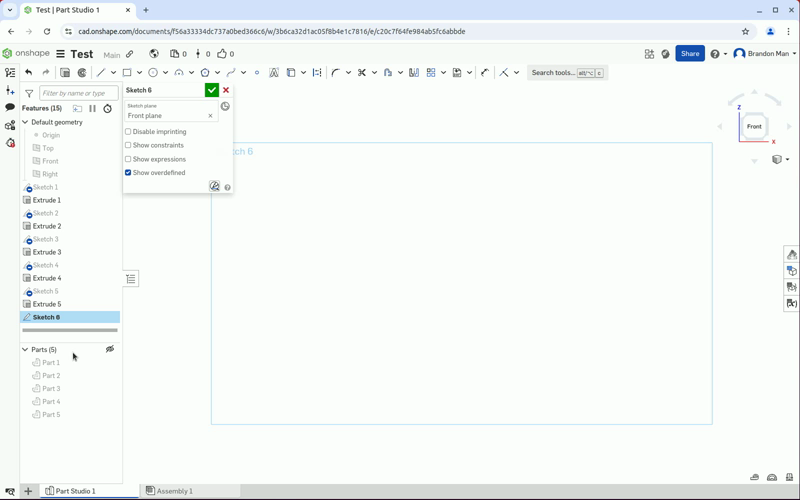
key(l)
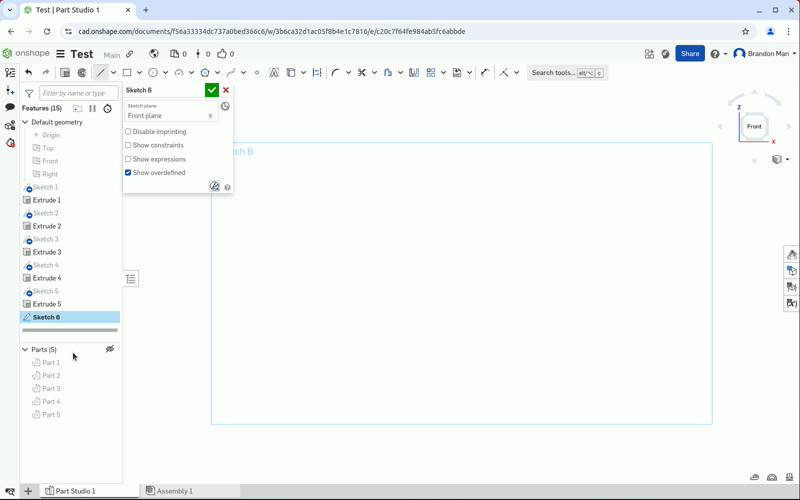
key_down(shift)
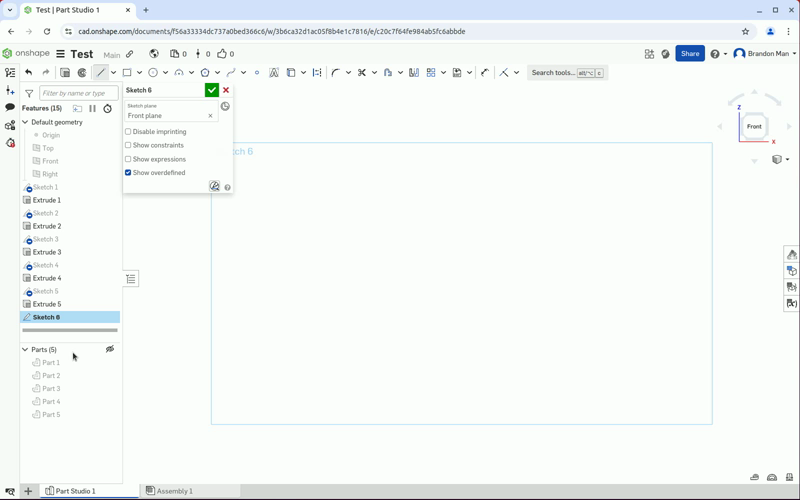
mouse_move(401, 272)
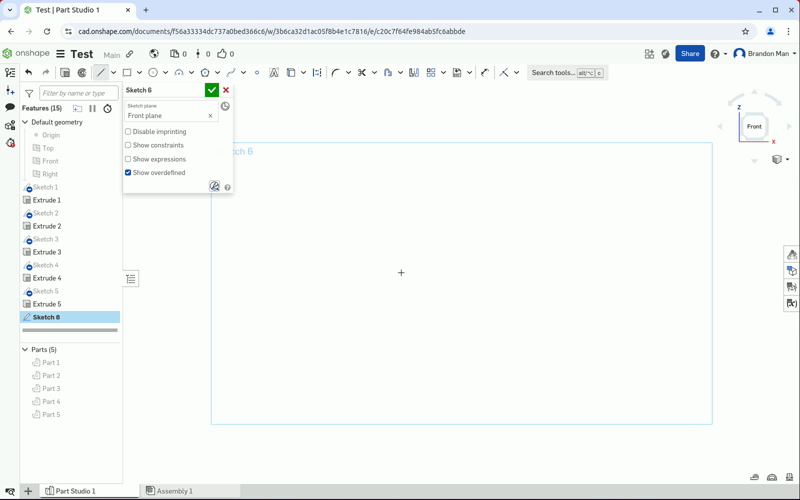
click(401, 272)
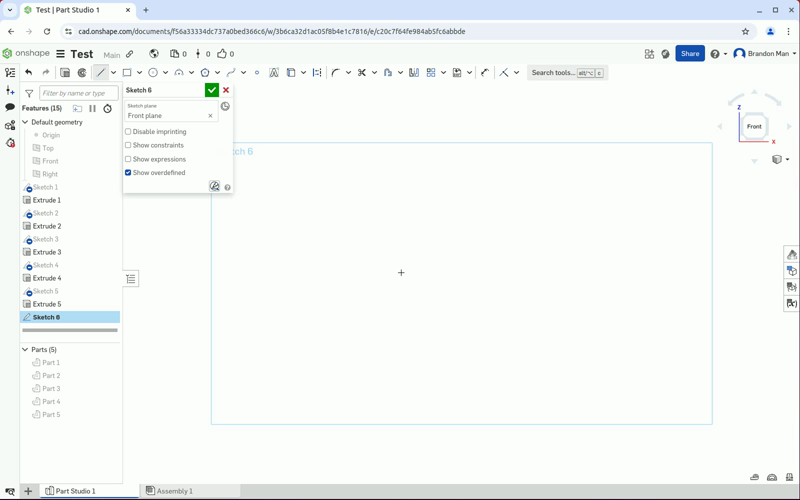
key_up(shift)
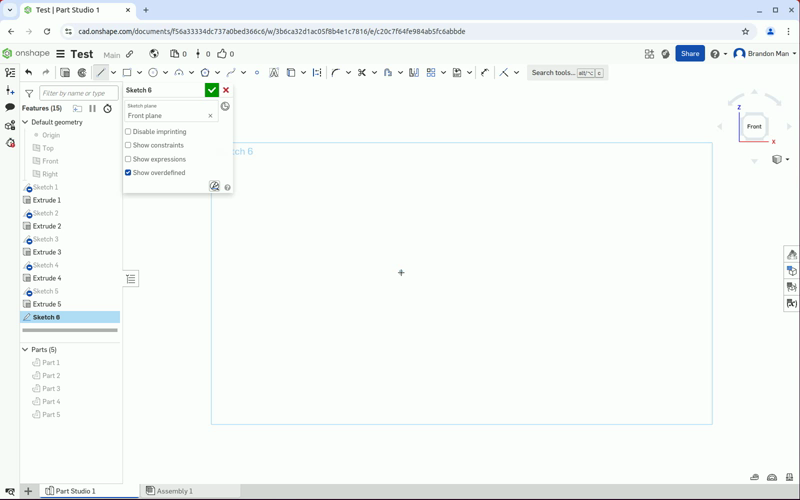
key_down(shift)
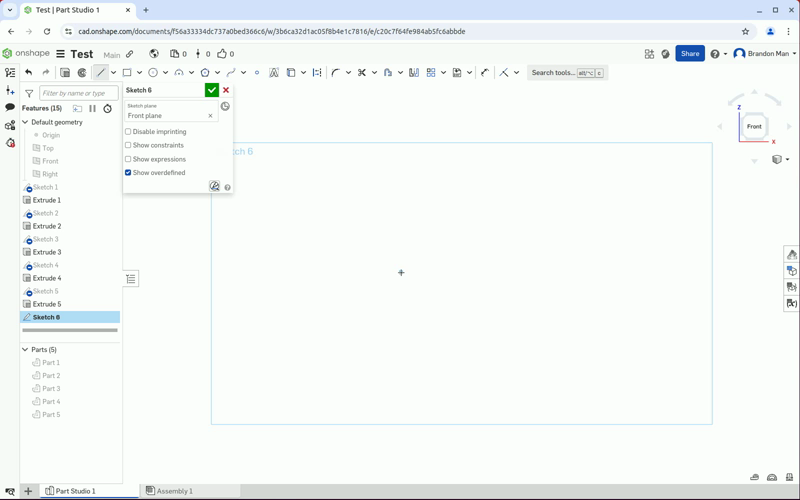
mouse_move(410, 371)
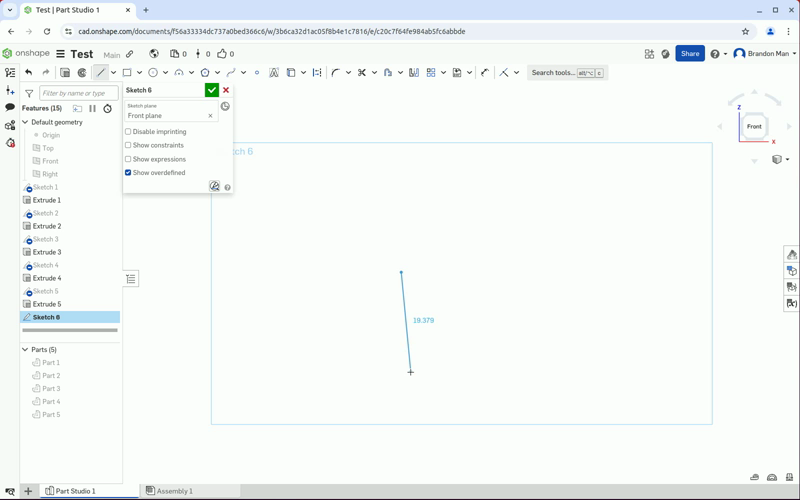
click(410, 371)
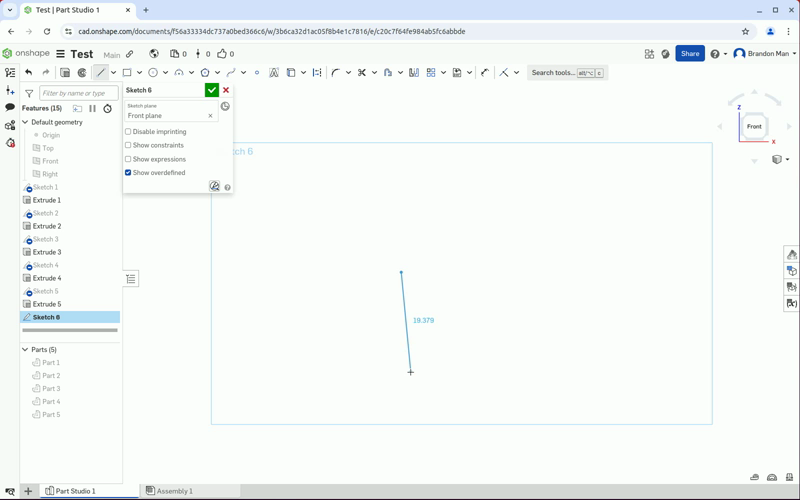
key_up(shift)
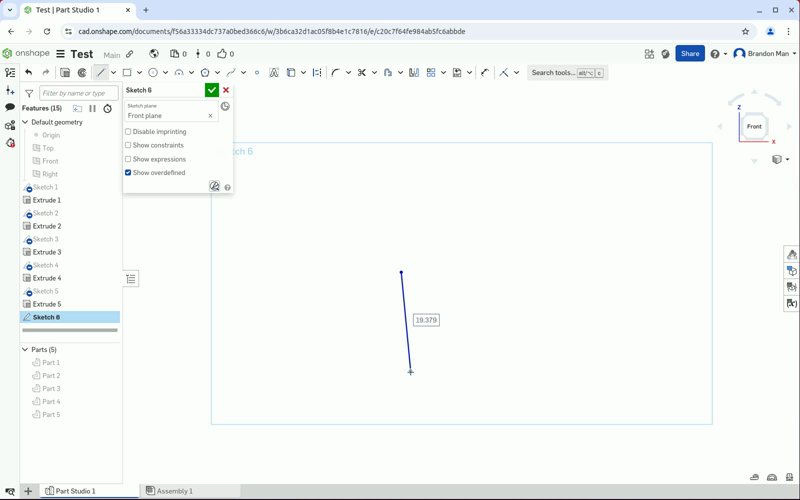
key(esc)
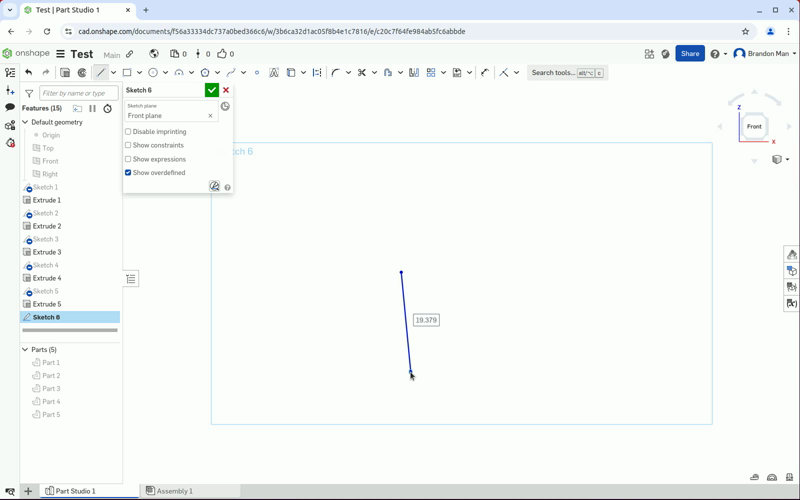
key(a)
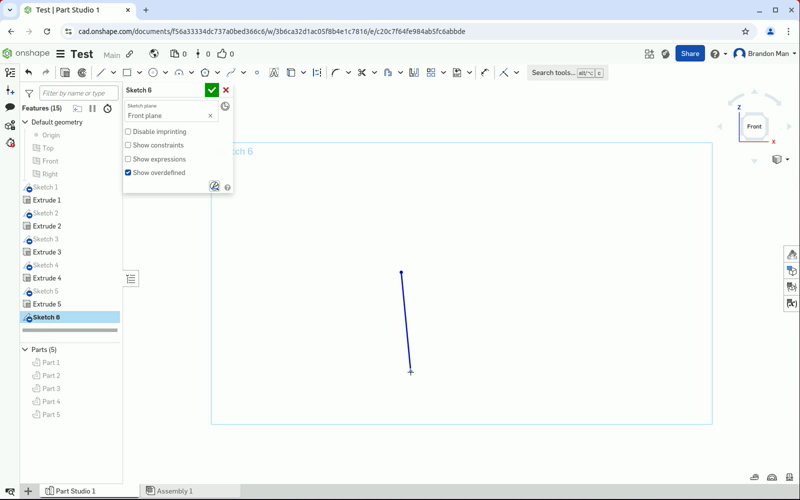
mouse_move(410, 371)
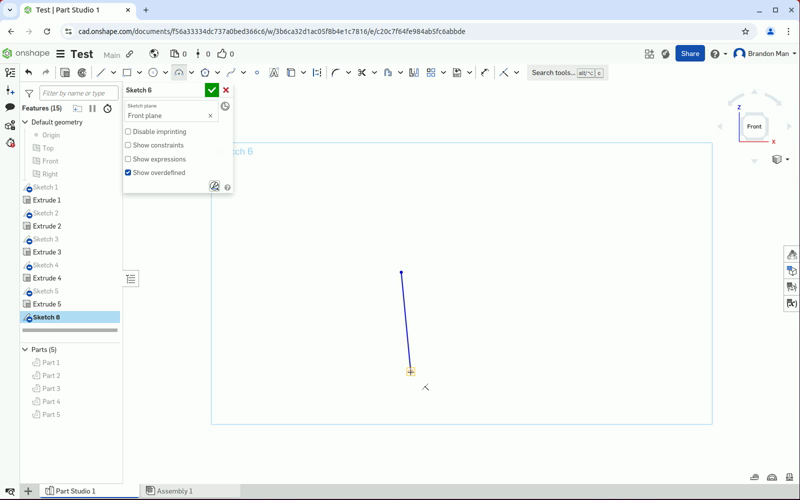
click(410, 371)
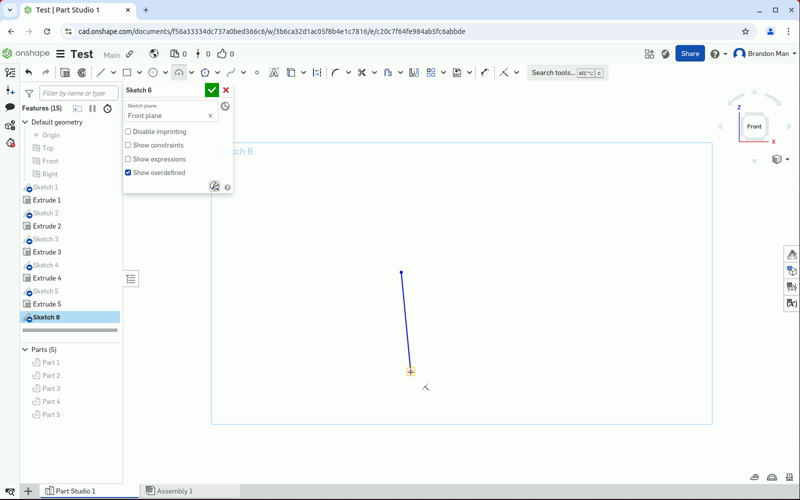
key_down(shift)
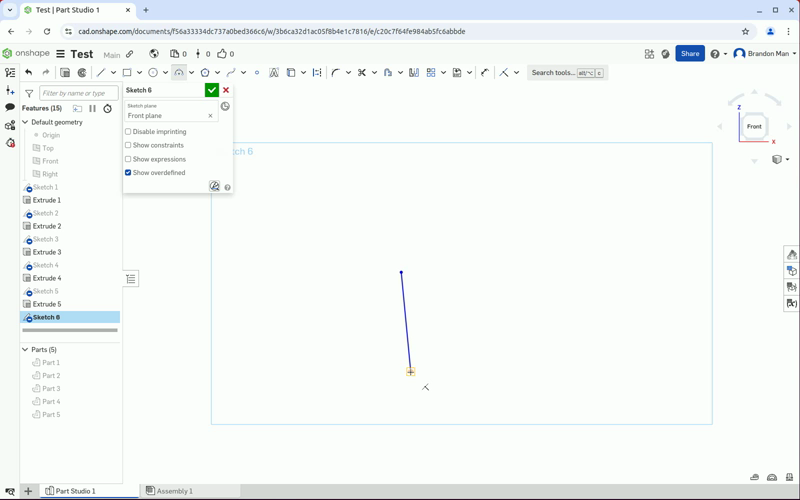
mouse_move(427, 386)
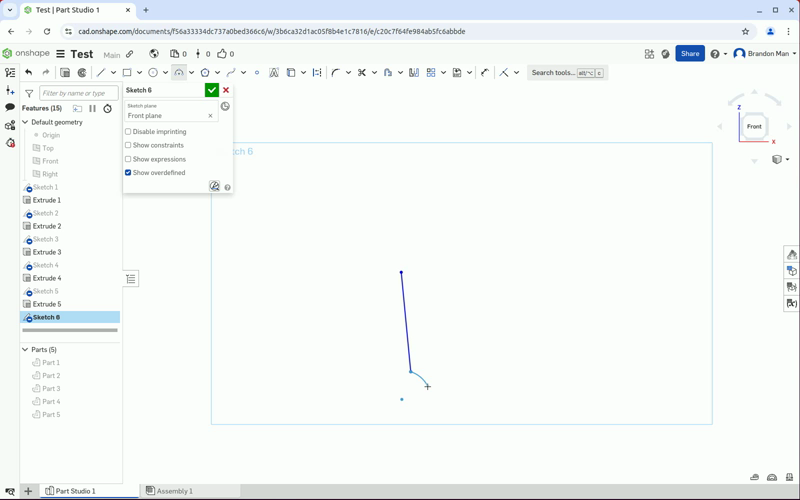
click(427, 386)
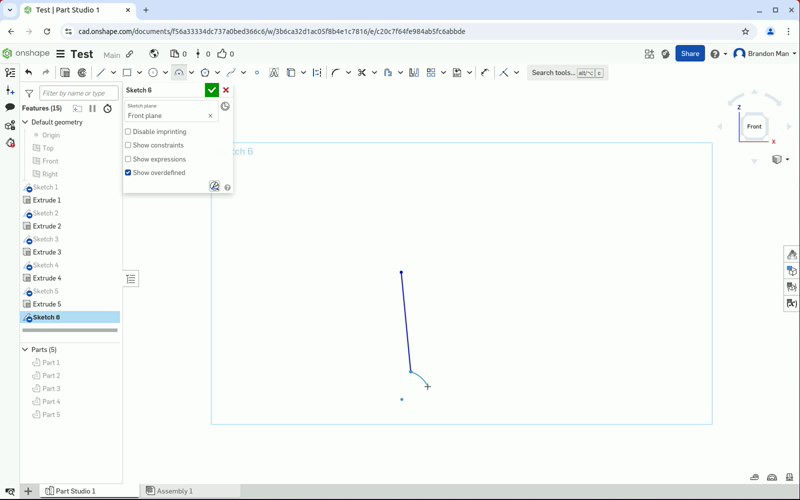
mouse_move(436, 358)
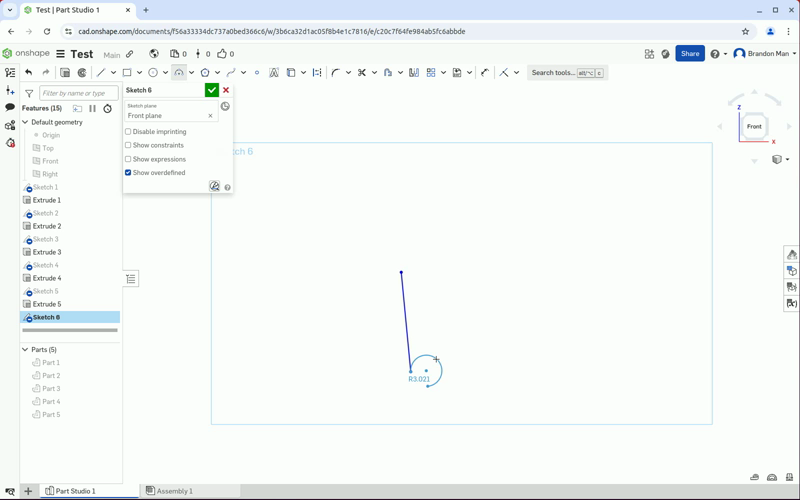
click(436, 358)
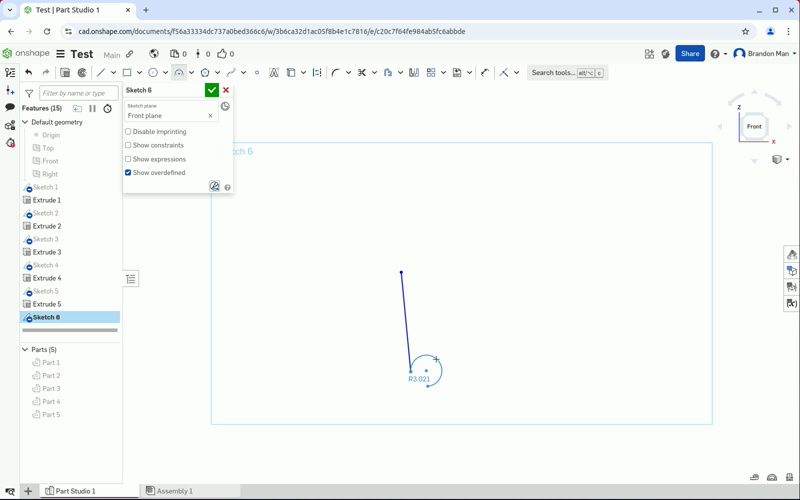
key_up(shift)
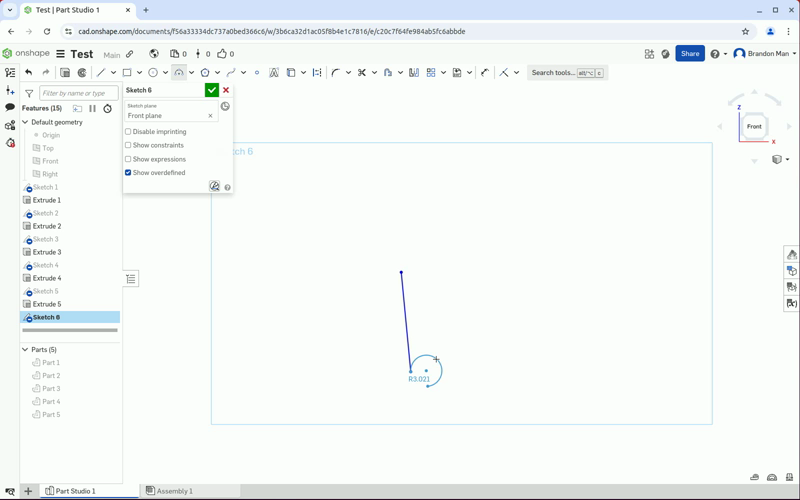
key(esc)
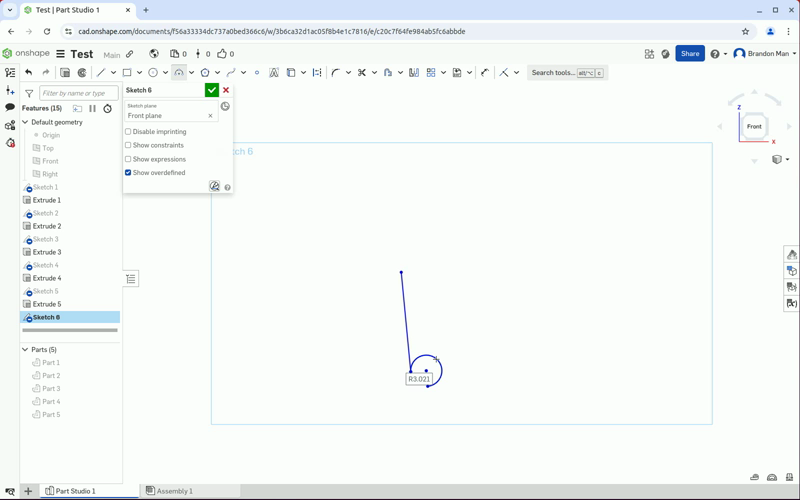
key(l)
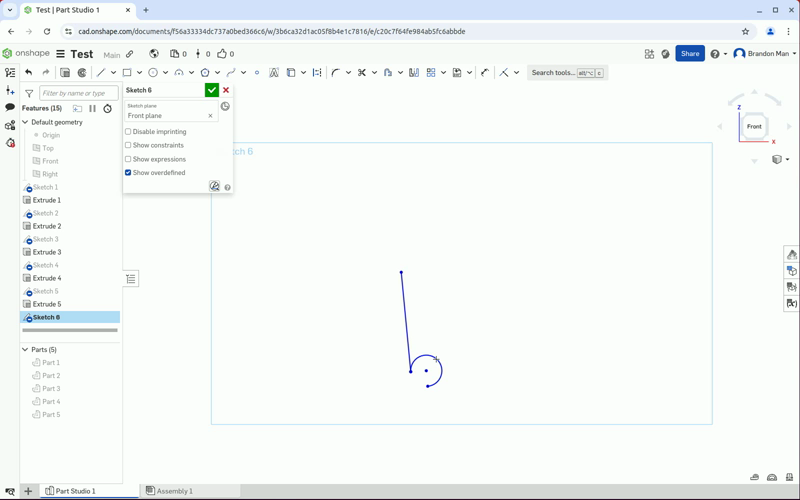
mouse_move(427, 386)
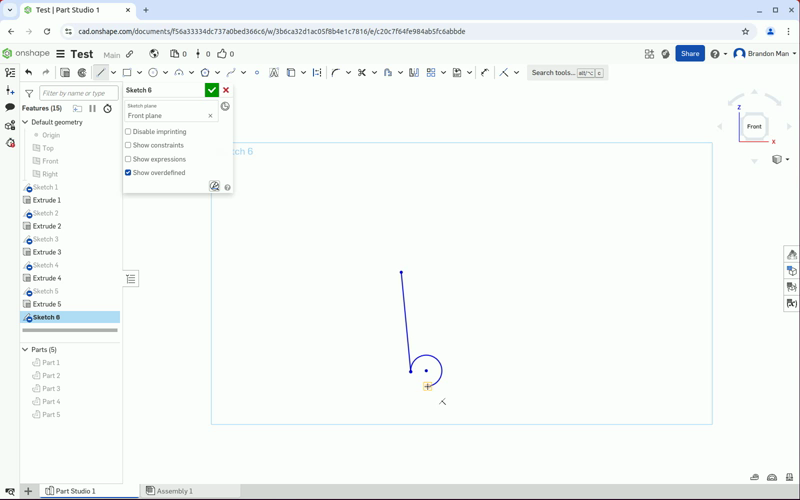
click(427, 386)
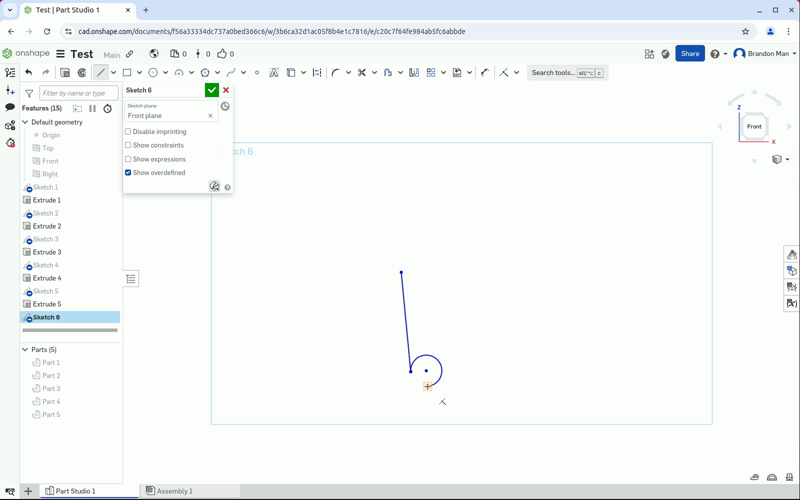
key_down(shift)
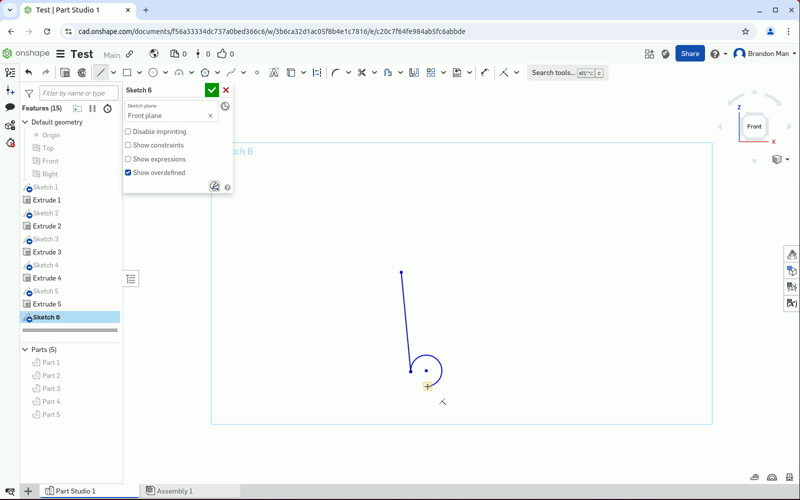
mouse_move(499, 383)
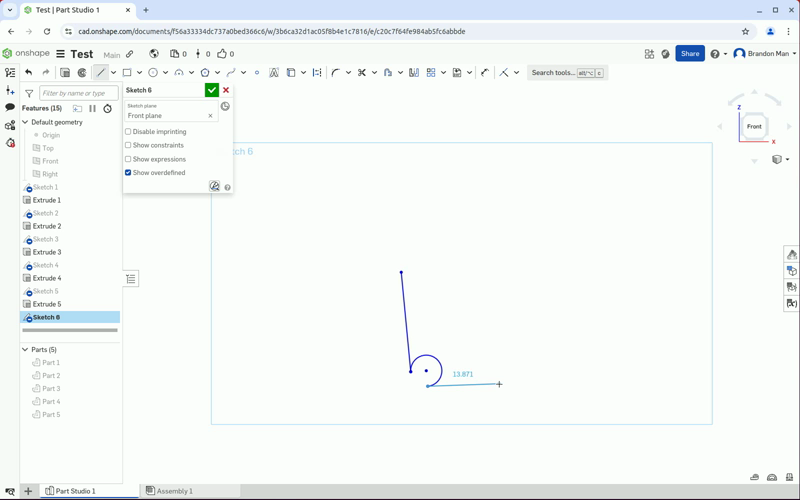
click(499, 383)
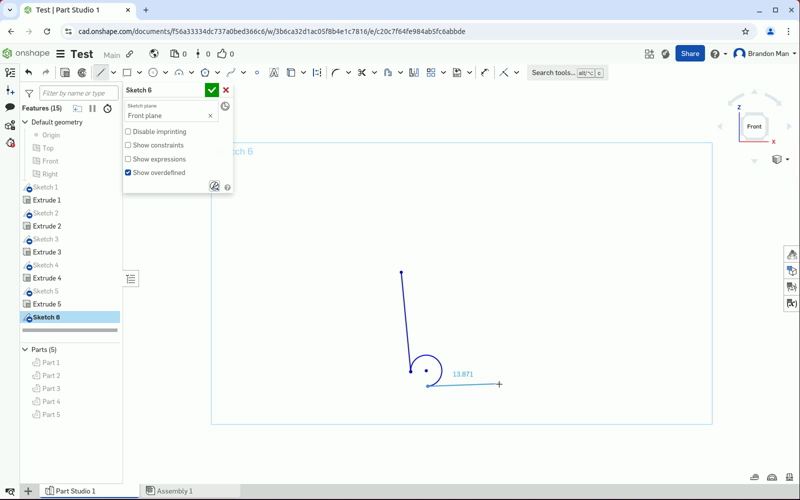
key_up(shift)
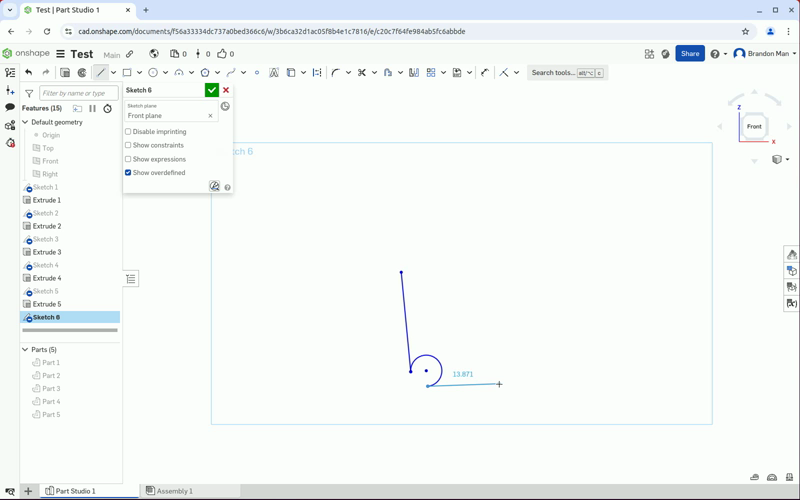
key(esc)
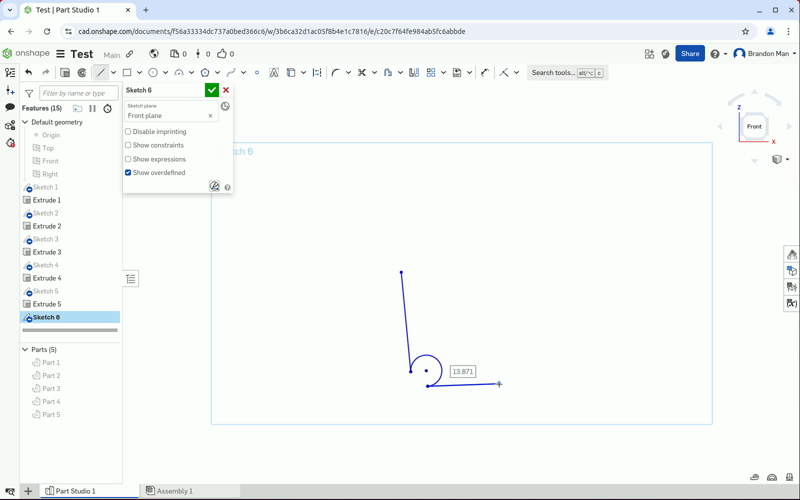
key(a)
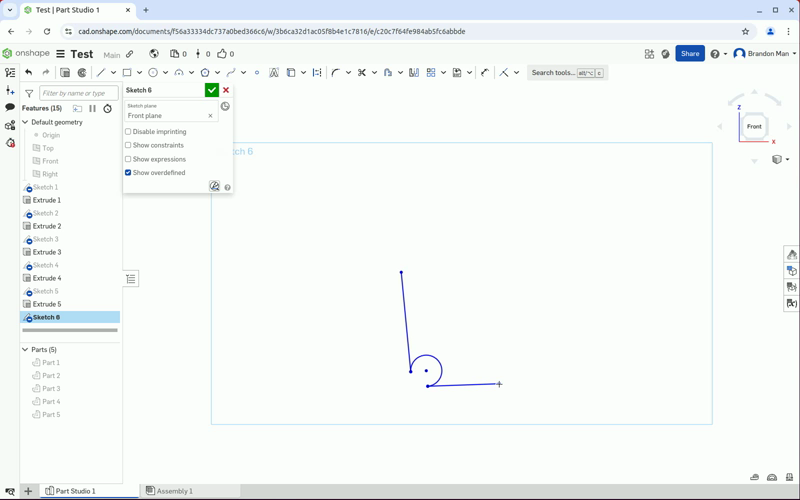
mouse_move(499, 383)
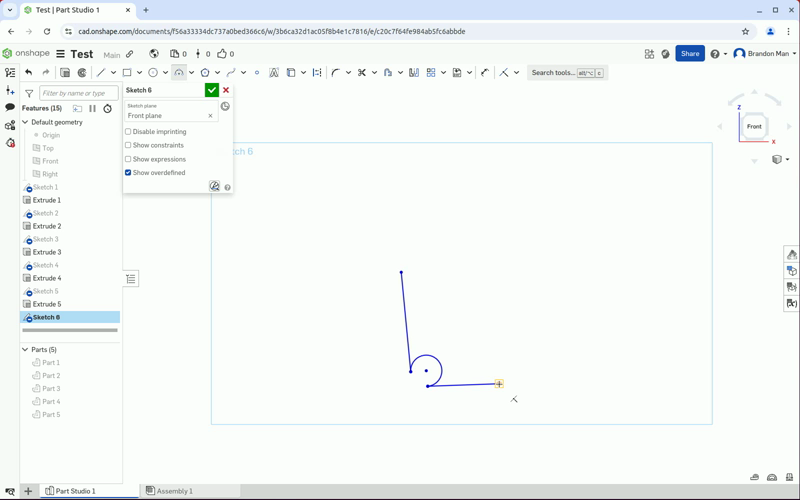
click(499, 383)
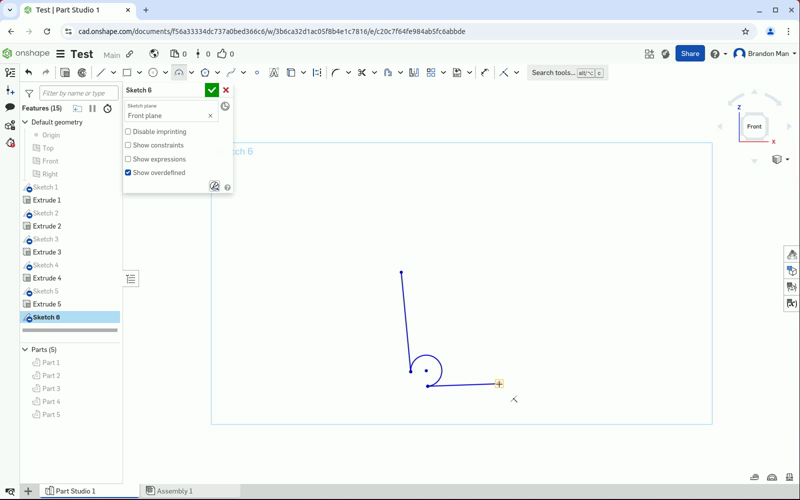
key_down(shift)
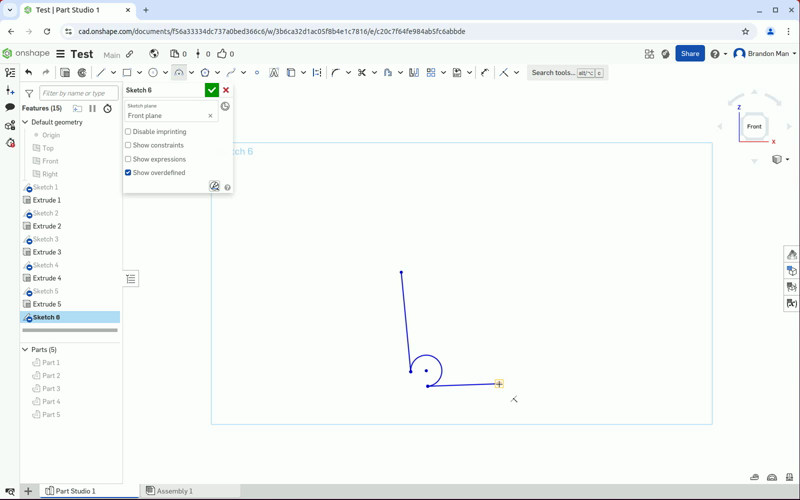
mouse_move(499, 357)
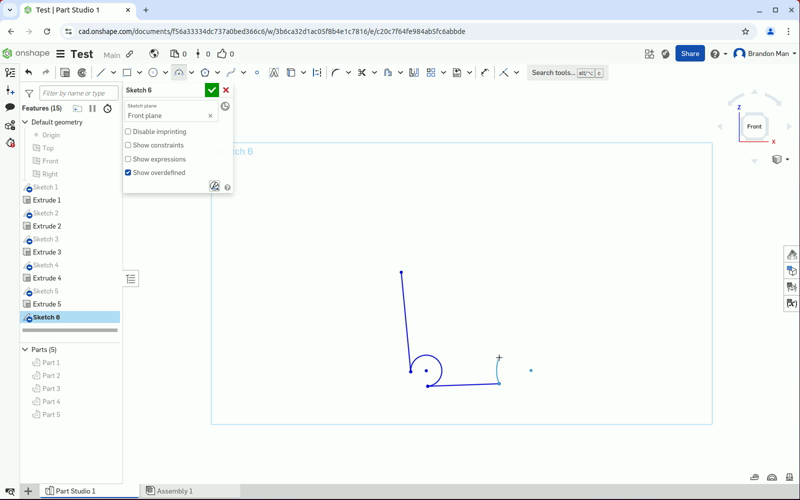
click(499, 357)
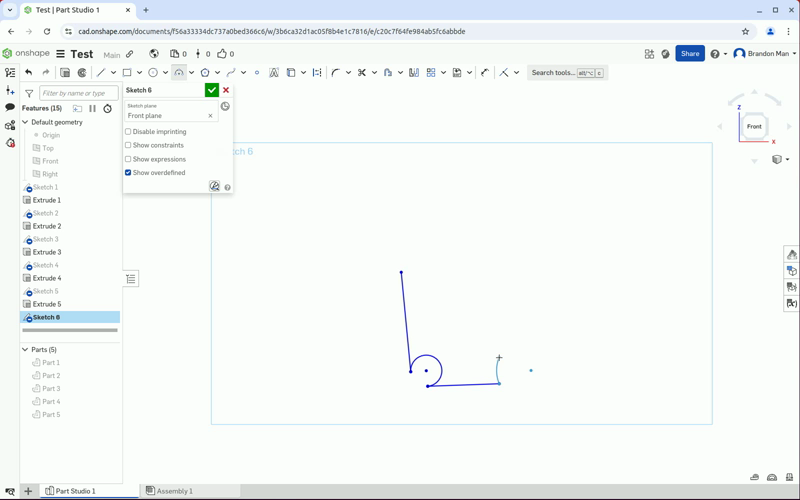
mouse_move(485, 370)
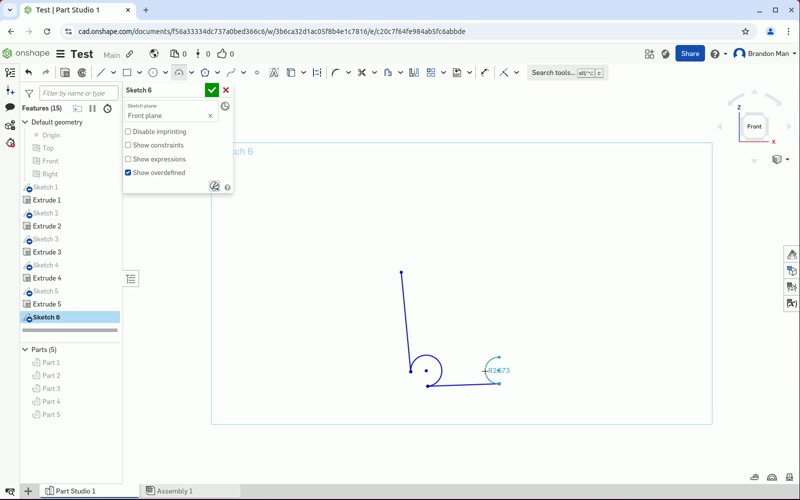
click(485, 370)
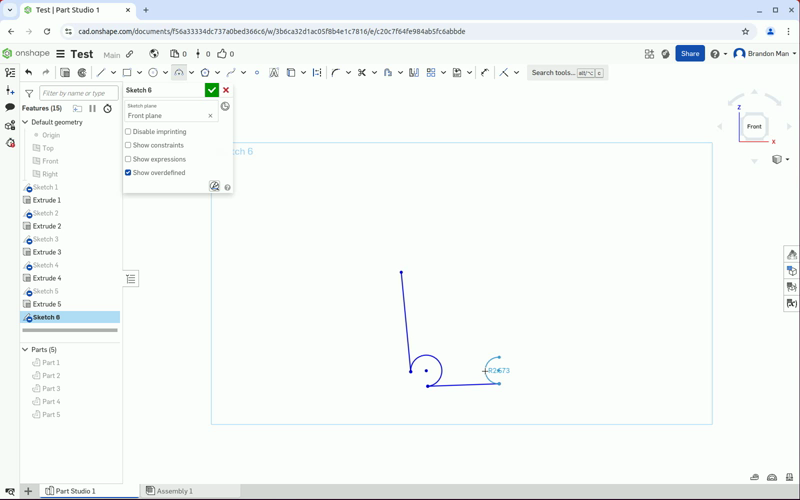
key_up(shift)
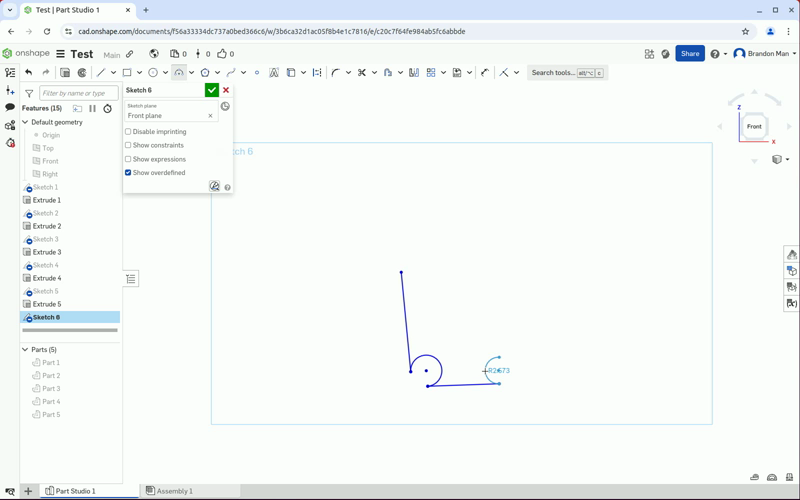
key(esc)
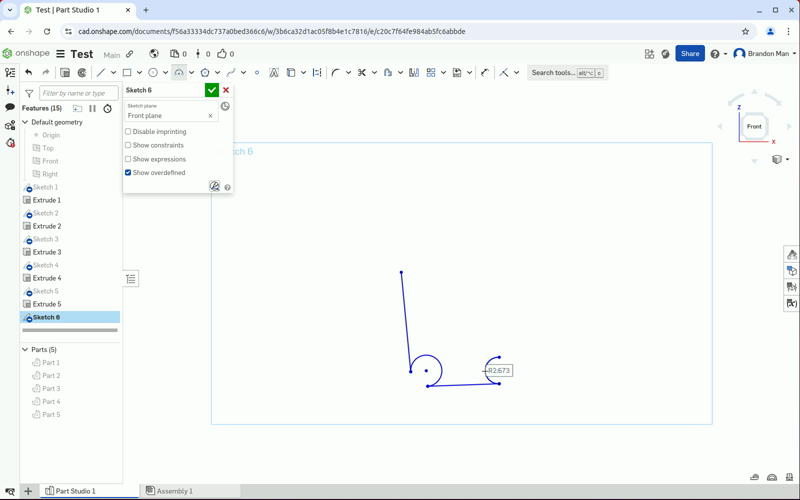
key(l)
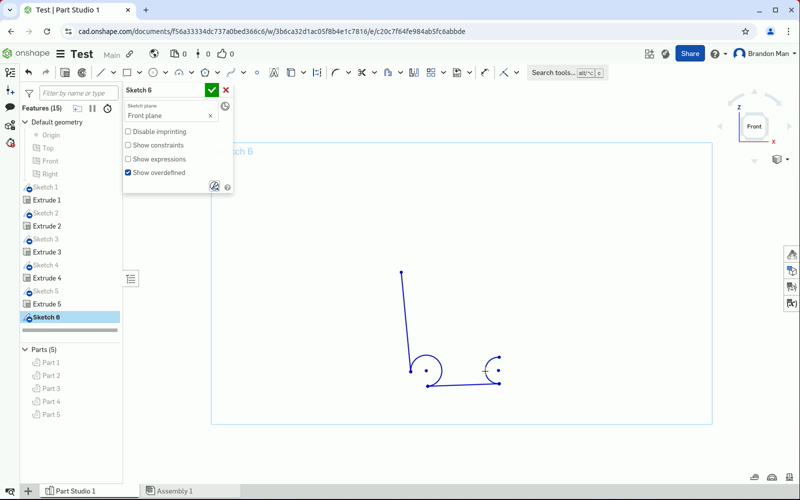
mouse_move(499, 357)
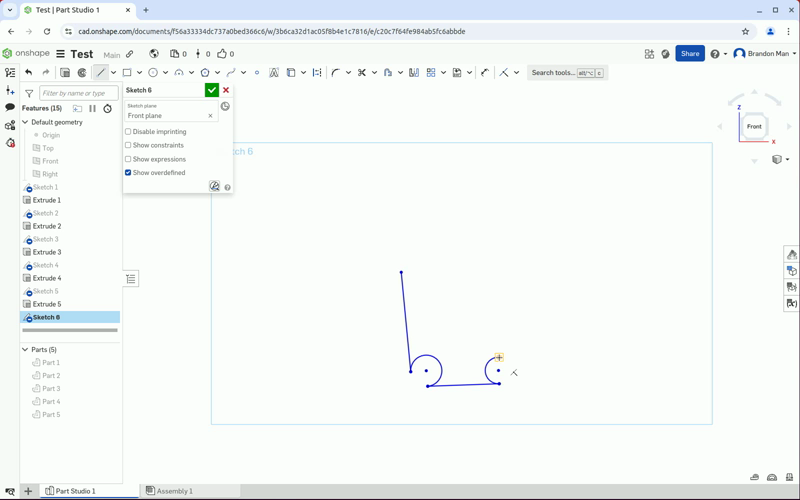
click(499, 357)
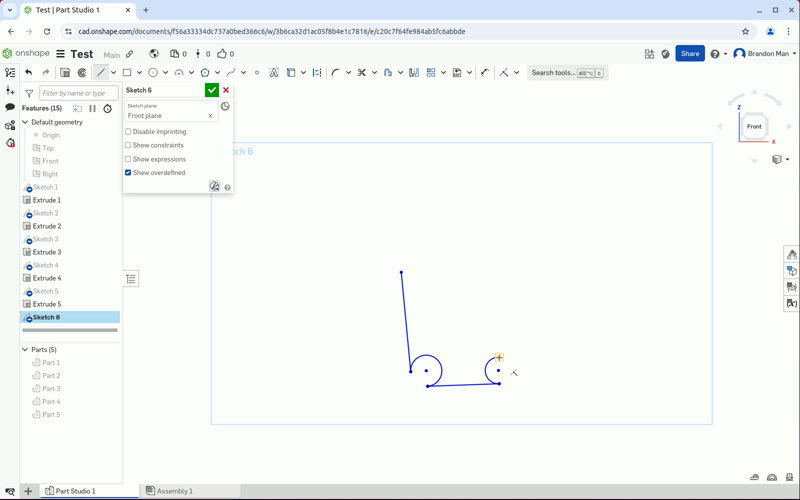
key_down(shift)
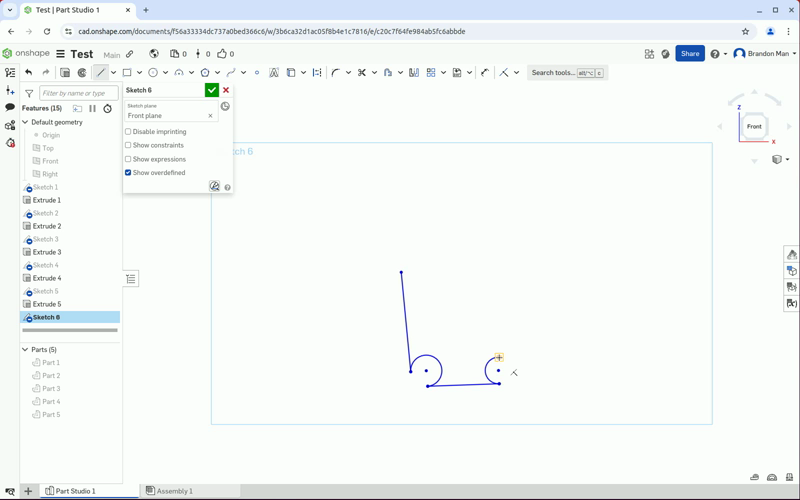
mouse_move(529, 357)
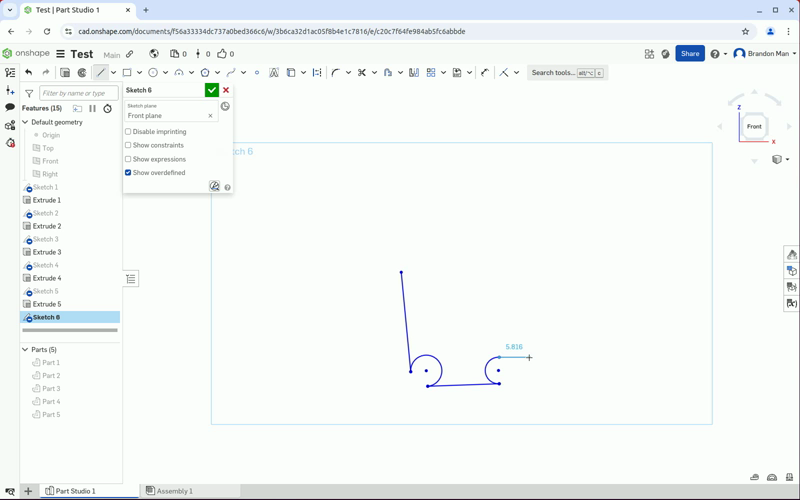
mouse_move(457, 356)
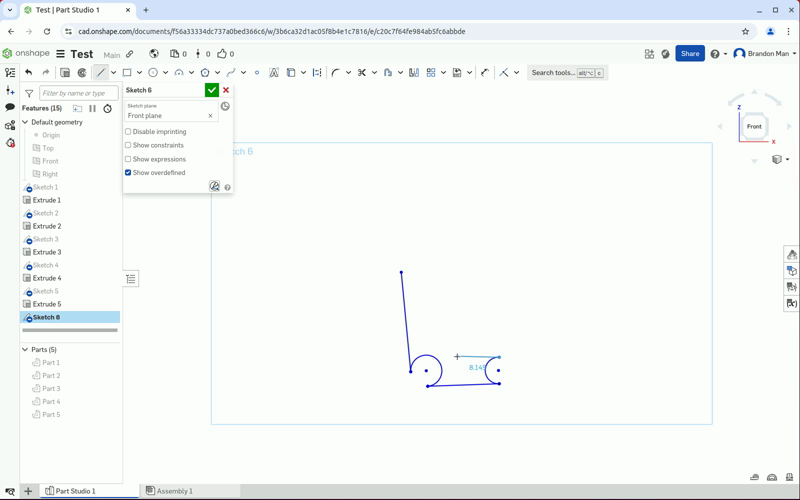
click(457, 356)
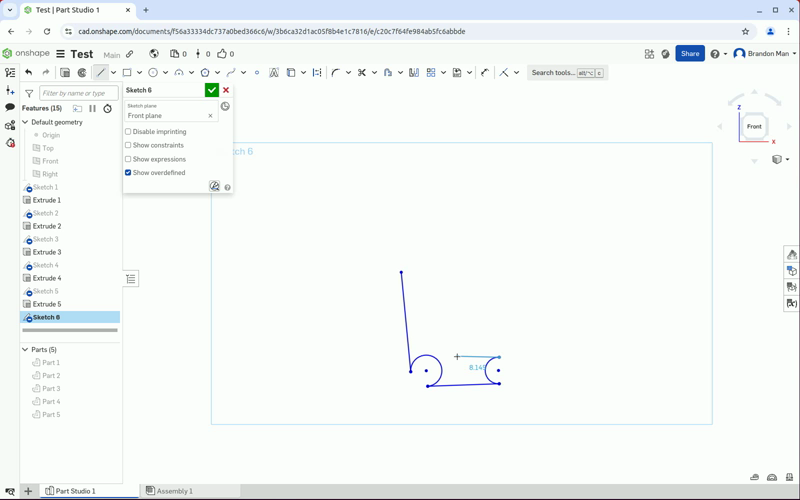
key_up(shift)
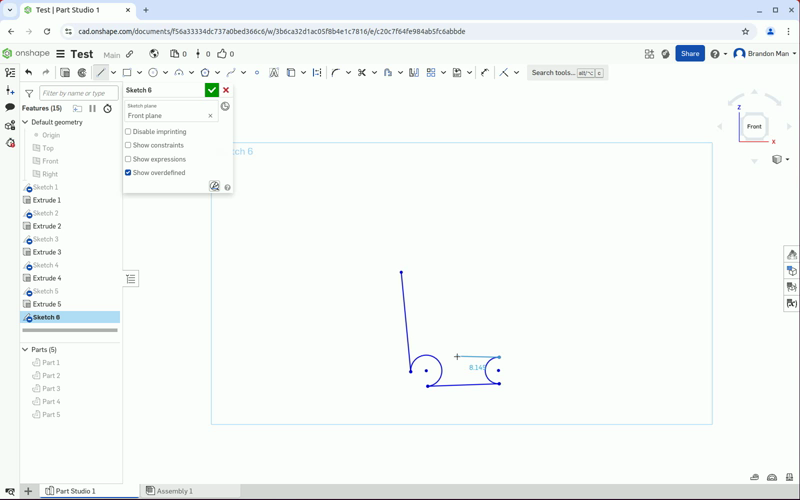
key(esc)
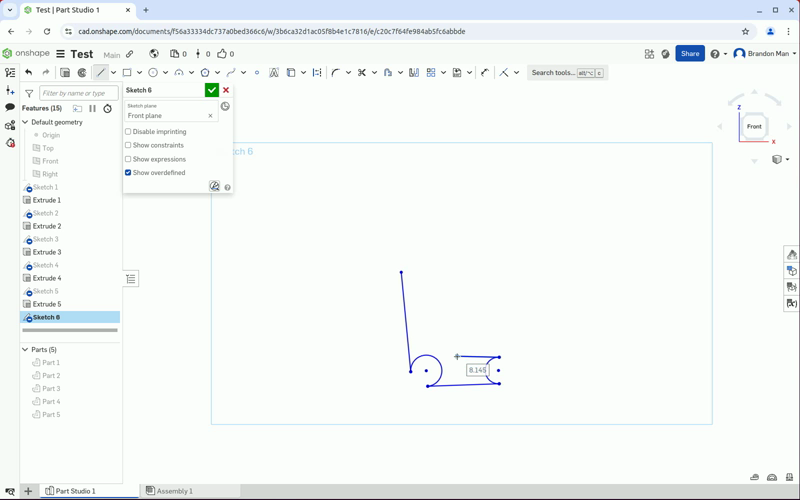
key(a)
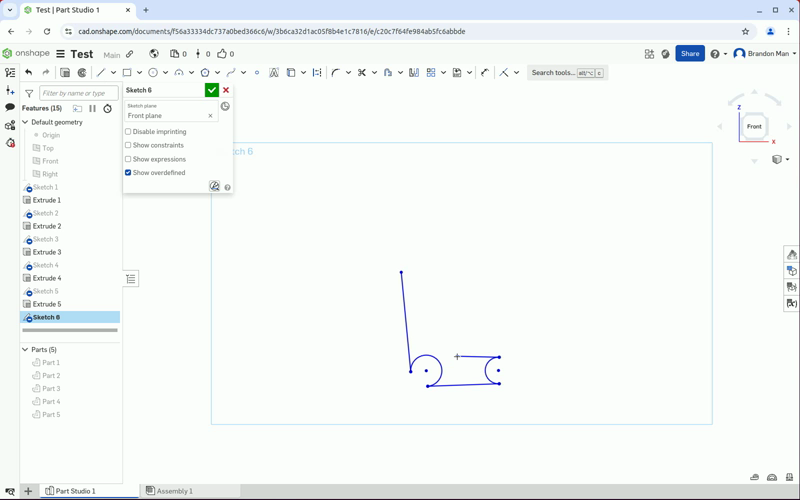
mouse_move(457, 356)
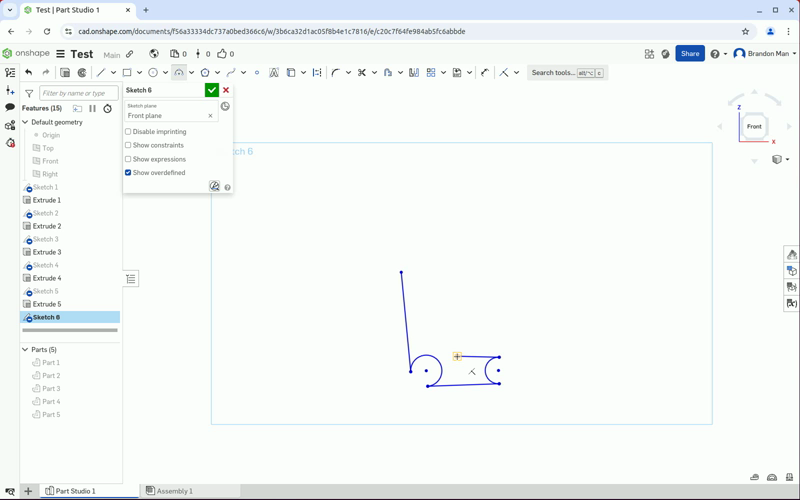
click(457, 356)
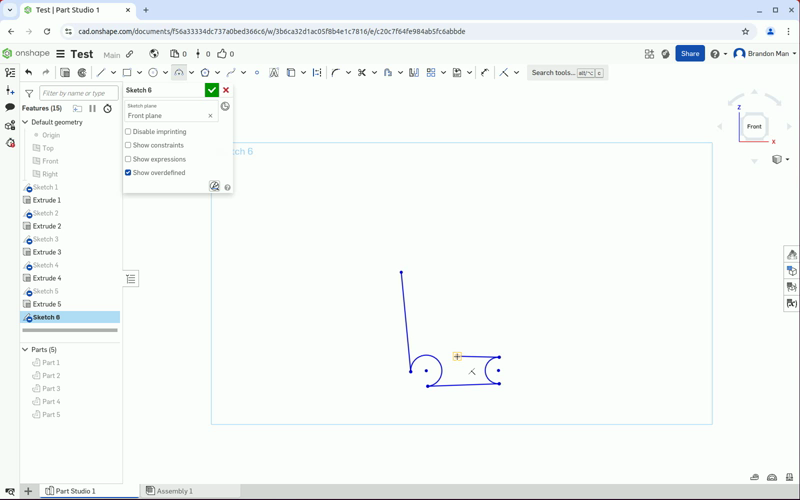
key_down(shift)
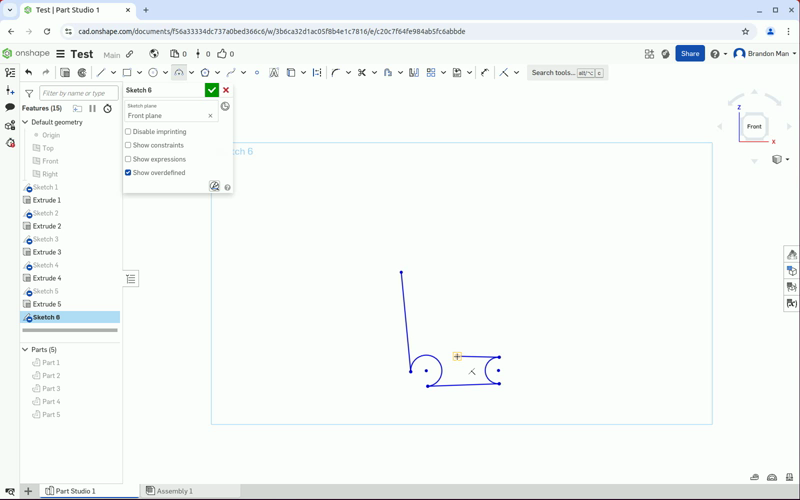
mouse_move(444, 341)
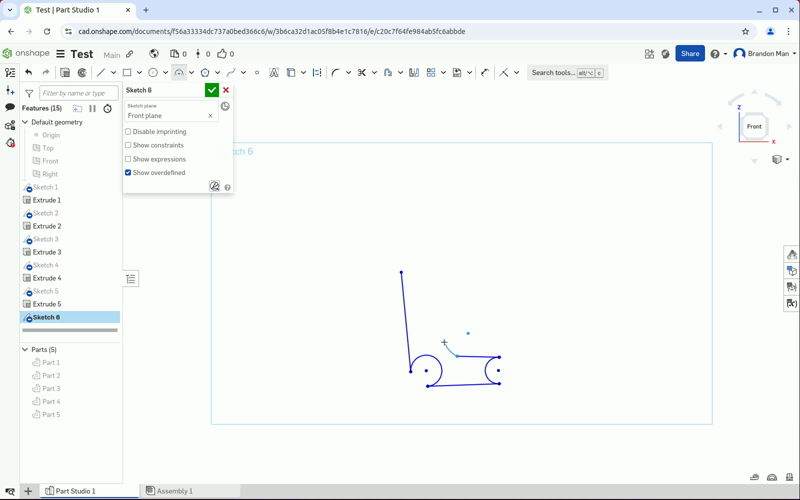
click(444, 341)
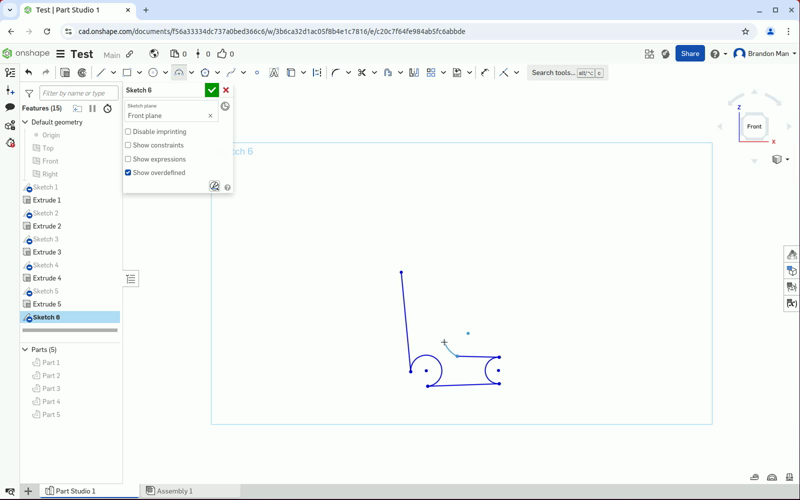
mouse_move(447, 351)
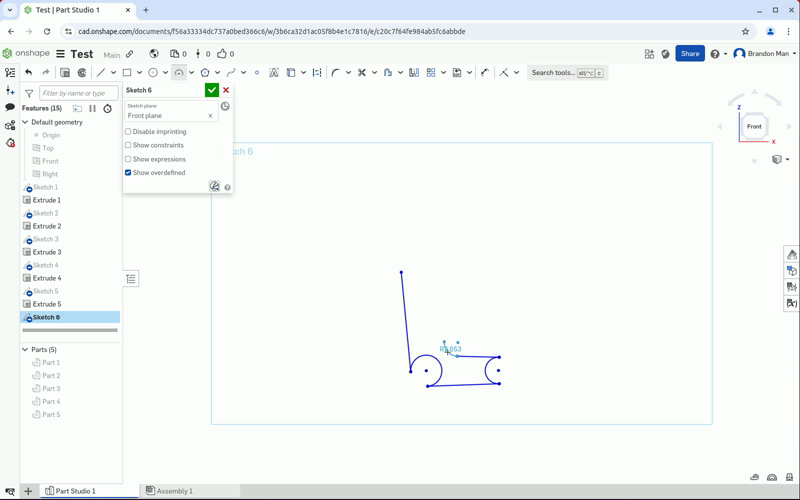
click(447, 351)
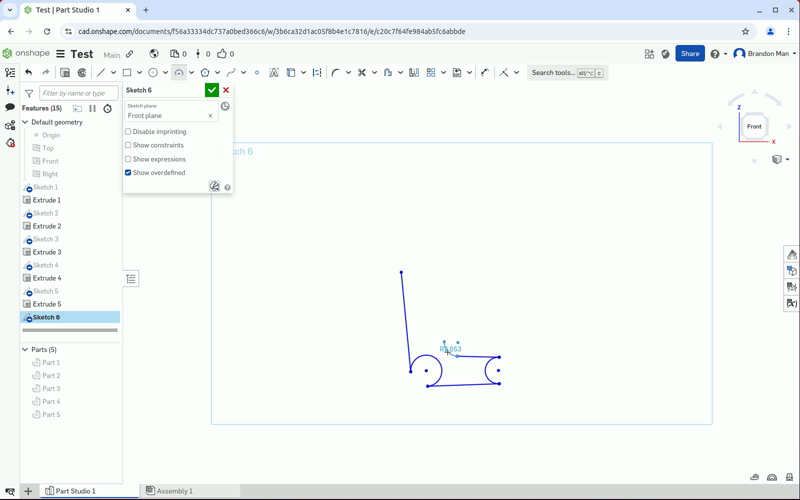
key_up(shift)
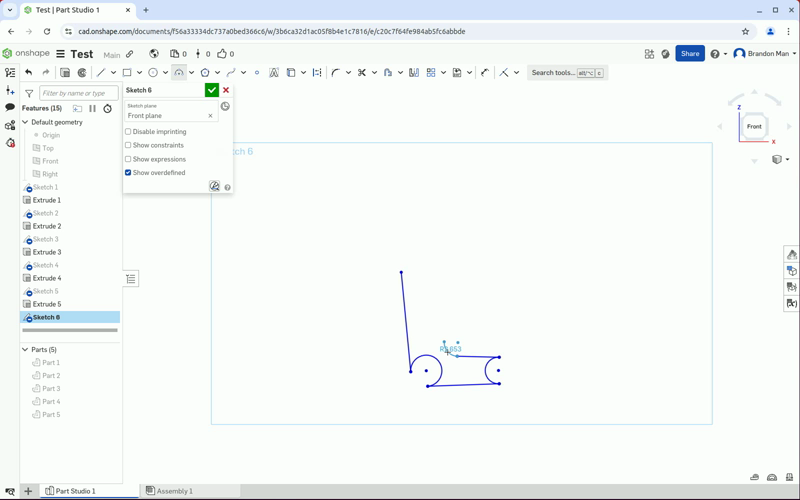
key(esc)
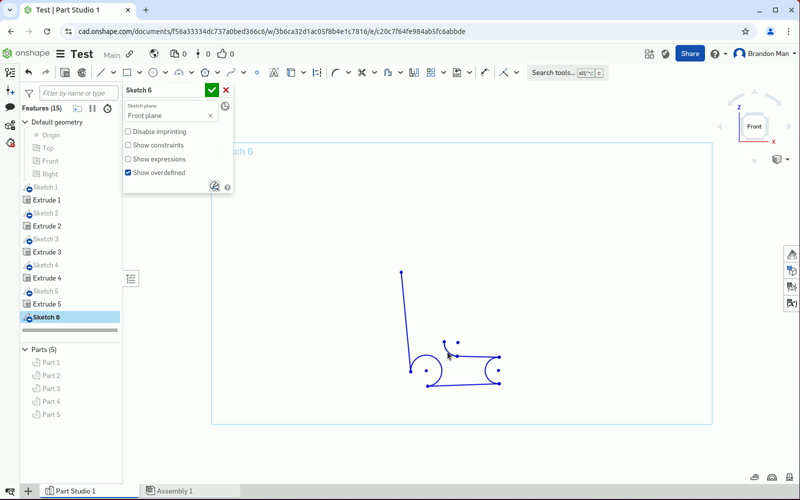
key(l)
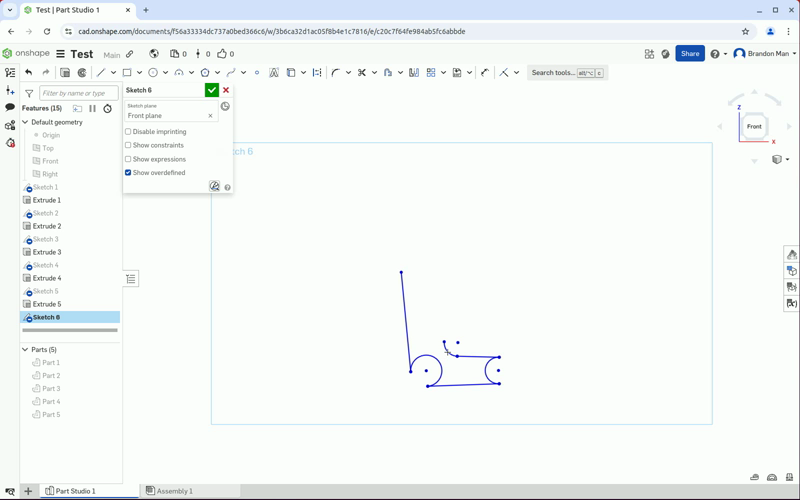
mouse_move(444, 341)
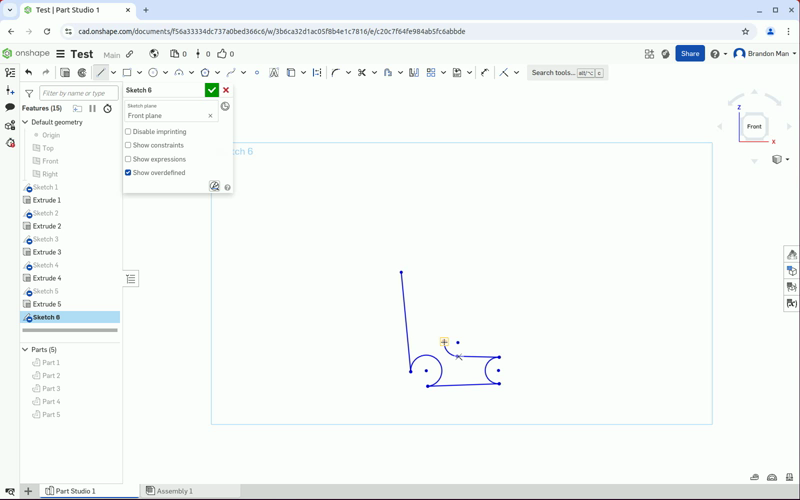
click(444, 341)
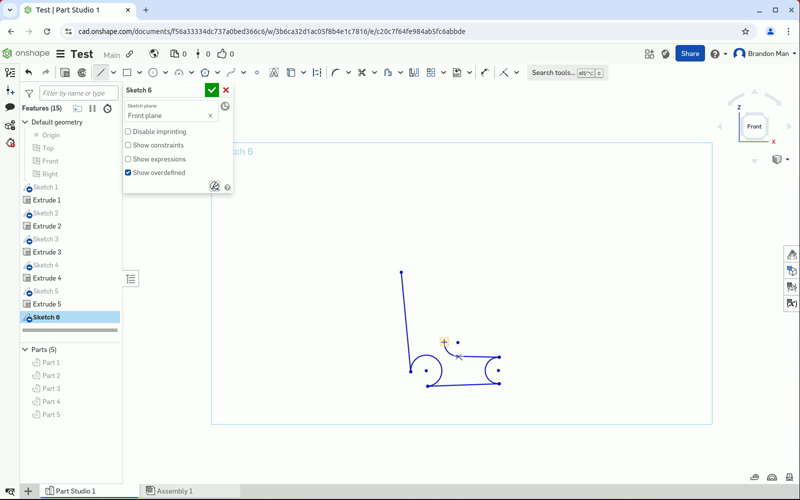
key_down(shift)
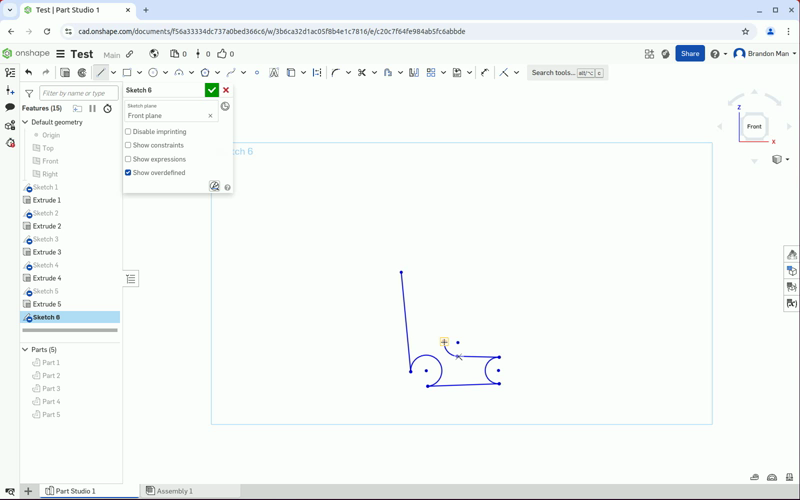
mouse_move(451, 272)
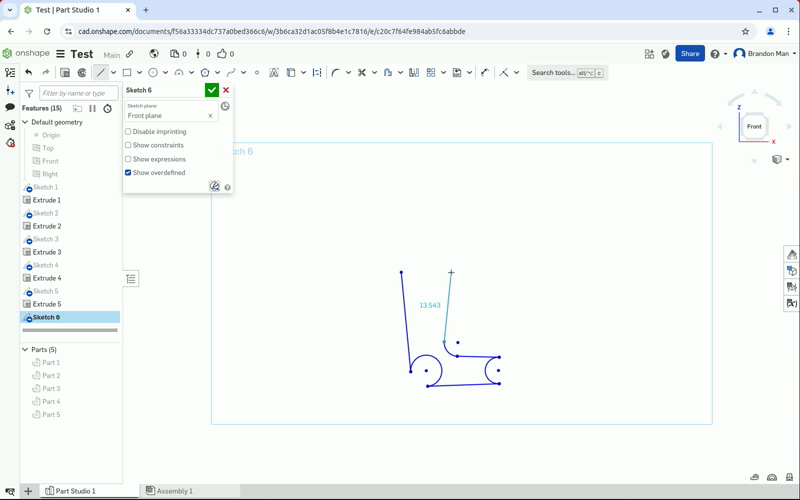
click(451, 272)
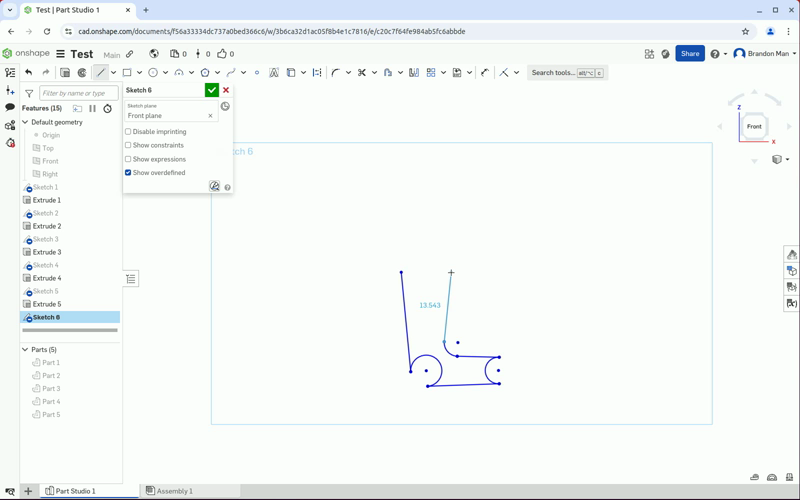
key_up(shift)
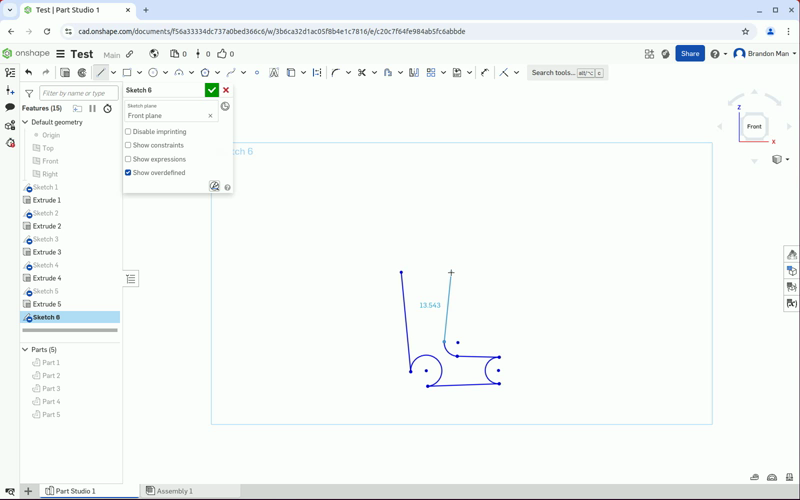
key(esc)
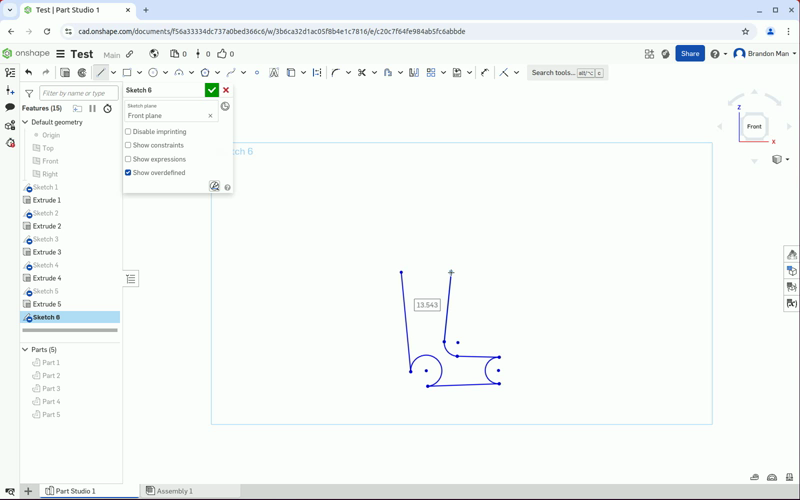
key(a)
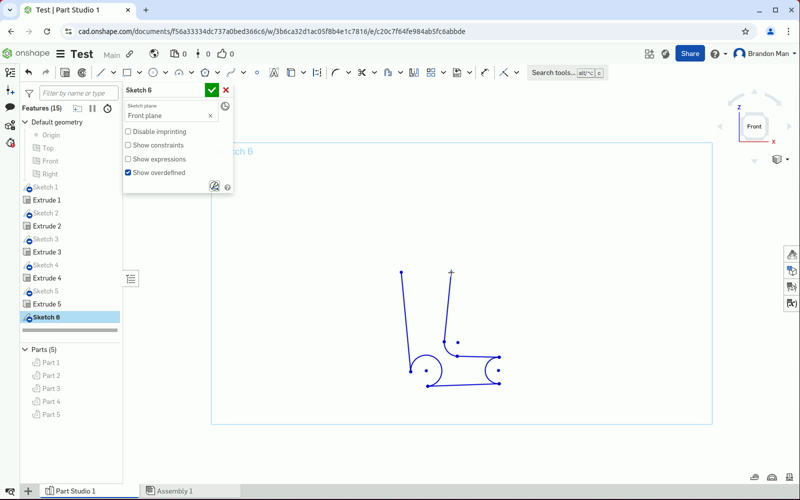
mouse_move(451, 272)
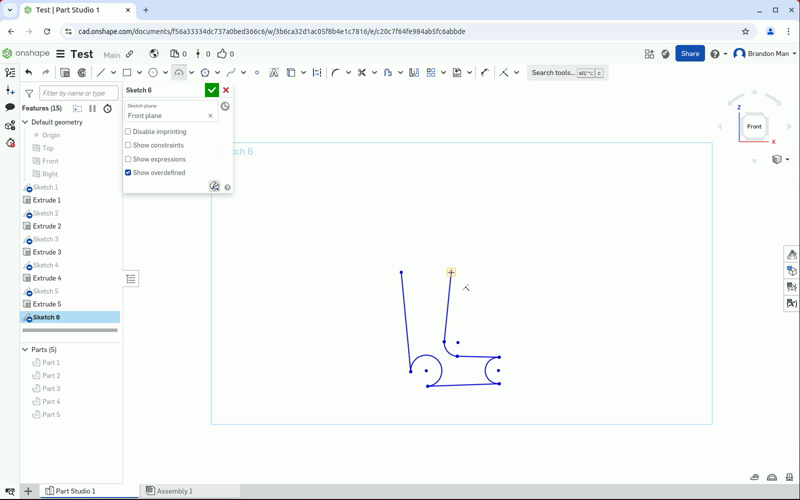
click(451, 272)
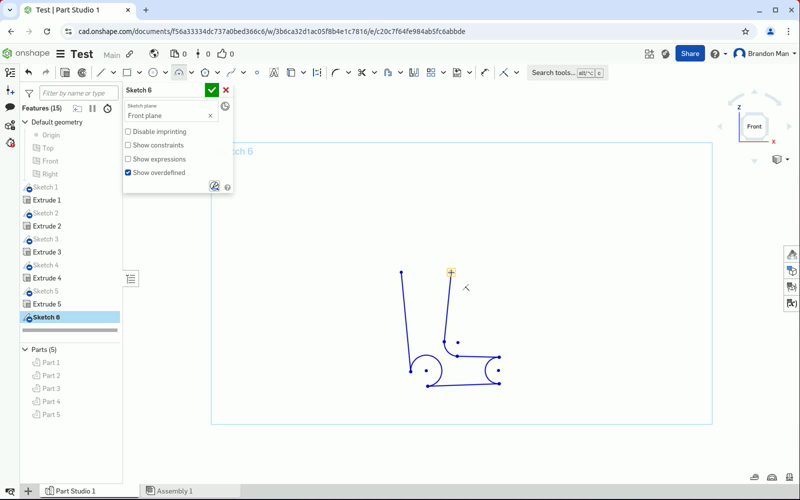
mouse_move(401, 272)
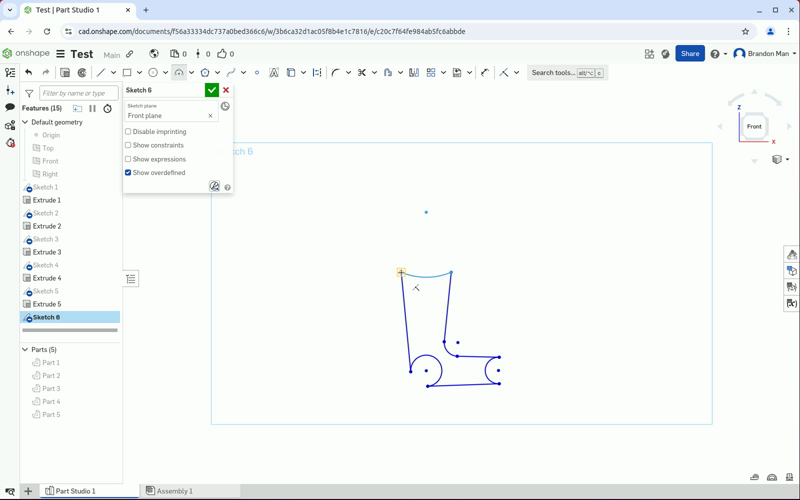
click(401, 272)
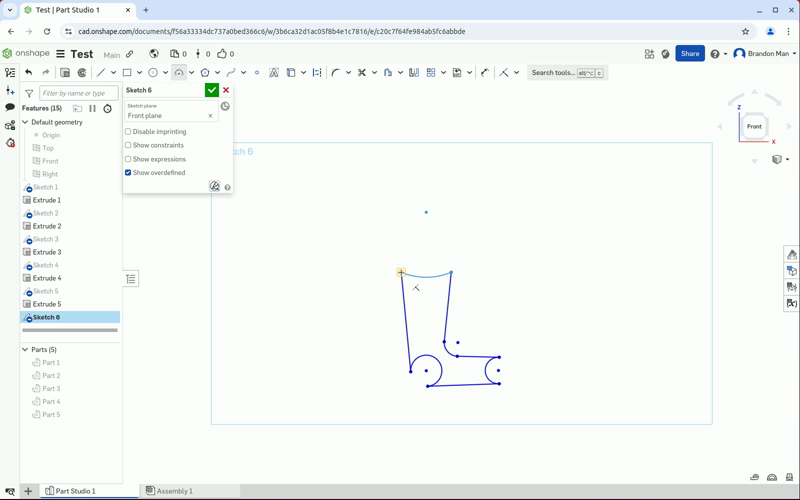
key_down(shift)
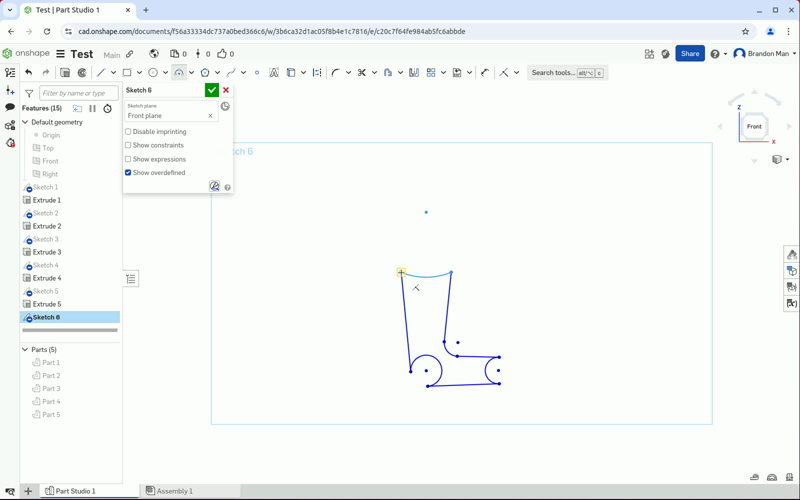
mouse_move(426, 293)
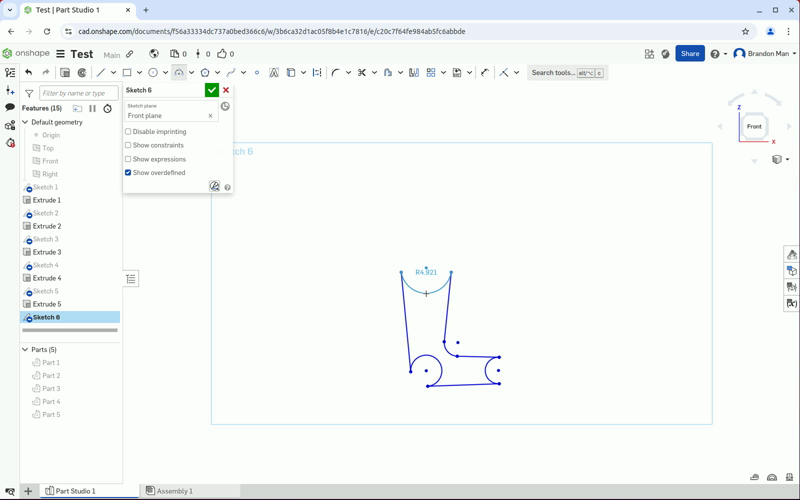
click(426, 293)
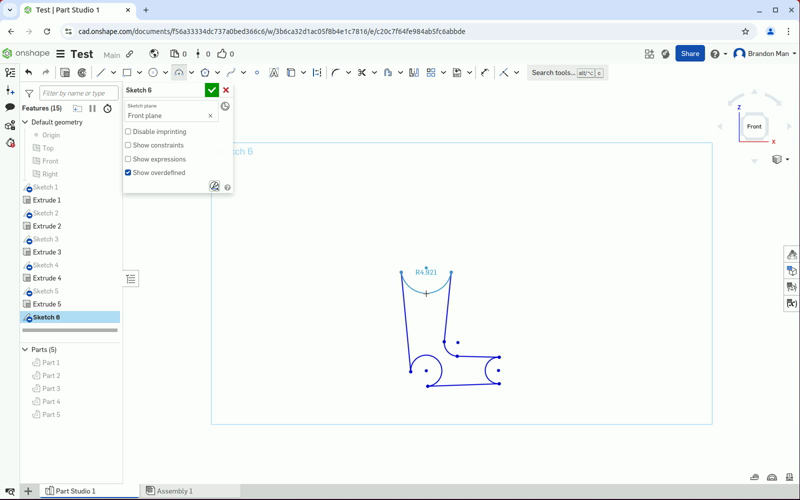
key_up(shift)
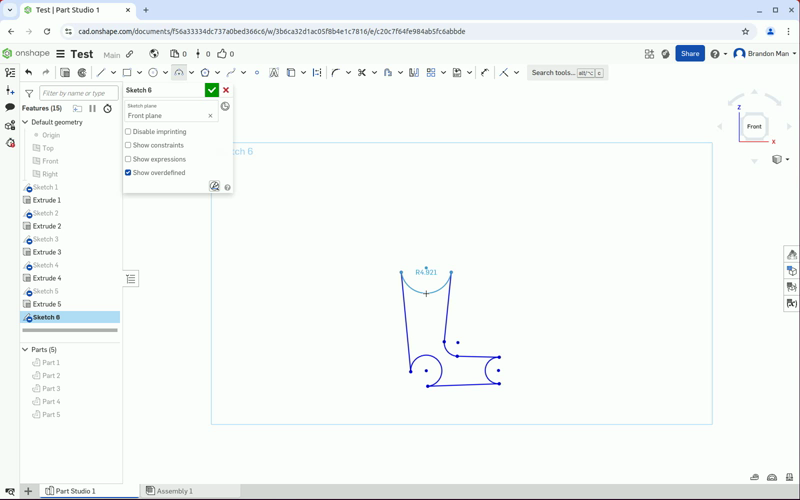
key(esc)
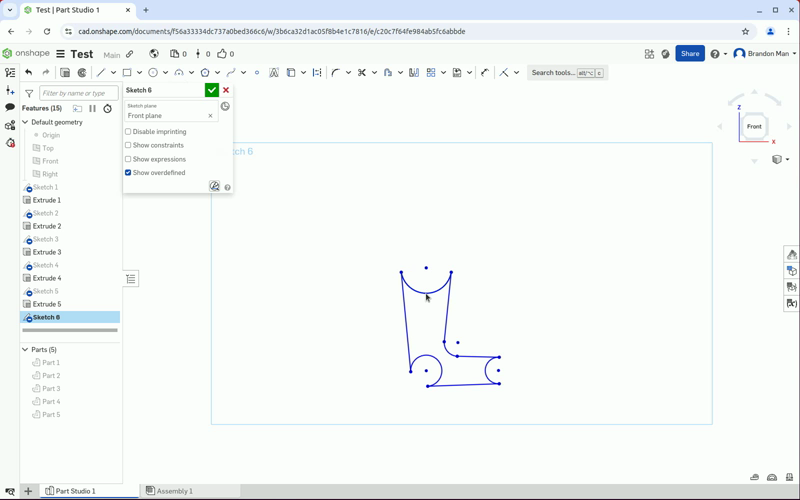
mouse_move(439, 327)
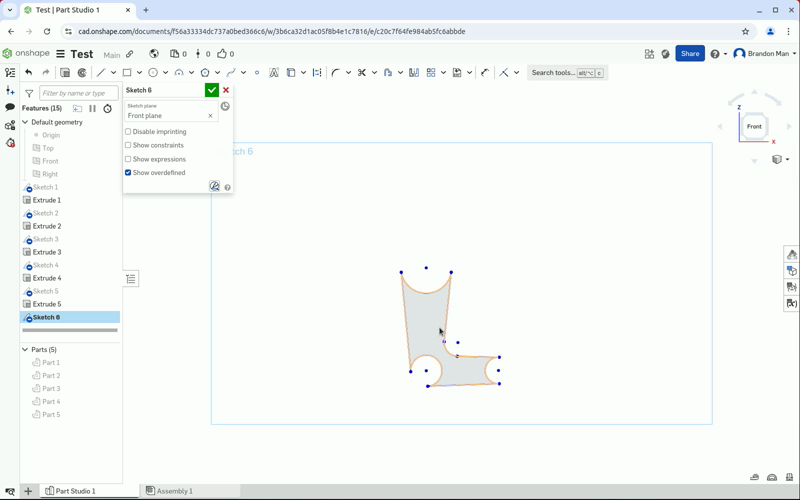
click(439, 327)
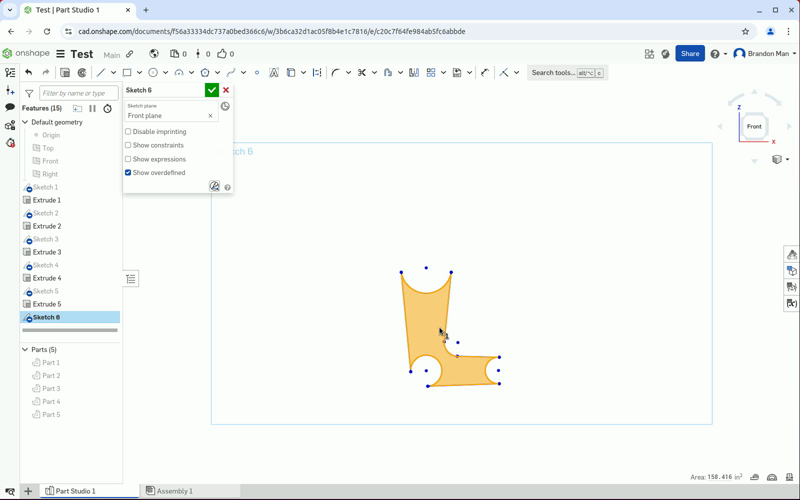
mouse_move(73, 352)
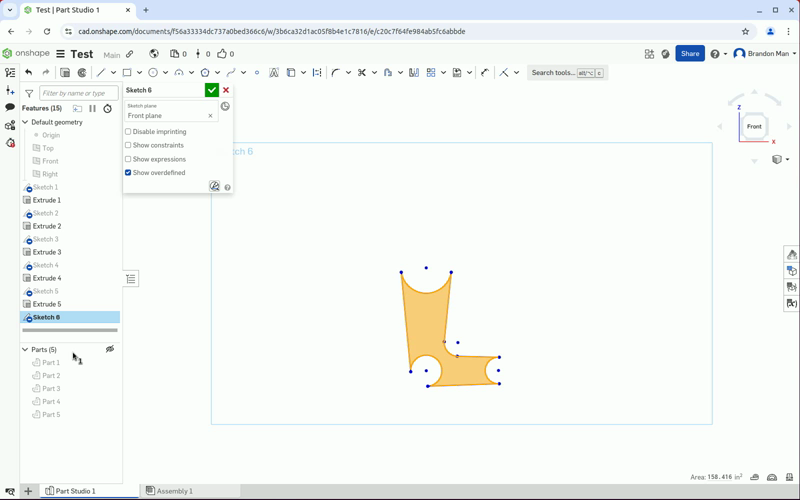
key(shift+y)
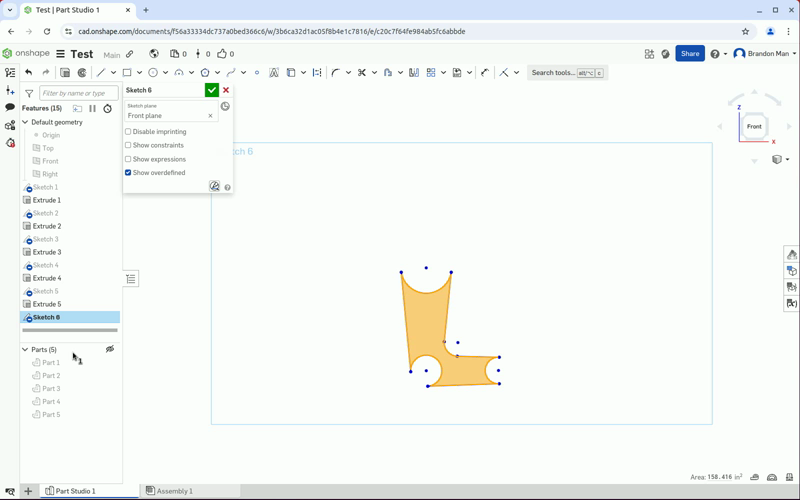
key(shift+e)
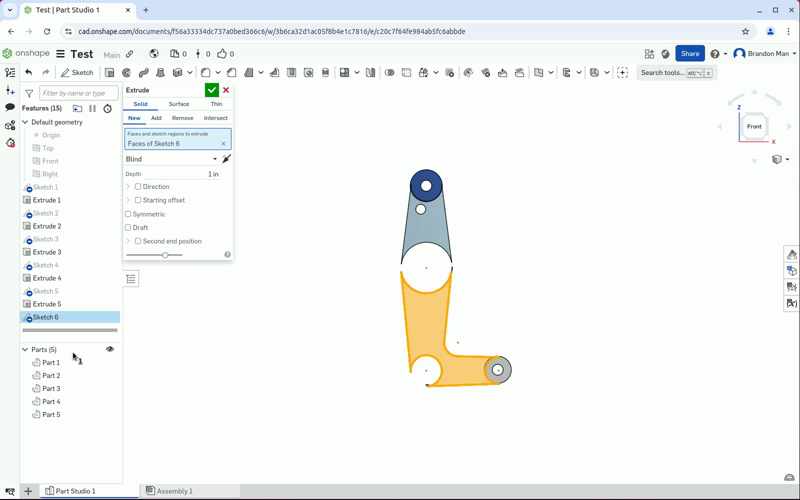
mouse_move(143, 106)
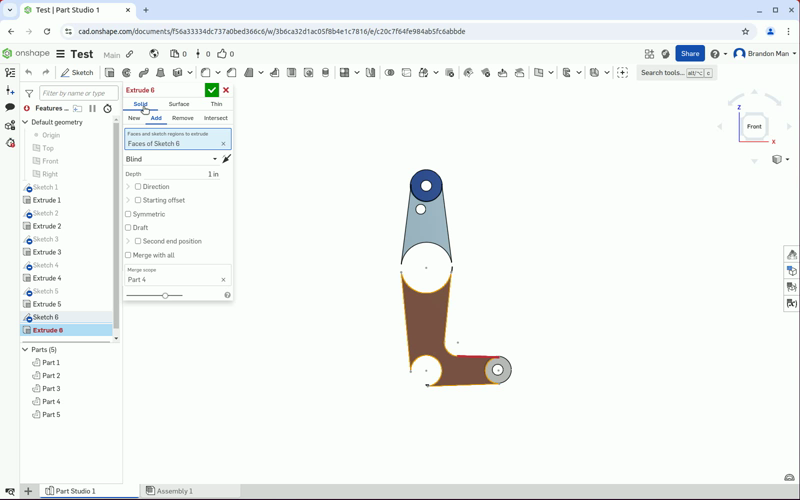
click(143, 106)
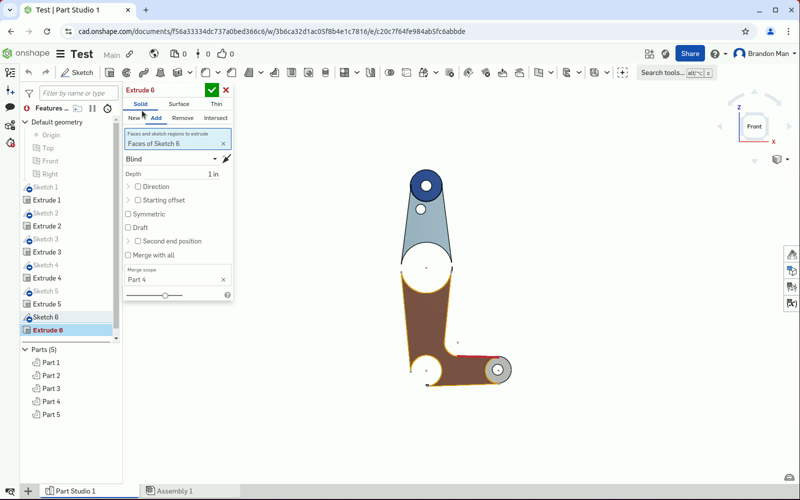
mouse_move(137, 120)
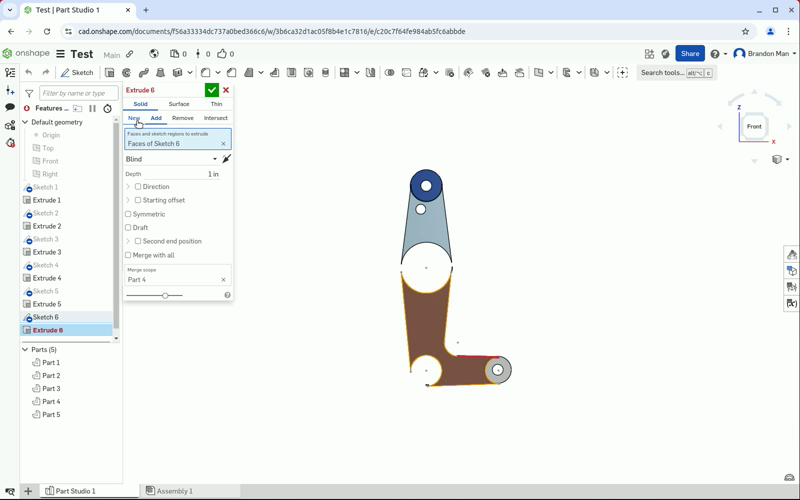
click(137, 120)
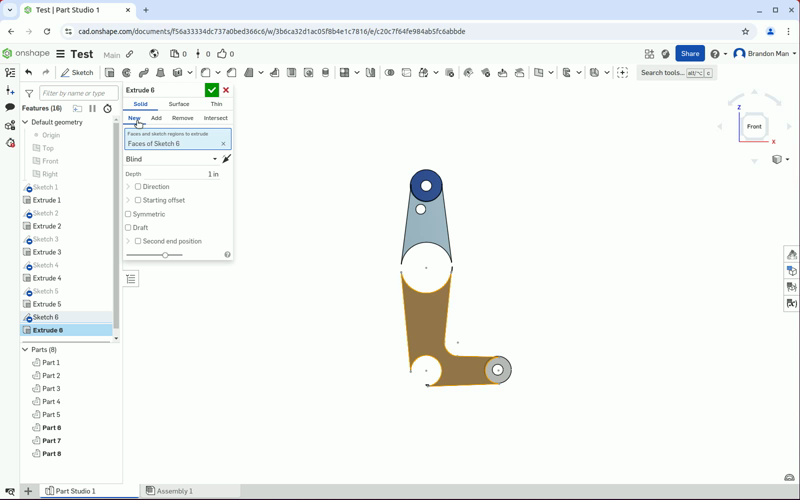
key(tab, 4)
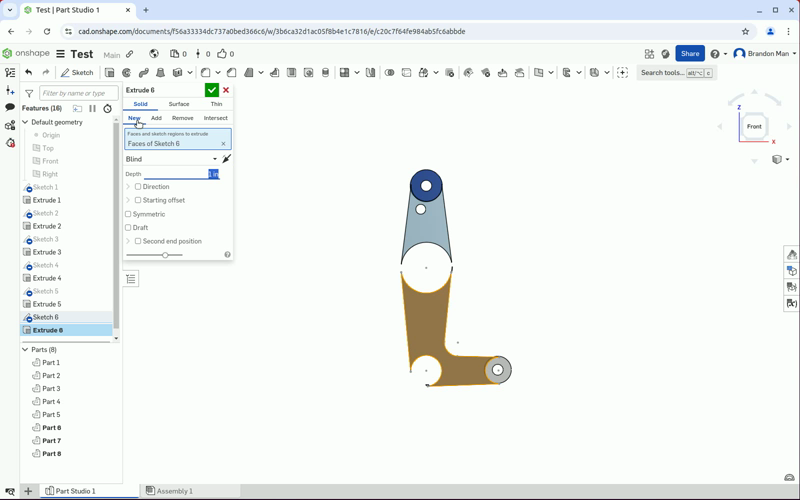
text(0.963)
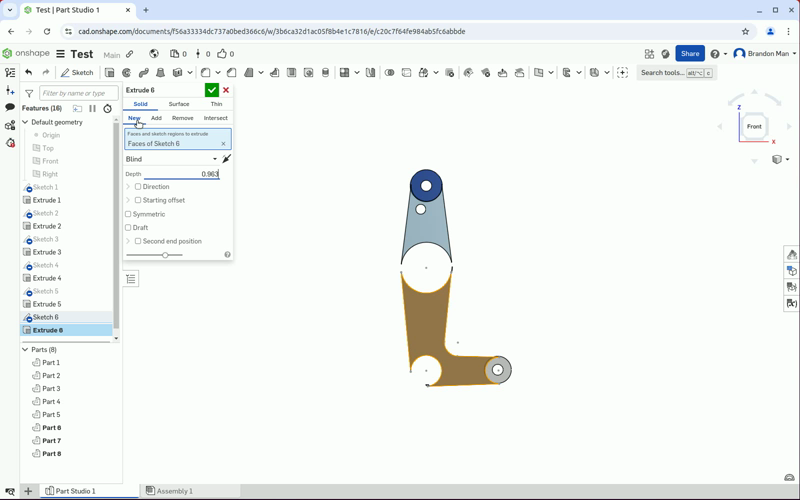
key(enter)
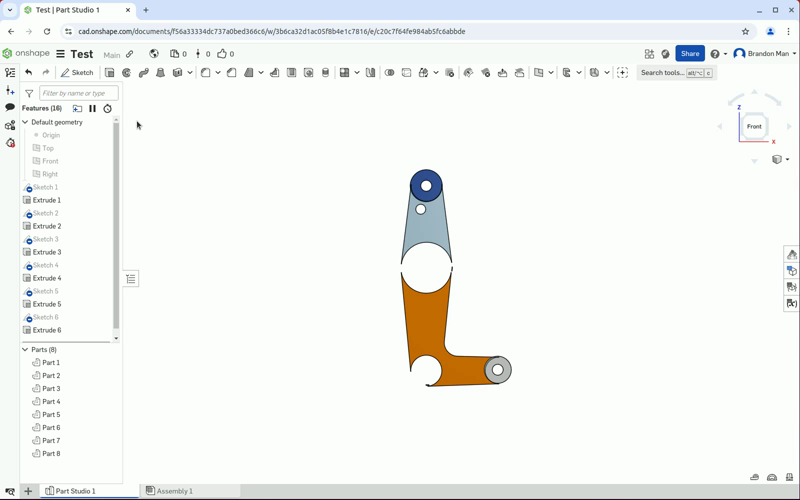
key(shift+h)
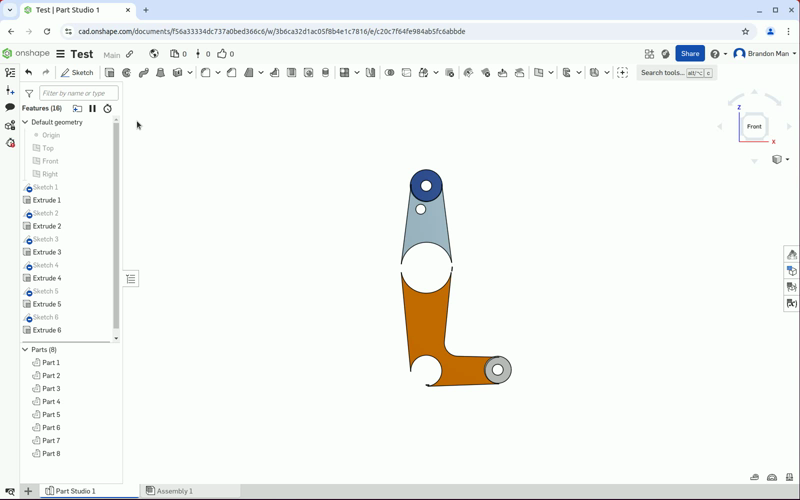
key(shift+h)
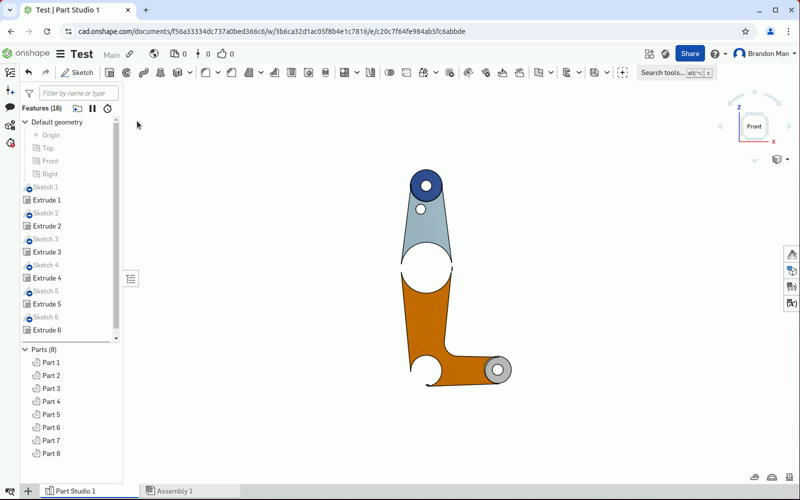
mouse_move(69, 189)
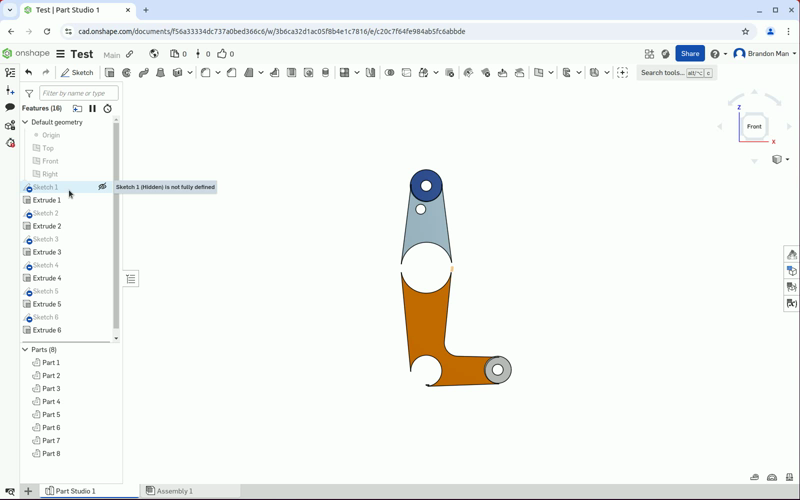
click(69, 189)
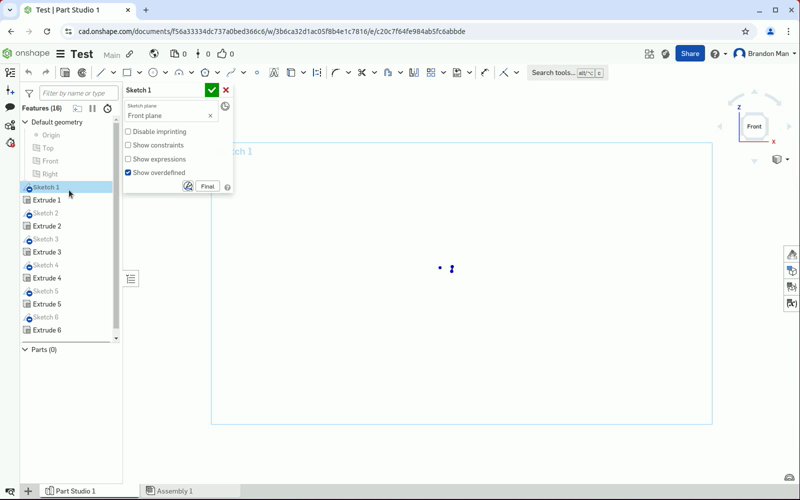
mouse_move(229, 92)
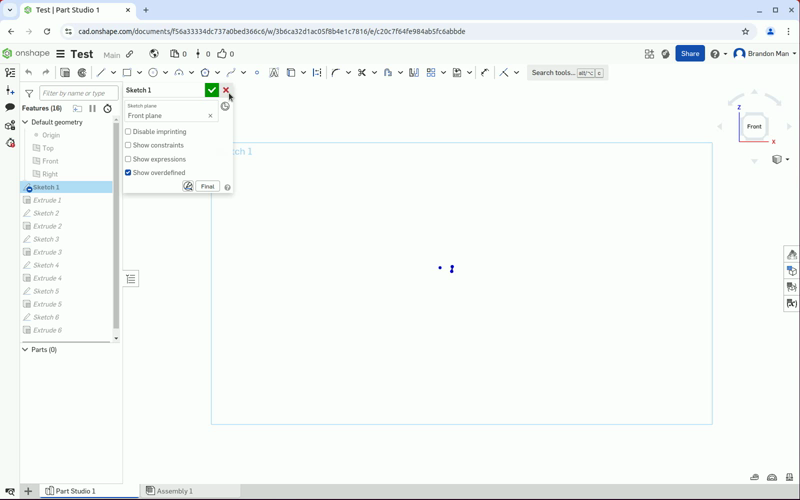
click(229, 92)
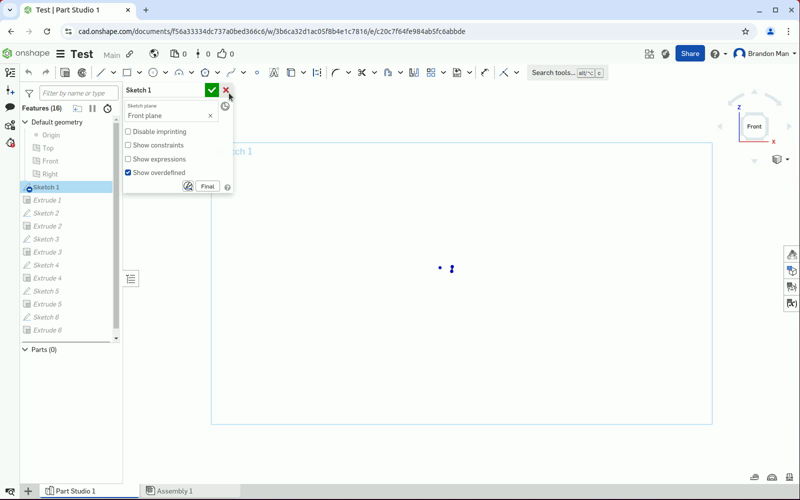
key(shift+s)
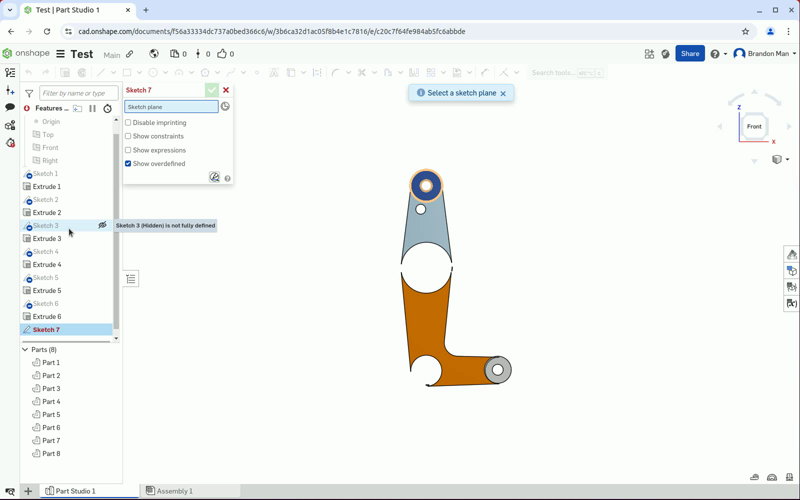
scroll(3)
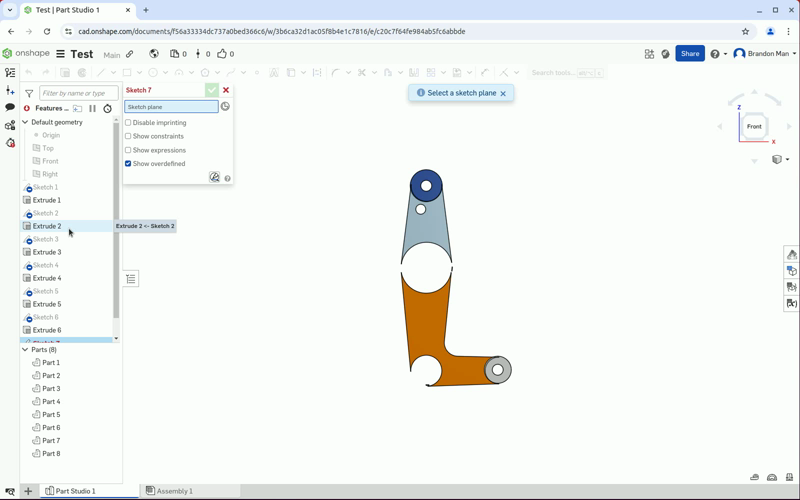
mouse_move(69, 163)
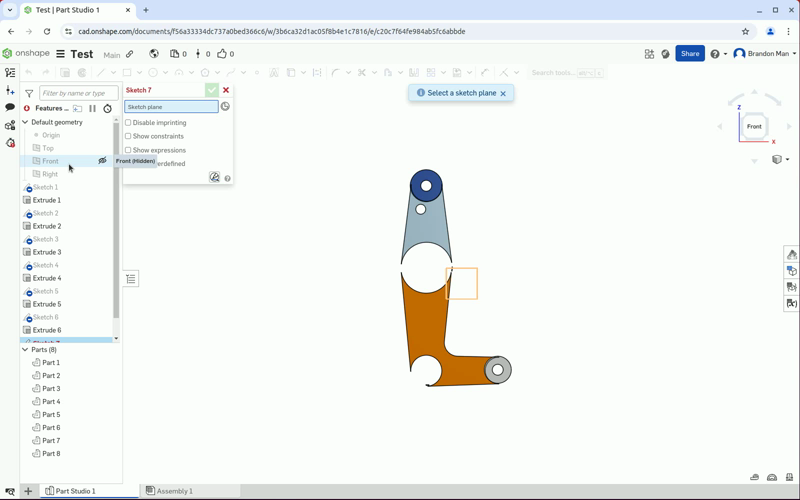
click(69, 163)
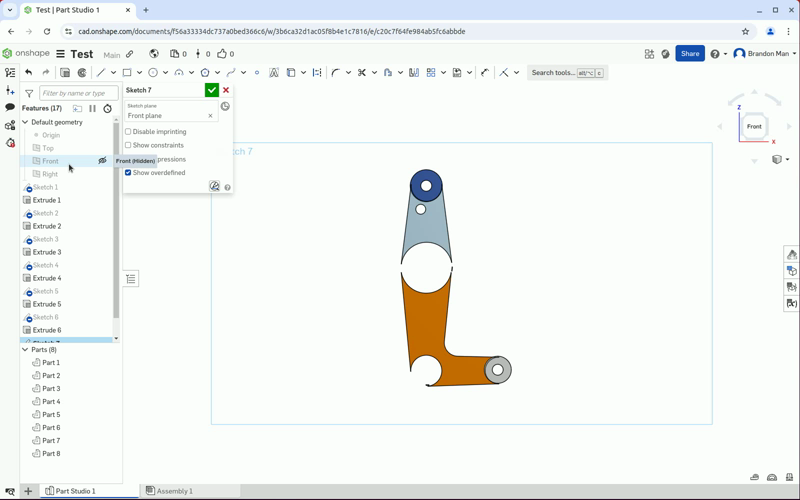
mouse_move(73, 352)
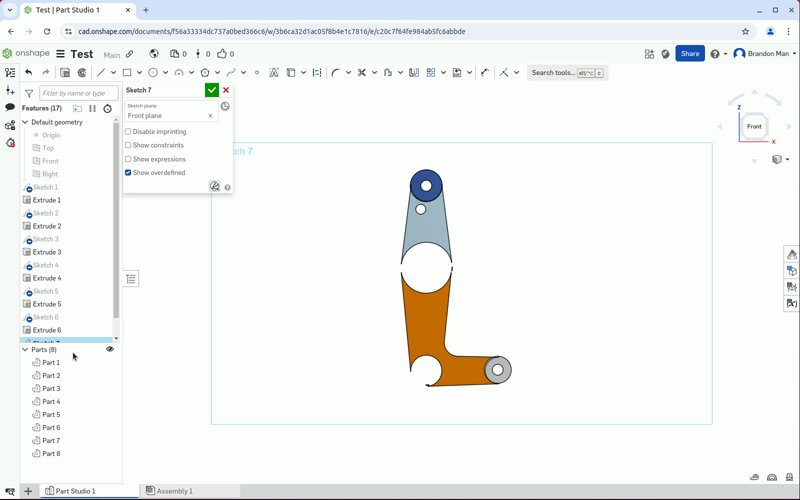
key(y)
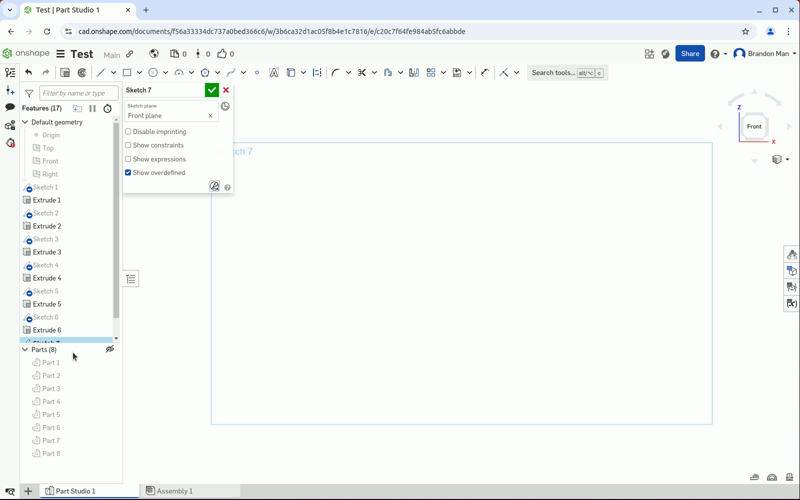
key(l)
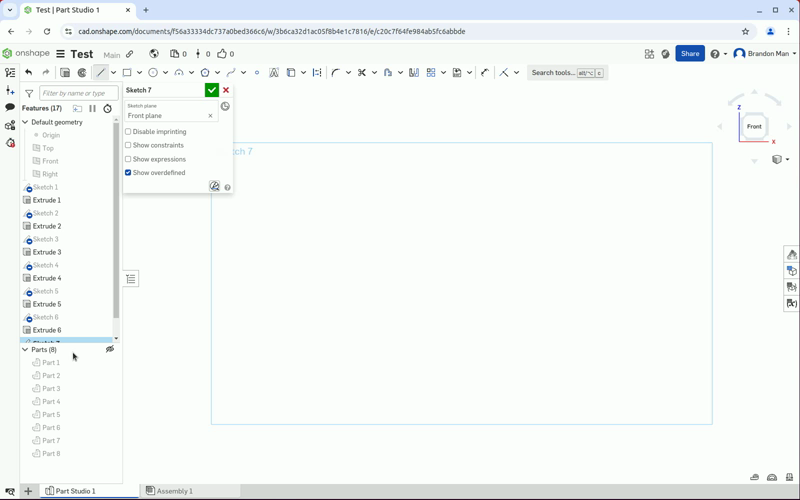
key_down(shift)
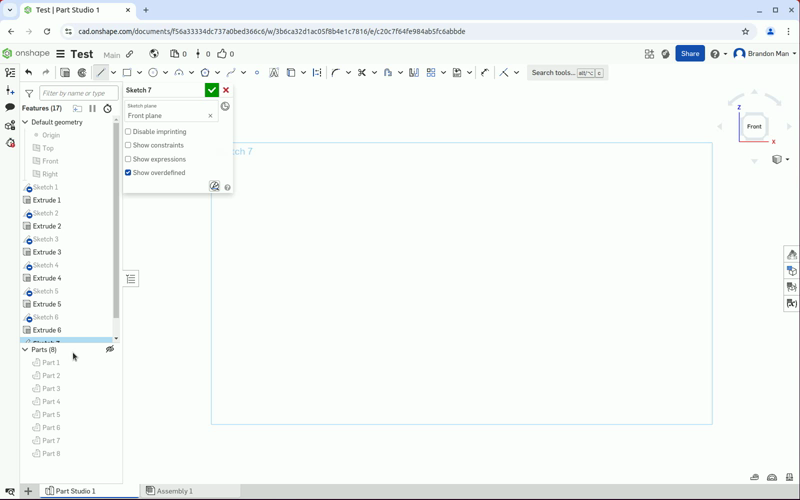
mouse_move(425, 384)
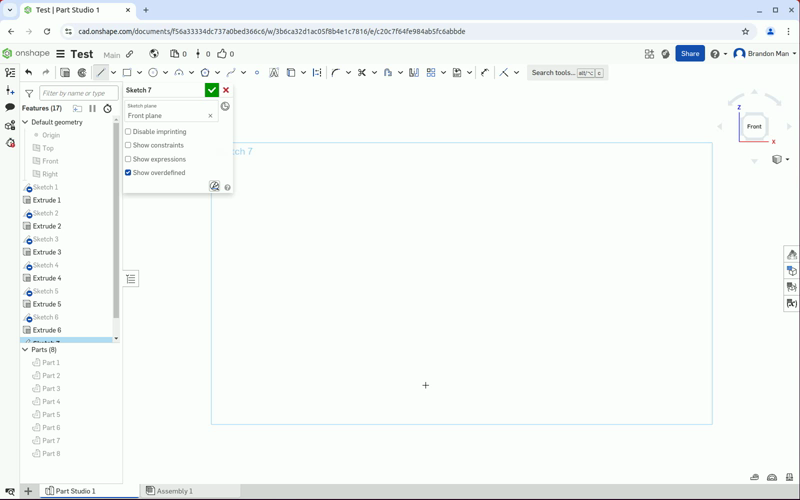
click(425, 384)
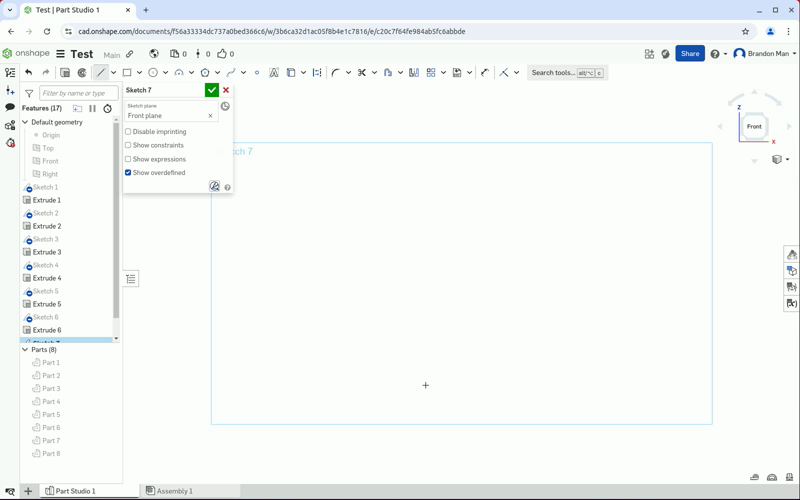
key_up(shift)
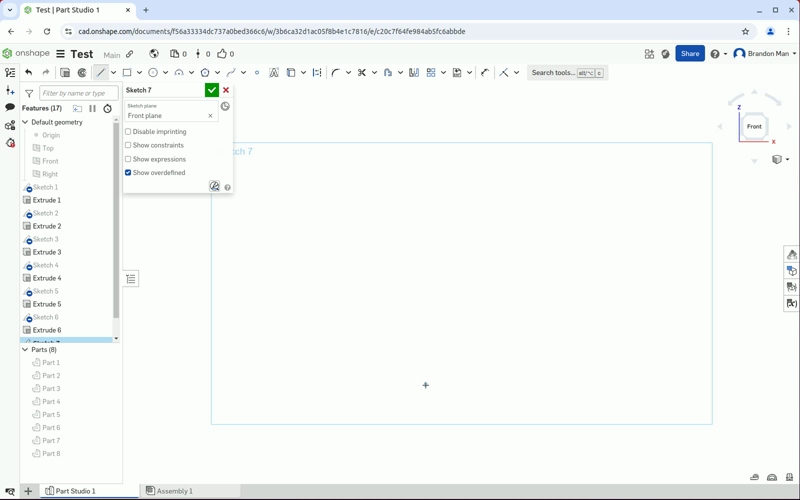
key_down(shift)
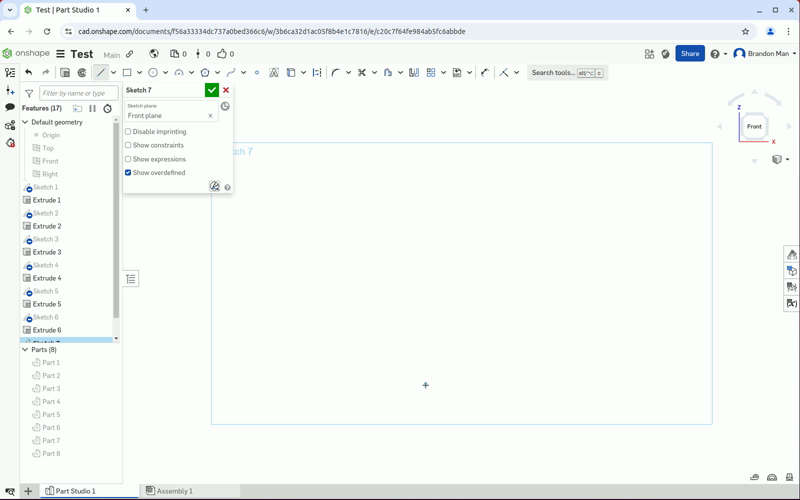
mouse_move(455, 384)
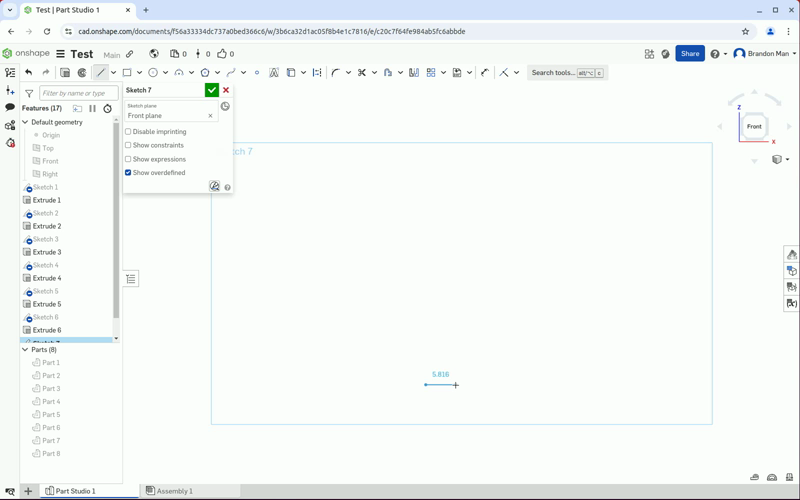
mouse_move(427, 384)
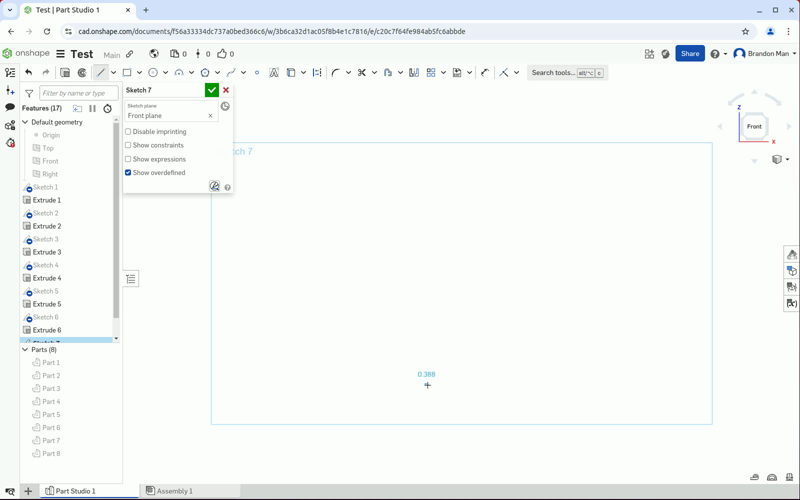
scroll(6)
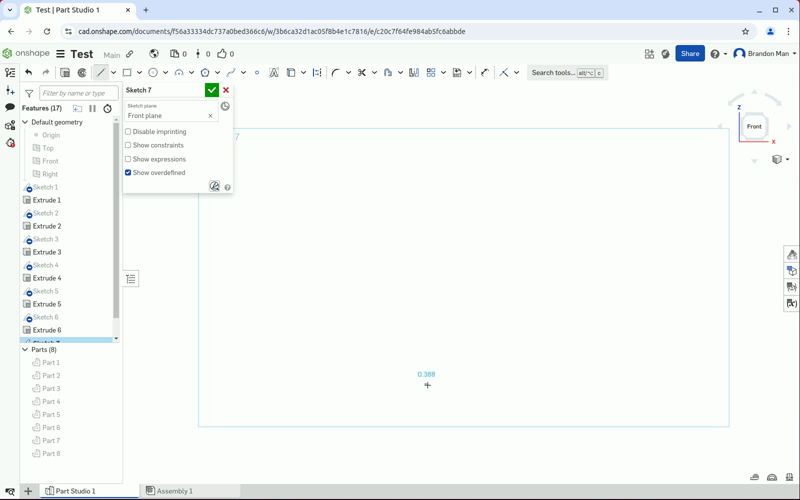
scroll(6)
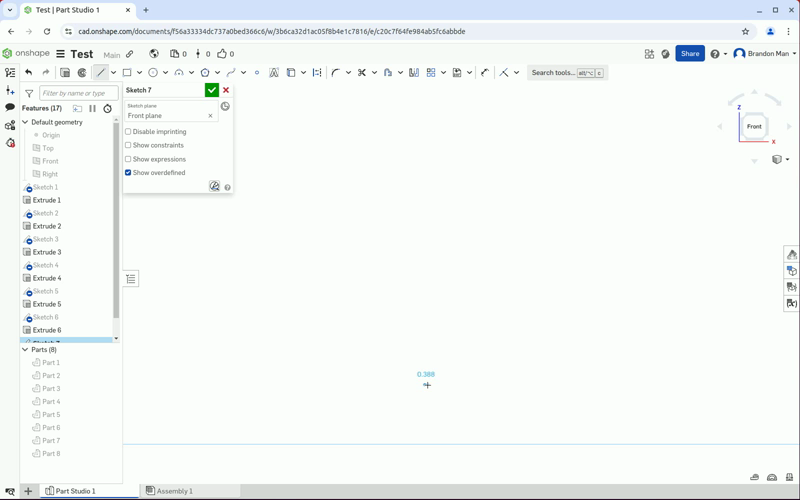
scroll(6)
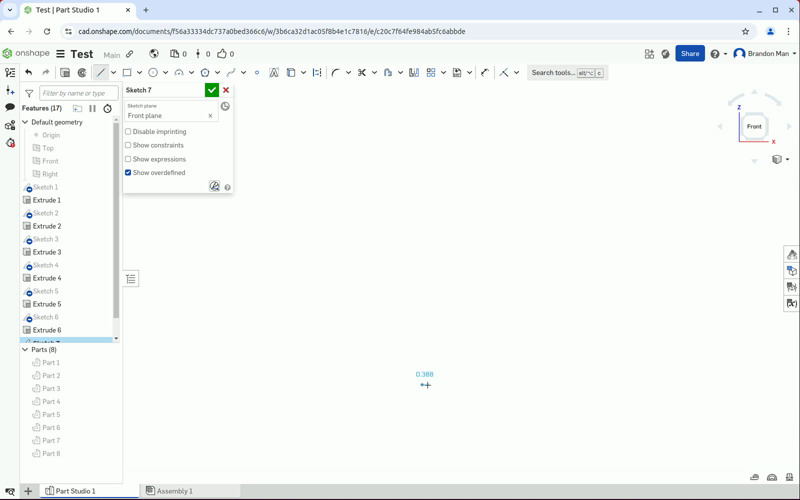
scroll(6)
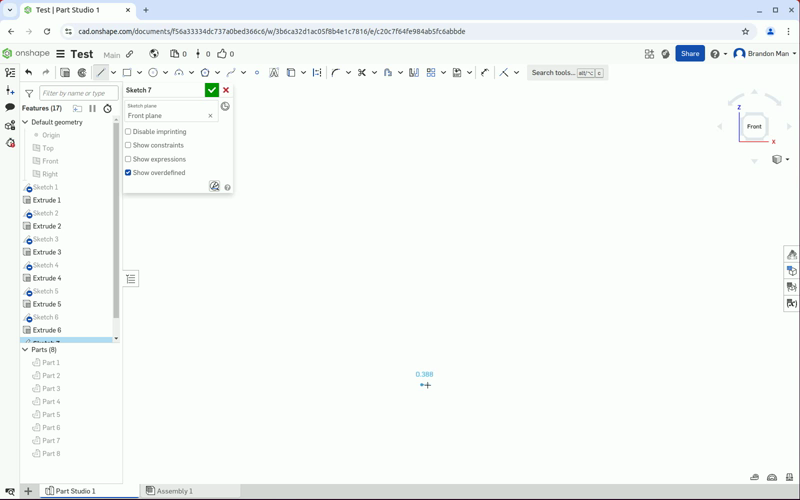
scroll(6)
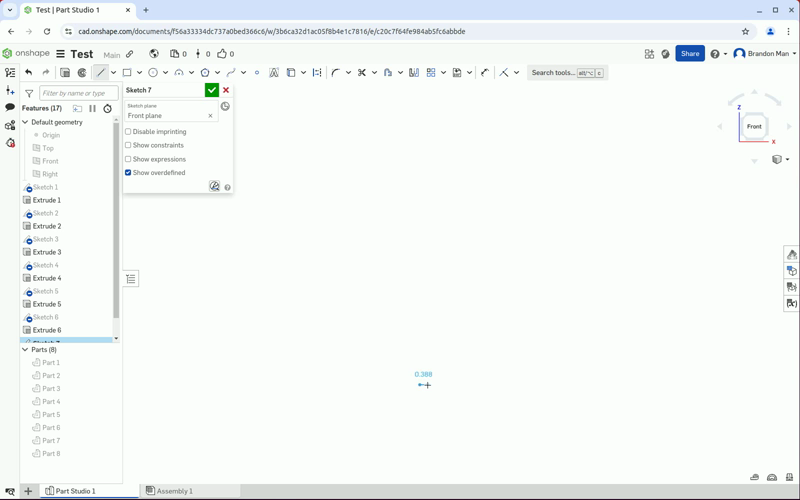
scroll(6)
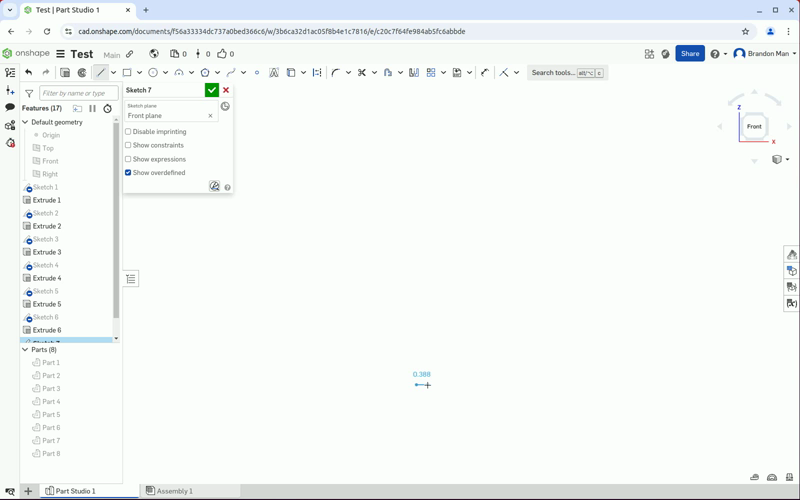
scroll(6)
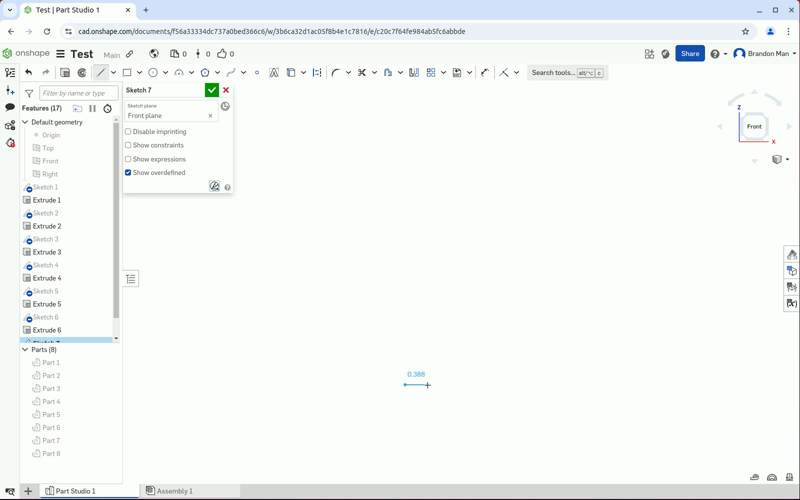
click(427, 384)
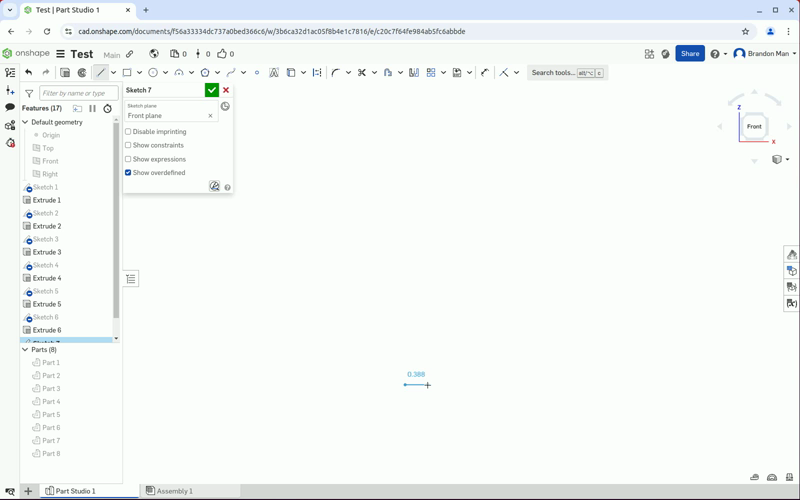
scroll(-6)
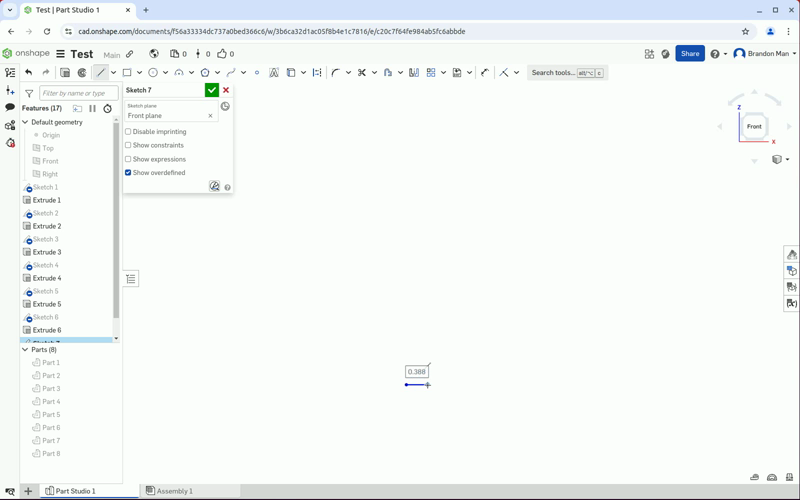
scroll(-6)
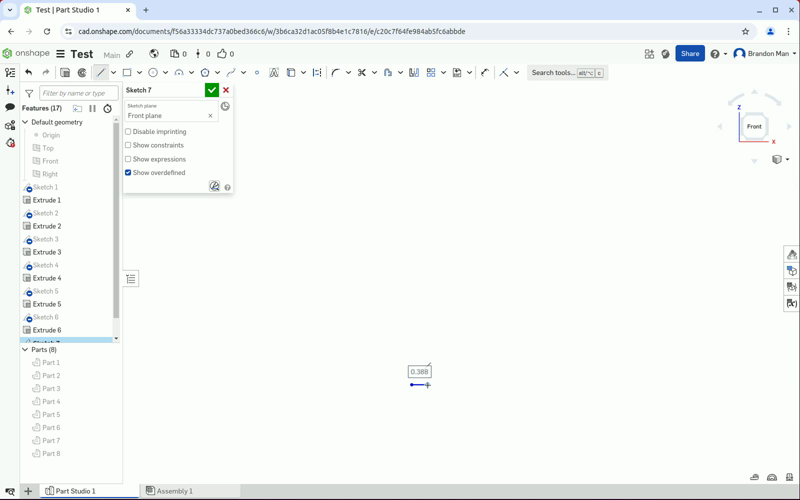
scroll(-6)
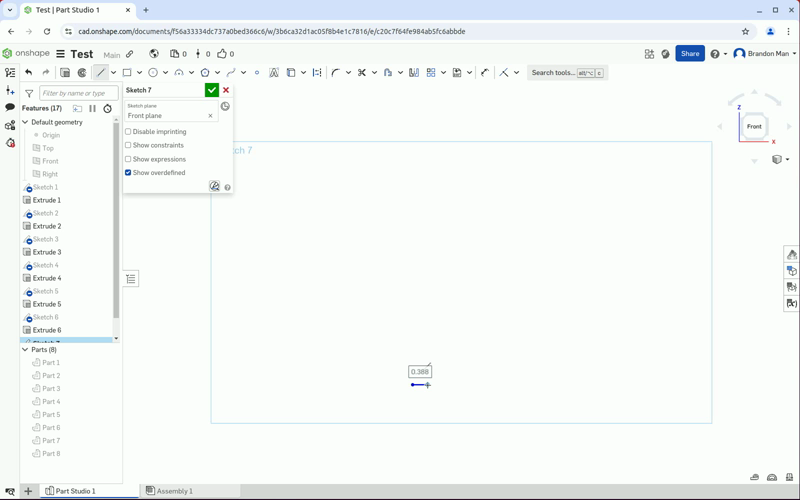
scroll(-6)
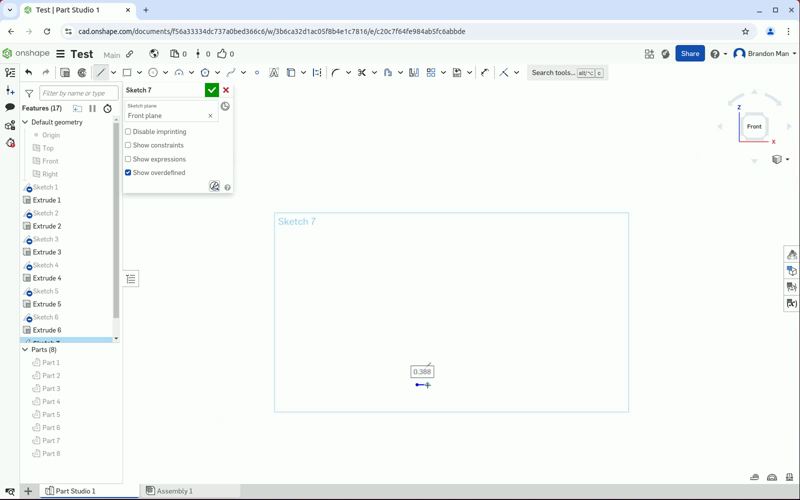
scroll(-6)
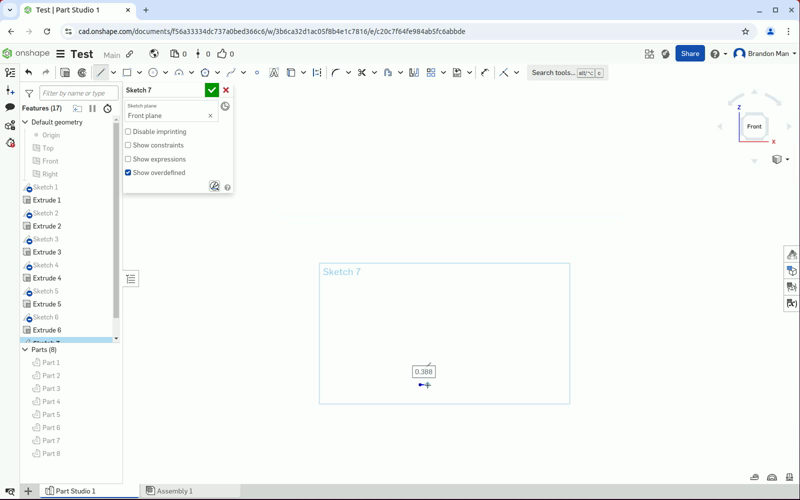
scroll(-6)
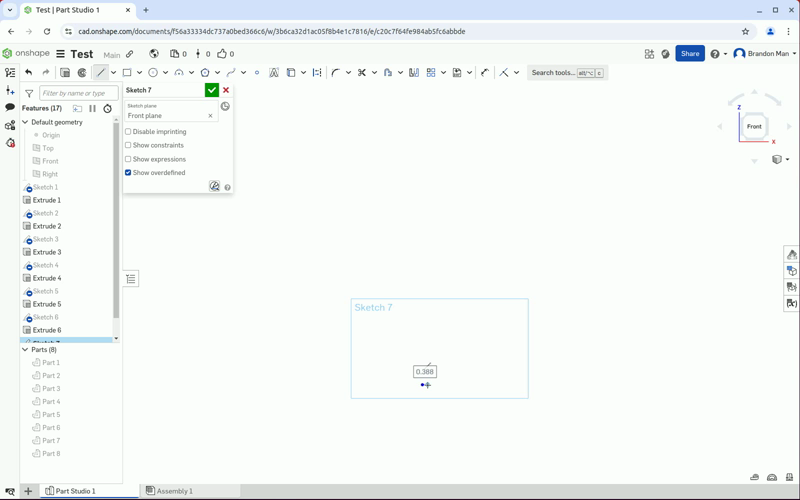
scroll(-6)
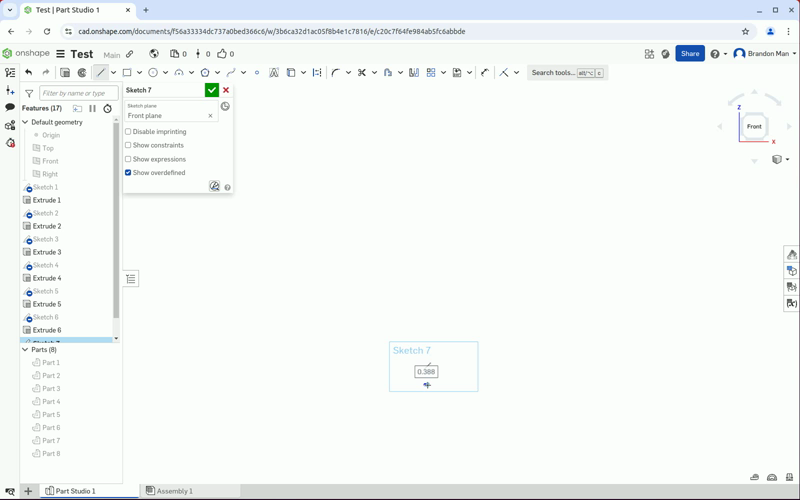
key_up(shift)
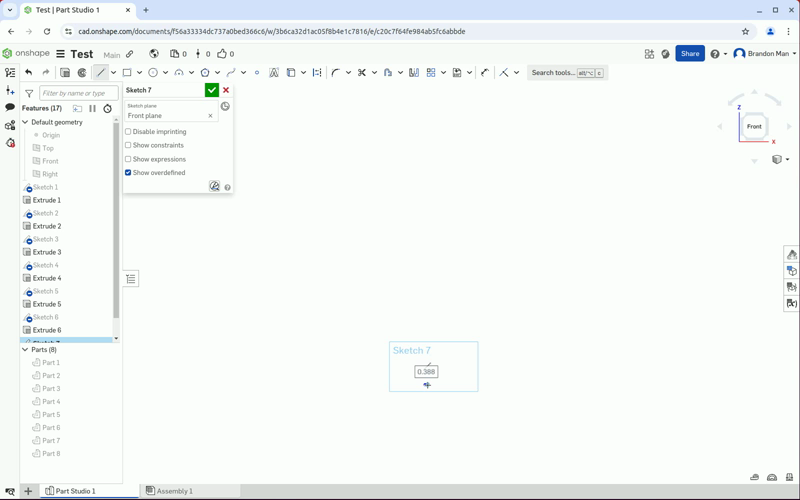
key(esc)
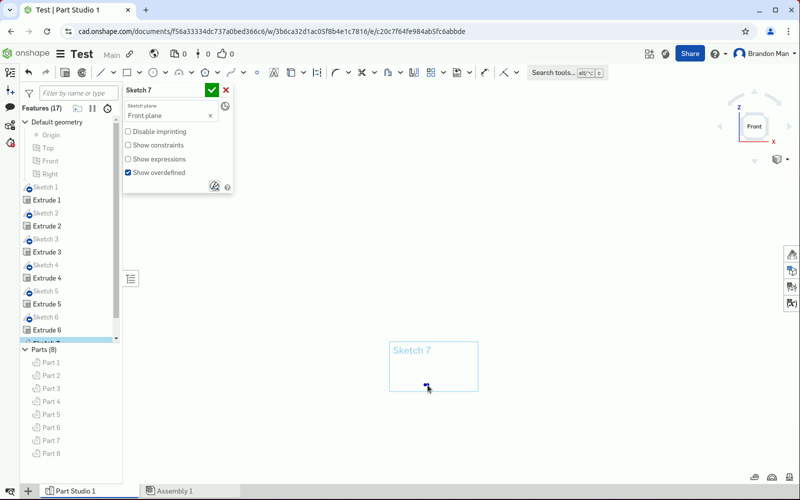
key(a)
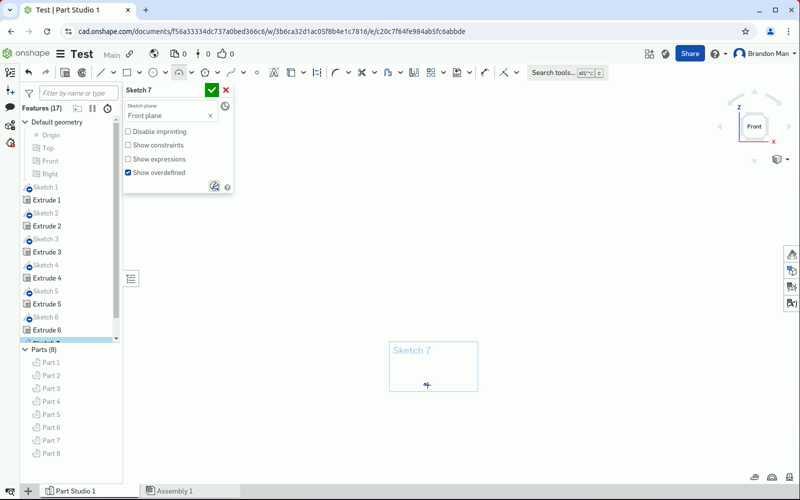
mouse_move(427, 384)
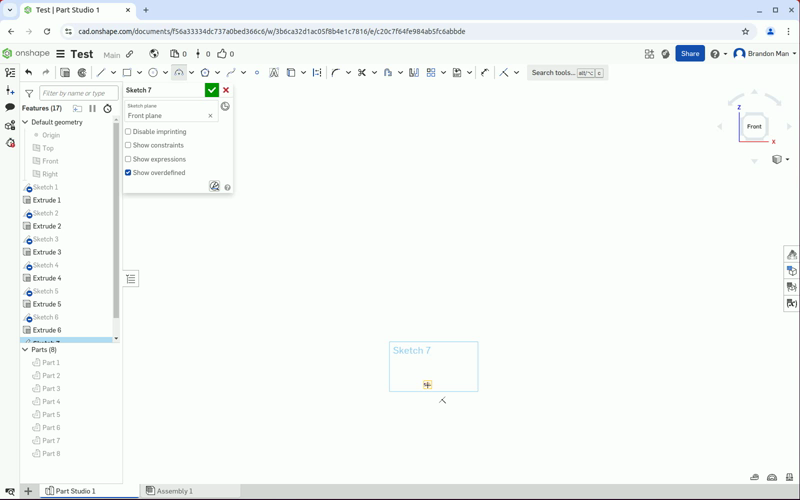
scroll(6)
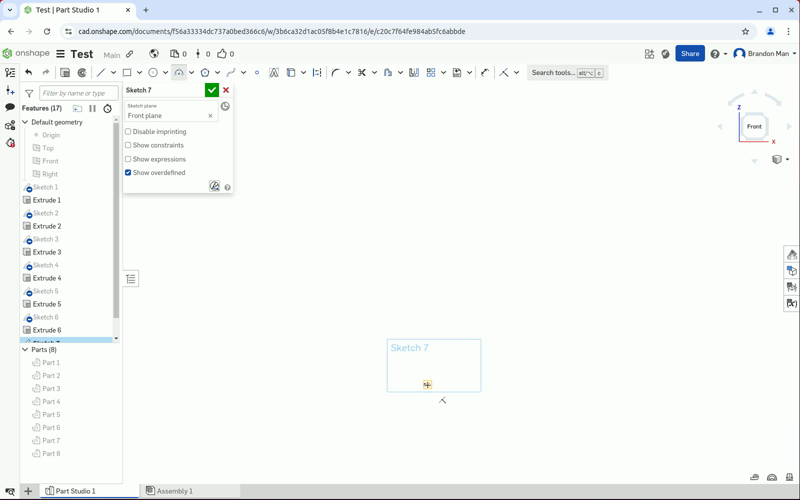
scroll(6)
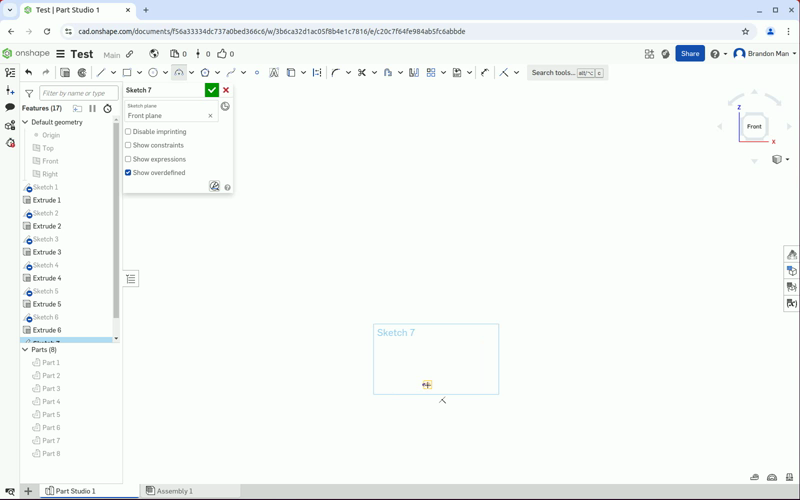
scroll(6)
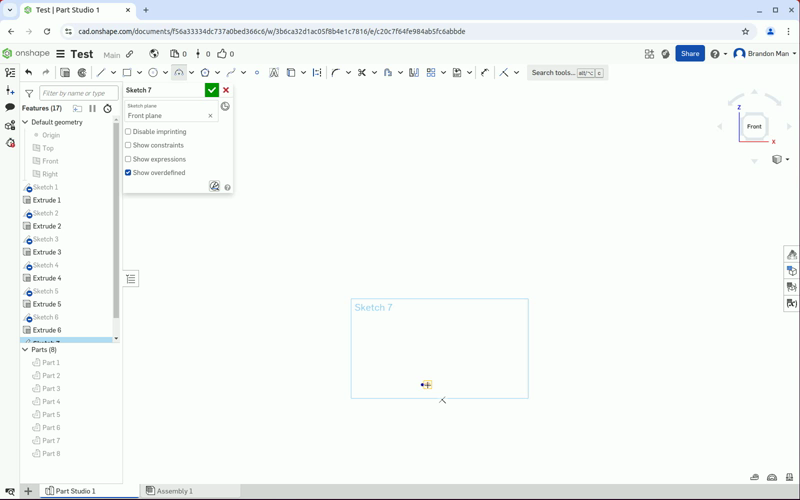
scroll(6)
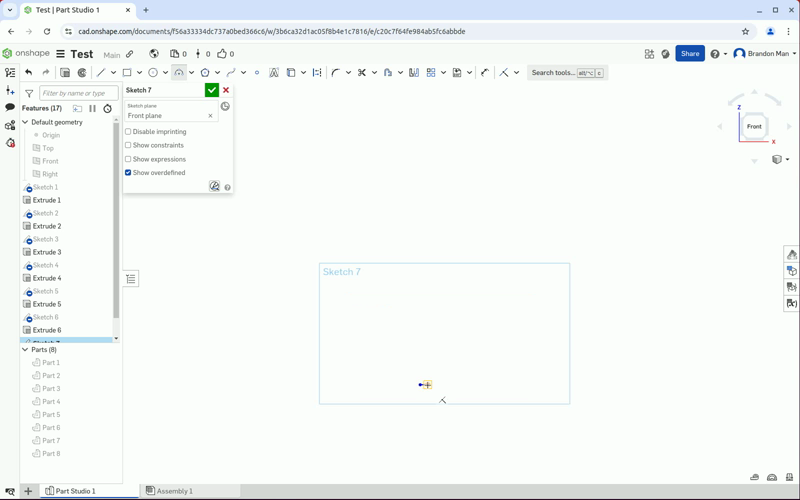
scroll(6)
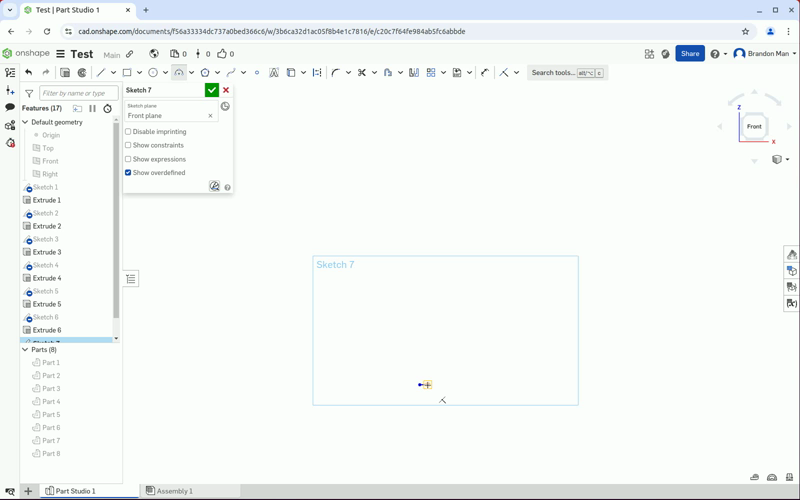
scroll(6)
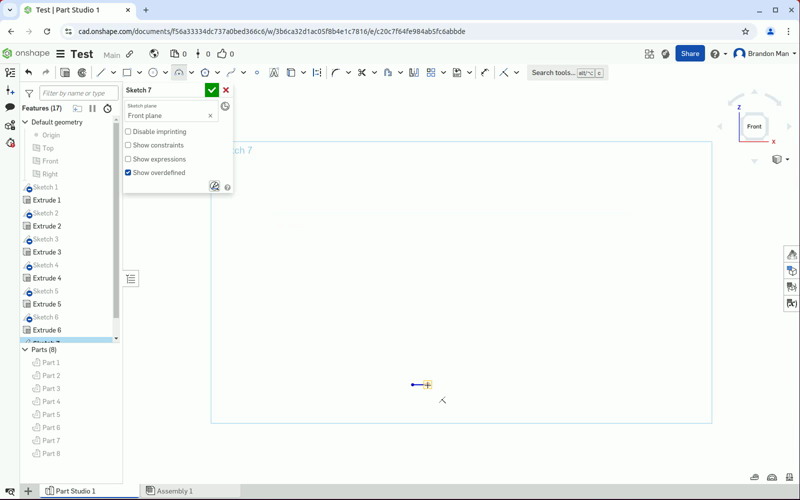
scroll(6)
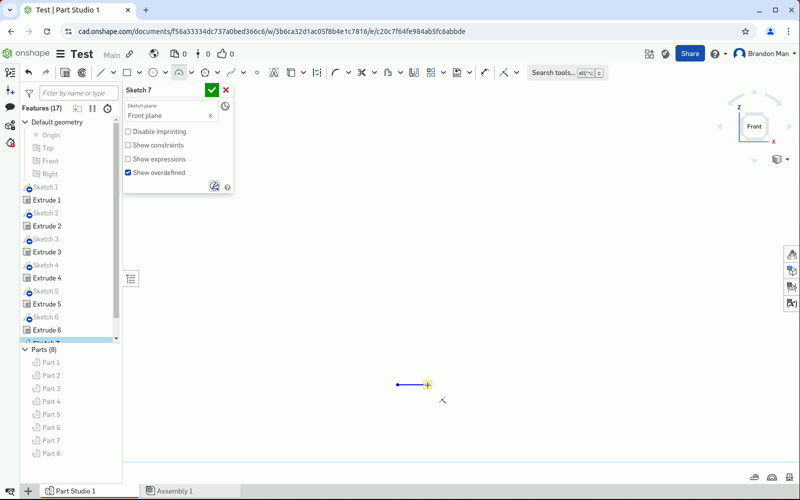
click(427, 384)
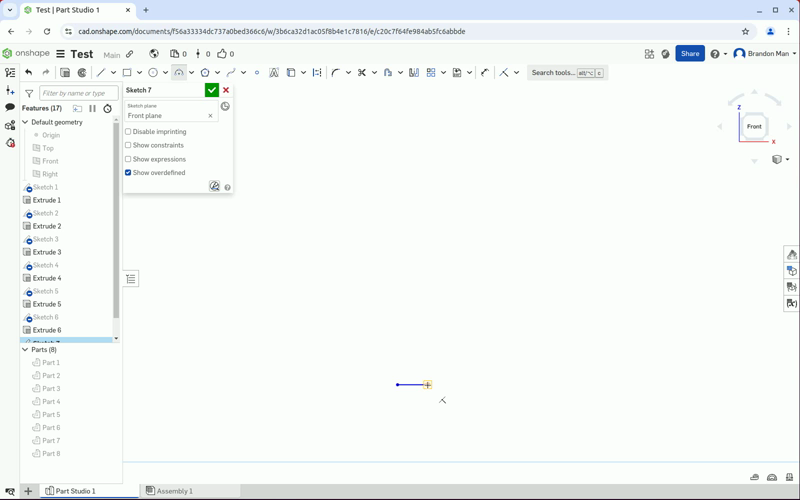
scroll(-6)
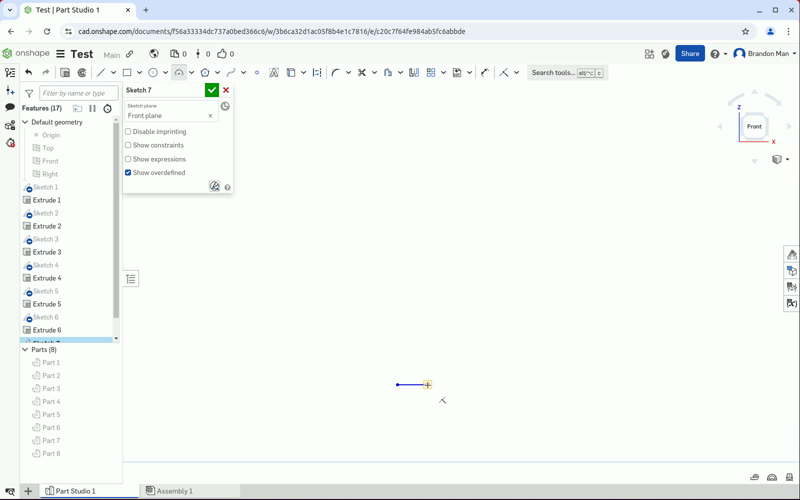
scroll(-6)
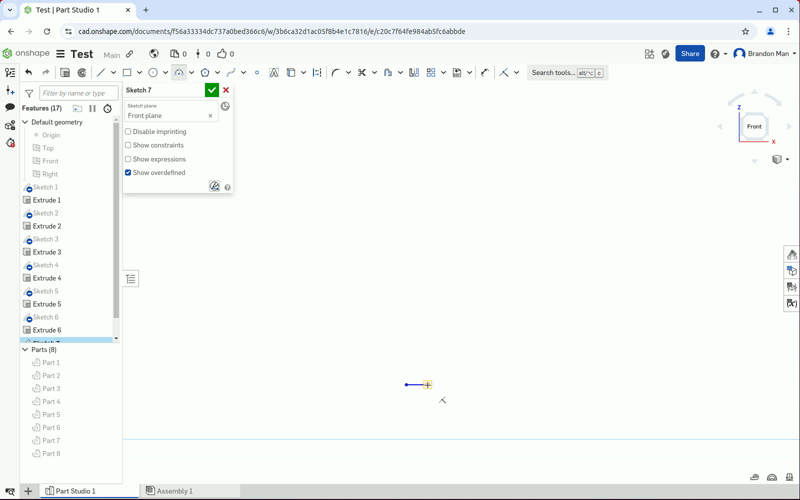
scroll(-6)
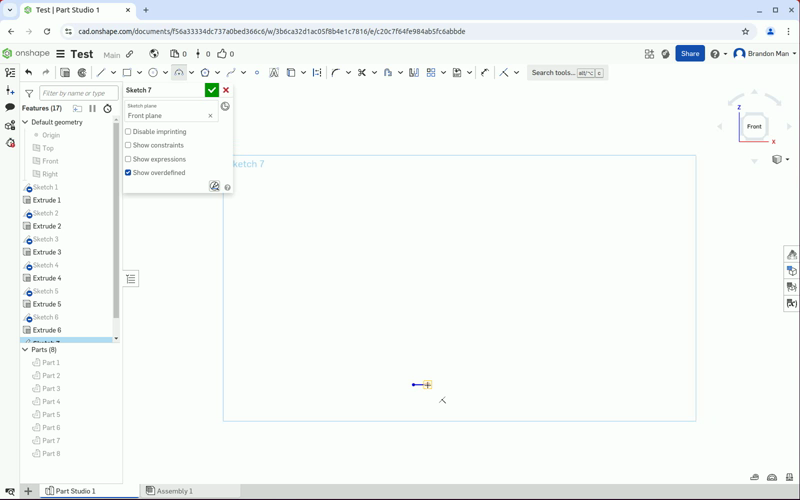
scroll(-6)
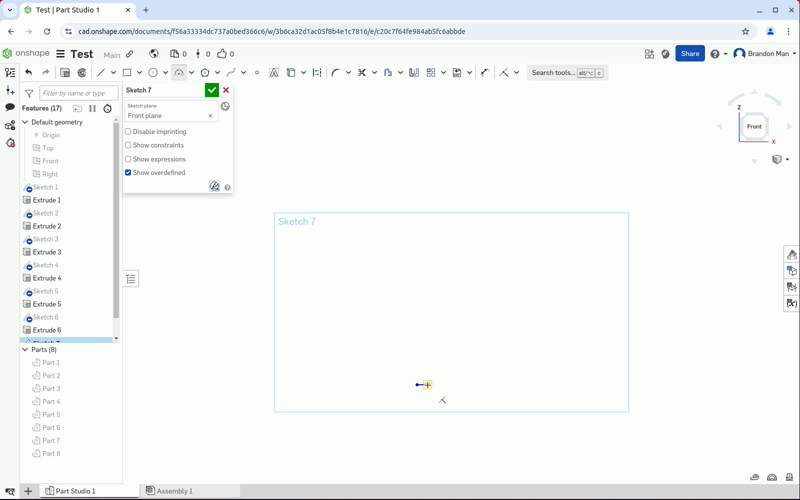
scroll(-6)
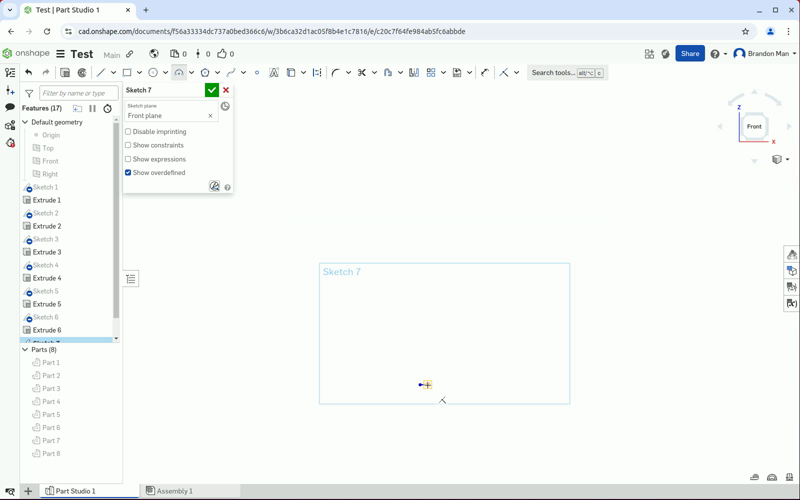
scroll(-6)
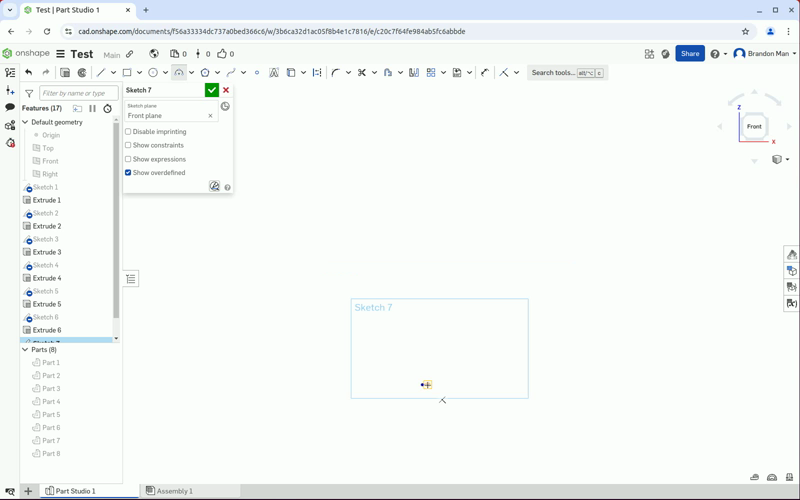
scroll(-6)
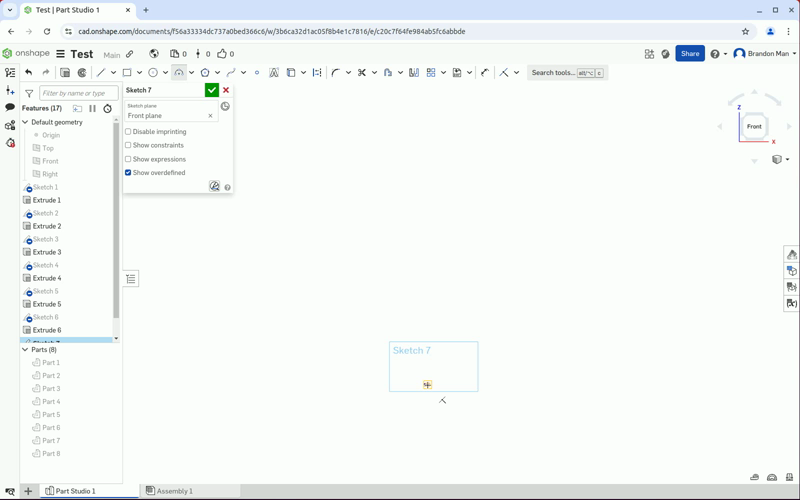
mouse_move(425, 384)
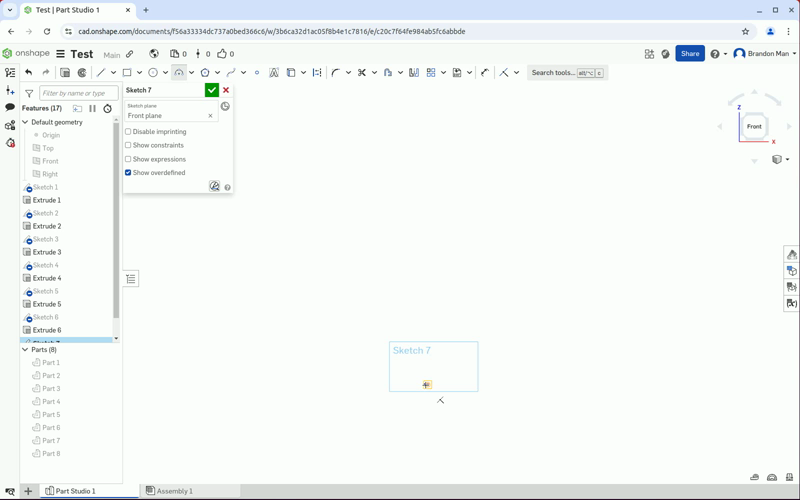
scroll(6)
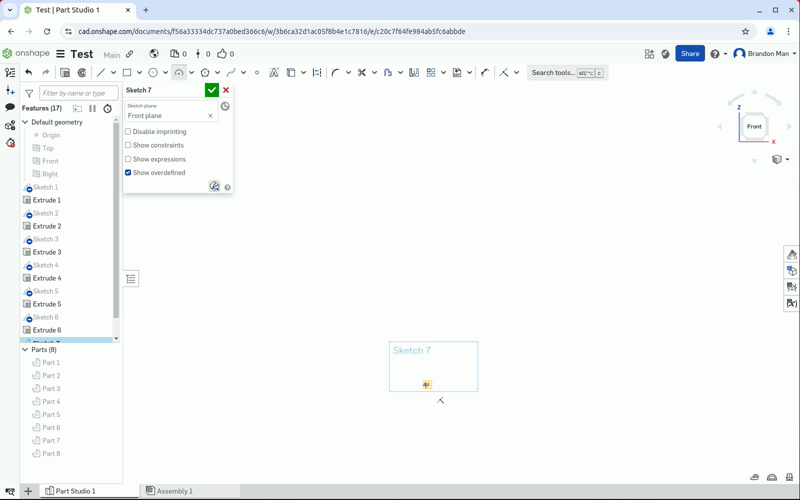
scroll(6)
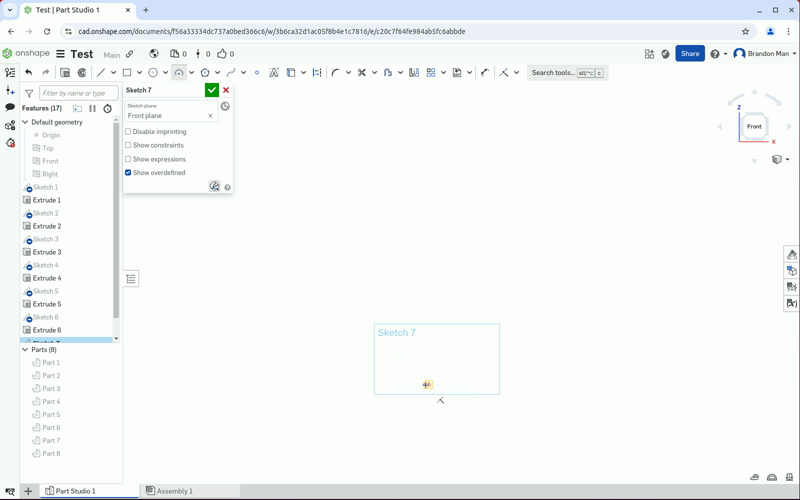
scroll(6)
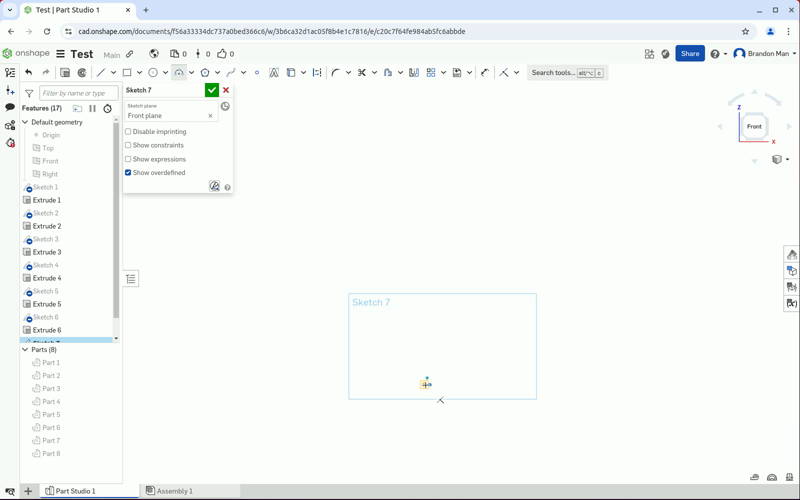
scroll(6)
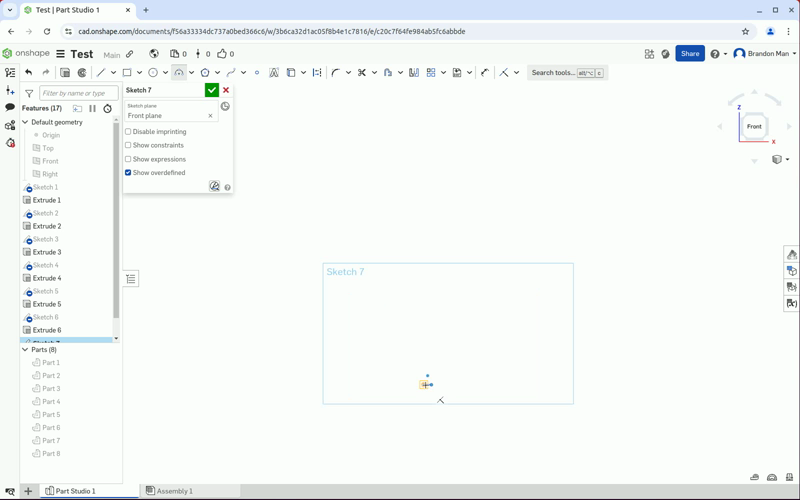
scroll(6)
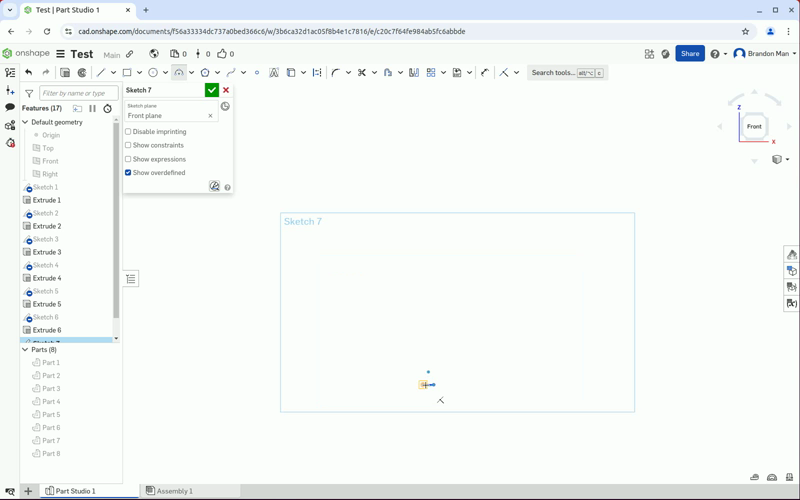
scroll(6)
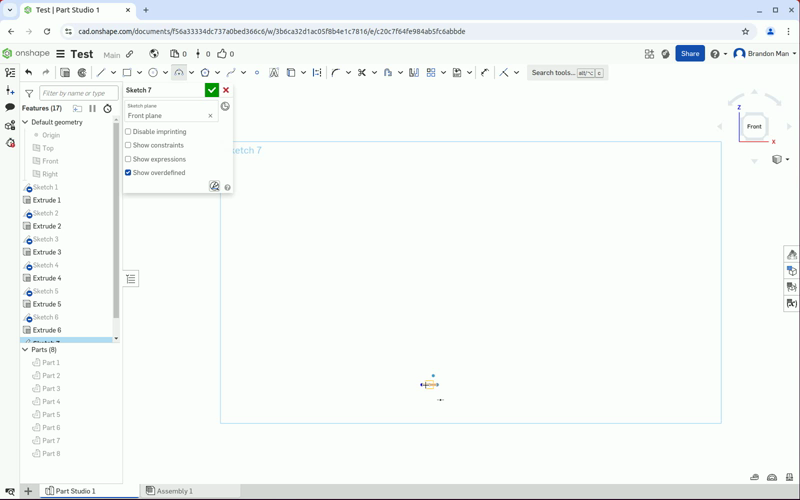
scroll(6)
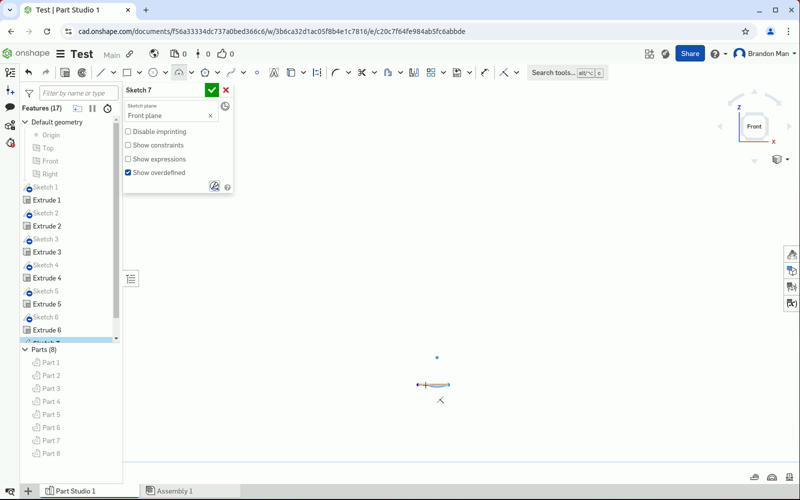
click(425, 384)
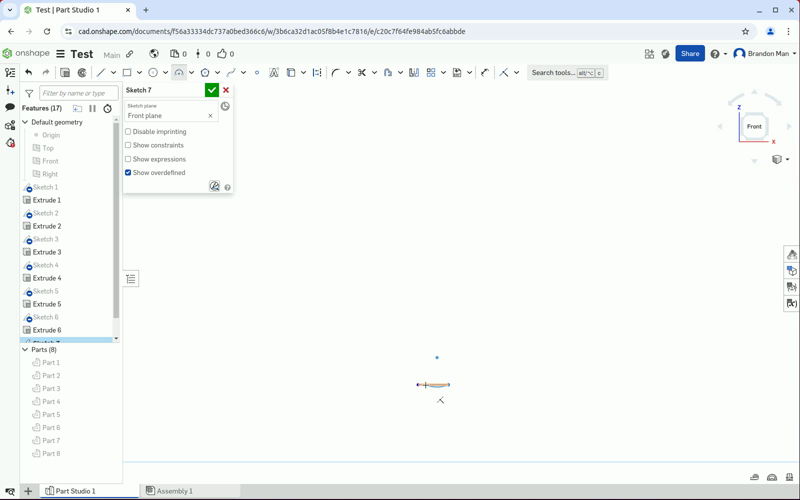
scroll(-6)
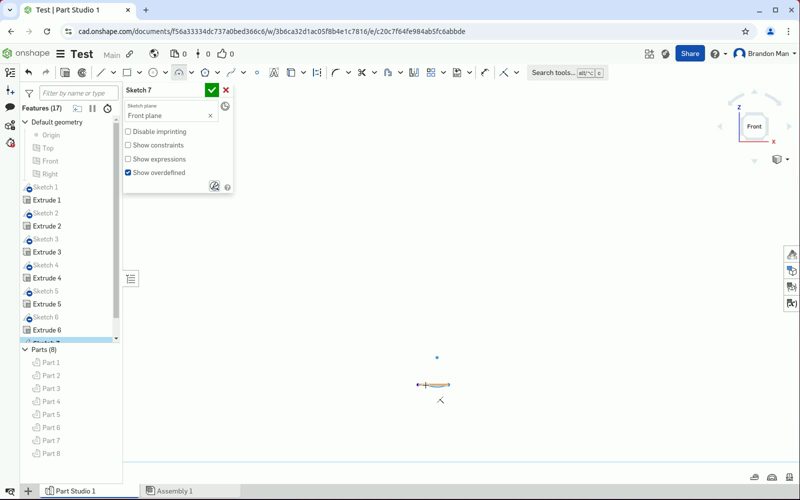
scroll(-6)
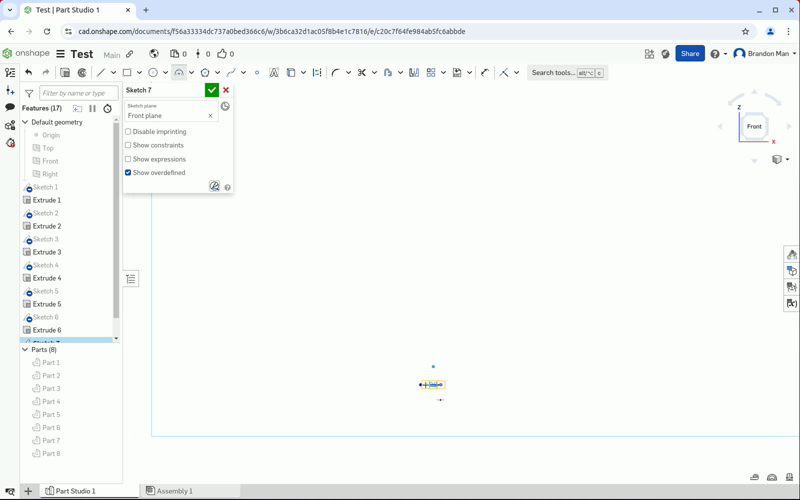
scroll(-6)
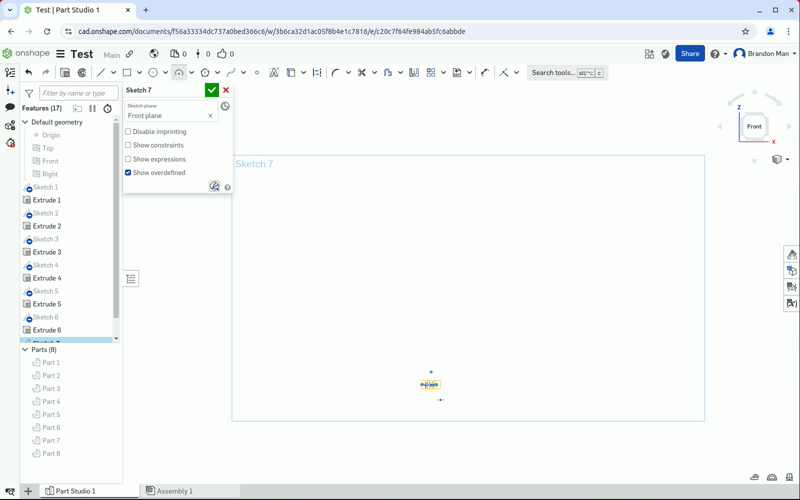
scroll(-6)
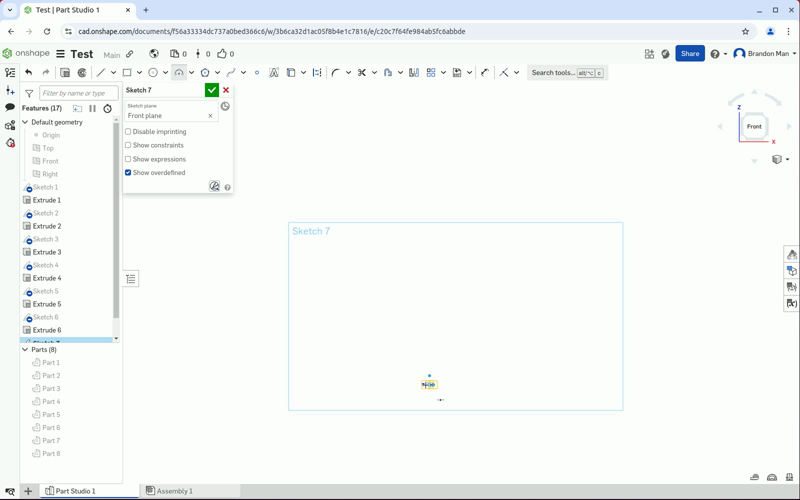
scroll(-6)
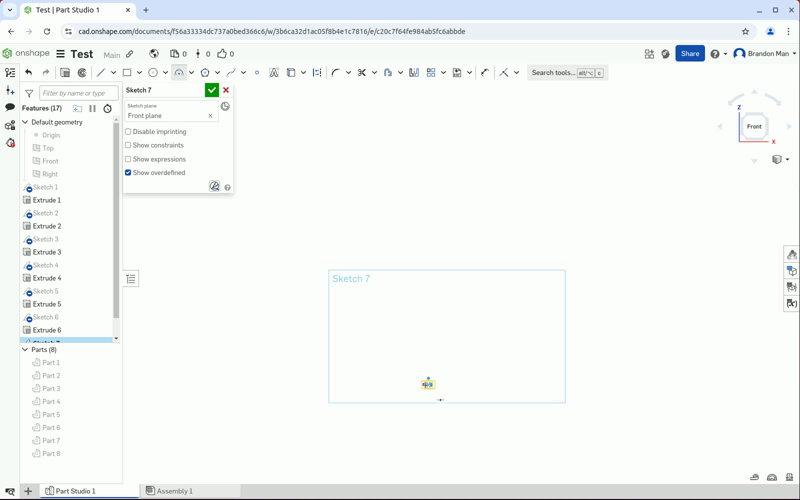
scroll(-6)
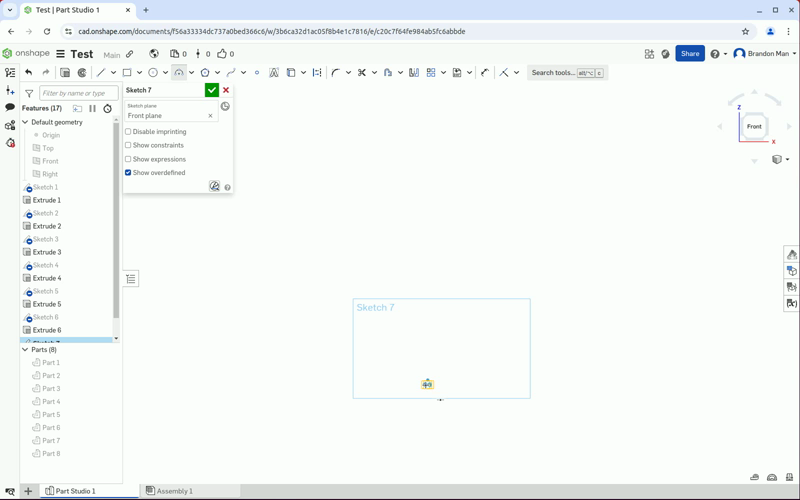
scroll(-6)
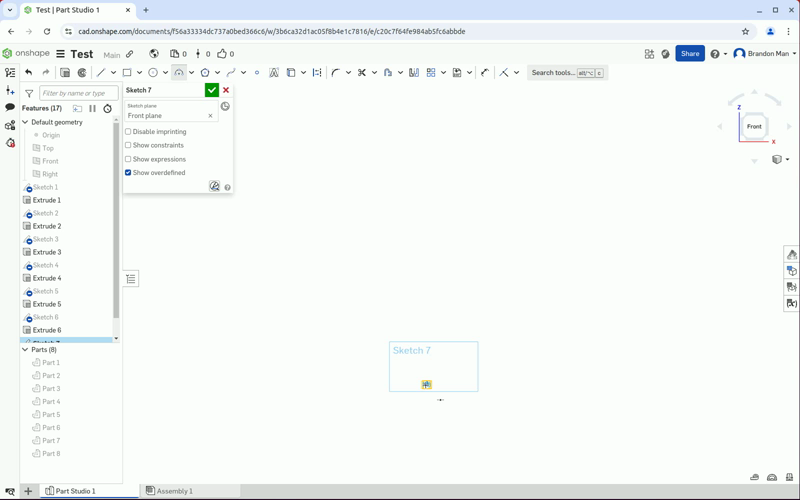
key_down(shift)
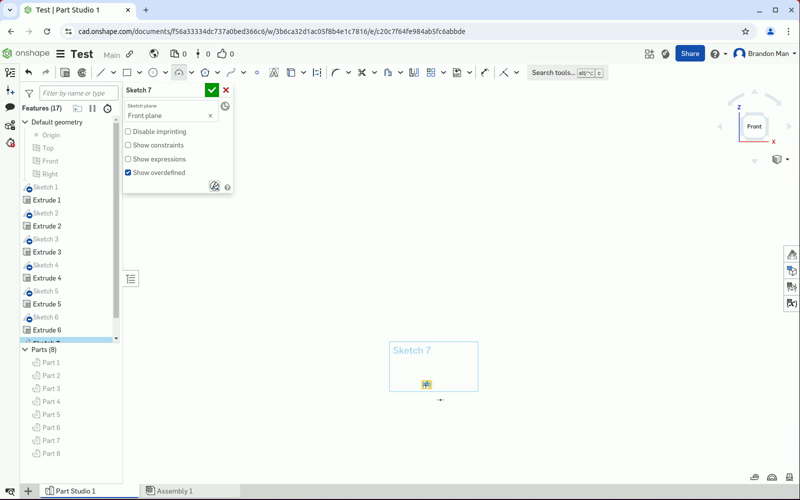
mouse_move(426, 352)
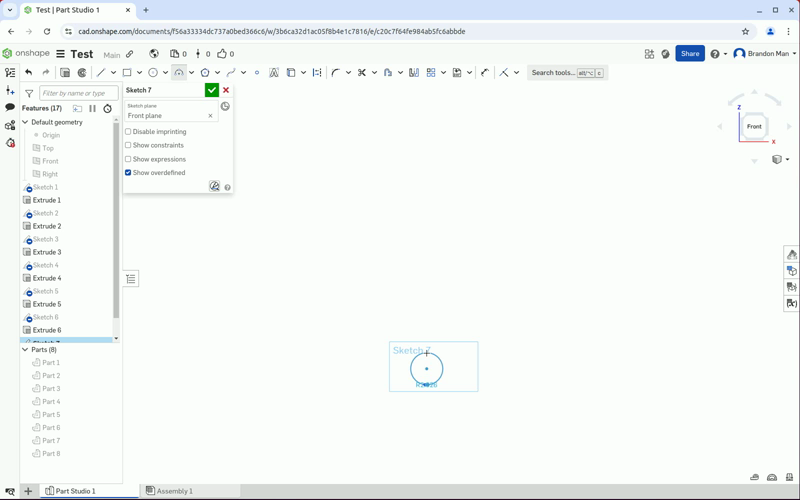
scroll(6)
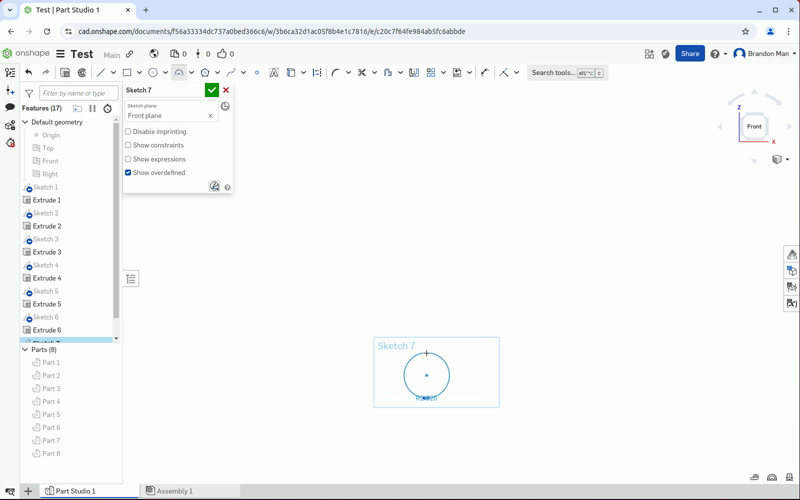
scroll(6)
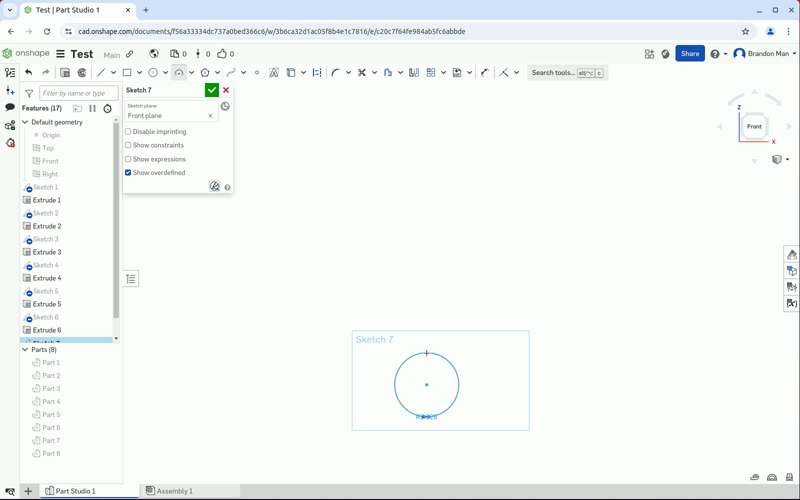
scroll(6)
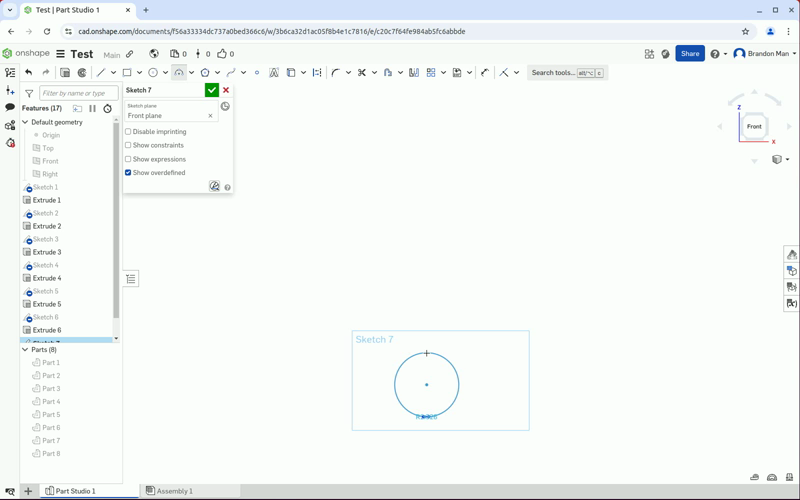
scroll(6)
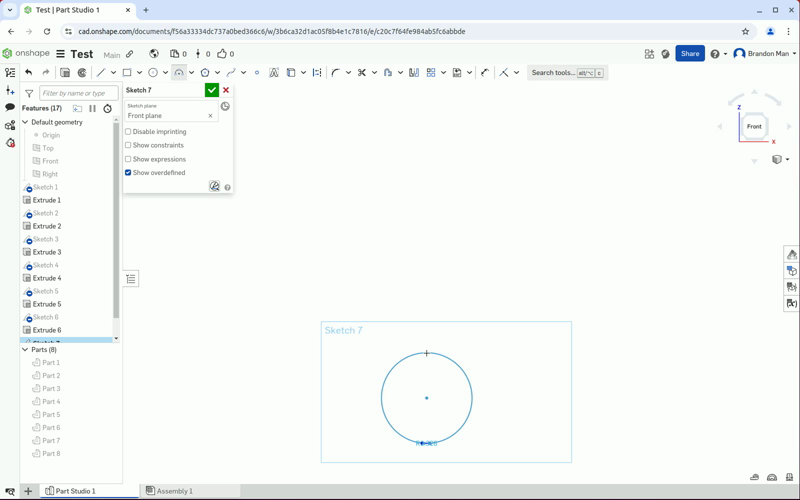
scroll(6)
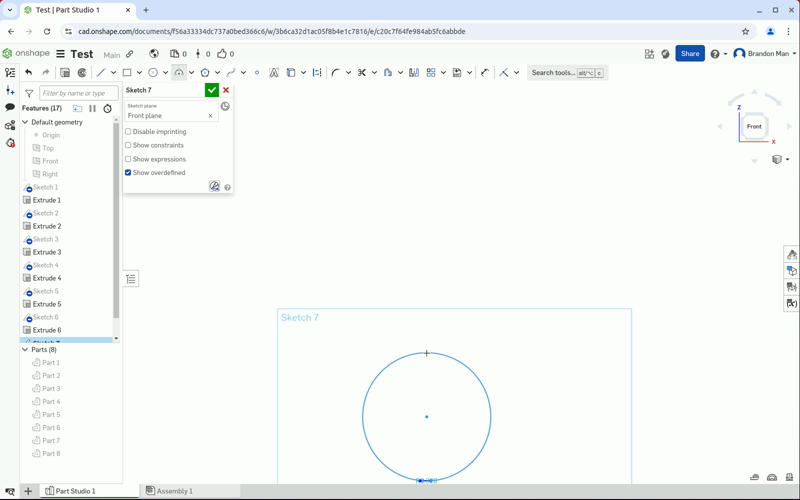
scroll(6)
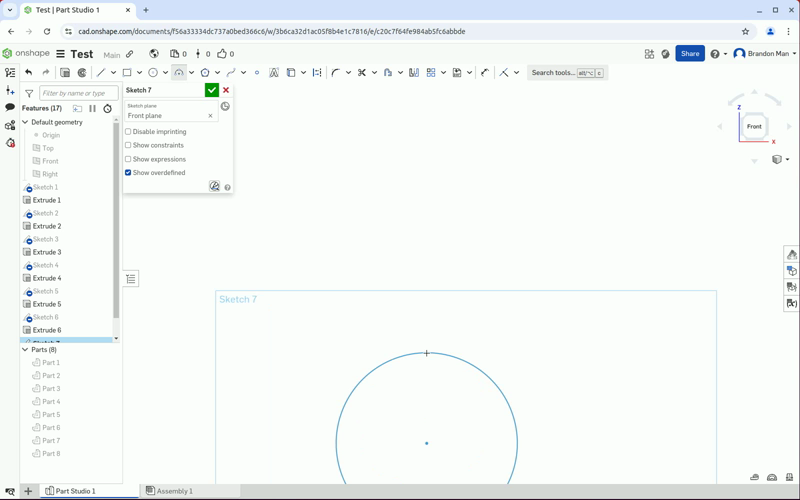
scroll(6)
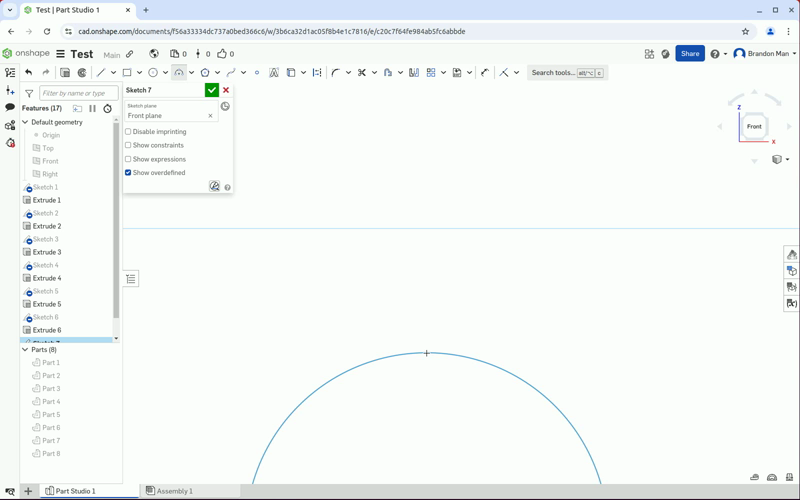
click(426, 352)
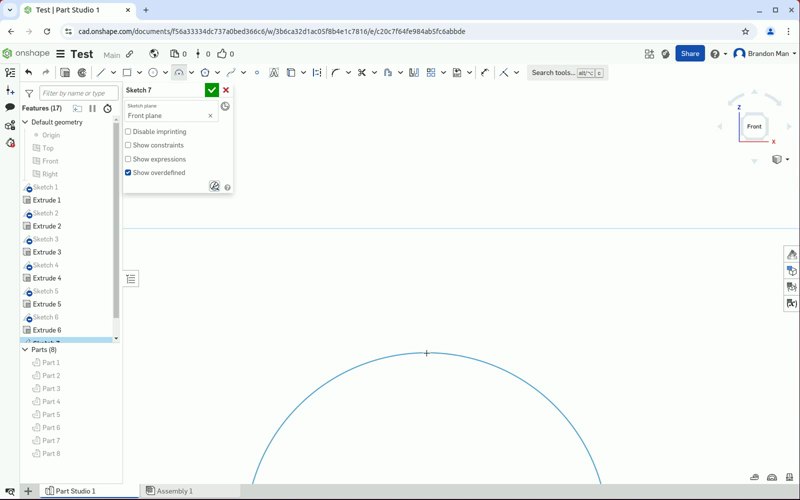
scroll(-6)
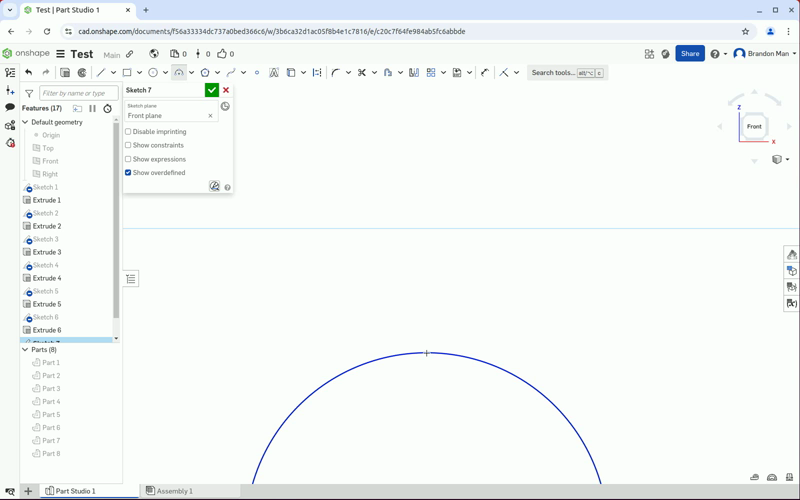
scroll(-6)
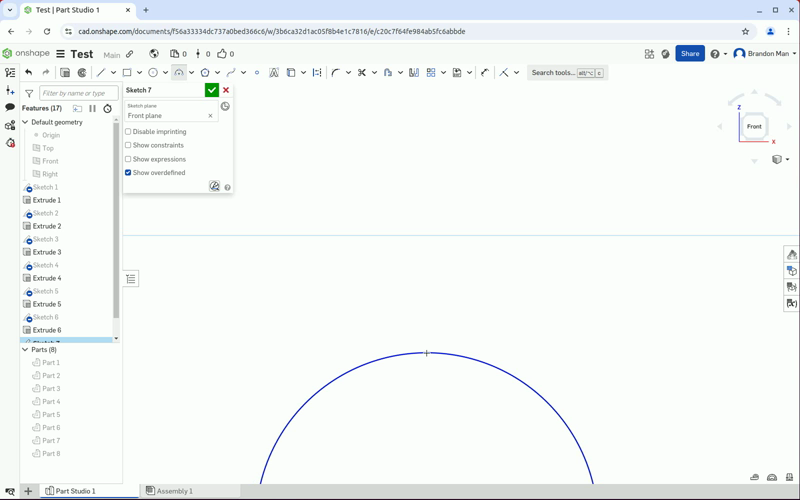
scroll(-6)
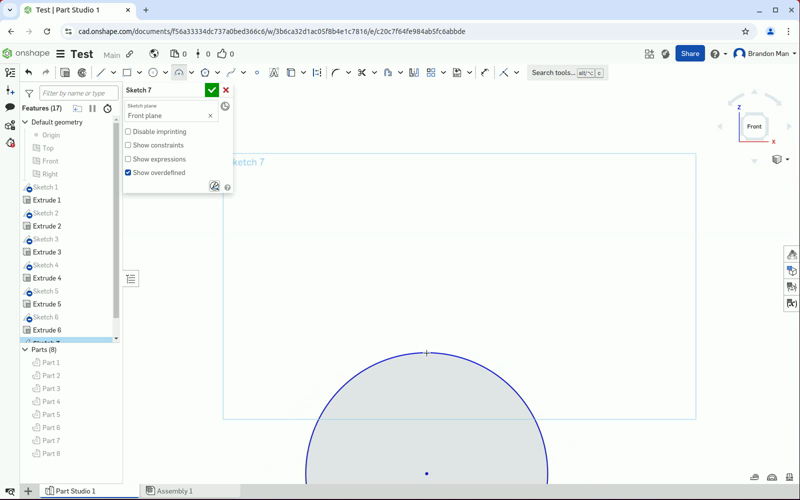
scroll(-6)
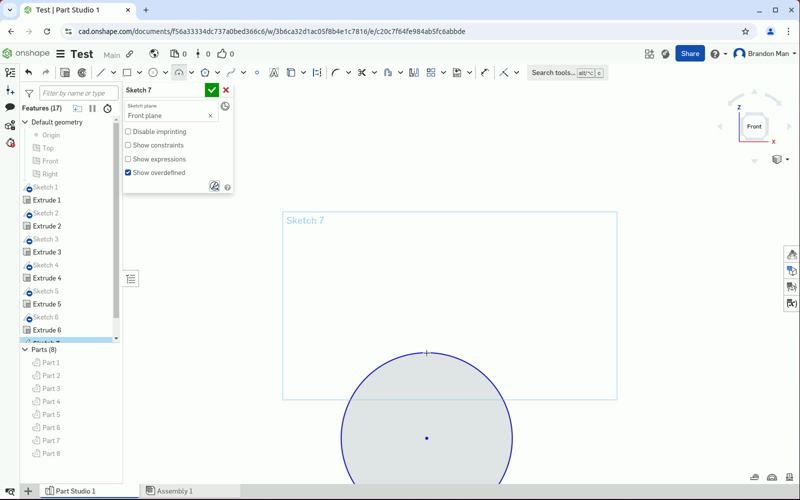
scroll(-6)
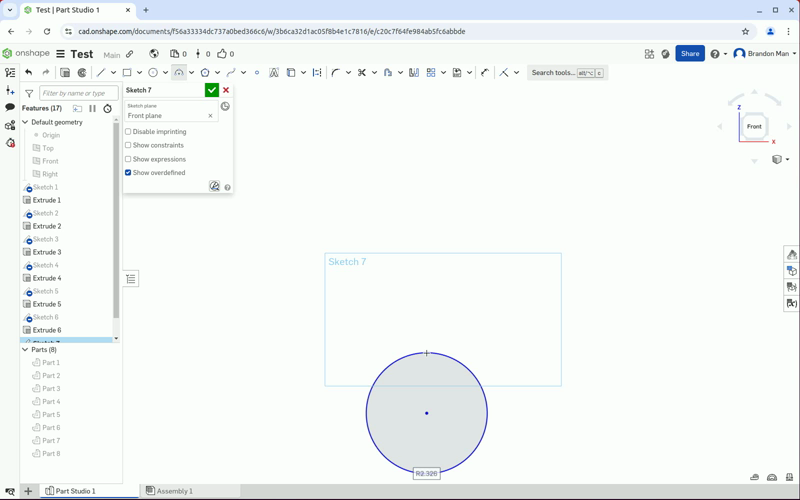
scroll(-6)
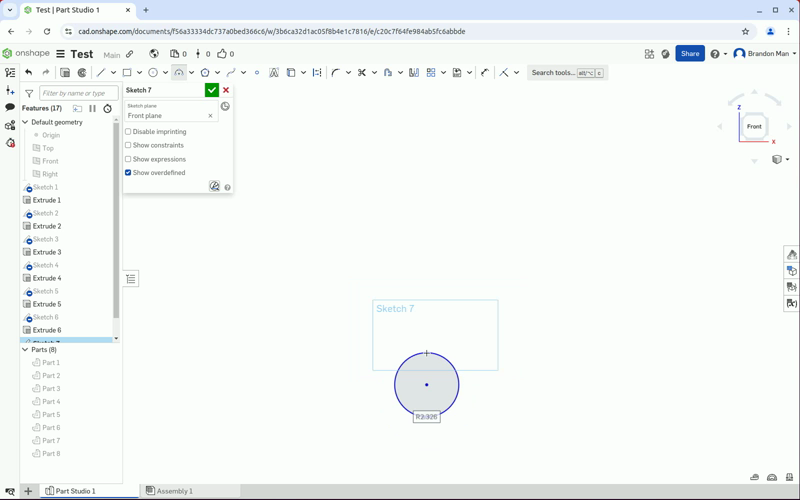
scroll(-6)
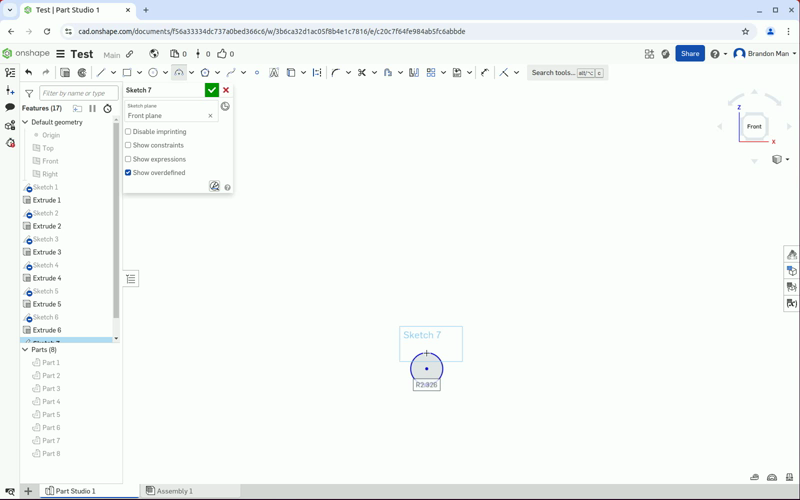
key_up(shift)
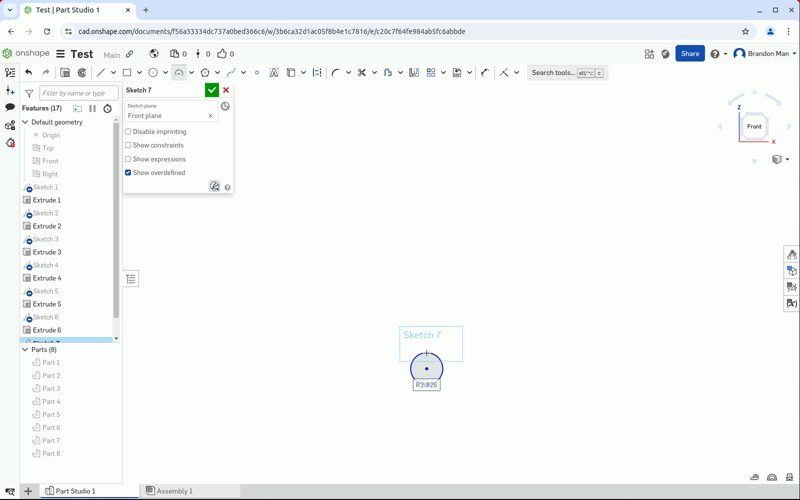
key(esc)
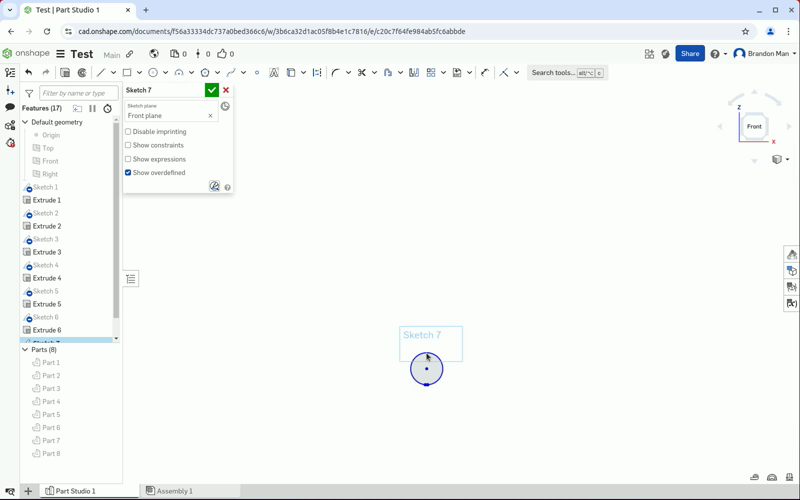
key(c)
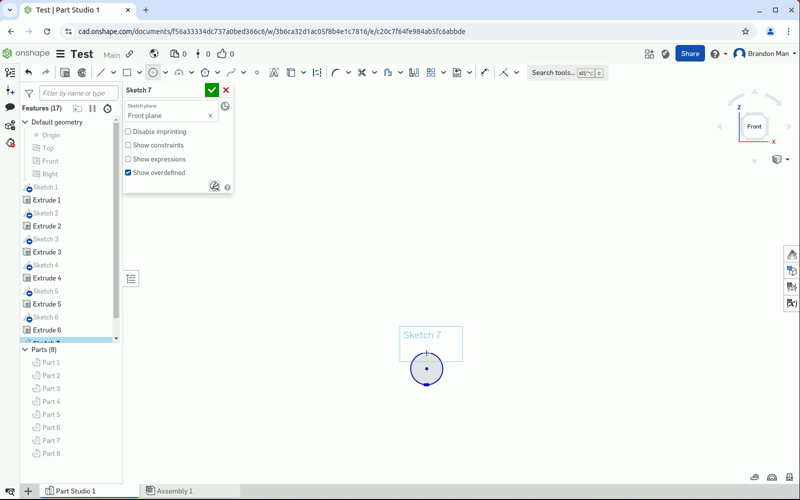
key_down(shift)
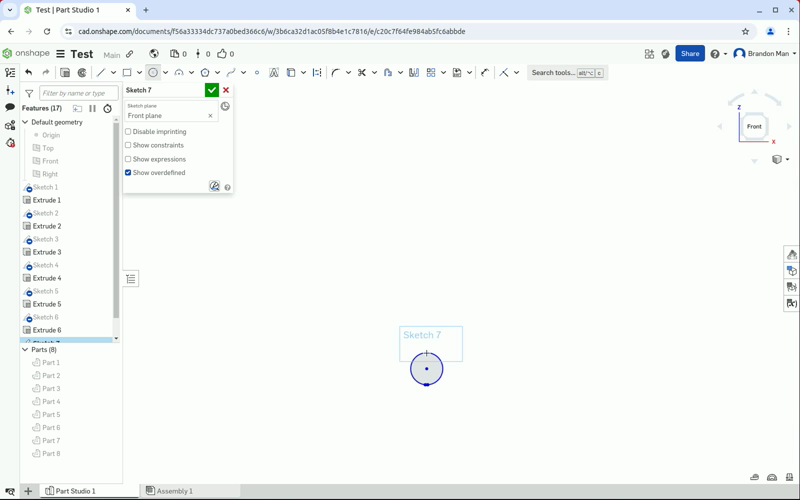
mouse_move(426, 369)
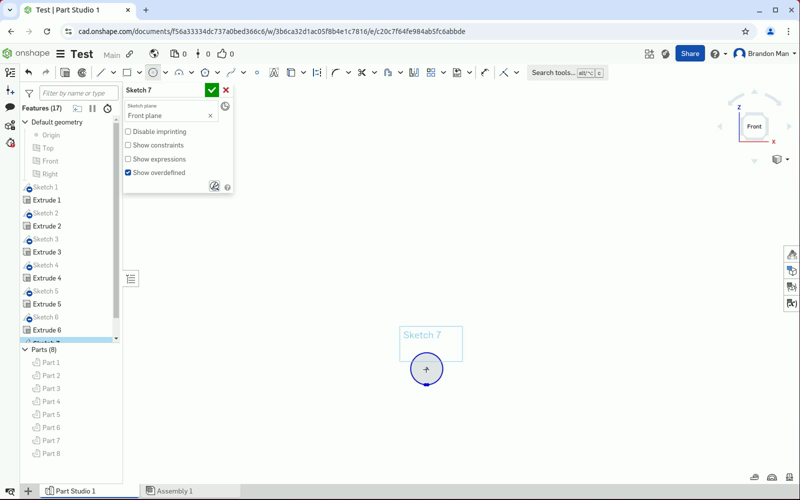
scroll(6)
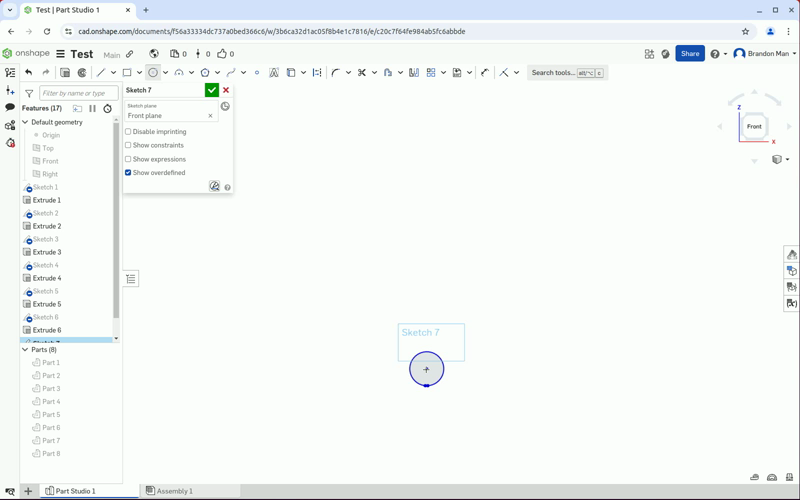
scroll(6)
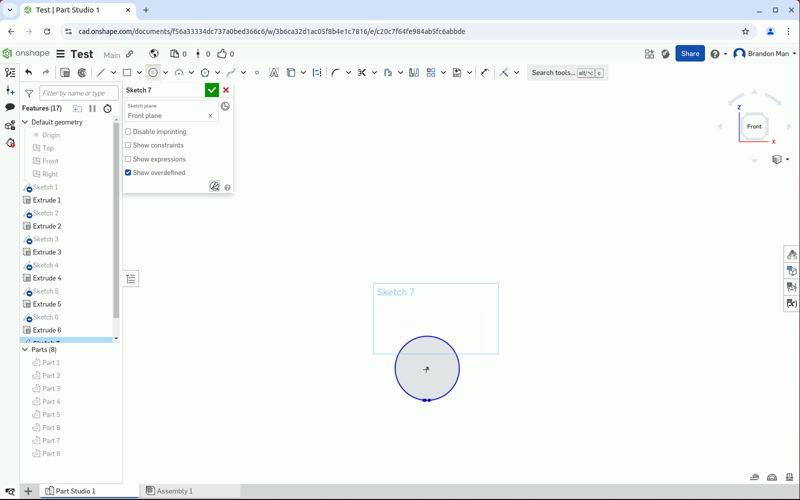
scroll(6)
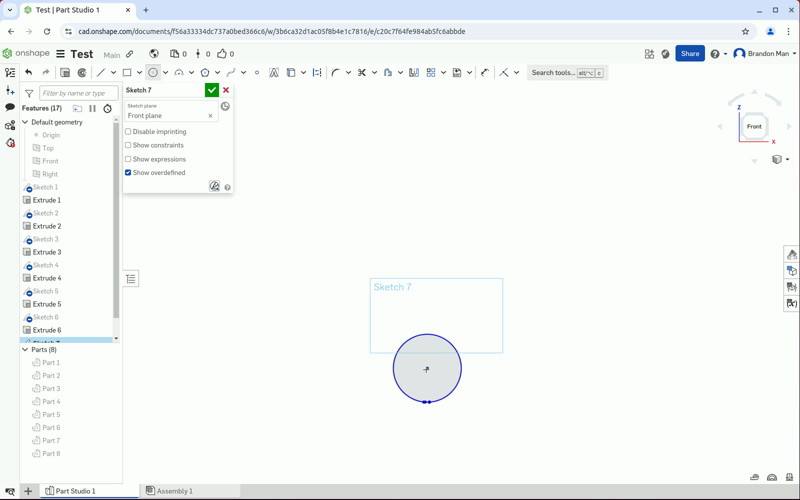
scroll(6)
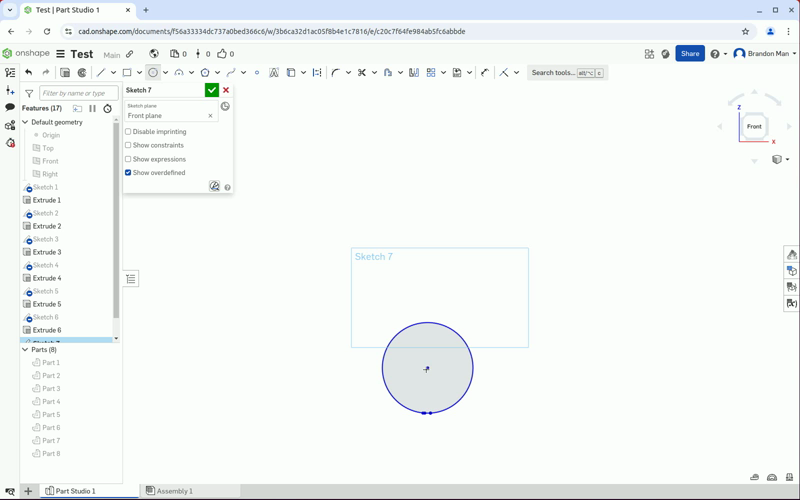
scroll(6)
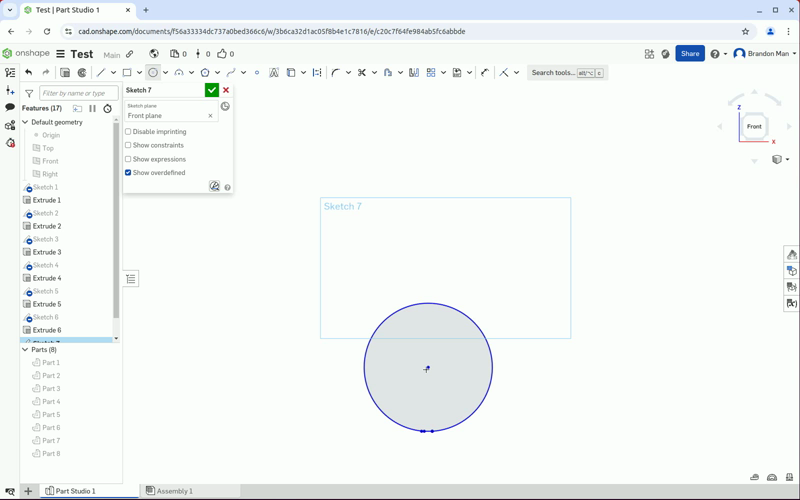
scroll(6)
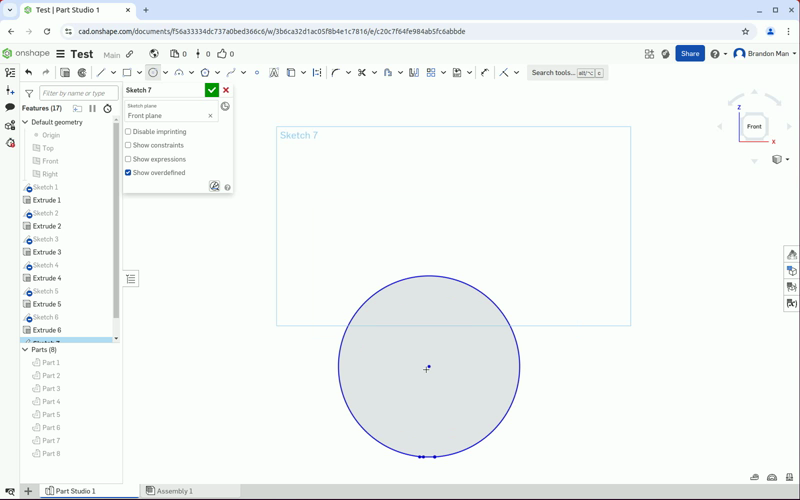
scroll(6)
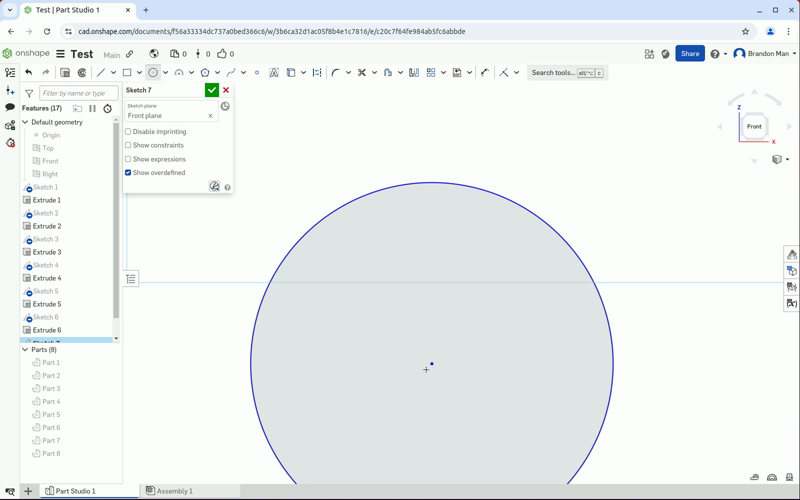
click(426, 369)
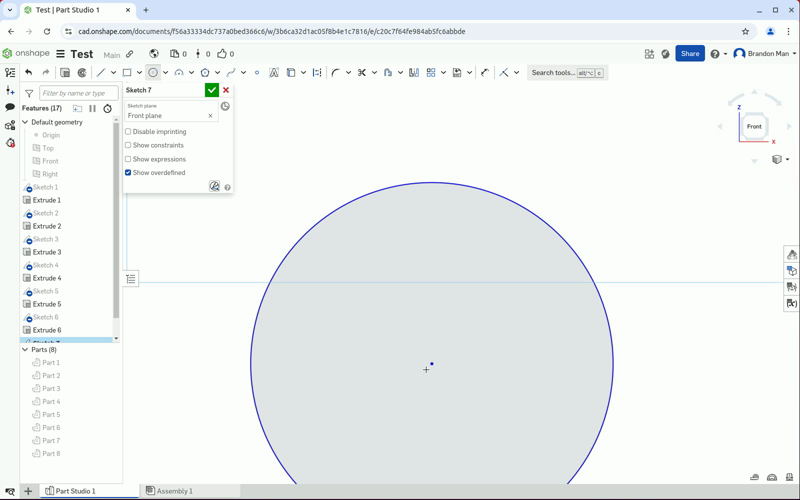
scroll(-6)
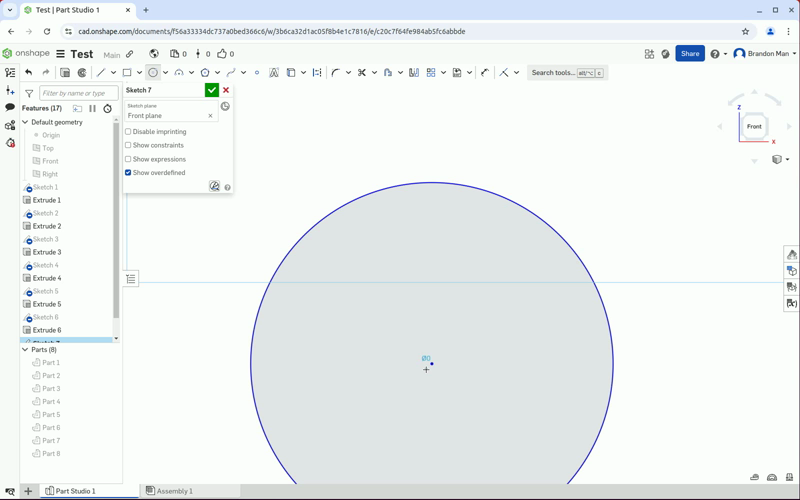
scroll(-6)
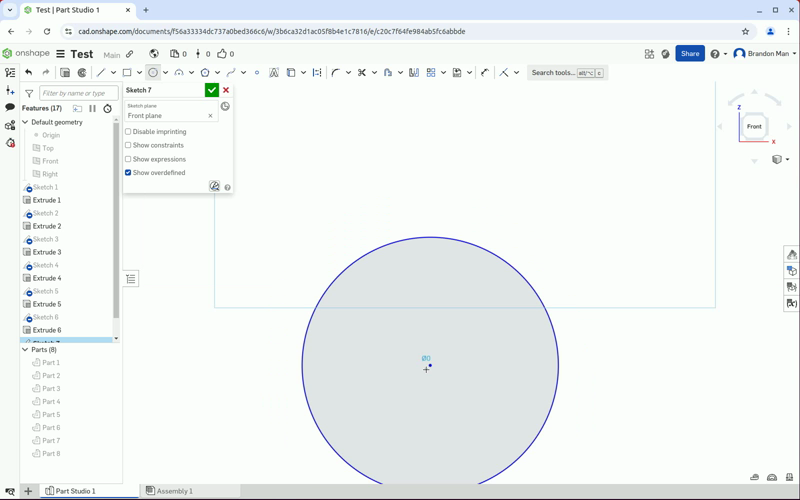
scroll(-6)
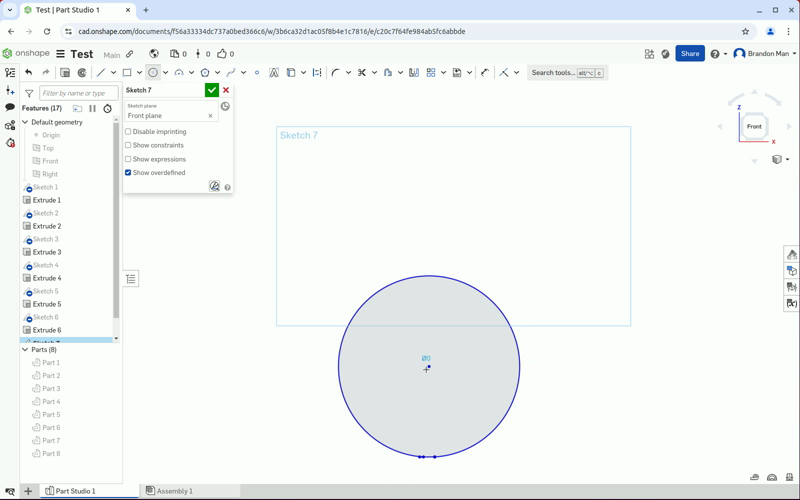
scroll(-6)
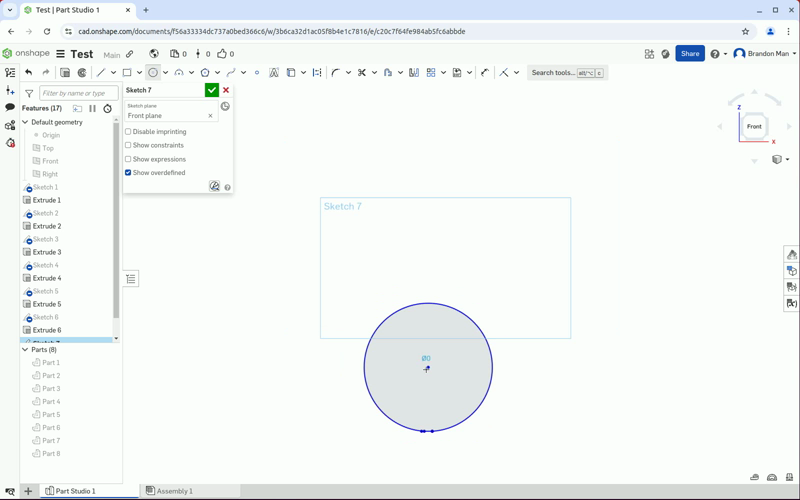
scroll(-6)
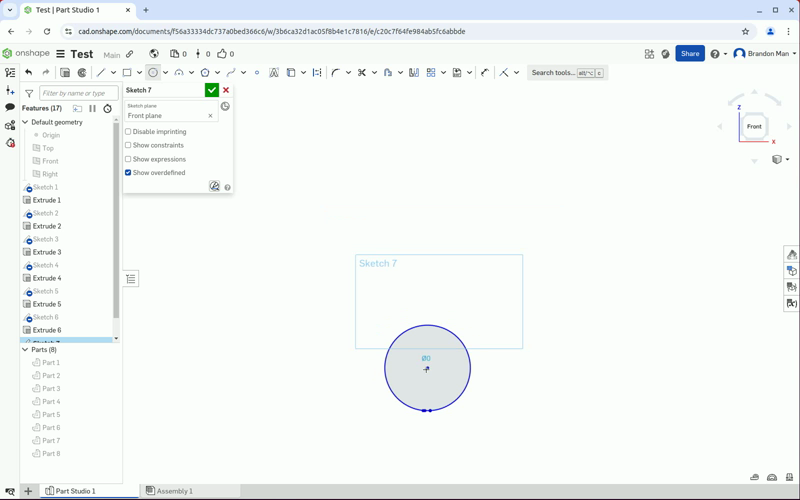
scroll(-6)
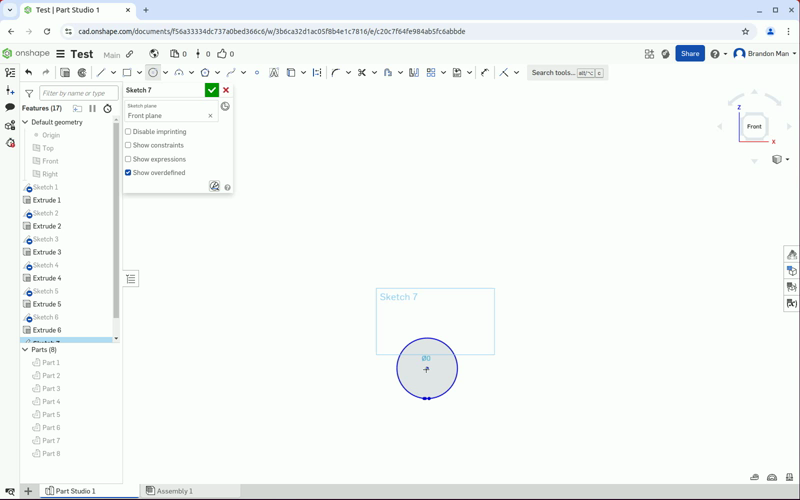
scroll(-6)
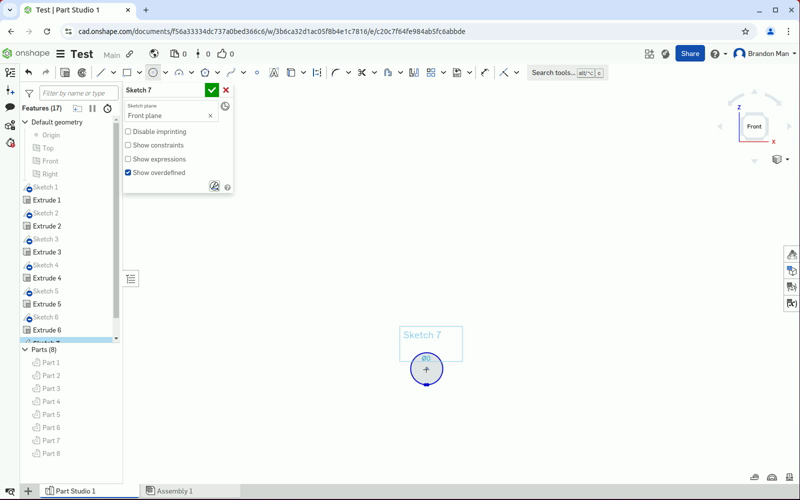
key_up(shift)
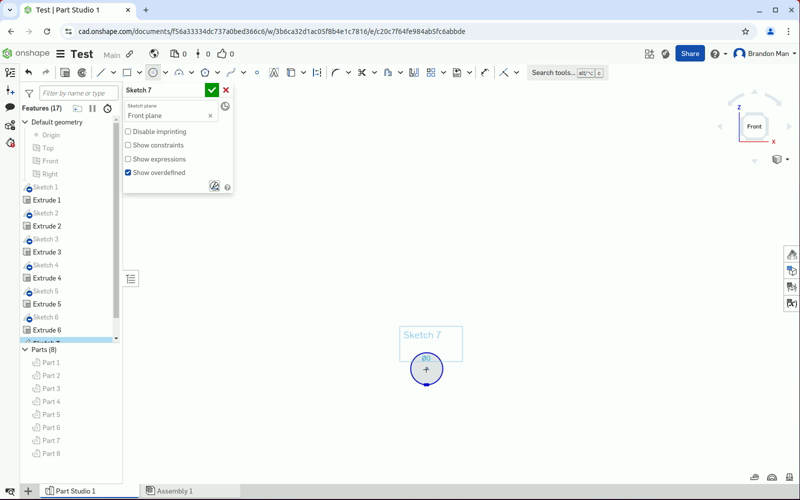
mouse_move(431, 369)
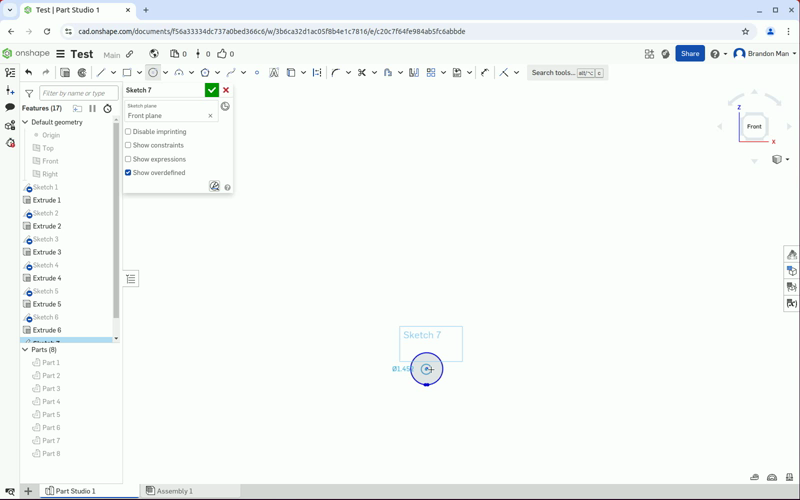
click(431, 369)
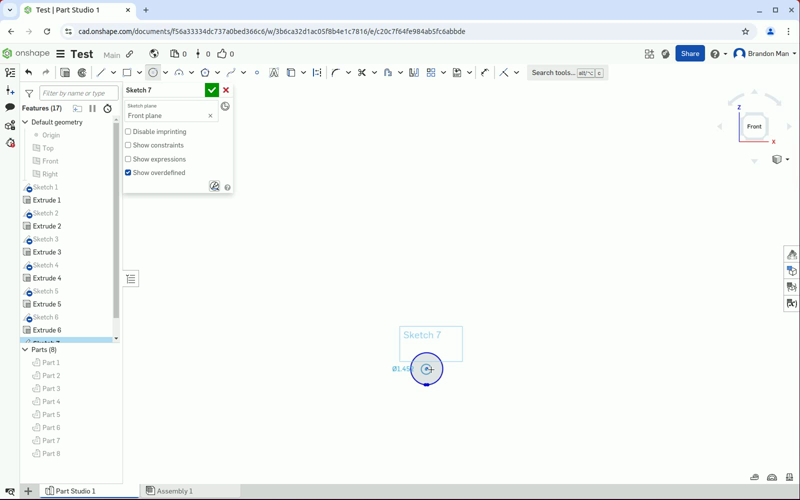
key(esc)
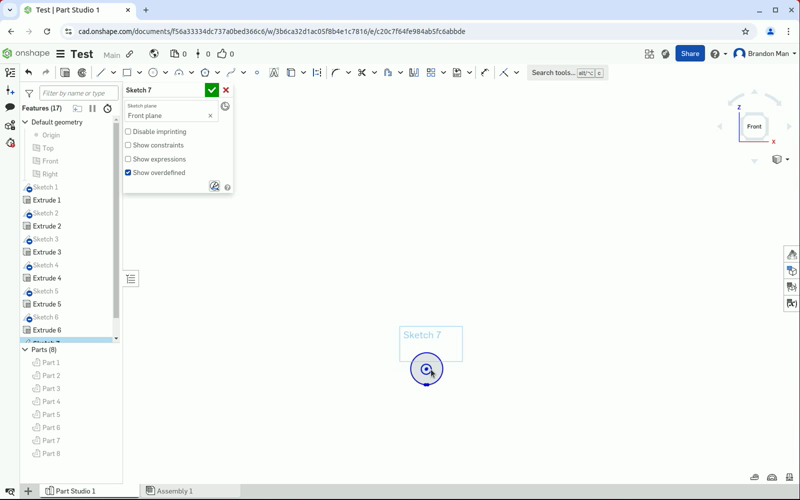
mouse_move(434, 366)
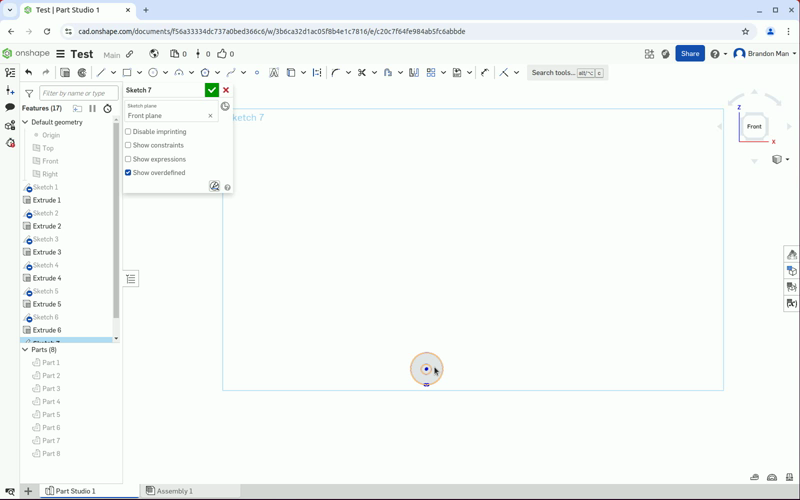
scroll(6)
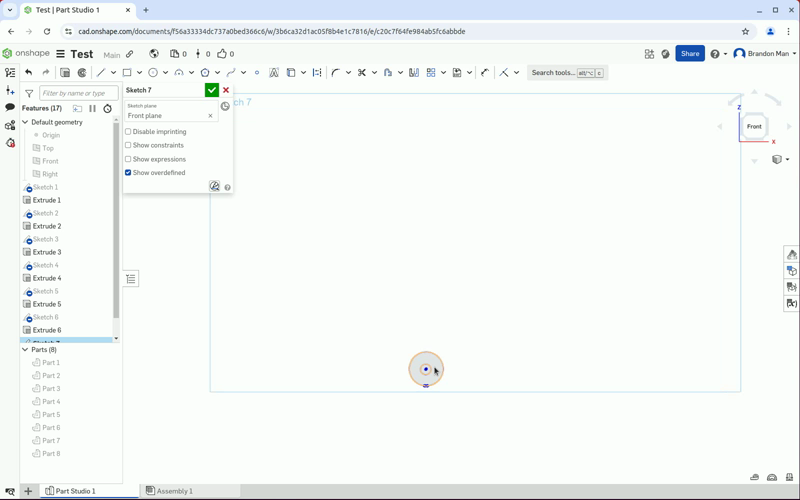
scroll(6)
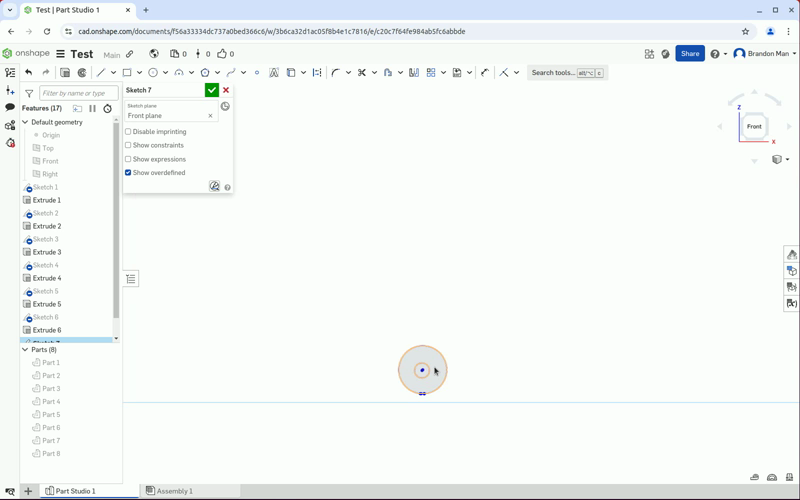
scroll(6)
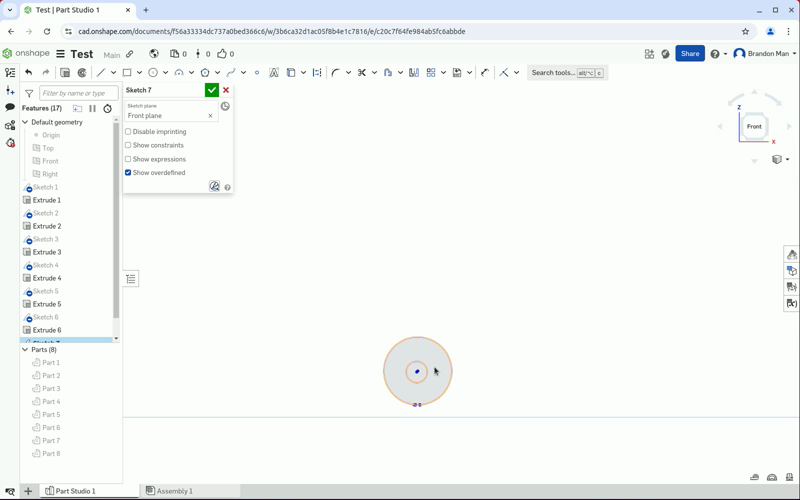
scroll(6)
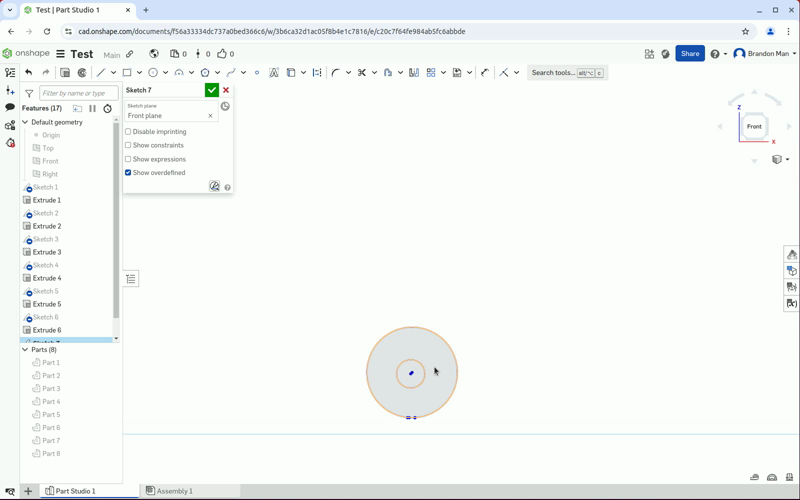
scroll(6)
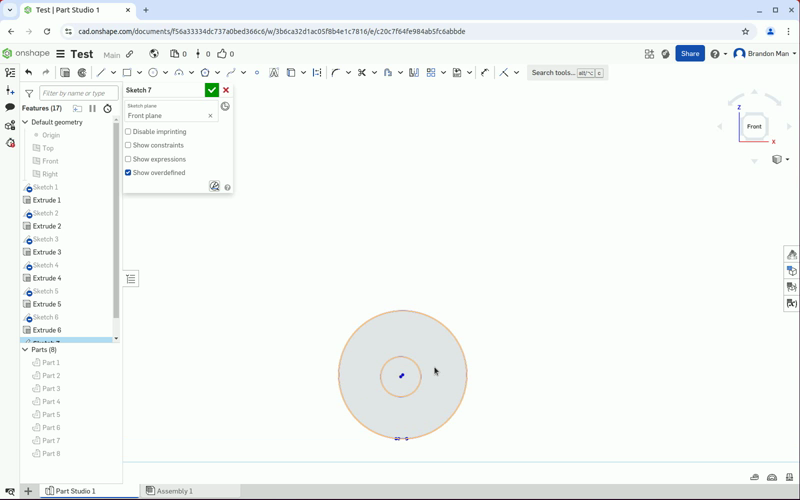
scroll(6)
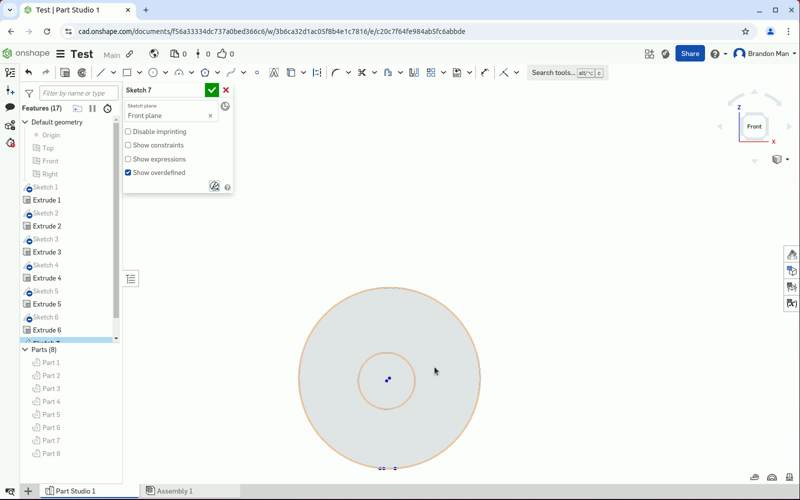
scroll(6)
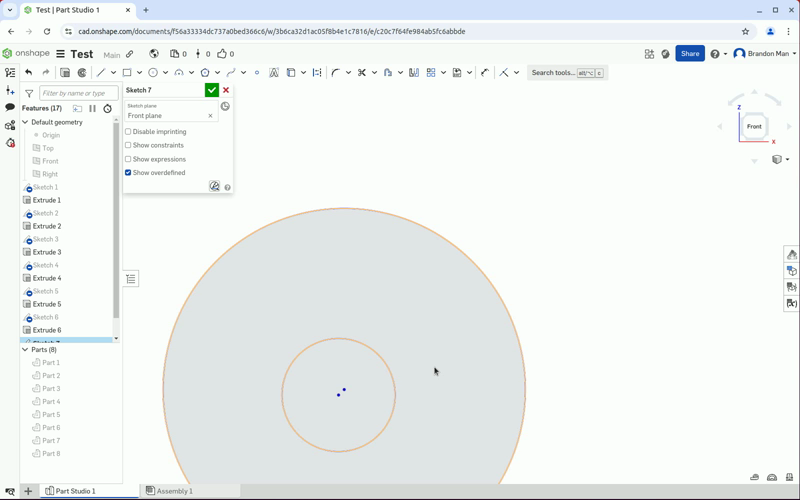
click(434, 366)
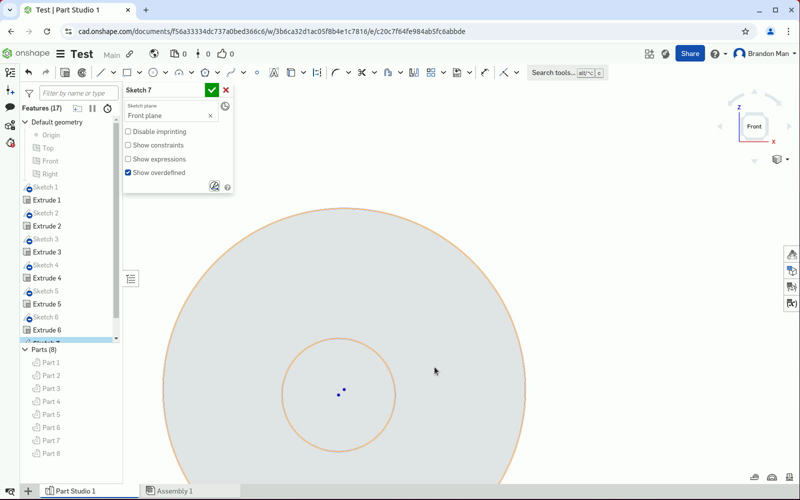
scroll(-6)
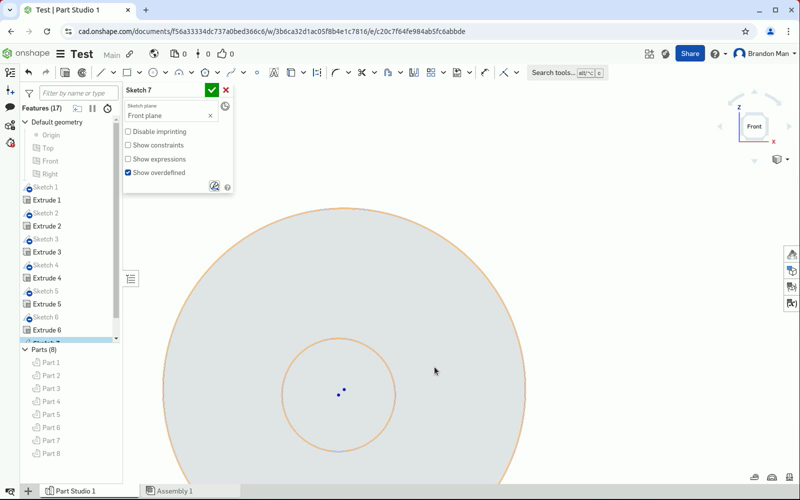
scroll(-6)
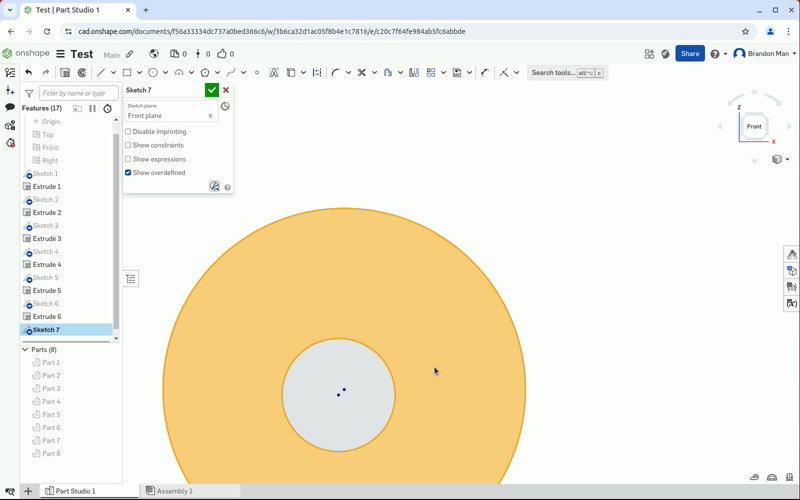
scroll(-6)
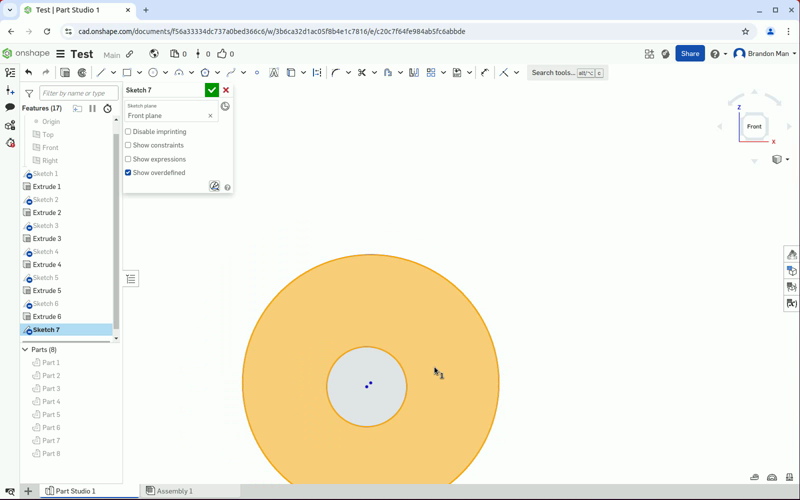
scroll(-6)
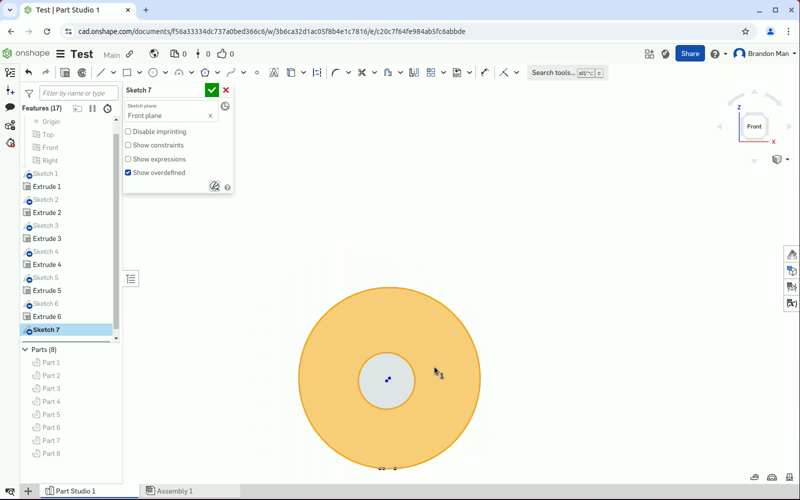
scroll(-6)
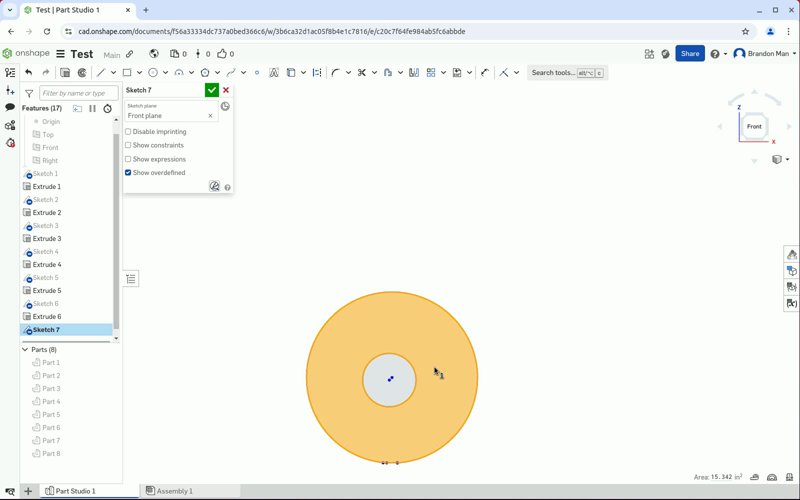
scroll(-6)
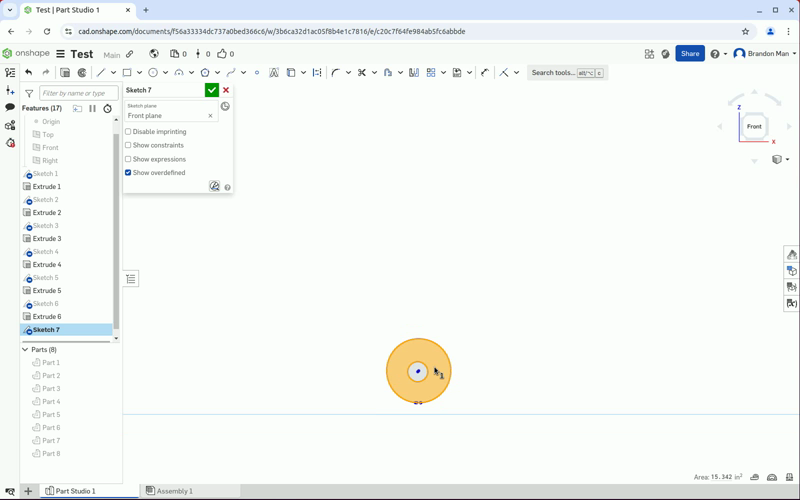
scroll(-6)
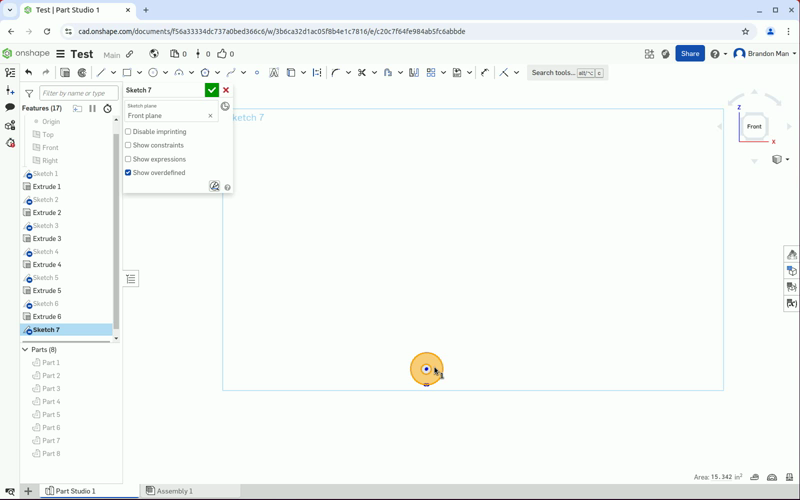
mouse_move(73, 352)
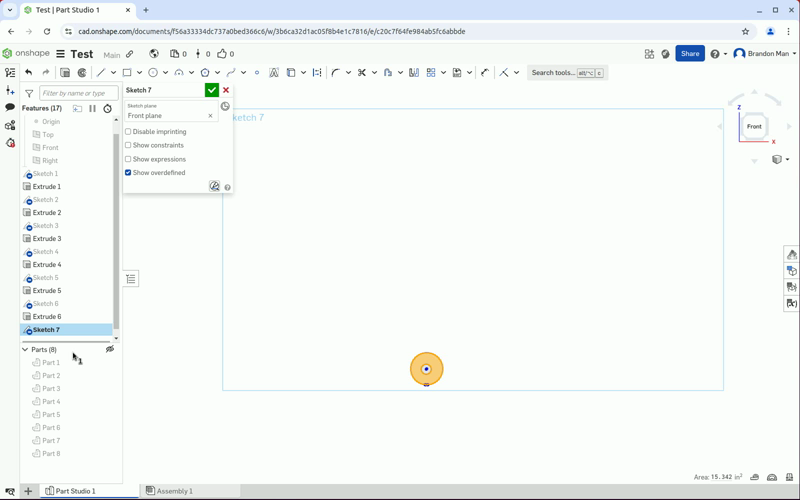
key(shift+y)
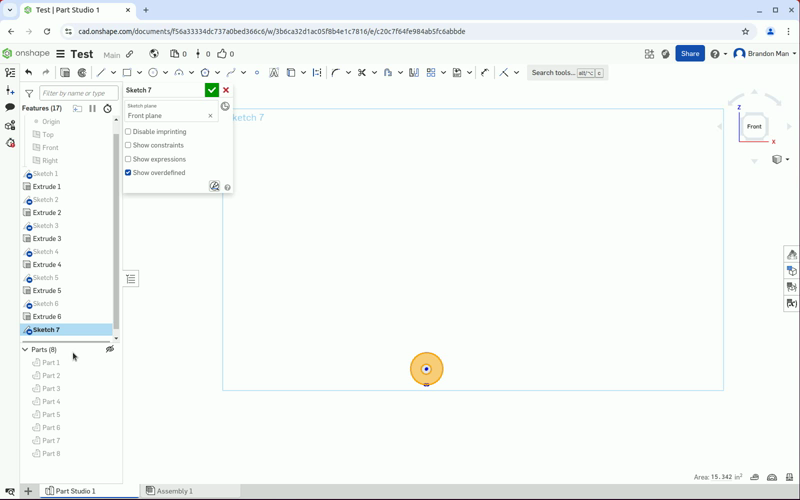
key(shift+e)
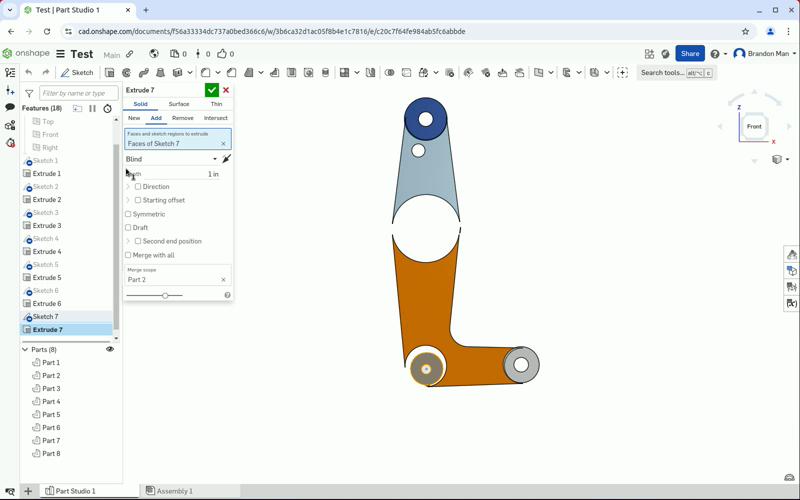
mouse_move(143, 106)
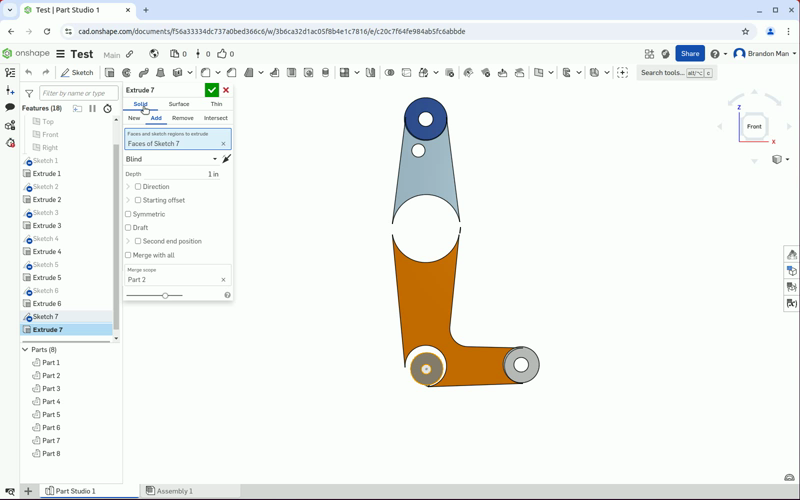
click(143, 106)
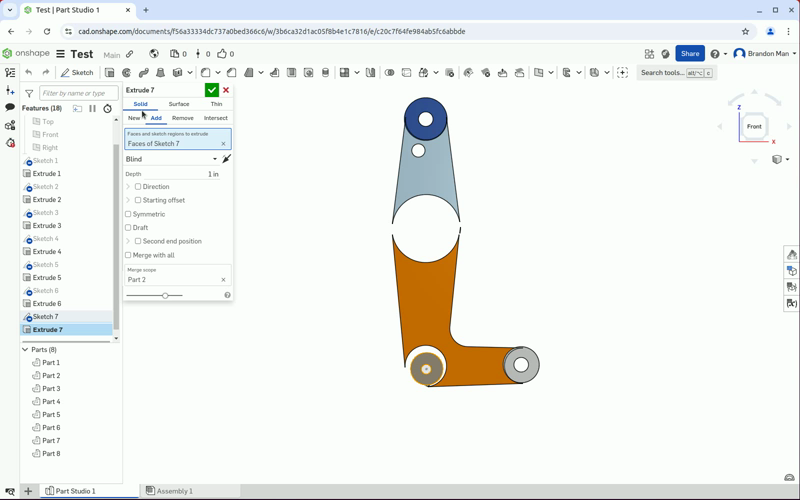
mouse_move(137, 120)
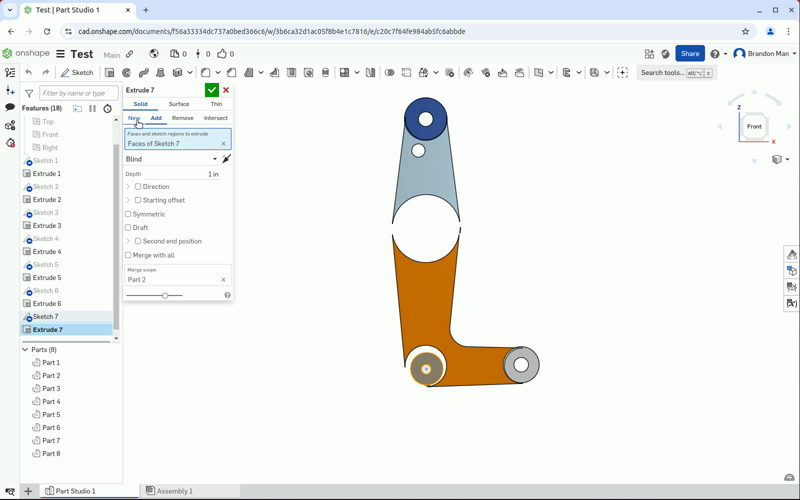
click(137, 120)
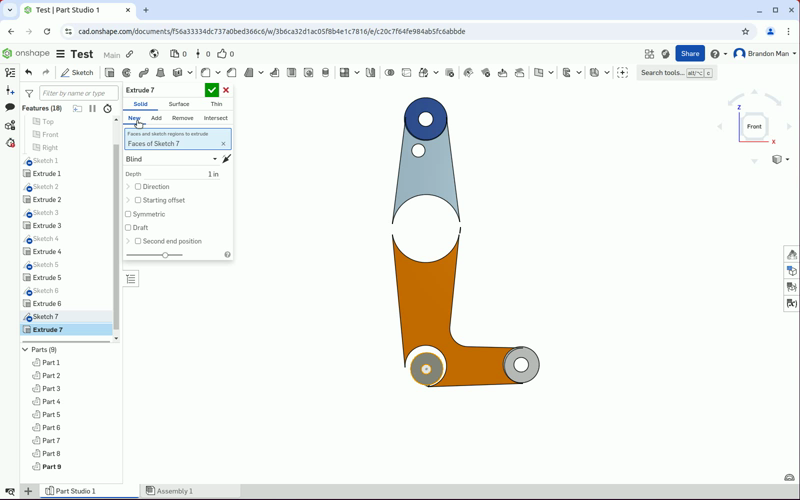
key(tab, 4)
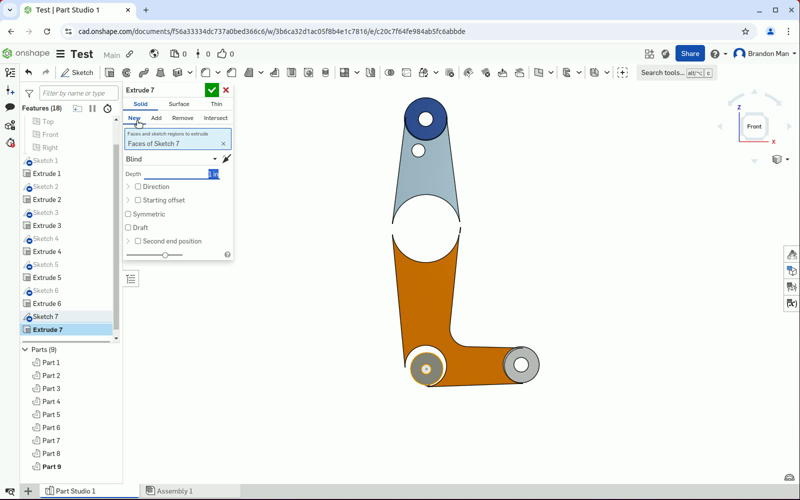
text(0.963)
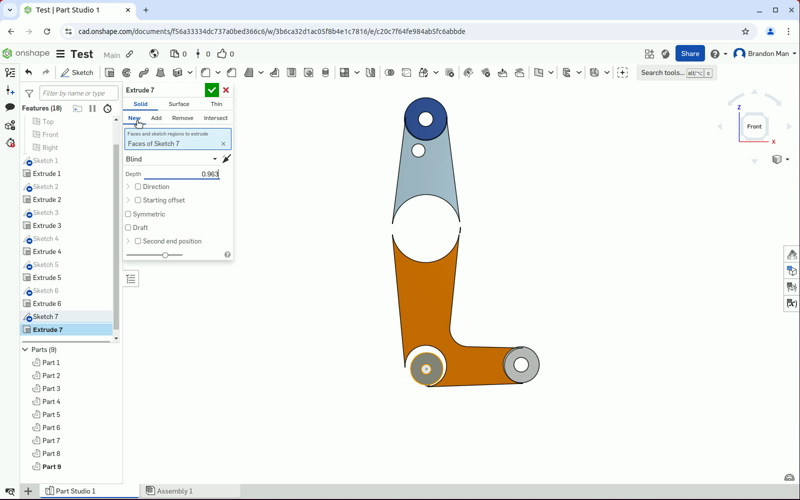
key(enter)
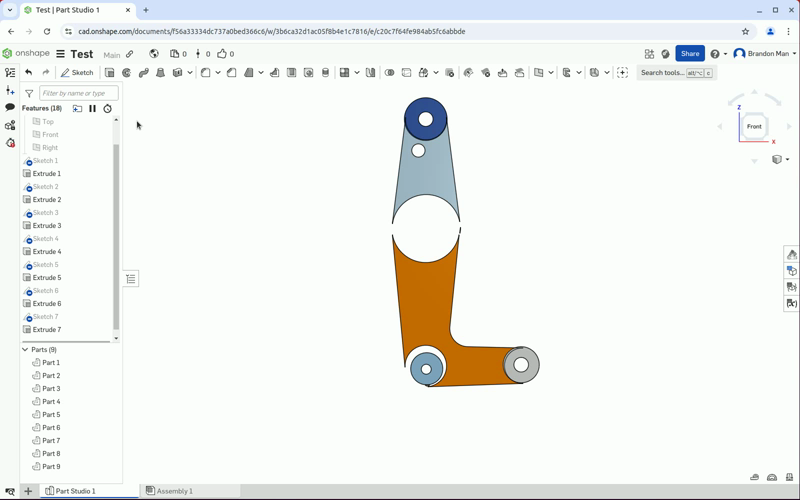
key(shift+h)
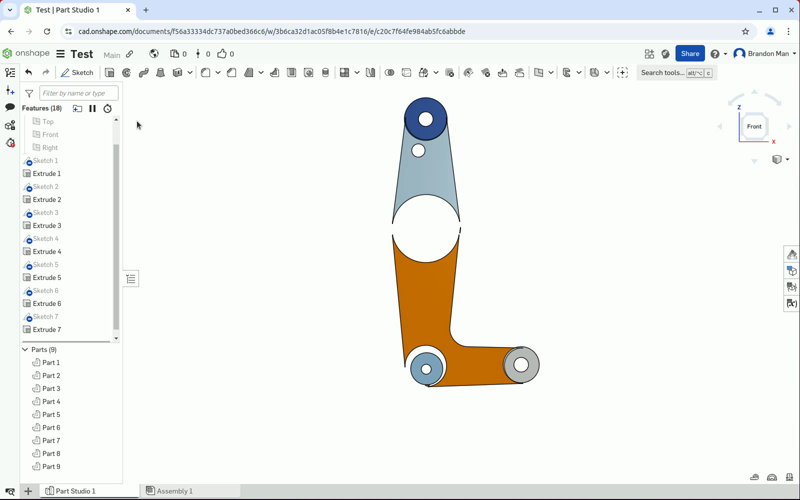
key(shift+h)
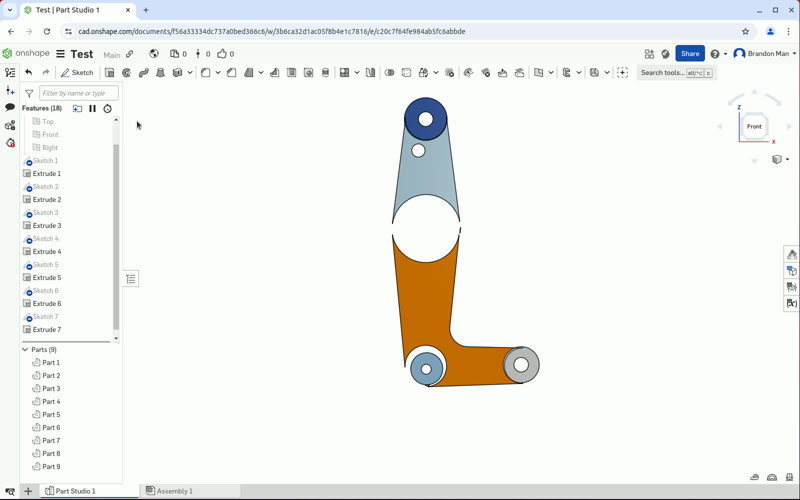
mouse_move(69, 163)
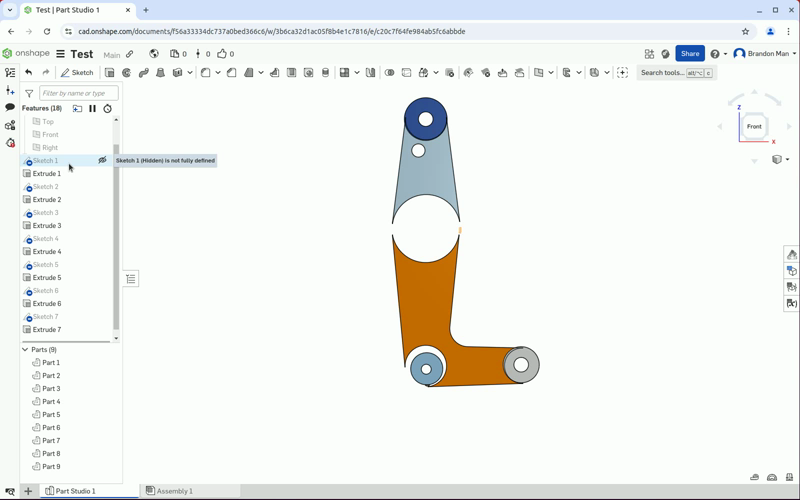
click(69, 163)
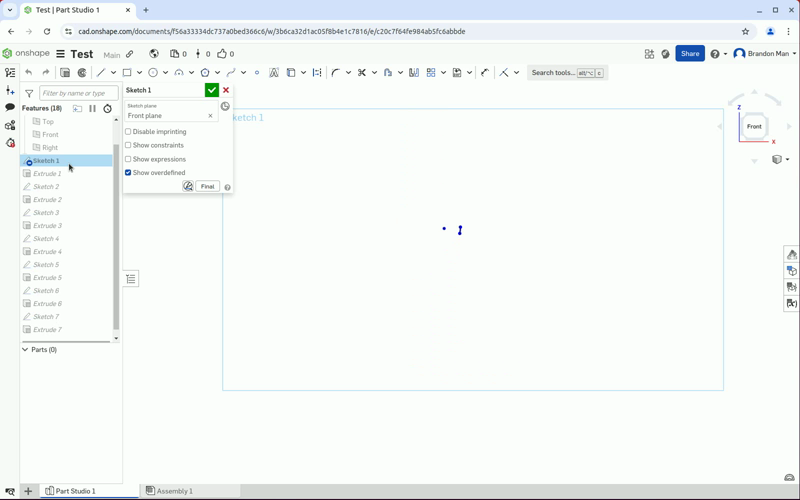
mouse_move(229, 92)
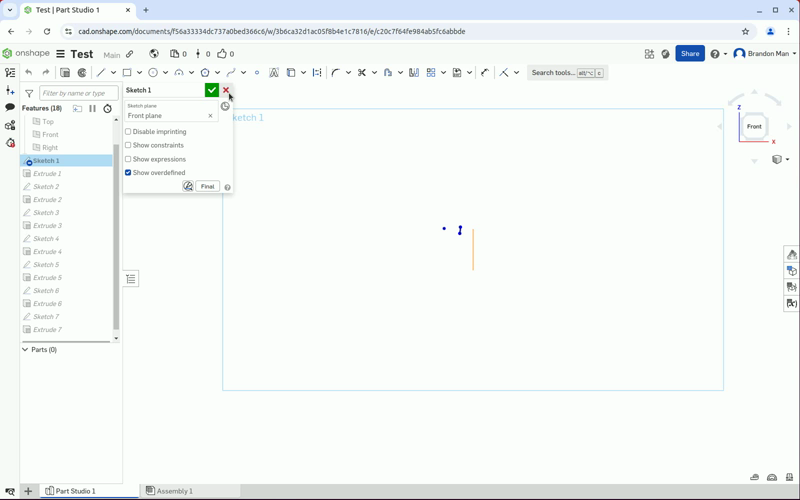
click(229, 92)
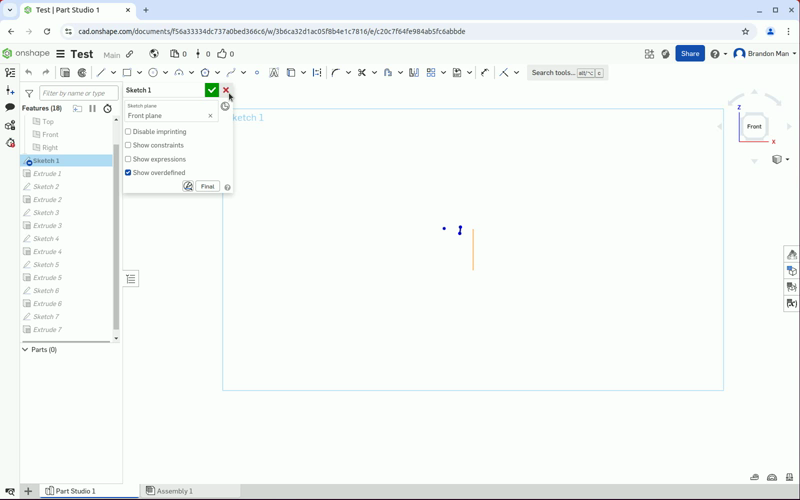
key(shift+s)
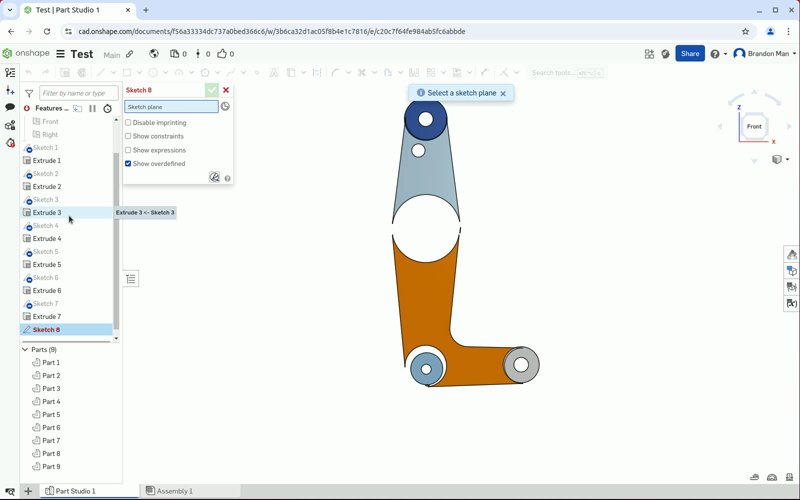
scroll(3)
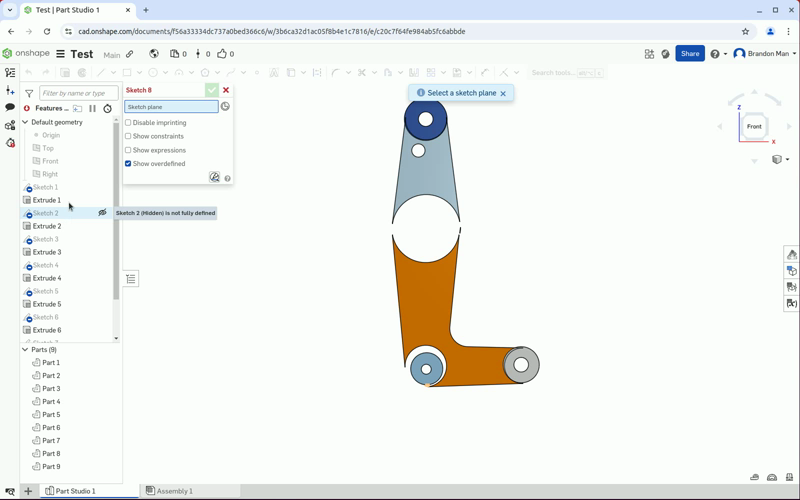
mouse_move(69, 163)
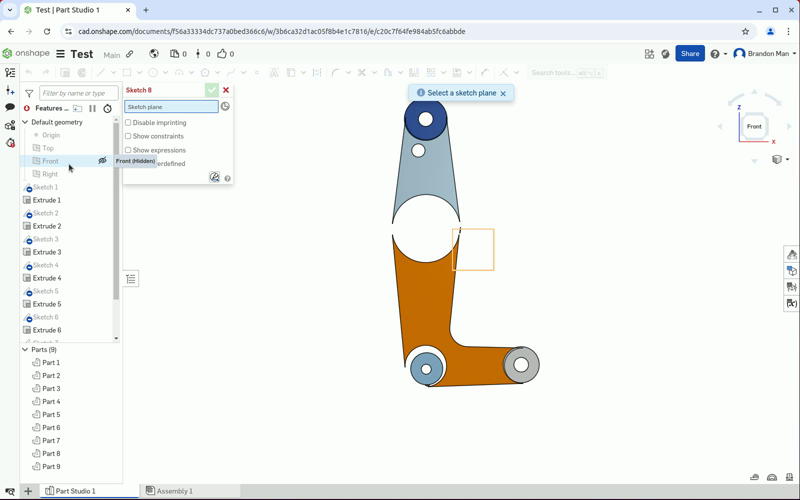
click(69, 163)
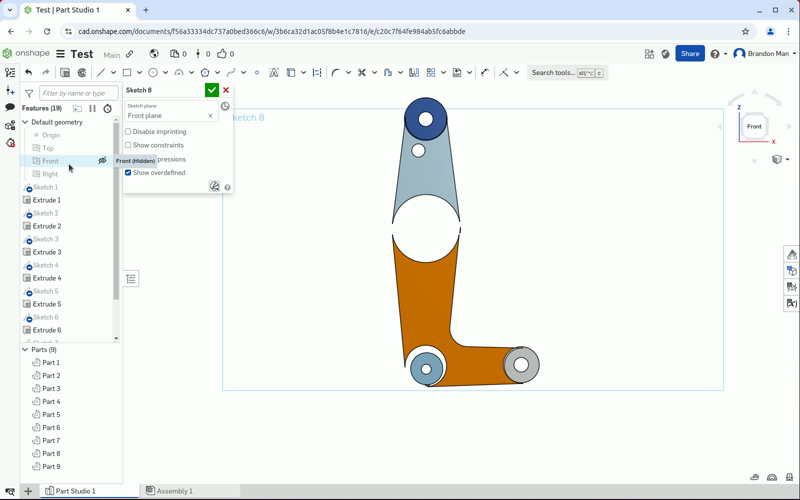
mouse_move(73, 352)
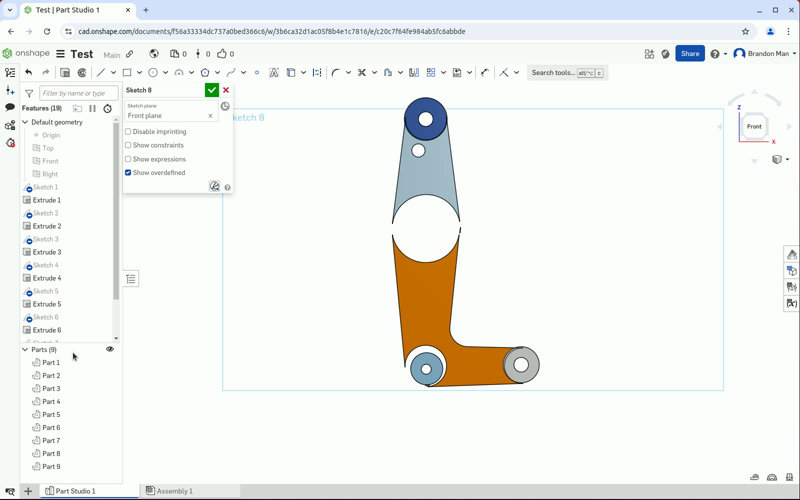
key(y)
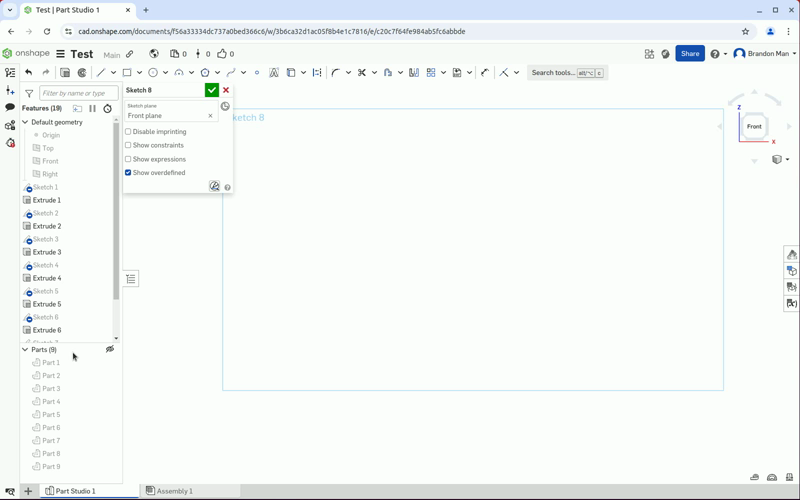
key(l)
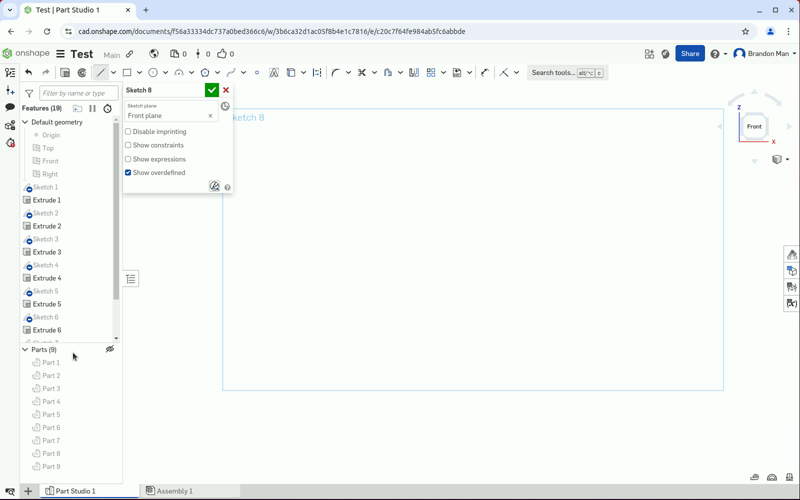
key_down(shift)
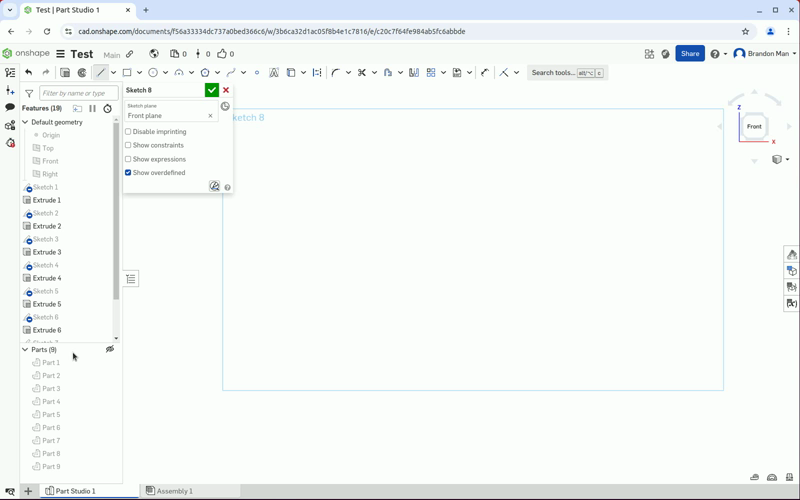
mouse_move(451, 271)
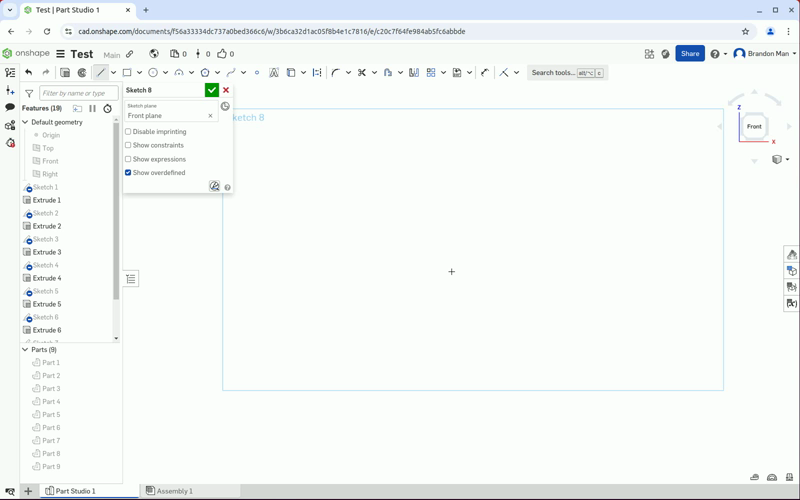
click(451, 271)
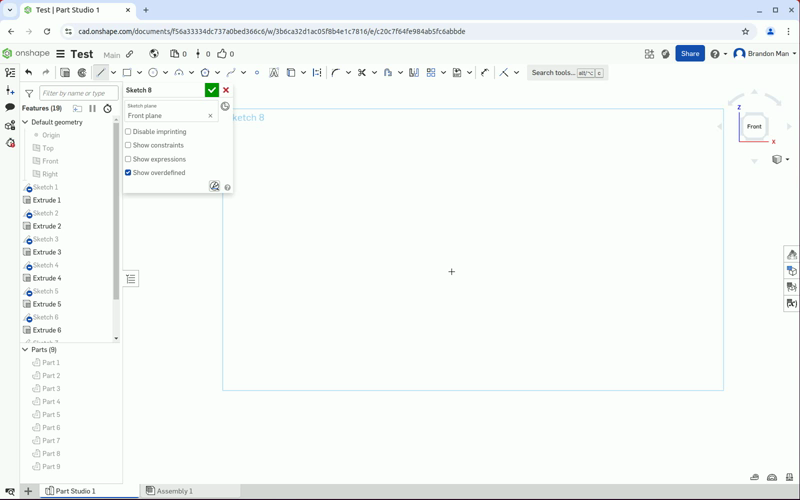
key_up(shift)
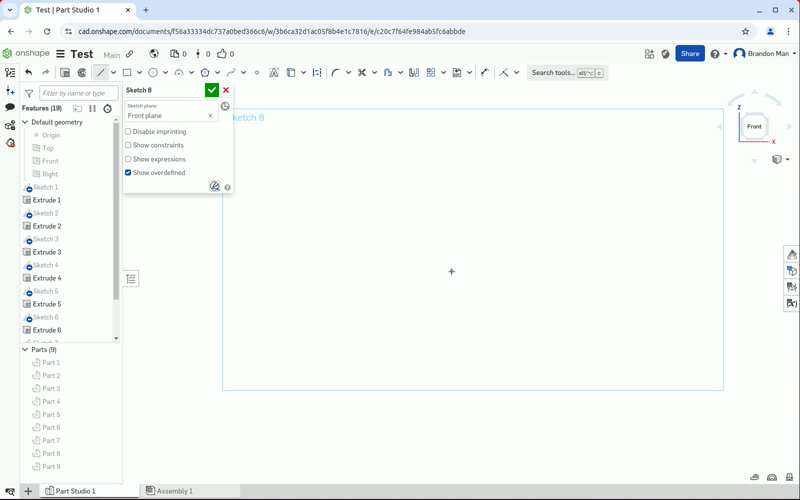
key_down(shift)
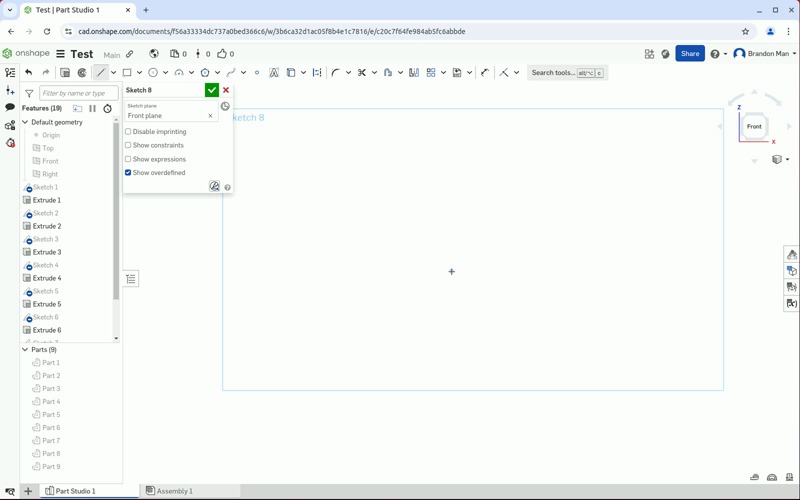
mouse_move(481, 271)
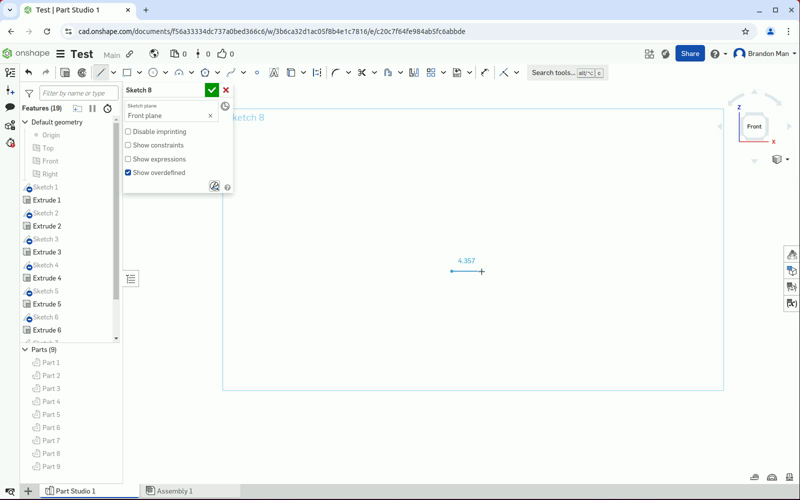
mouse_move(452, 267)
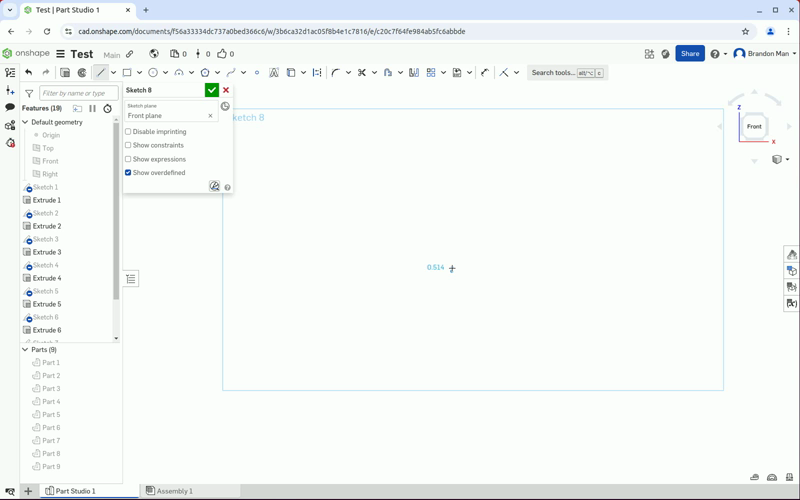
scroll(6)
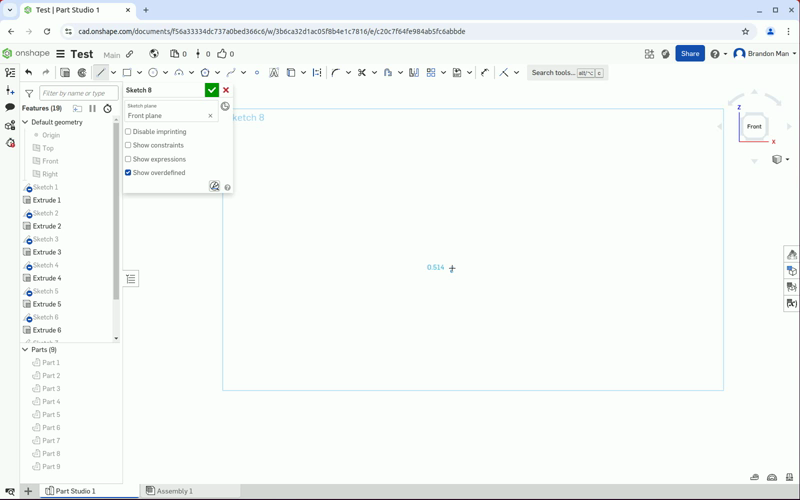
scroll(6)
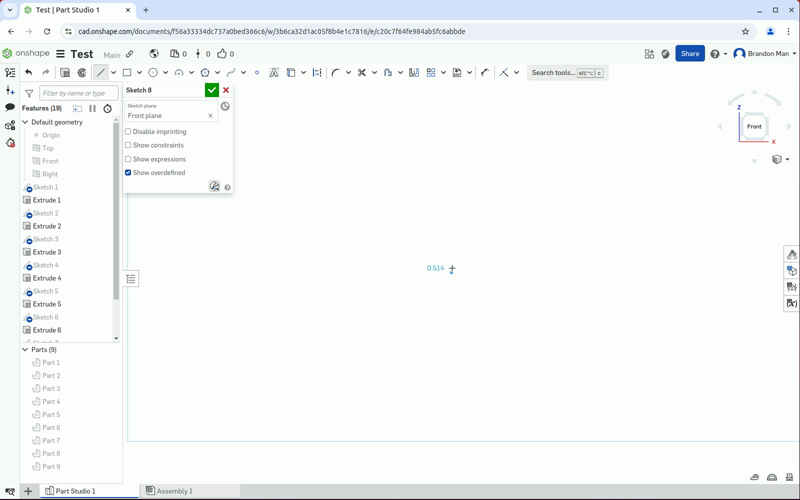
scroll(6)
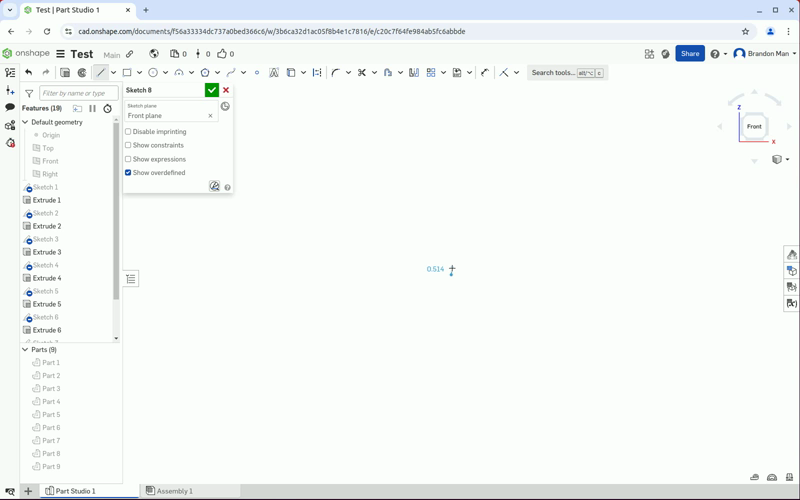
scroll(6)
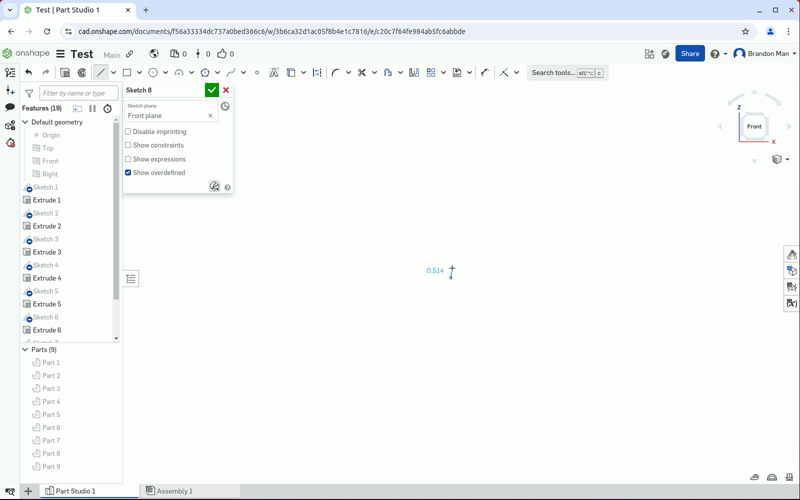
scroll(6)
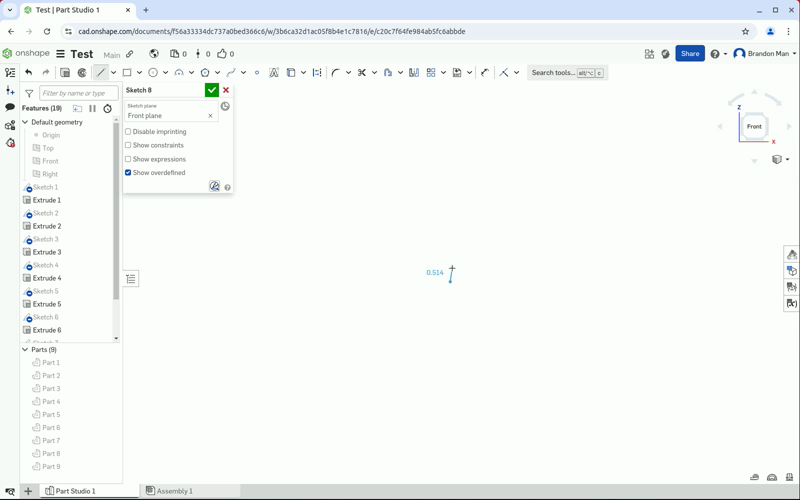
scroll(6)
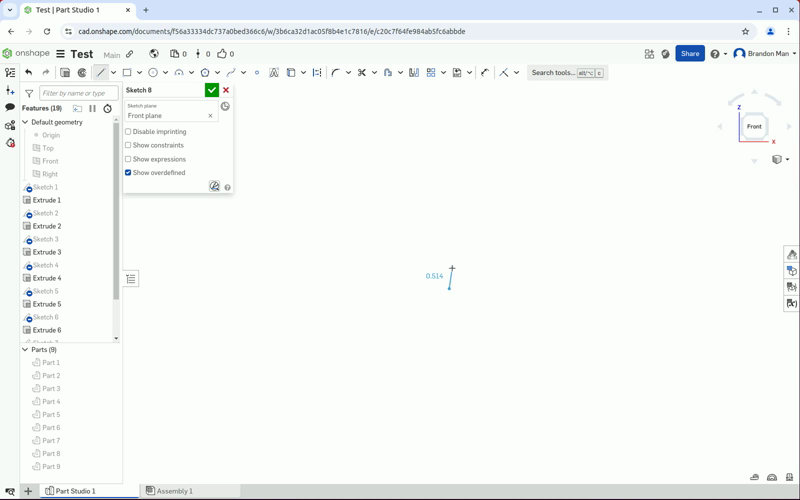
scroll(6)
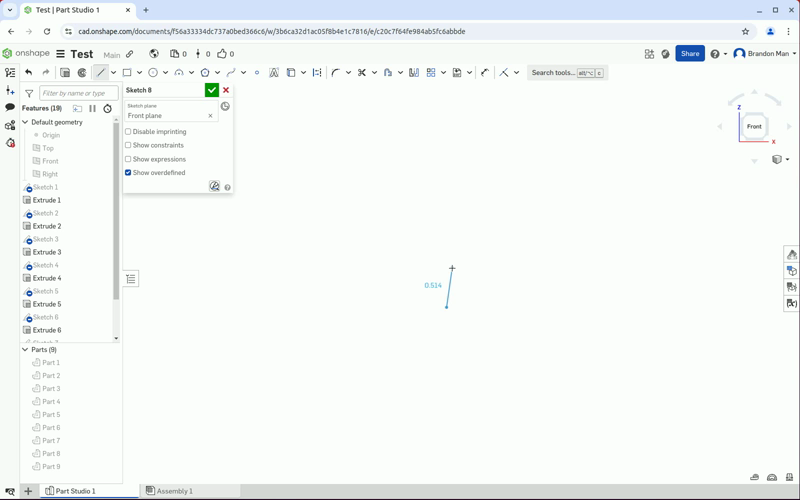
click(452, 267)
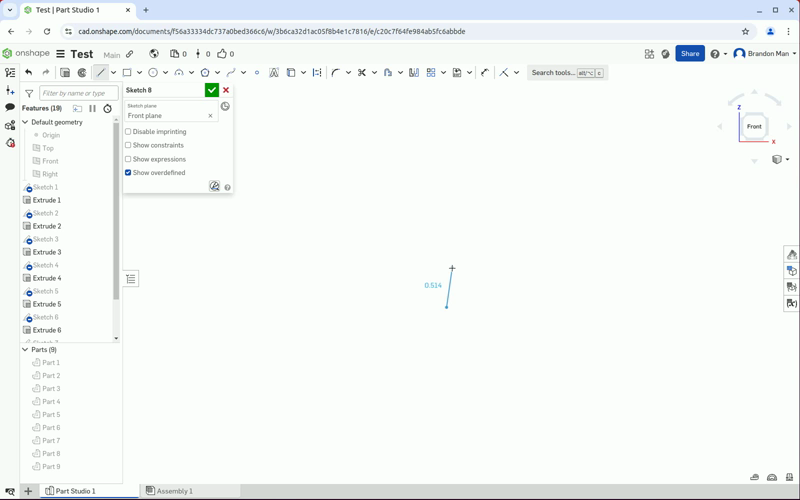
scroll(-6)
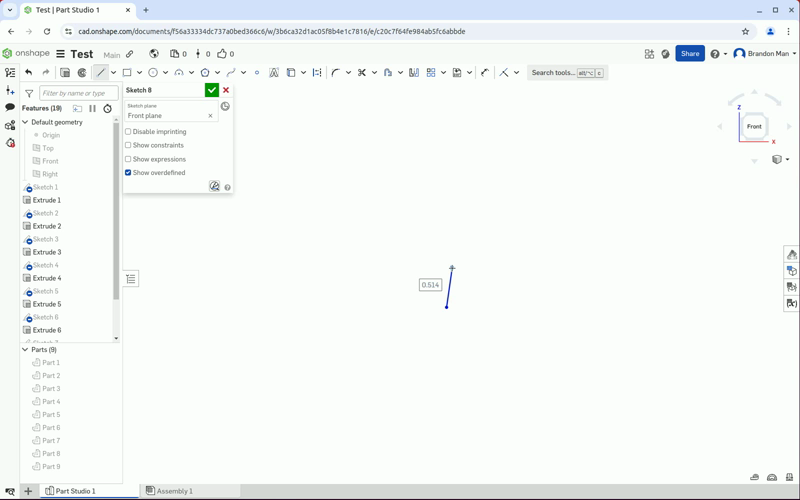
scroll(-6)
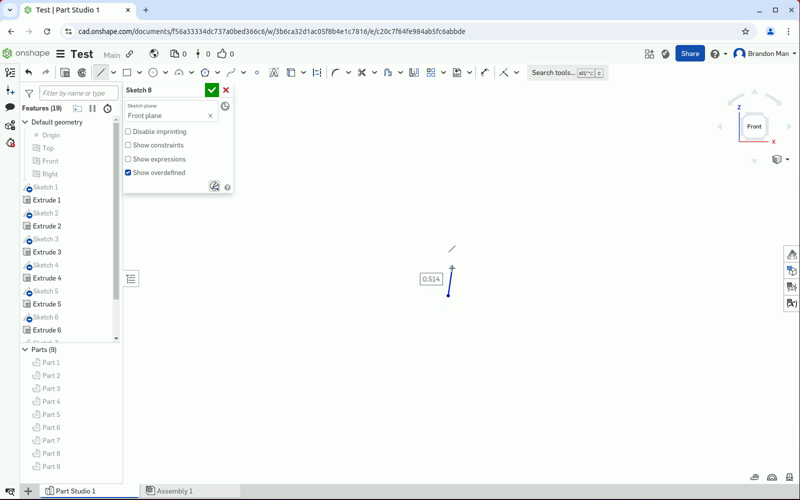
scroll(-6)
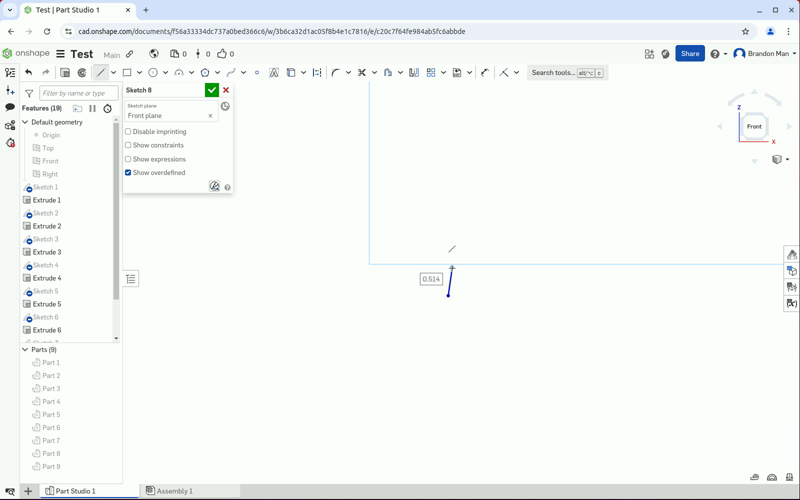
scroll(-6)
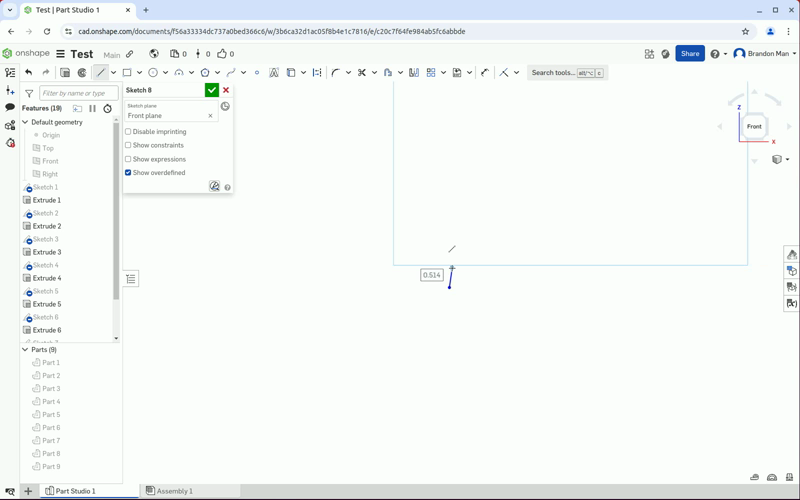
scroll(-6)
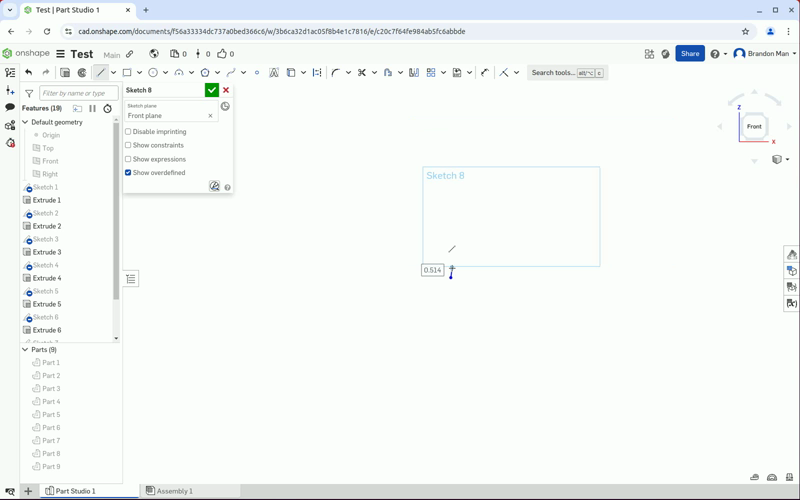
scroll(-6)
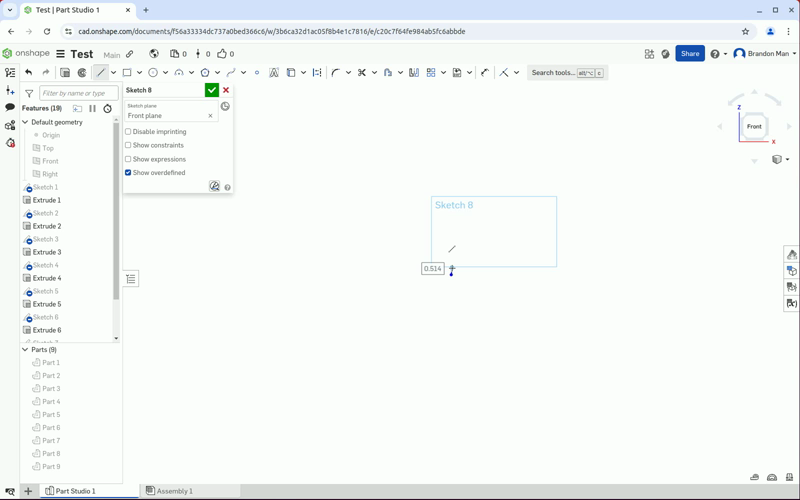
scroll(-6)
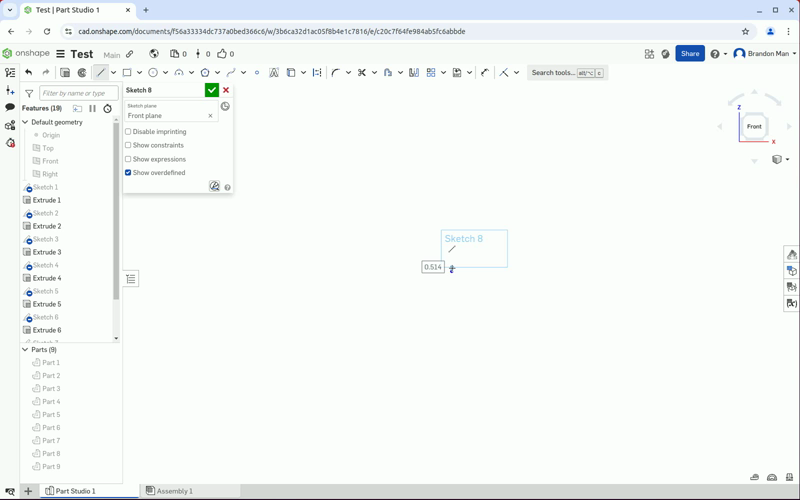
key_up(shift)
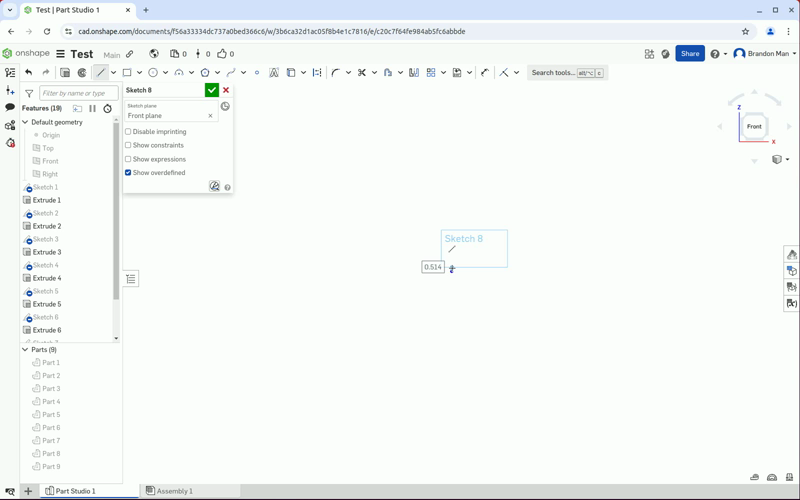
key(esc)
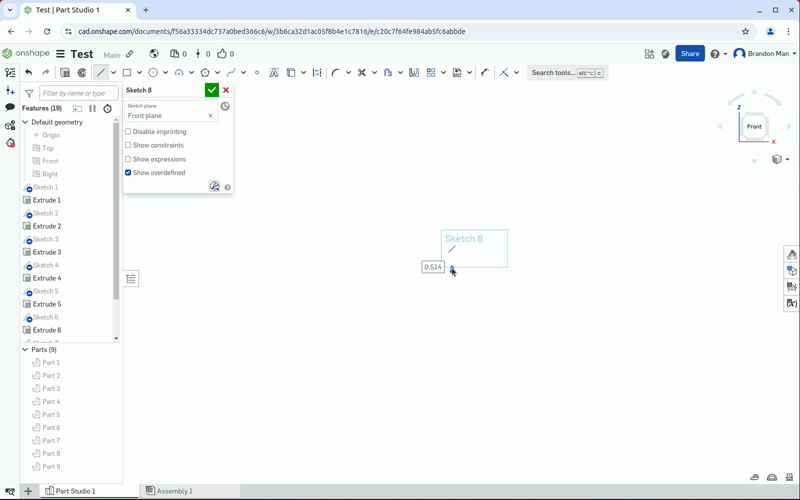
key(a)
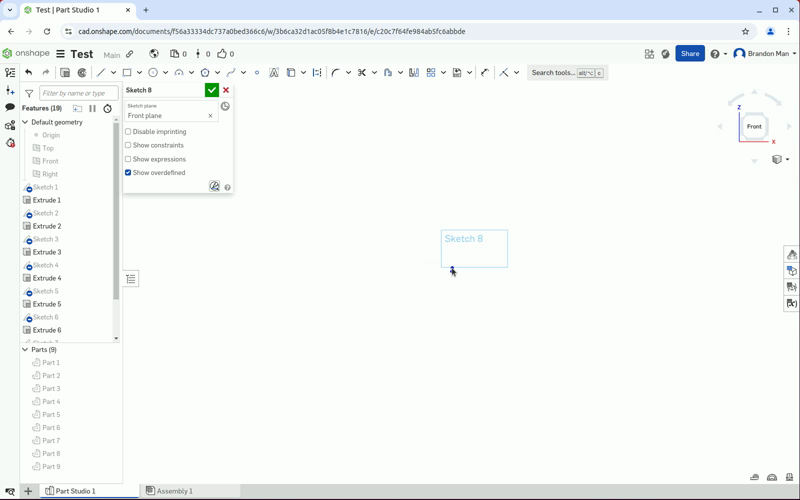
mouse_move(452, 267)
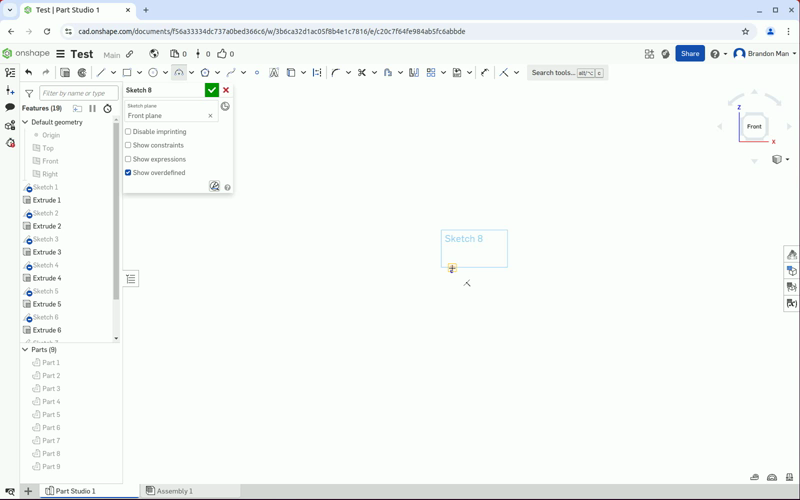
scroll(6)
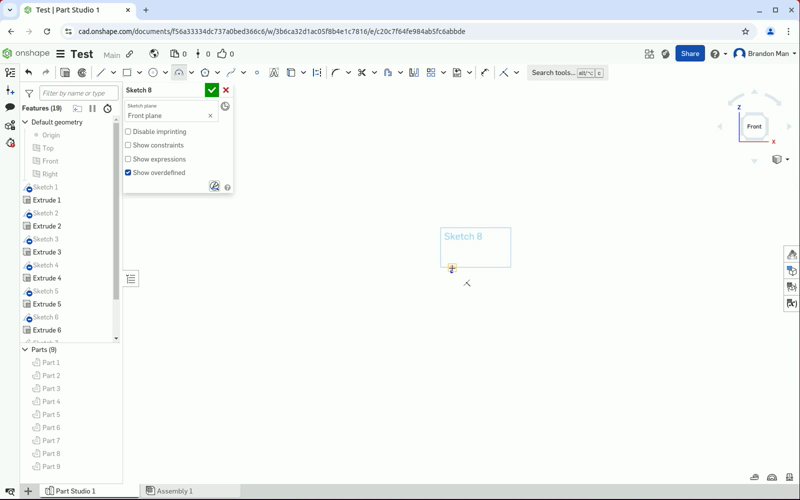
scroll(6)
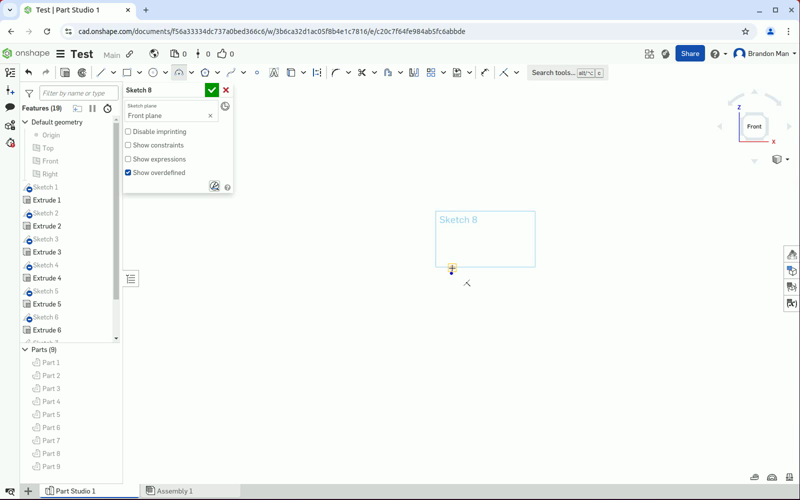
scroll(6)
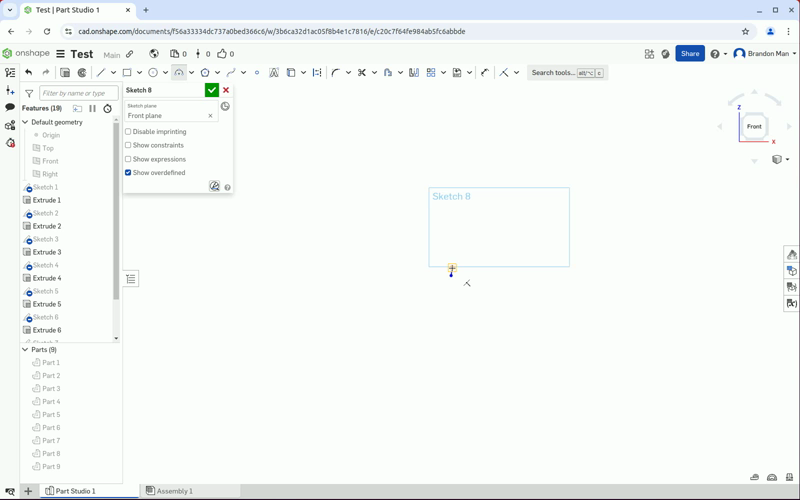
scroll(6)
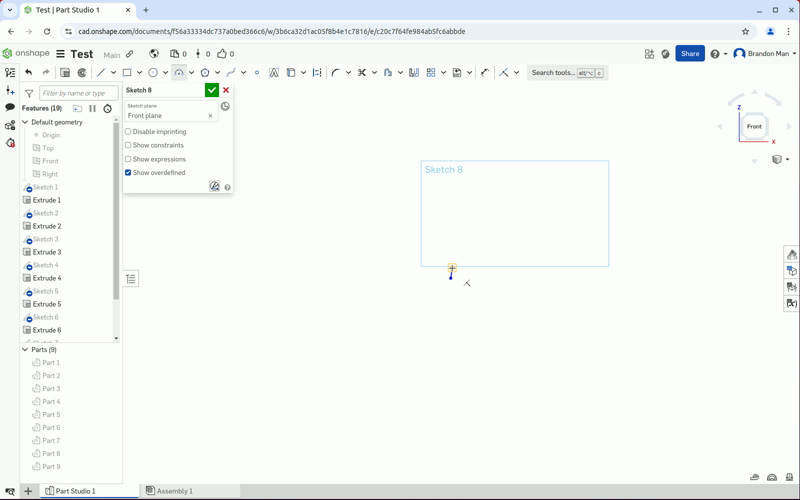
scroll(6)
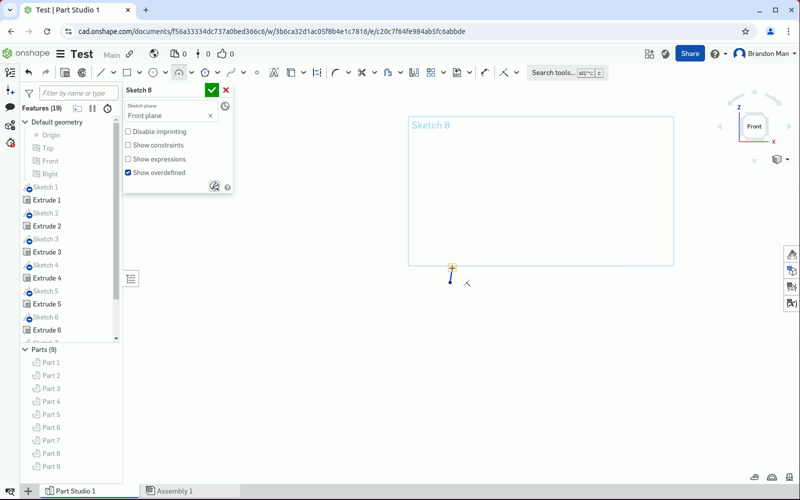
scroll(6)
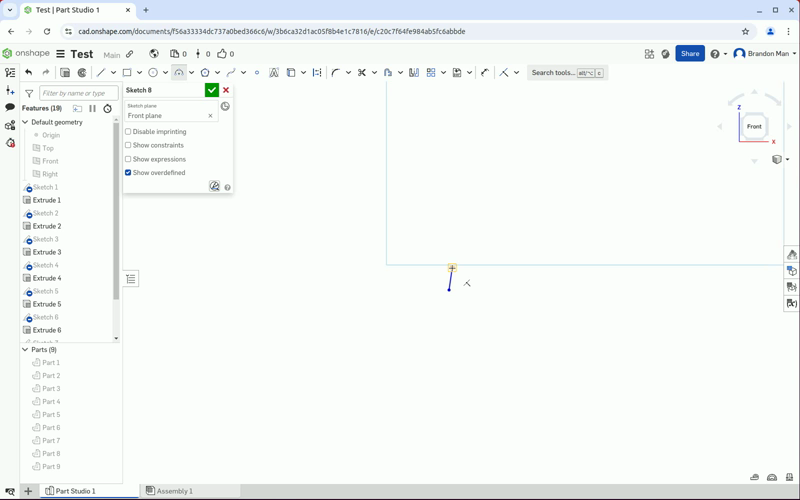
scroll(6)
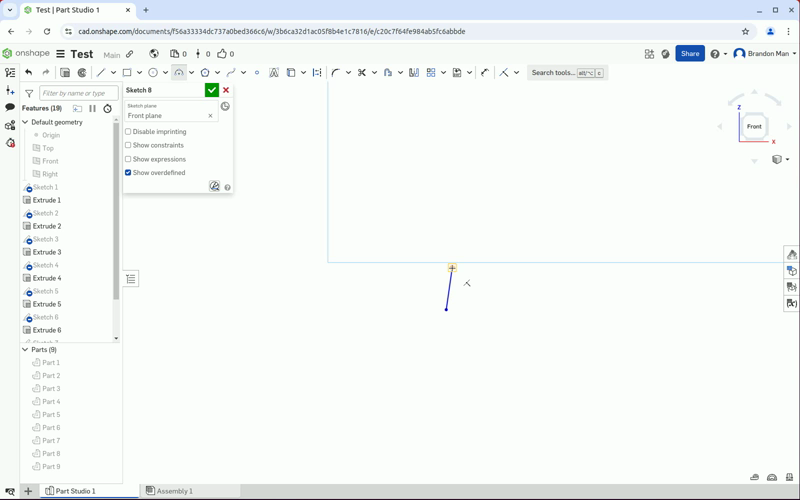
click(452, 267)
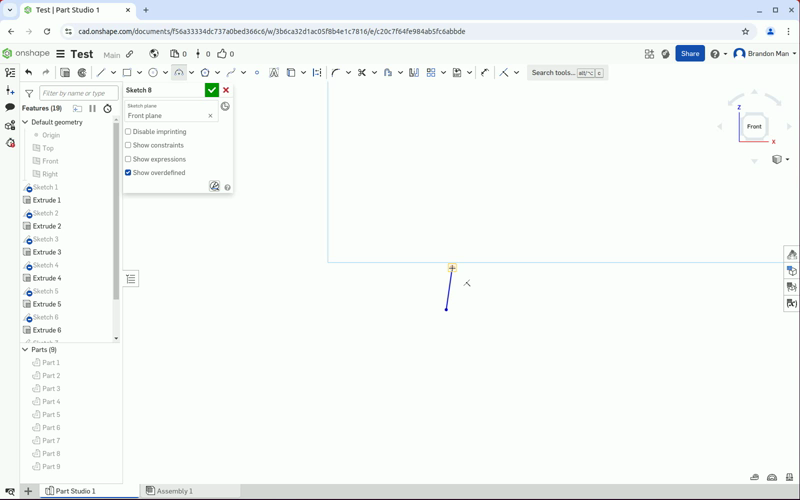
scroll(-6)
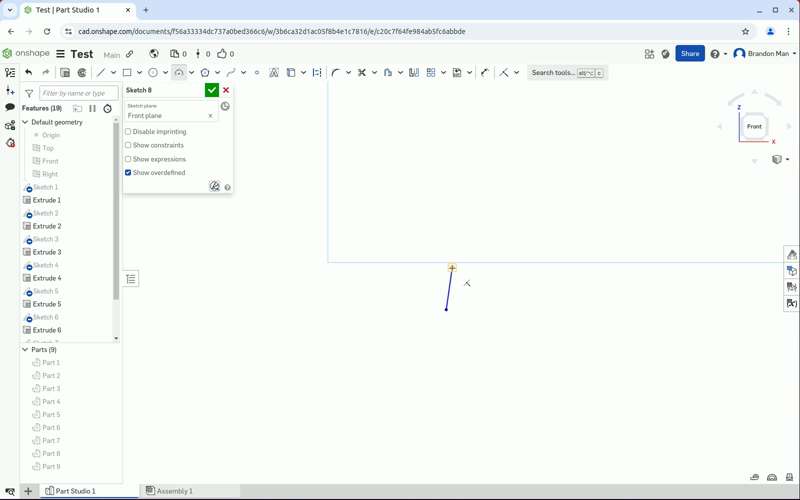
scroll(-6)
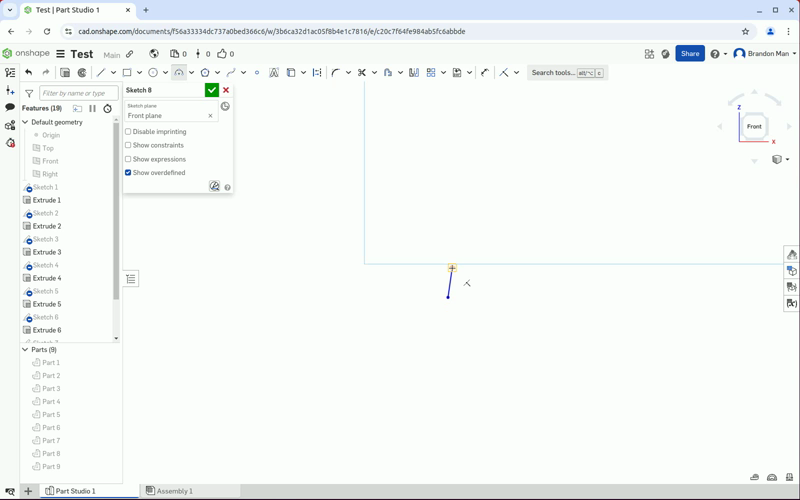
scroll(-6)
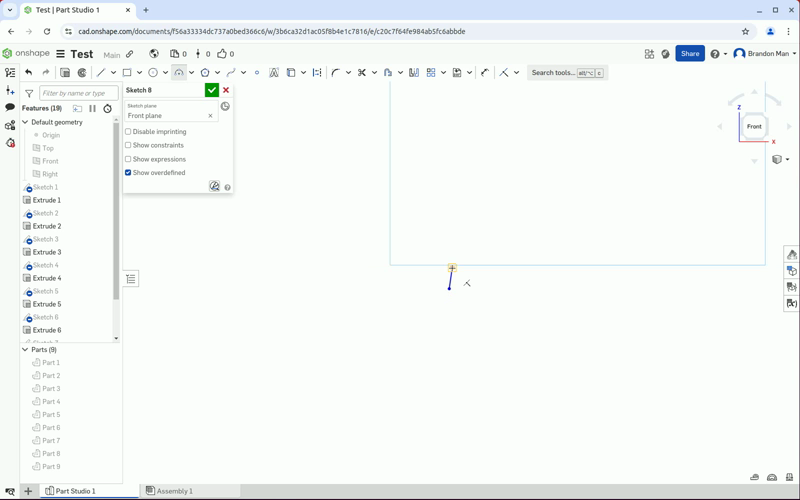
scroll(-6)
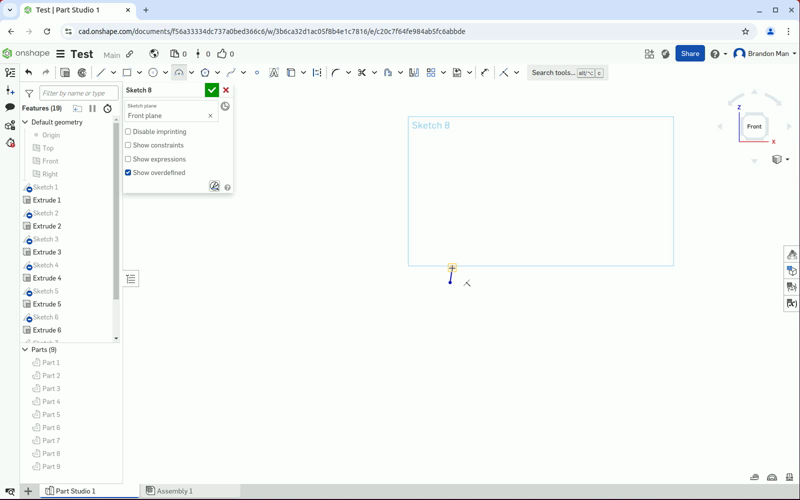
scroll(-6)
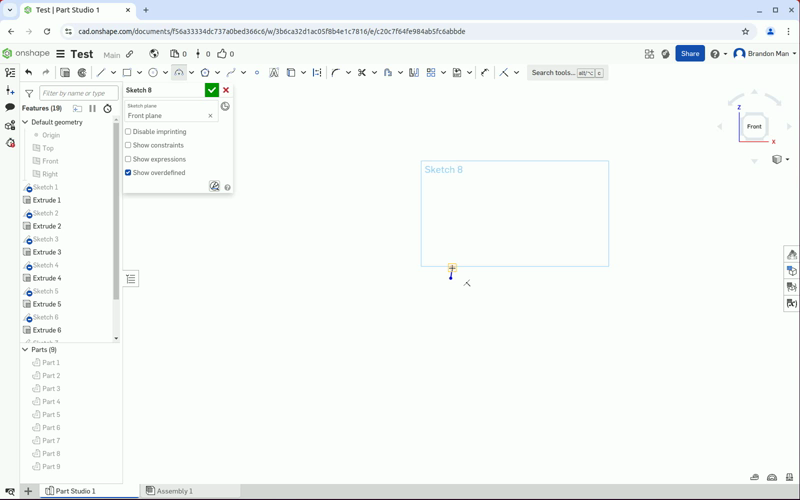
scroll(-6)
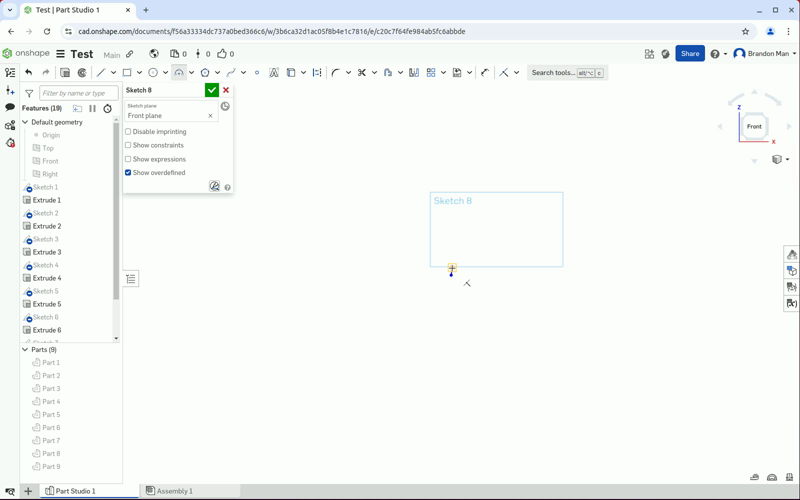
scroll(-6)
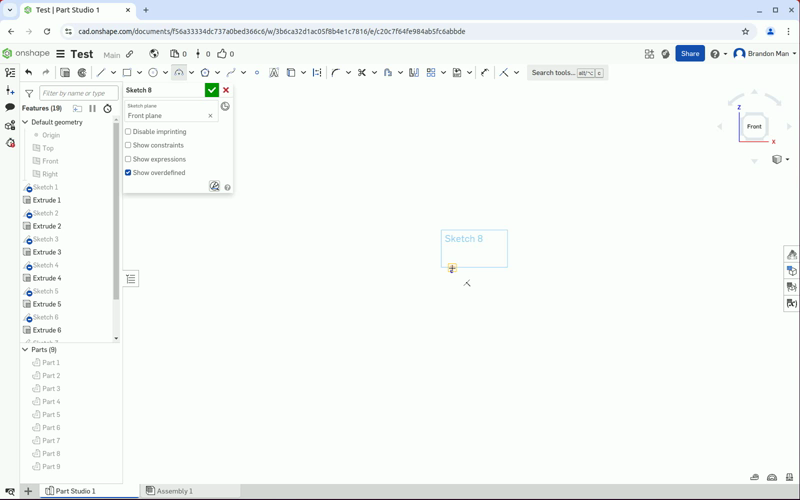
mouse_move(451, 271)
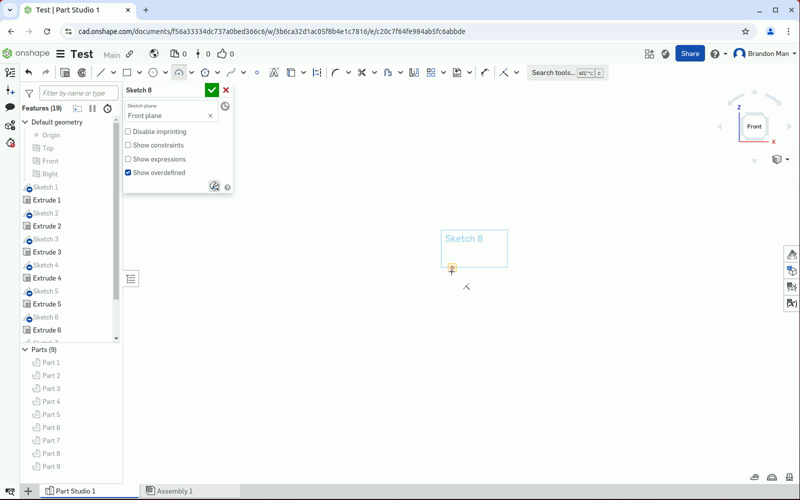
scroll(6)
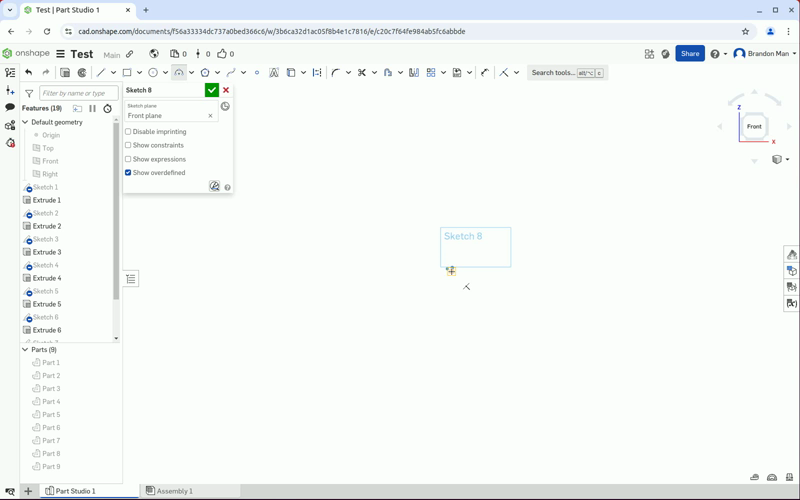
scroll(6)
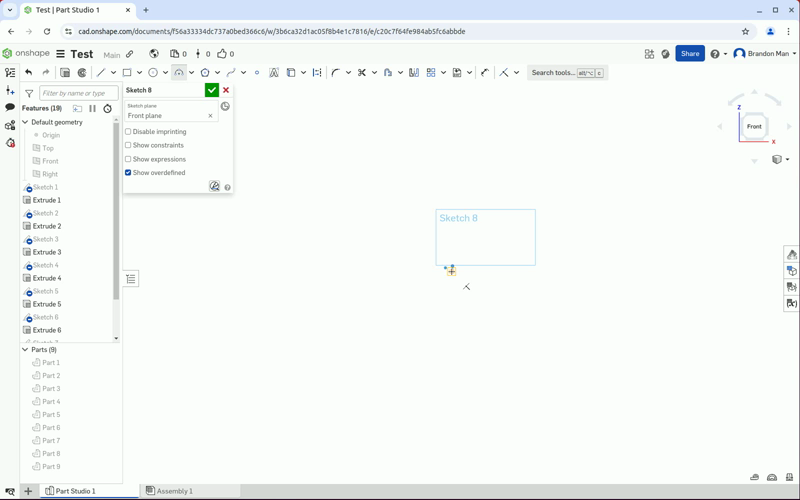
scroll(6)
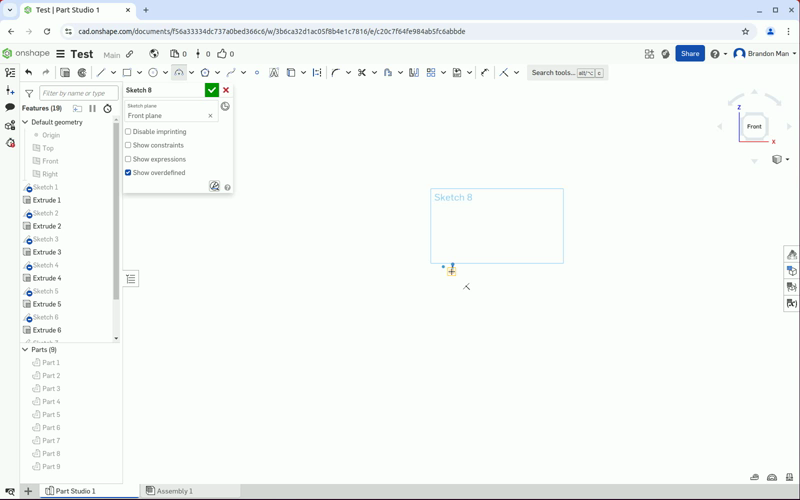
scroll(6)
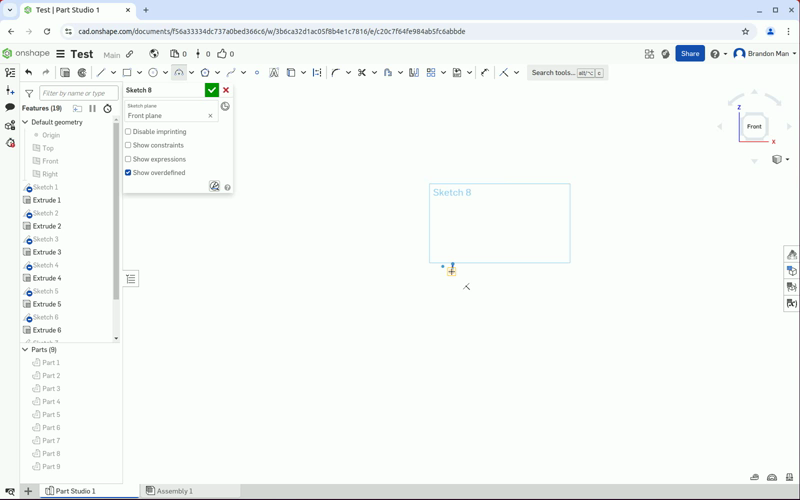
scroll(6)
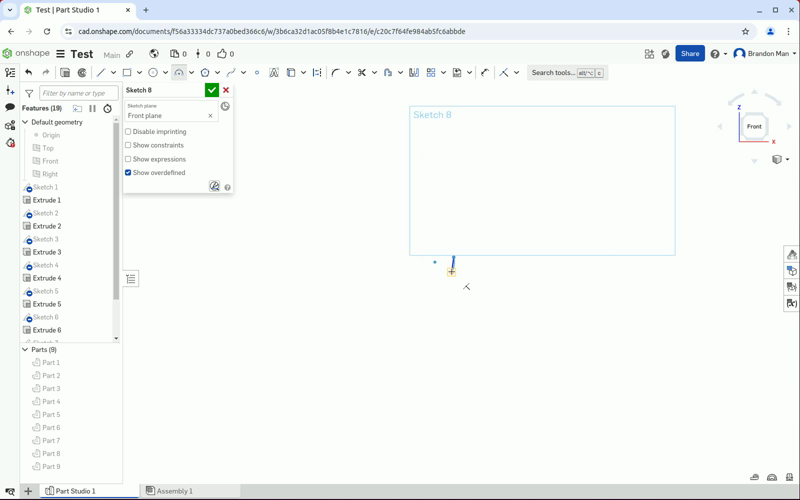
scroll(6)
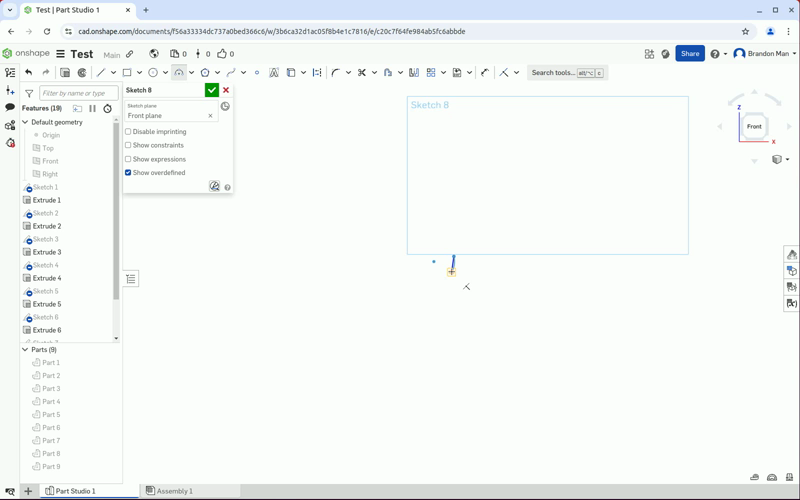
scroll(6)
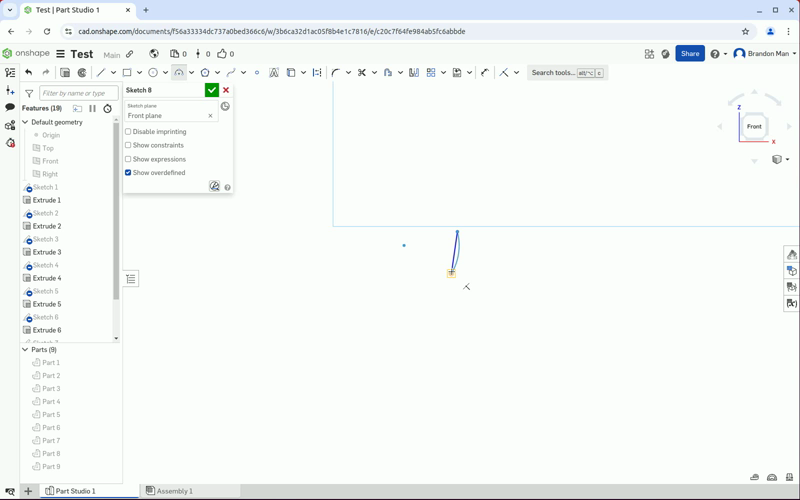
click(451, 271)
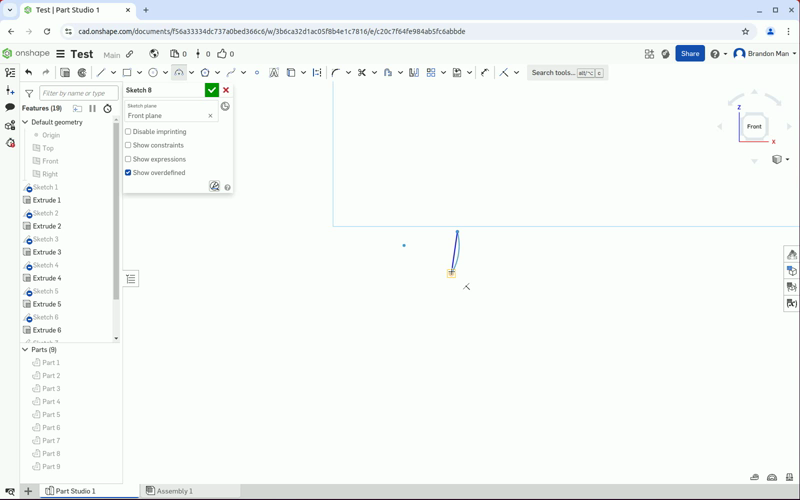
scroll(-6)
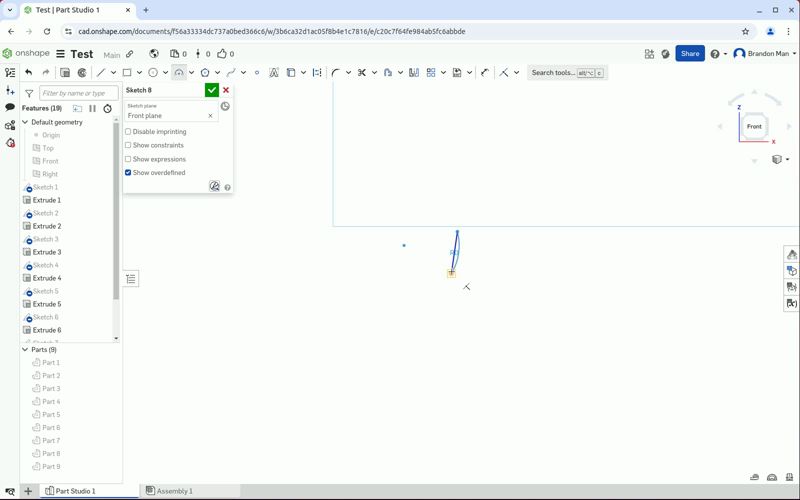
scroll(-6)
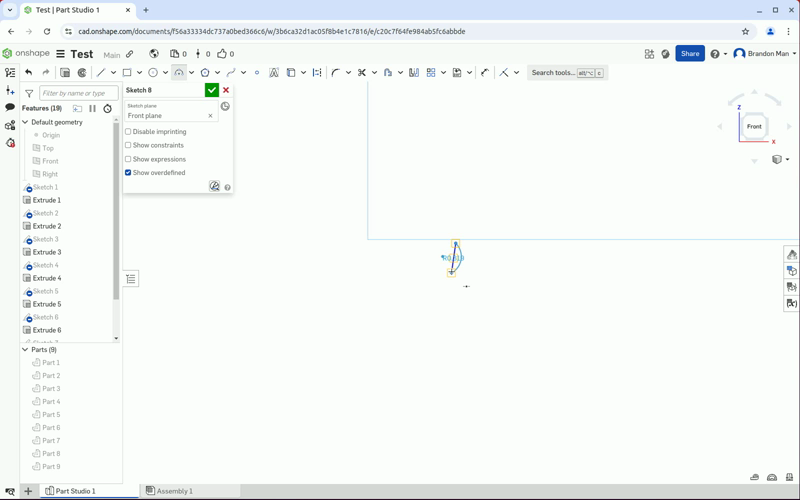
scroll(-6)
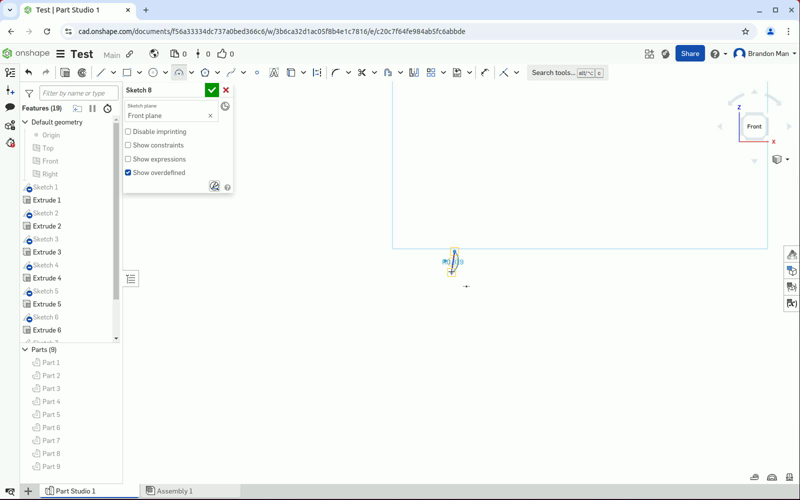
scroll(-6)
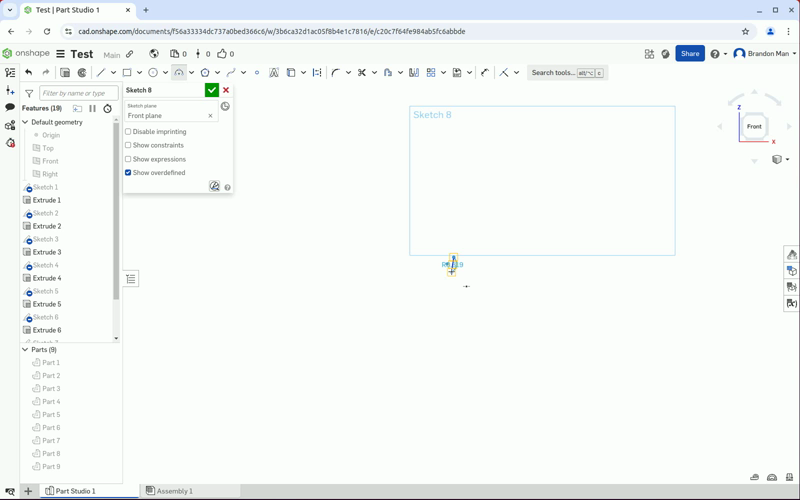
scroll(-6)
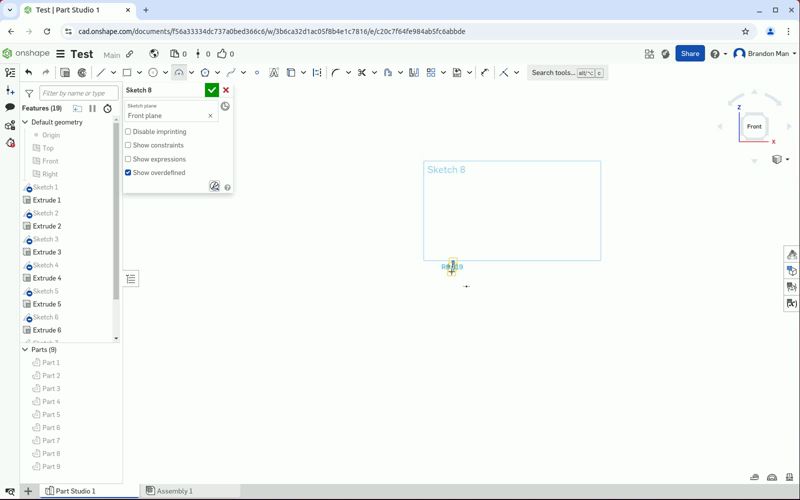
scroll(-6)
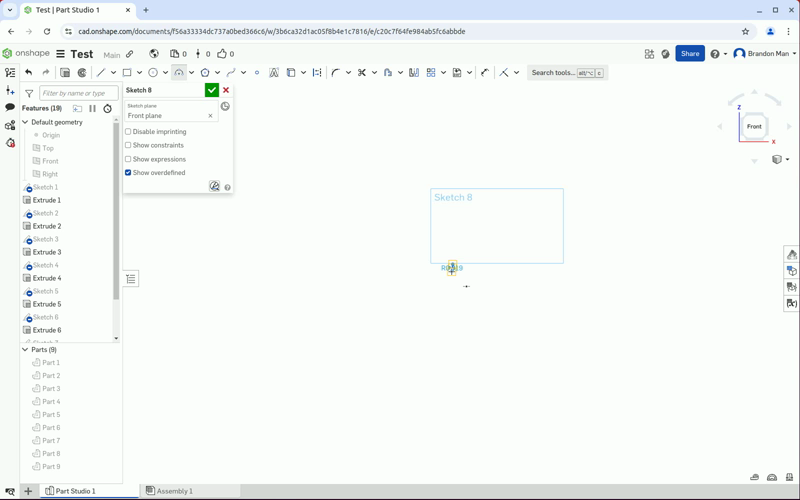
scroll(-6)
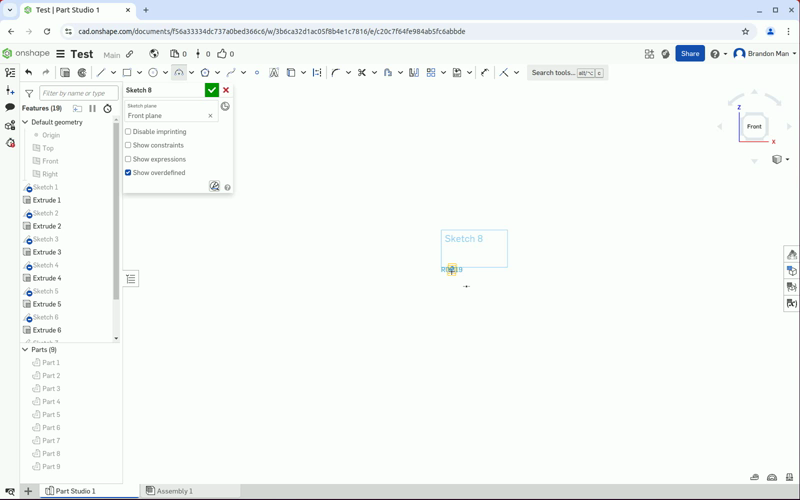
key_down(shift)
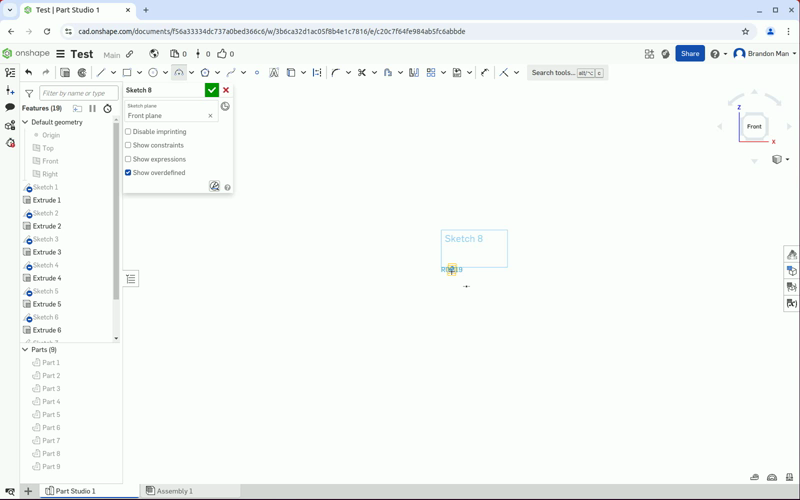
mouse_move(399, 260)
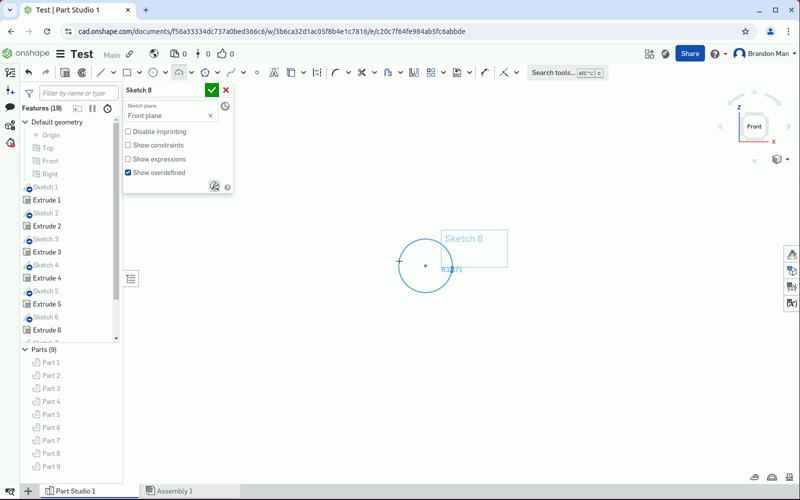
scroll(6)
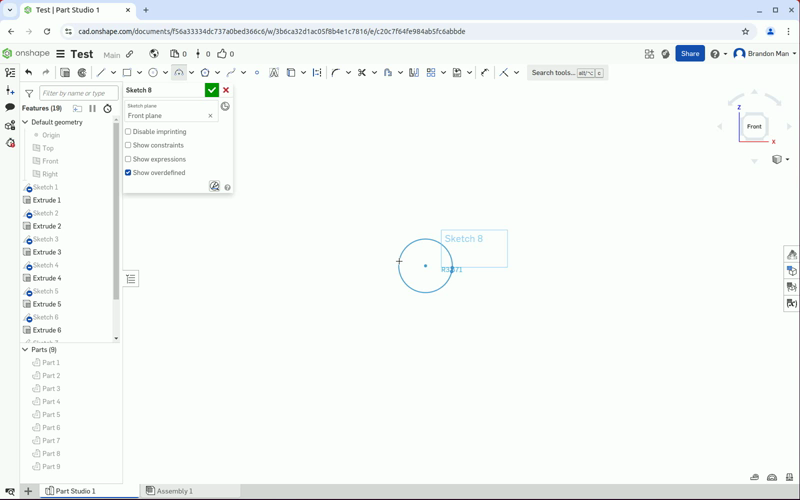
scroll(6)
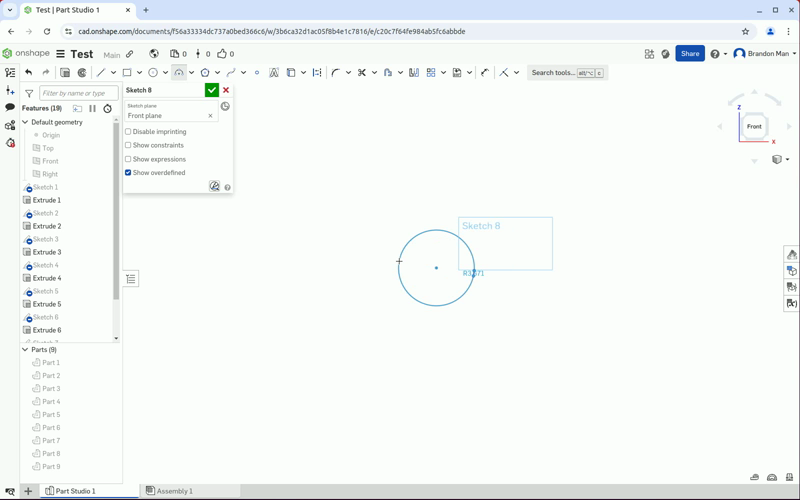
scroll(6)
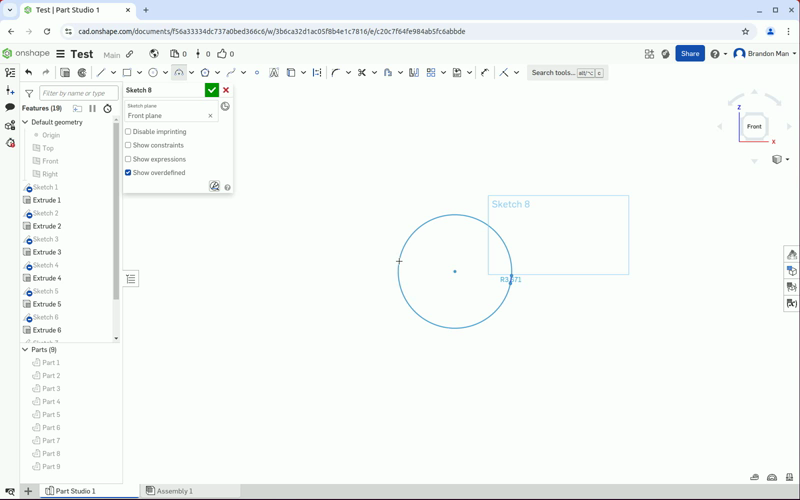
scroll(6)
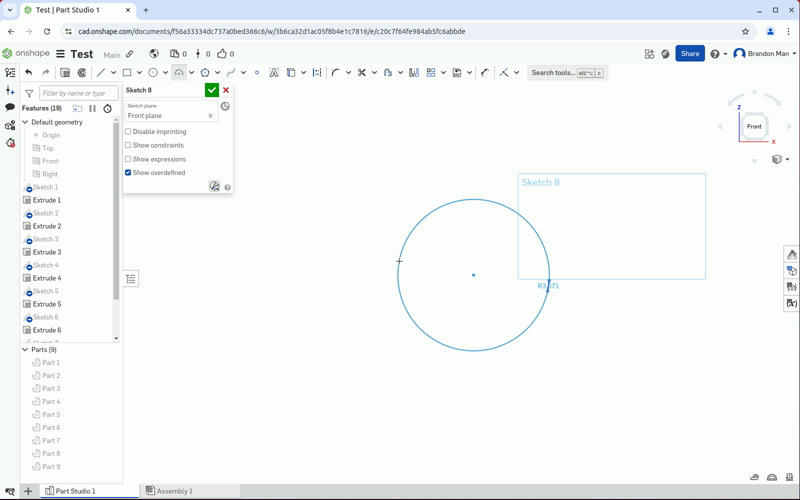
scroll(6)
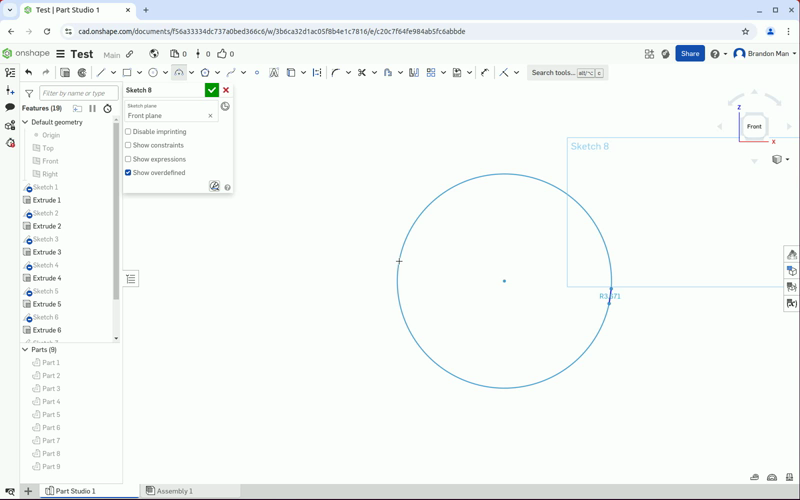
scroll(6)
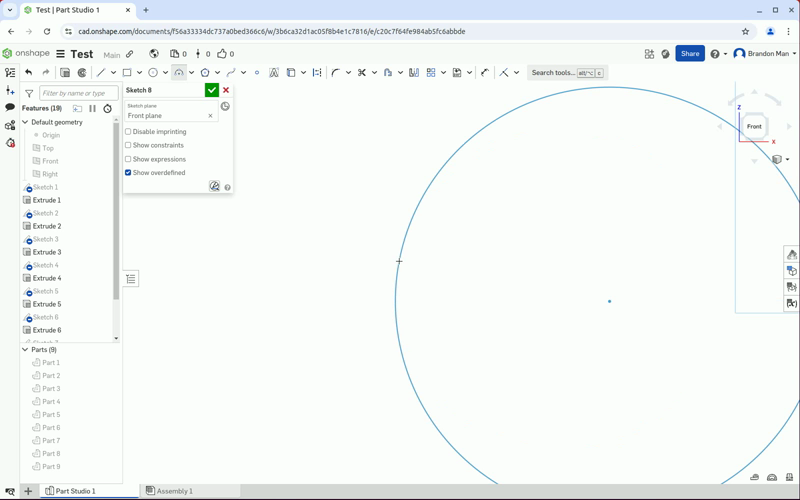
scroll(6)
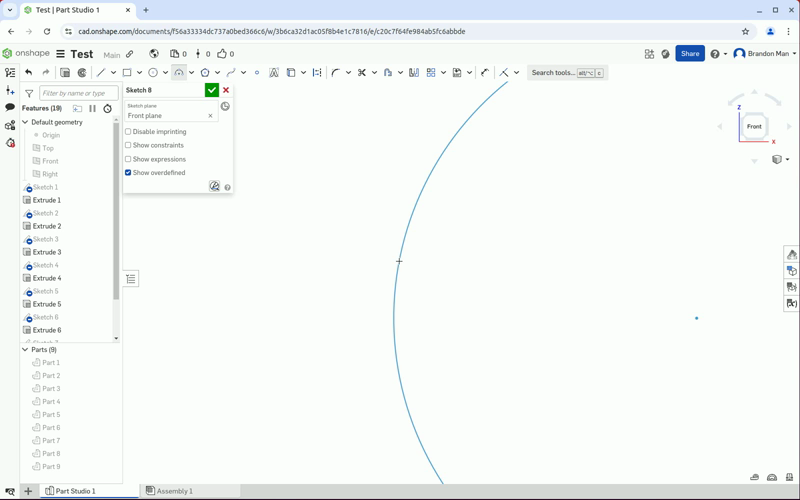
click(399, 260)
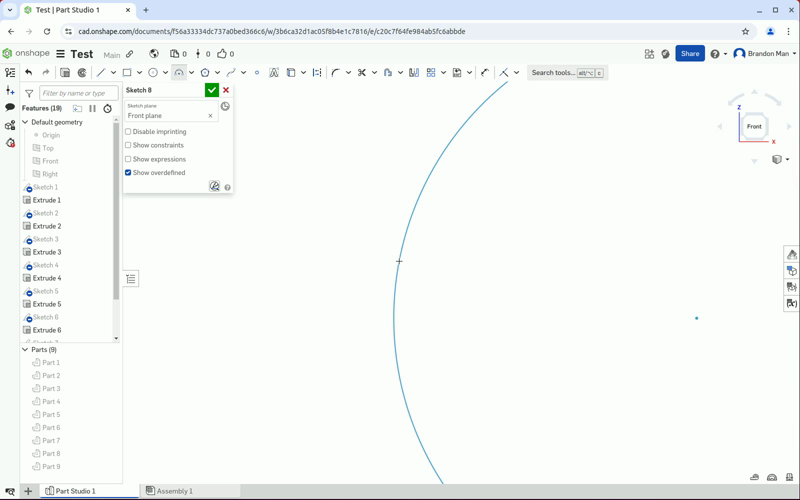
scroll(-6)
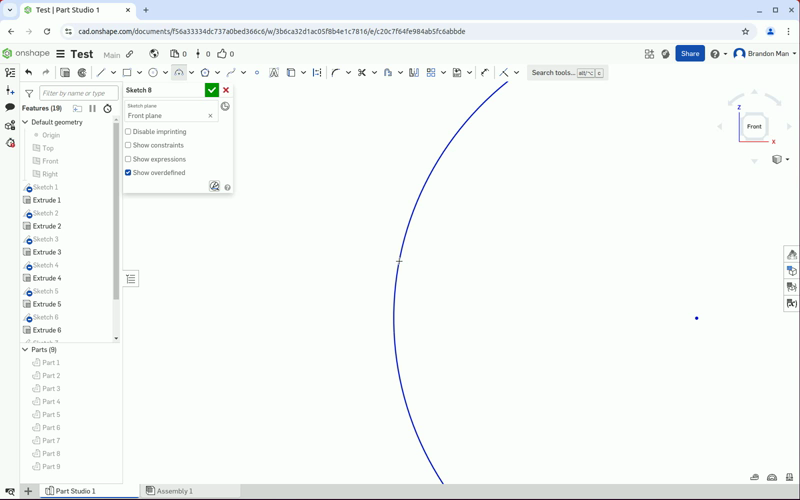
scroll(-6)
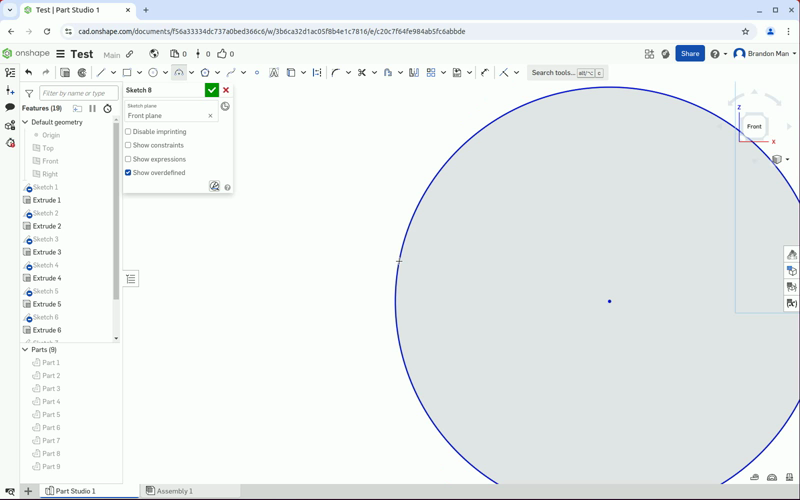
scroll(-6)
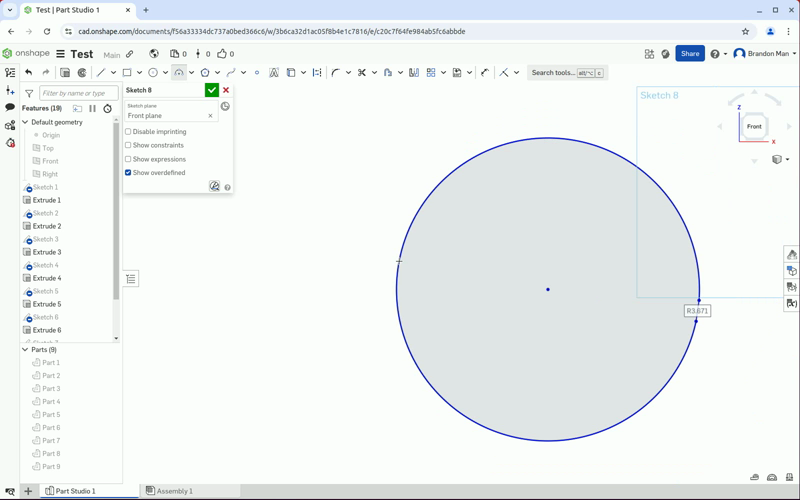
scroll(-6)
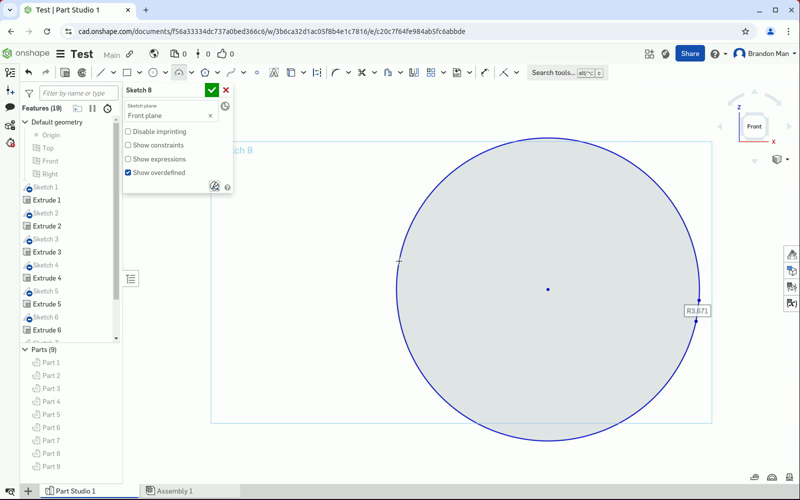
scroll(-6)
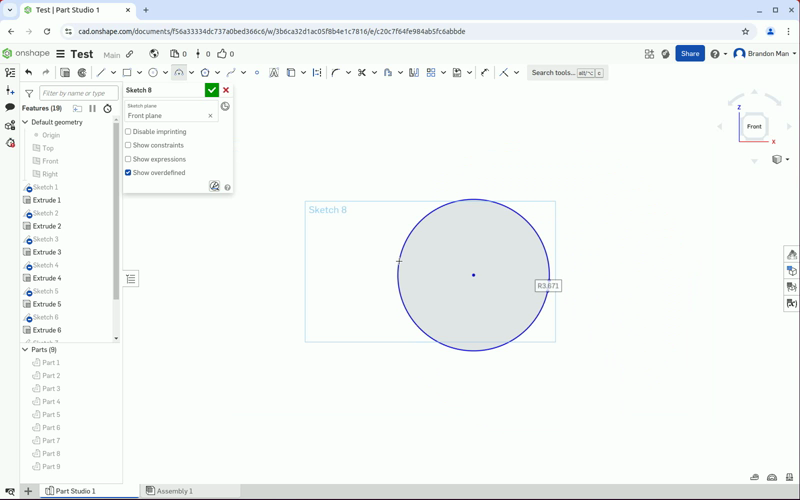
scroll(-6)
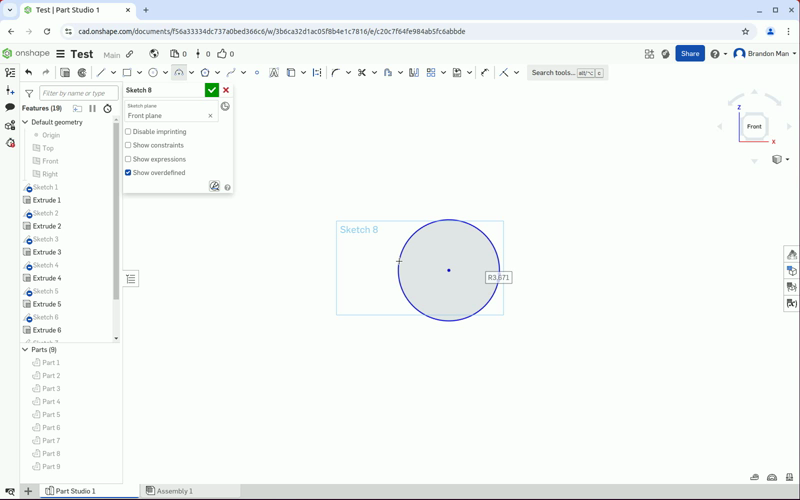
scroll(-6)
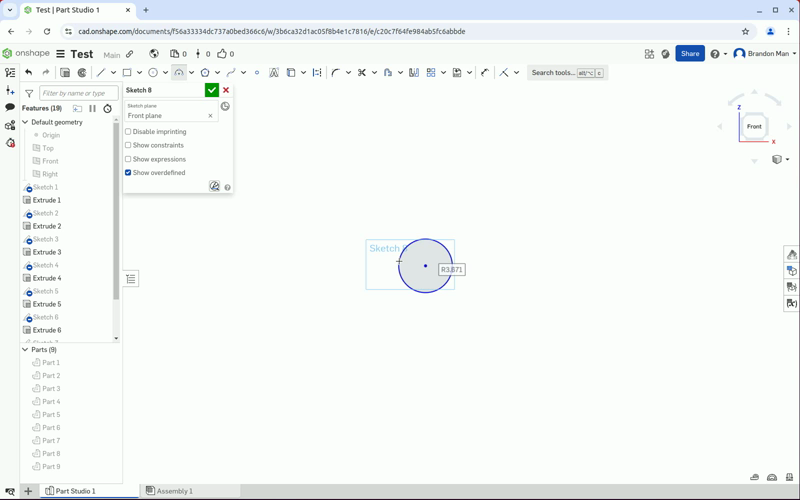
key_up(shift)
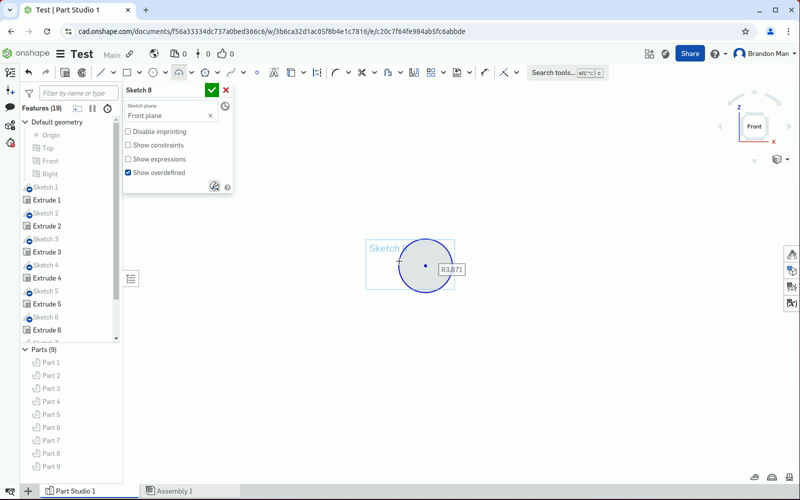
key(esc)
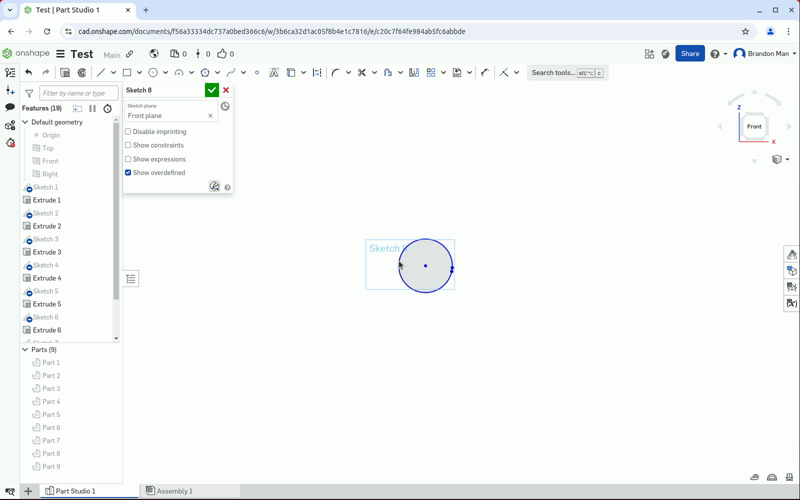
key(c)
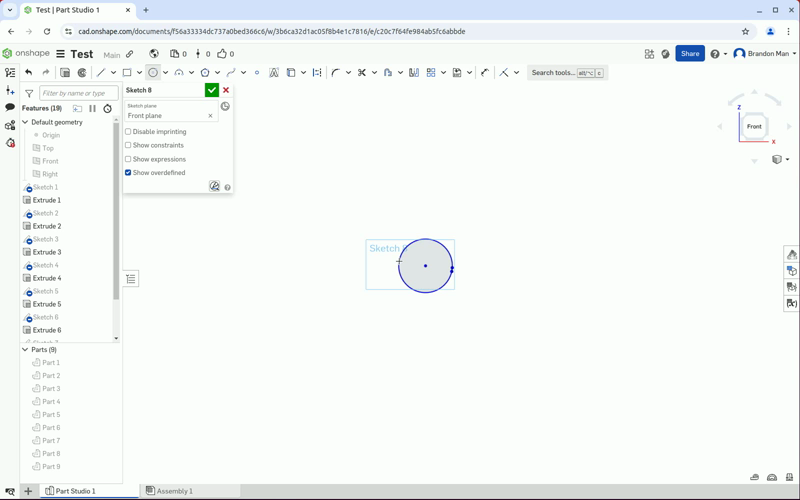
key_down(shift)
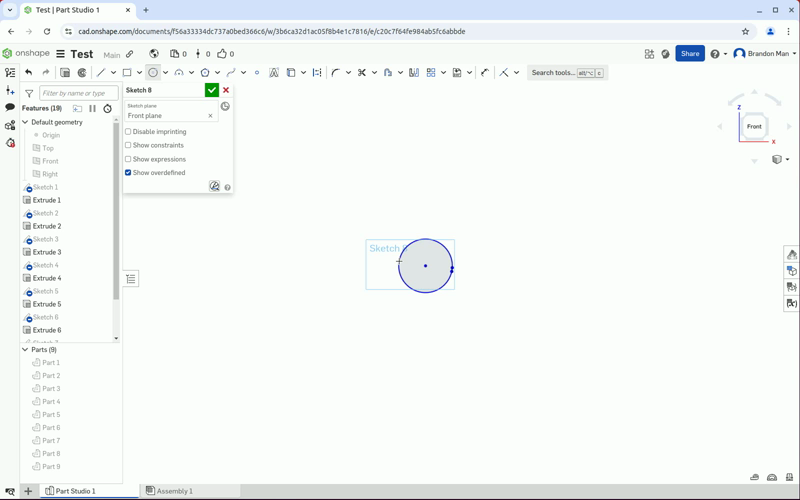
mouse_move(426, 267)
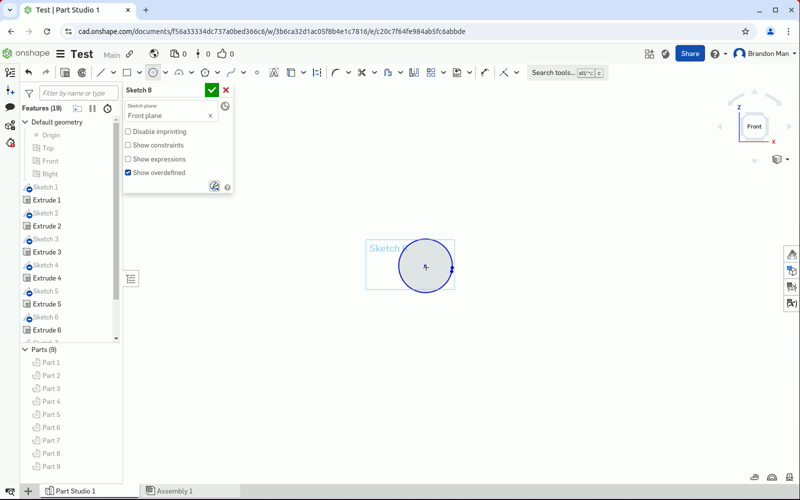
scroll(6)
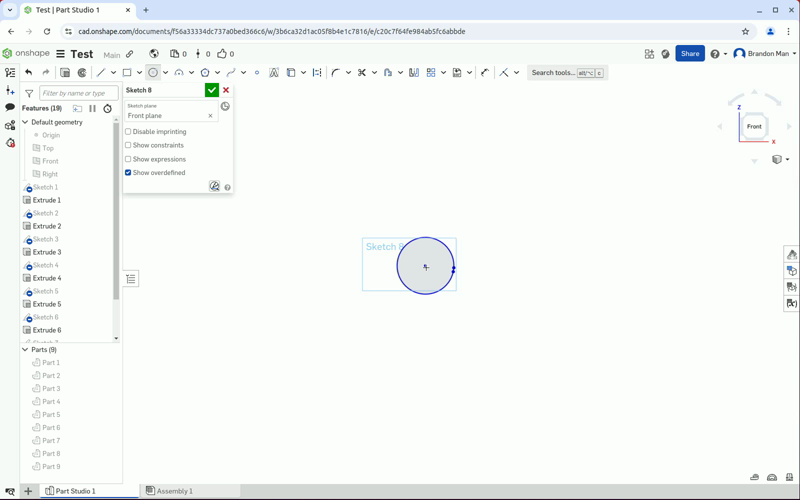
scroll(6)
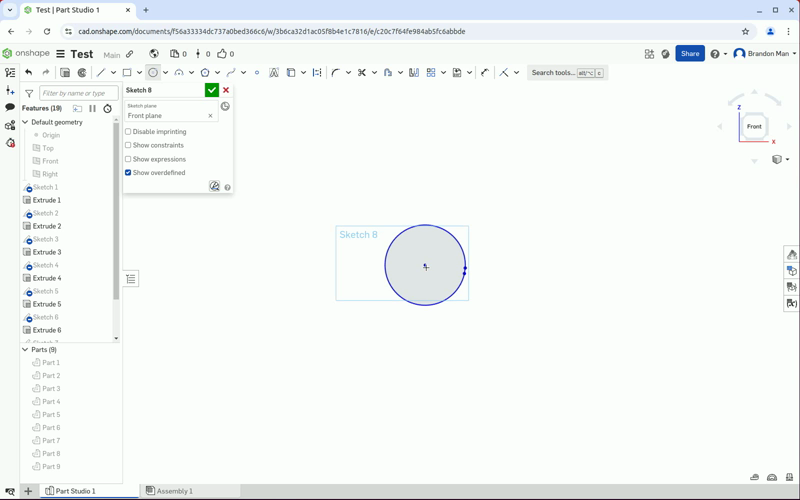
scroll(6)
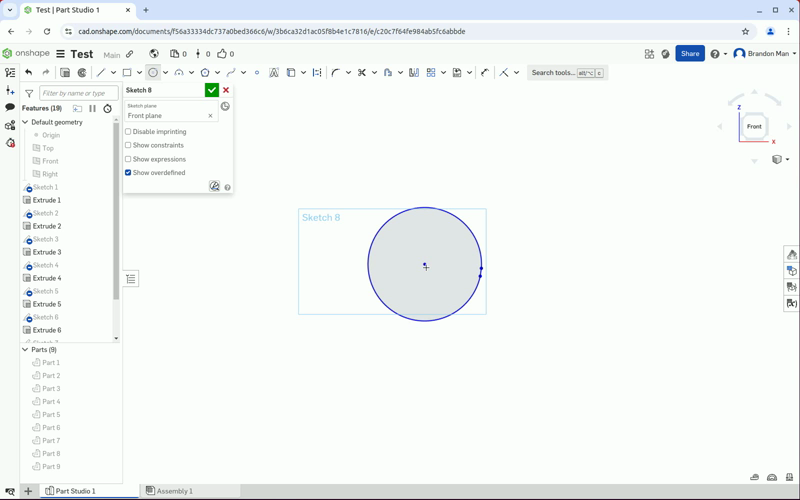
scroll(6)
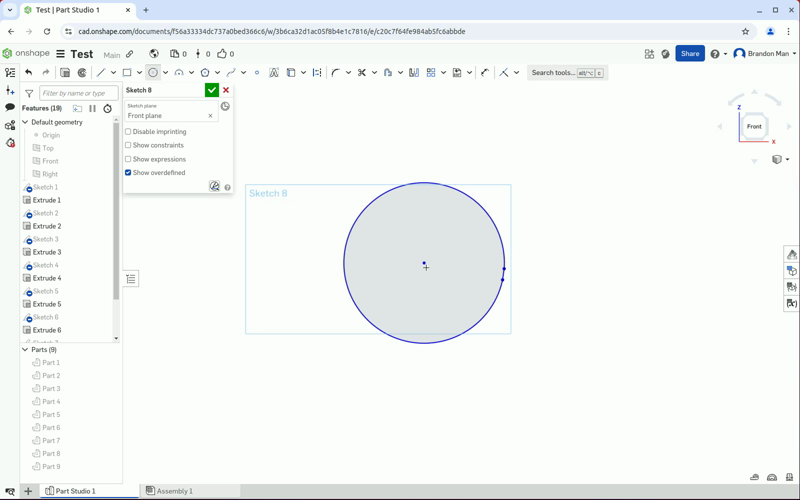
scroll(6)
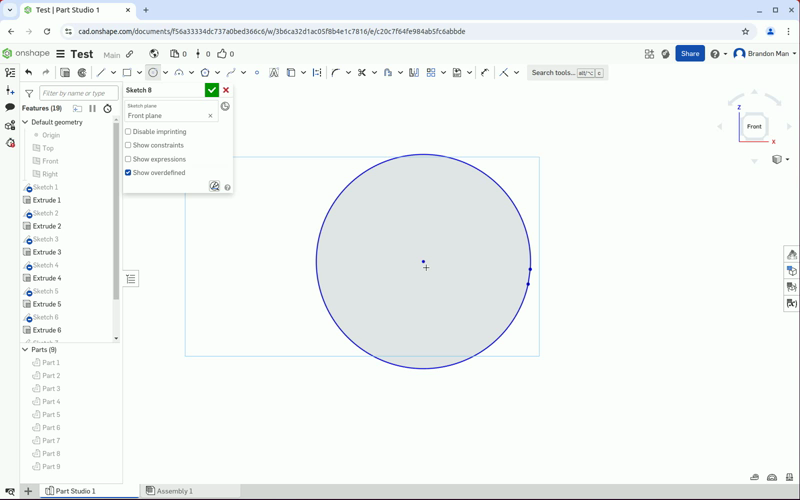
scroll(6)
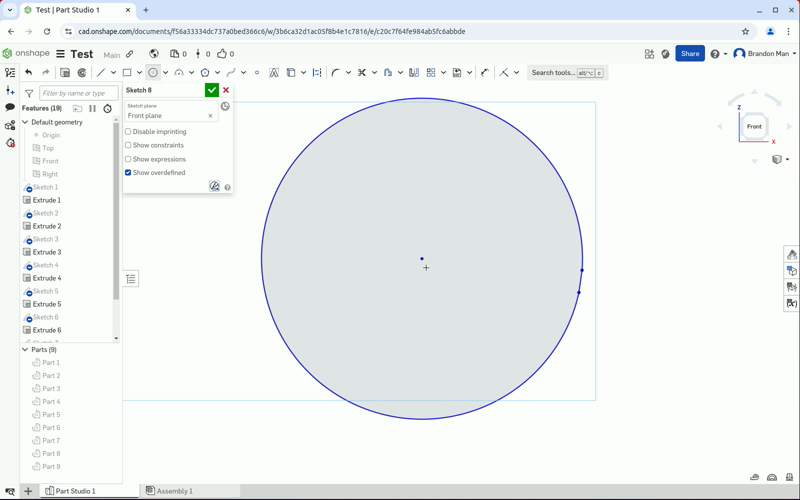
scroll(6)
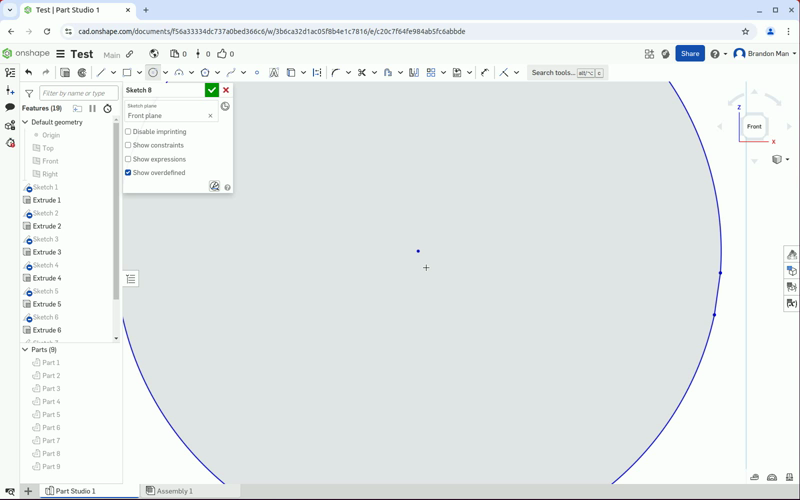
click(426, 267)
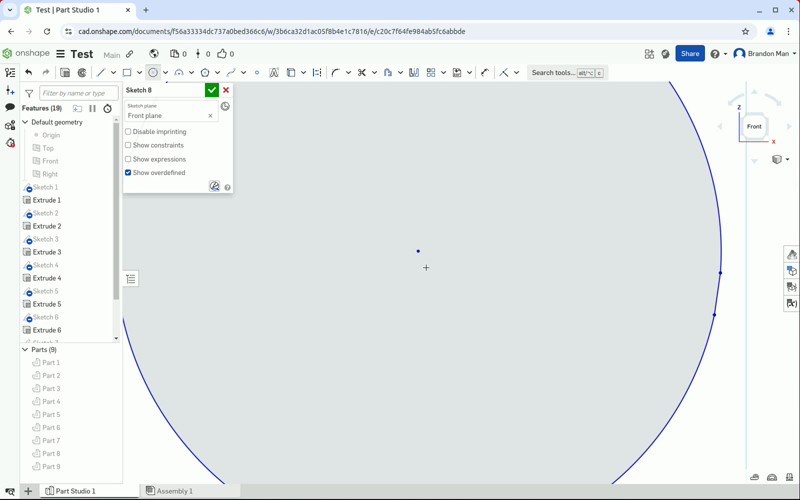
scroll(-6)
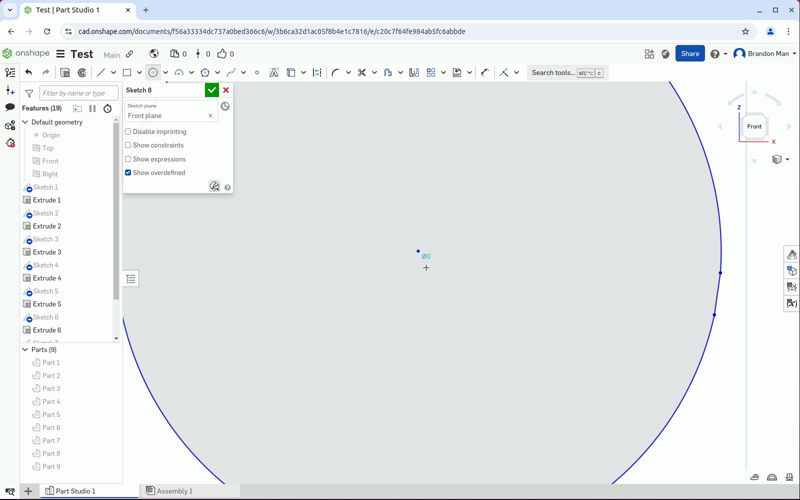
scroll(-6)
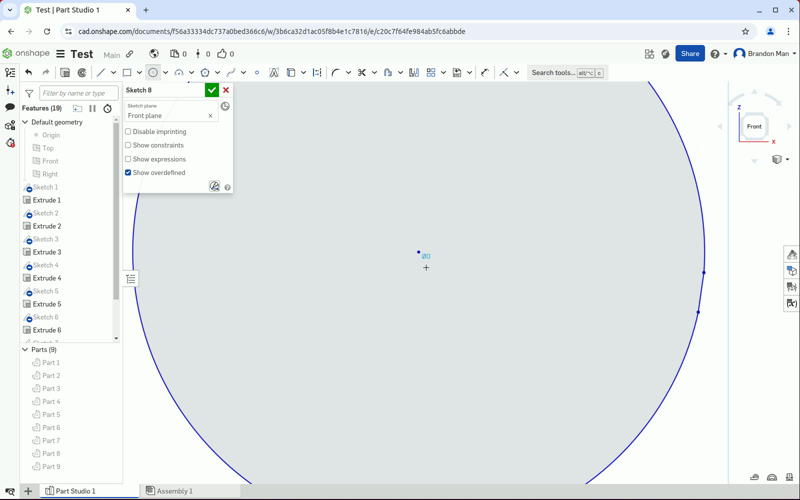
scroll(-6)
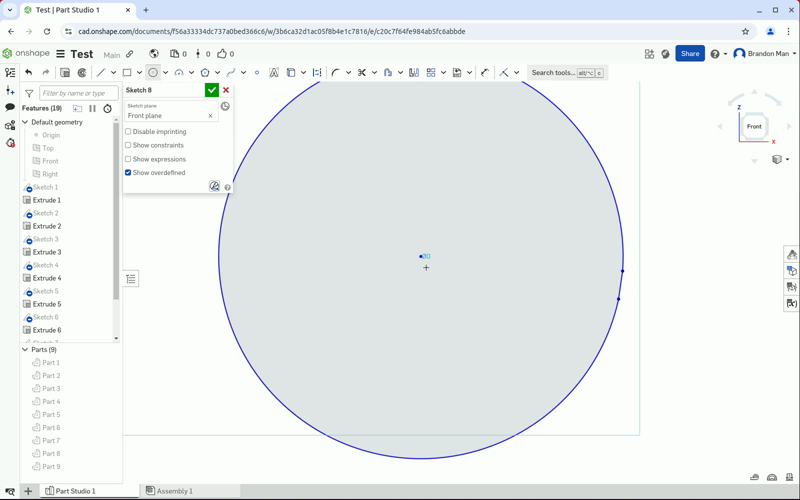
scroll(-6)
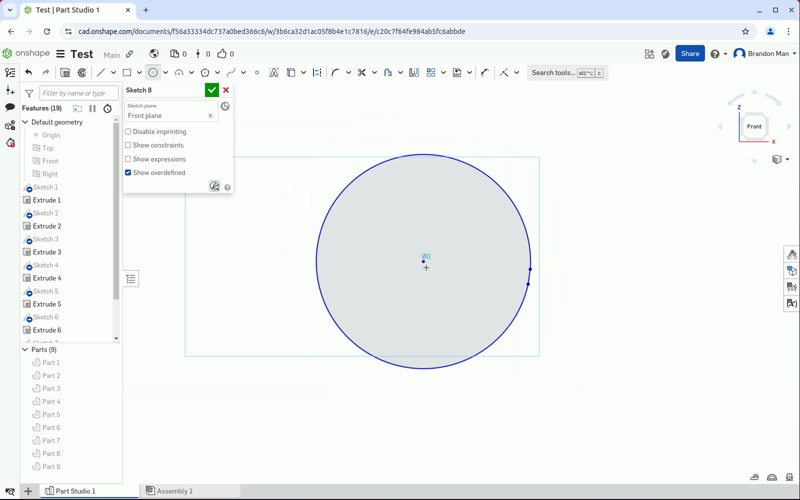
scroll(-6)
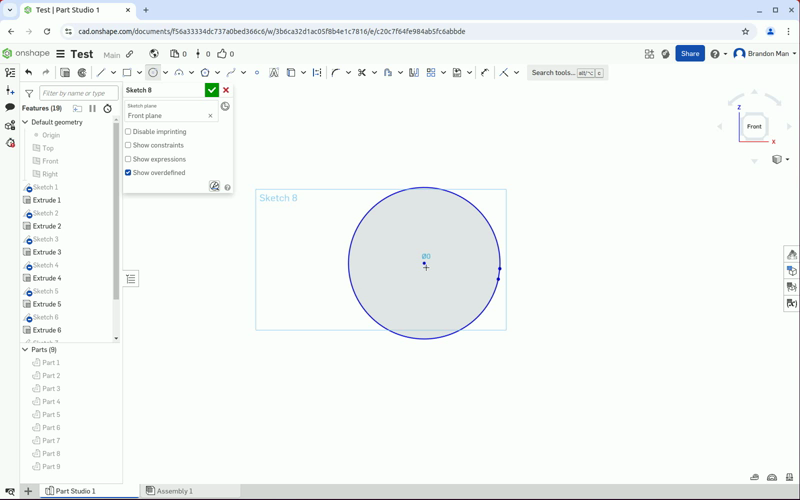
scroll(-6)
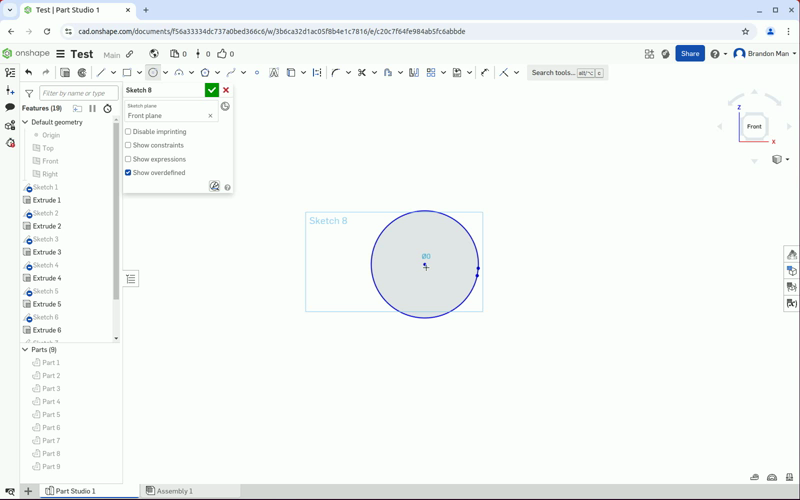
scroll(-6)
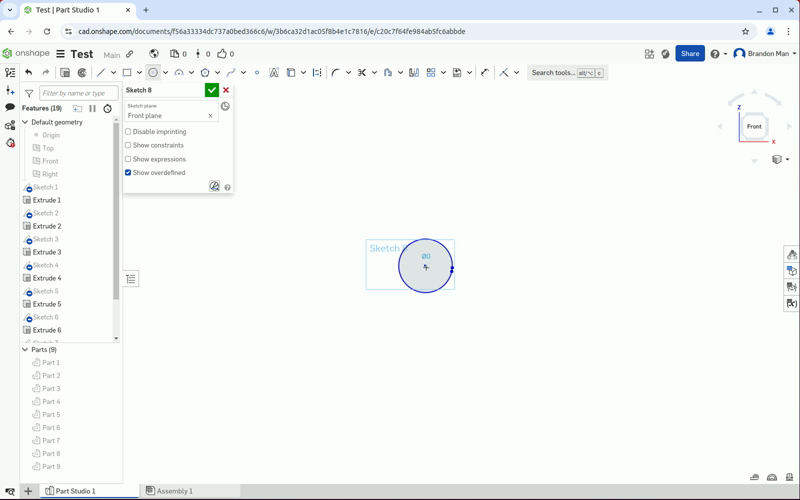
key_up(shift)
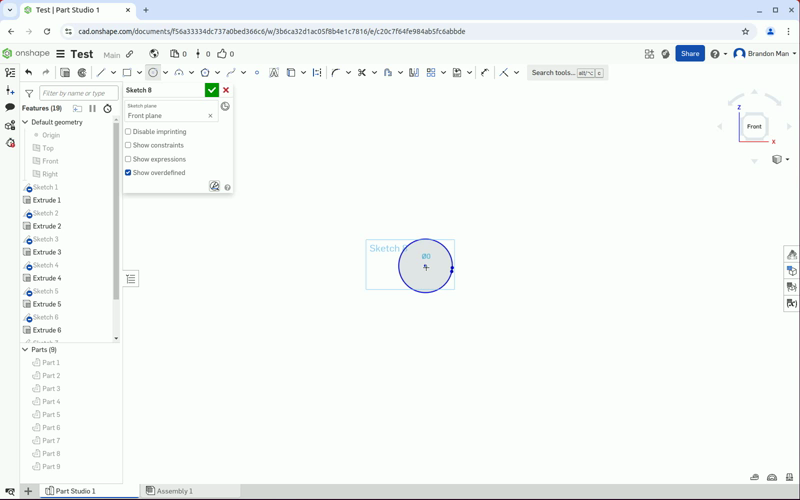
mouse_move(431, 267)
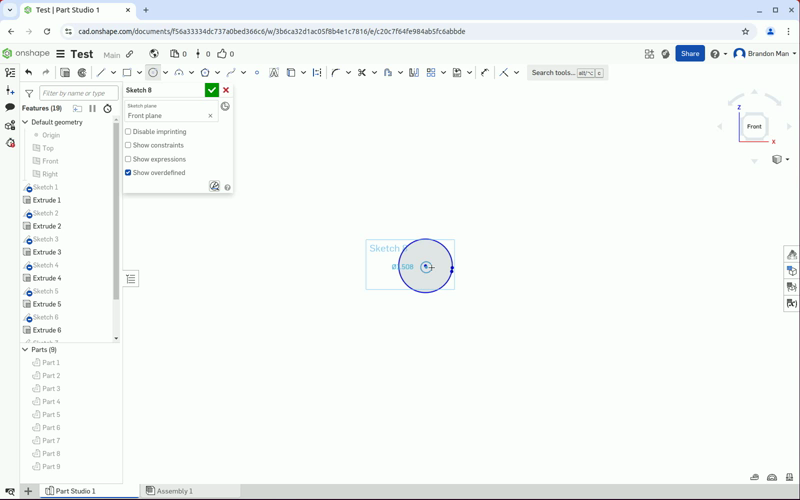
click(431, 267)
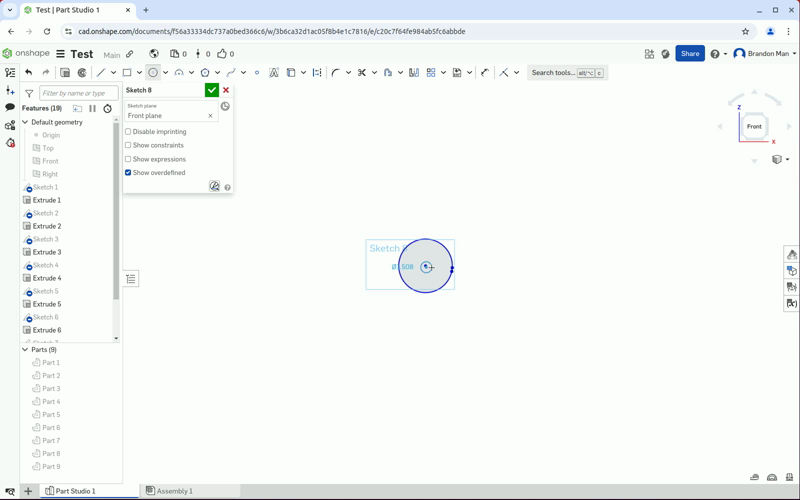
key(esc)
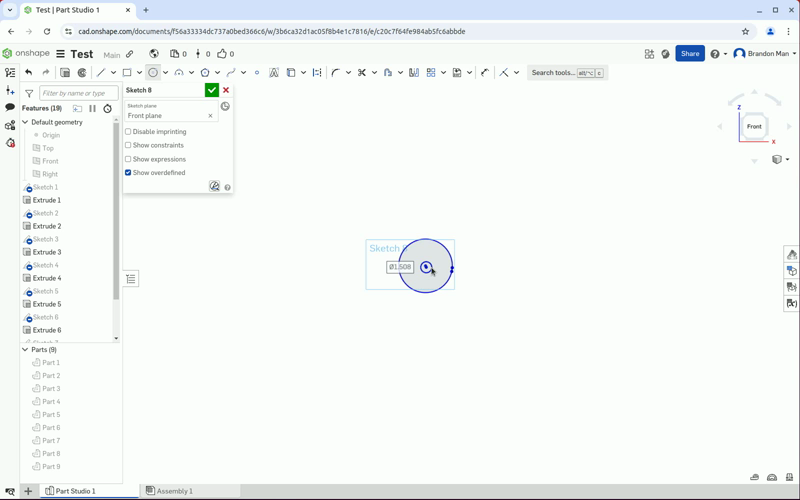
mouse_move(424, 240)
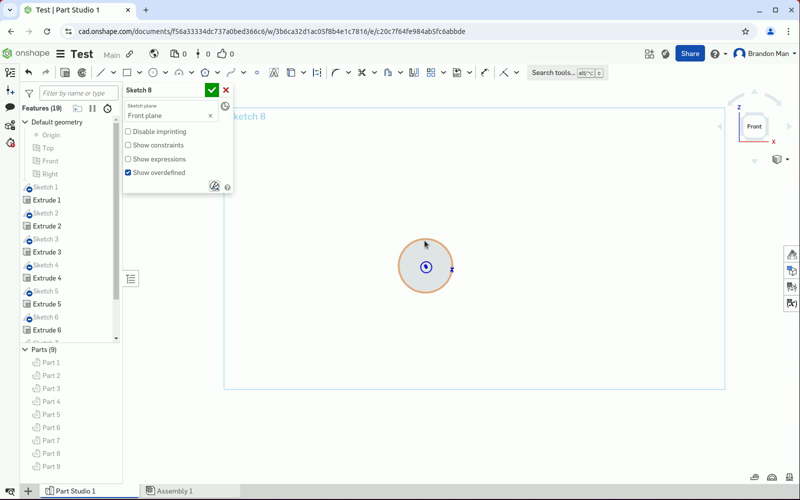
click(424, 240)
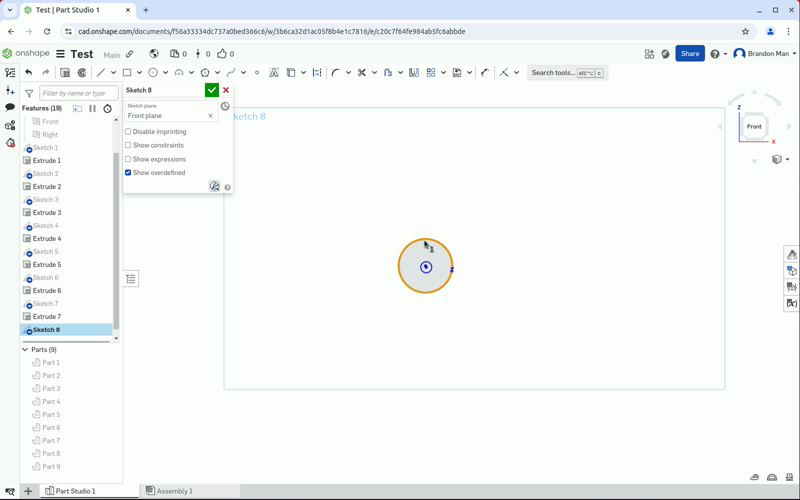
mouse_move(73, 352)
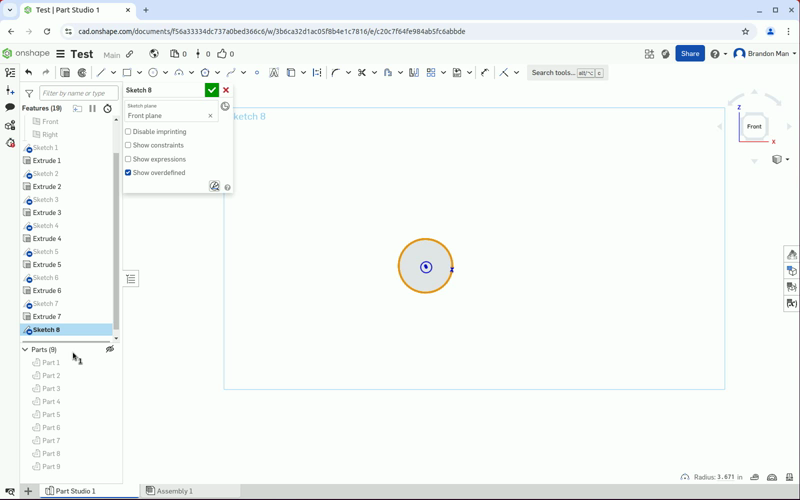
key(shift+y)
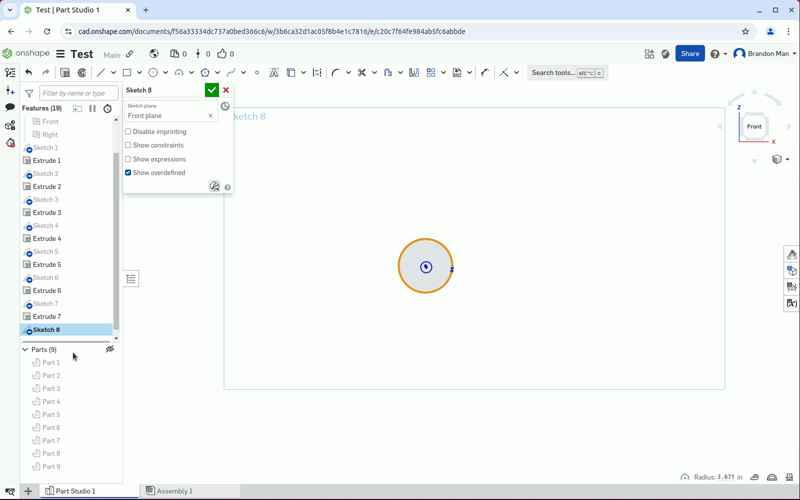
key(shift+e)
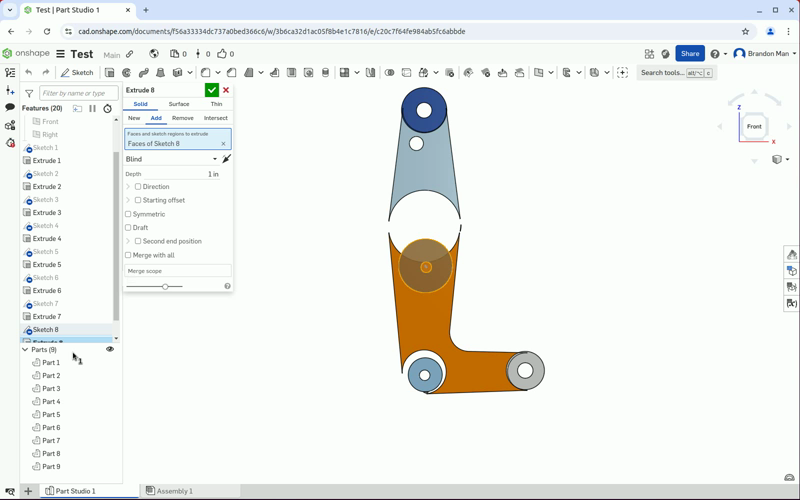
mouse_move(143, 106)
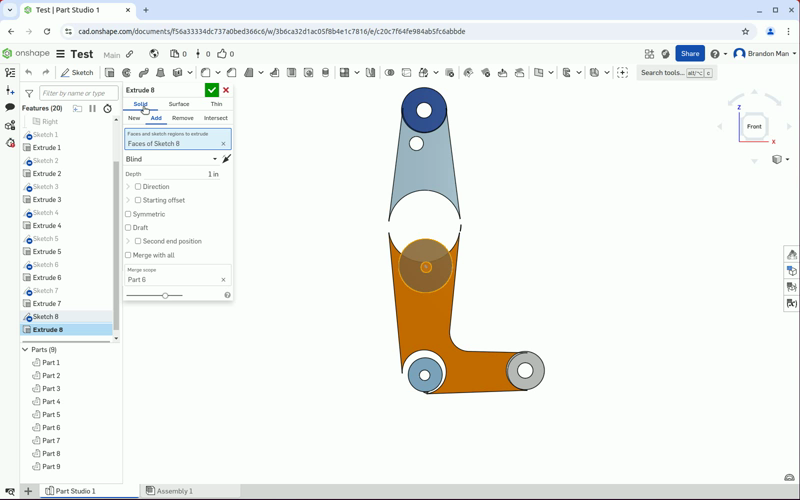
click(143, 106)
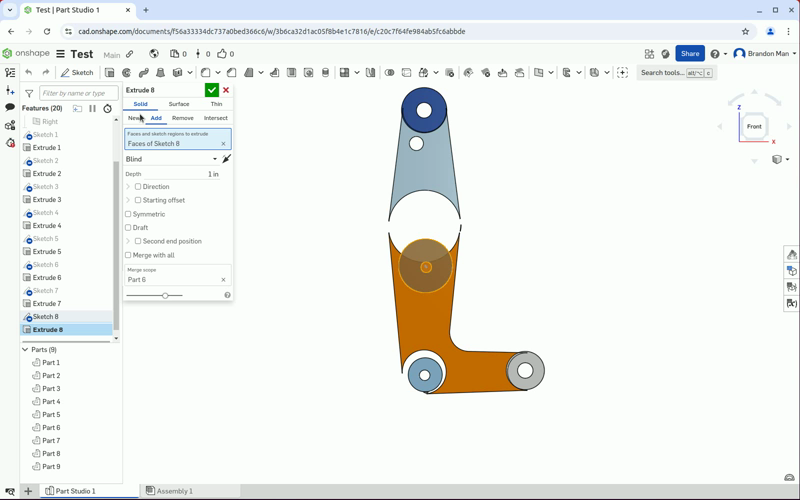
mouse_move(137, 120)
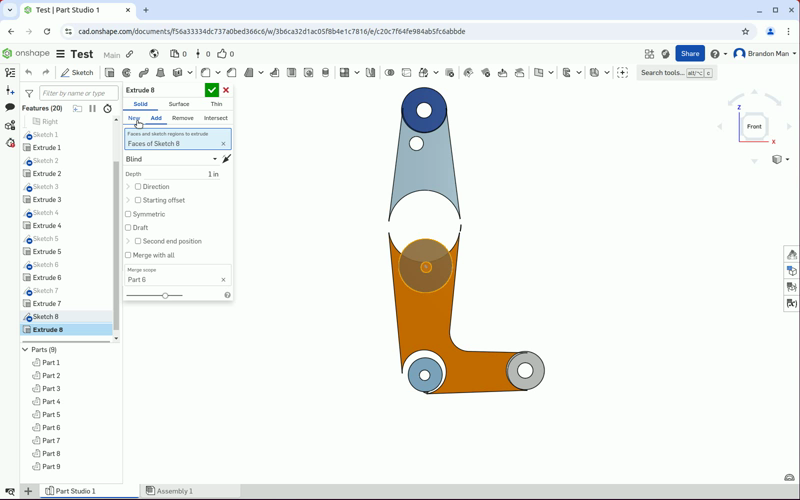
click(137, 120)
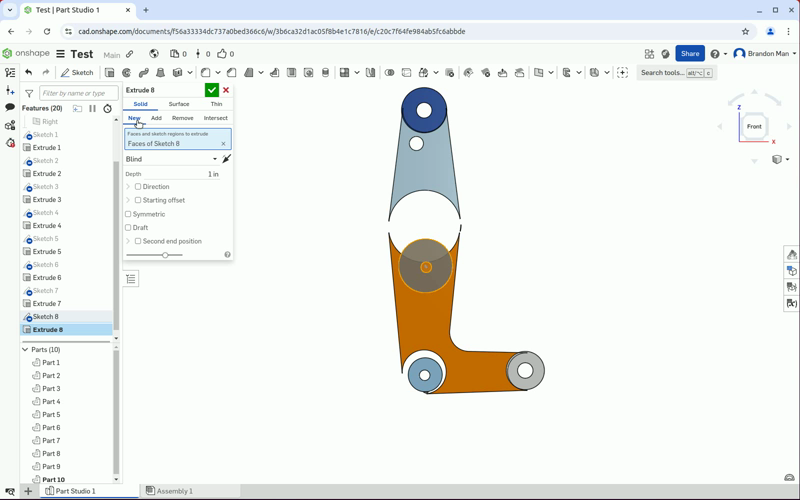
key(tab, 4)
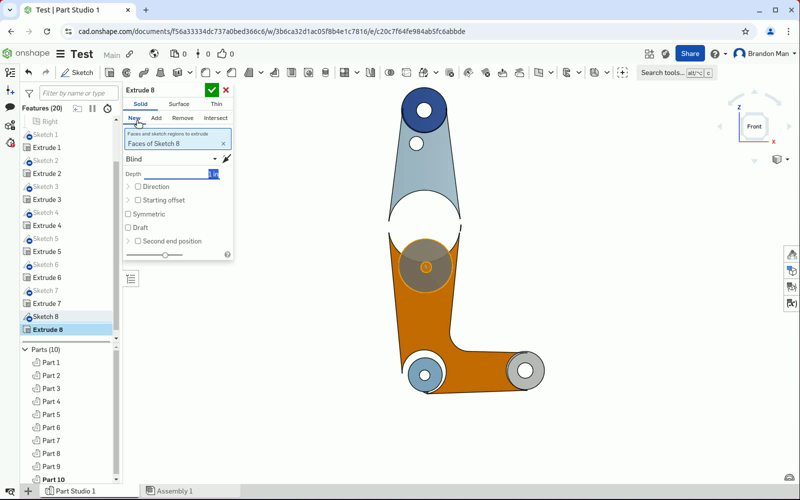
text(0.963)
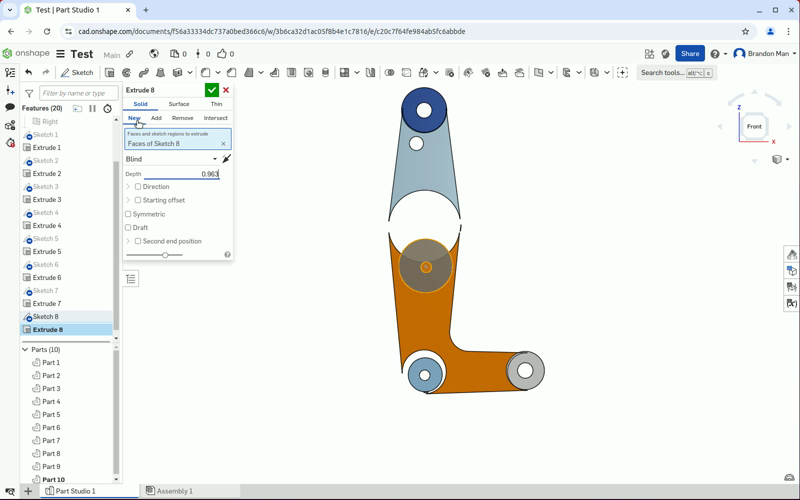
key(enter)
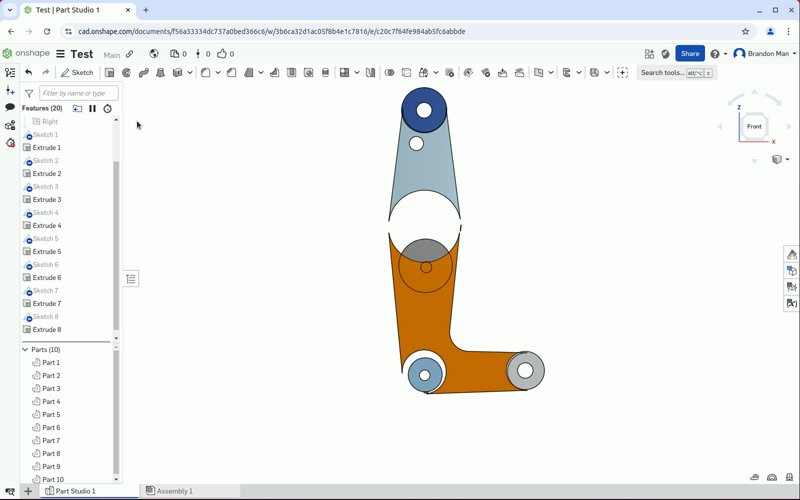
key(shift+h)
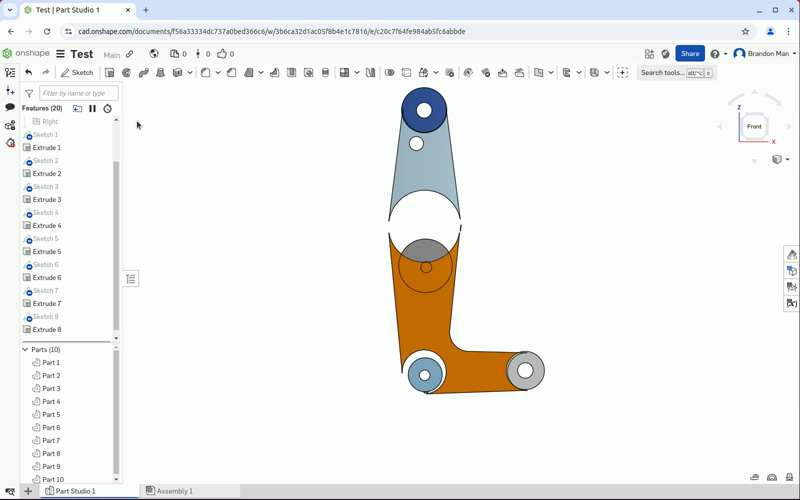
key(shift+h)
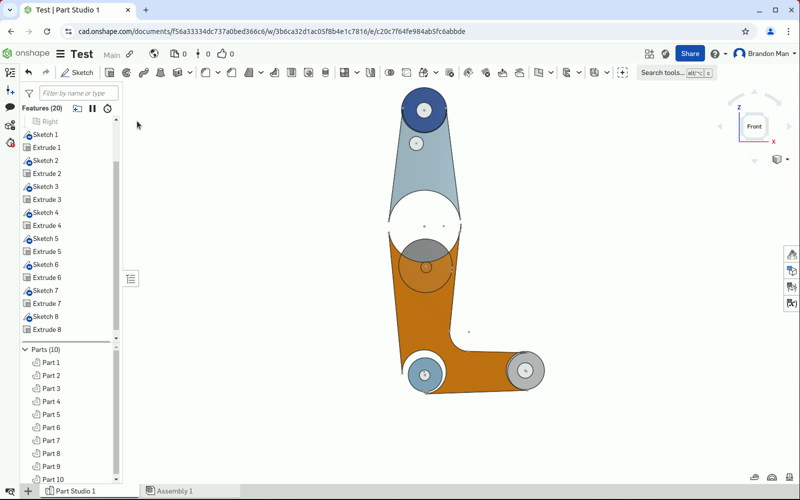
key(shift+7)
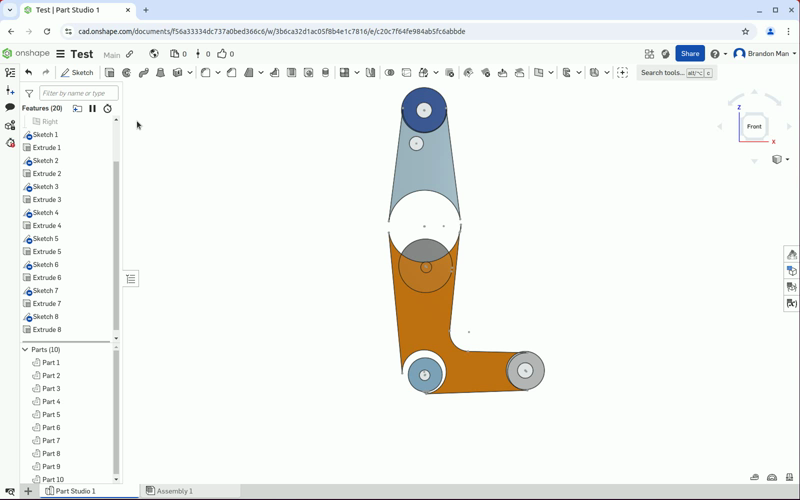
key(left, 2)
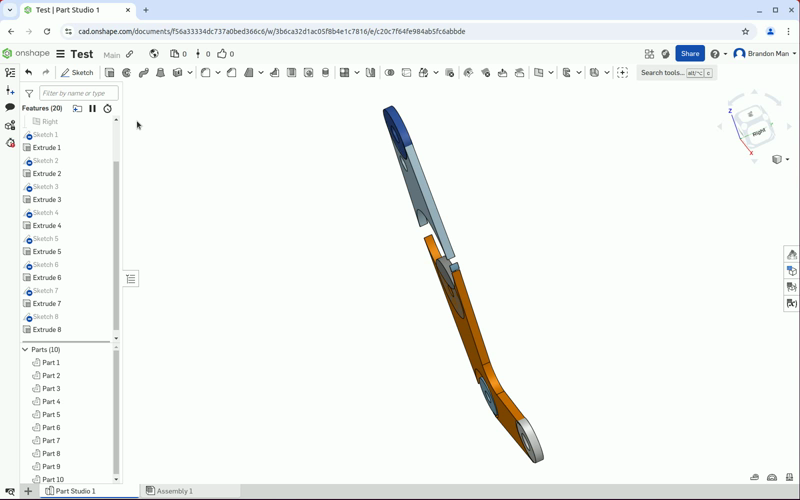
key(down, 2)
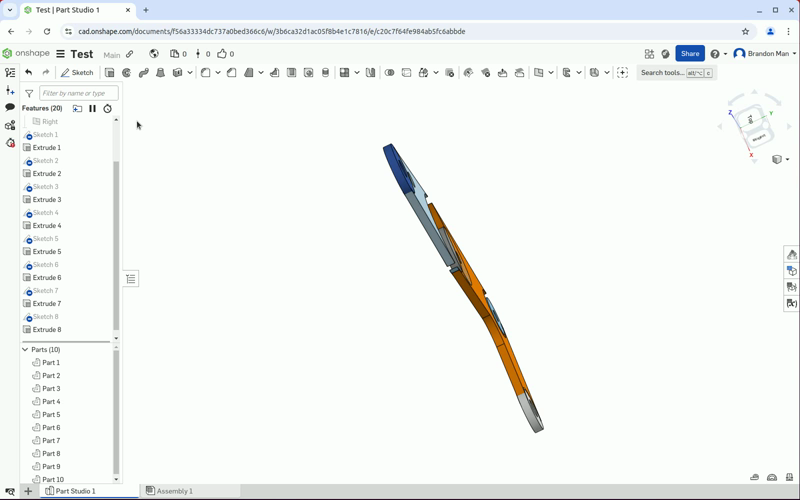
key(up, 2)
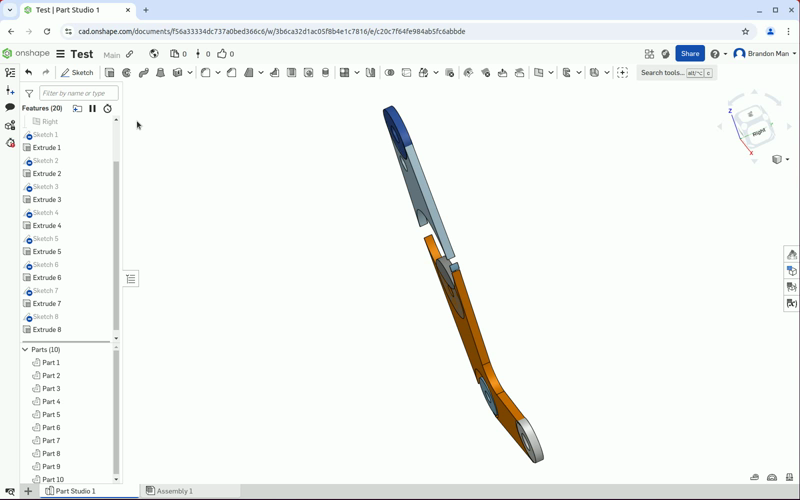
key(right, 2)
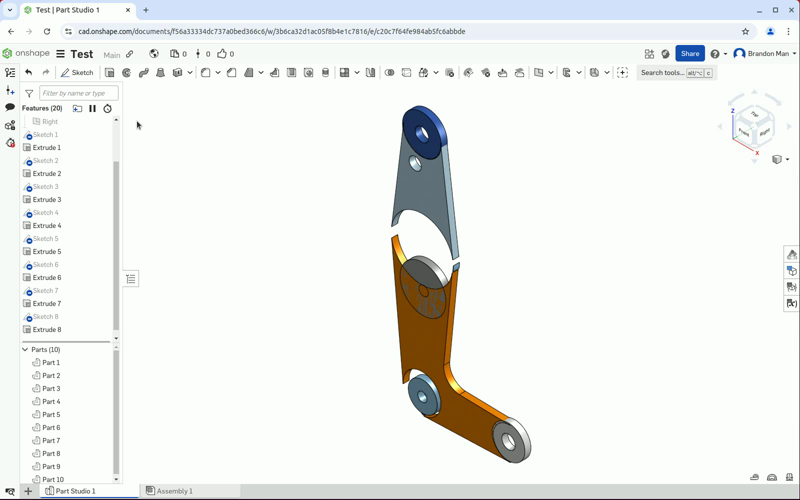
mouse_move(69, 137)
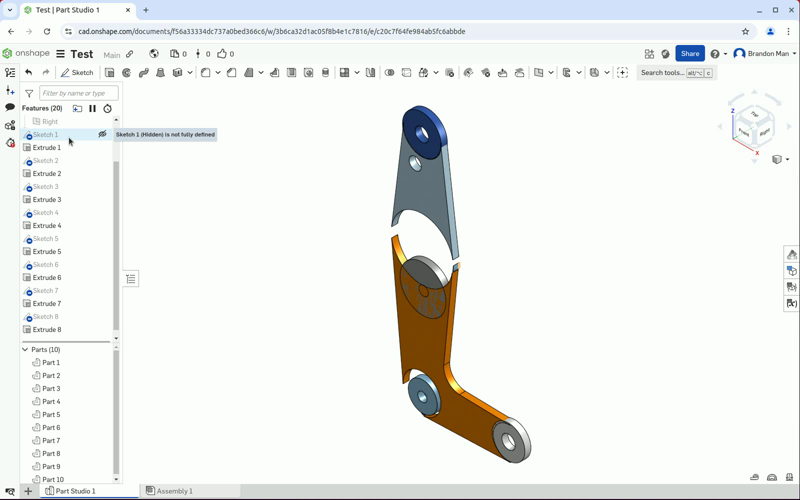
click(69, 137)